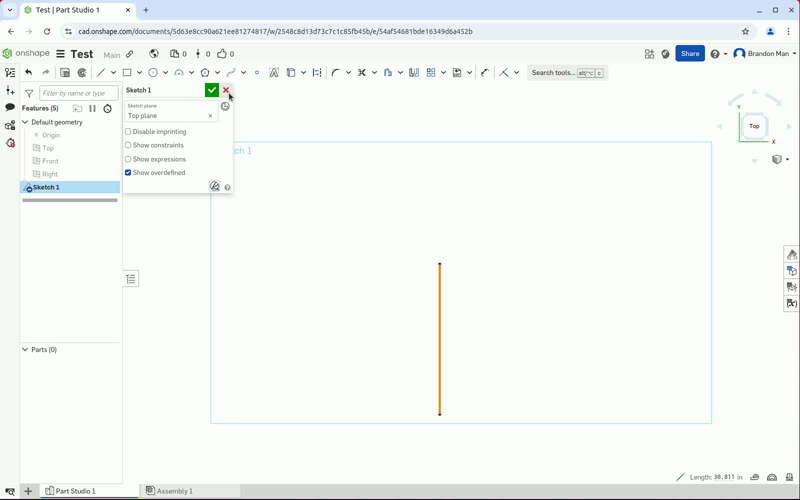
key(shift+h)
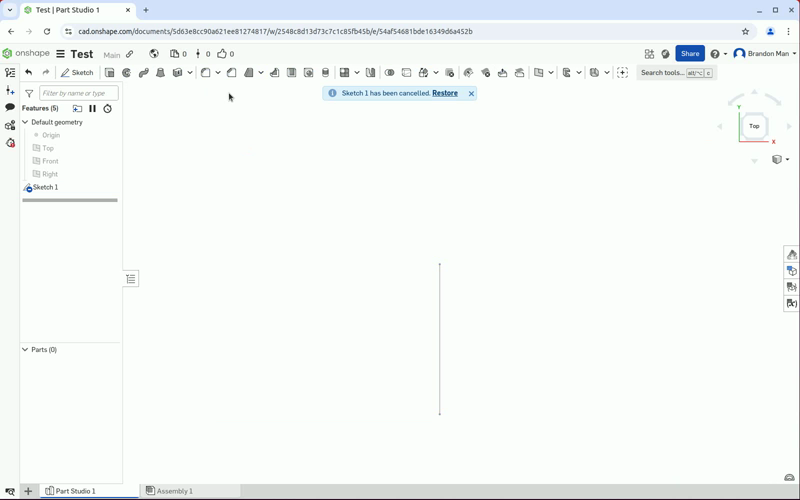
key(shift+s)
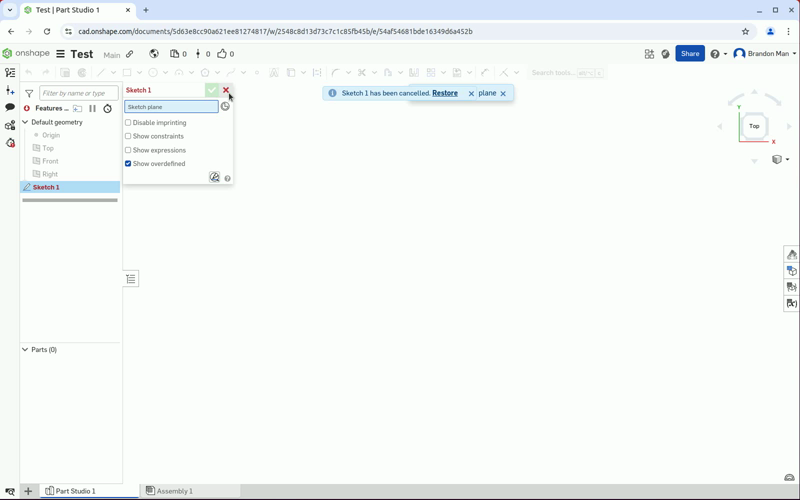
mouse_move(73, 150)
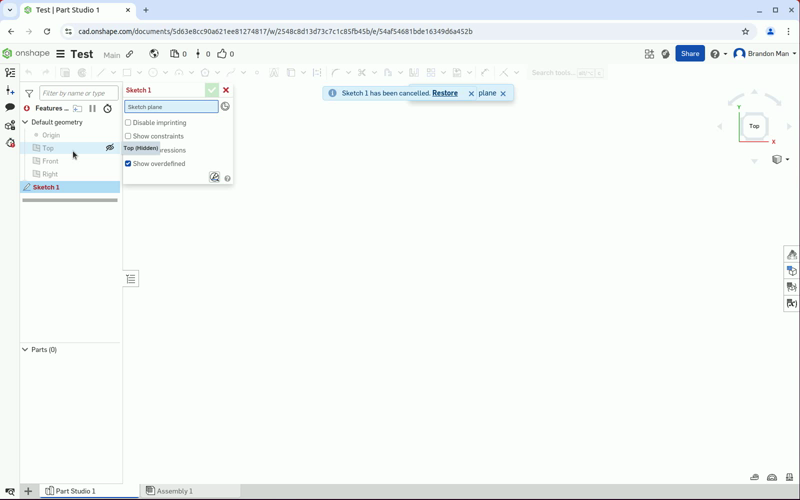
click(73, 150)
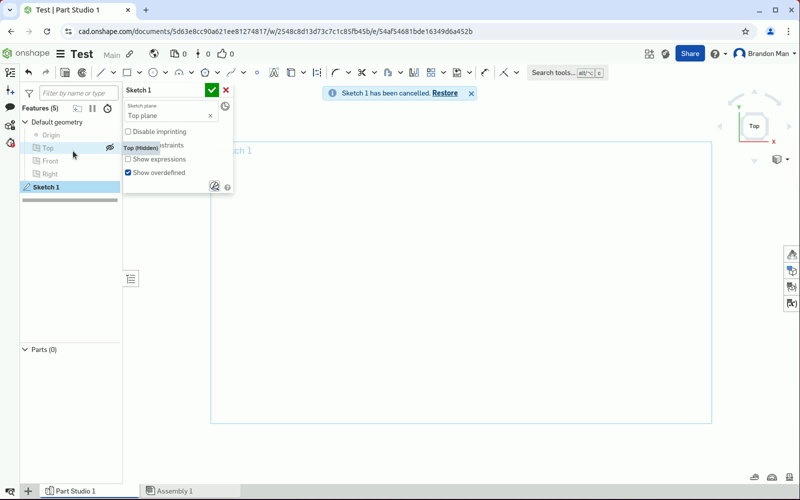
mouse_move(73, 352)
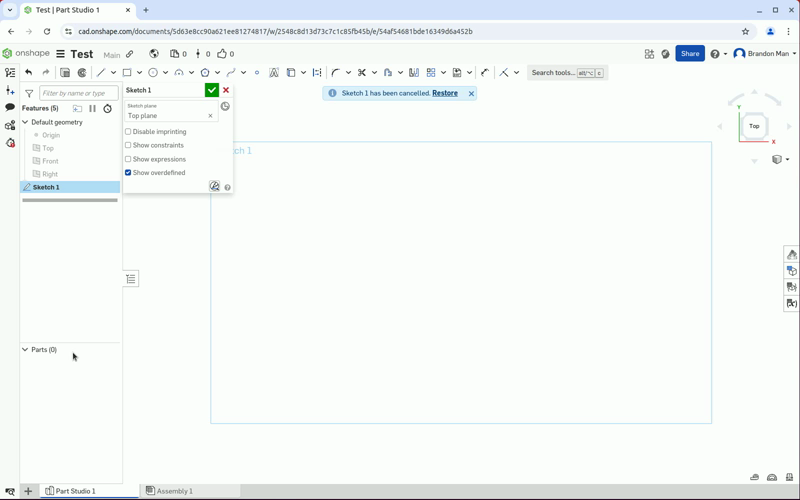
key(y)
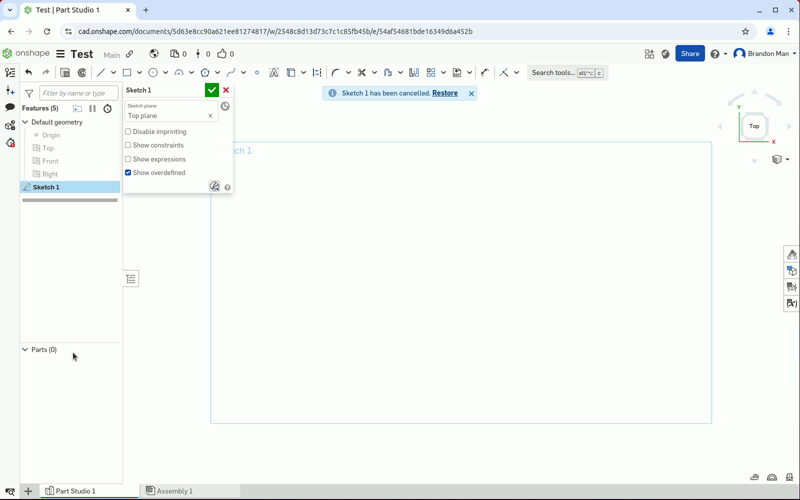
key(l)
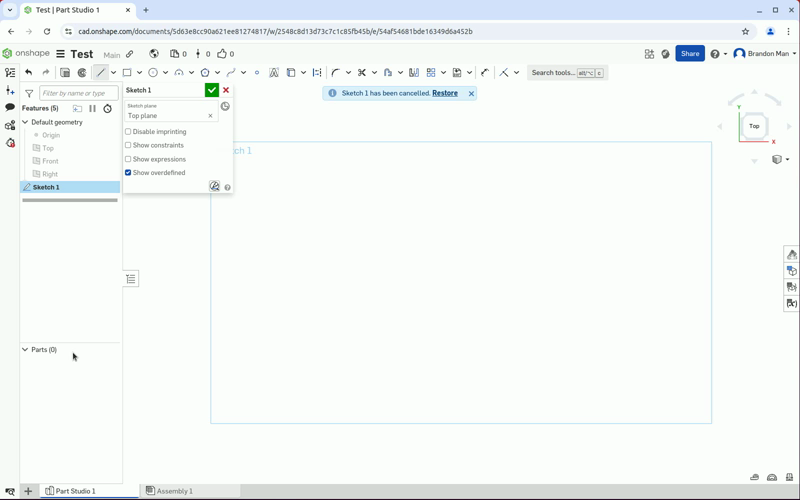
key_down(shift)
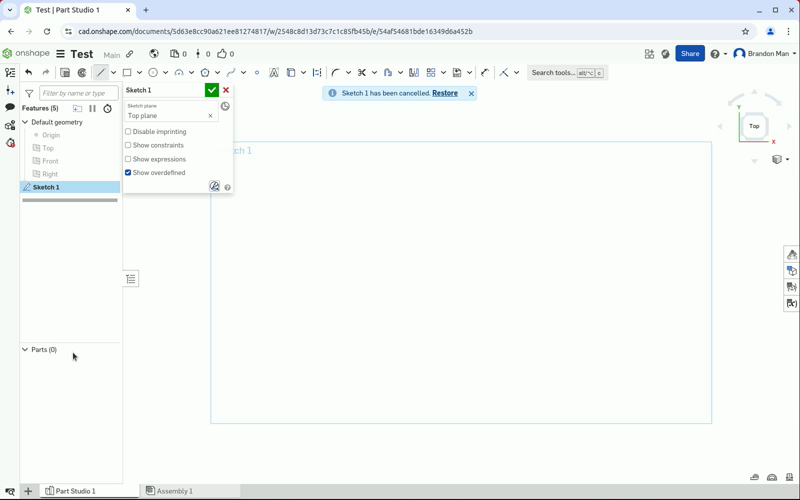
mouse_move(456, 279)
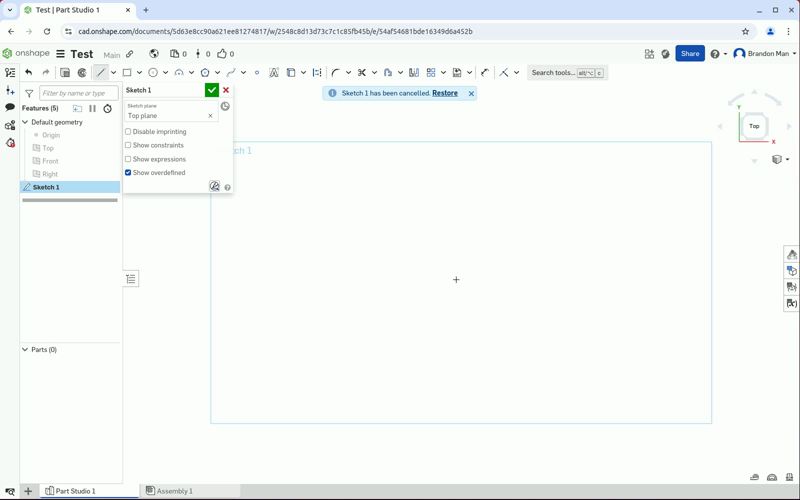
click(456, 279)
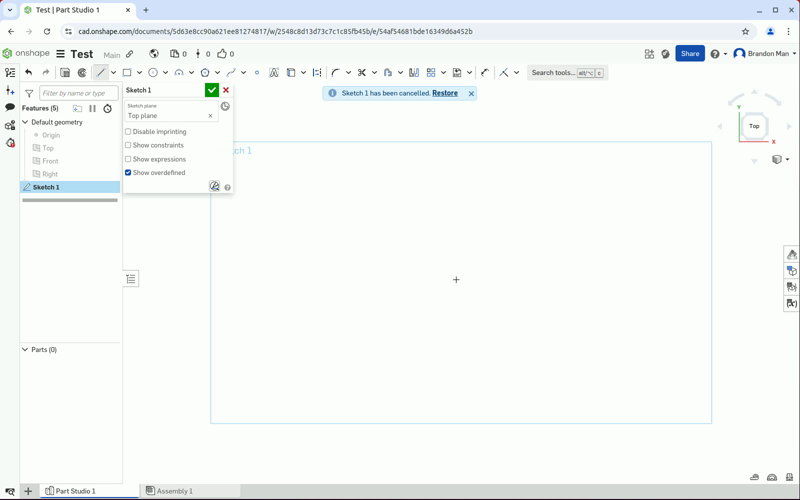
key_up(shift)
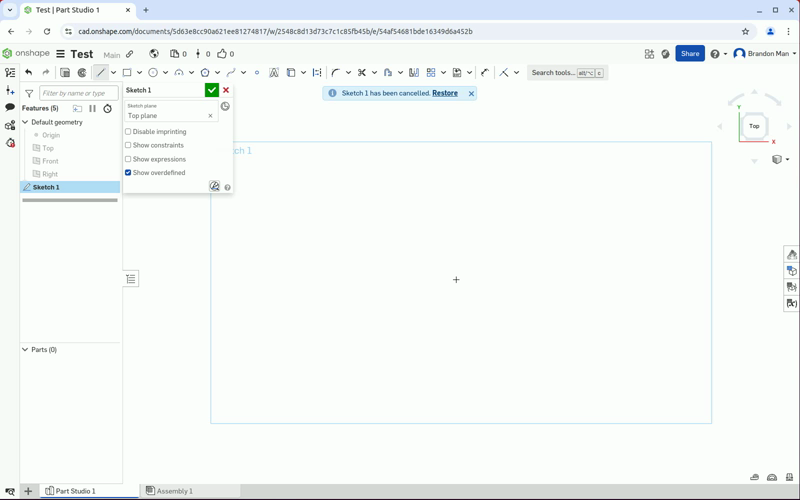
key_down(shift)
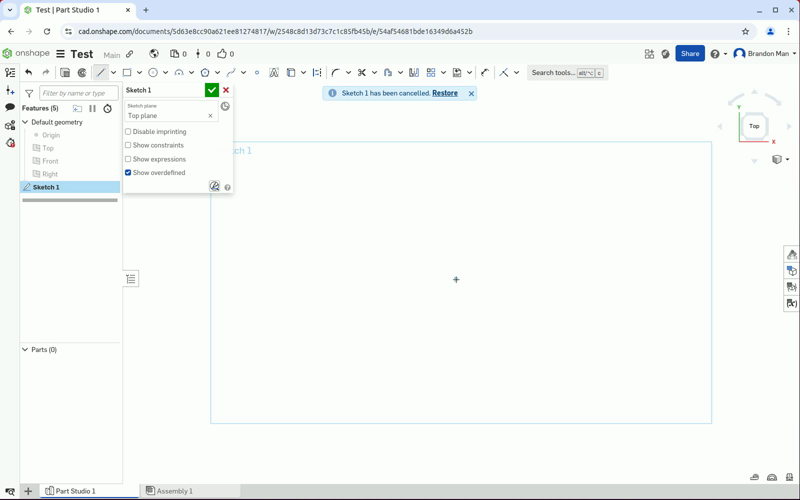
mouse_move(486, 279)
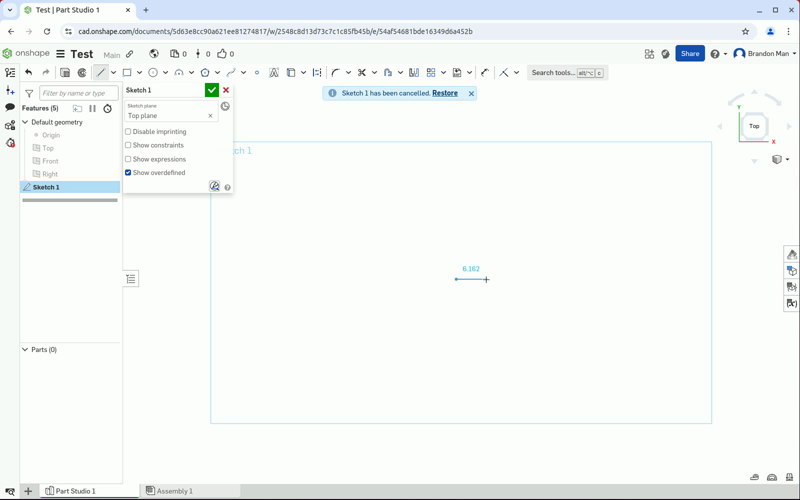
mouse_move(458, 279)
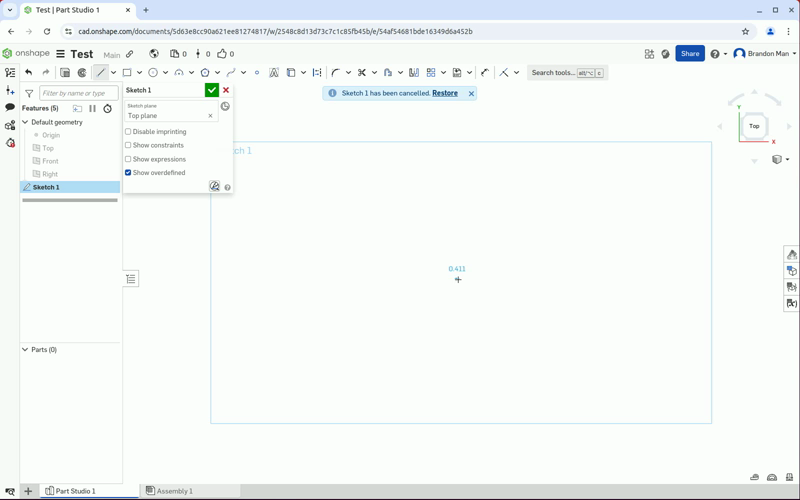
scroll(6)
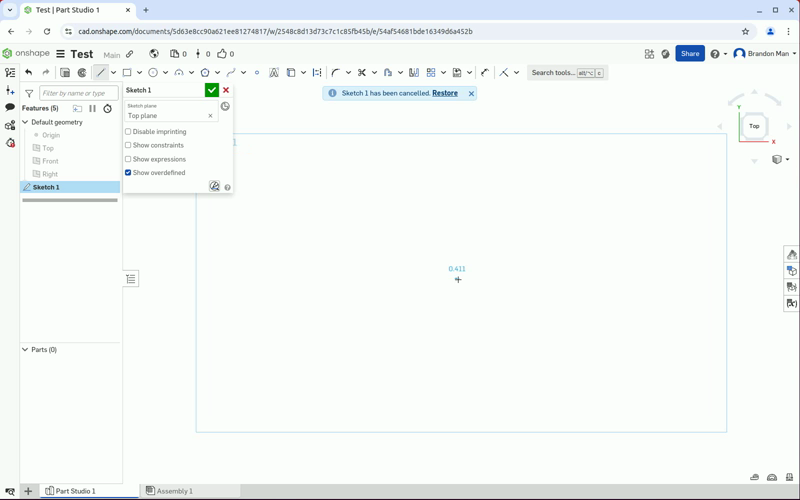
scroll(6)
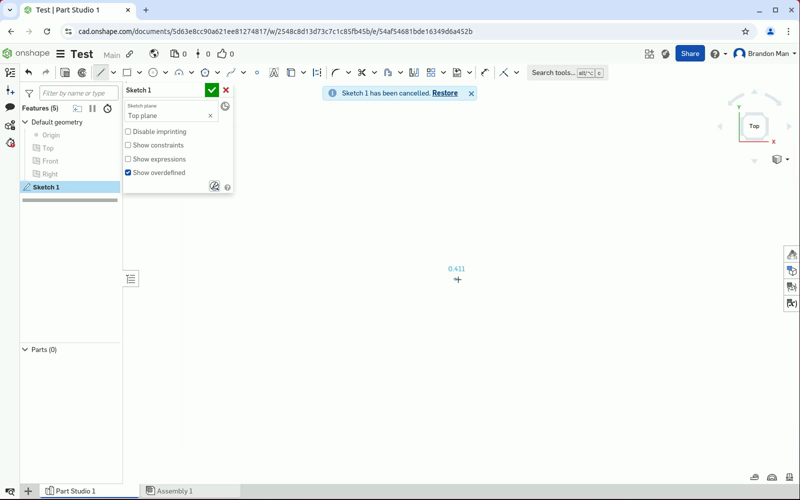
scroll(6)
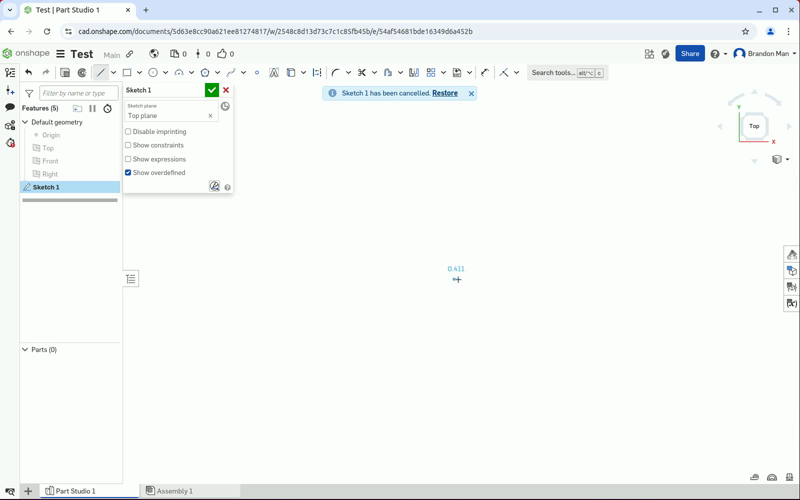
scroll(6)
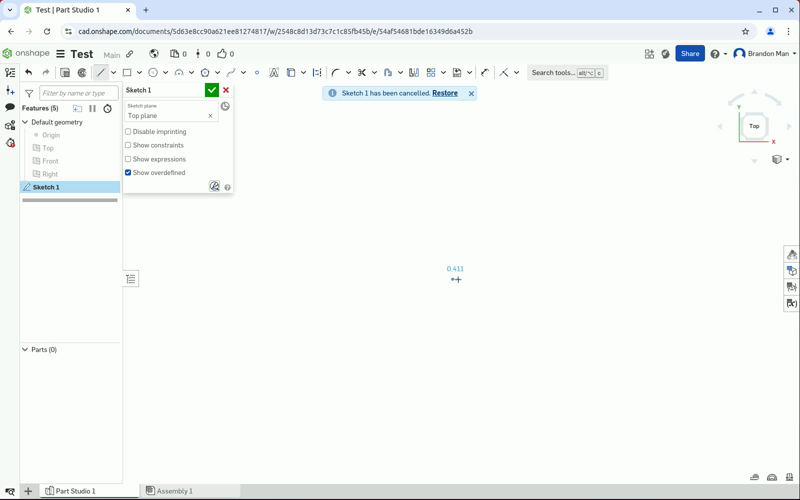
scroll(6)
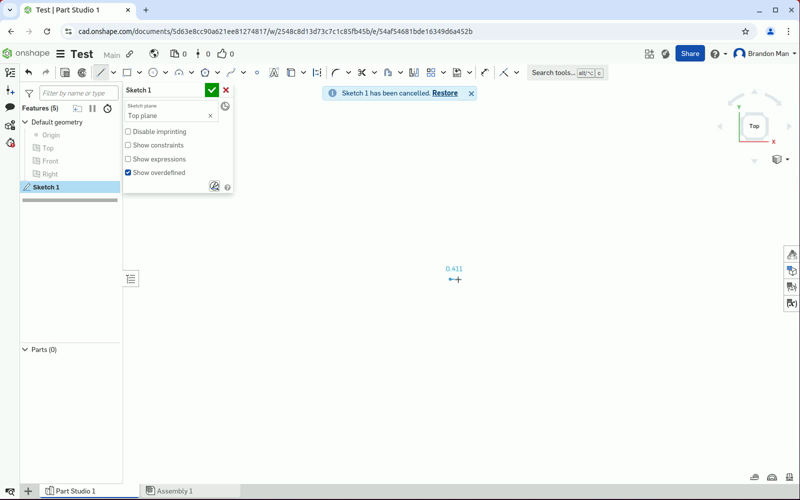
scroll(6)
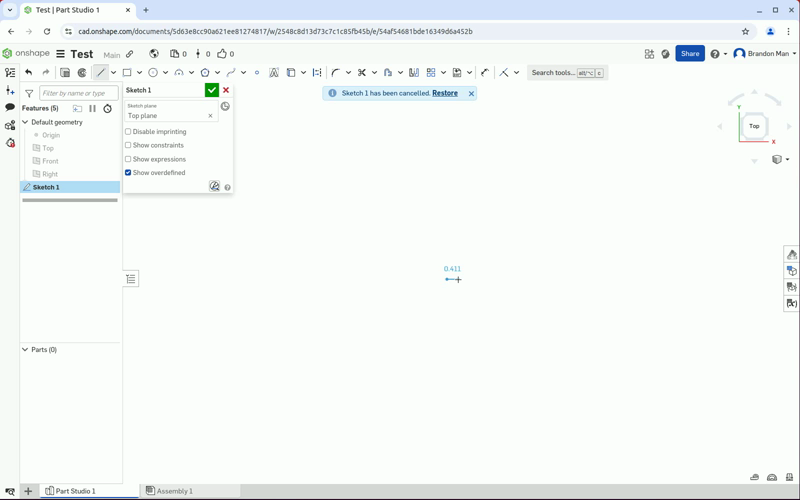
scroll(6)
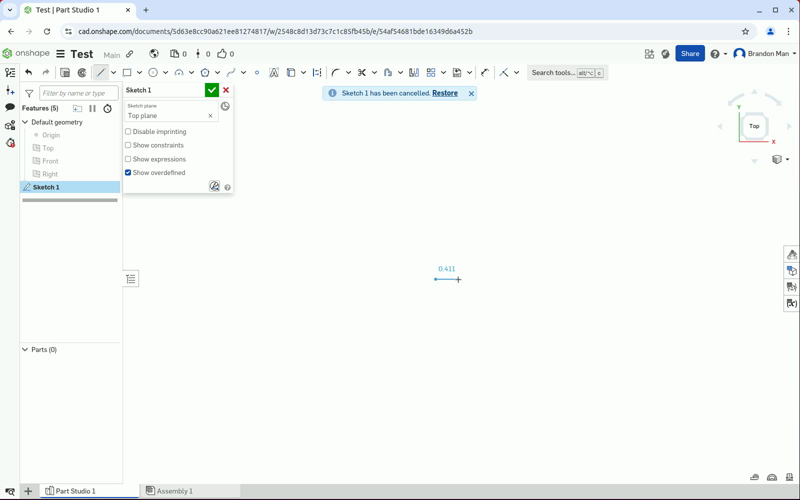
click(458, 279)
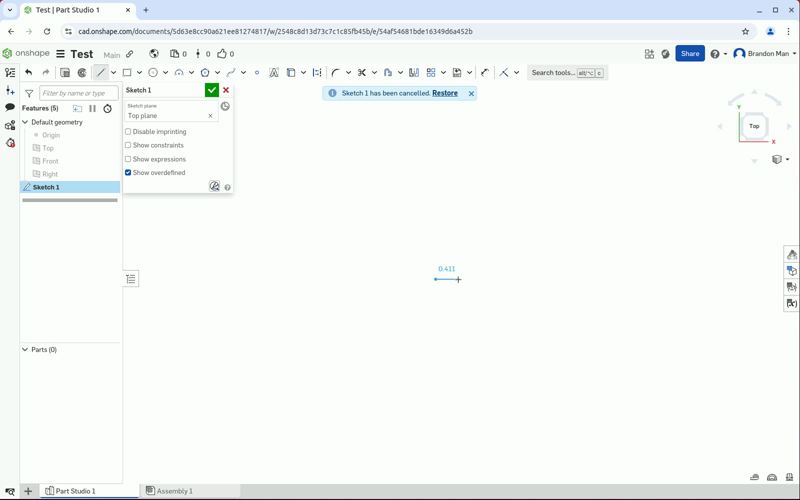
scroll(-6)
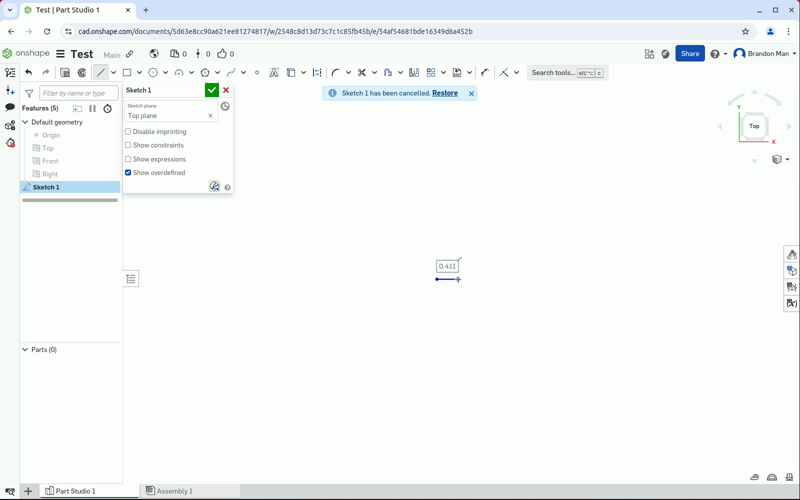
scroll(-6)
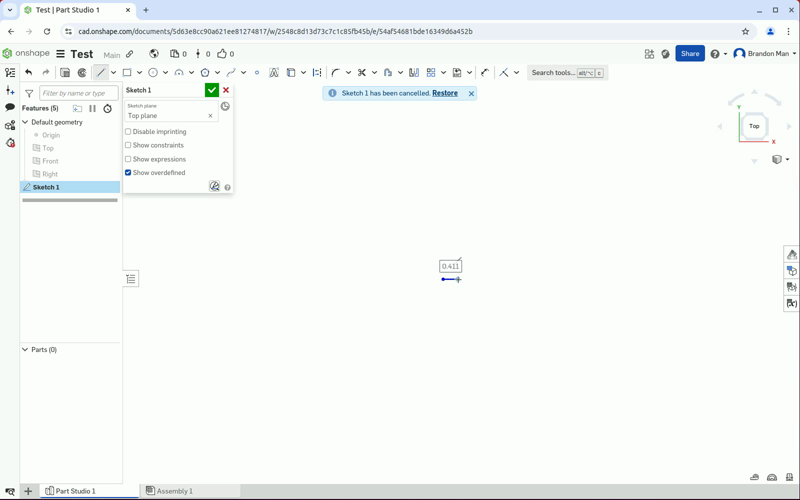
scroll(-6)
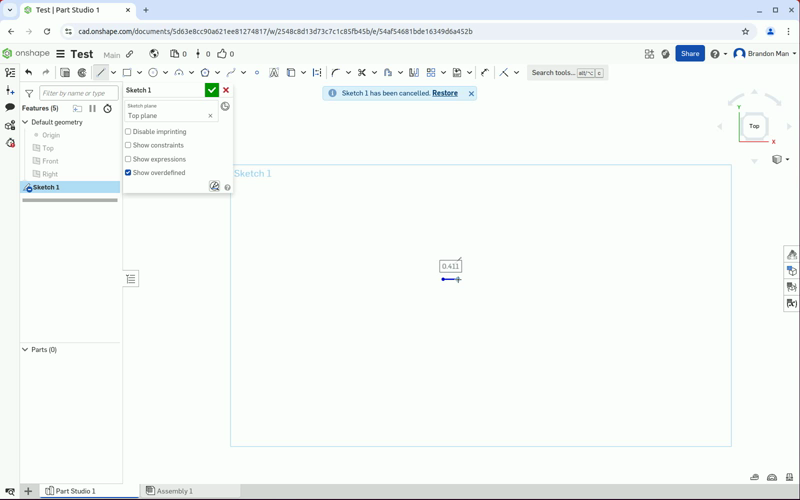
scroll(-6)
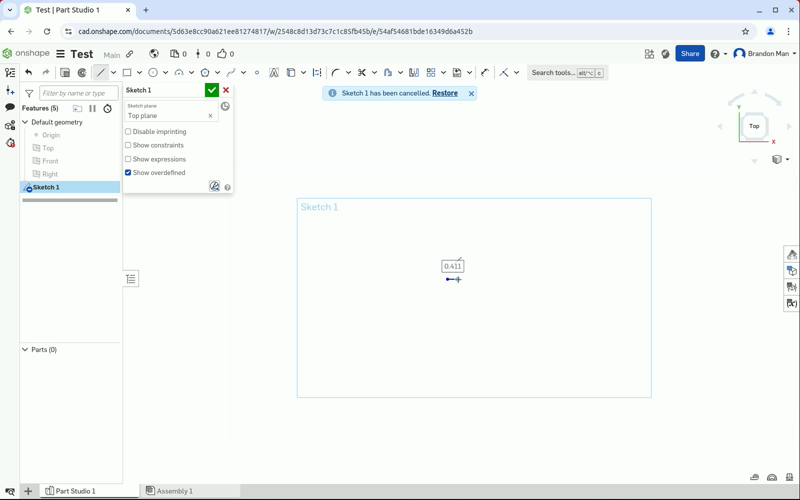
scroll(-6)
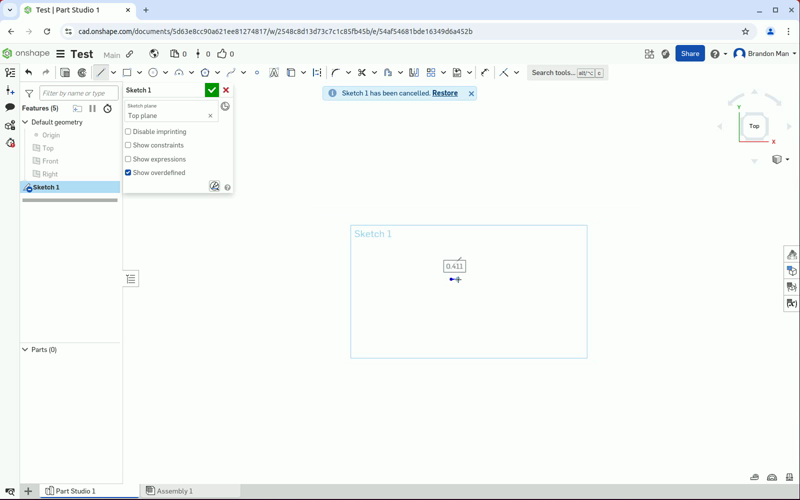
scroll(-6)
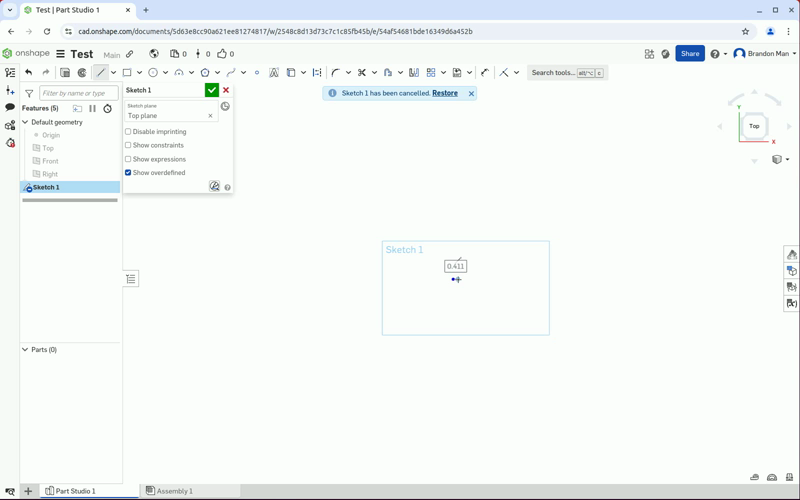
scroll(-6)
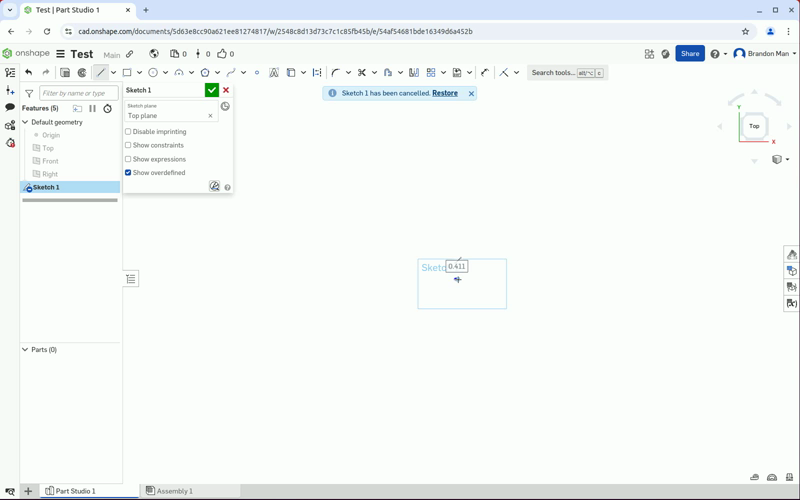
key_up(shift)
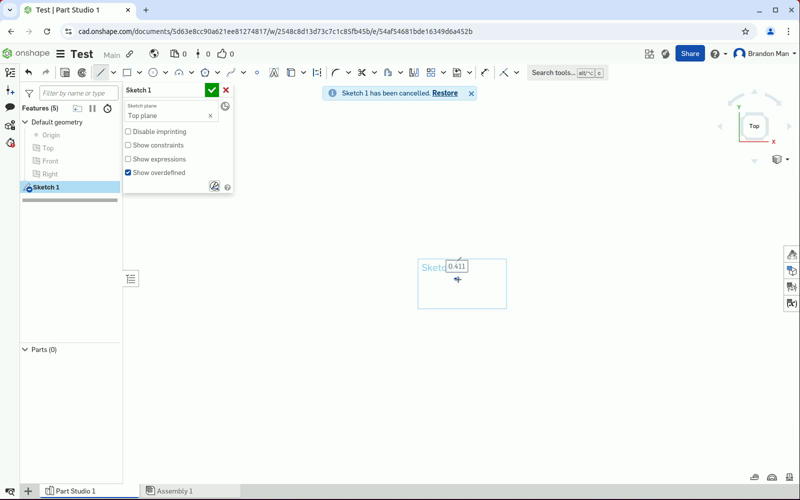
key_down(shift)
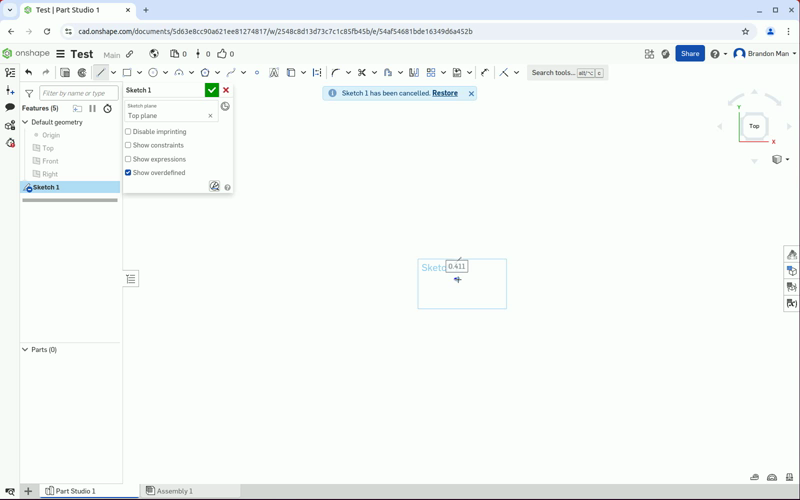
mouse_move(488, 279)
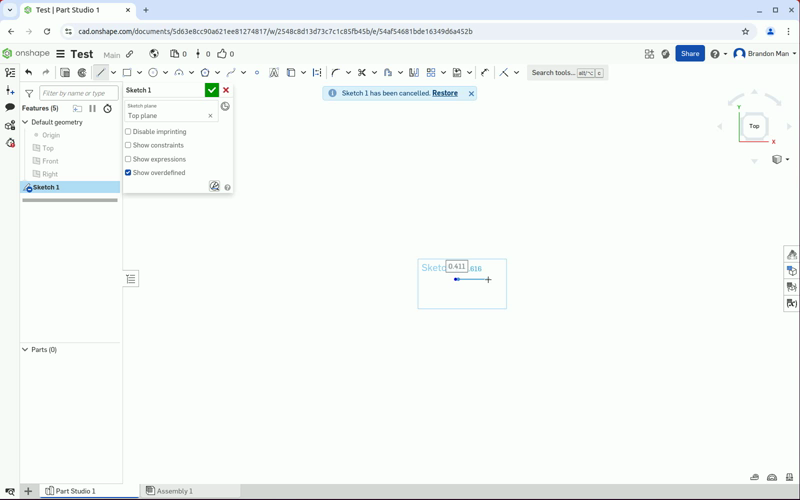
mouse_move(459, 278)
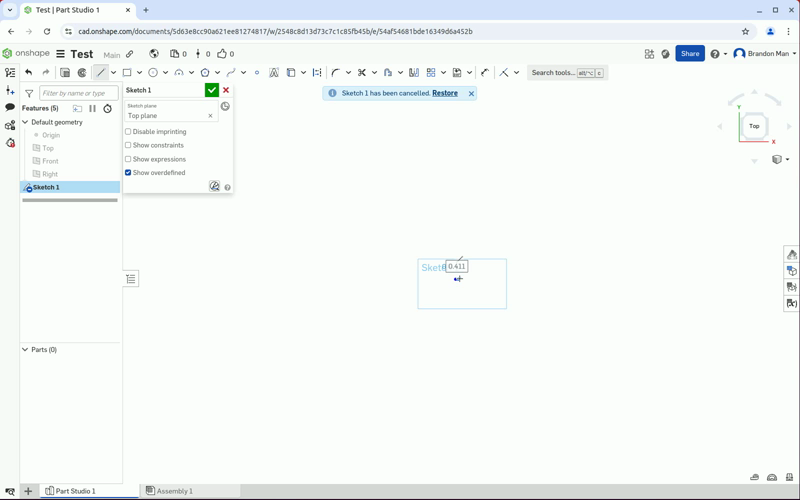
scroll(6)
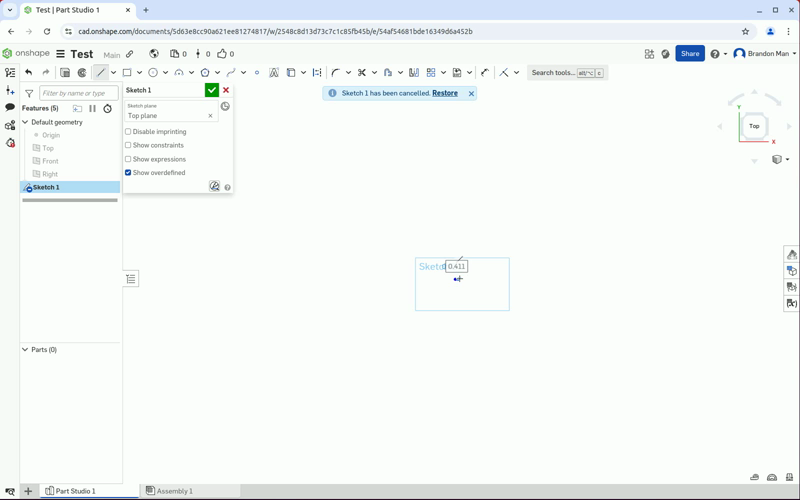
scroll(6)
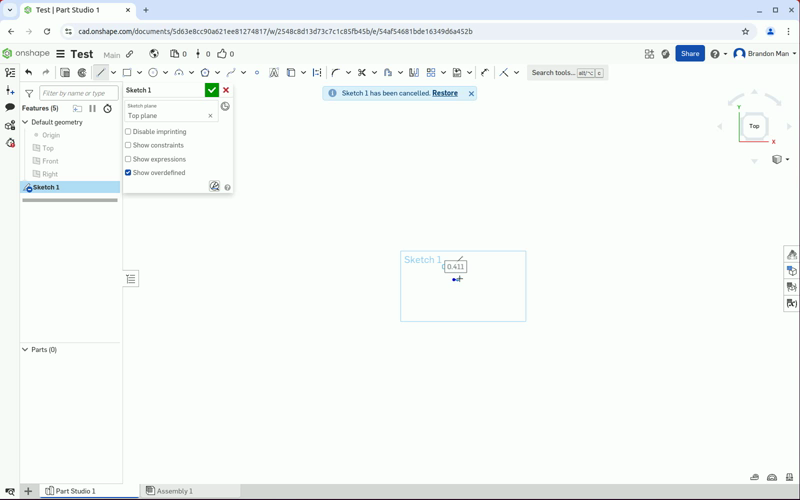
scroll(6)
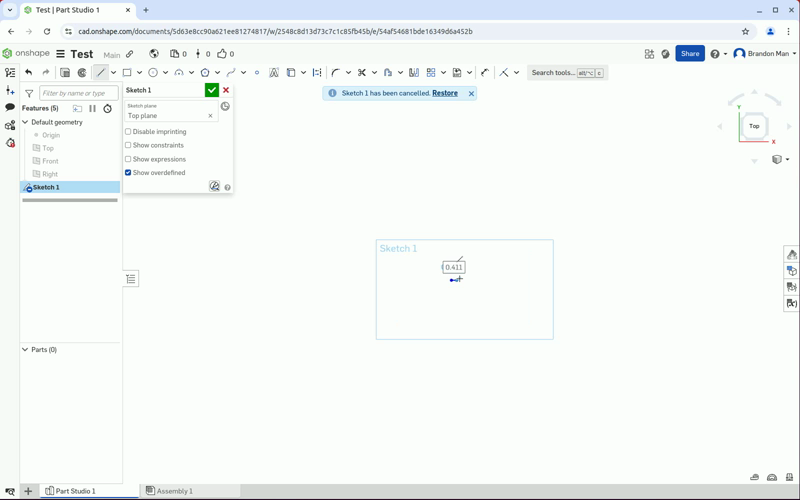
scroll(6)
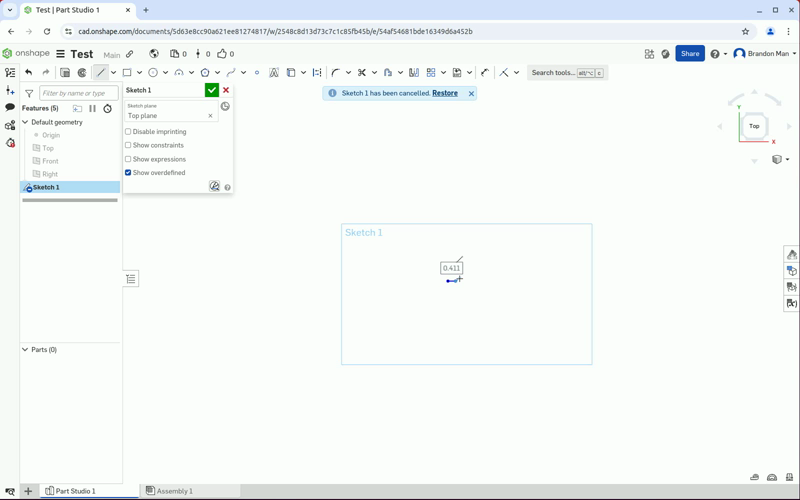
scroll(6)
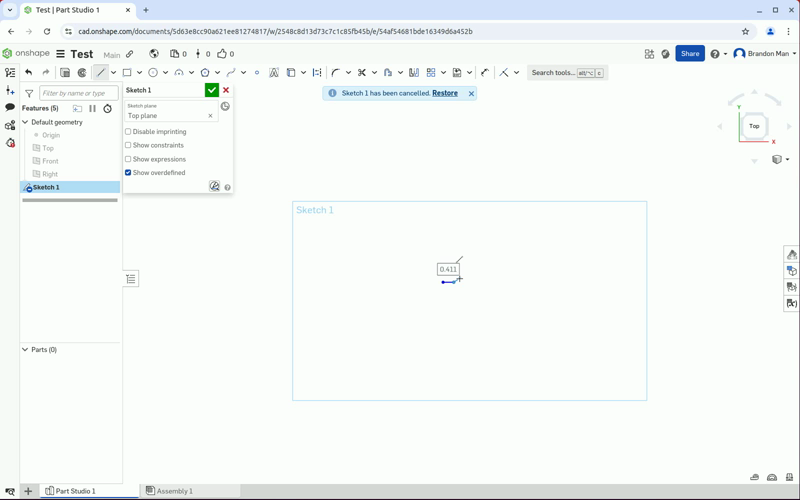
scroll(6)
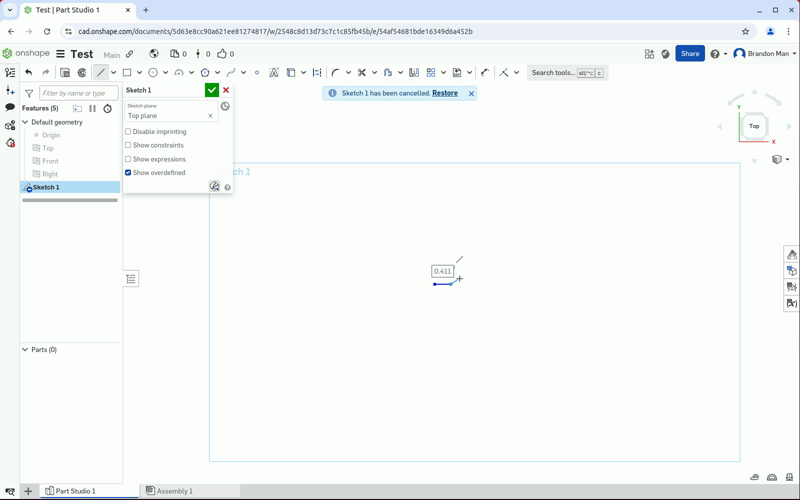
scroll(6)
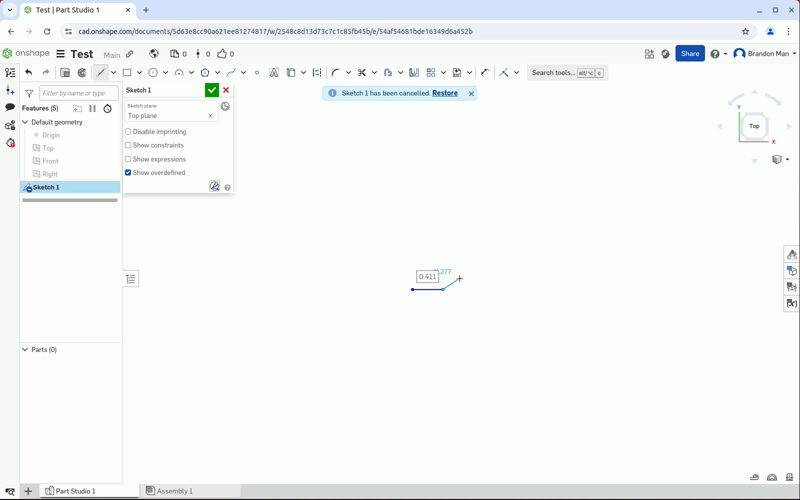
click(459, 278)
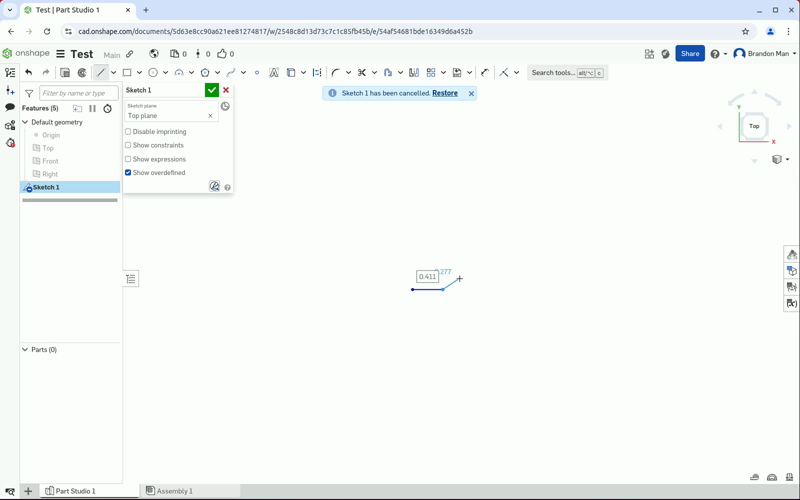
scroll(-6)
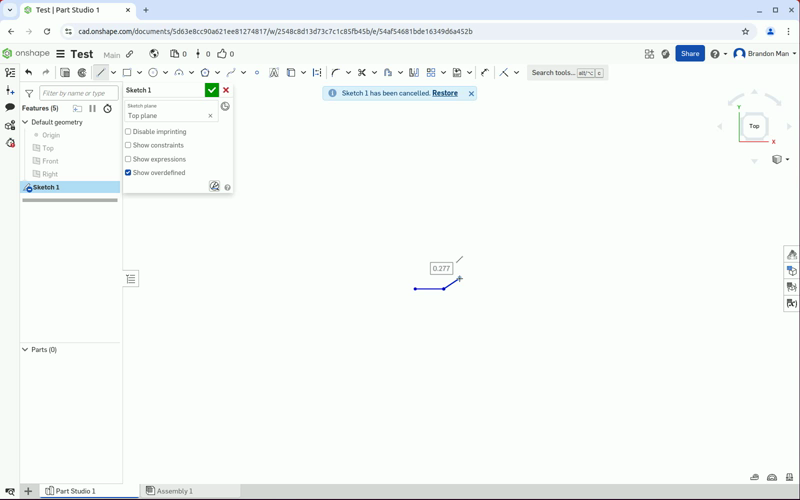
scroll(-6)
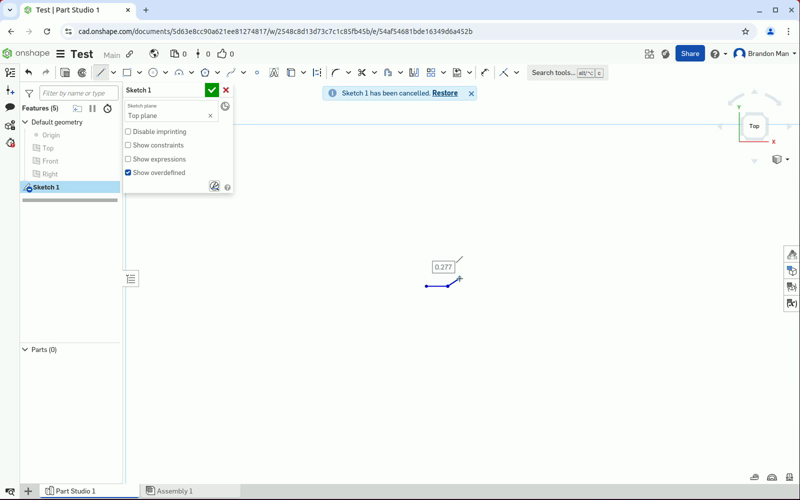
scroll(-6)
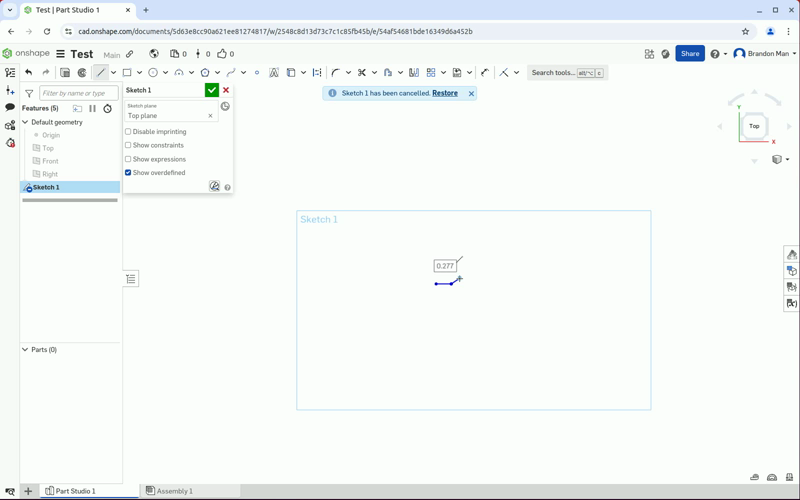
scroll(-6)
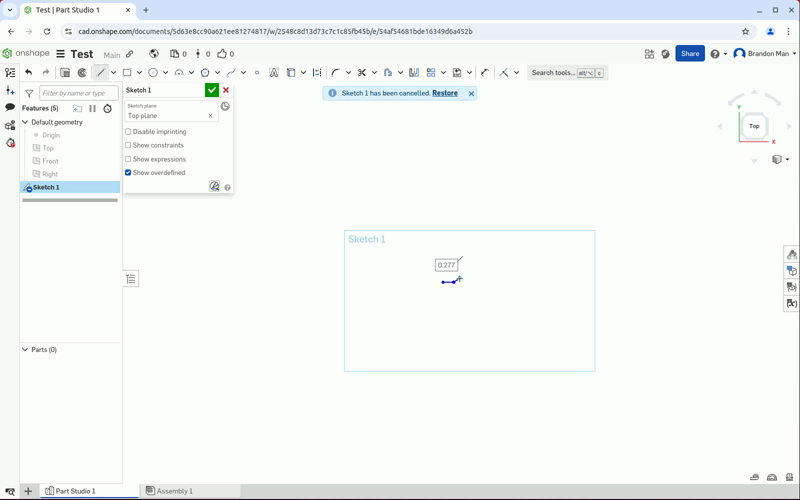
scroll(-6)
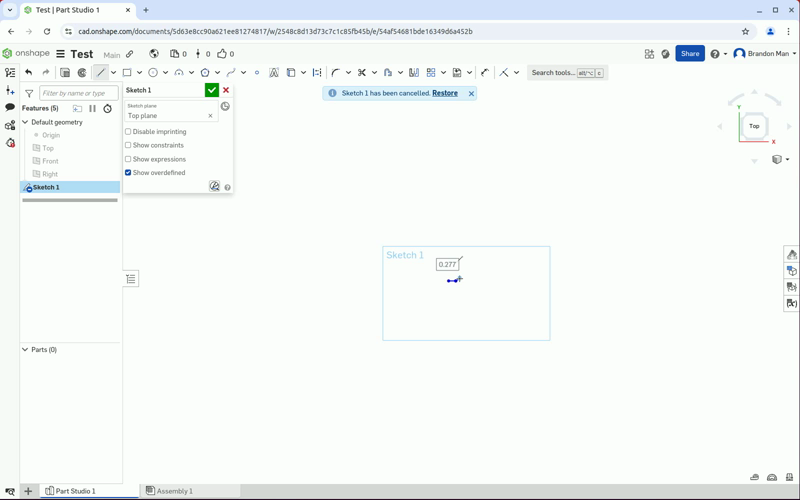
scroll(-6)
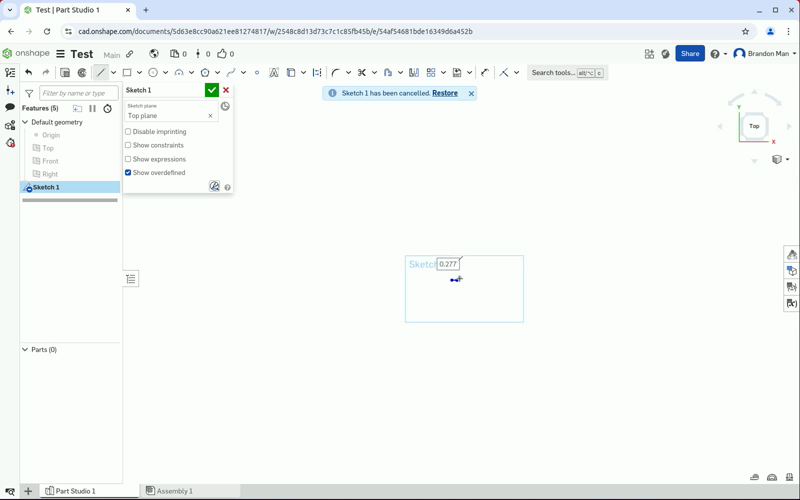
scroll(-6)
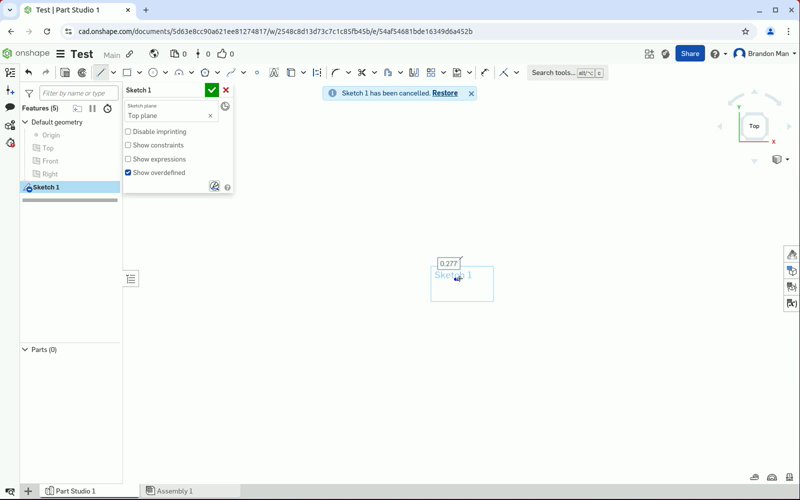
key_up(shift)
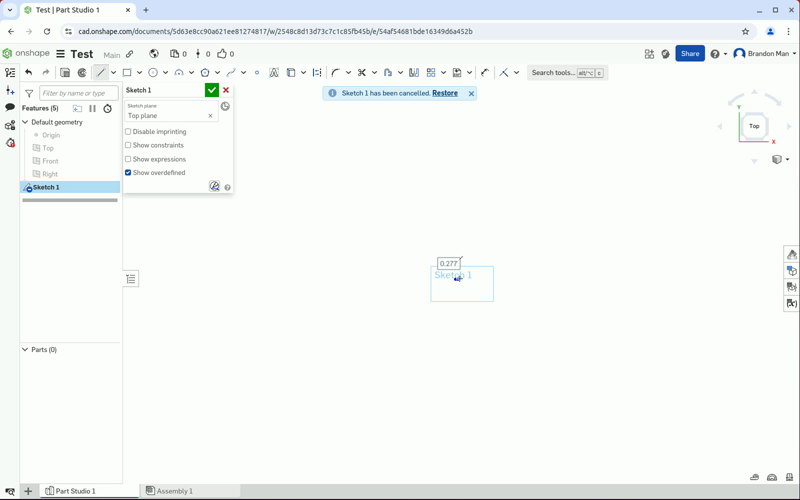
key_down(shift)
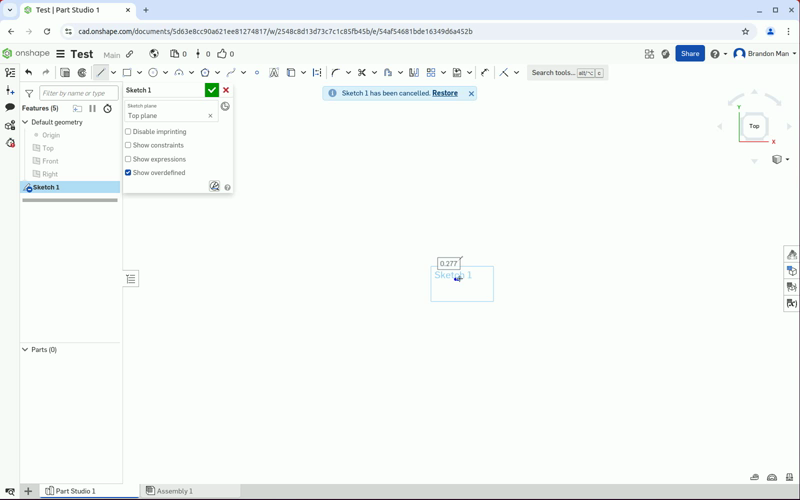
mouse_move(489, 278)
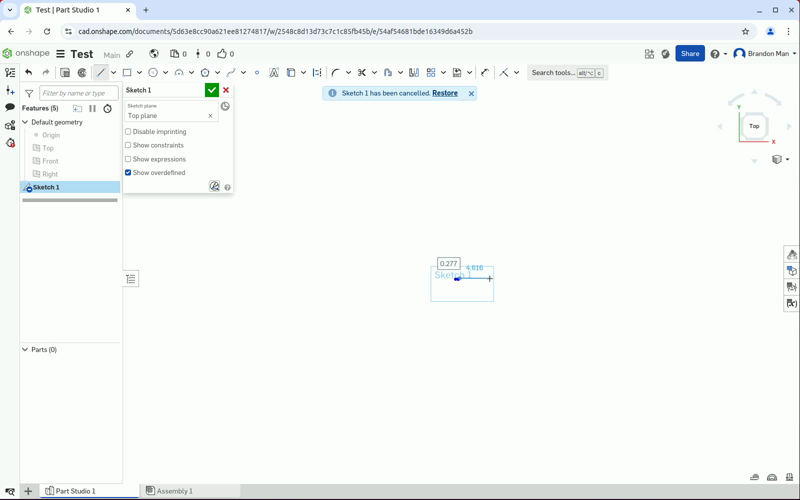
mouse_move(456, 278)
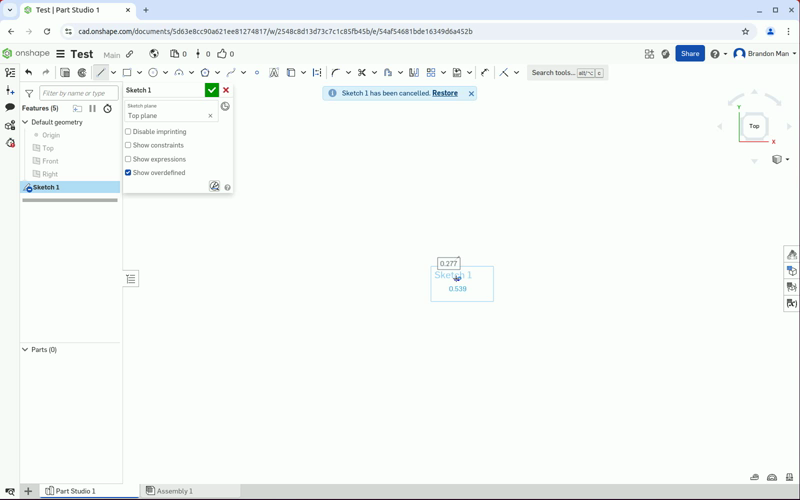
scroll(6)
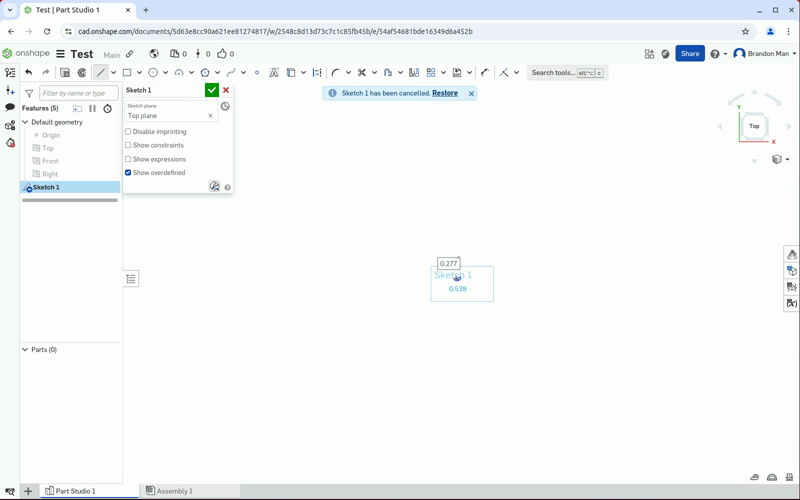
scroll(6)
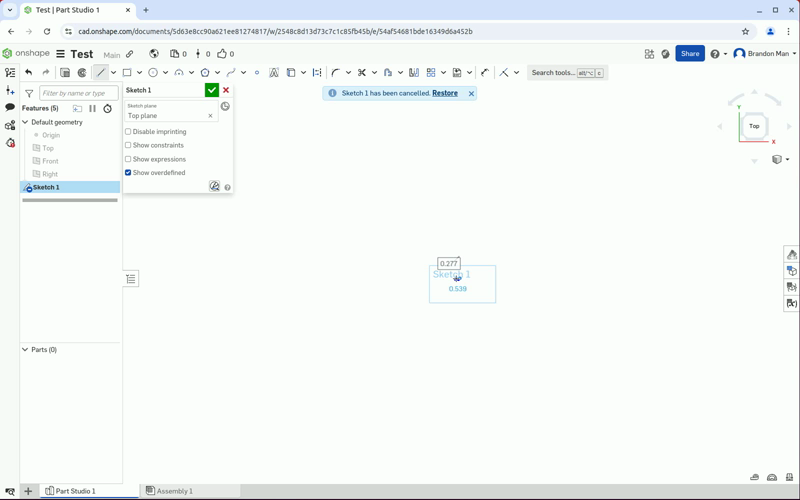
scroll(6)
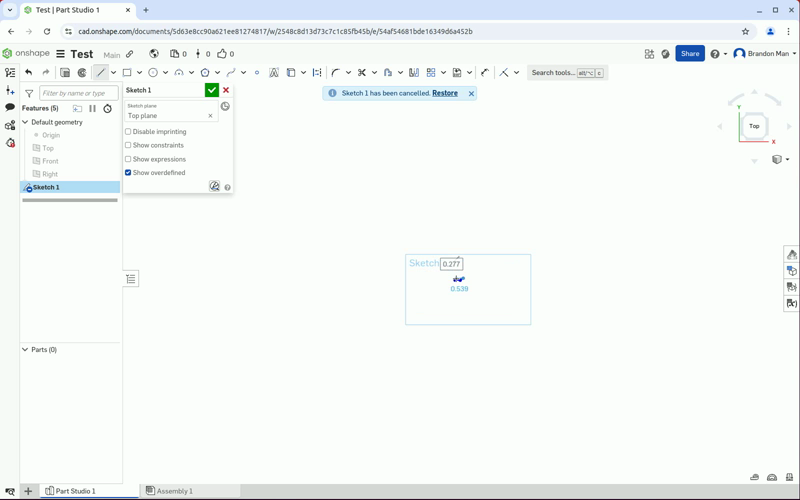
scroll(6)
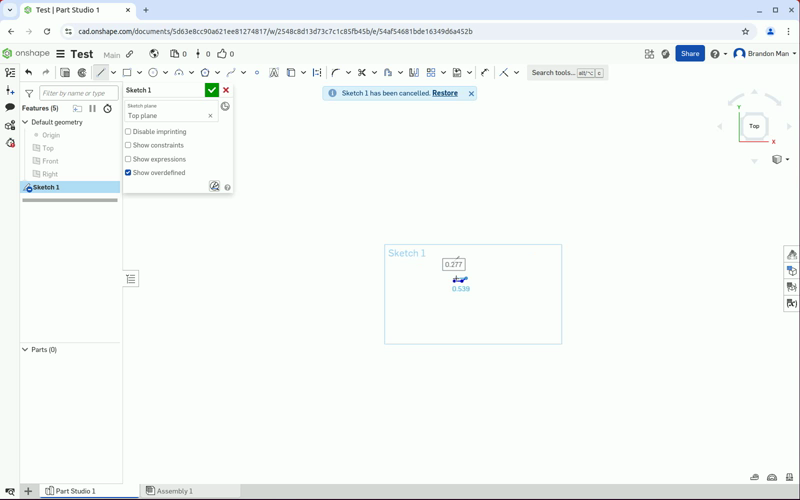
scroll(6)
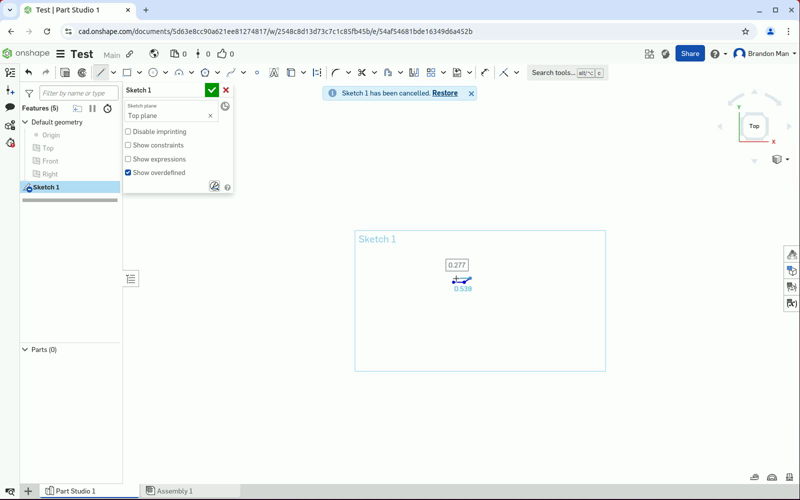
scroll(6)
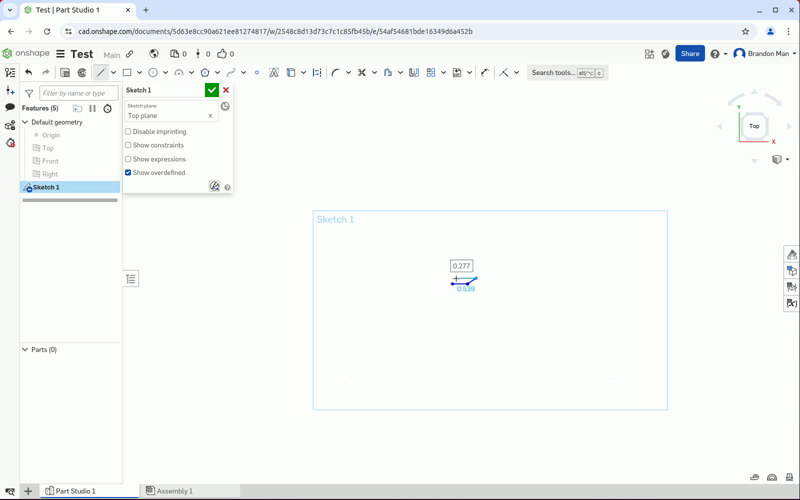
scroll(6)
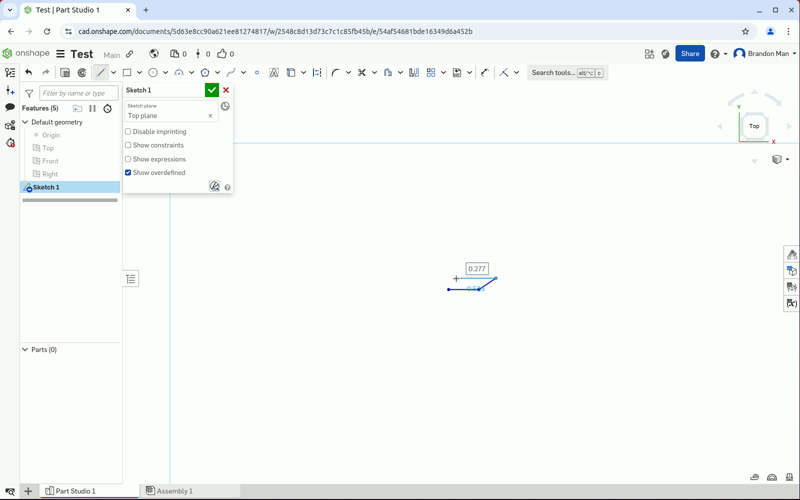
click(456, 278)
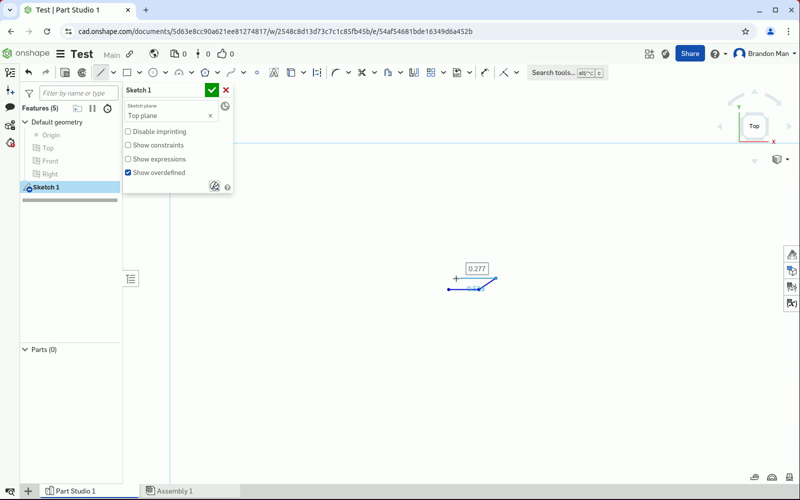
scroll(-6)
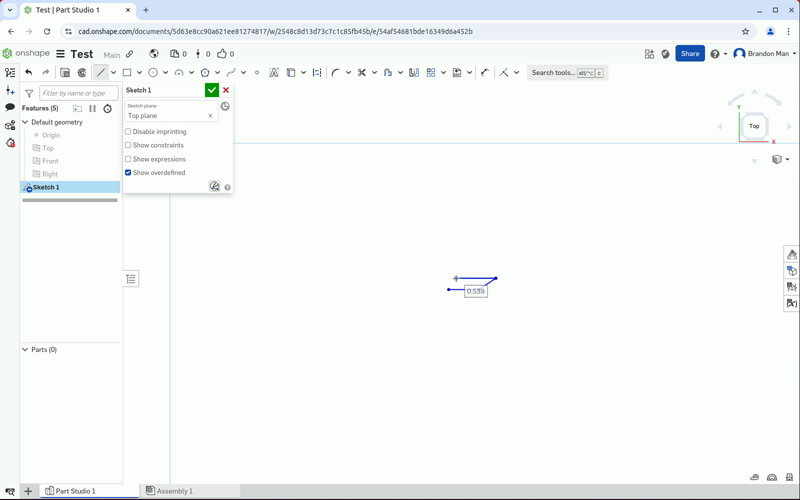
scroll(-6)
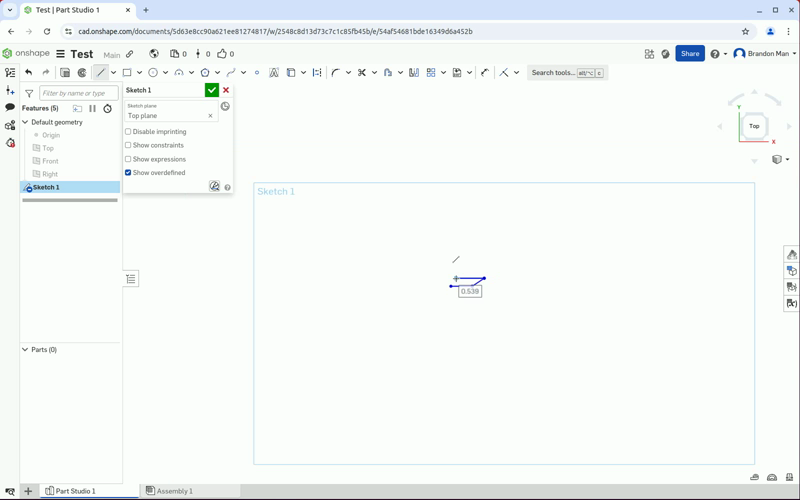
scroll(-6)
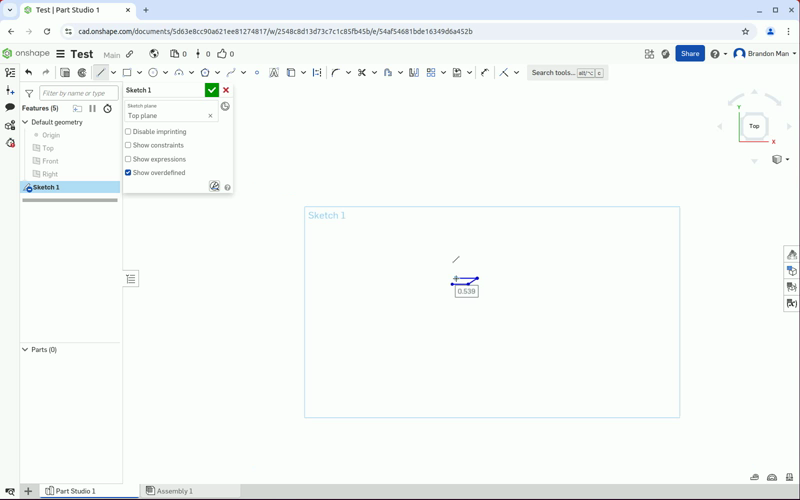
scroll(-6)
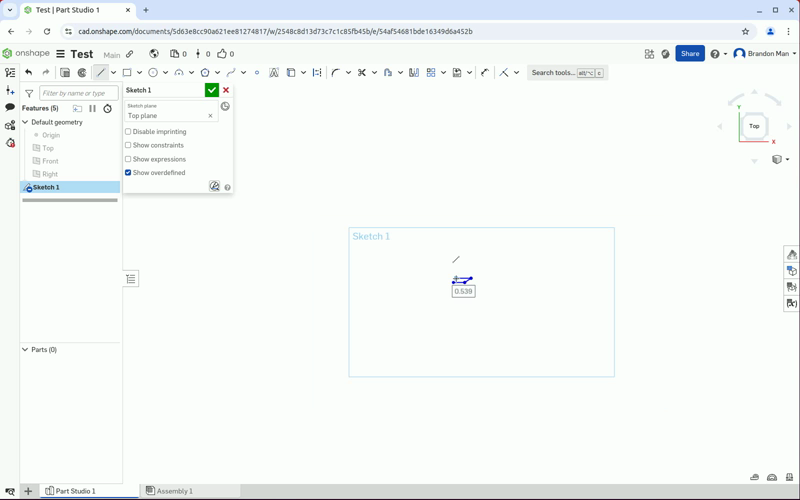
scroll(-6)
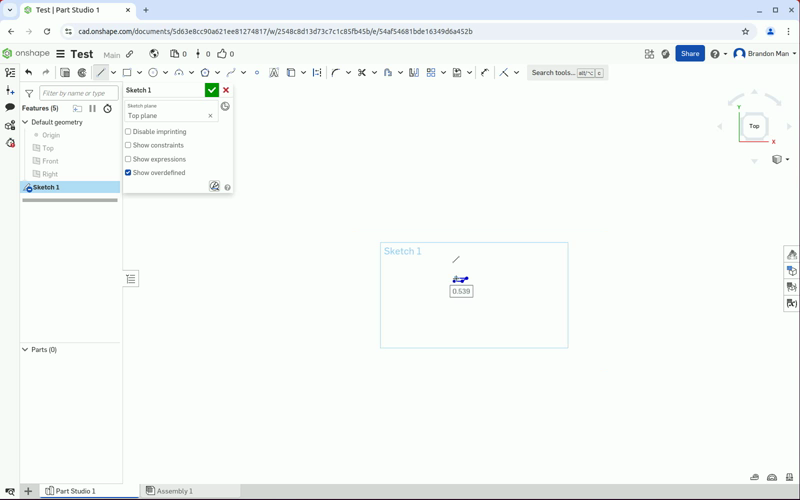
scroll(-6)
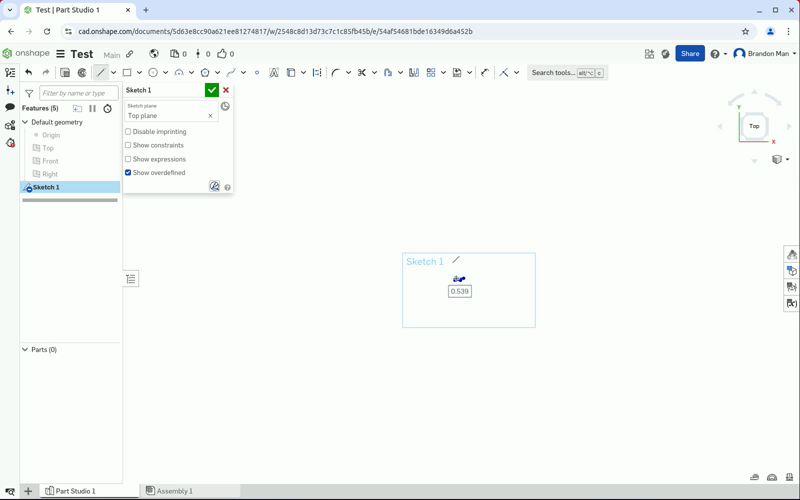
scroll(-6)
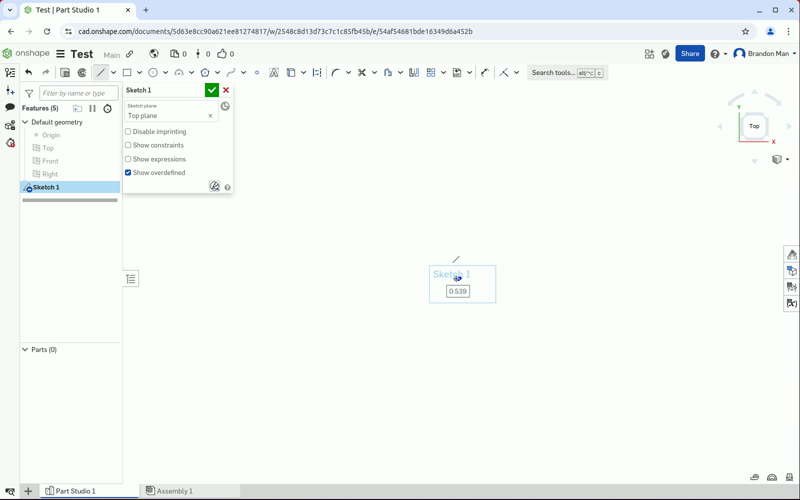
key_up(shift)
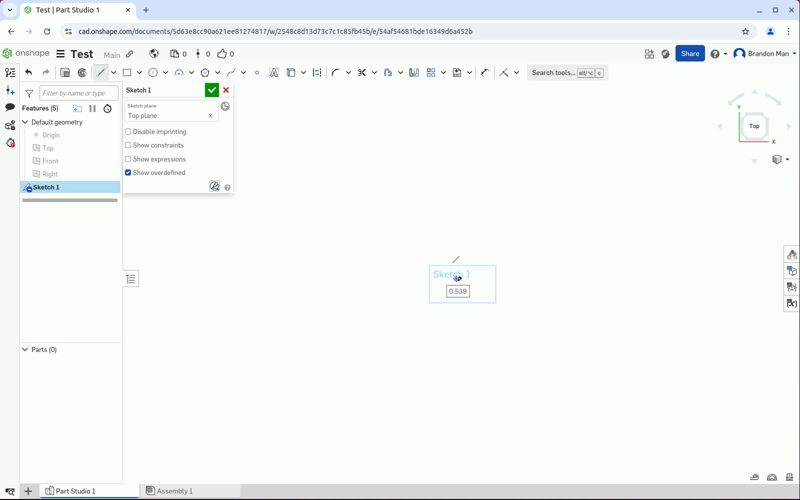
mouse_move(486, 278)
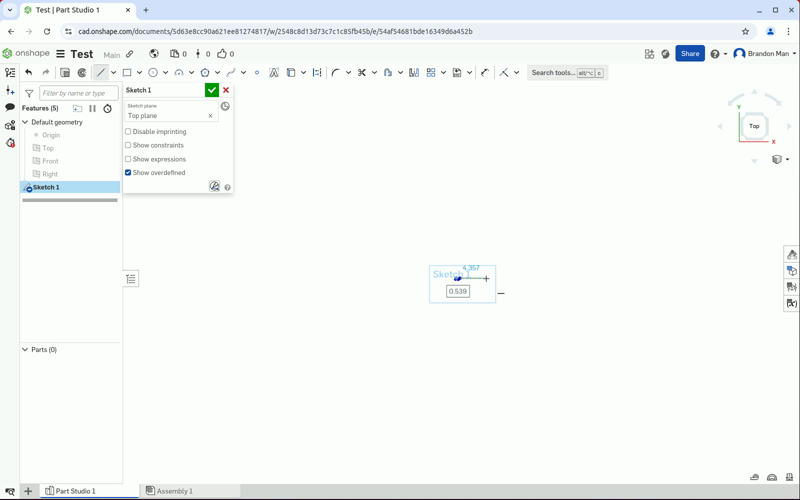
key_down(shift)
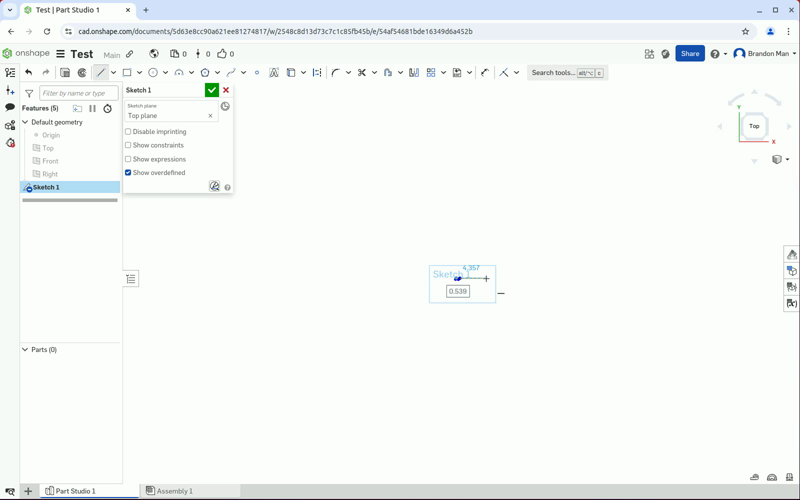
mouse_move(456, 279)
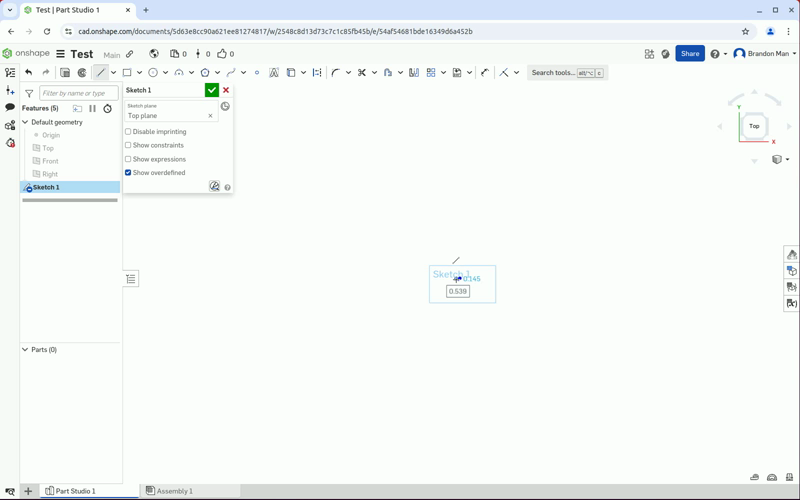
scroll(6)
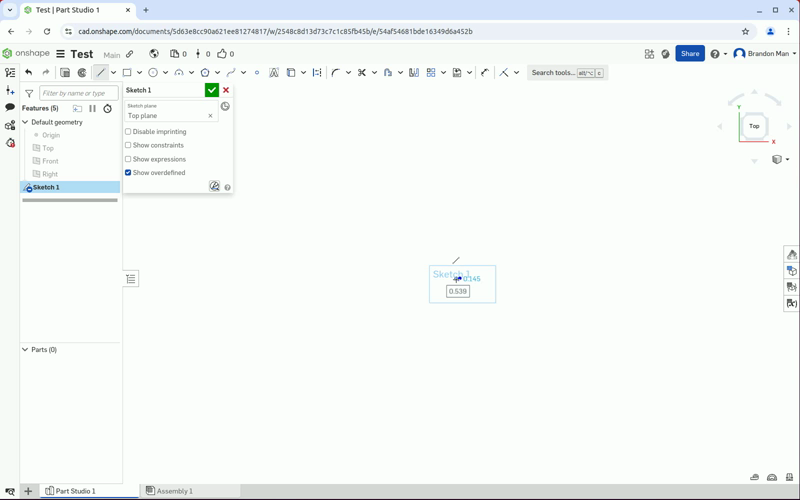
scroll(6)
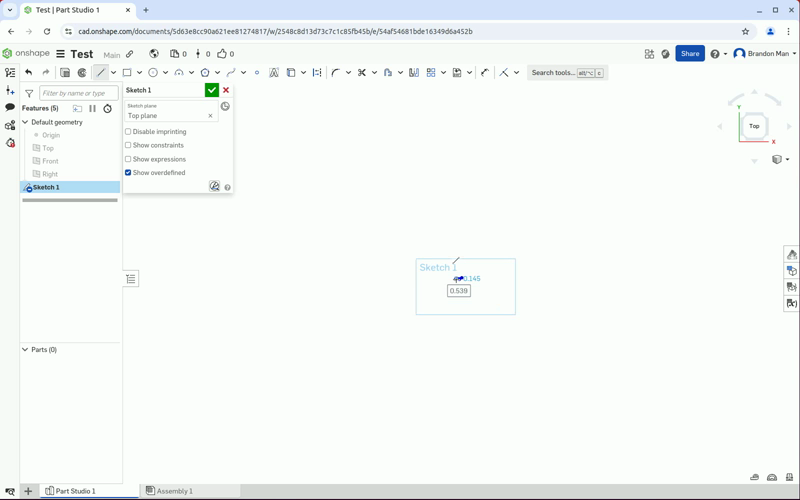
scroll(6)
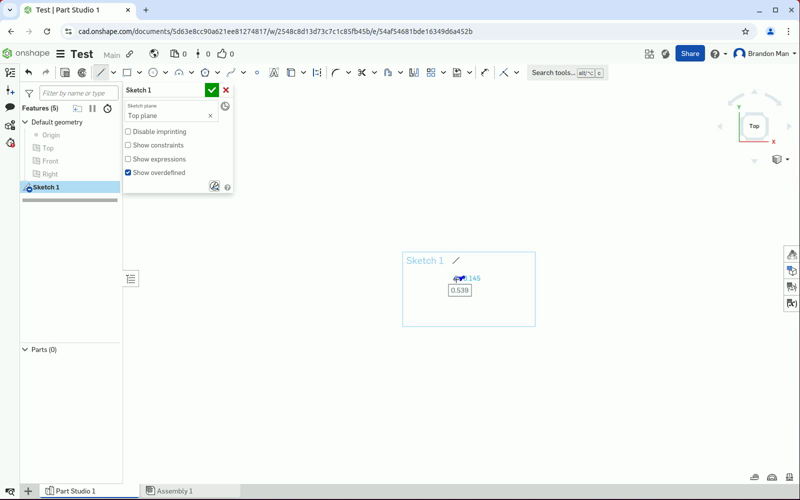
scroll(6)
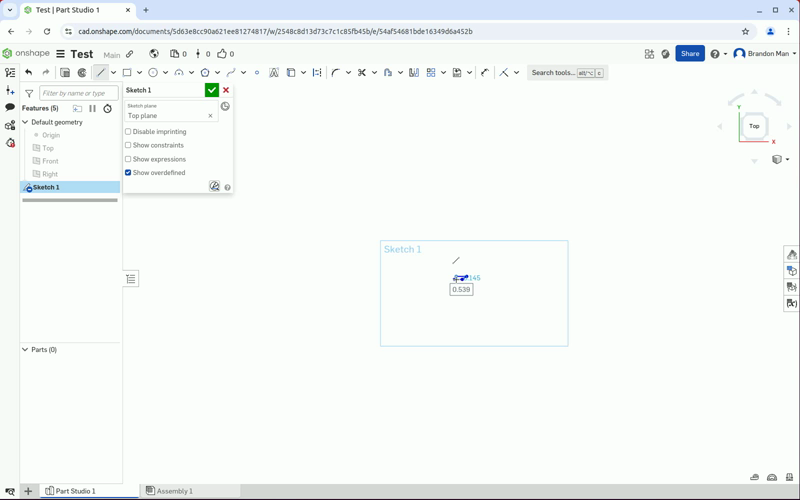
scroll(6)
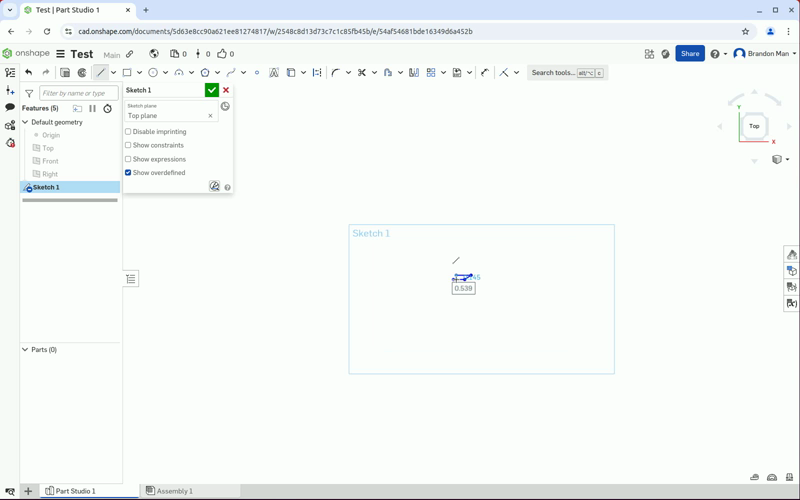
scroll(6)
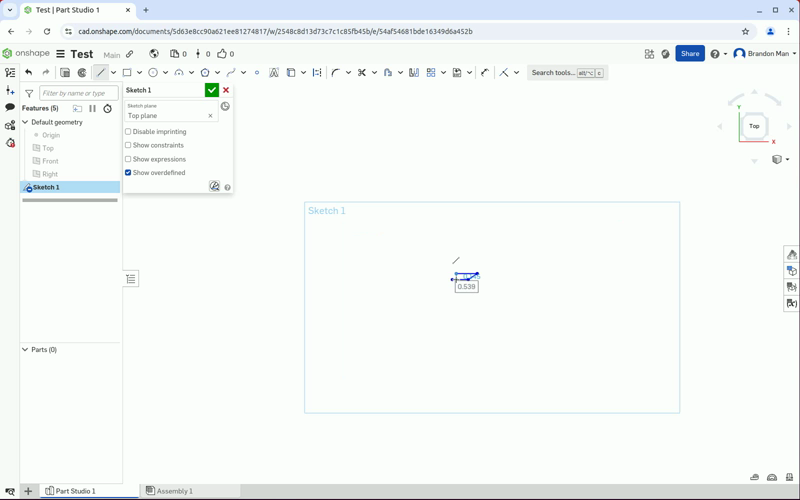
scroll(6)
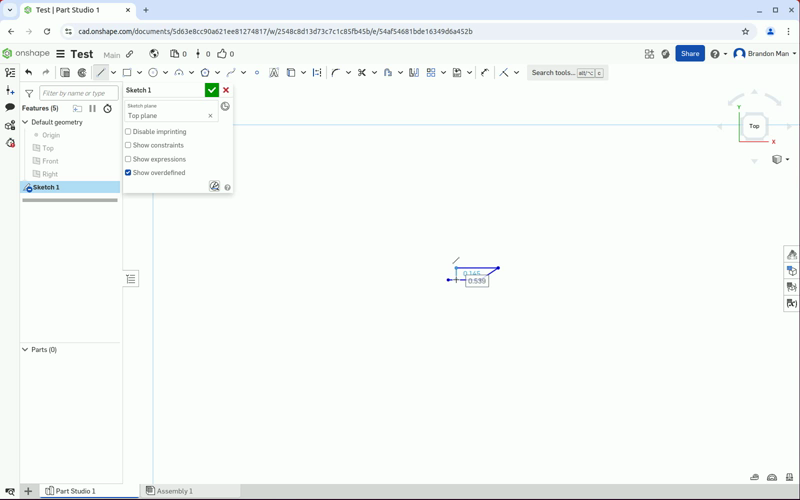
key_up(shift)
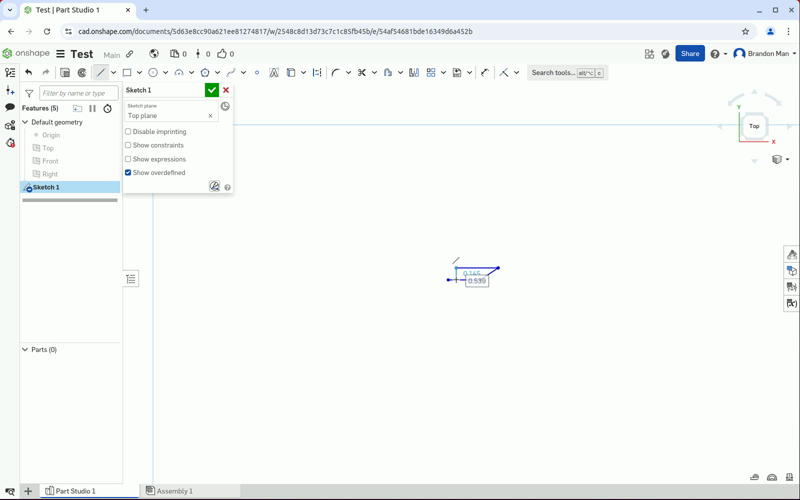
click(456, 279)
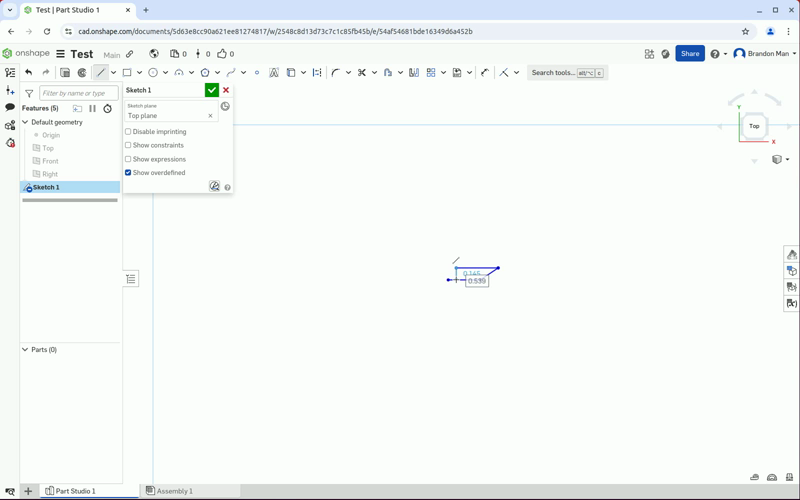
scroll(-6)
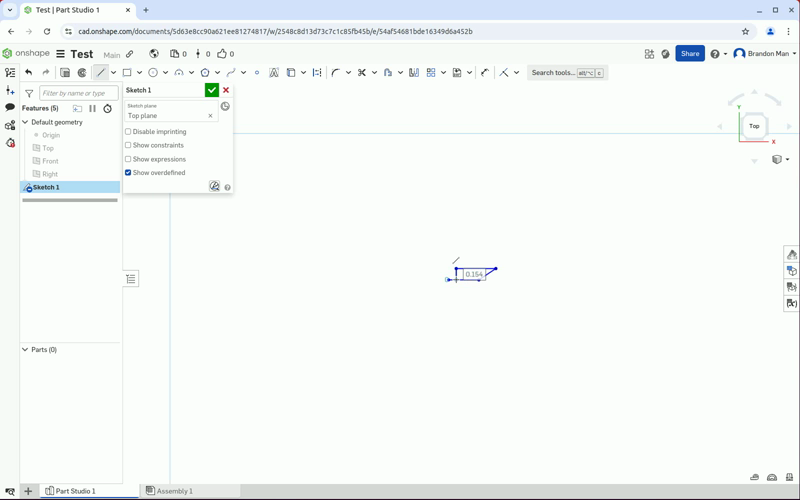
scroll(-6)
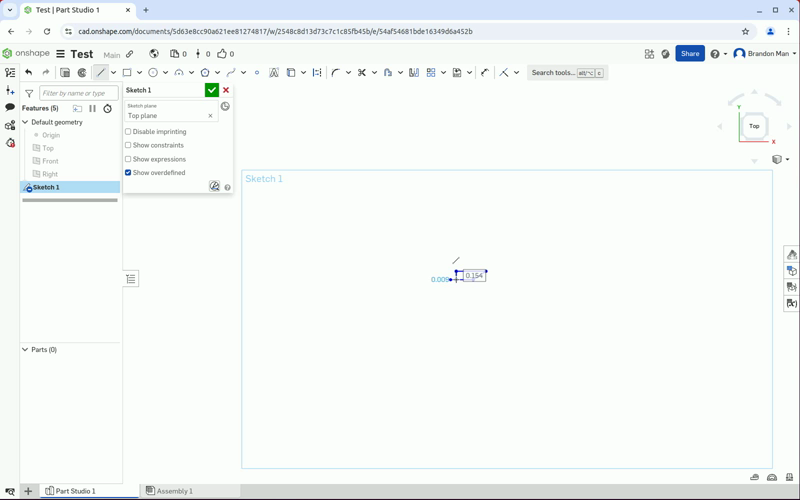
scroll(-6)
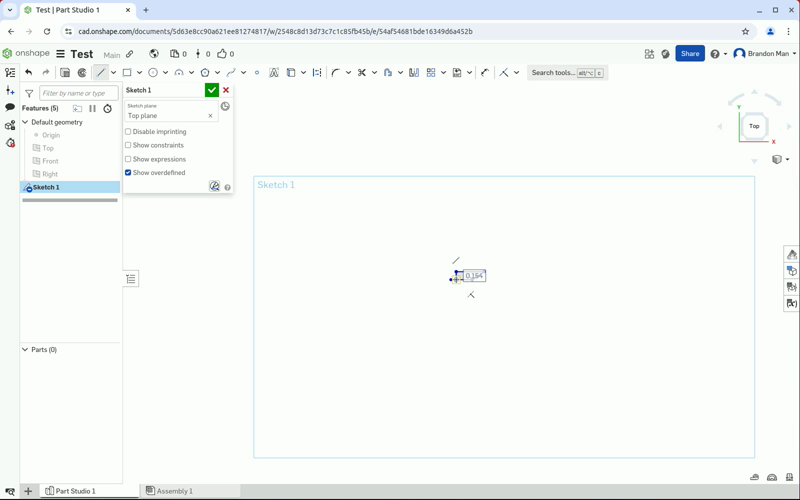
scroll(-6)
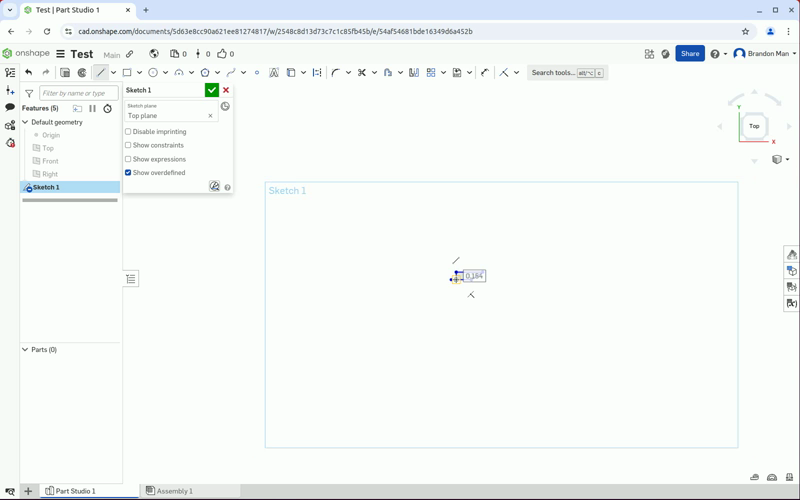
scroll(-6)
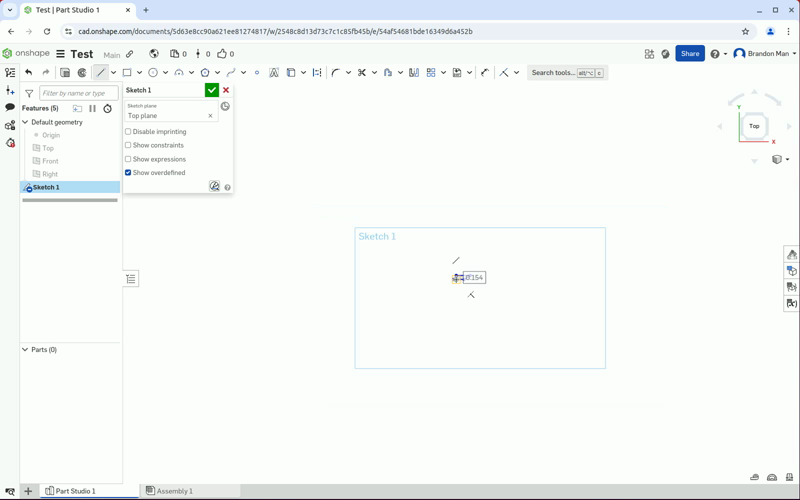
scroll(-6)
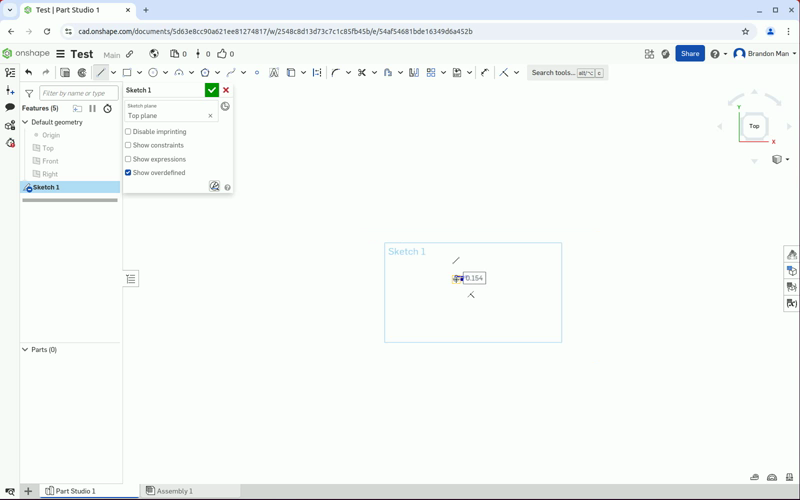
scroll(-6)
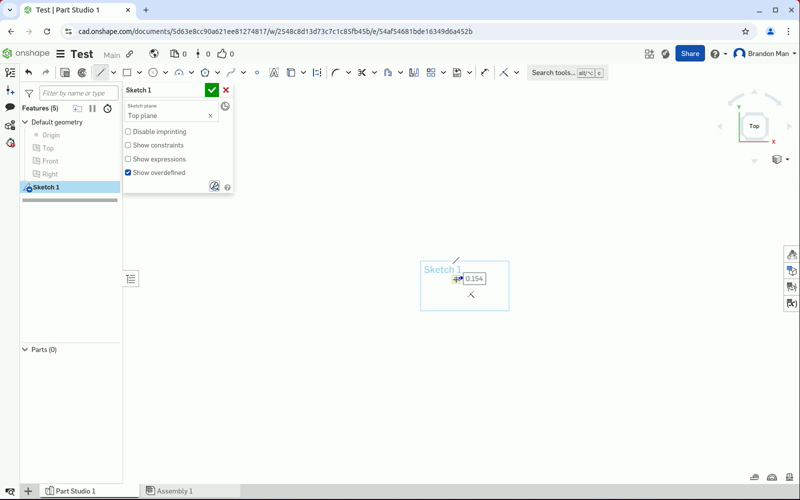
key(esc)
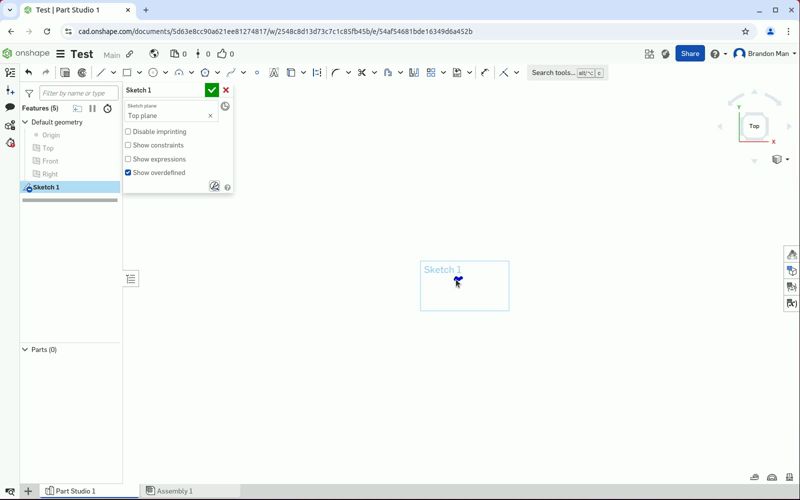
mouse_move(456, 278)
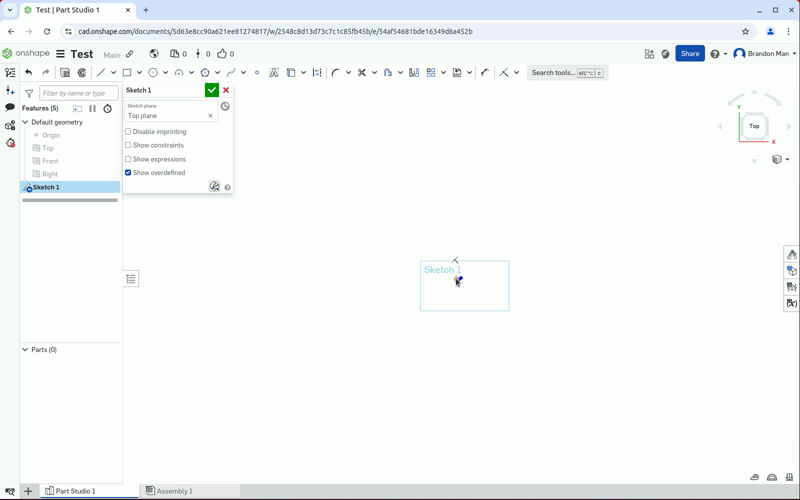
scroll(6)
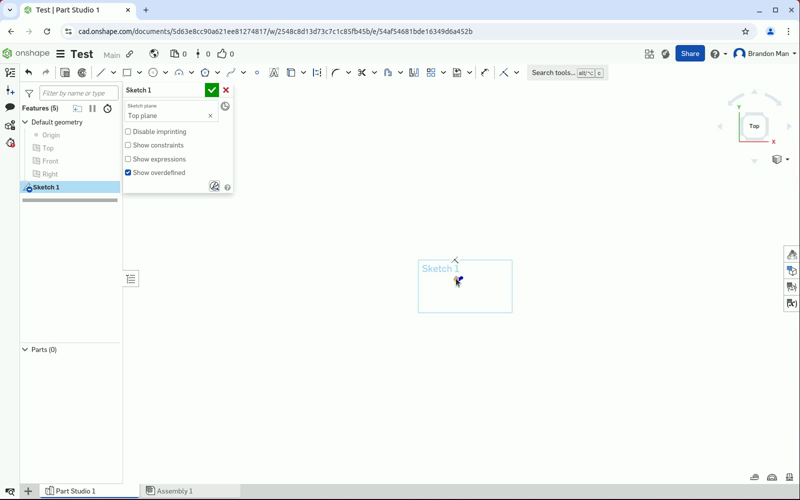
scroll(6)
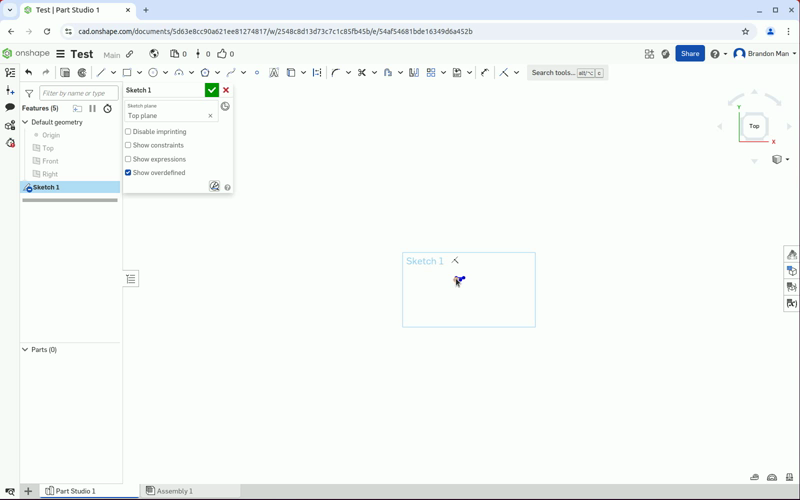
scroll(6)
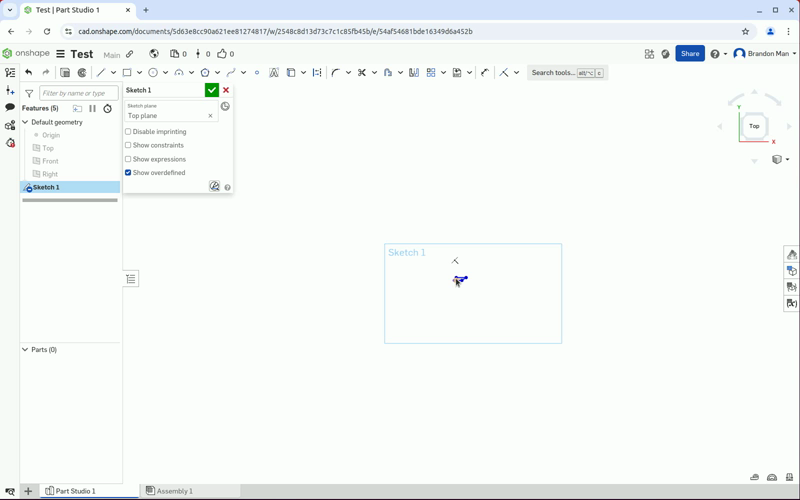
scroll(6)
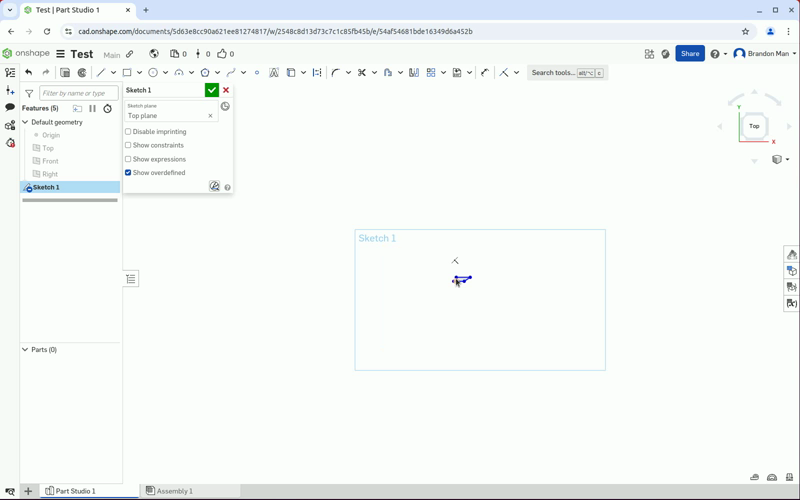
scroll(6)
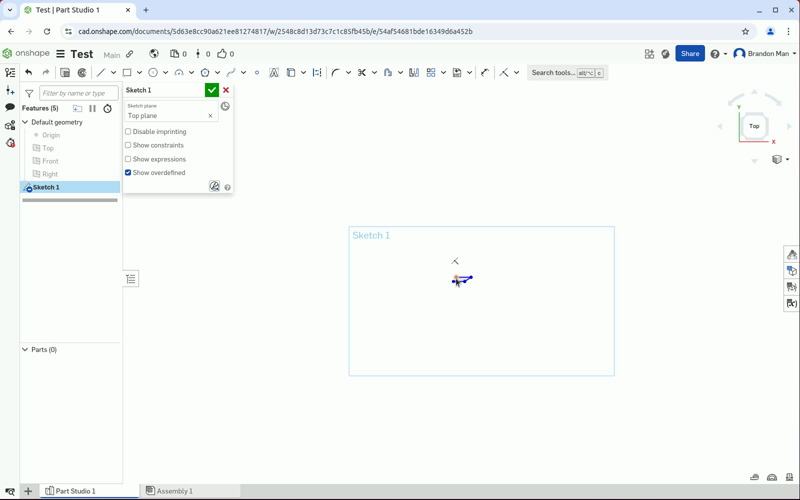
scroll(6)
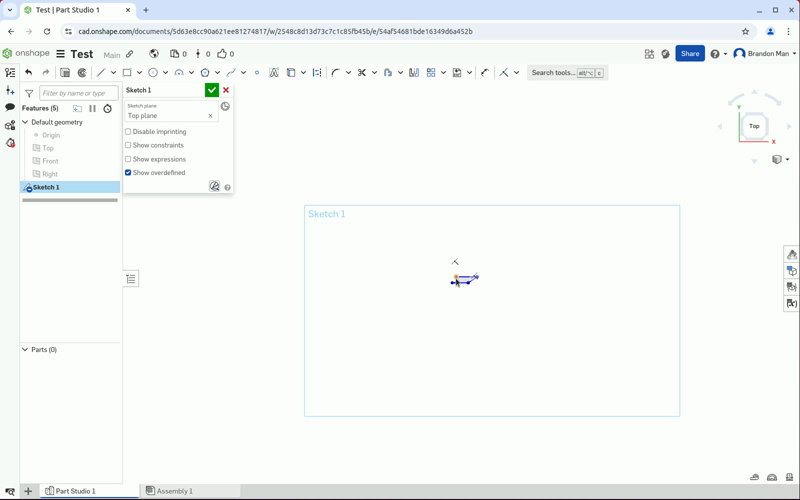
scroll(6)
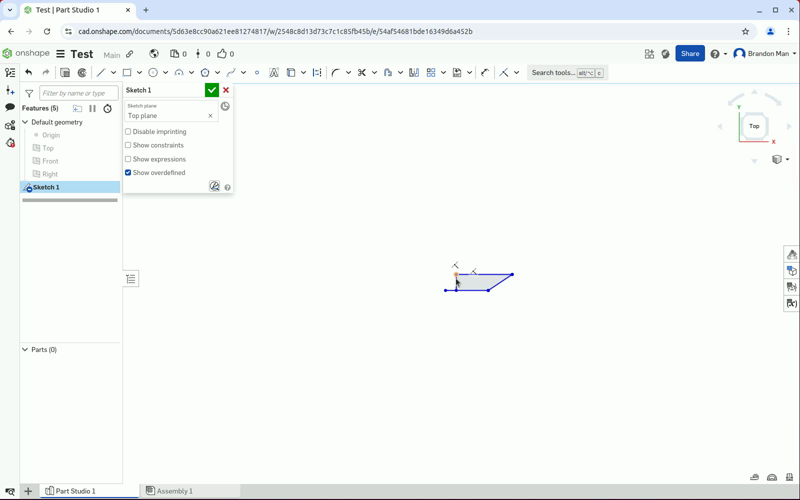
click(456, 278)
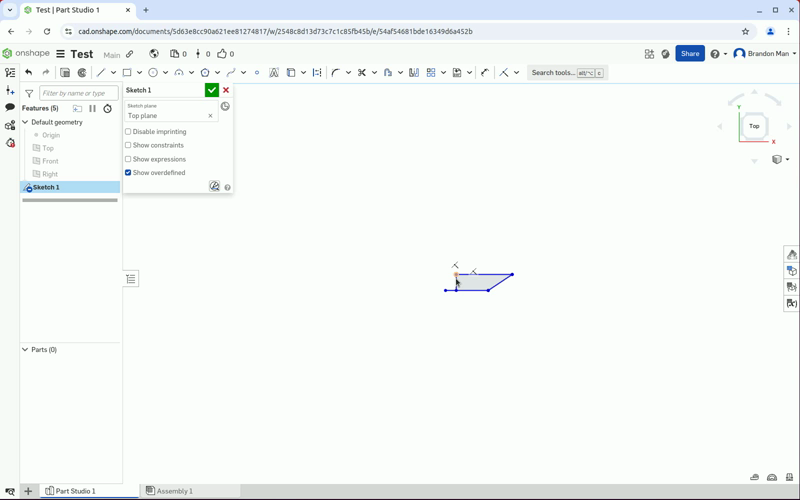
scroll(-6)
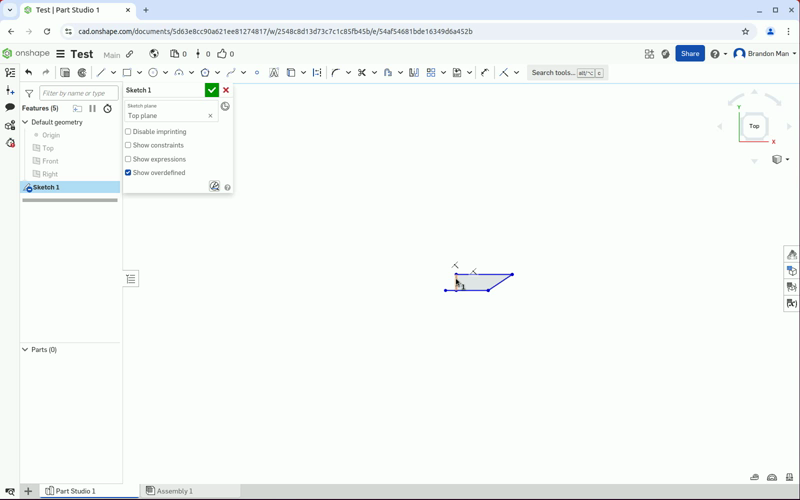
scroll(-6)
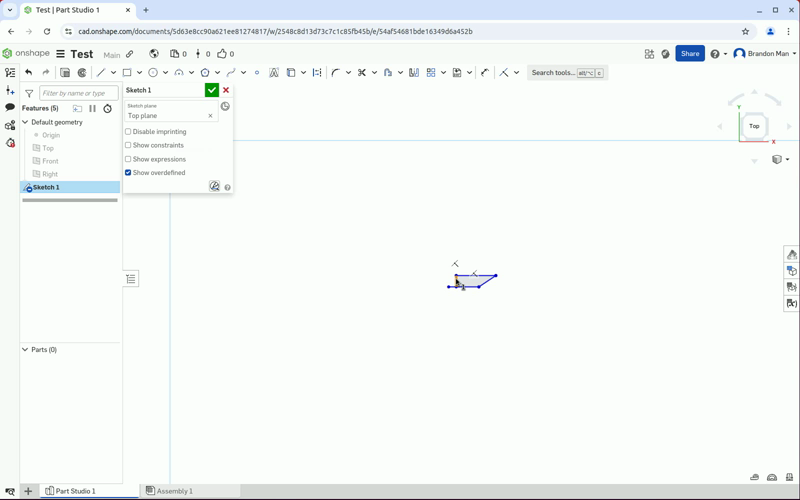
scroll(-6)
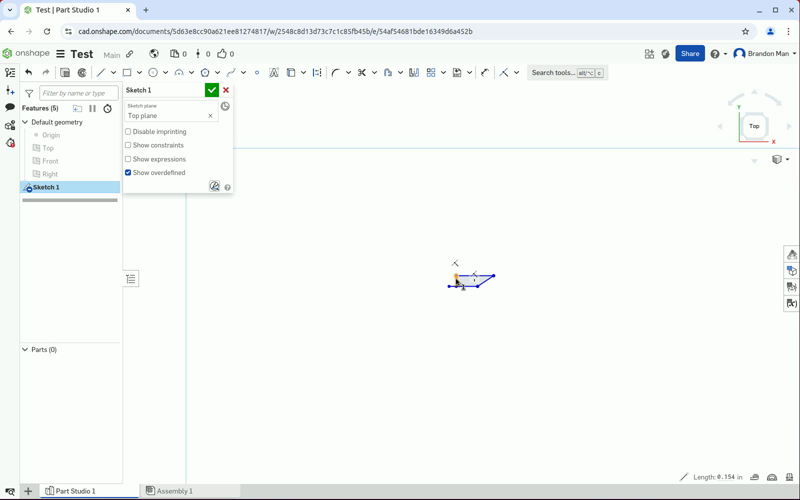
scroll(-6)
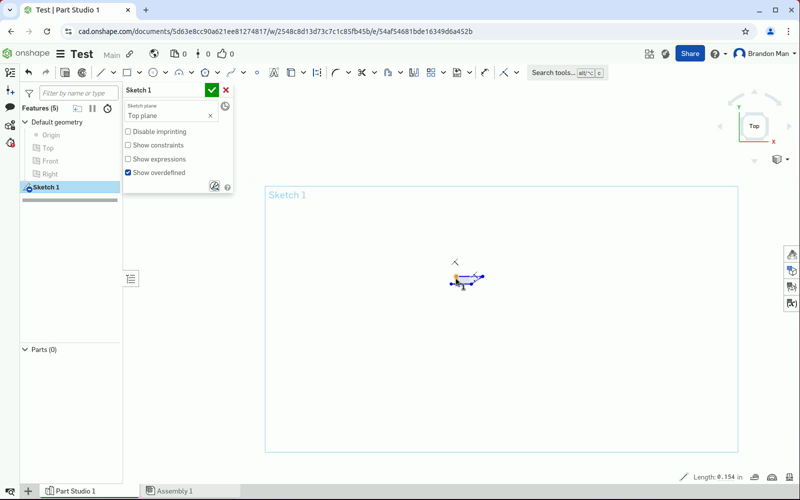
scroll(-6)
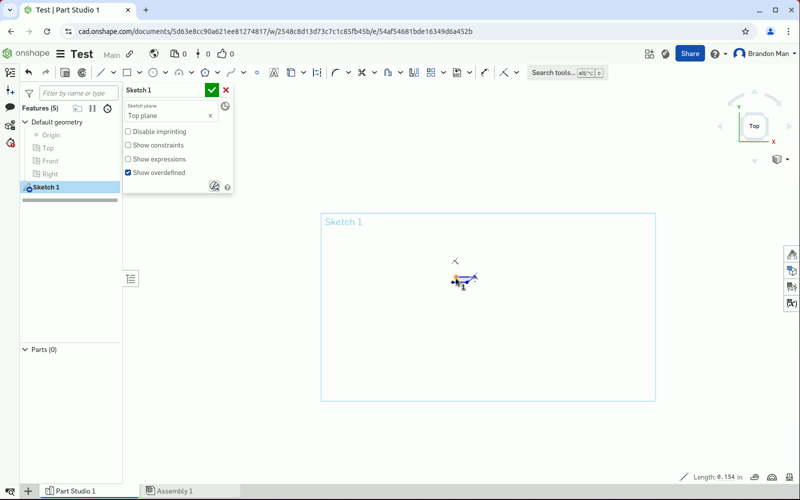
scroll(-6)
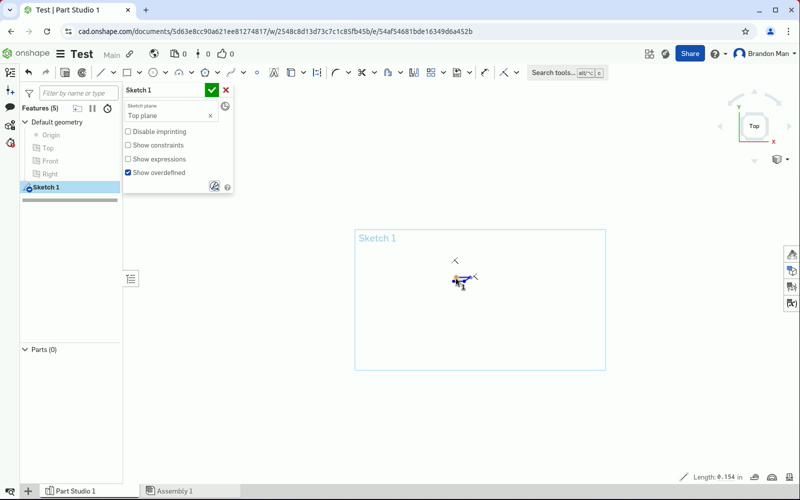
scroll(-6)
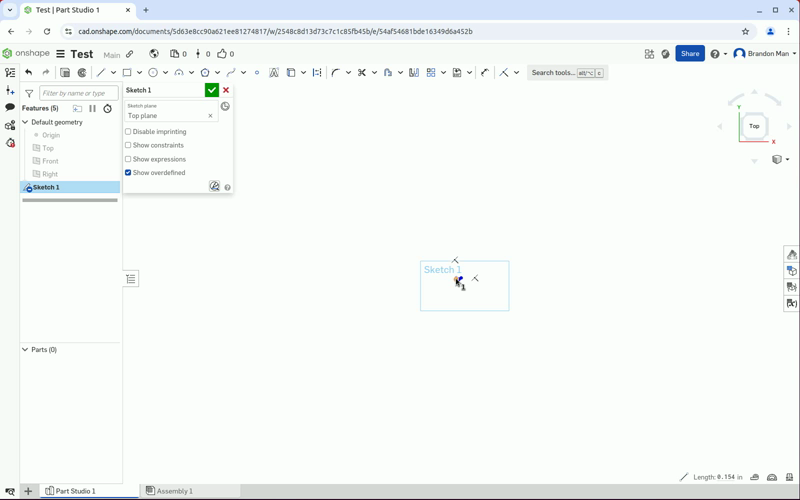
mouse_move(73, 352)
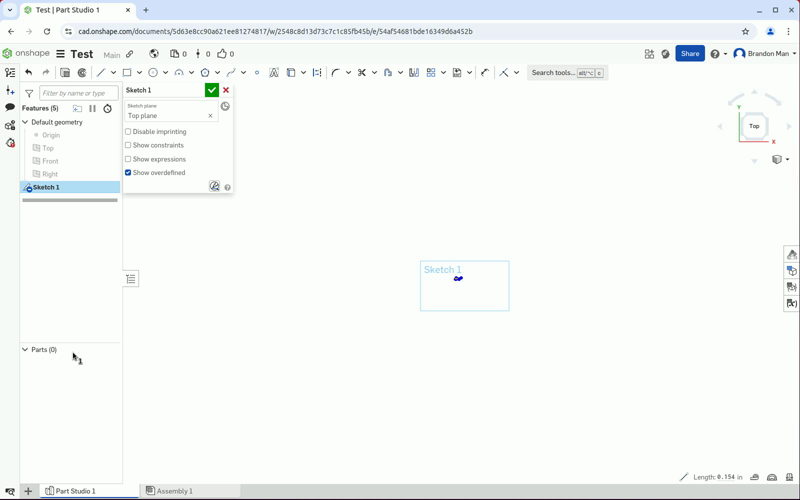
key(shift+y)
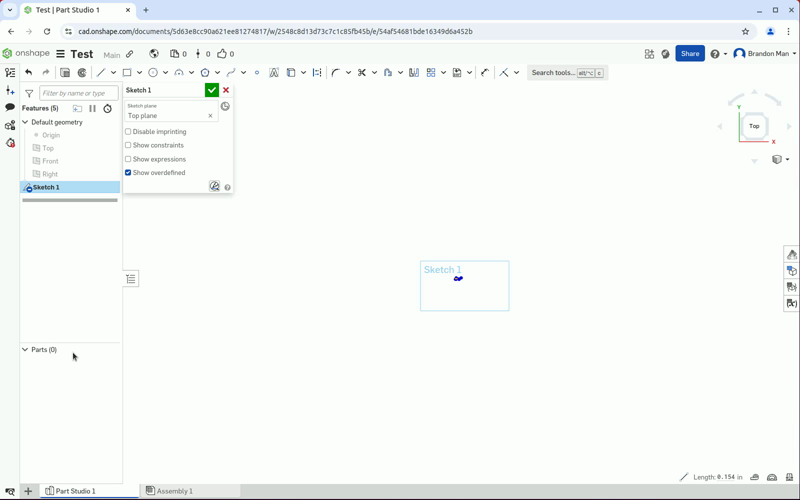
key(shift+e)
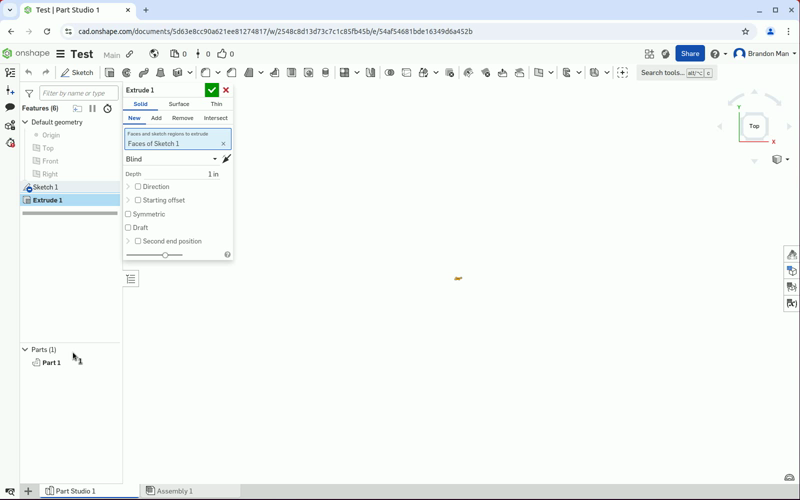
mouse_move(143, 106)
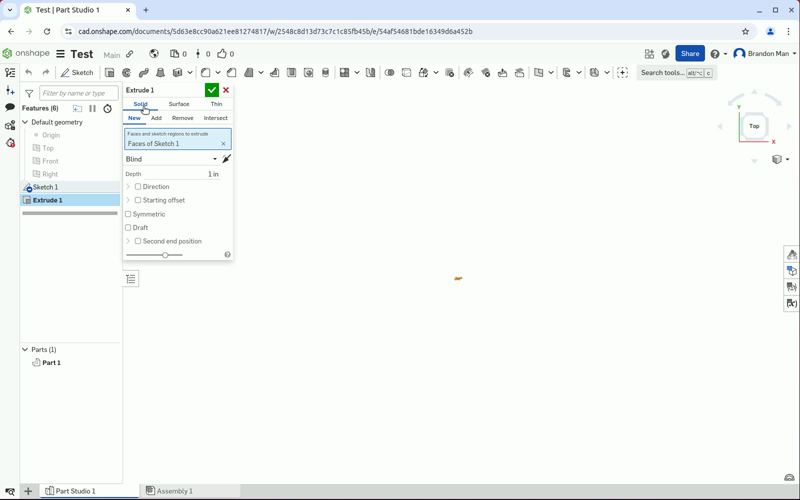
click(143, 106)
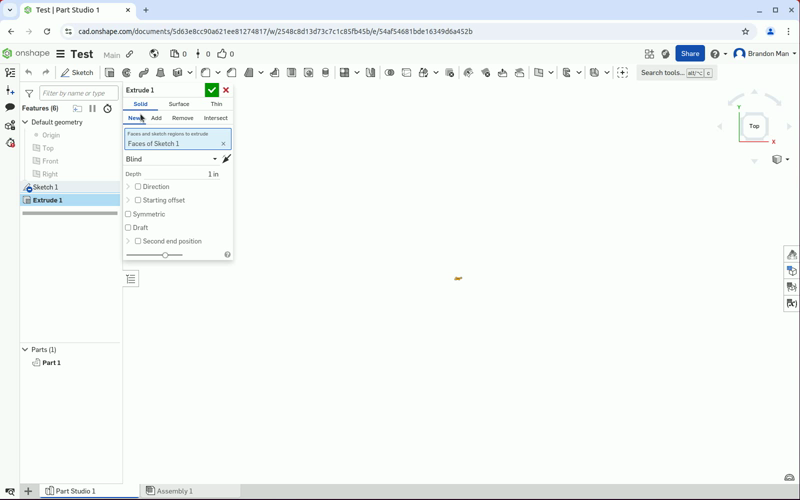
mouse_move(137, 120)
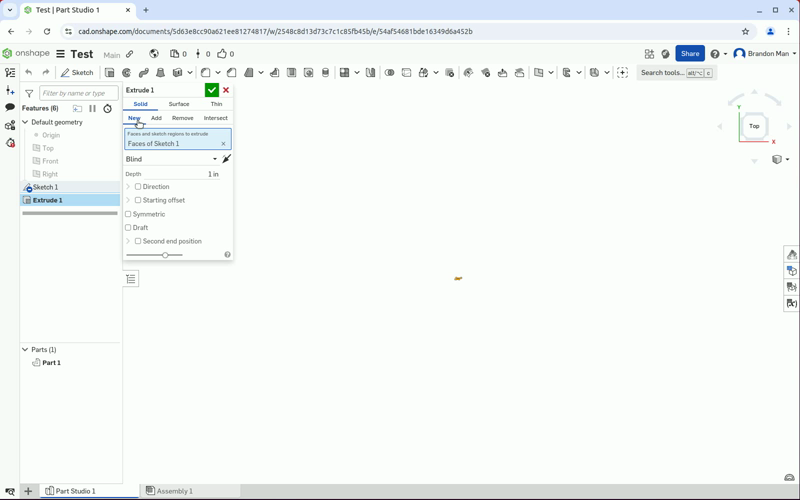
click(137, 120)
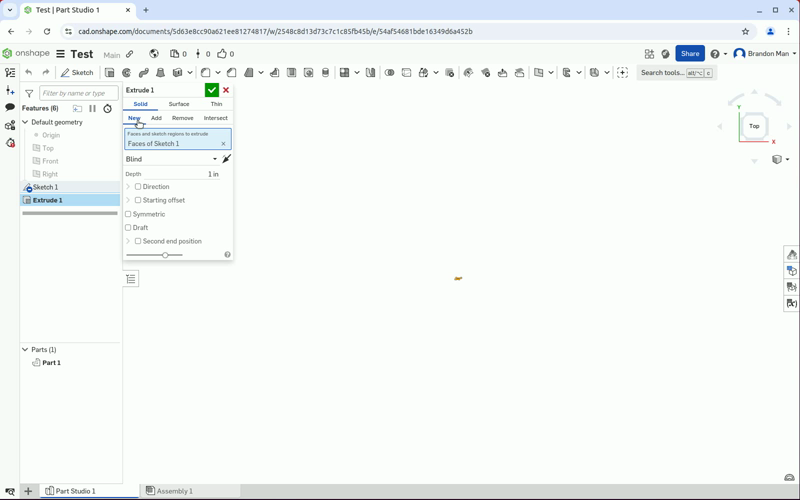
key(tab, 4)
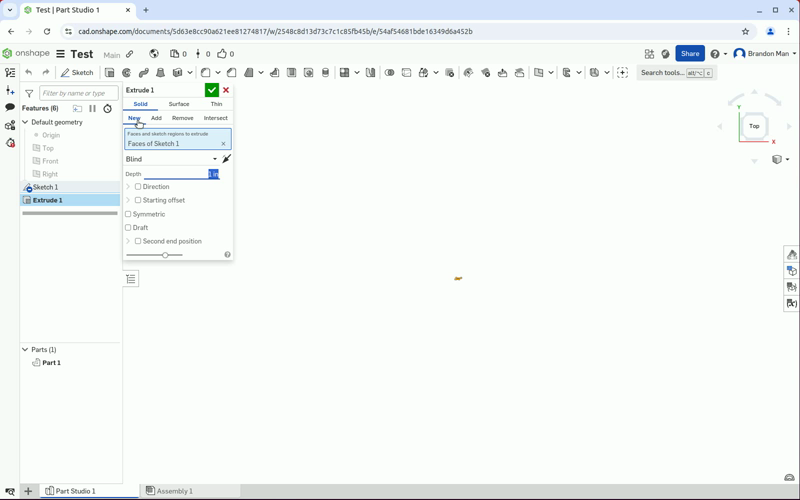
text(23.108)
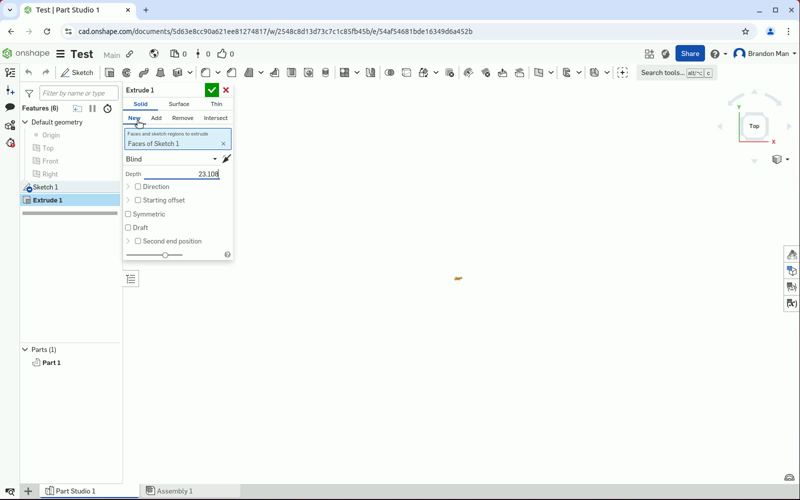
key(enter)
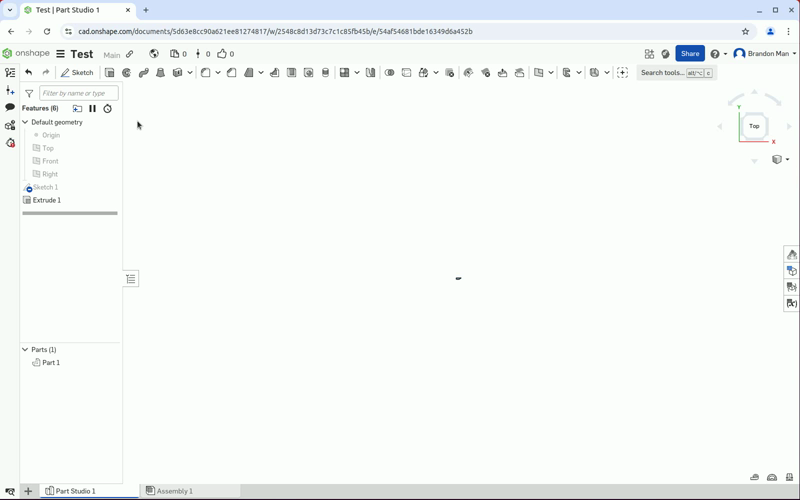
key(shift+h)
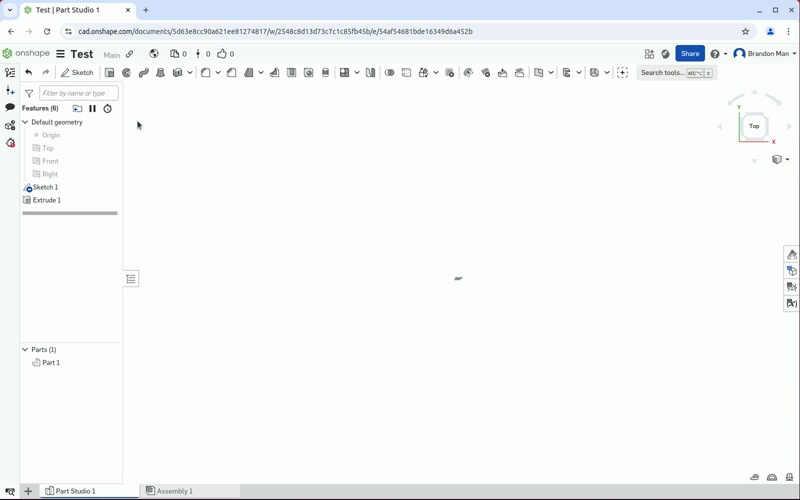
key(shift+h)
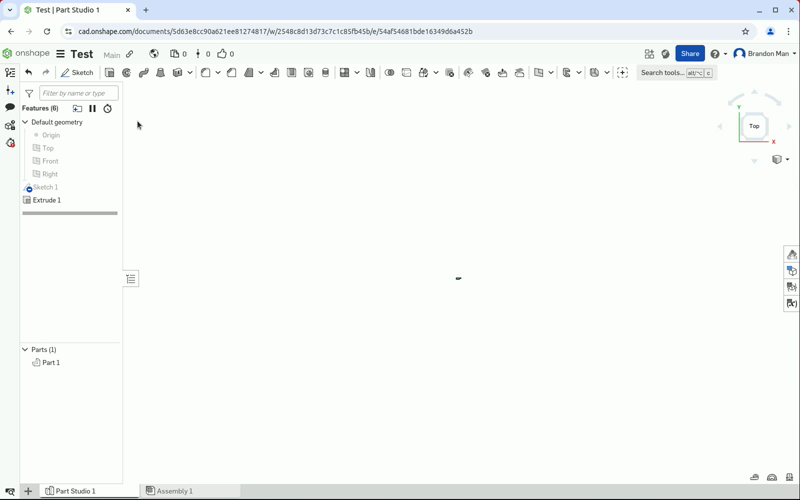
mouse_move(73, 189)
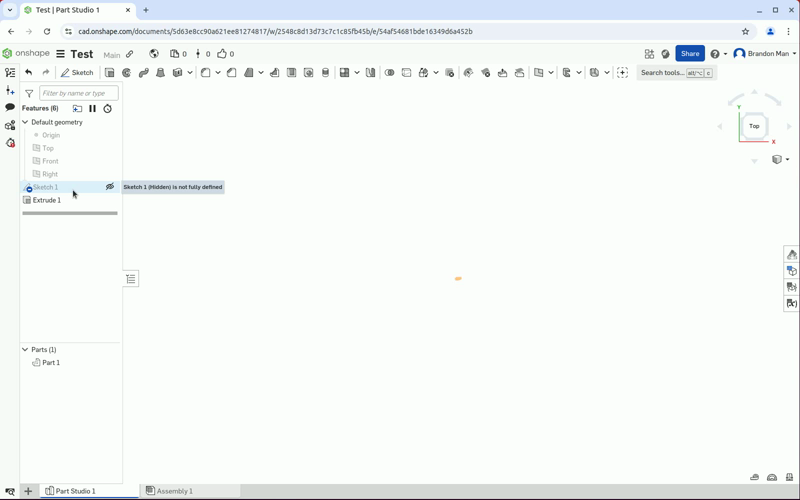
click(73, 189)
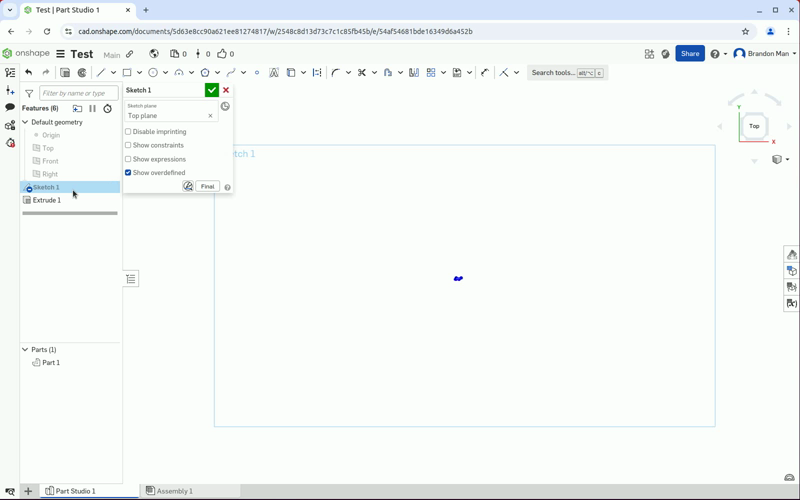
mouse_move(229, 92)
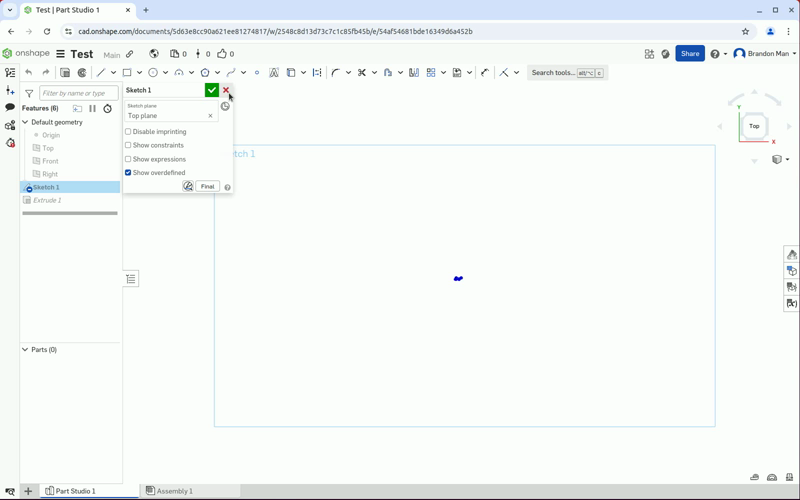
click(229, 92)
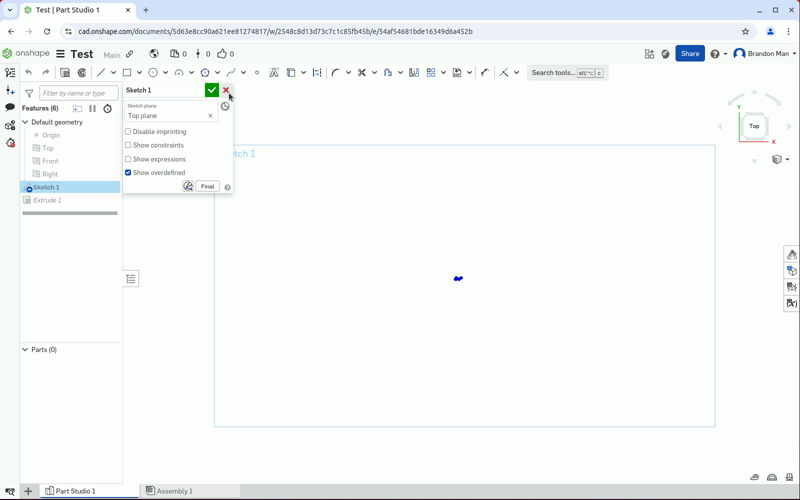
key(shift+s)
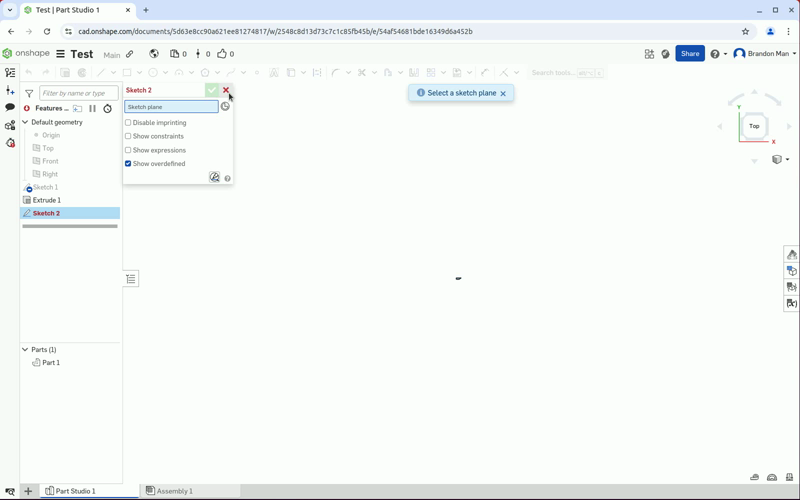
mouse_move(73, 150)
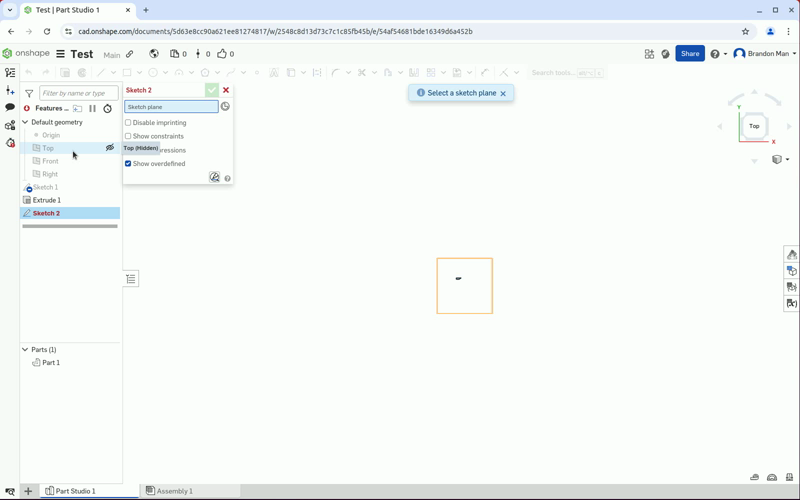
click(73, 150)
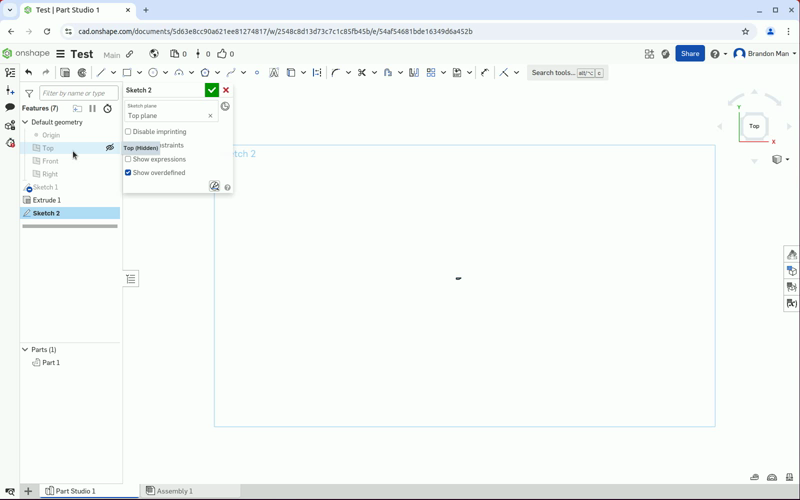
mouse_move(73, 352)
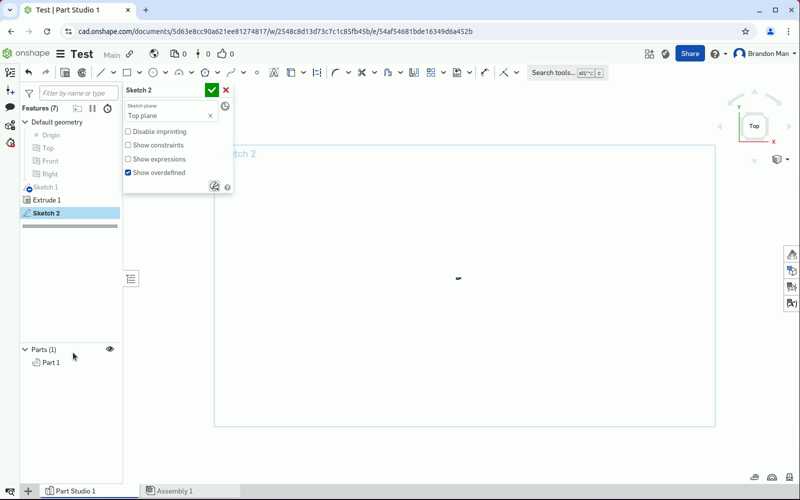
key(y)
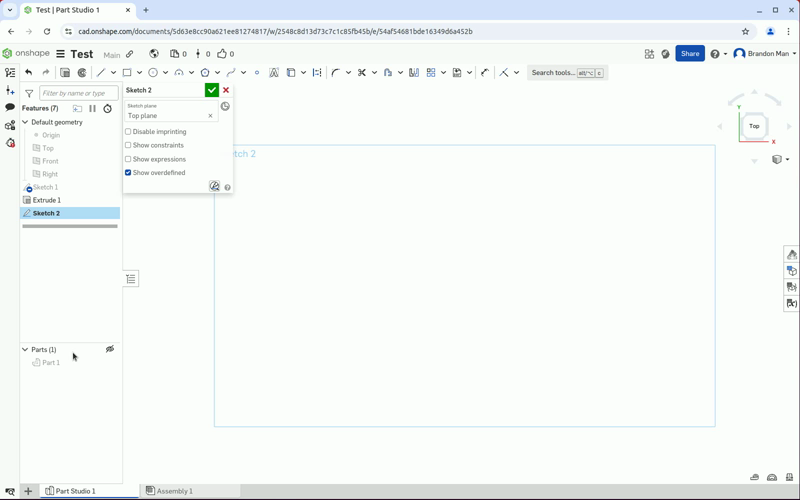
key(l)
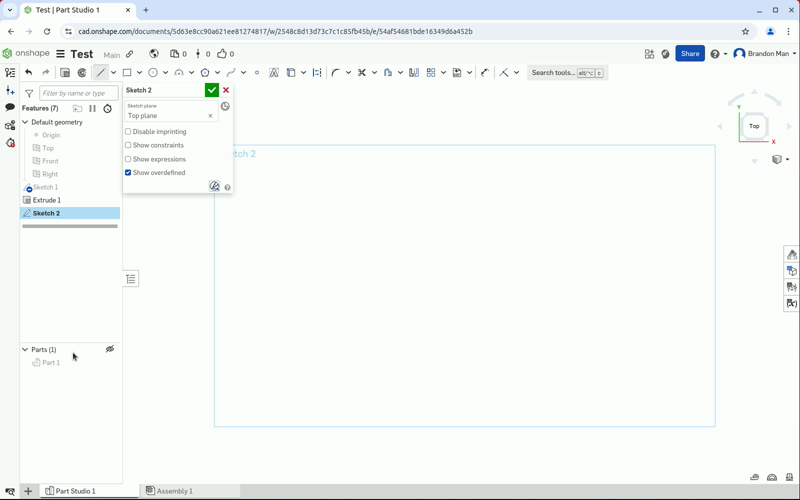
key_down(shift)
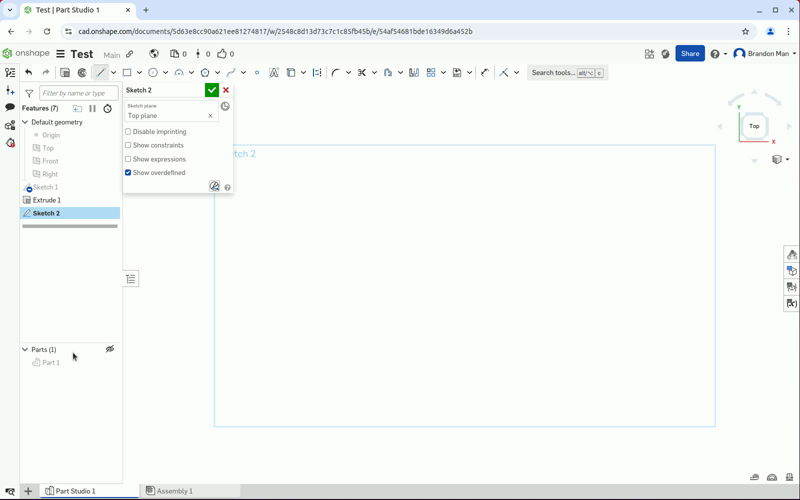
mouse_move(456, 280)
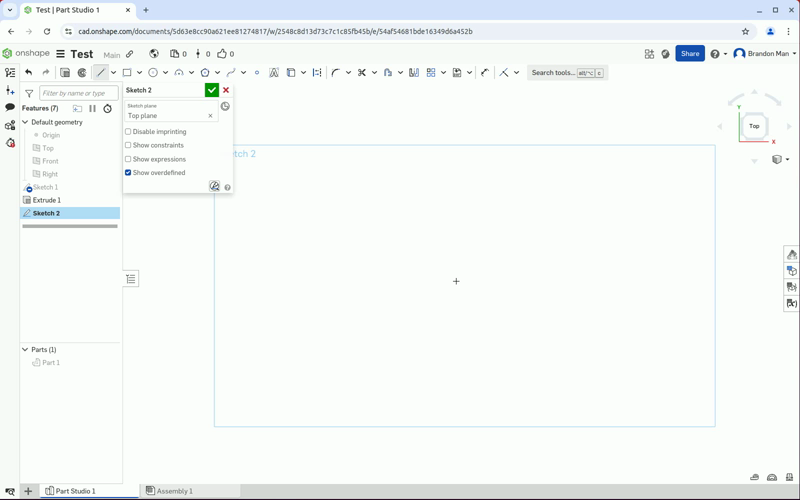
click(456, 280)
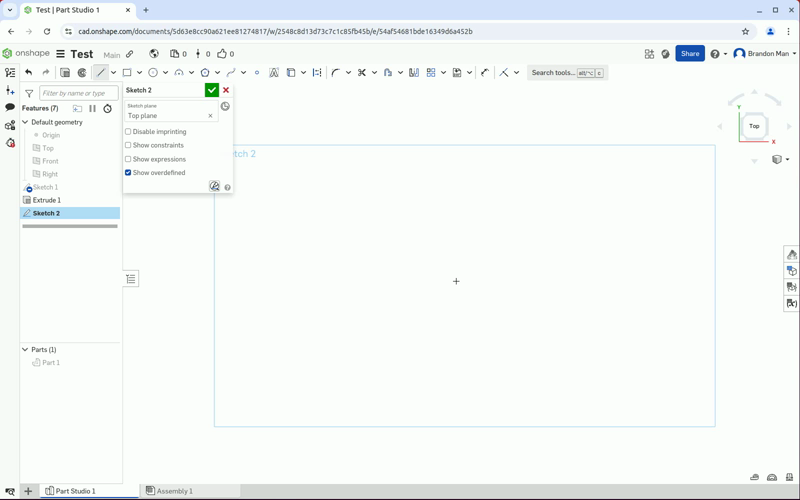
key_up(shift)
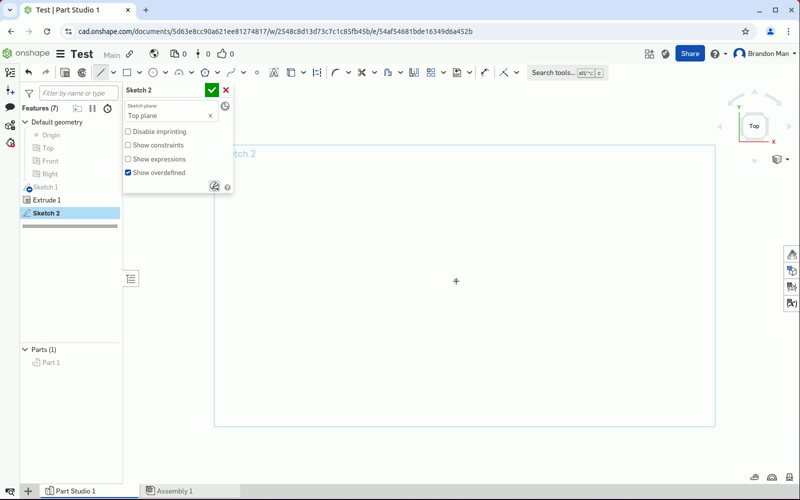
key_down(shift)
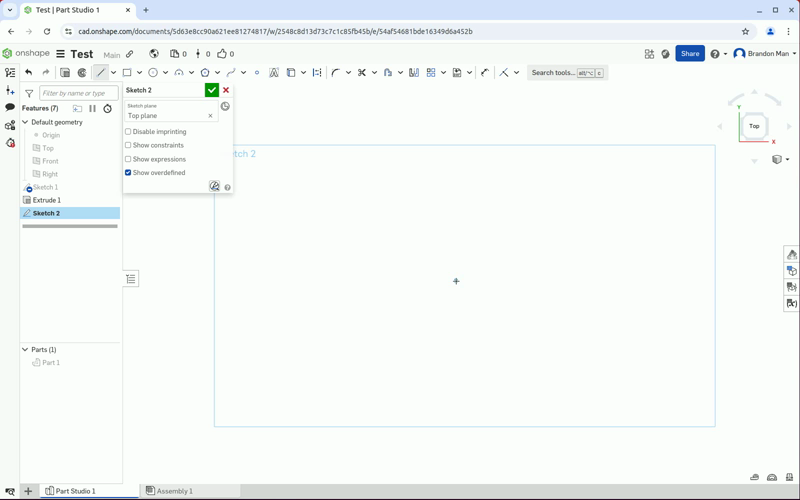
mouse_move(486, 280)
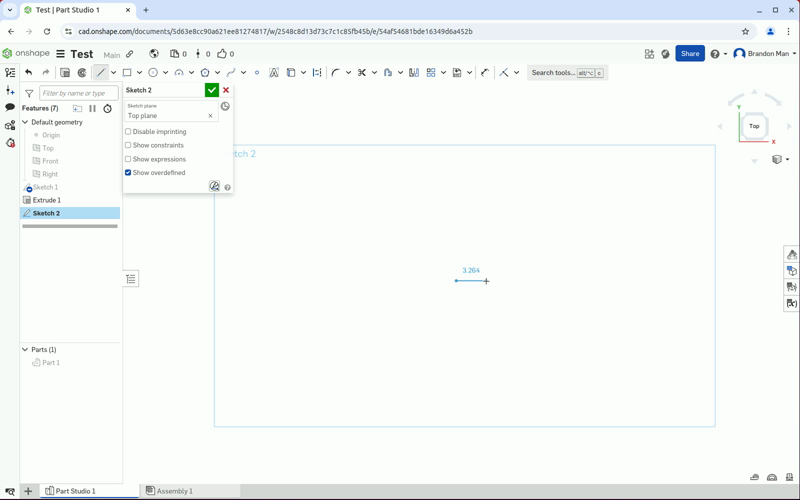
mouse_move(459, 284)
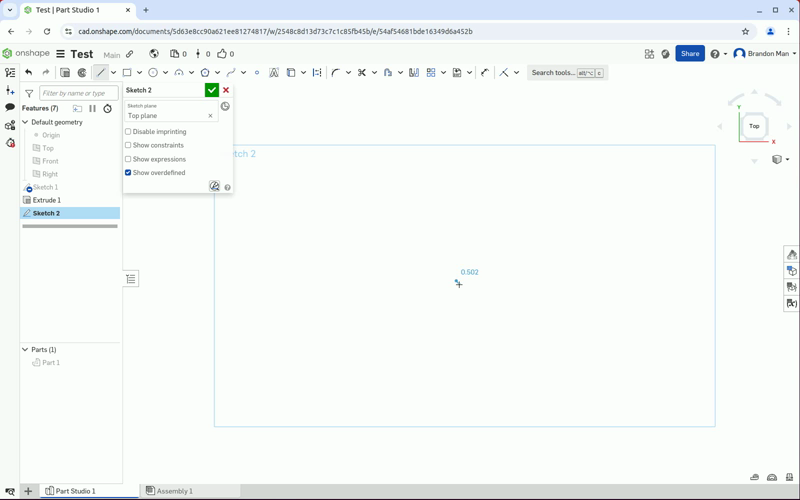
scroll(6)
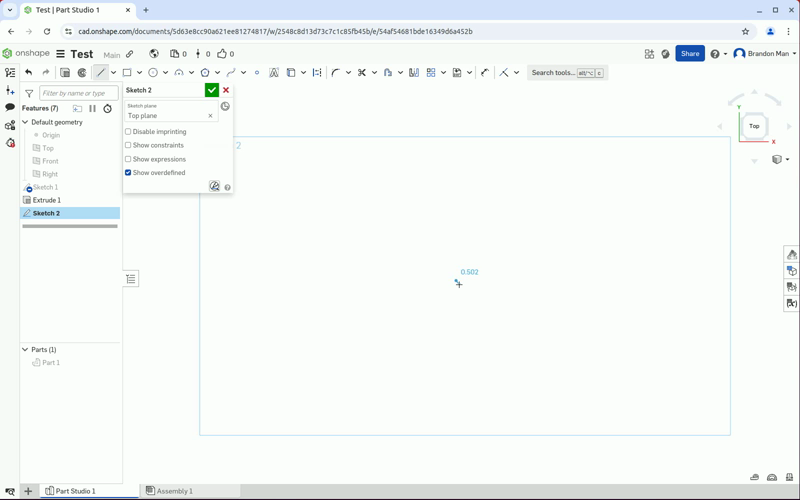
scroll(6)
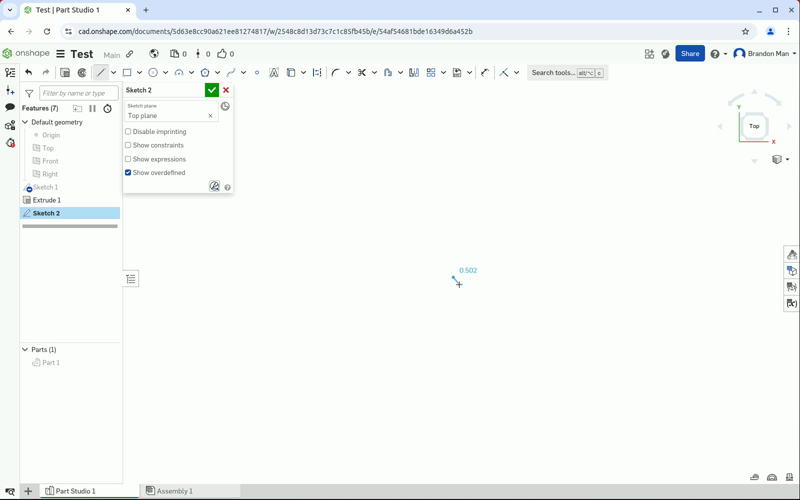
scroll(6)
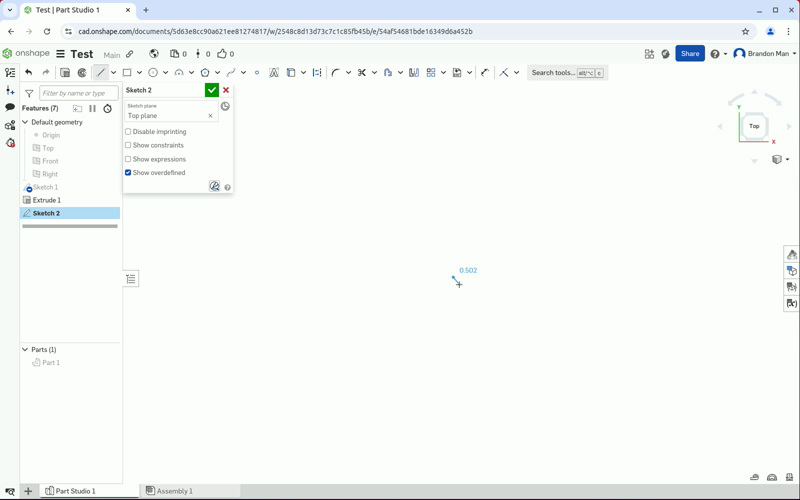
scroll(6)
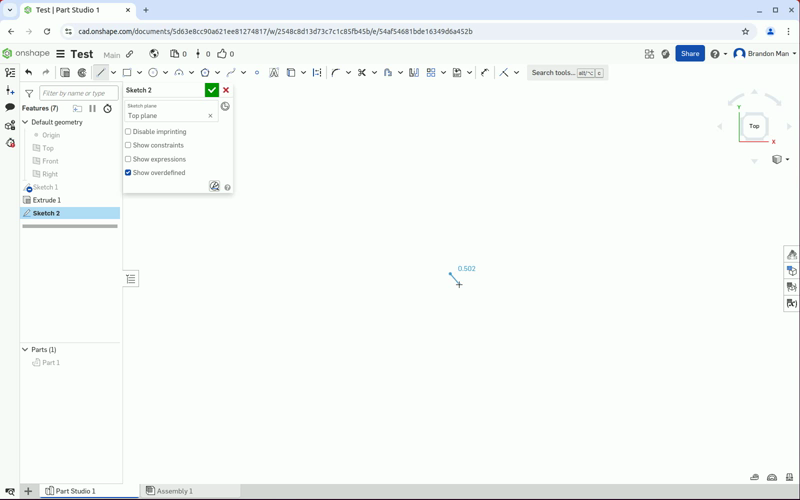
scroll(6)
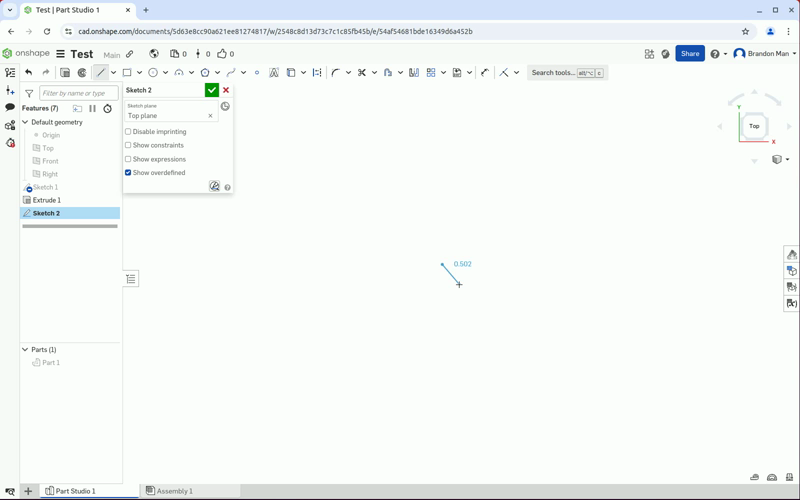
scroll(6)
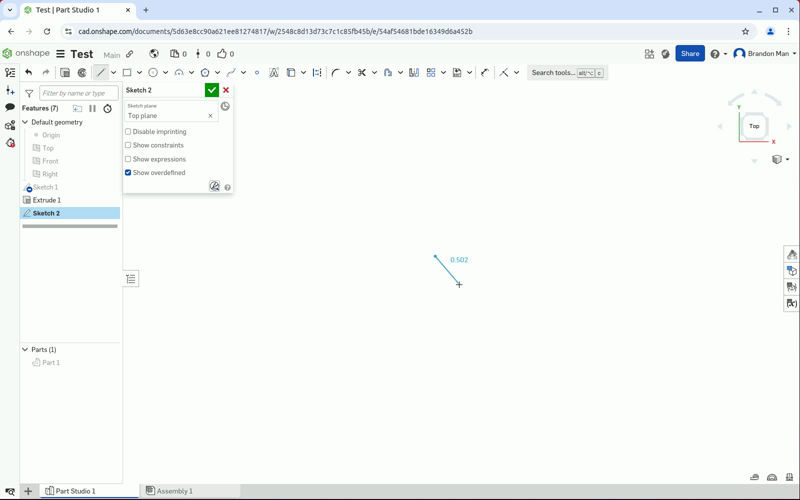
scroll(6)
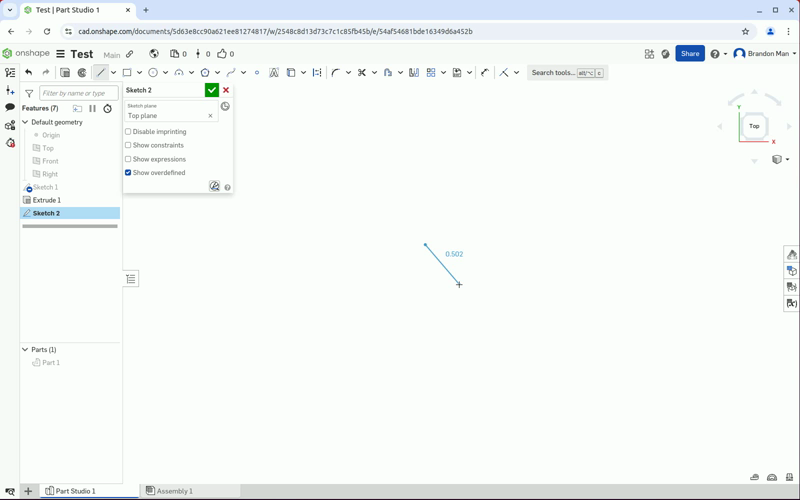
click(459, 284)
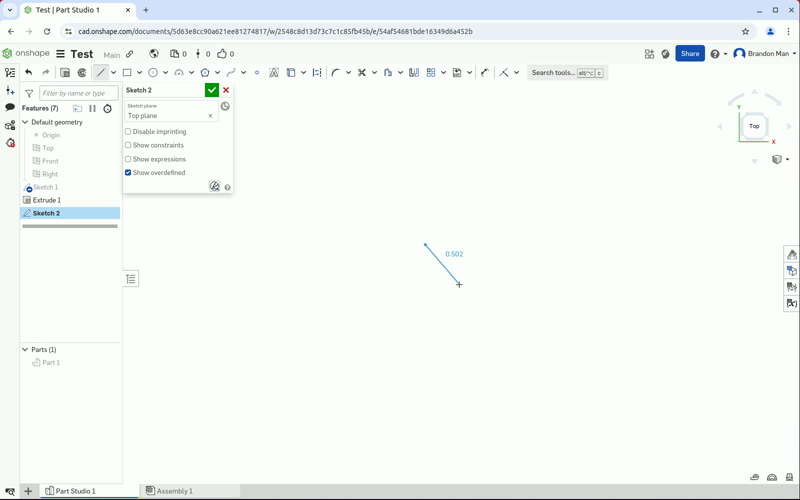
scroll(-6)
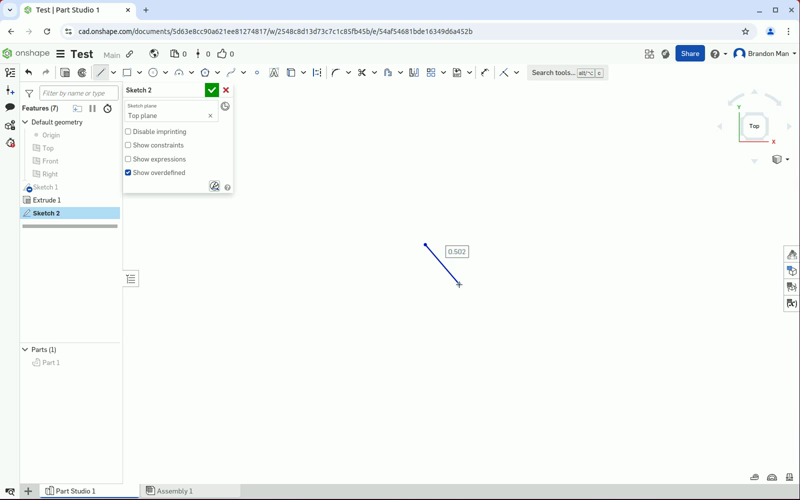
scroll(-6)
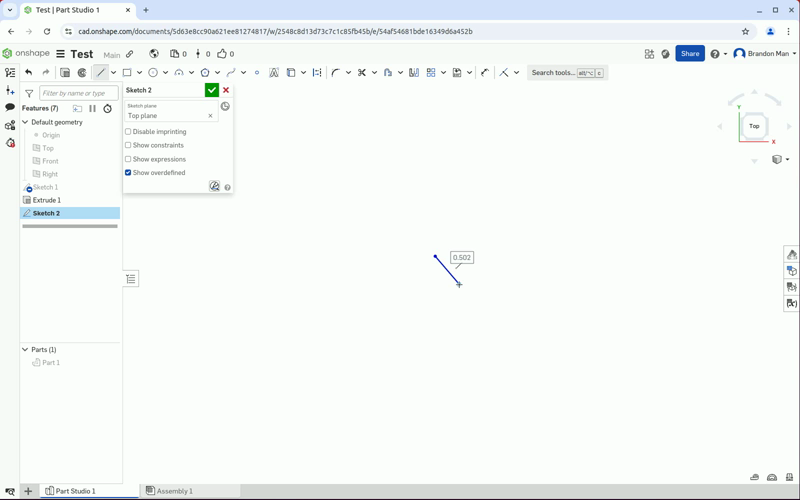
scroll(-6)
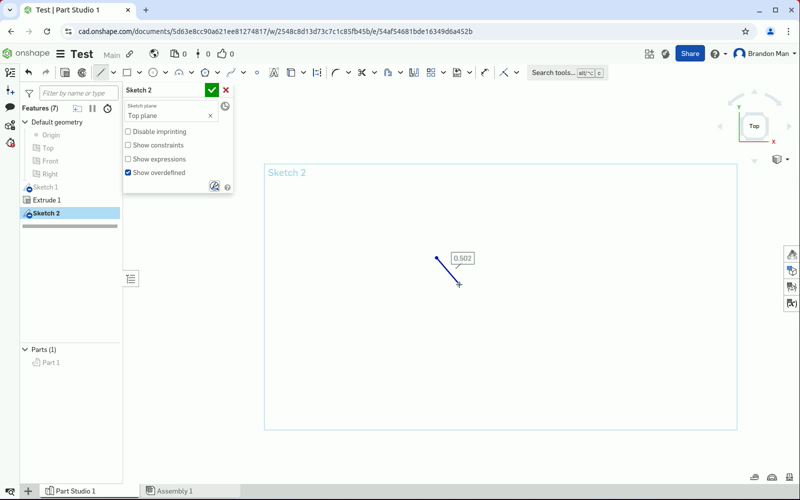
scroll(-6)
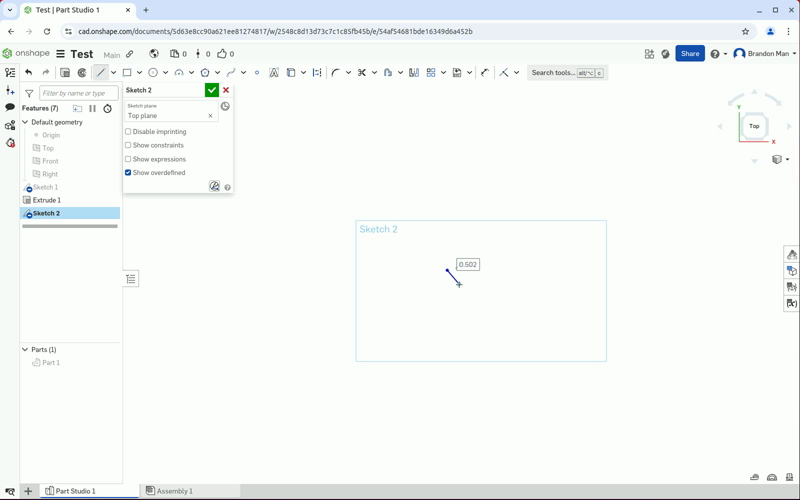
scroll(-6)
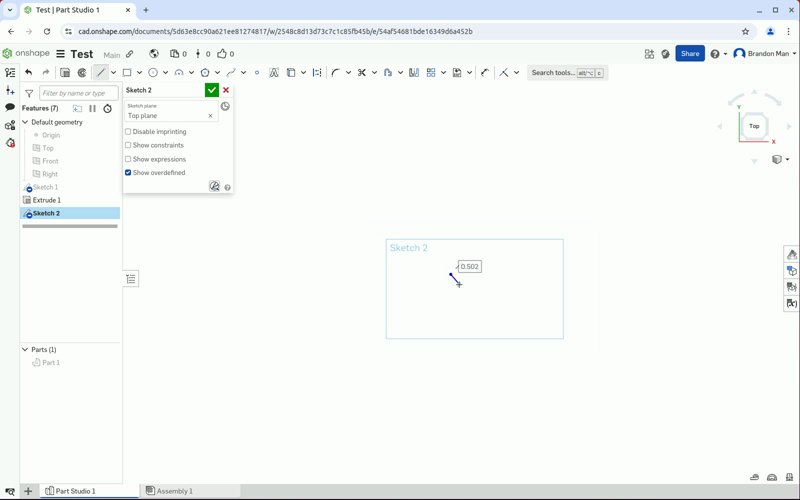
scroll(-6)
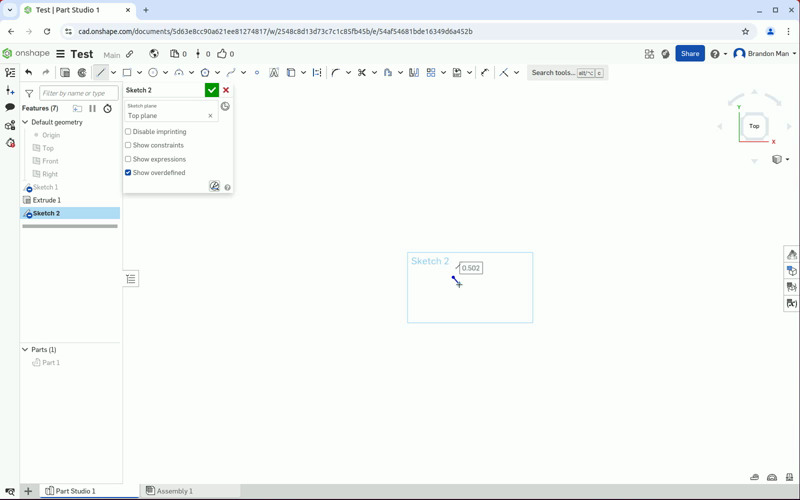
scroll(-6)
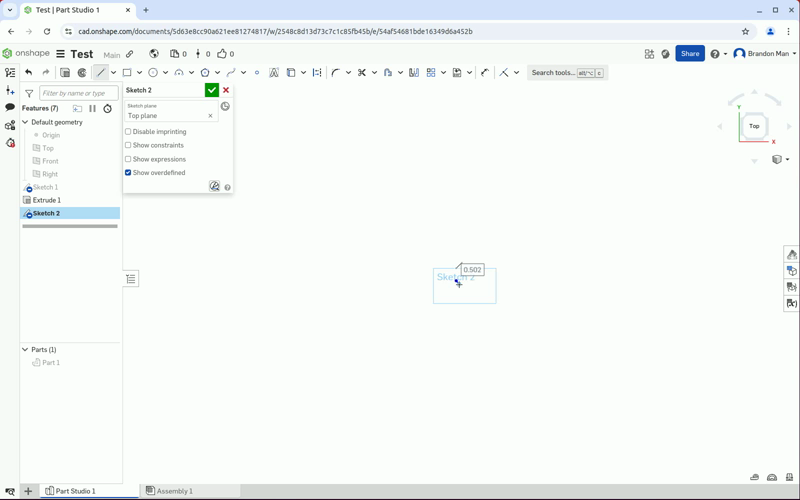
key_up(shift)
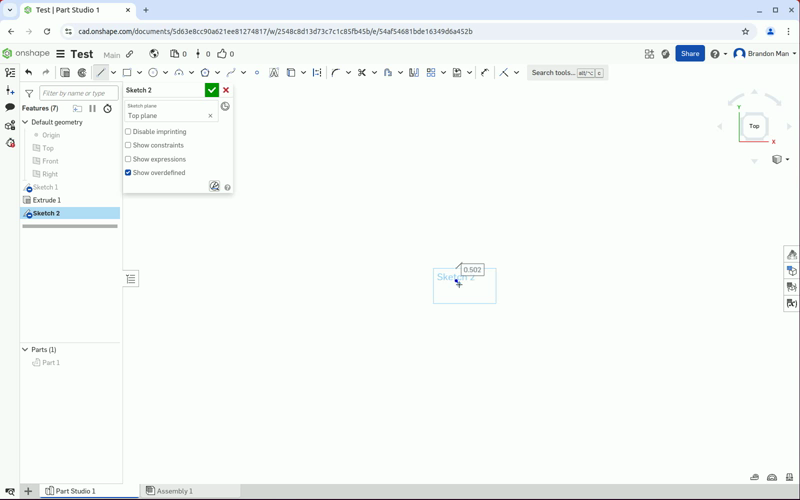
key_down(shift)
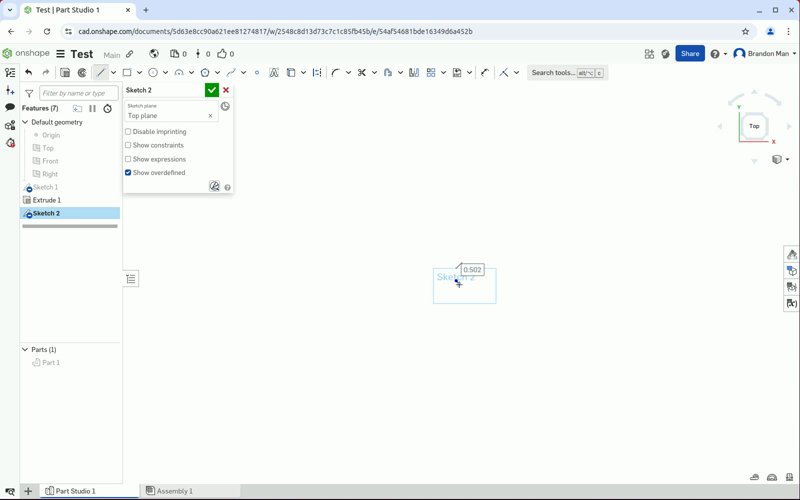
mouse_move(489, 284)
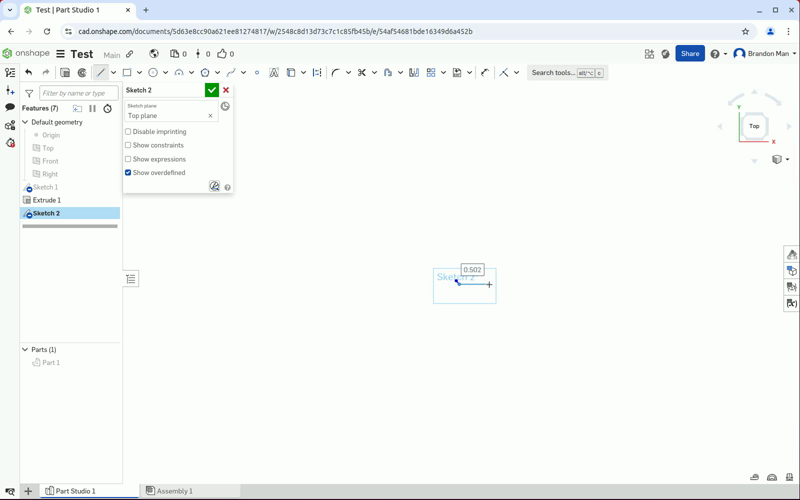
mouse_move(461, 284)
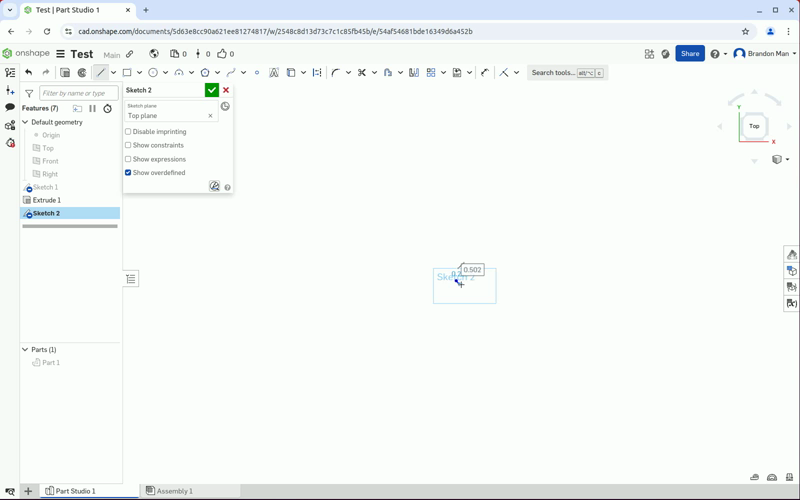
scroll(6)
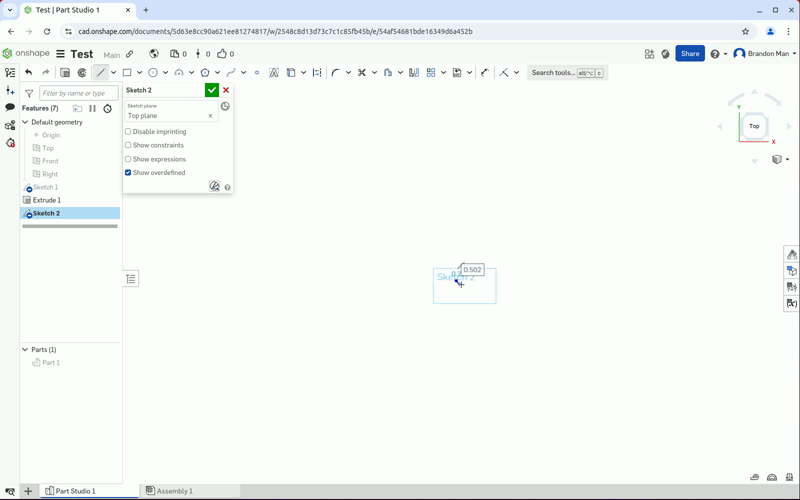
scroll(6)
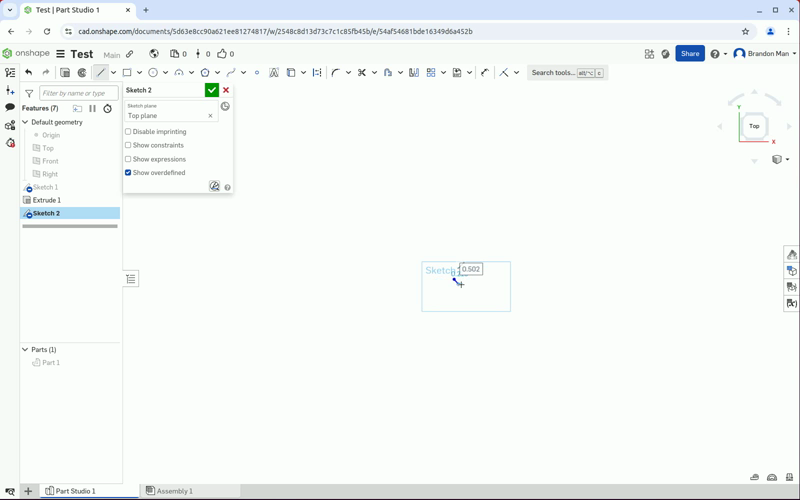
scroll(6)
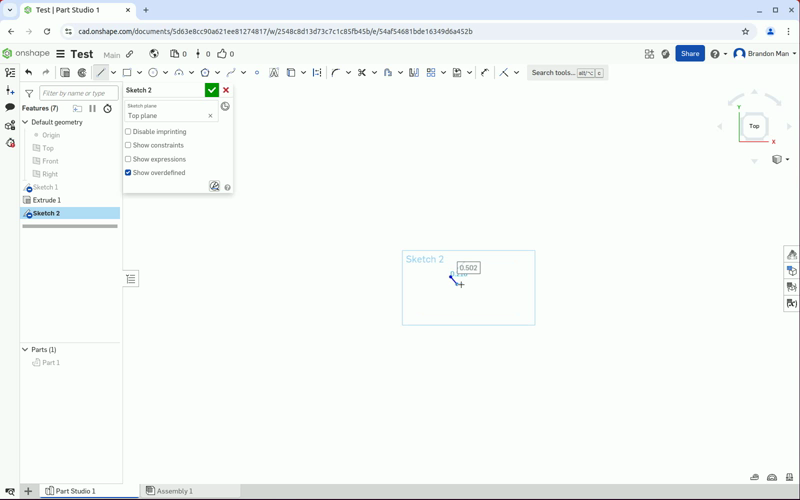
scroll(6)
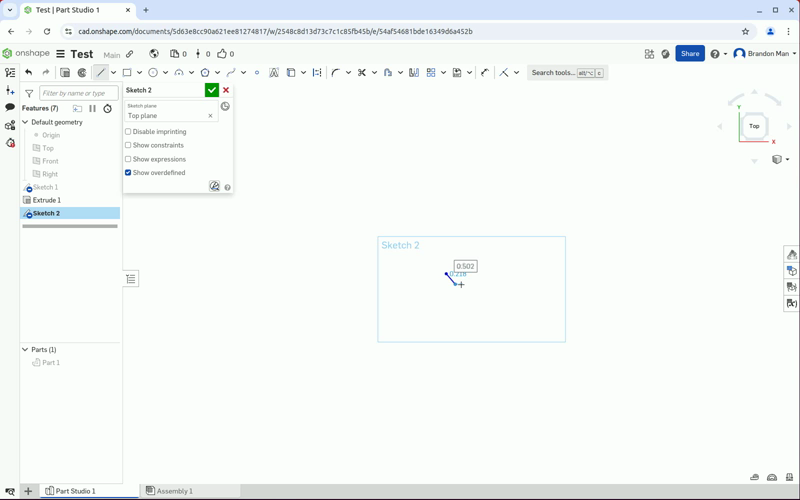
scroll(6)
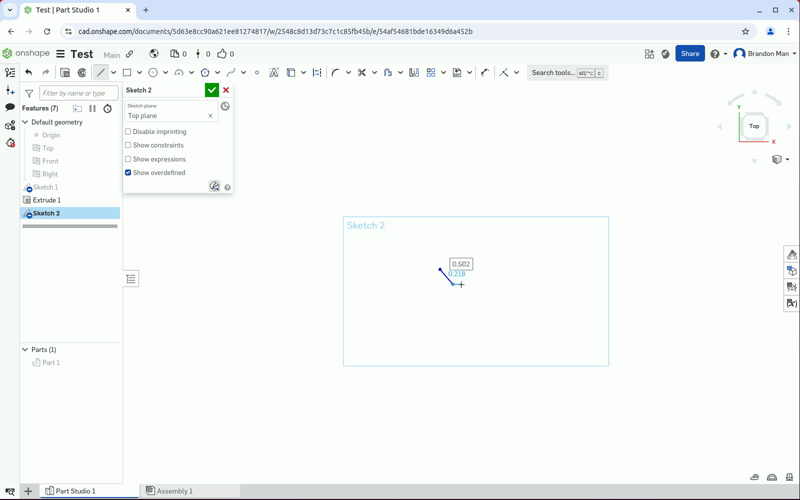
scroll(6)
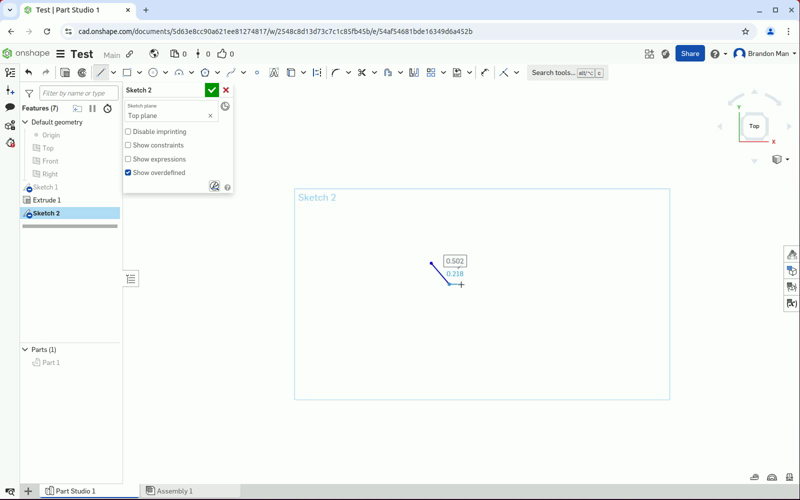
scroll(6)
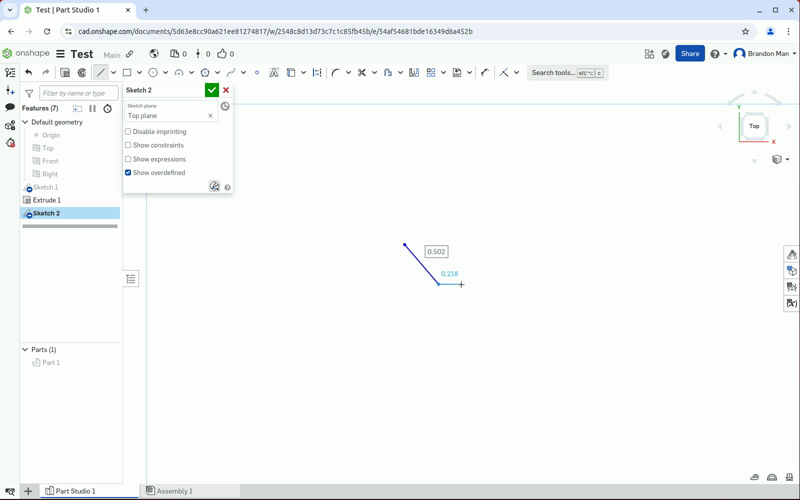
click(461, 284)
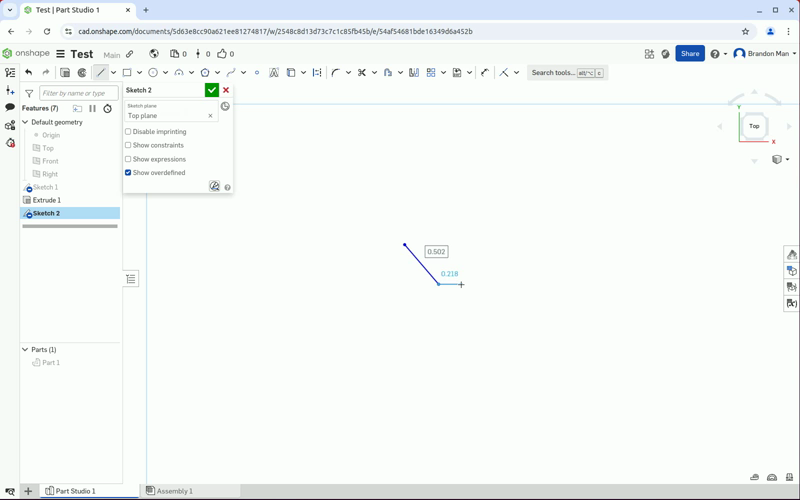
scroll(-6)
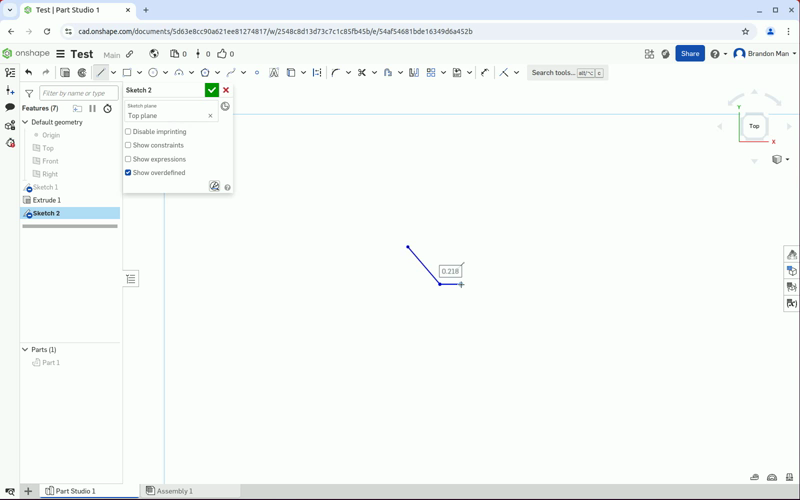
scroll(-6)
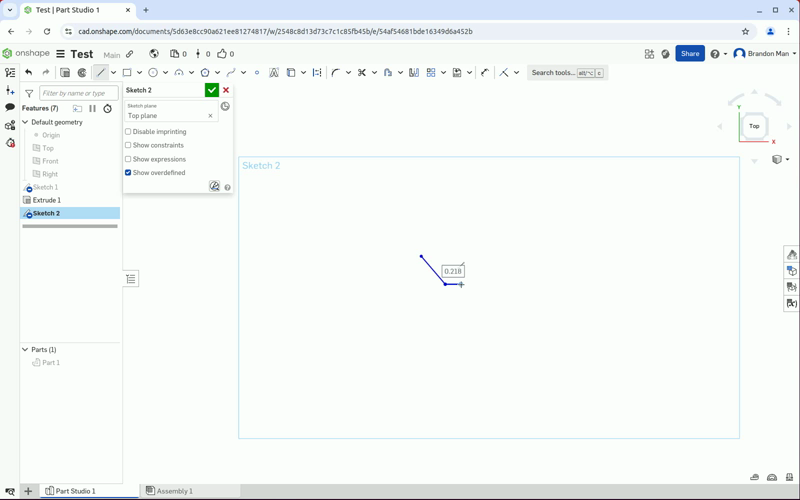
scroll(-6)
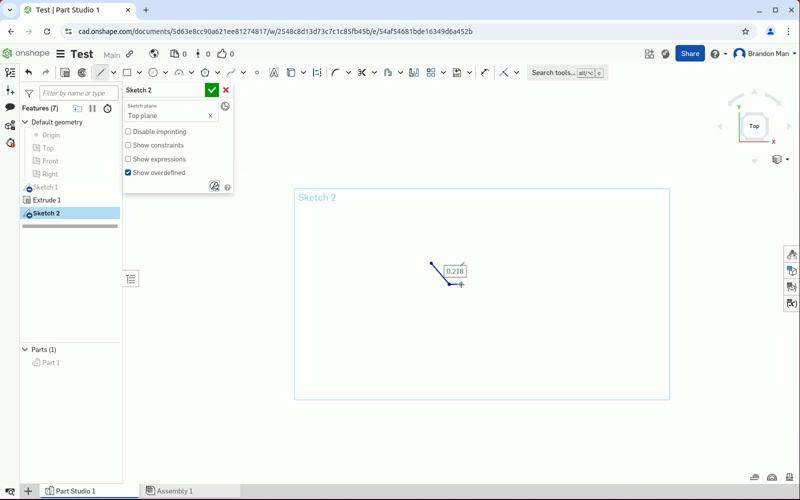
scroll(-6)
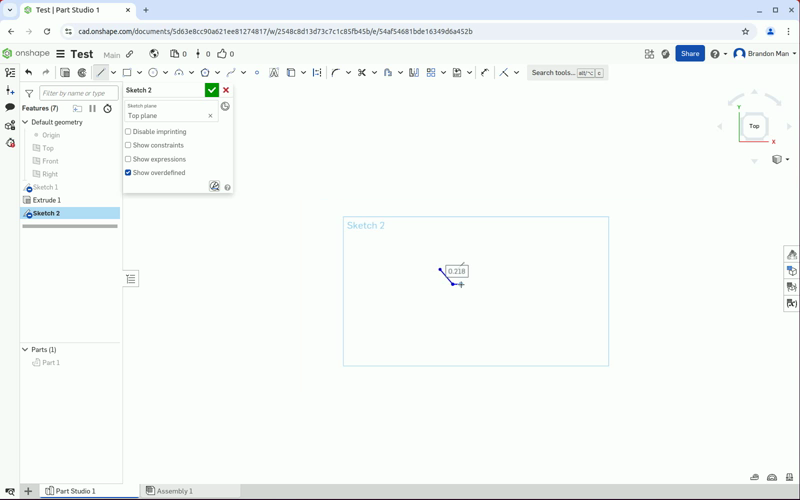
scroll(-6)
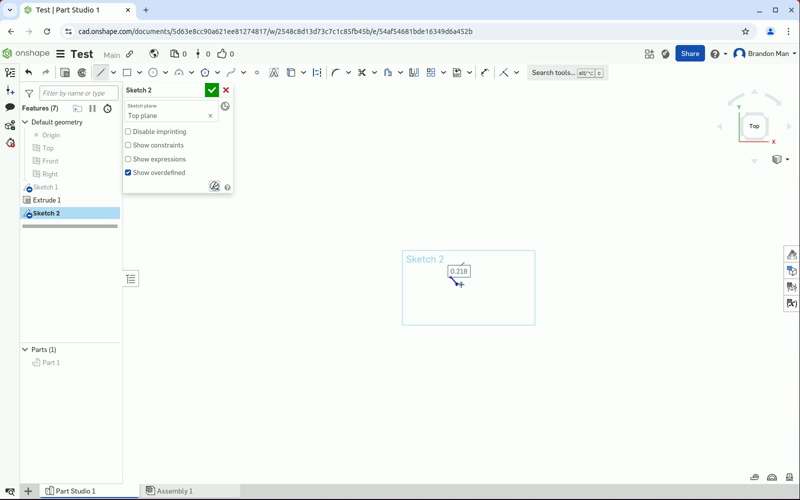
scroll(-6)
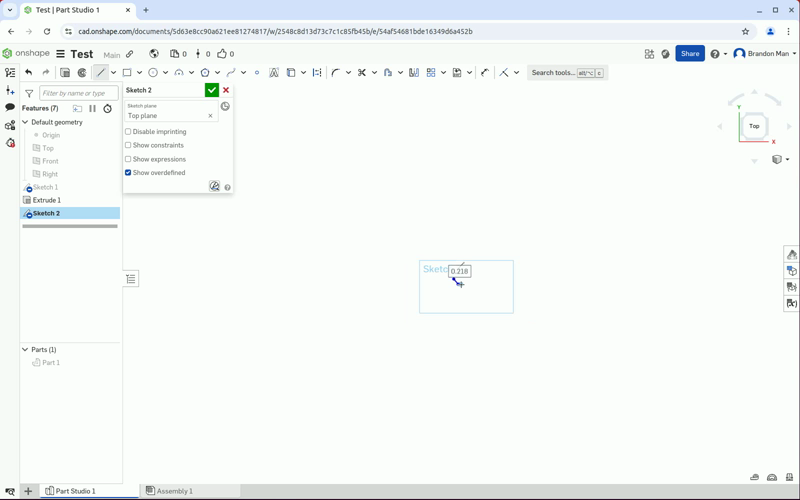
scroll(-6)
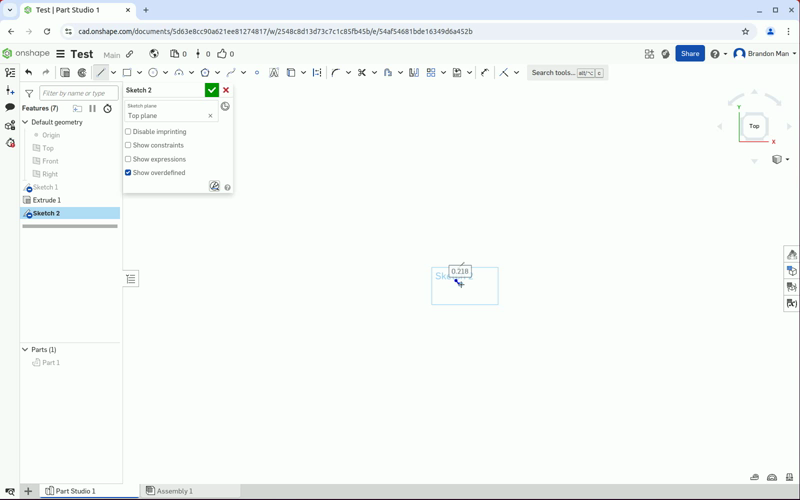
key_up(shift)
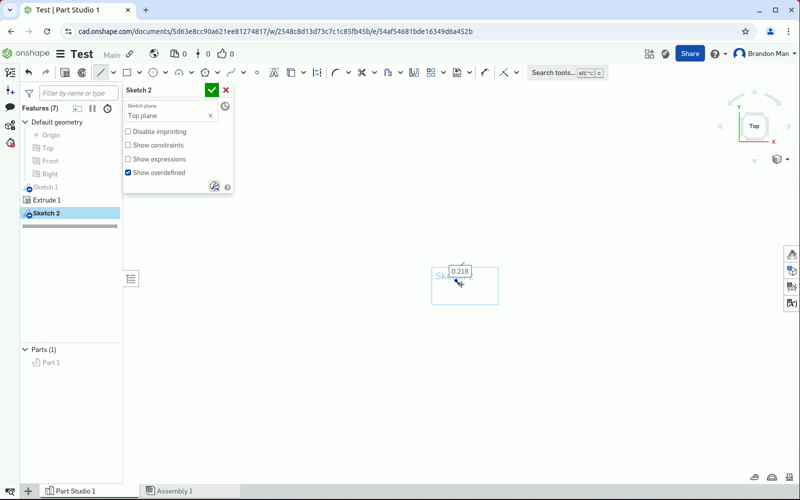
key(esc)
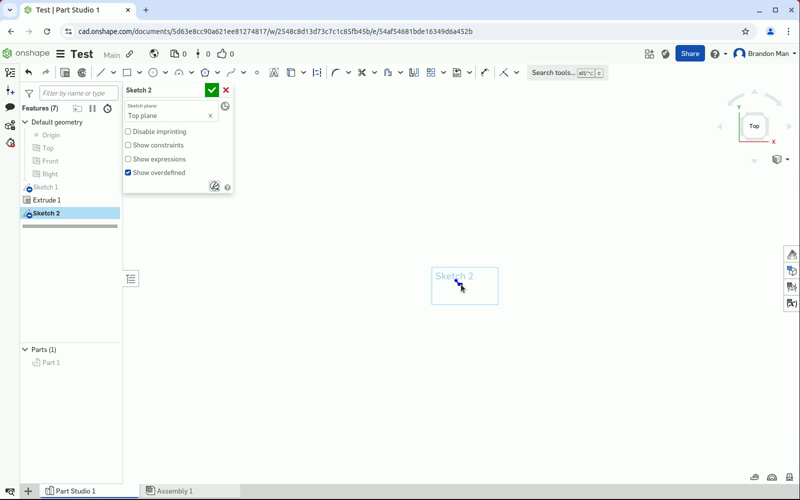
key(a)
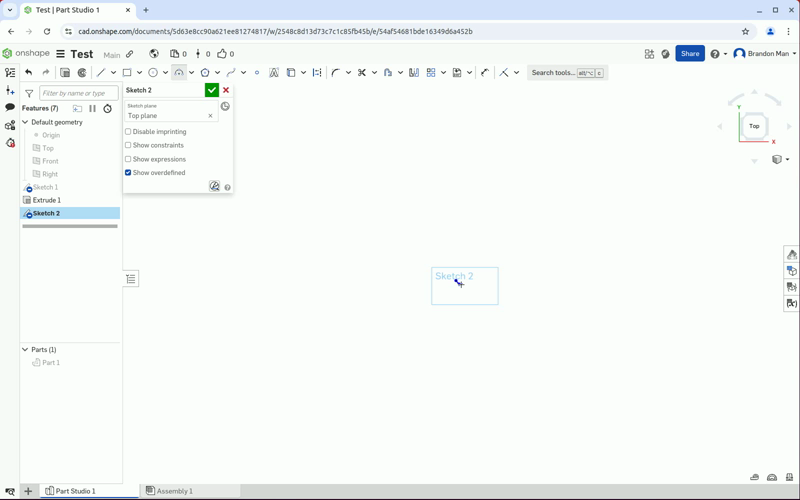
mouse_move(461, 284)
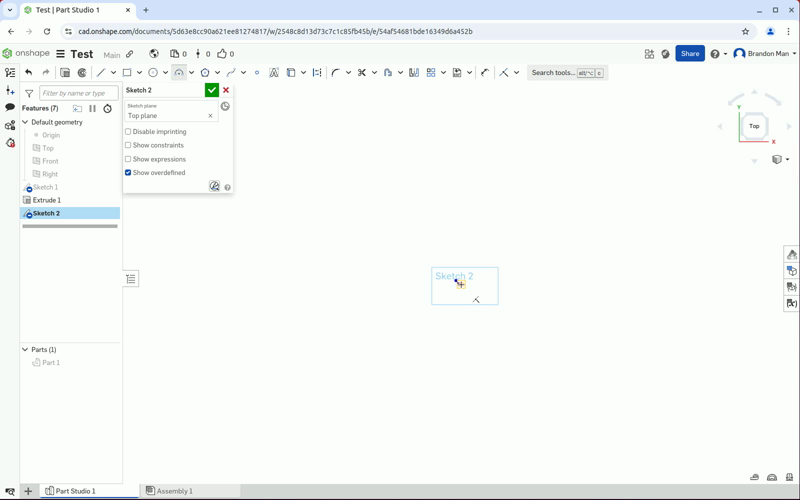
scroll(6)
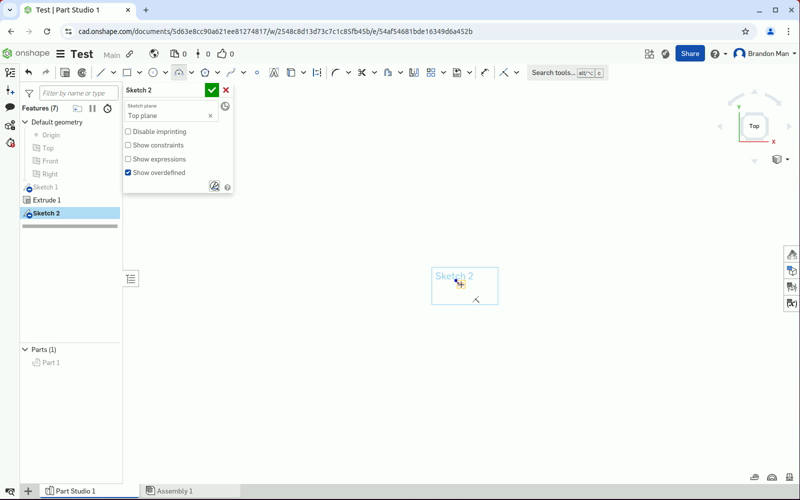
scroll(6)
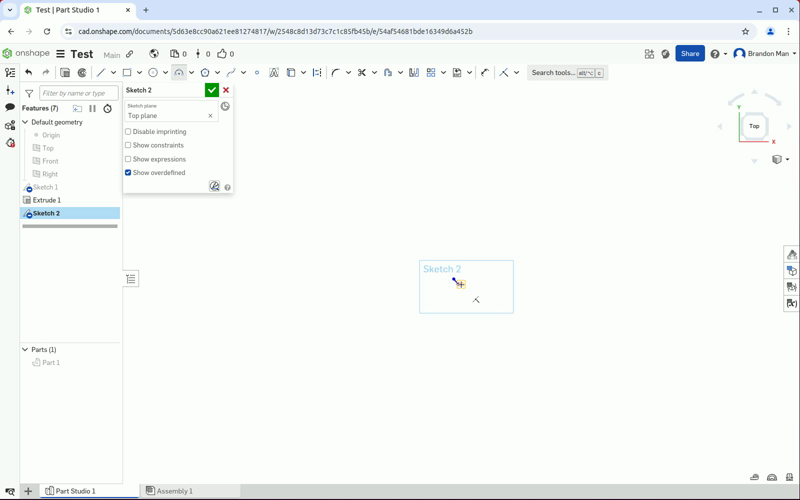
scroll(6)
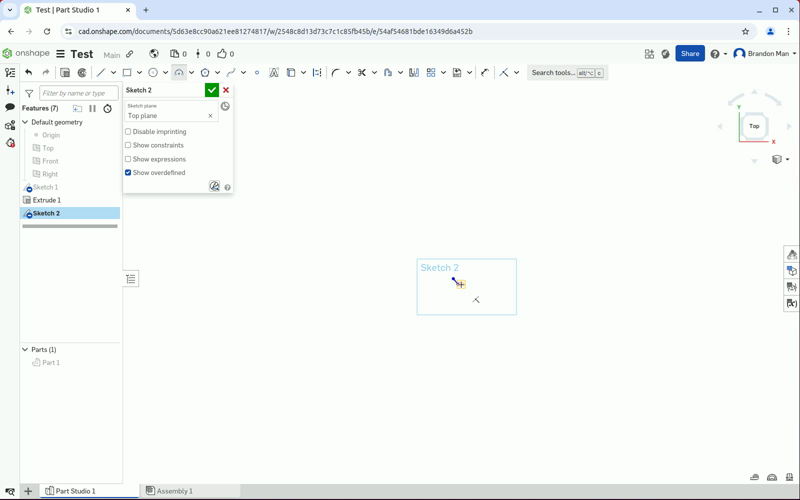
scroll(6)
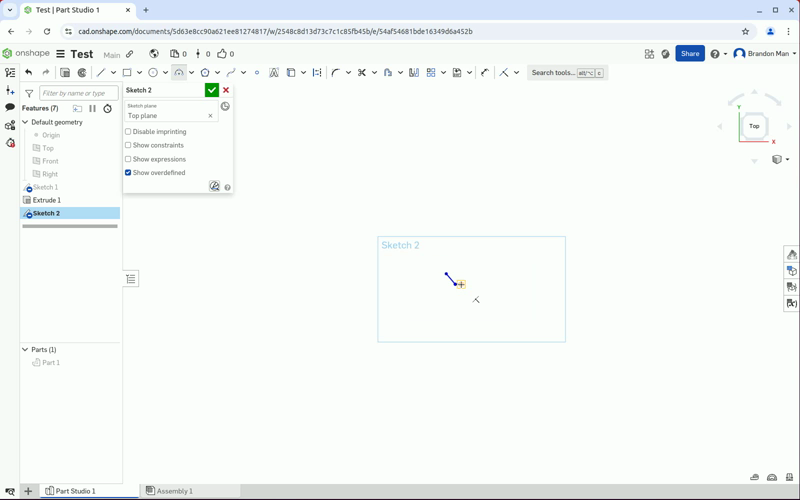
scroll(6)
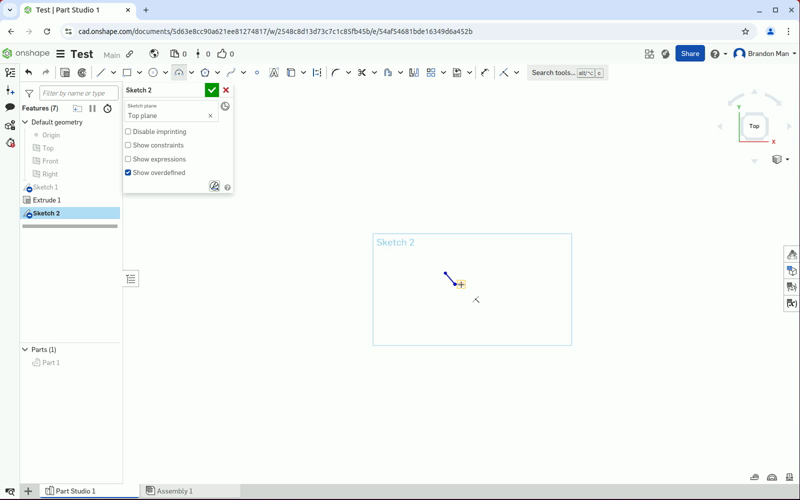
scroll(6)
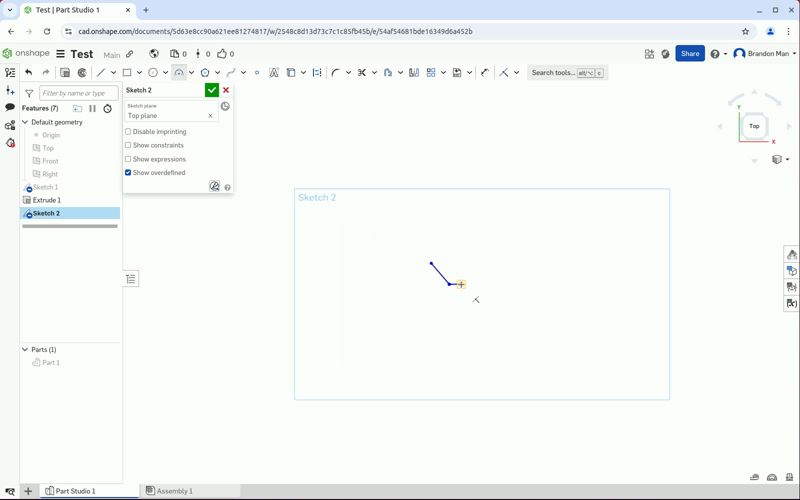
scroll(6)
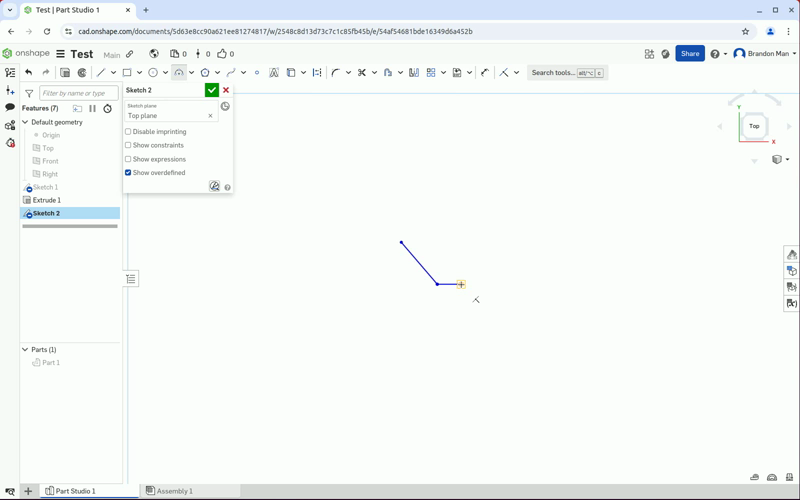
click(461, 284)
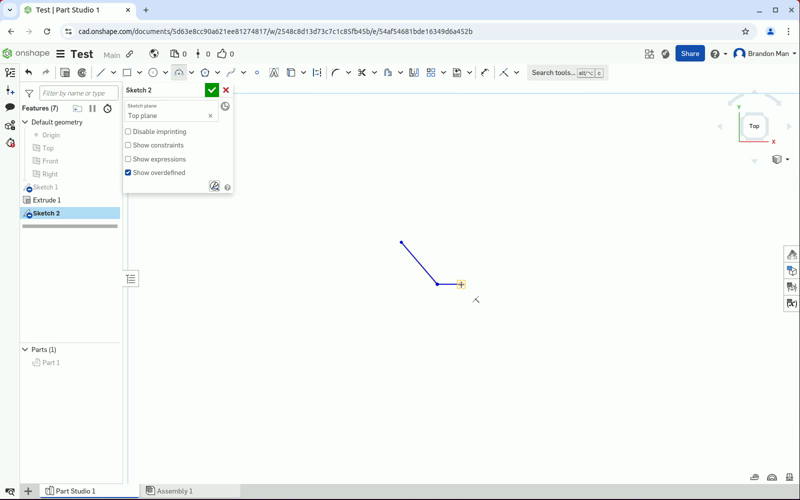
scroll(-6)
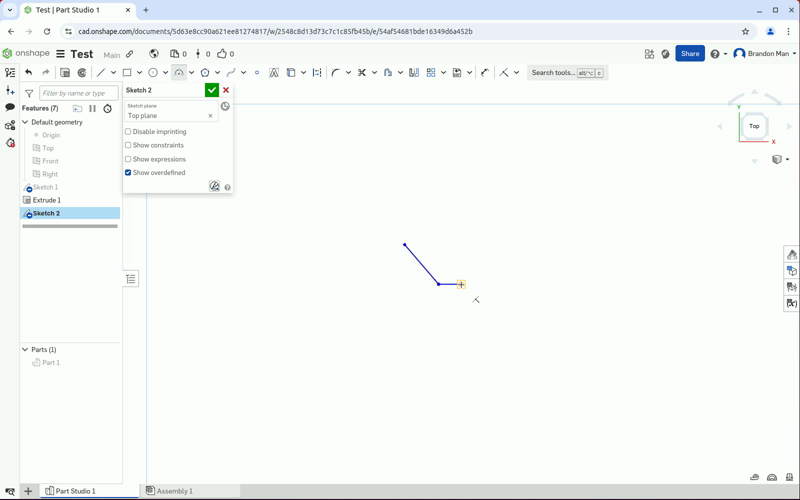
scroll(-6)
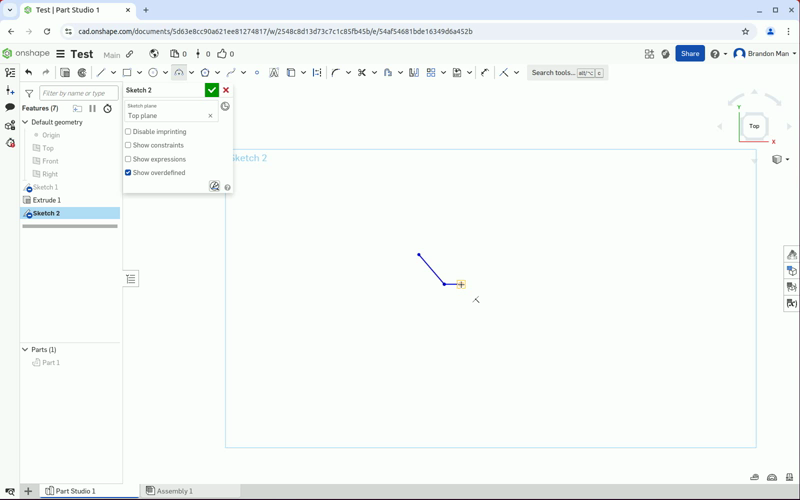
scroll(-6)
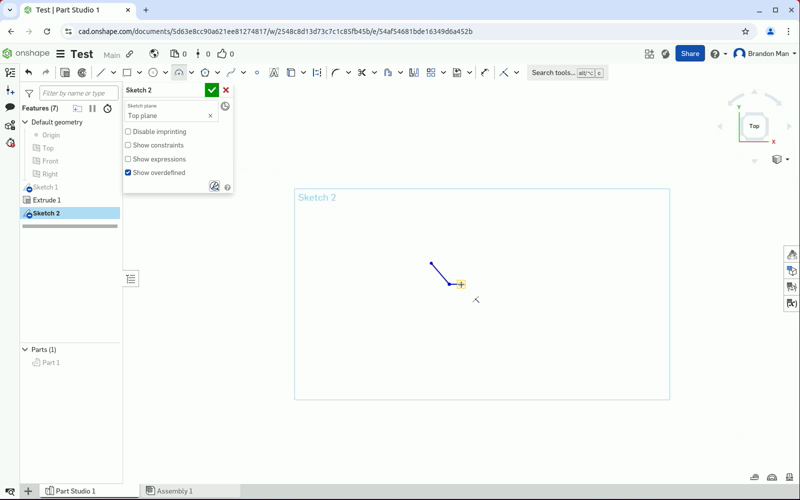
scroll(-6)
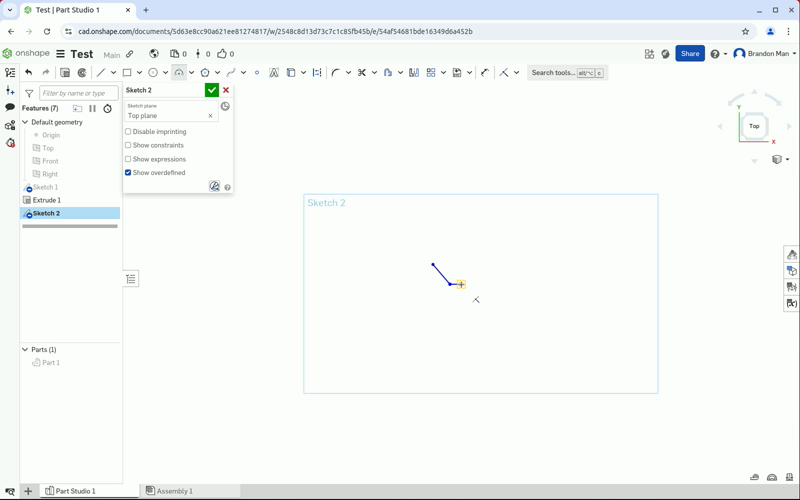
scroll(-6)
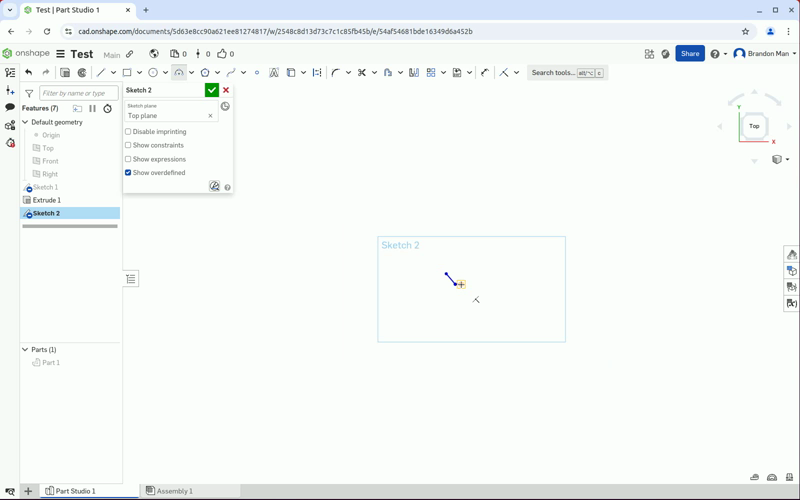
scroll(-6)
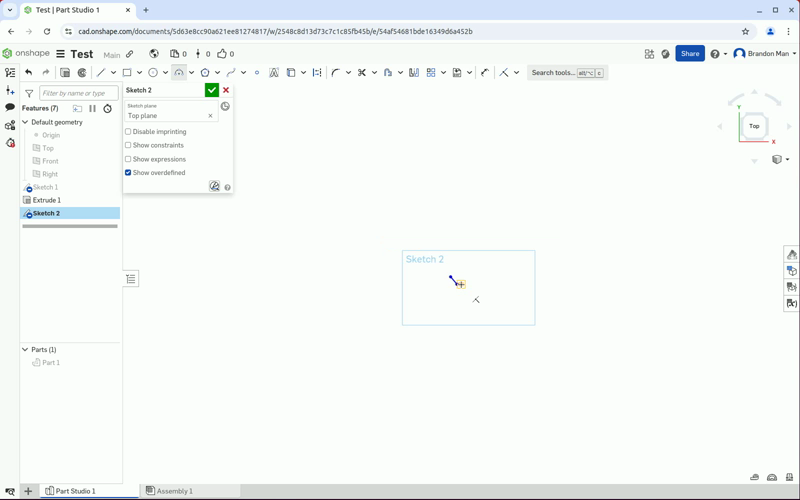
scroll(-6)
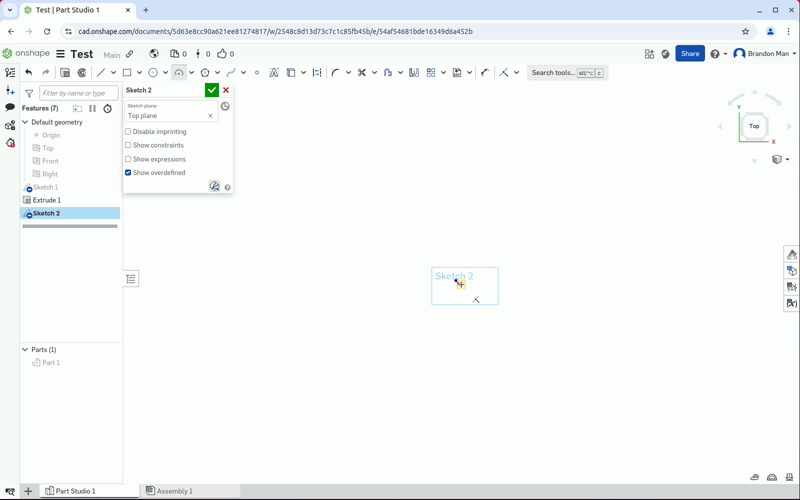
key_down(shift)
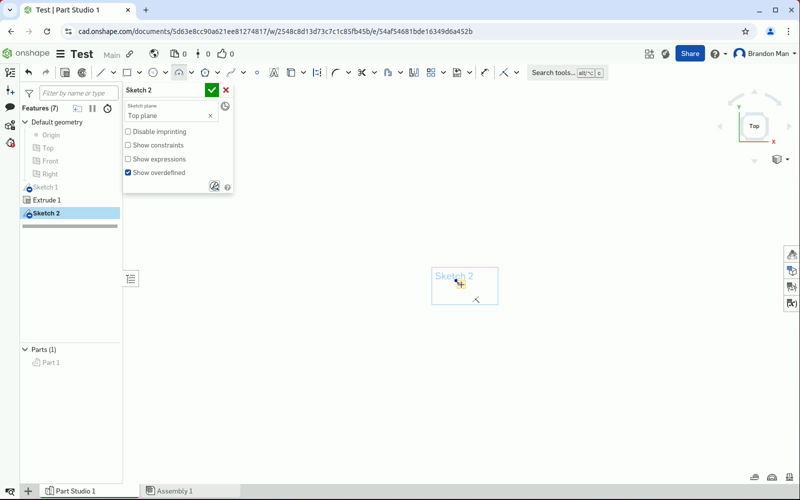
mouse_move(462, 284)
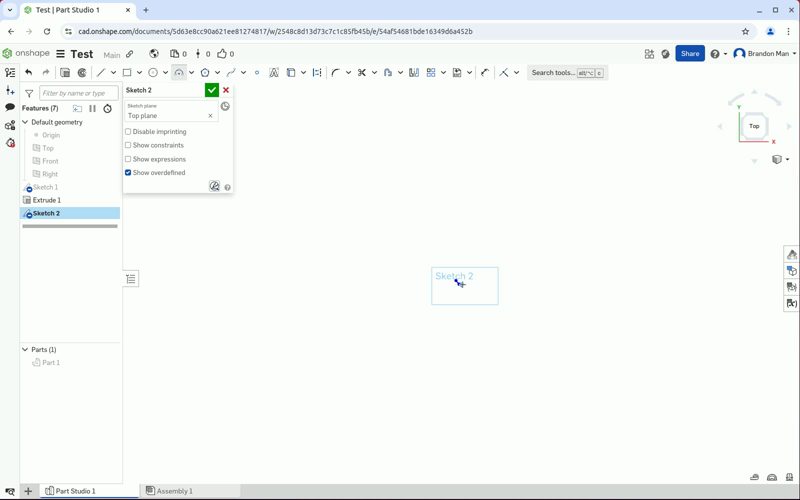
scroll(6)
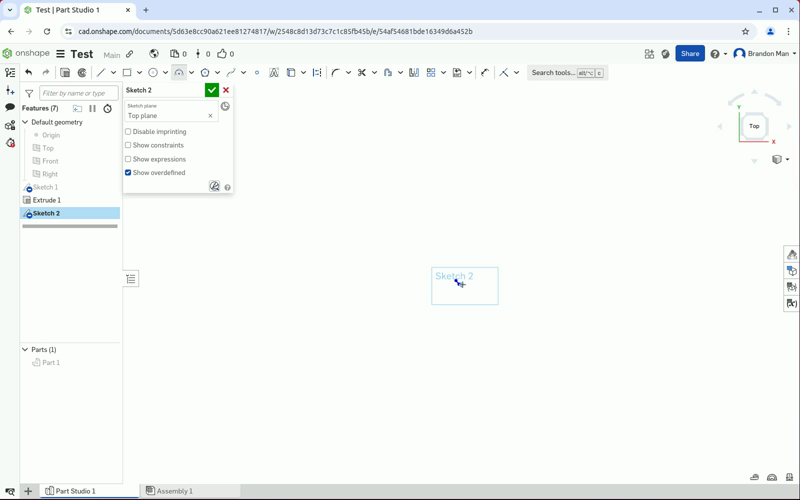
scroll(6)
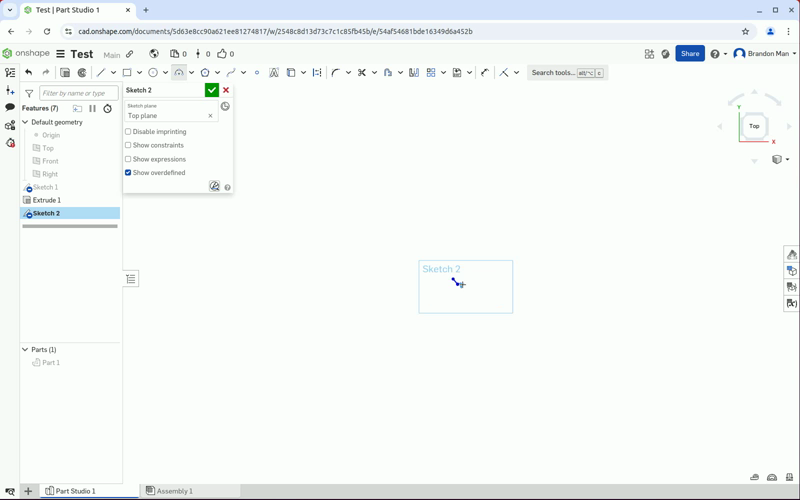
scroll(6)
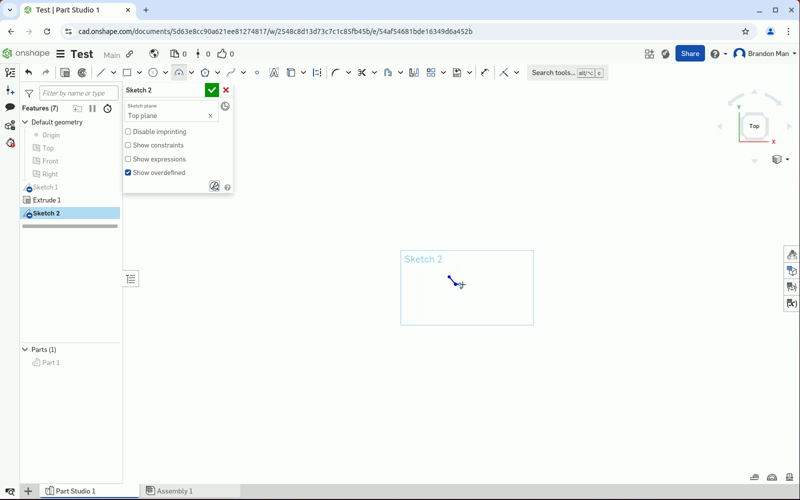
scroll(6)
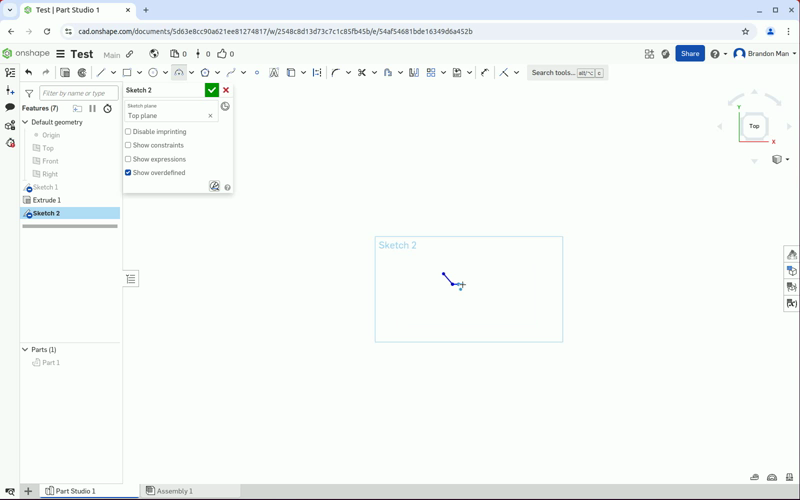
scroll(6)
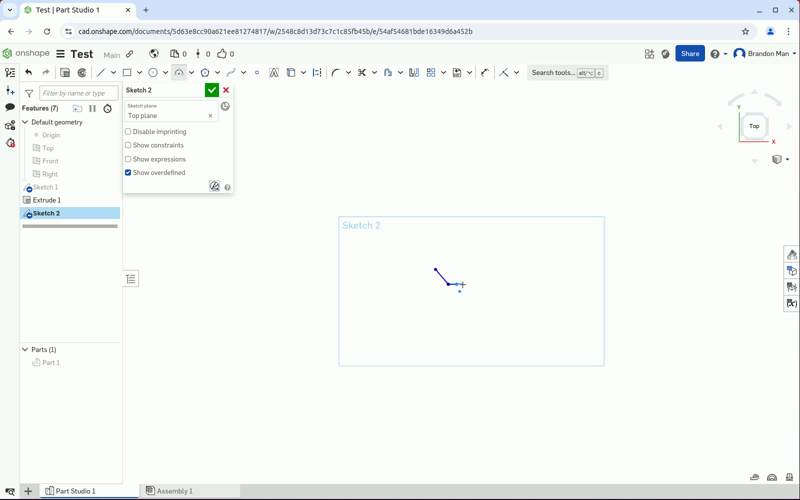
scroll(6)
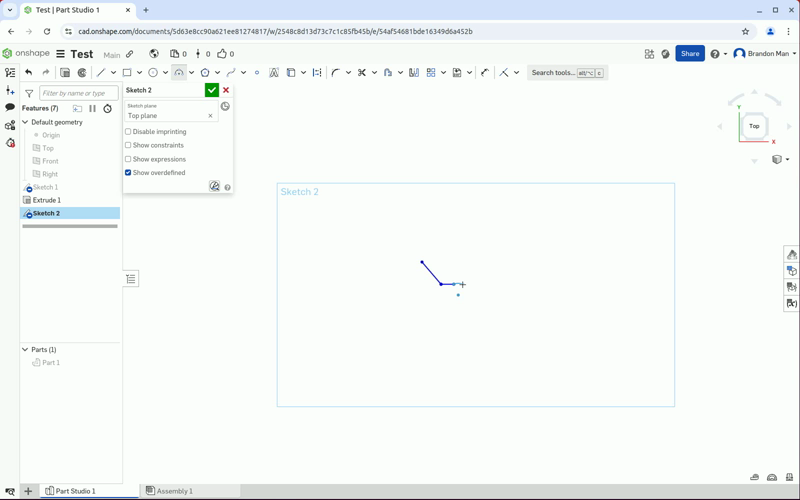
scroll(6)
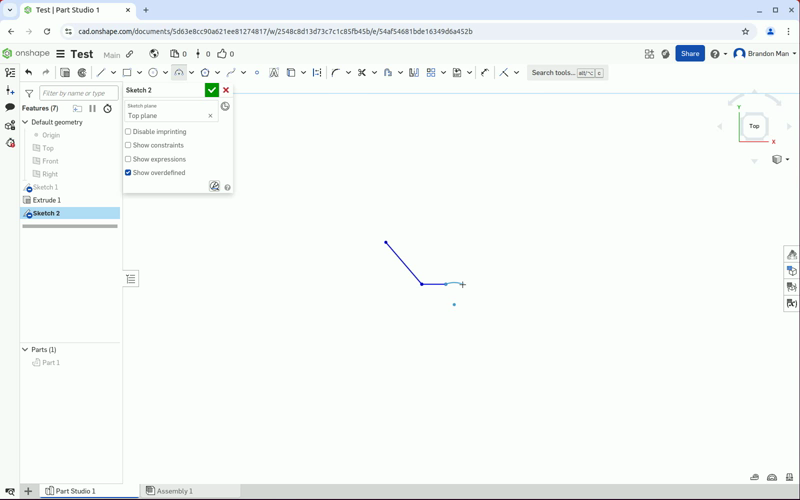
click(462, 284)
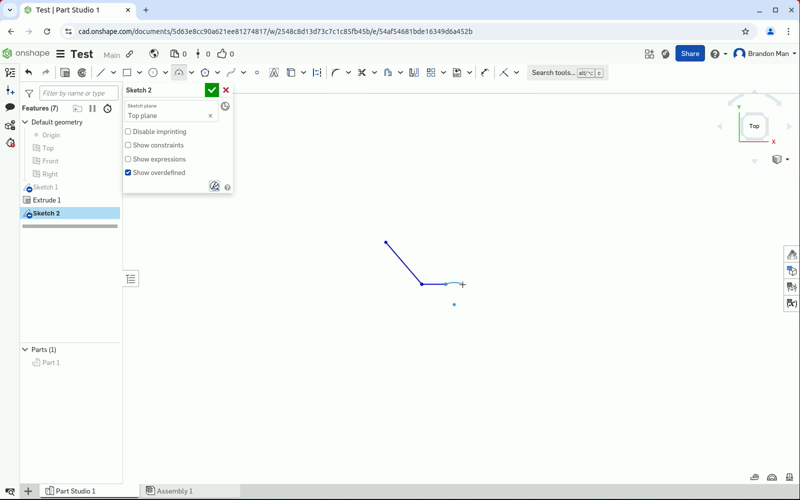
scroll(-6)
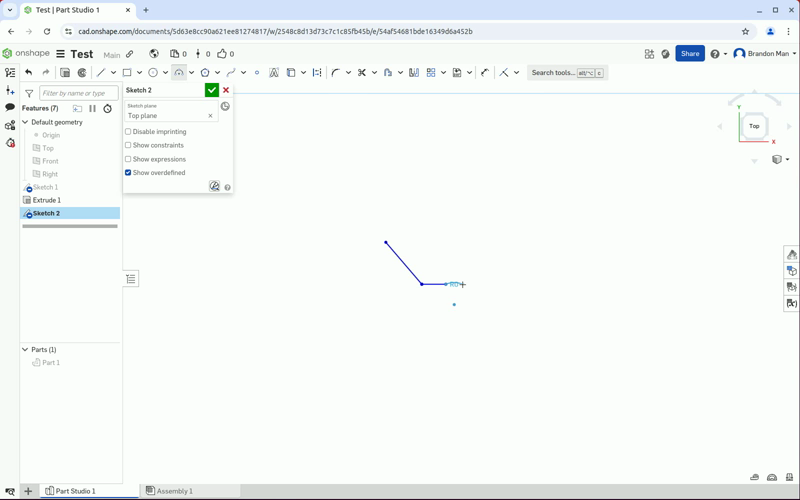
scroll(-6)
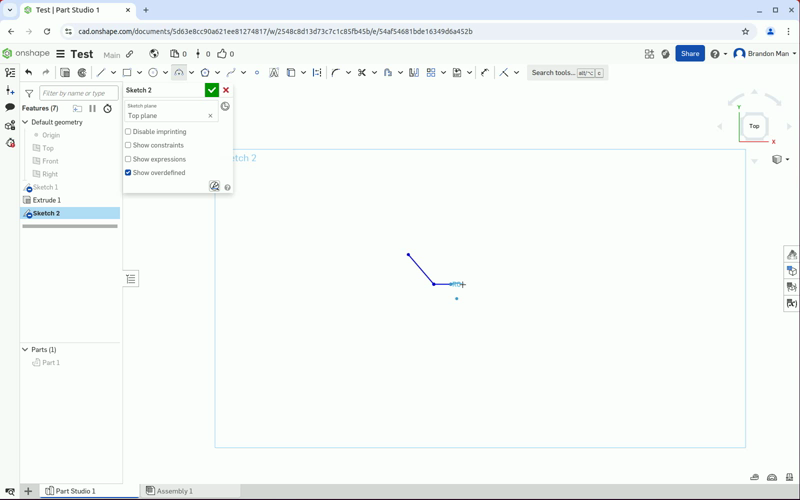
scroll(-6)
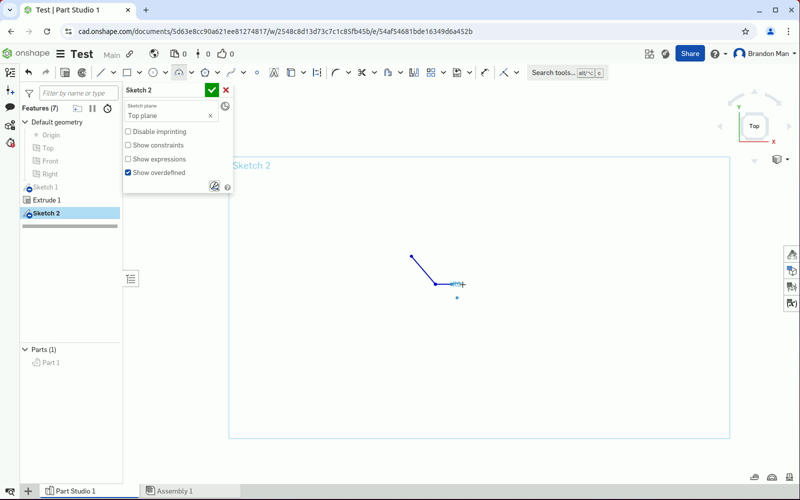
scroll(-6)
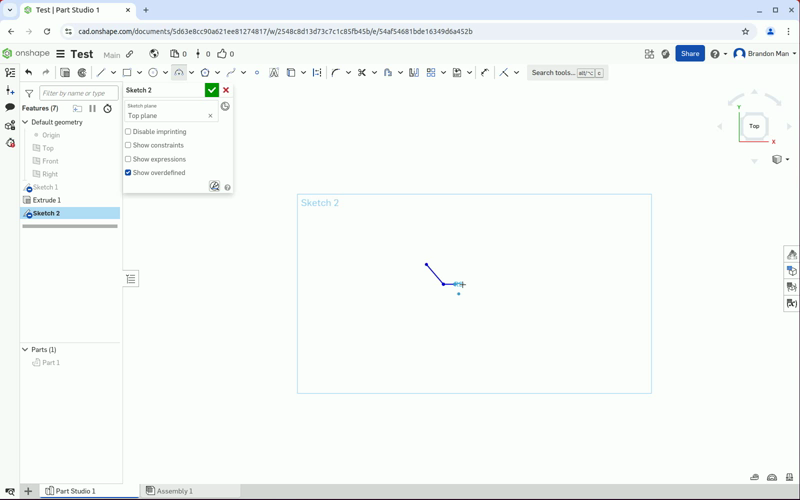
scroll(-6)
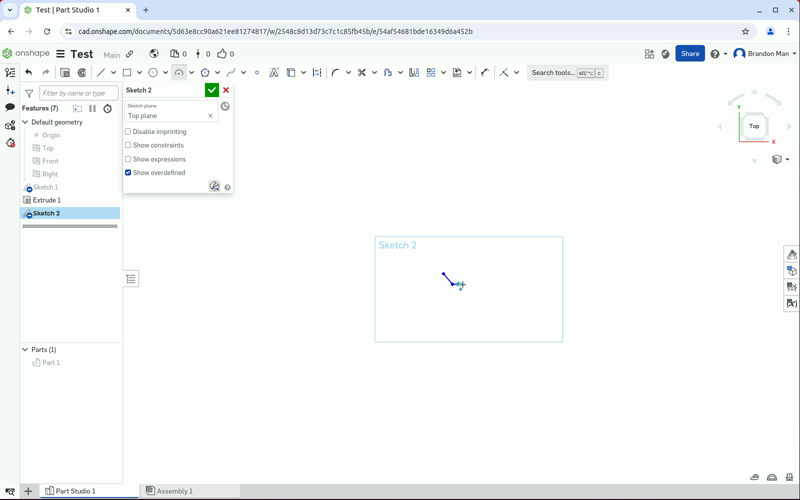
scroll(-6)
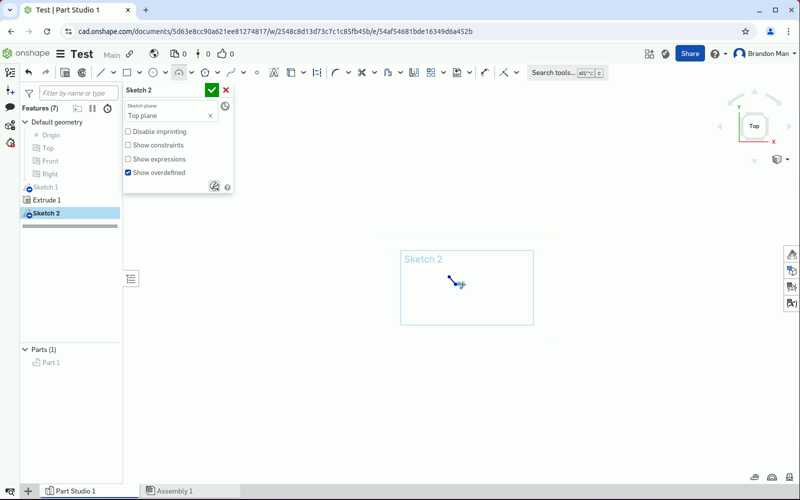
scroll(-6)
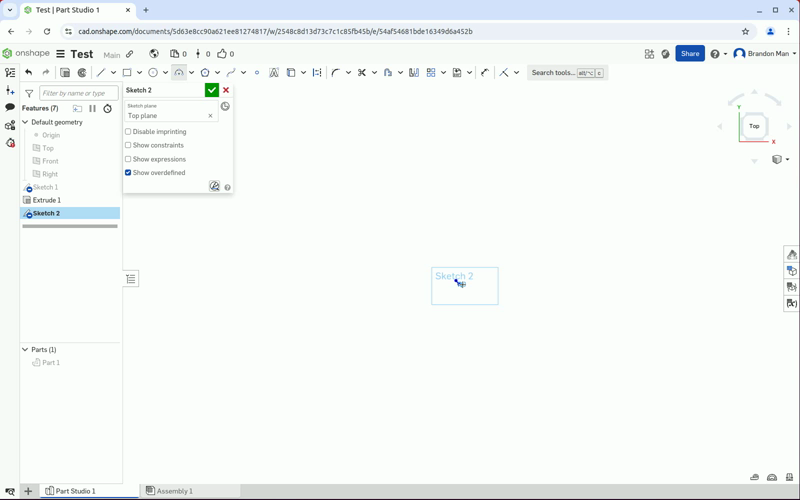
mouse_move(461, 280)
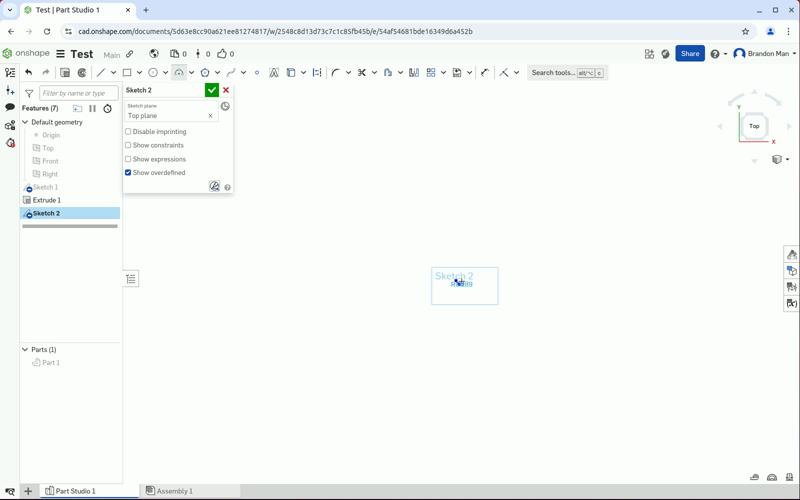
scroll(6)
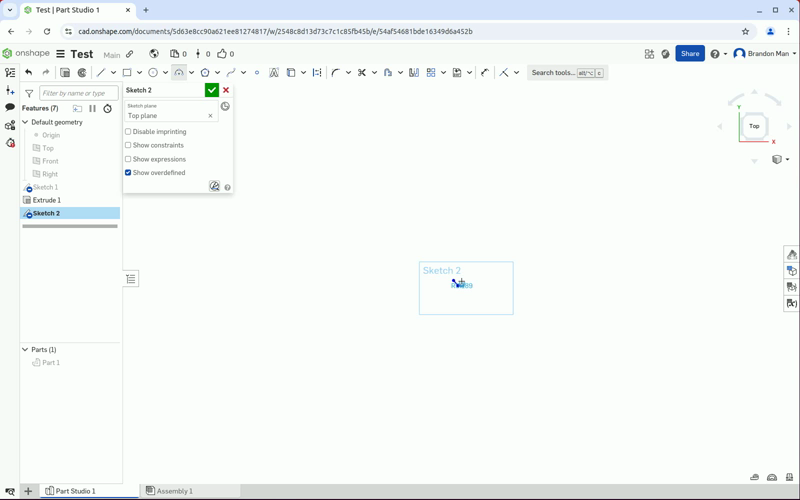
scroll(6)
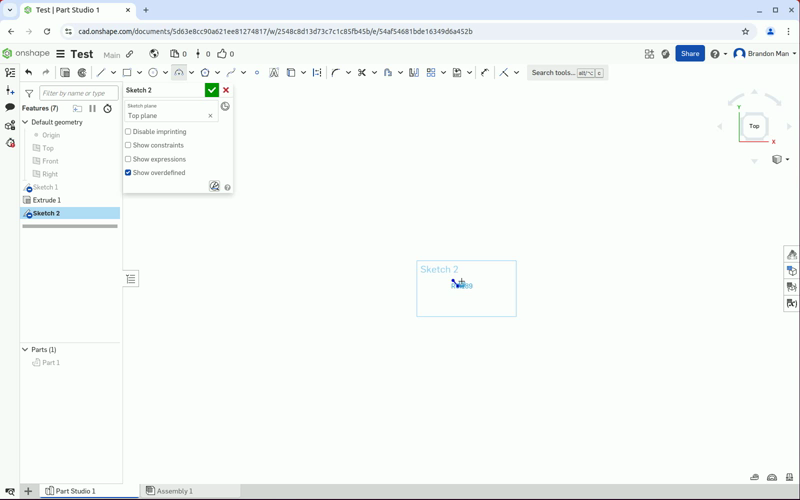
scroll(6)
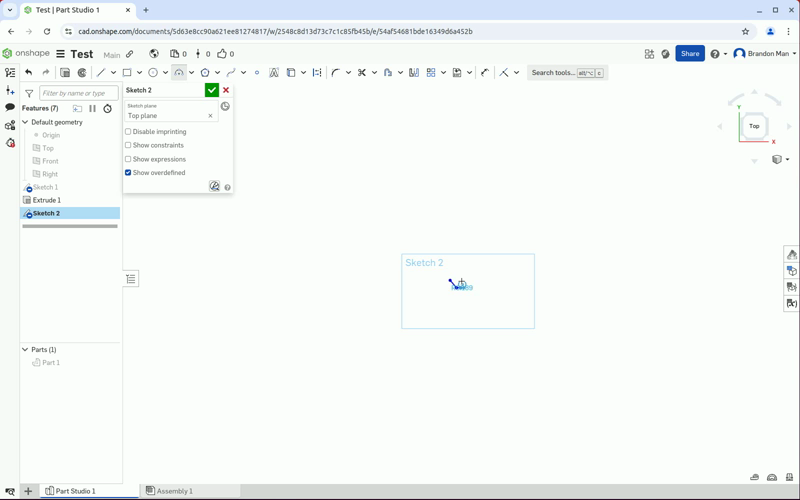
scroll(6)
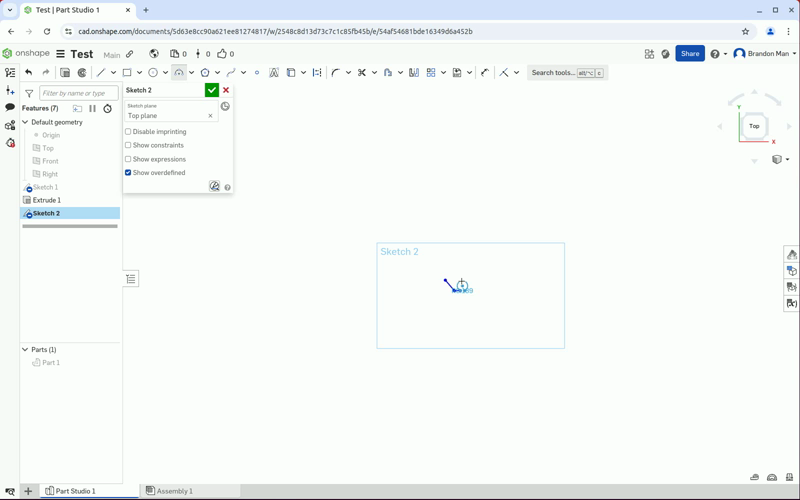
scroll(6)
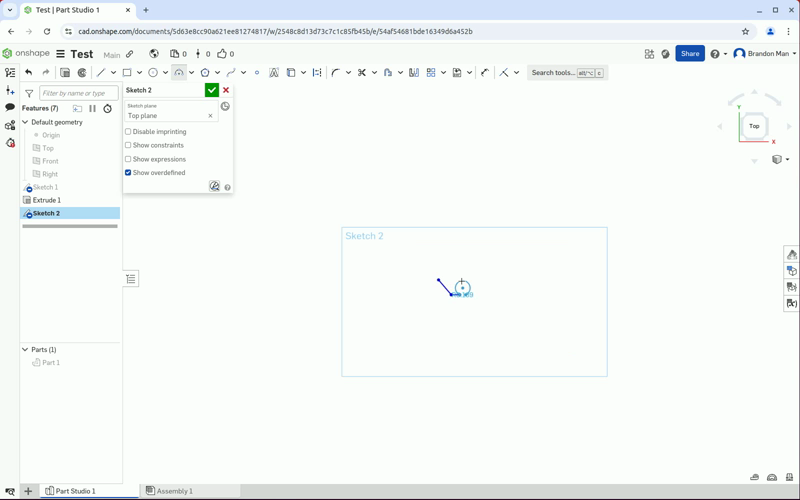
scroll(6)
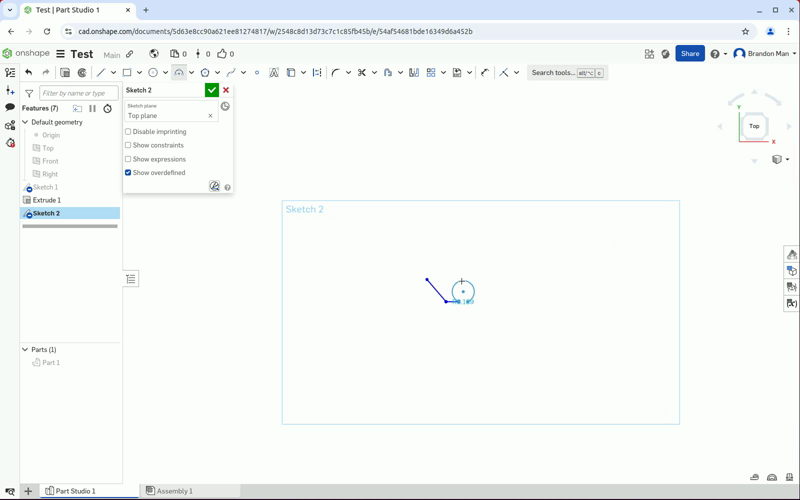
scroll(6)
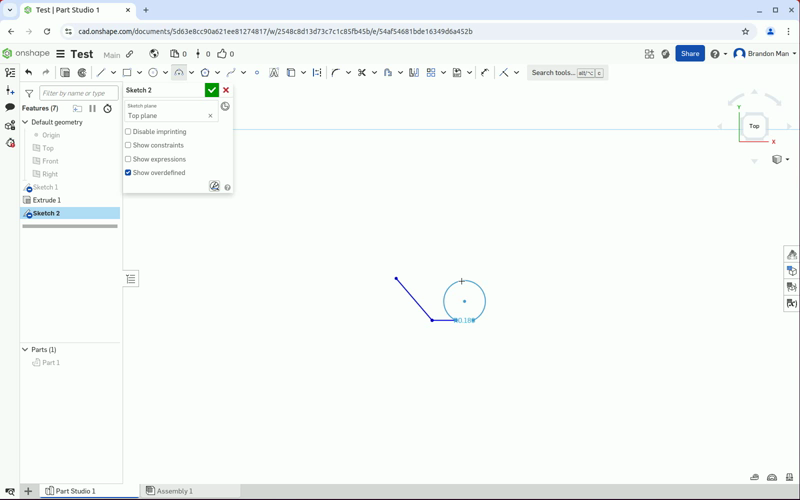
click(461, 280)
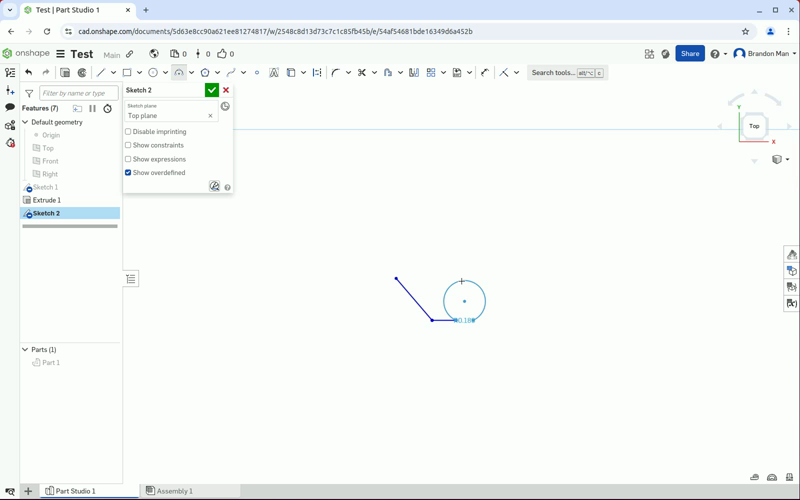
scroll(-6)
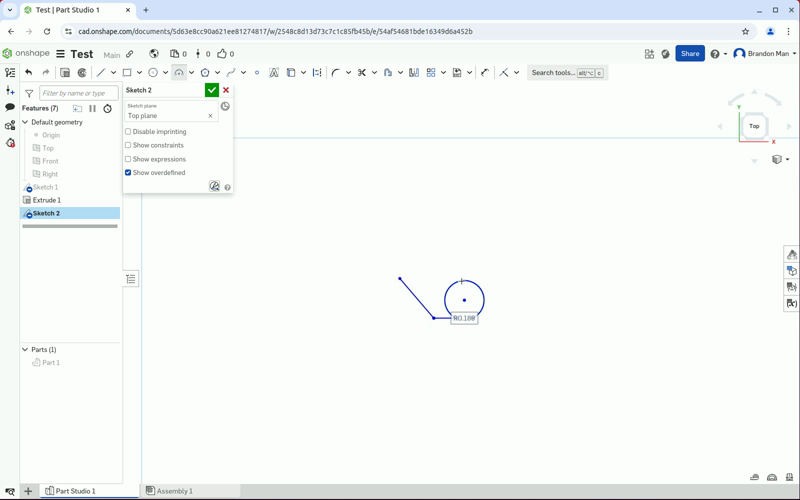
scroll(-6)
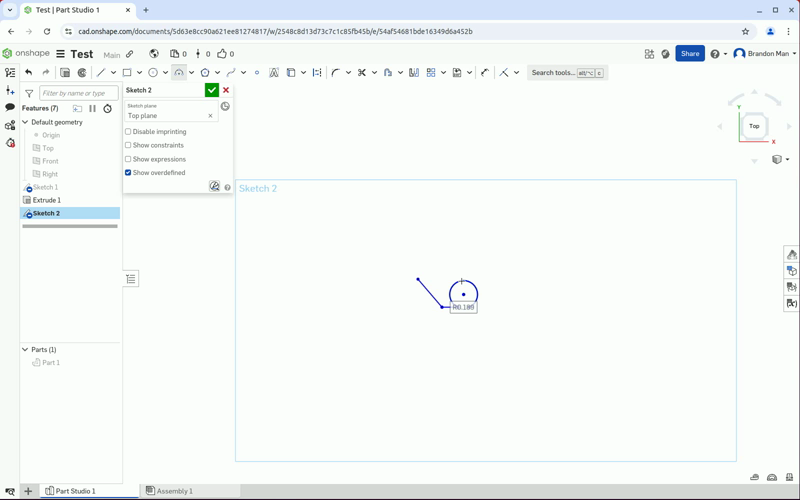
scroll(-6)
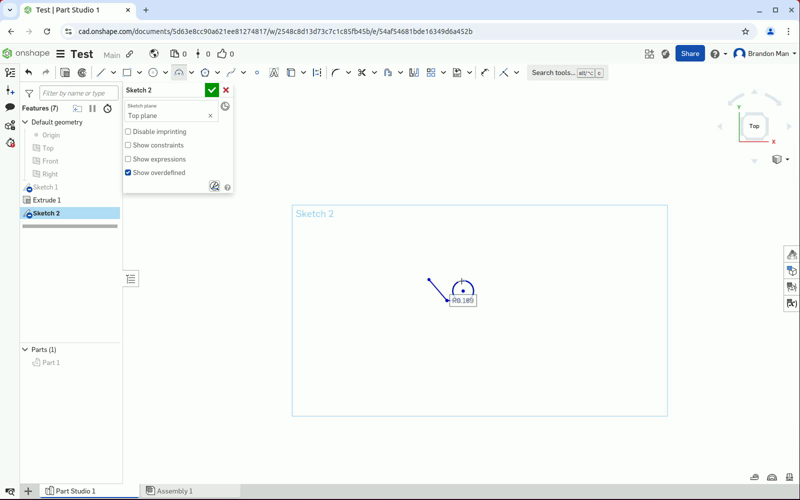
scroll(-6)
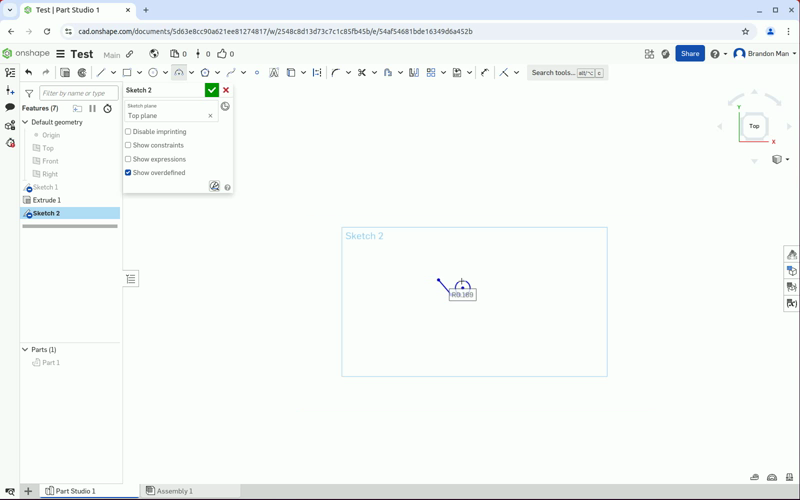
scroll(-6)
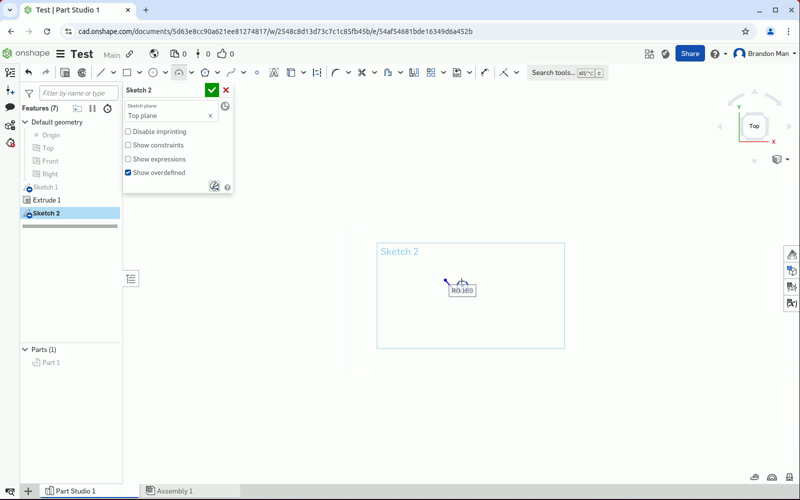
scroll(-6)
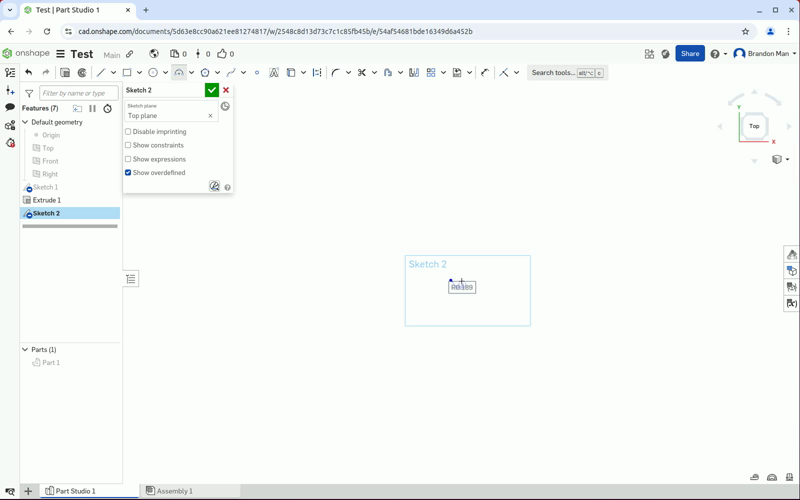
scroll(-6)
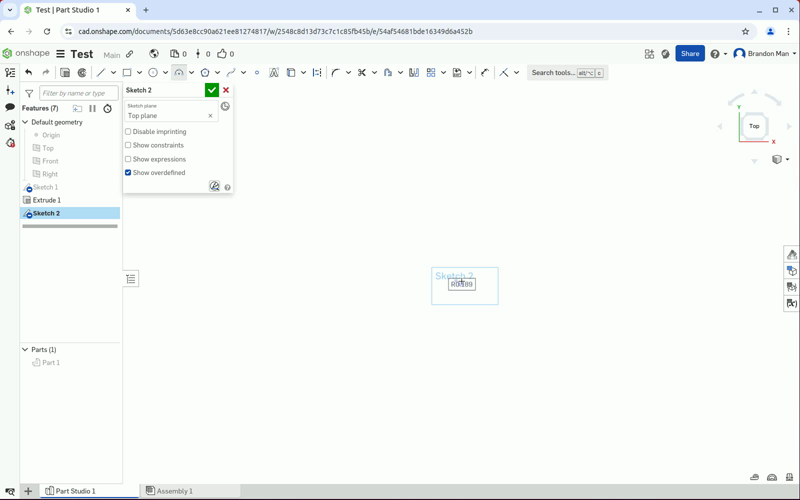
key_up(shift)
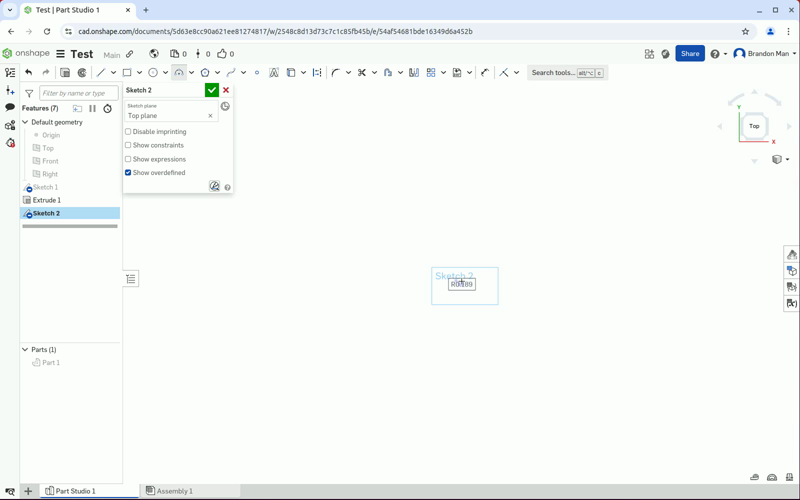
key(esc)
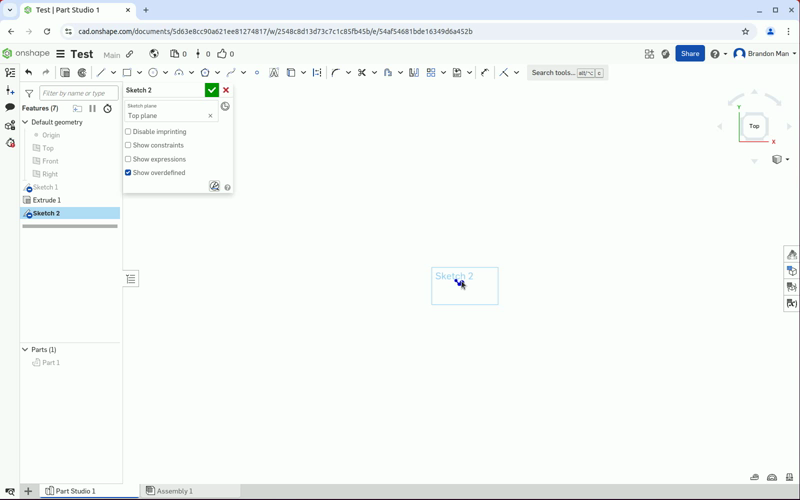
key(l)
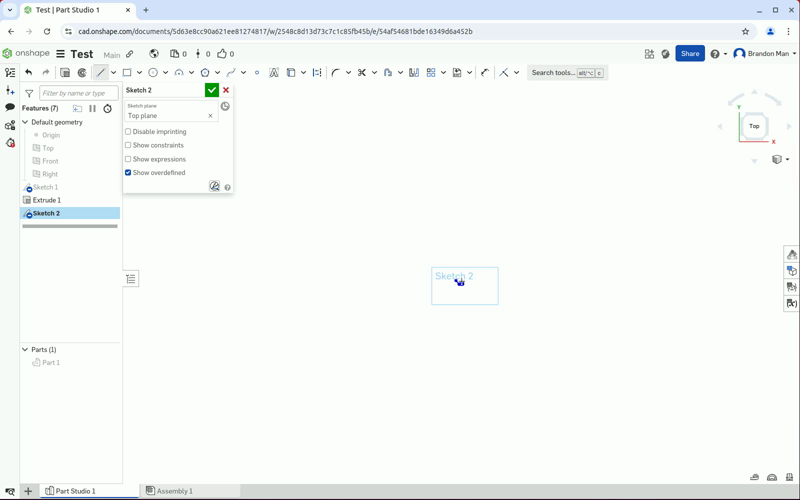
mouse_move(462, 284)
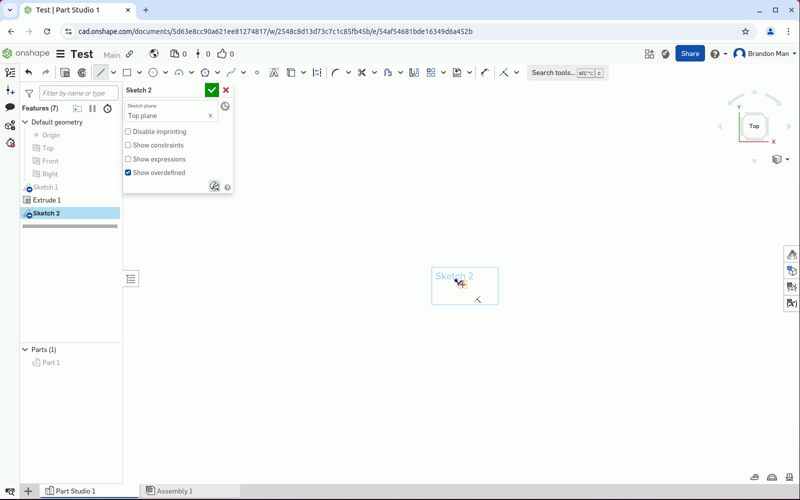
scroll(6)
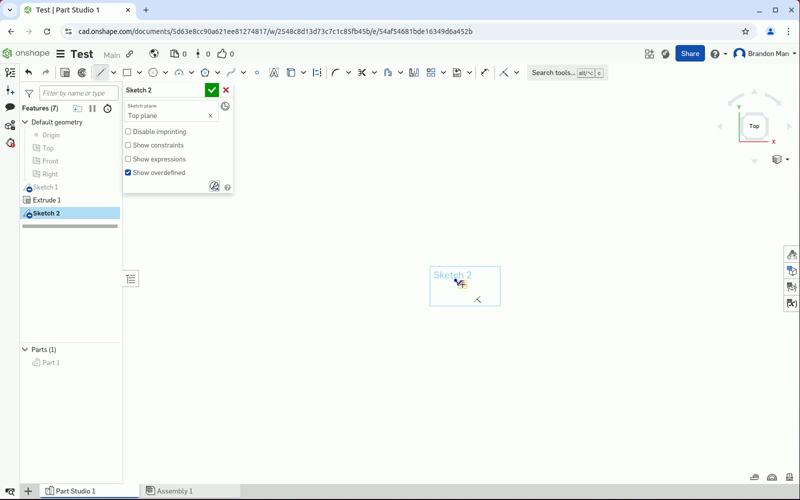
scroll(6)
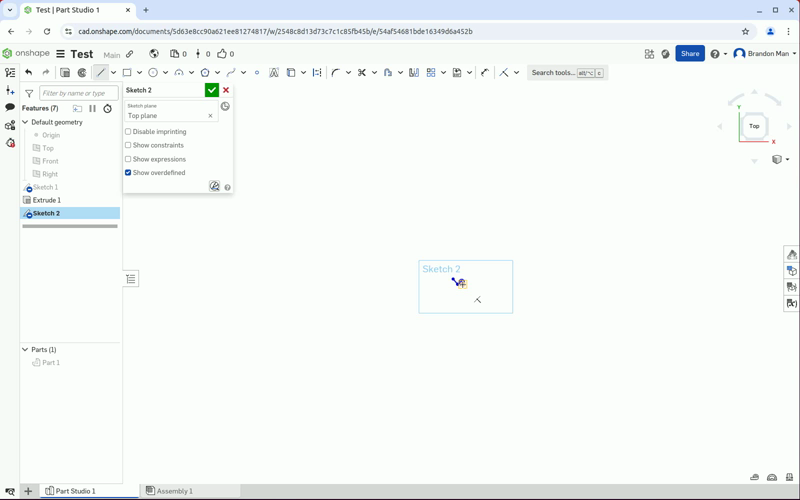
scroll(6)
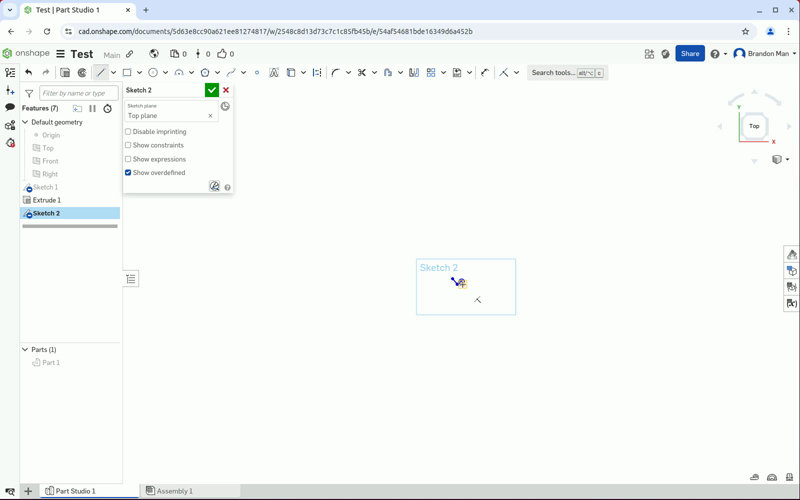
scroll(6)
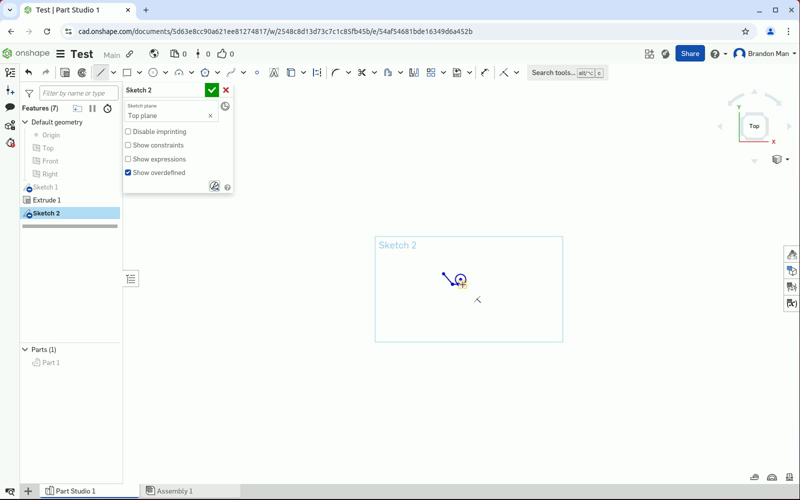
scroll(6)
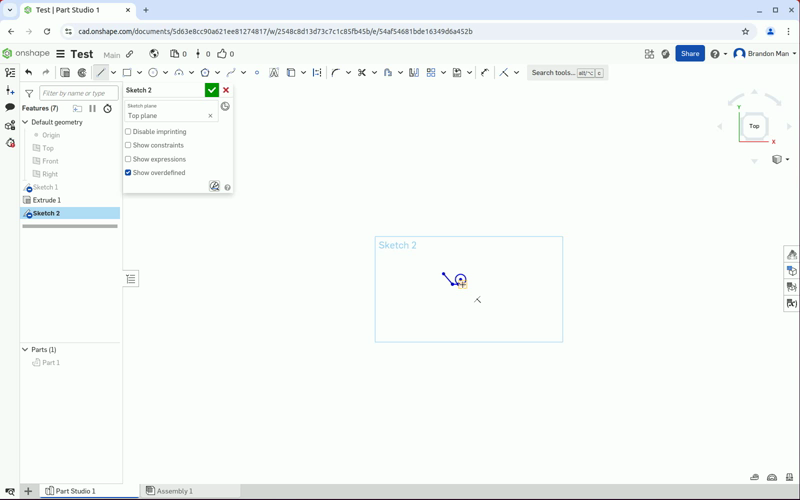
scroll(6)
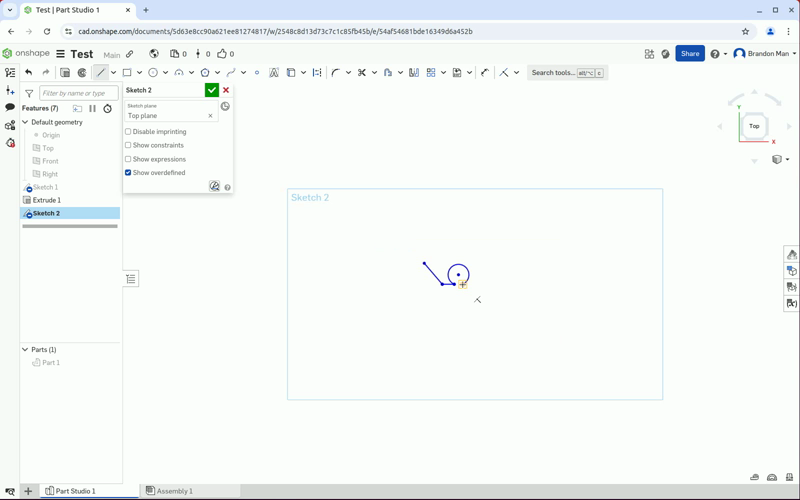
scroll(6)
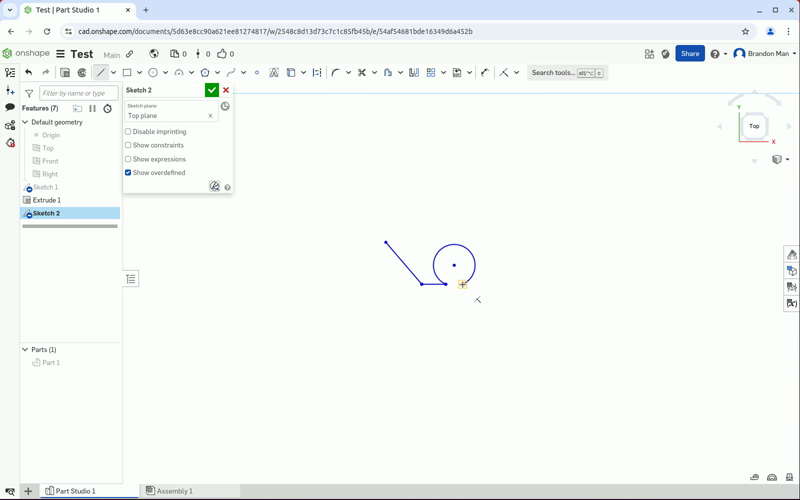
click(462, 284)
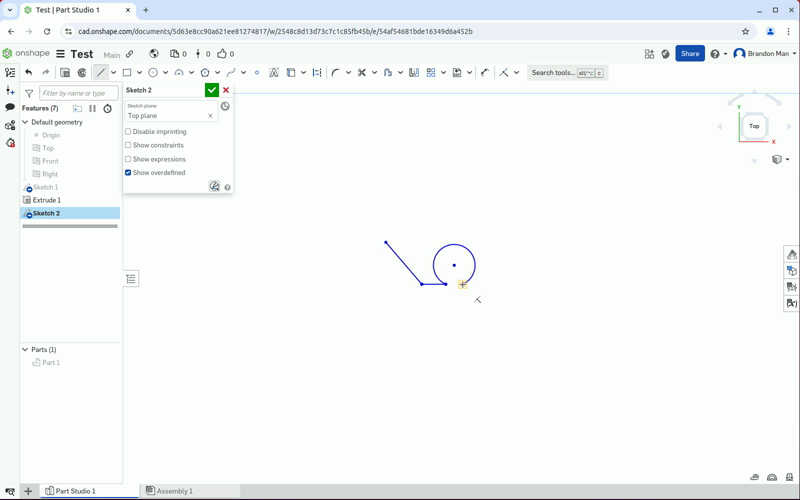
scroll(-6)
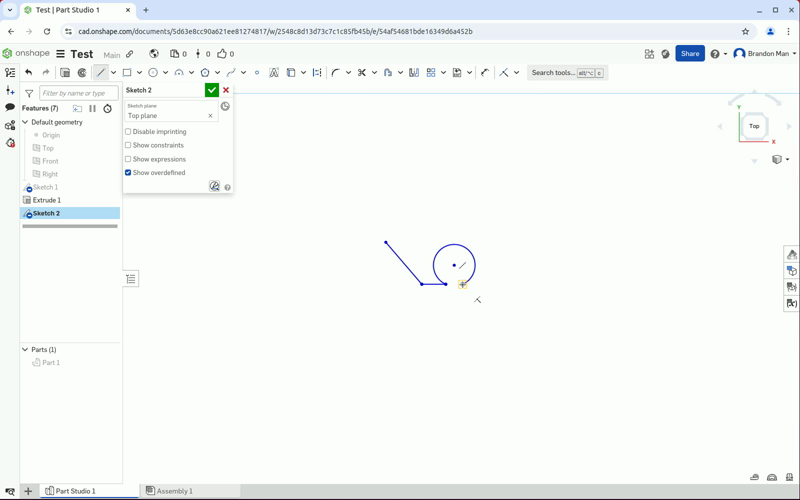
scroll(-6)
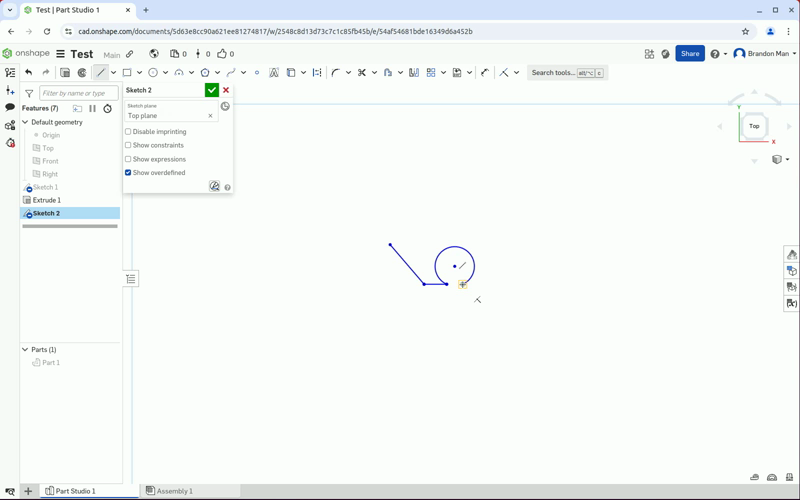
scroll(-6)
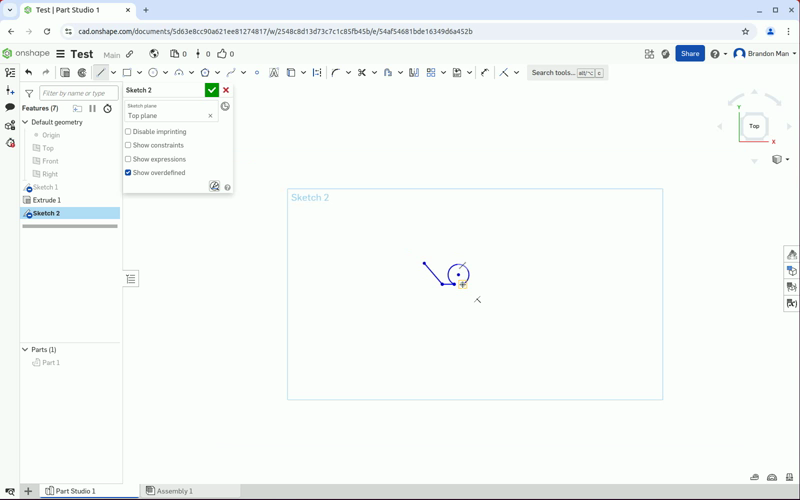
scroll(-6)
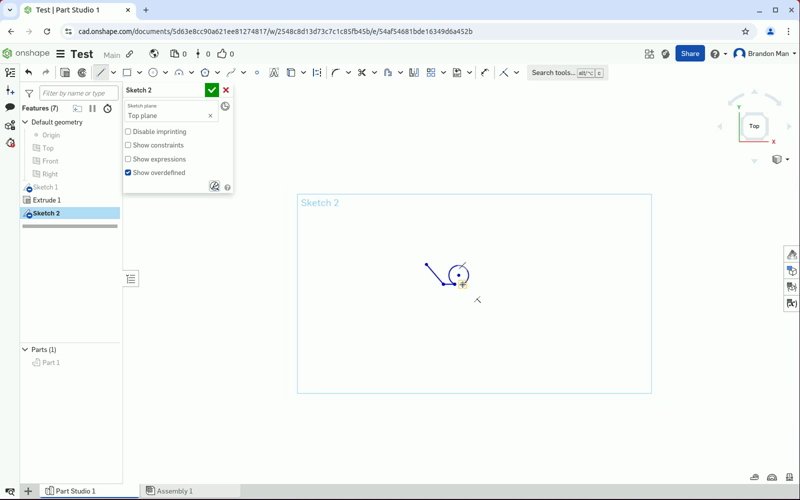
scroll(-6)
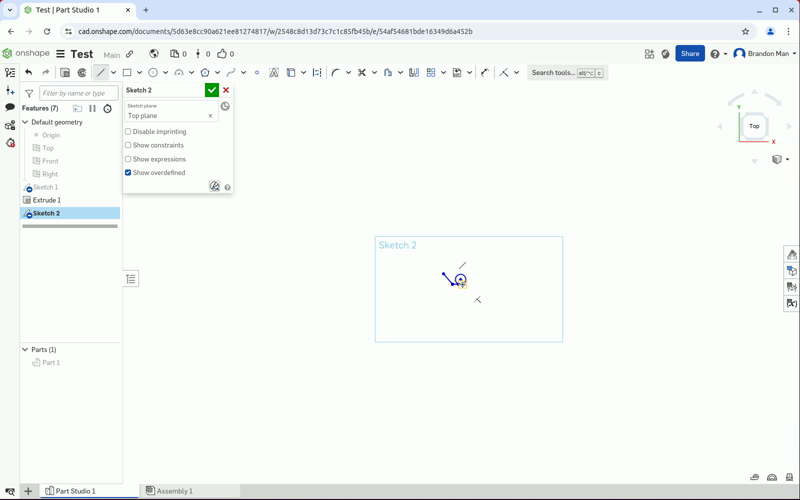
scroll(-6)
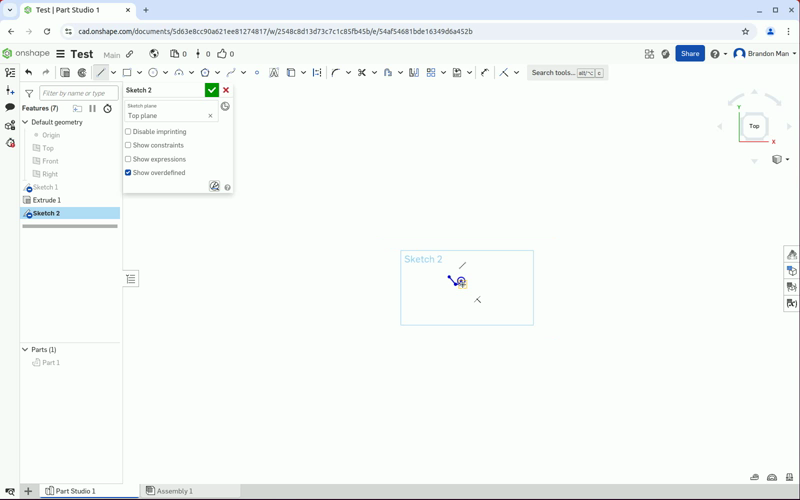
scroll(-6)
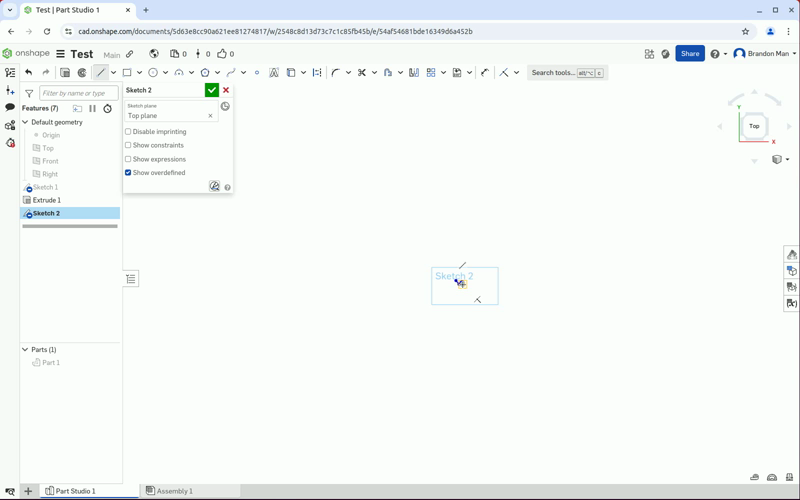
key_down(shift)
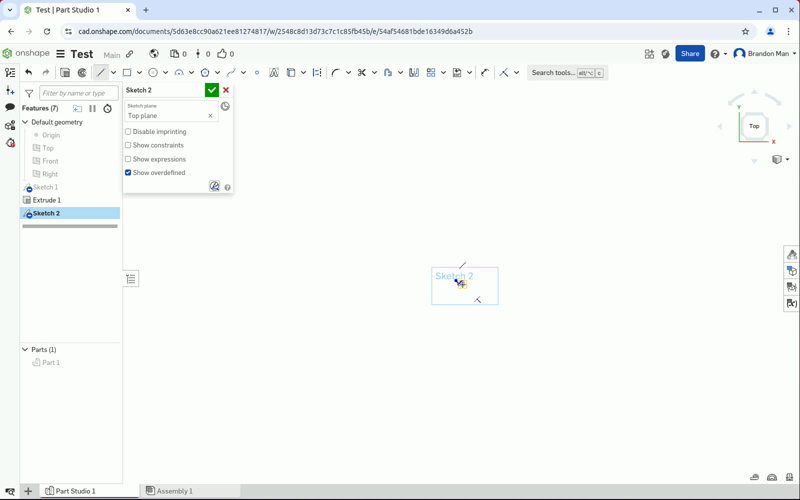
mouse_move(492, 284)
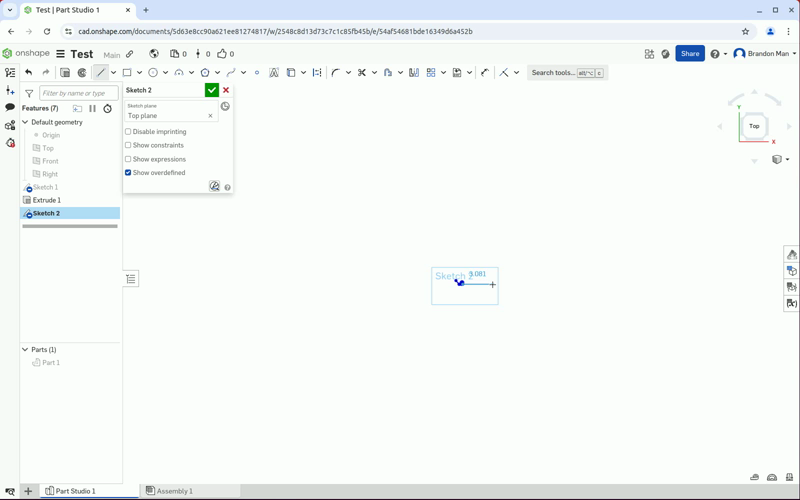
mouse_move(464, 284)
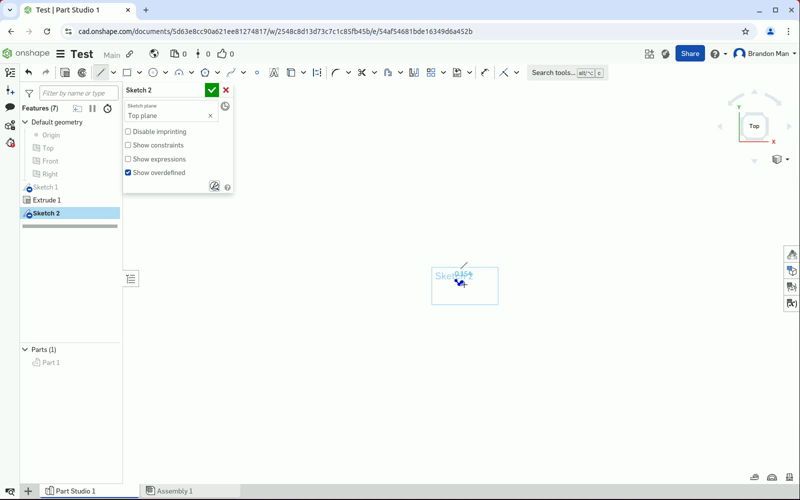
scroll(6)
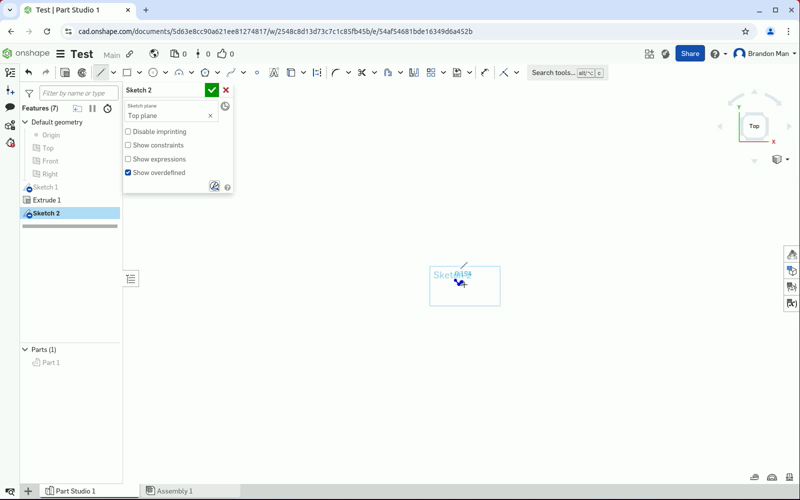
scroll(6)
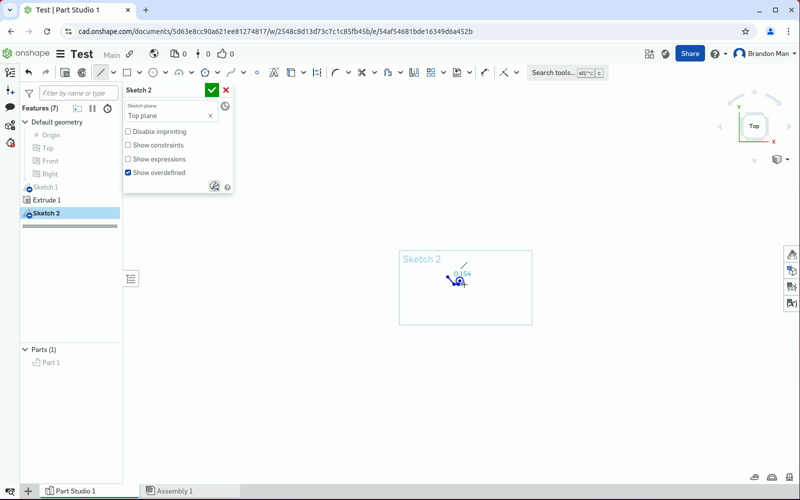
scroll(6)
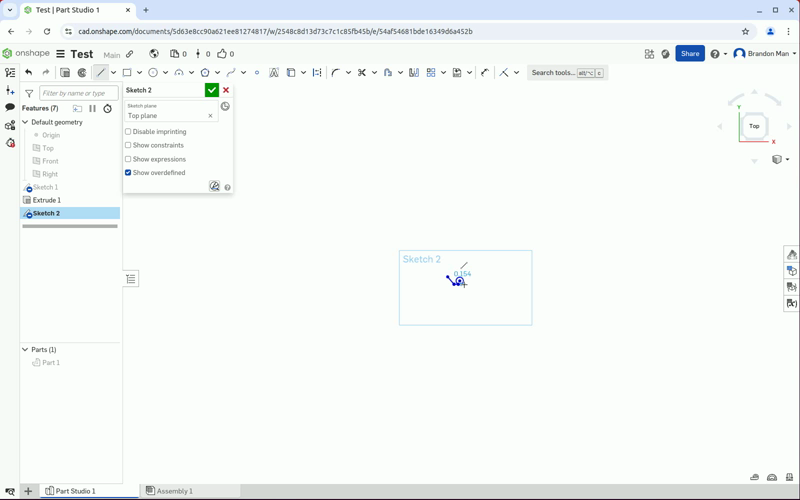
scroll(6)
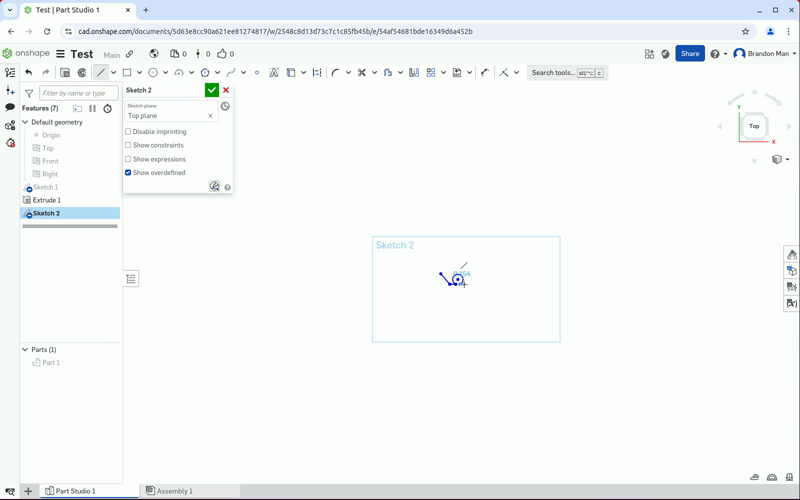
scroll(6)
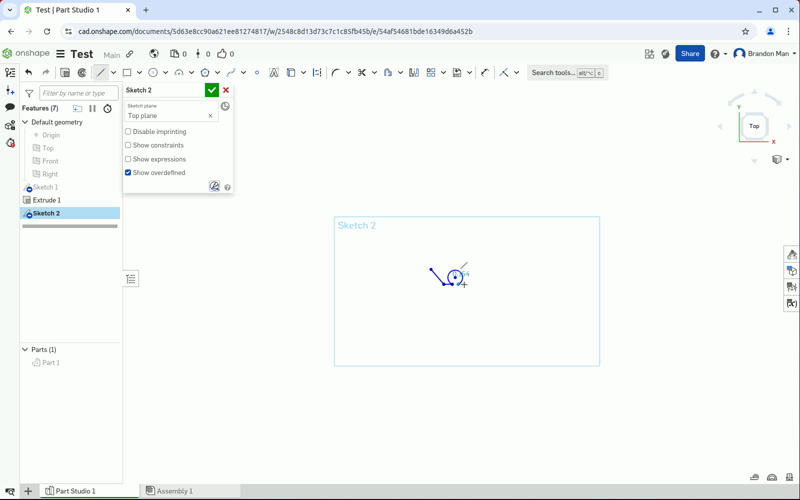
scroll(6)
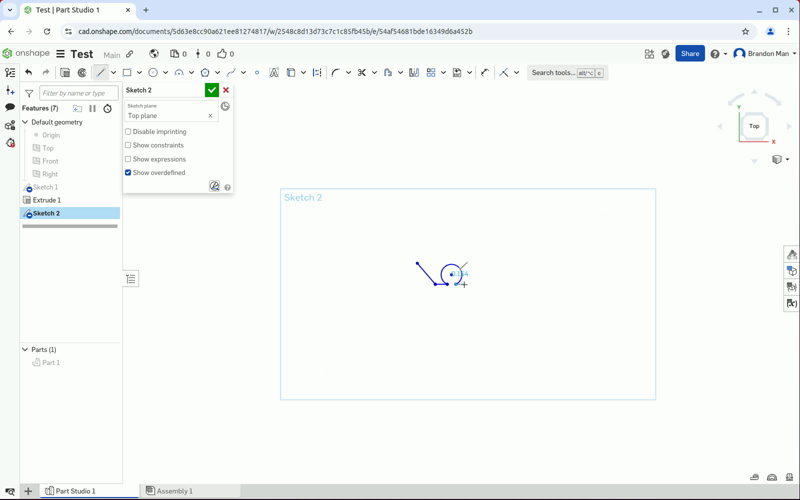
scroll(6)
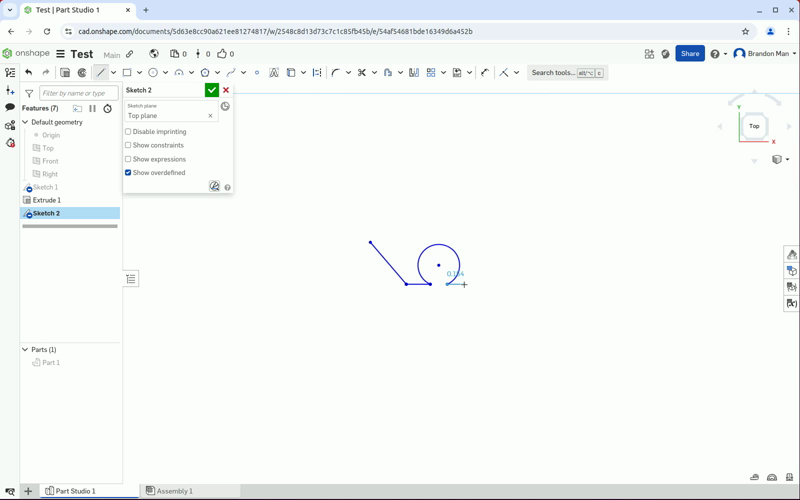
click(464, 284)
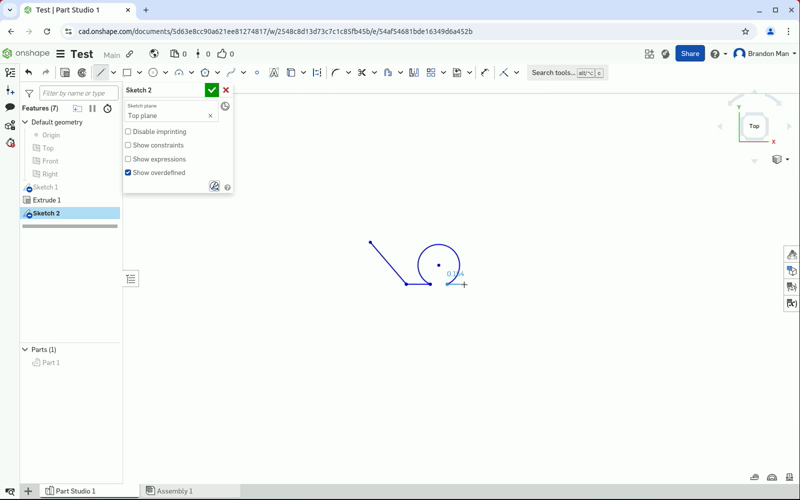
scroll(-6)
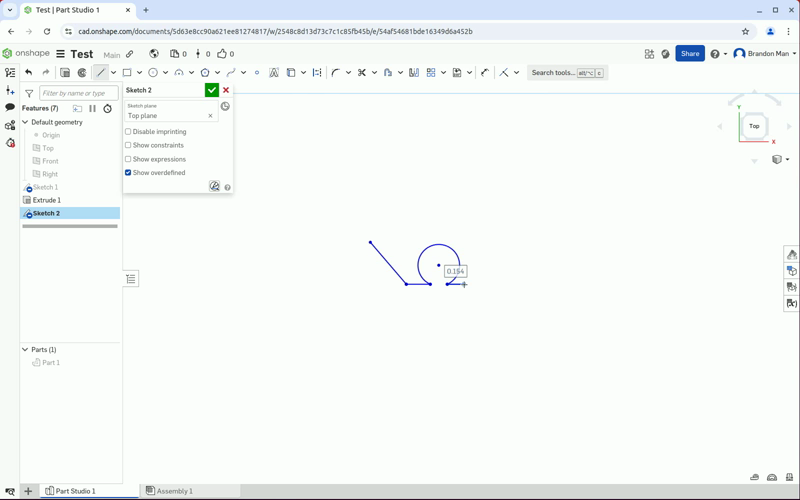
scroll(-6)
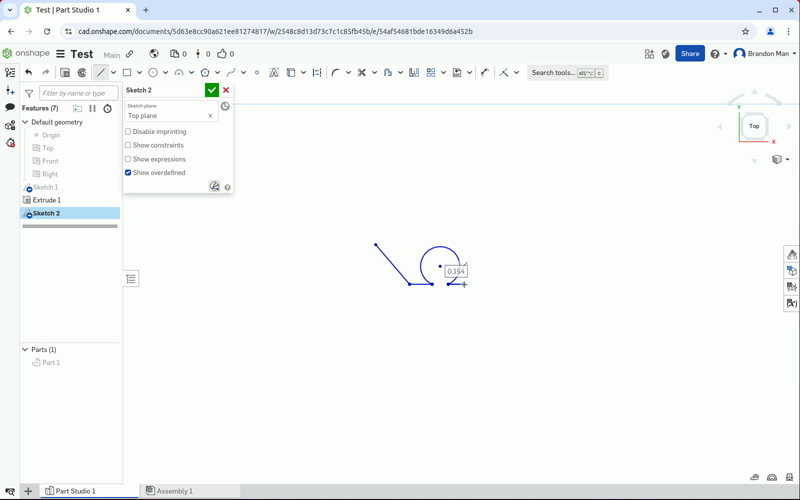
scroll(-6)
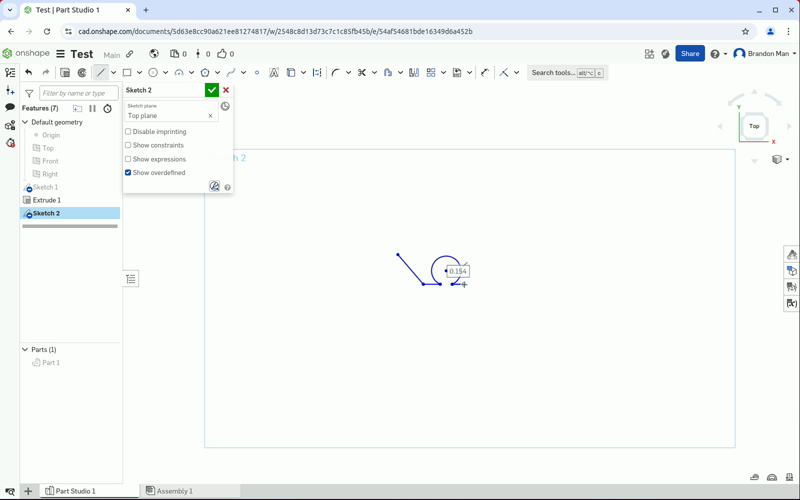
scroll(-6)
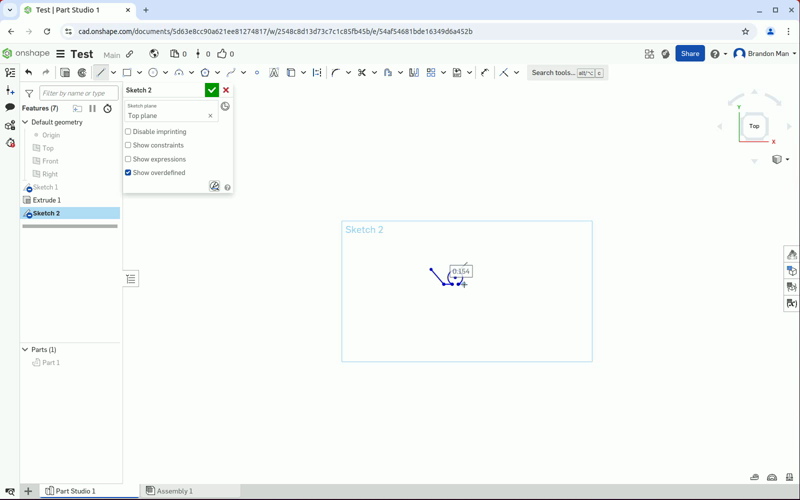
scroll(-6)
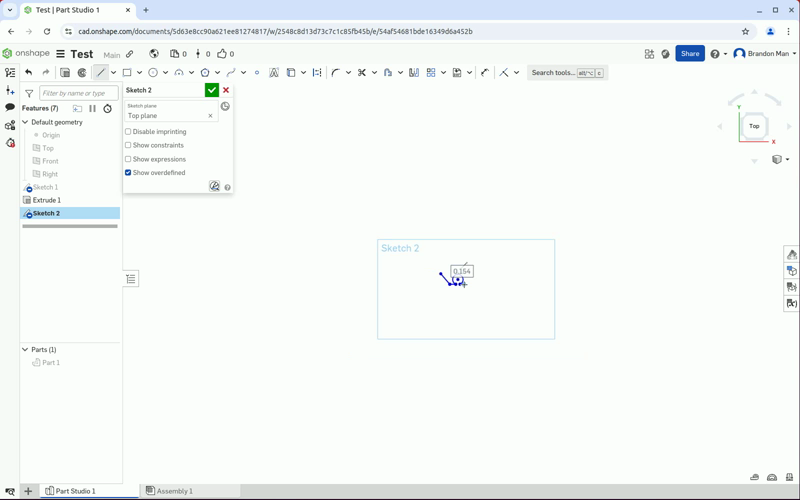
scroll(-6)
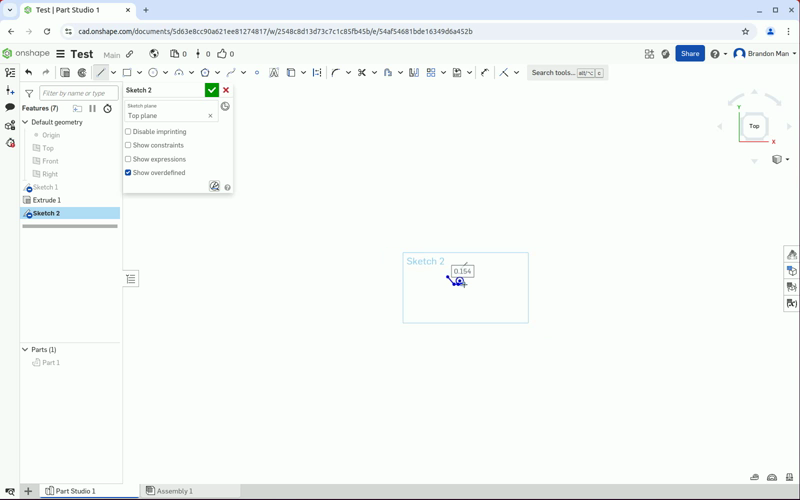
scroll(-6)
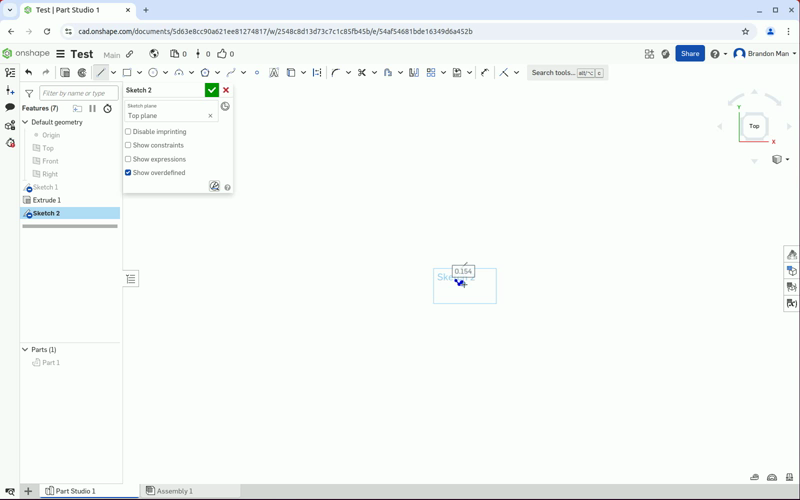
key_up(shift)
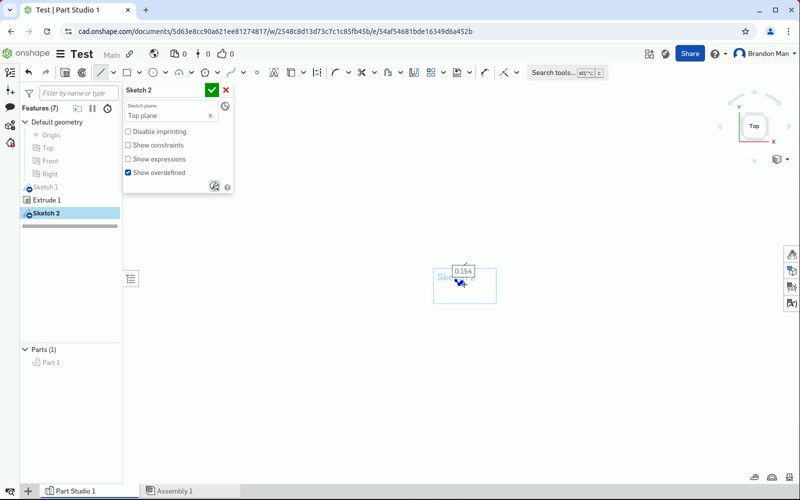
key_down(shift)
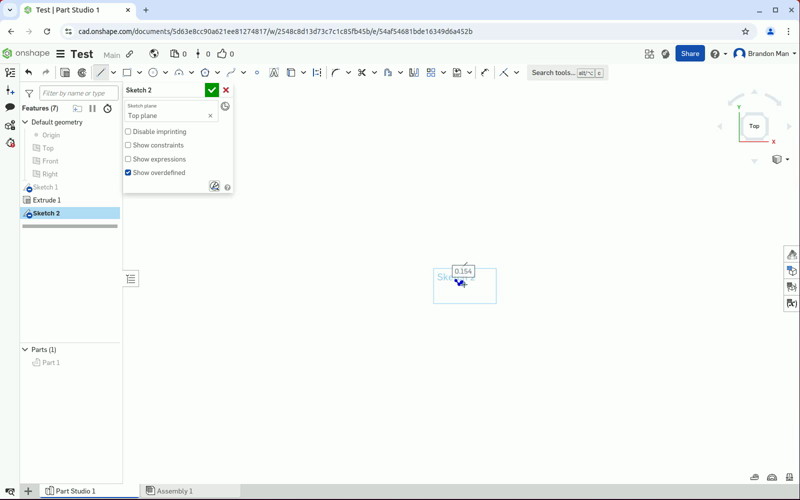
mouse_move(494, 284)
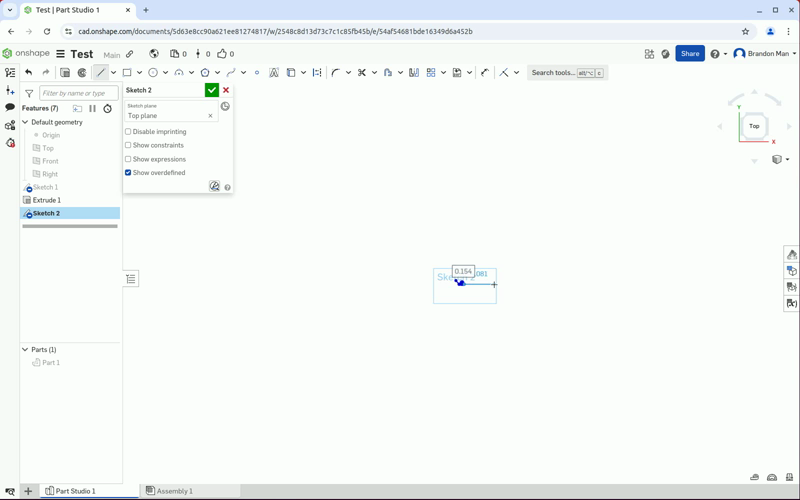
mouse_move(467, 280)
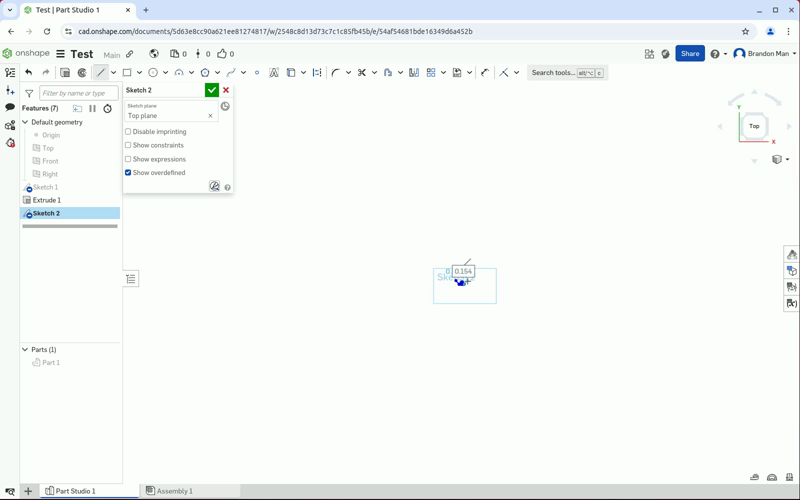
scroll(6)
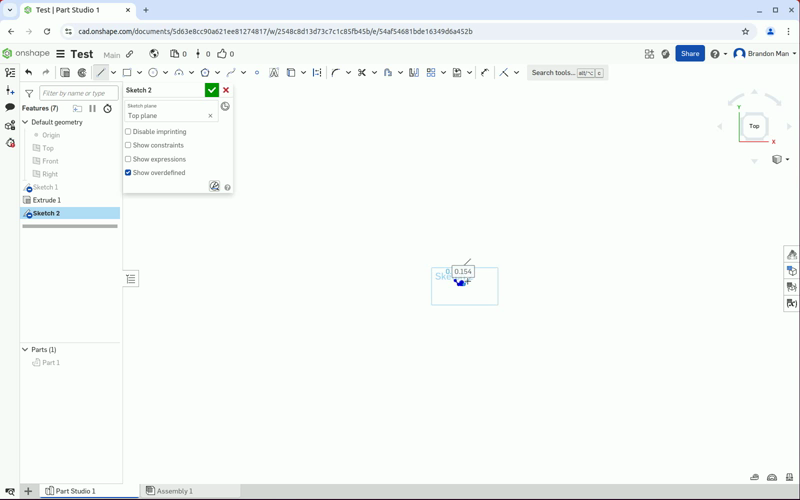
scroll(6)
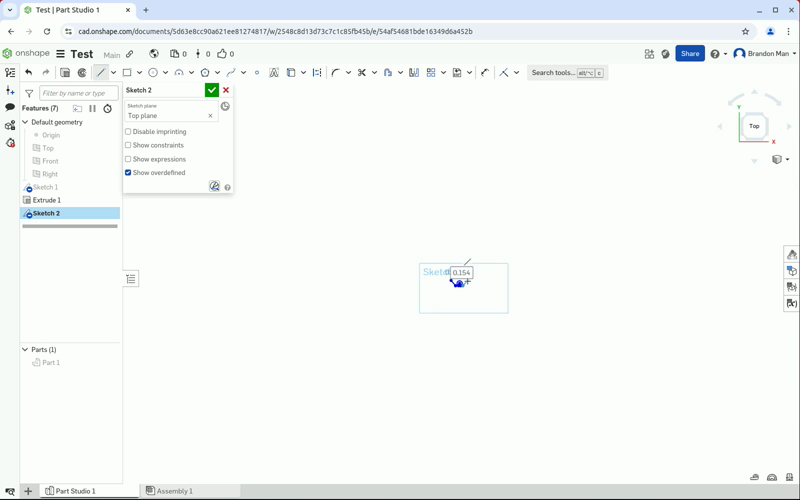
scroll(6)
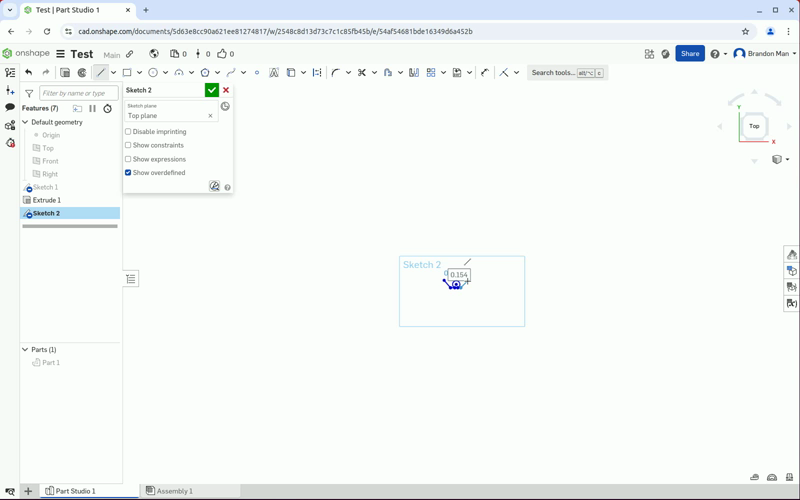
scroll(6)
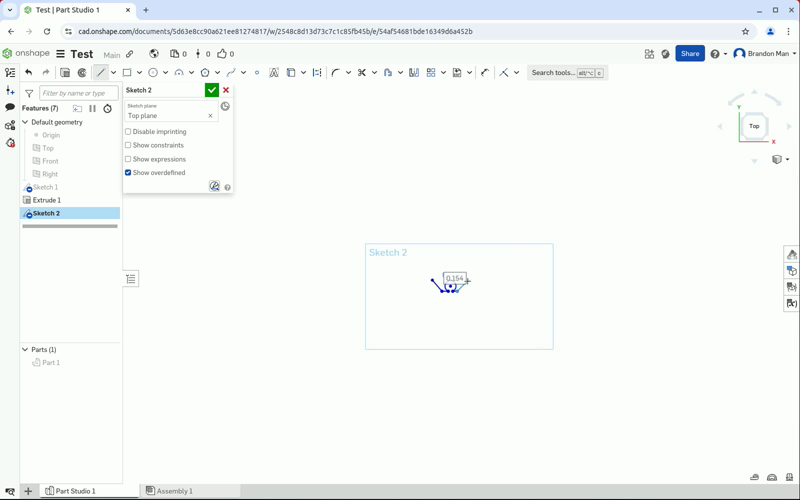
scroll(6)
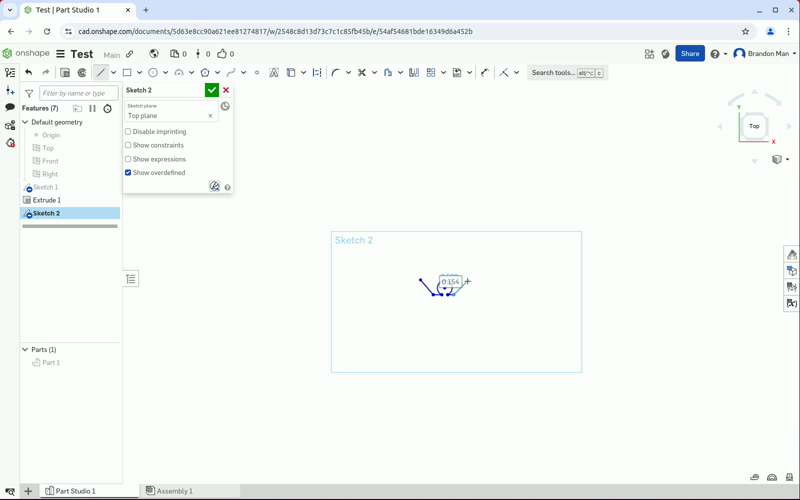
scroll(6)
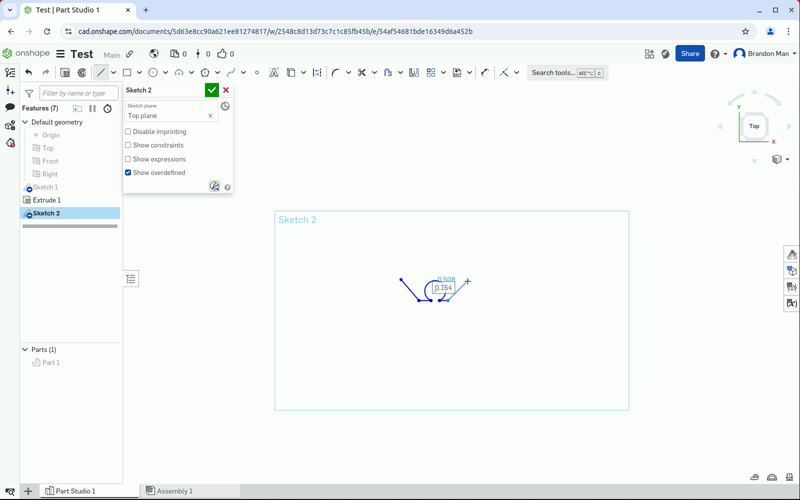
scroll(6)
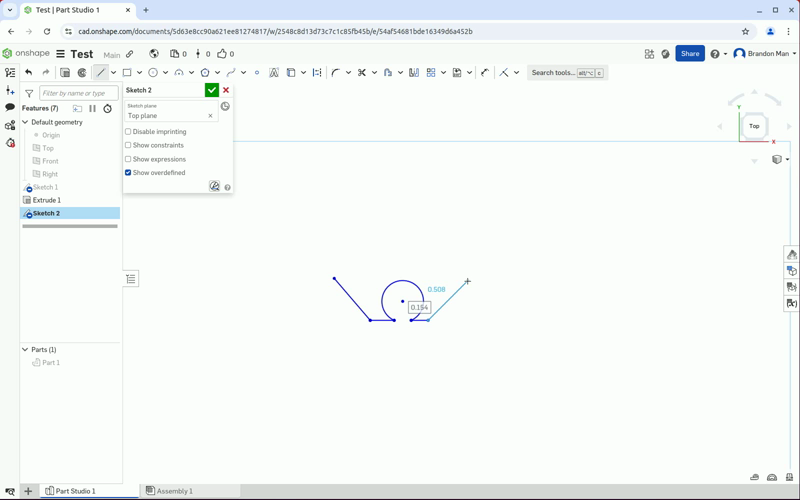
click(467, 280)
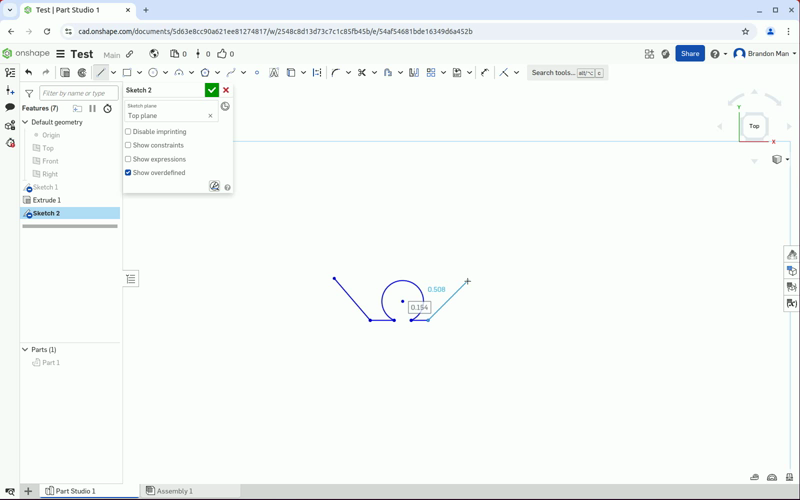
scroll(-6)
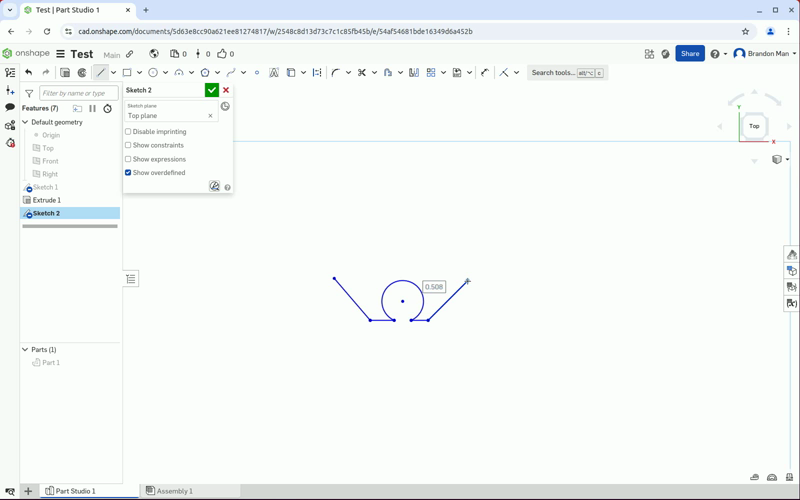
scroll(-6)
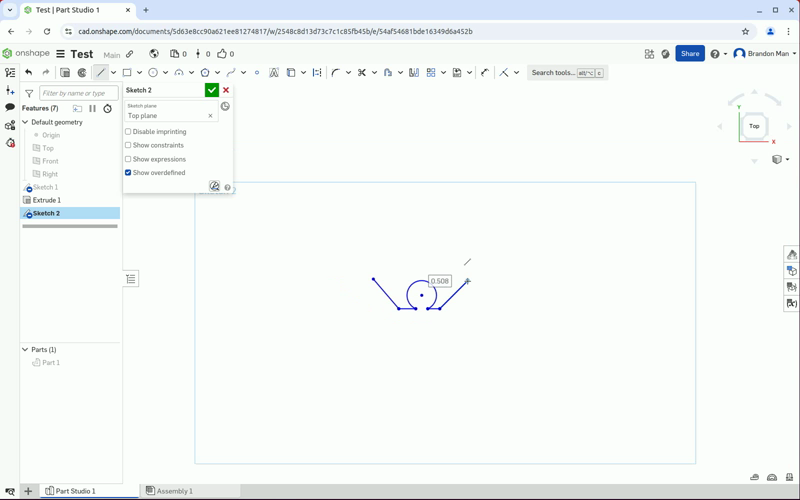
scroll(-6)
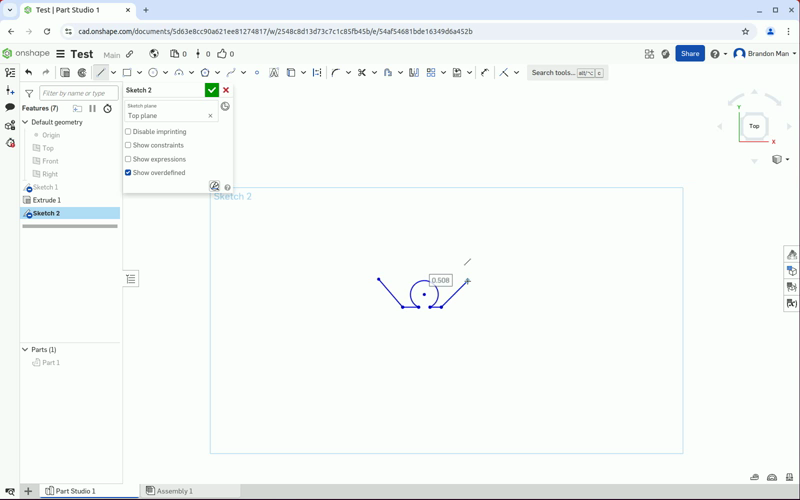
scroll(-6)
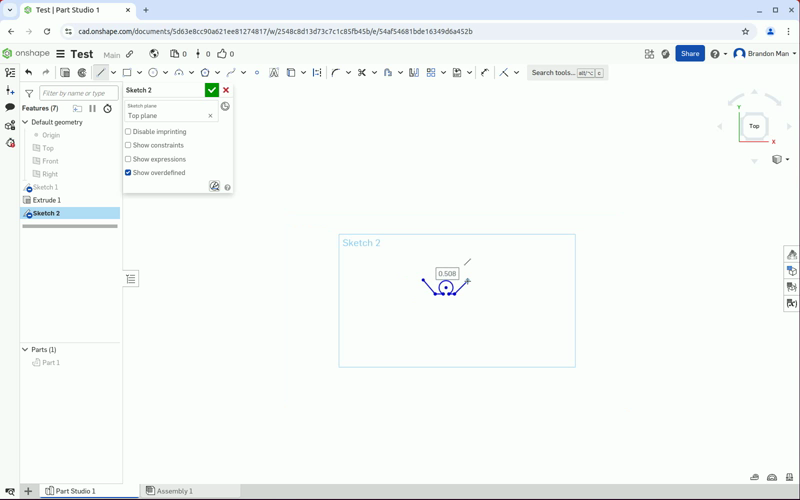
scroll(-6)
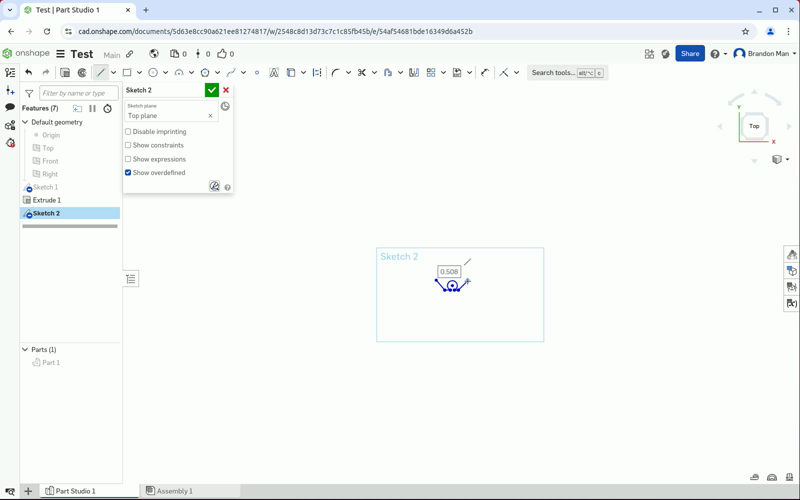
scroll(-6)
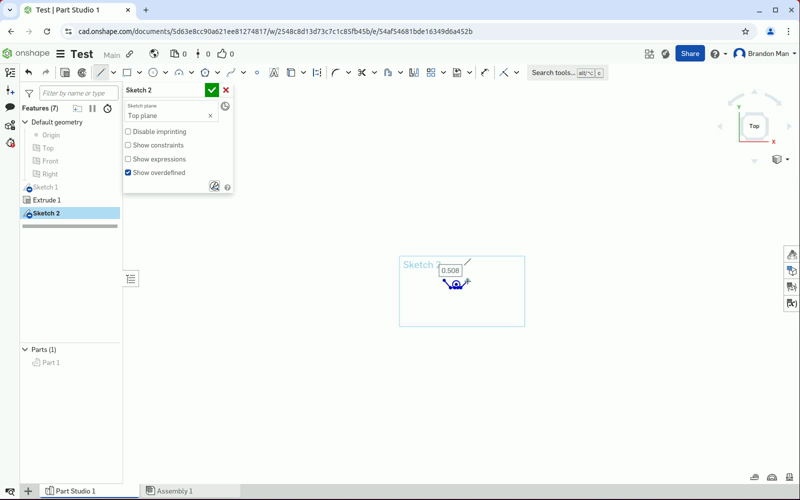
scroll(-6)
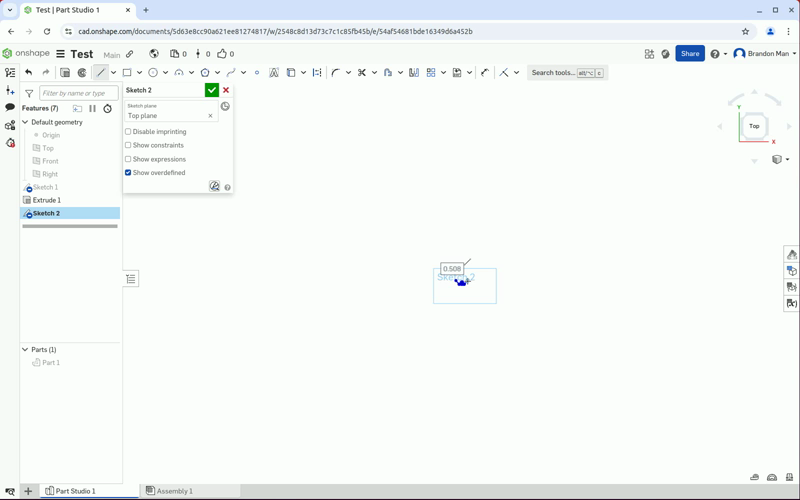
key_up(shift)
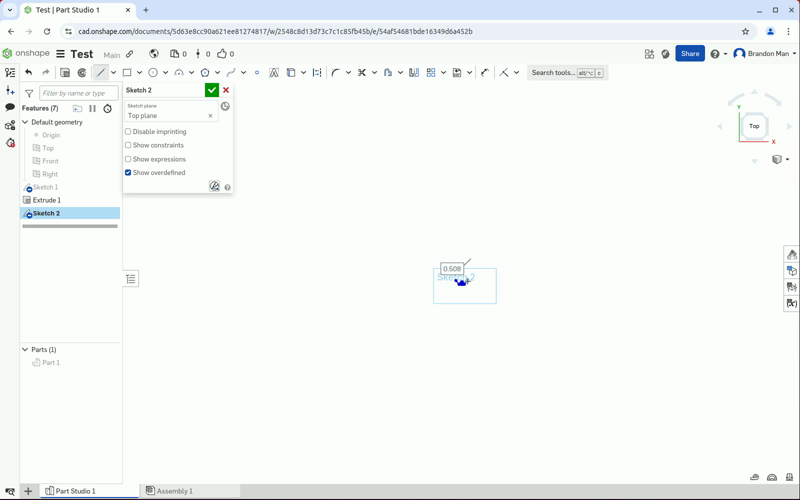
mouse_move(497, 280)
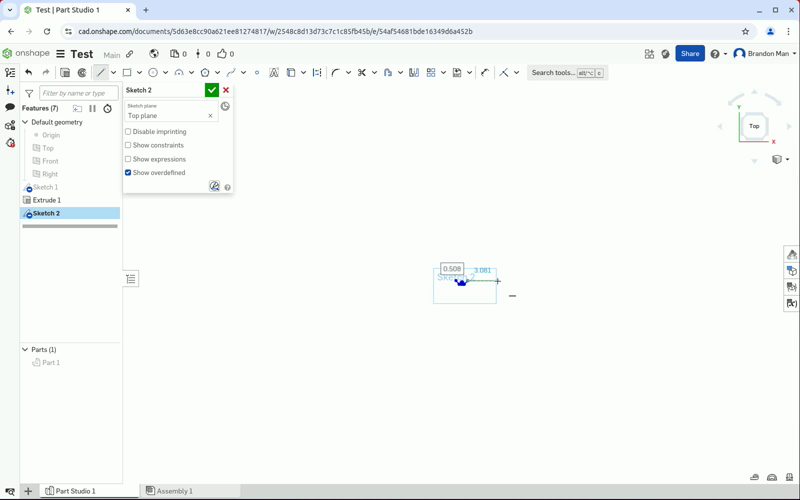
key_down(shift)
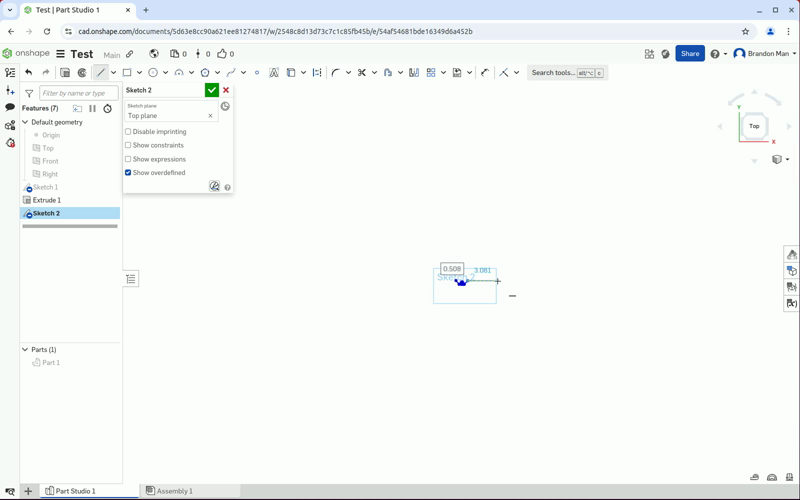
mouse_move(456, 280)
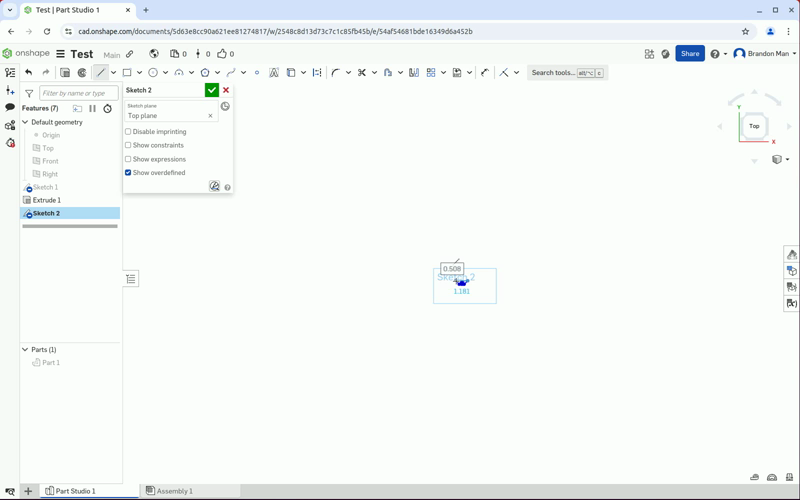
key_up(shift)
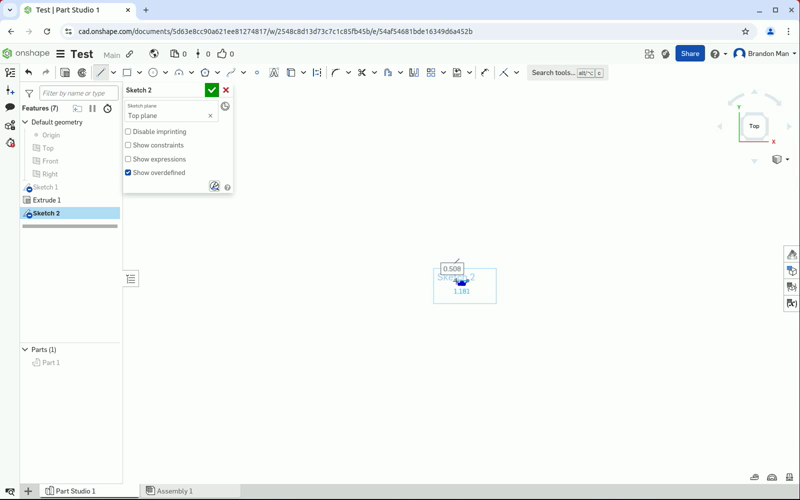
click(456, 280)
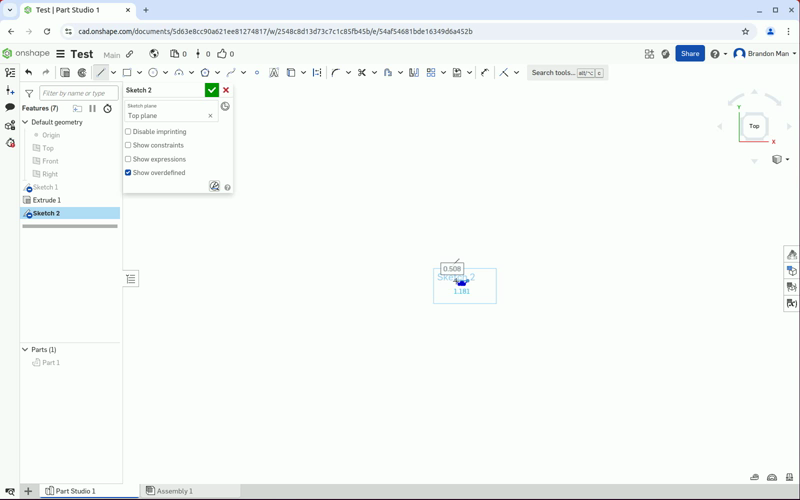
key(esc)
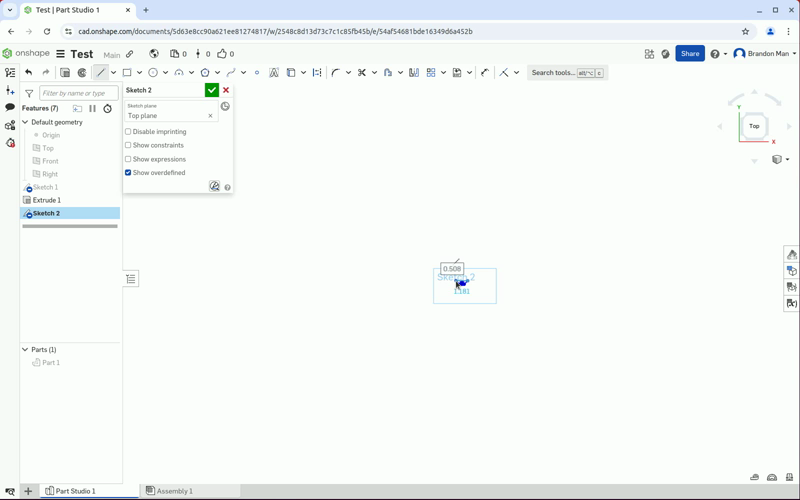
mouse_move(459, 283)
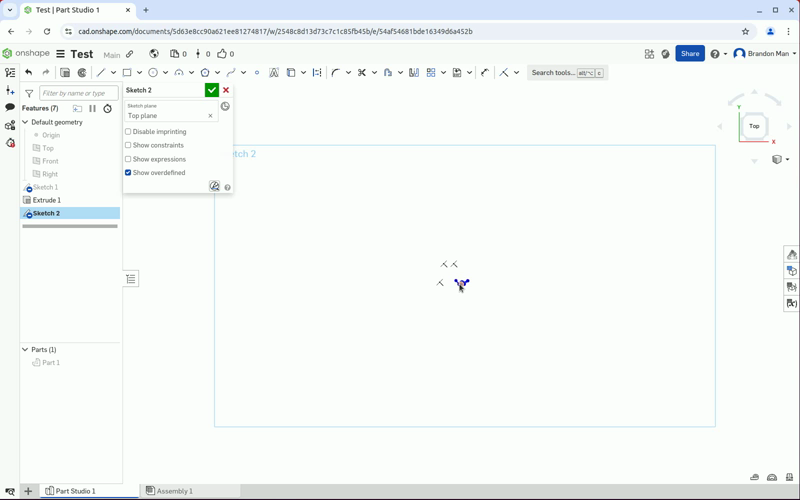
scroll(6)
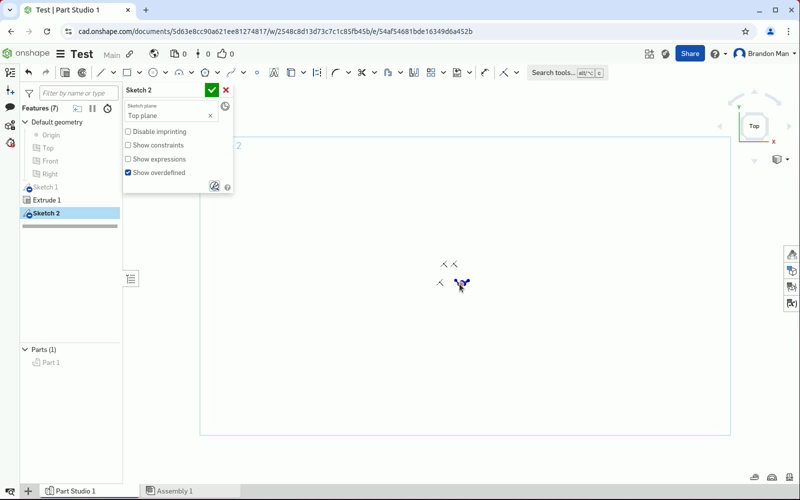
scroll(6)
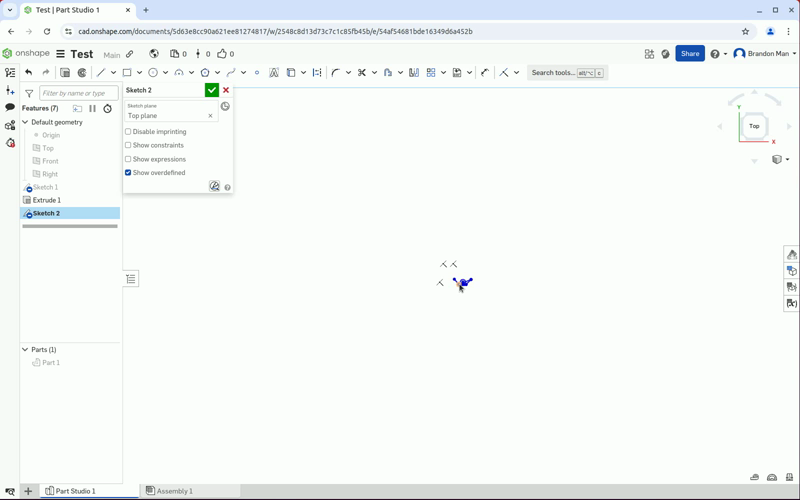
scroll(6)
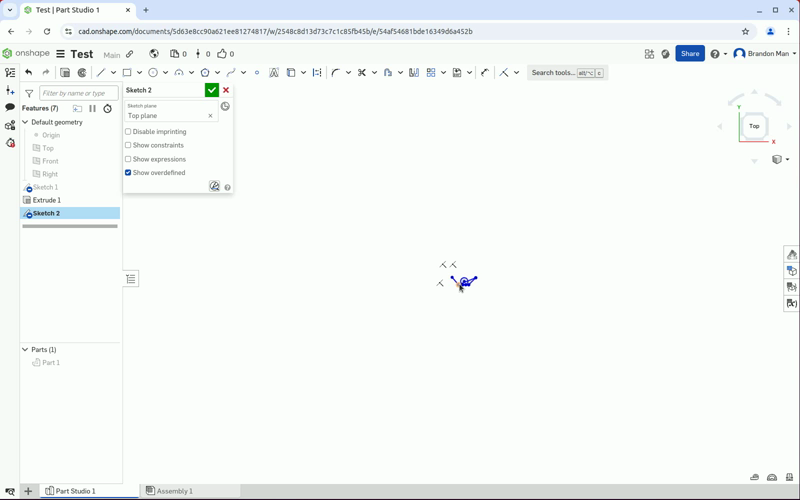
scroll(6)
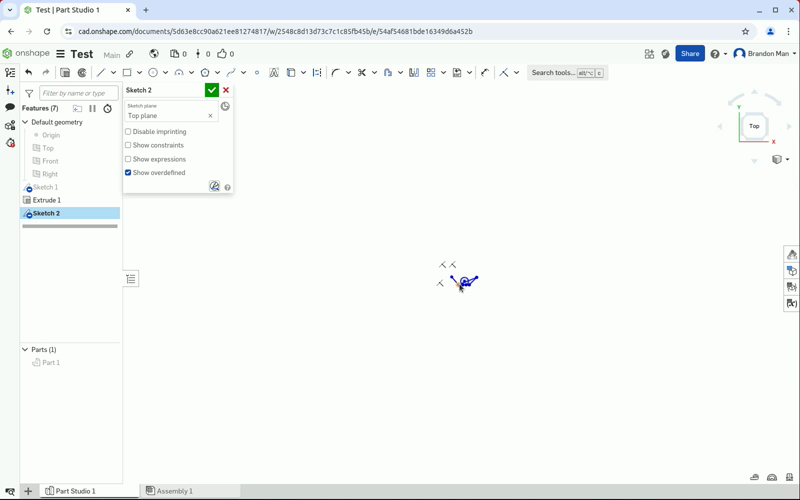
scroll(6)
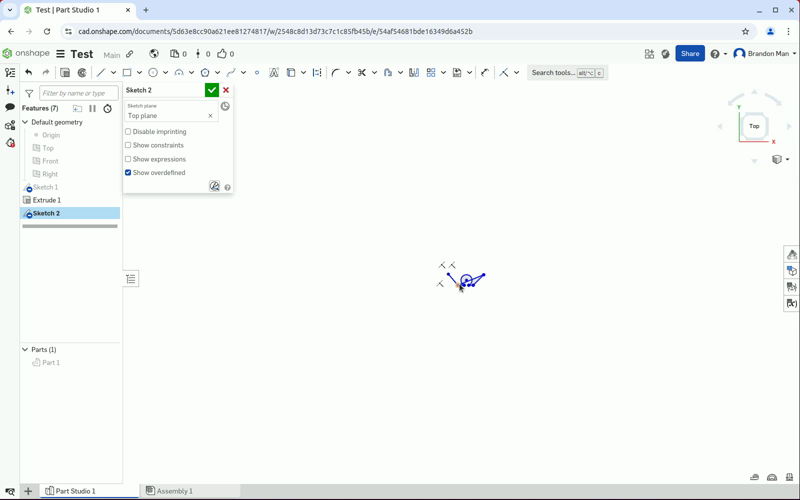
scroll(6)
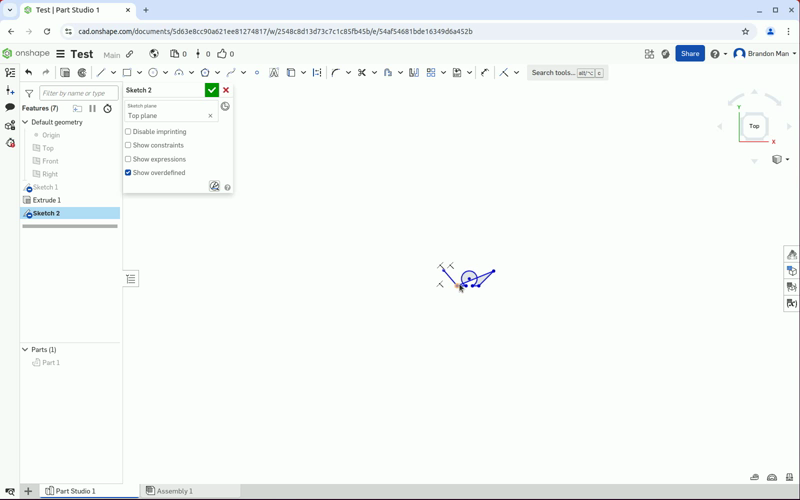
scroll(6)
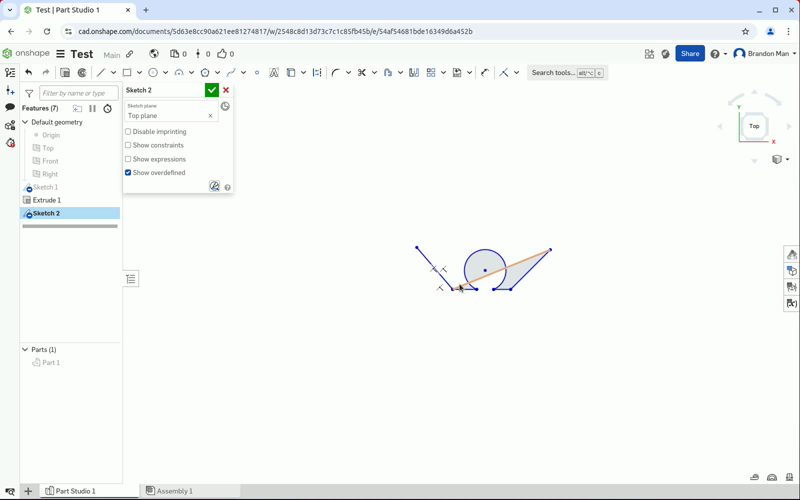
click(459, 283)
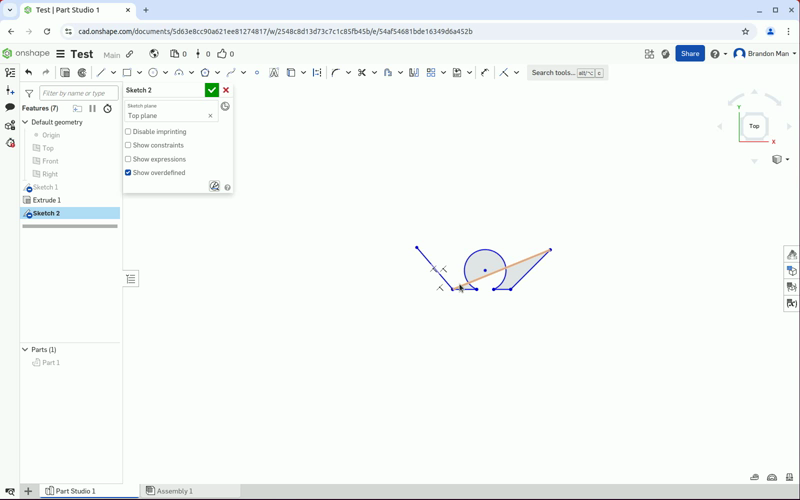
scroll(-6)
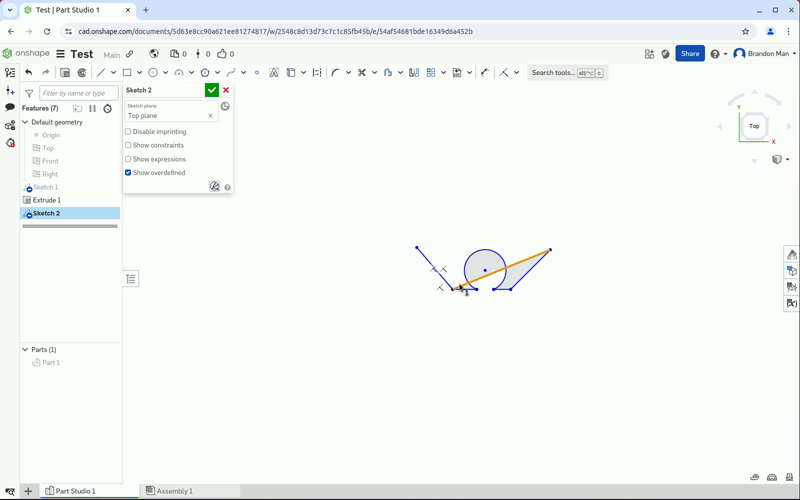
scroll(-6)
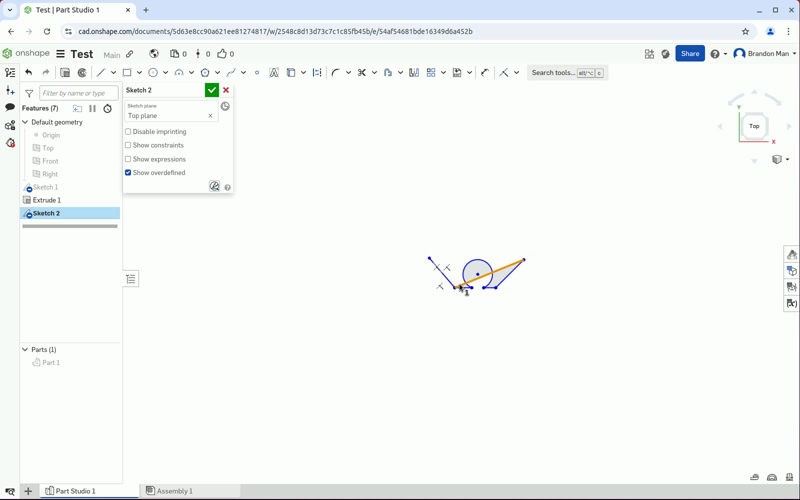
scroll(-6)
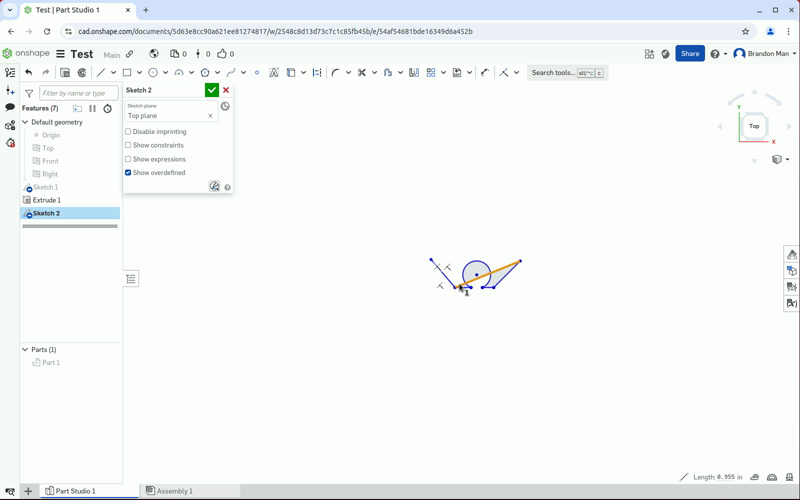
scroll(-6)
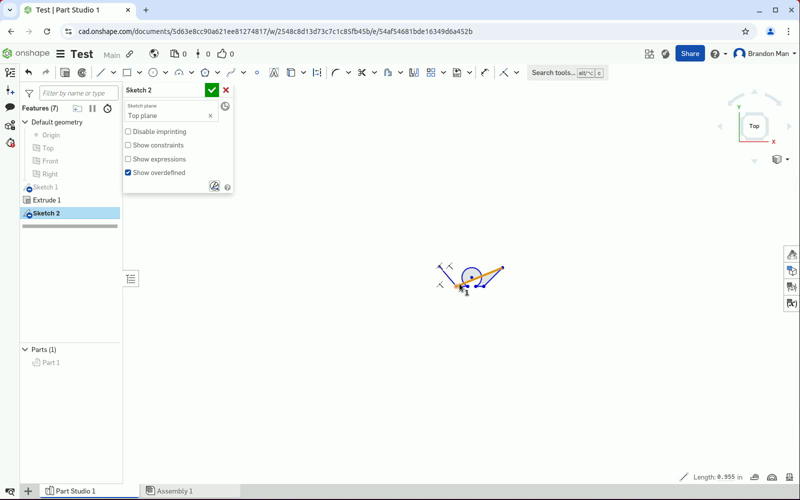
scroll(-6)
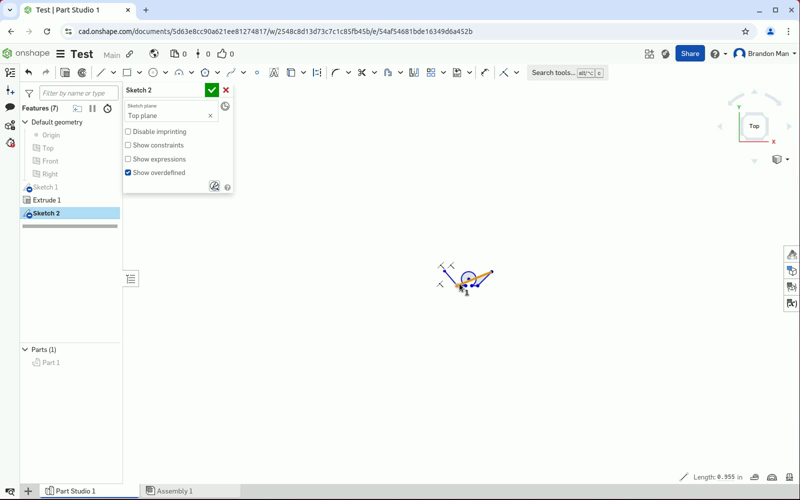
scroll(-6)
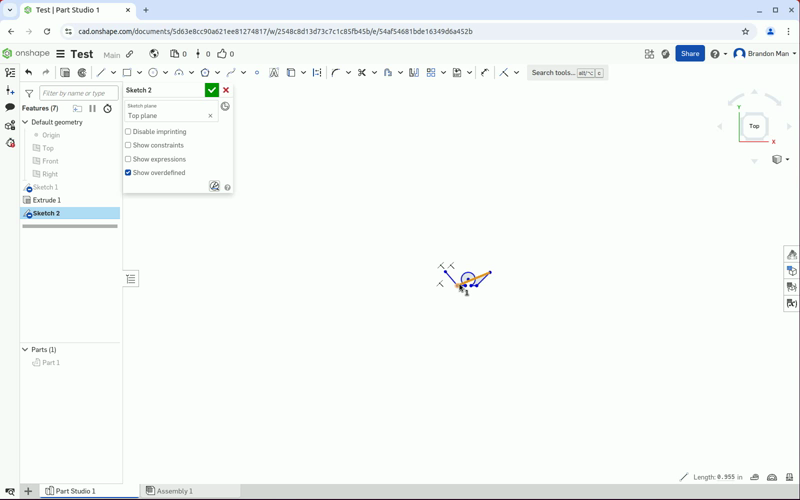
scroll(-6)
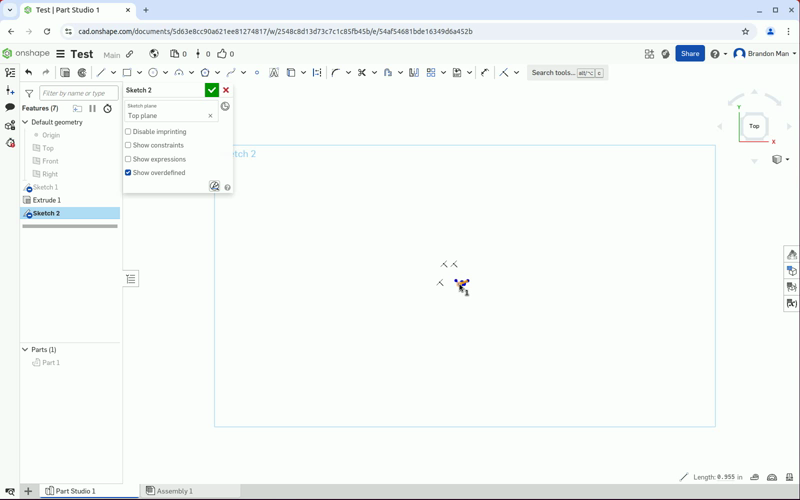
mouse_move(73, 352)
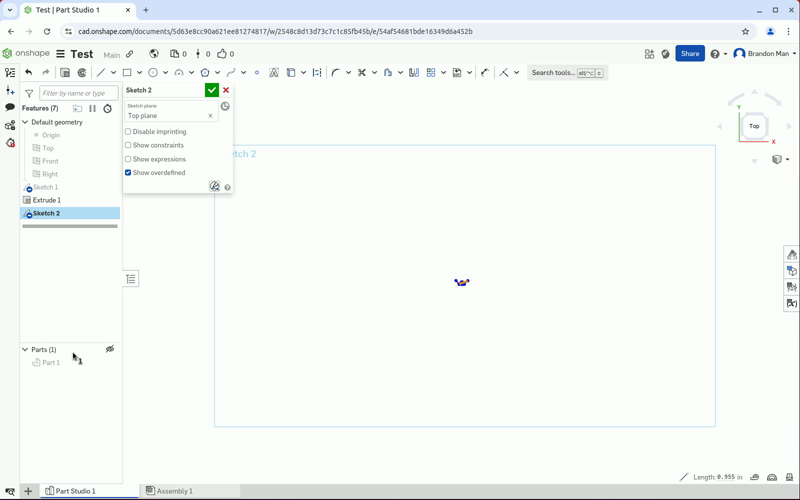
key(shift+y)
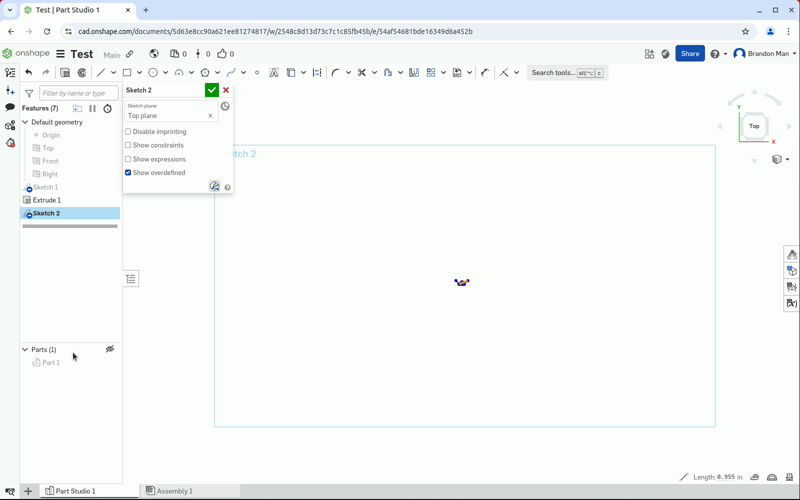
key(shift+e)
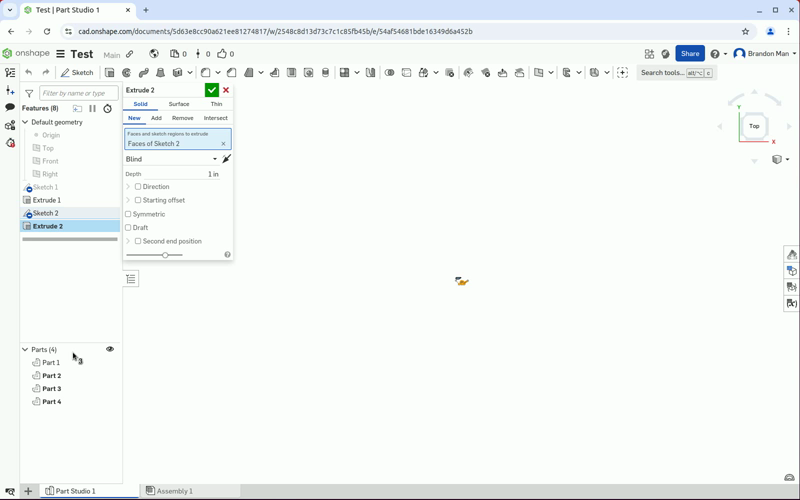
mouse_move(143, 106)
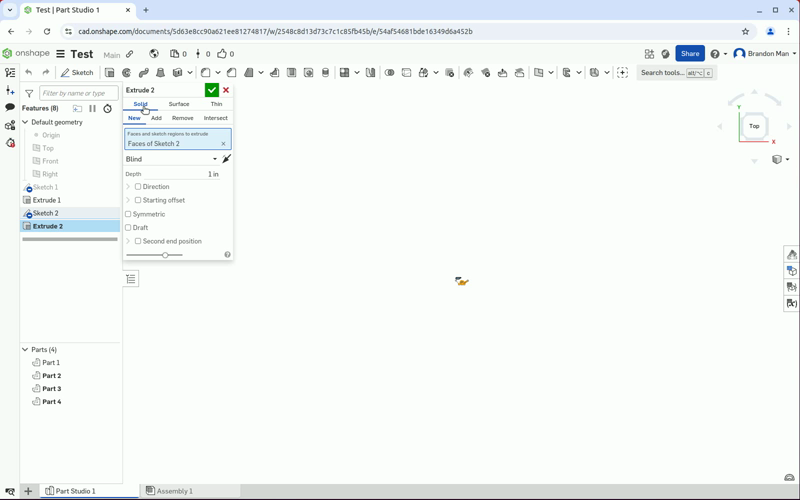
click(143, 106)
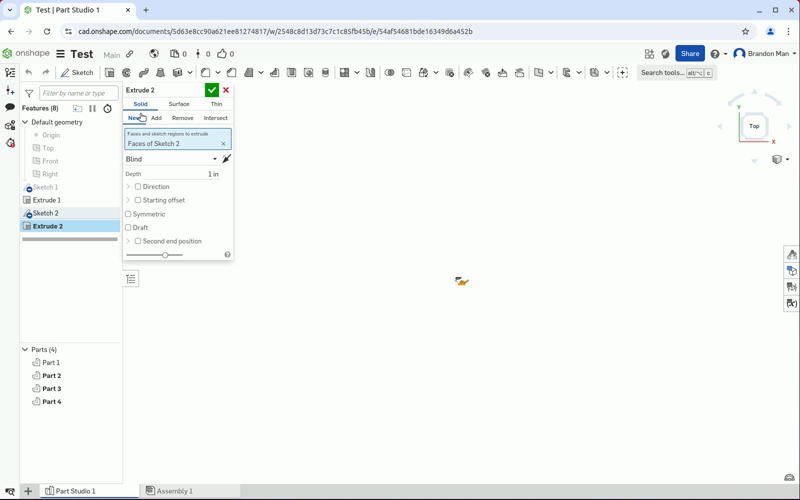
mouse_move(137, 120)
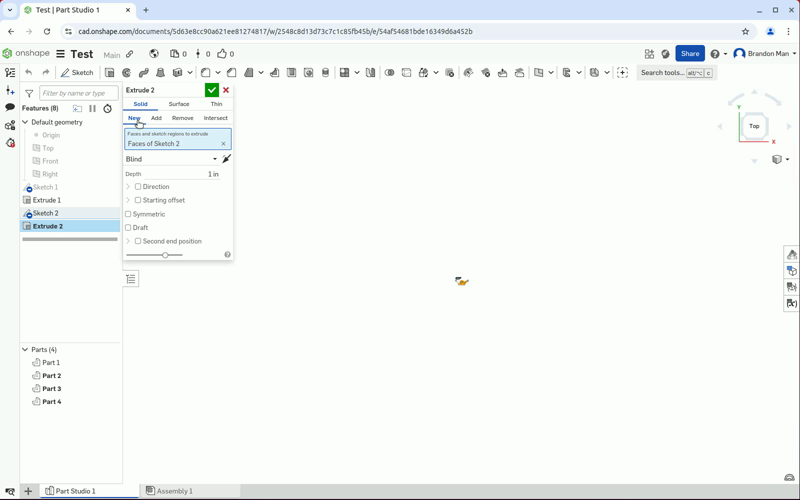
click(137, 120)
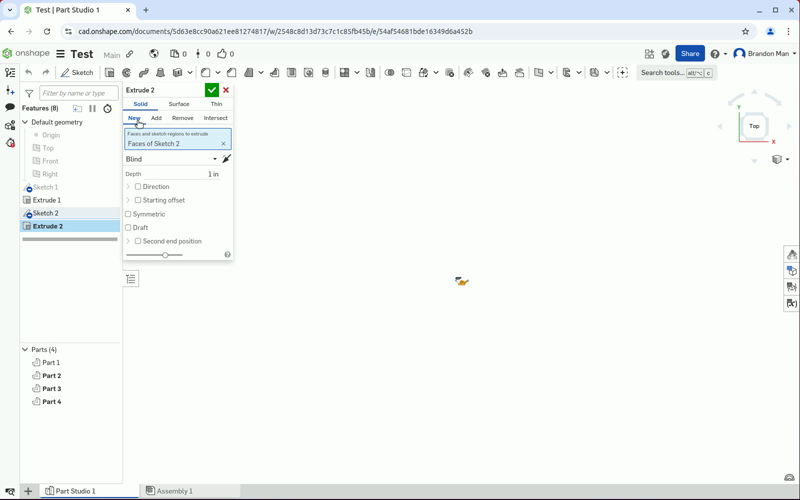
key(tab, 4)
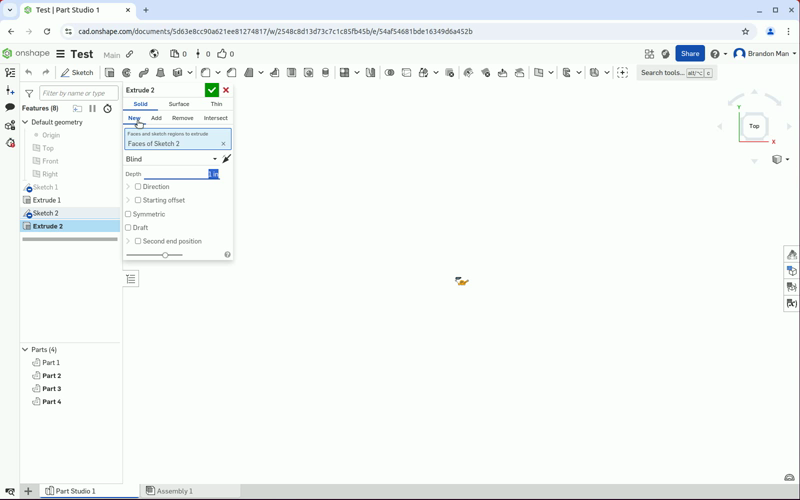
text(23.108)
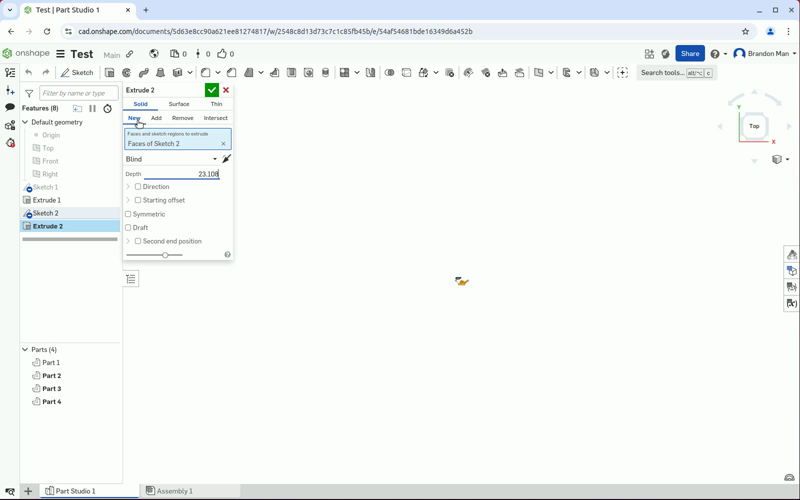
key(enter)
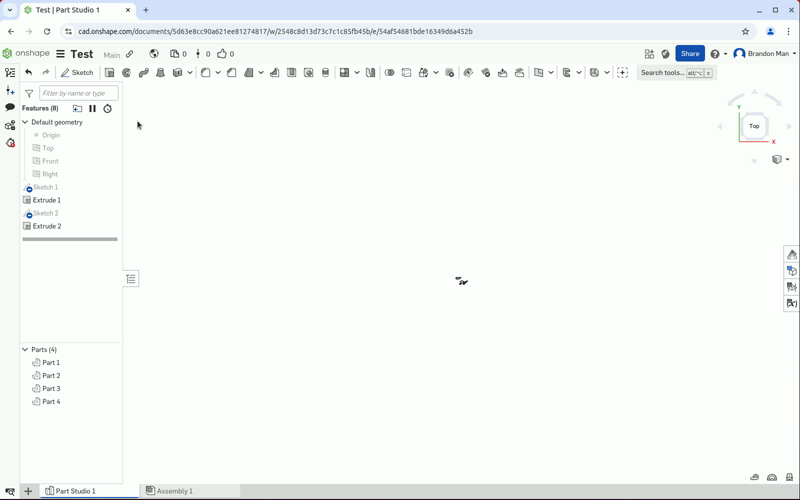
key(shift+h)
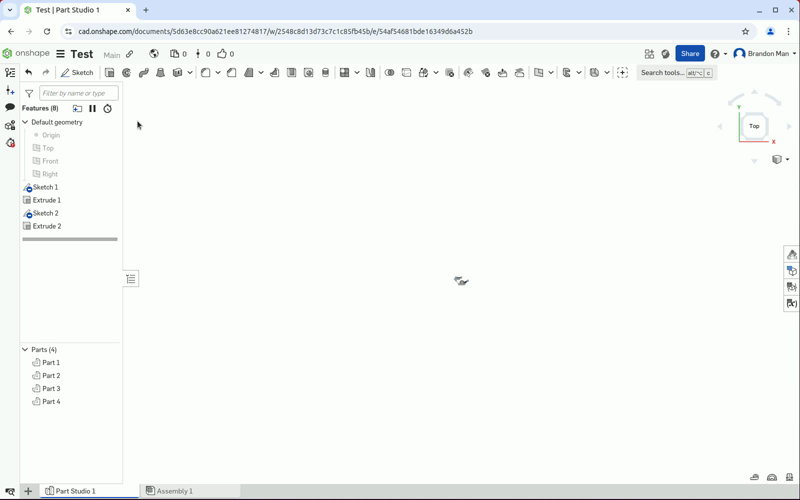
key(shift+h)
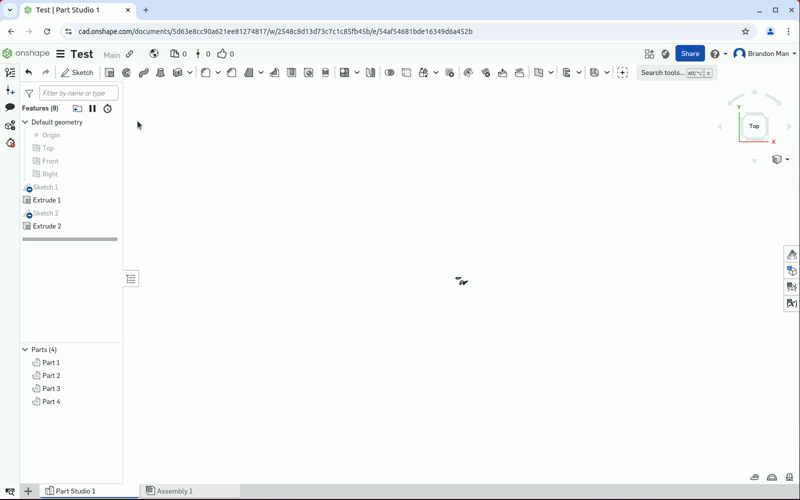
mouse_move(73, 189)
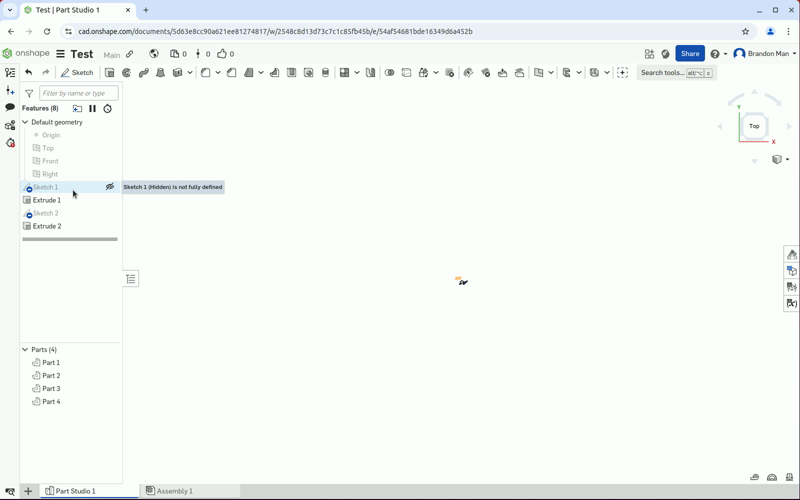
click(73, 189)
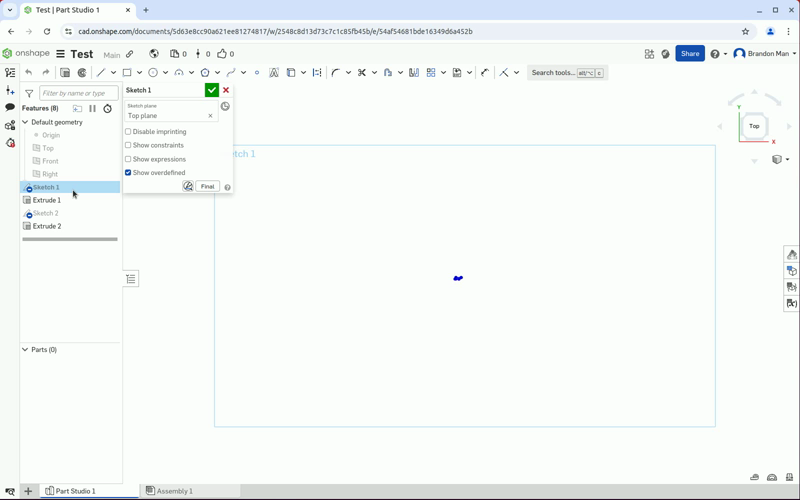
mouse_move(229, 92)
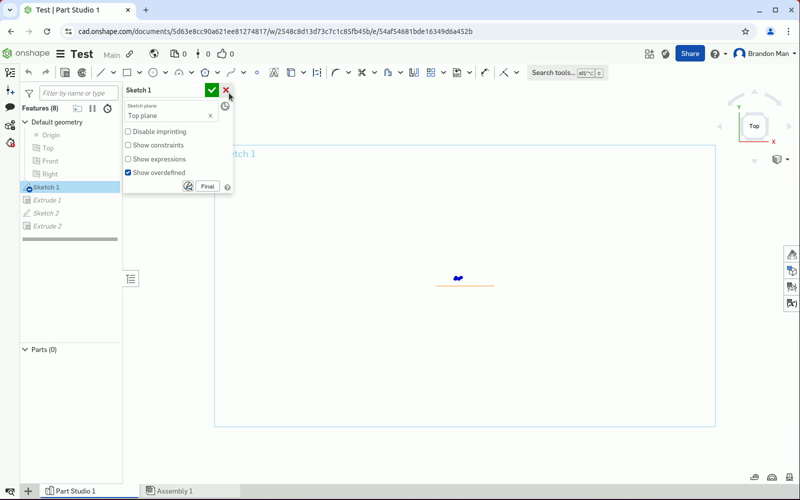
click(229, 92)
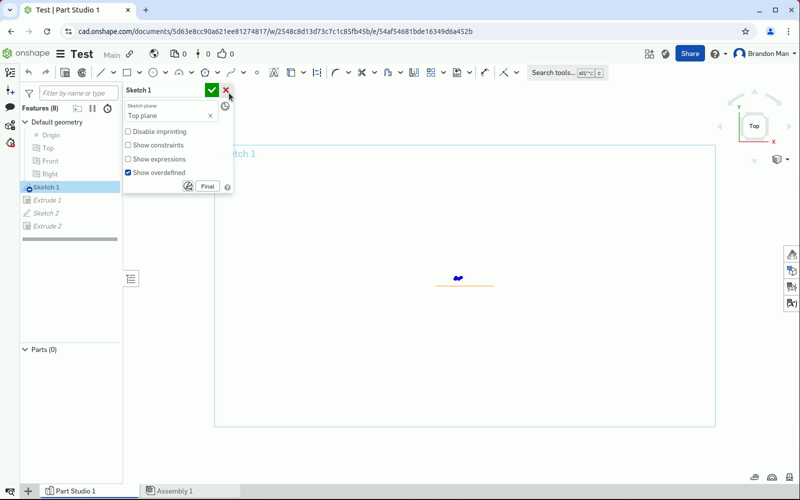
key(shift+s)
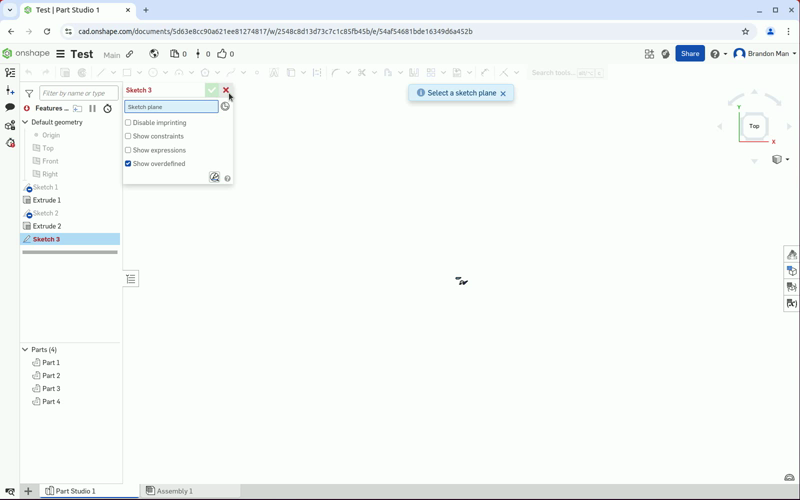
mouse_move(73, 150)
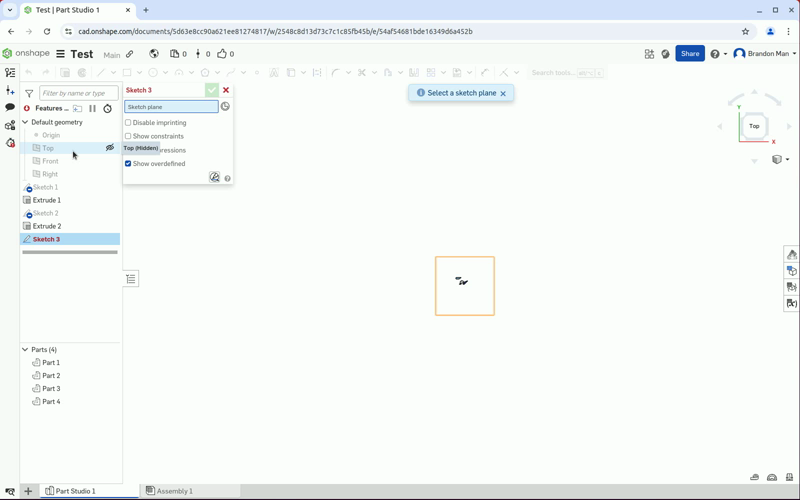
click(73, 150)
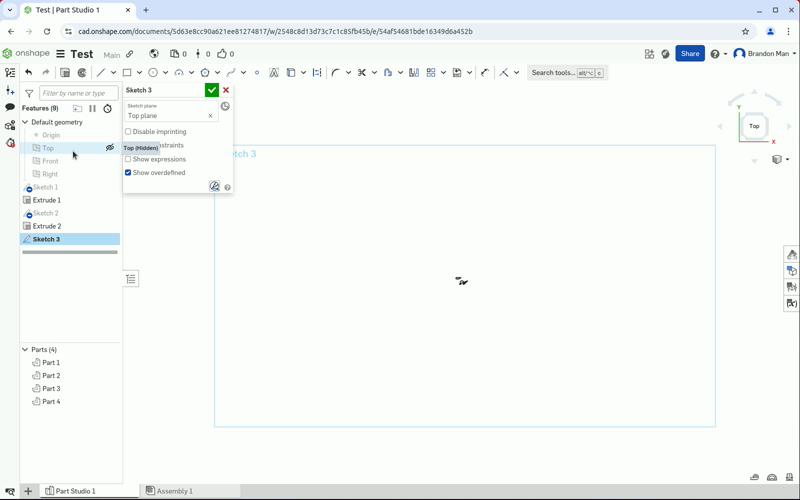
mouse_move(73, 352)
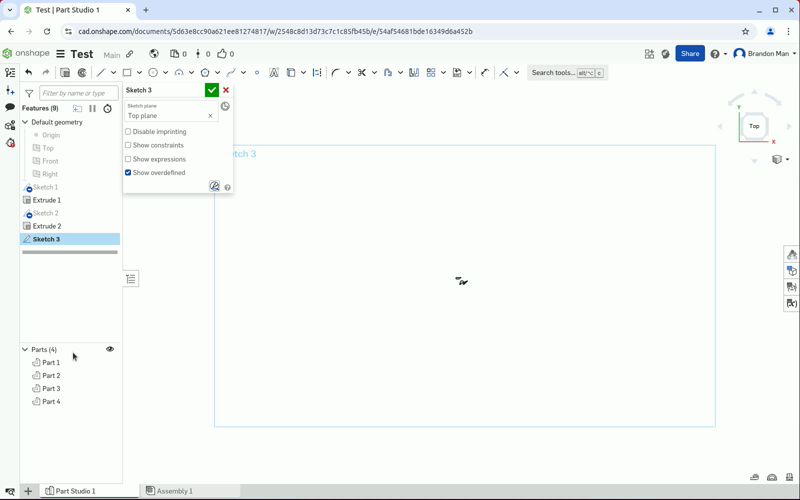
key(y)
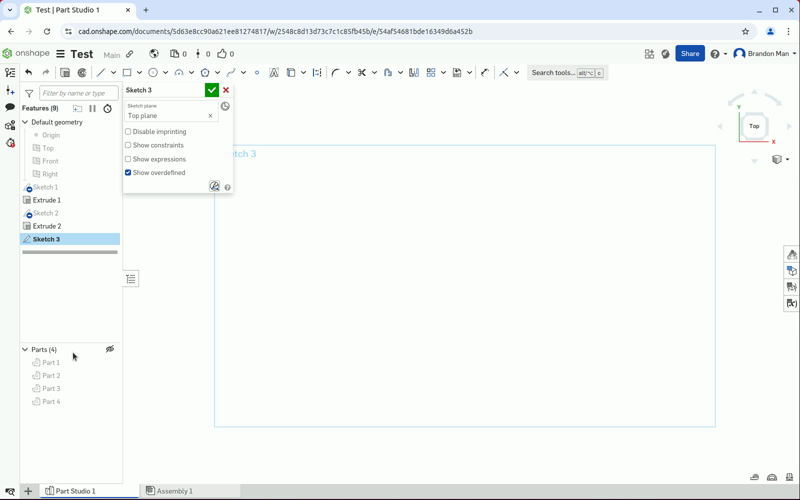
key(l)
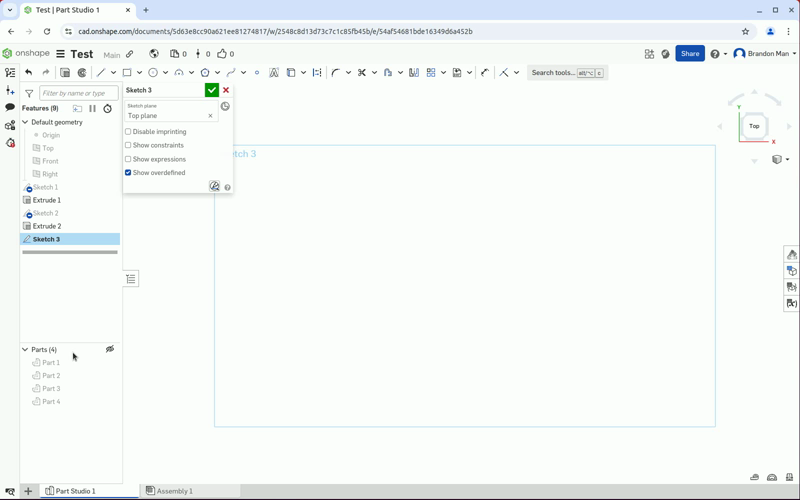
key_down(shift)
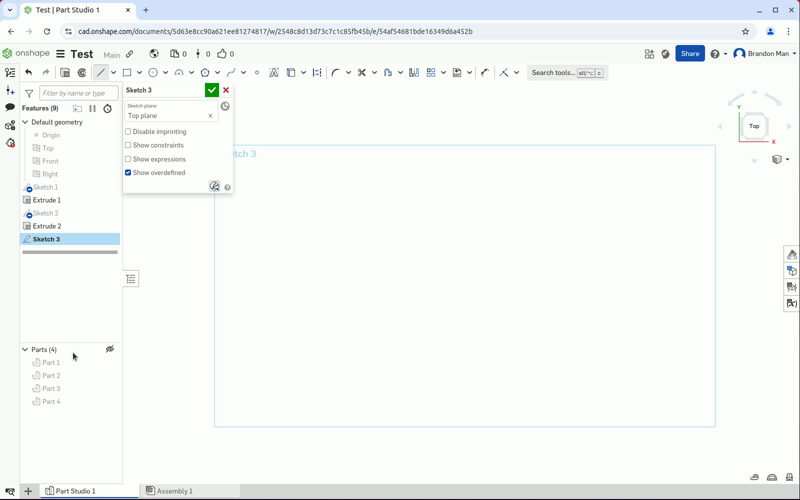
mouse_move(463, 279)
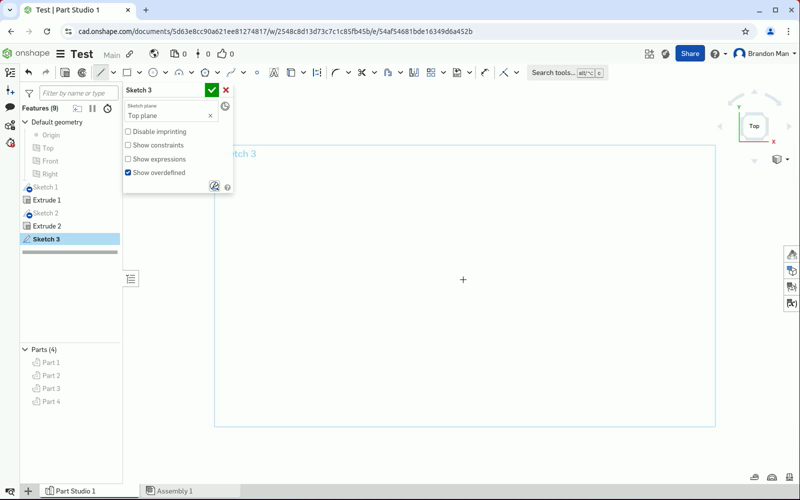
click(463, 279)
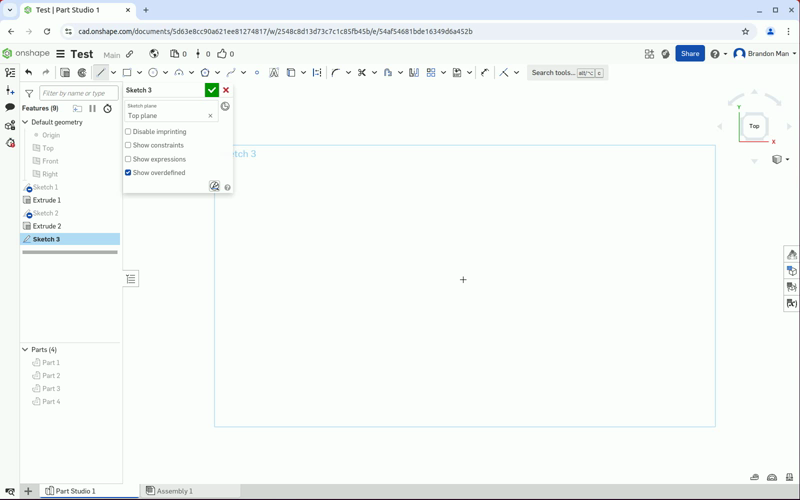
key_up(shift)
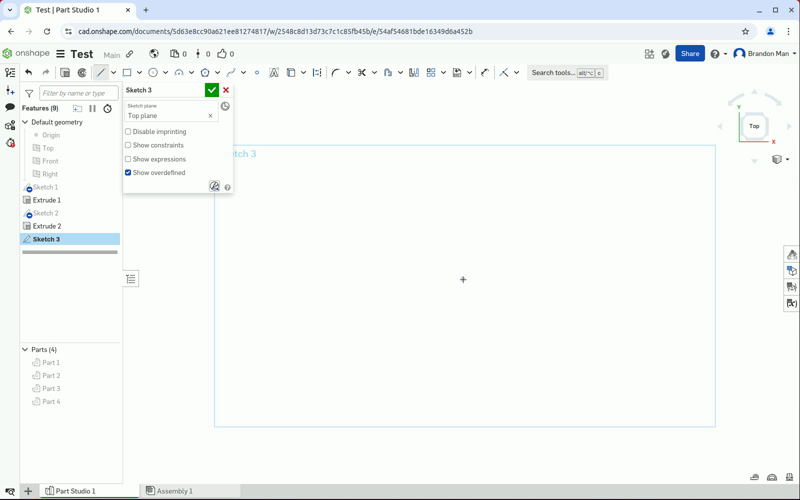
key_down(shift)
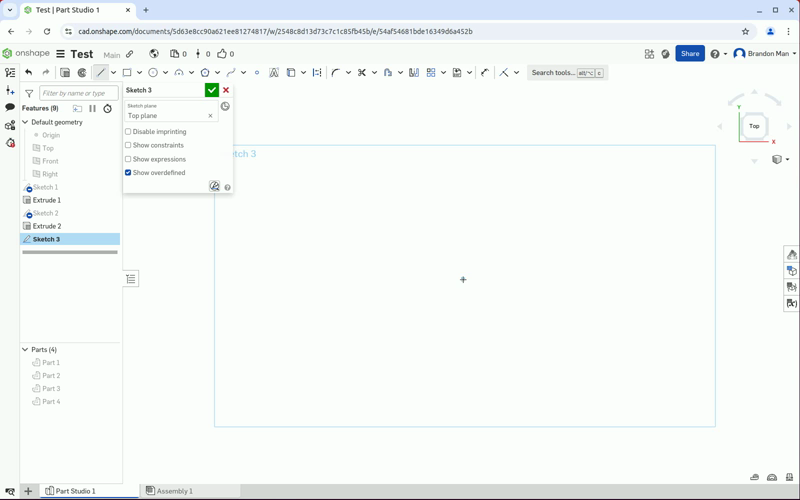
mouse_move(493, 279)
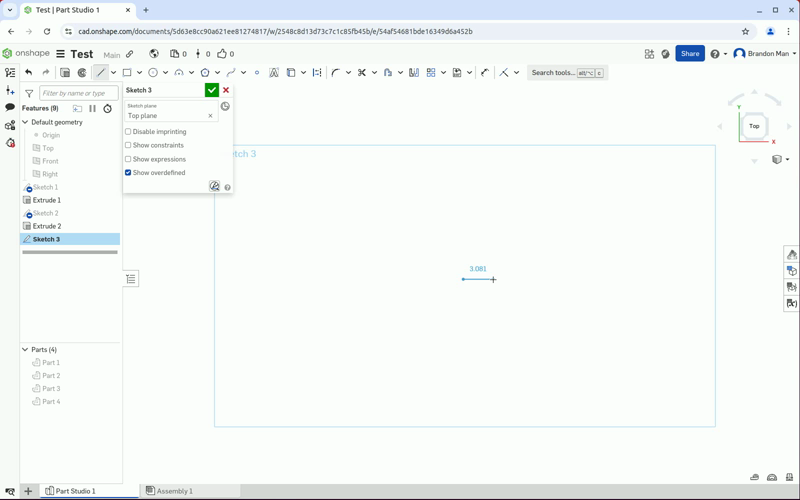
mouse_move(466, 279)
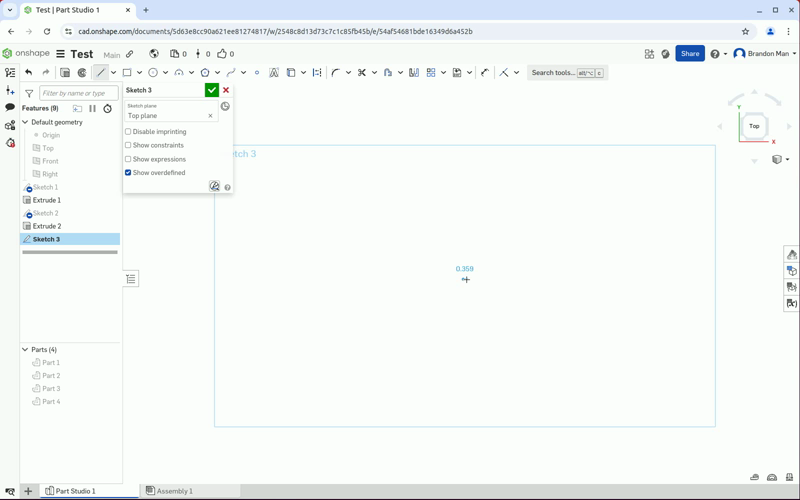
scroll(6)
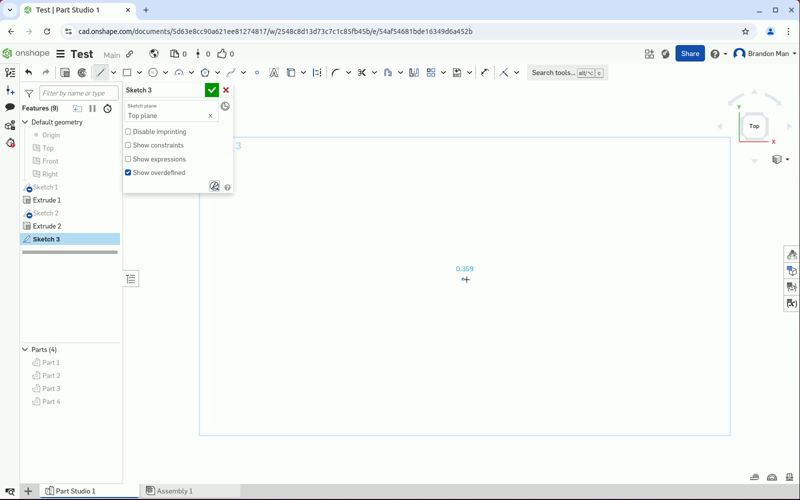
scroll(6)
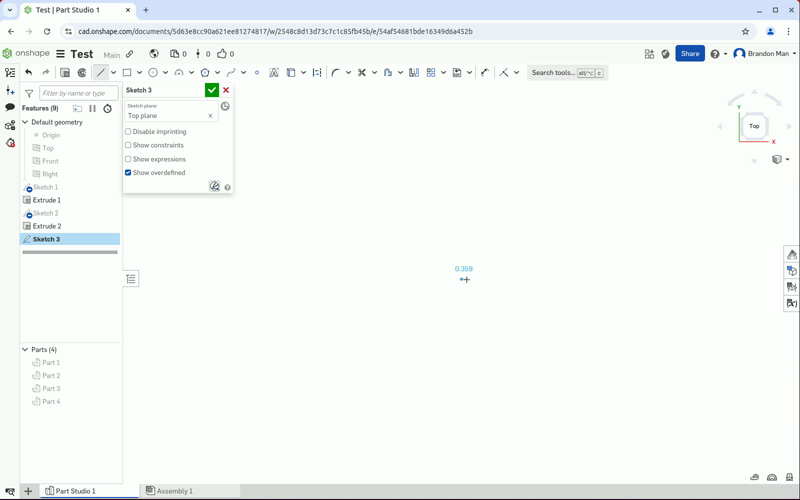
scroll(6)
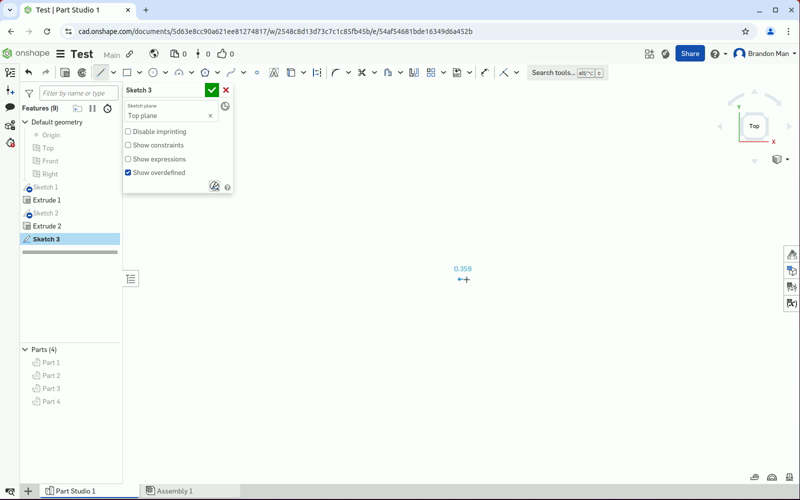
scroll(6)
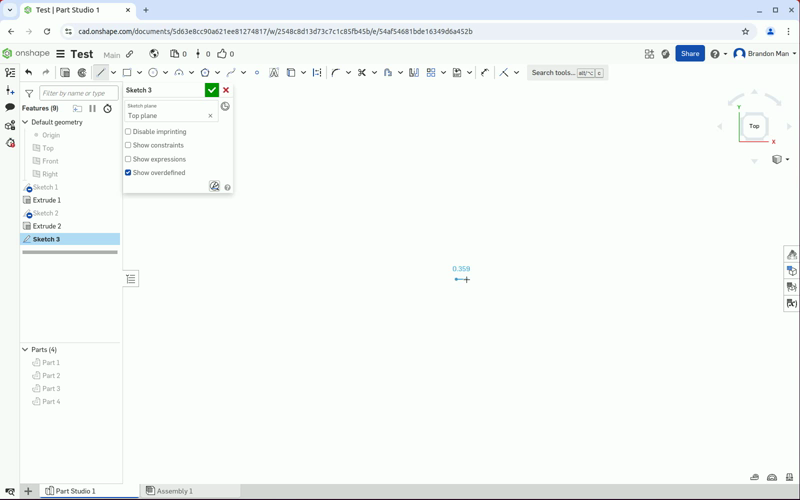
scroll(6)
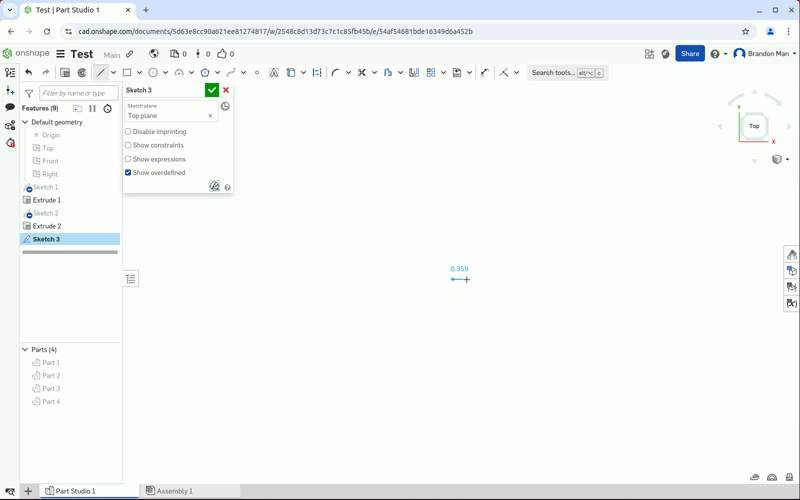
scroll(6)
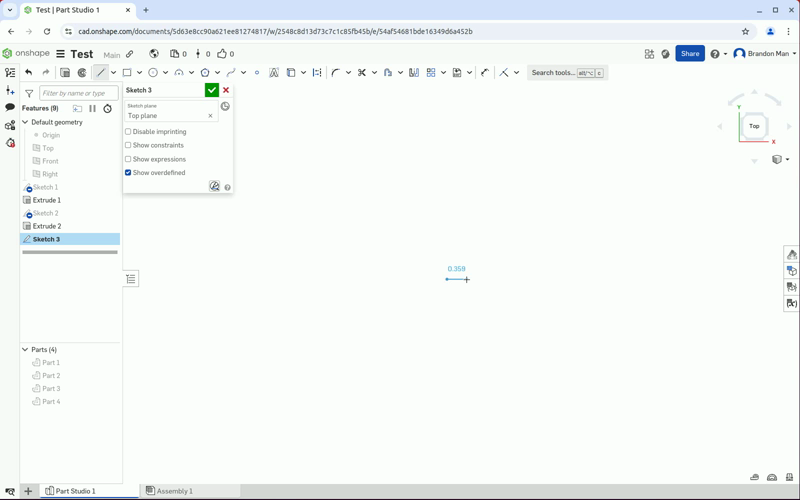
scroll(6)
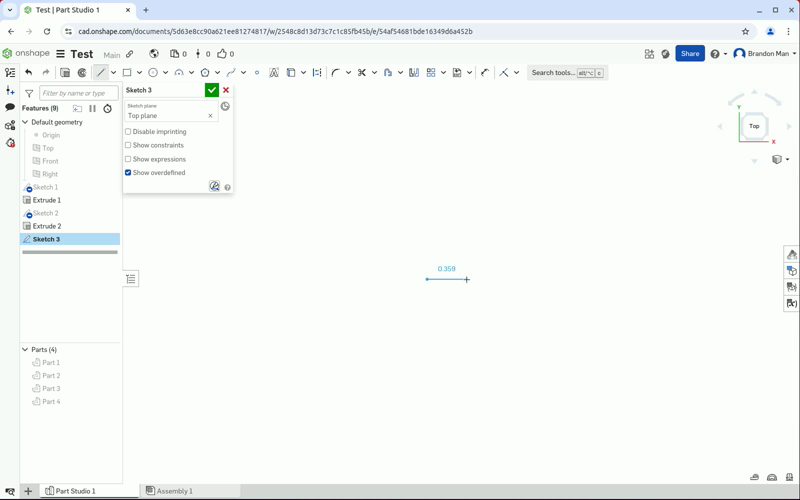
click(466, 279)
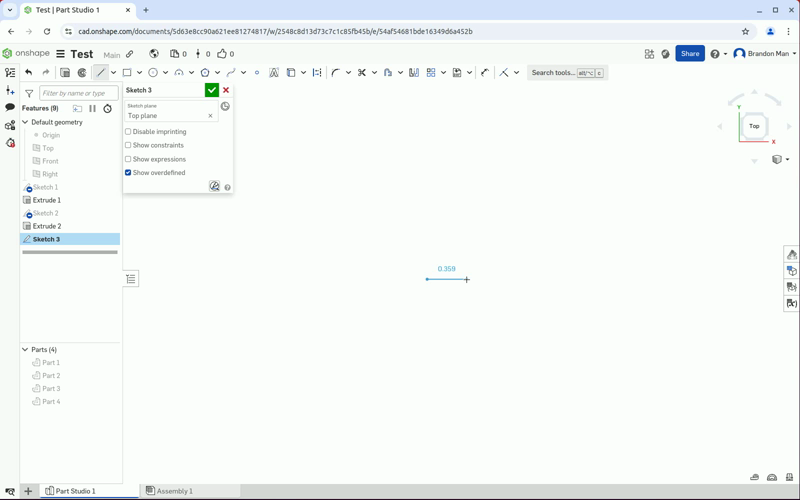
scroll(-6)
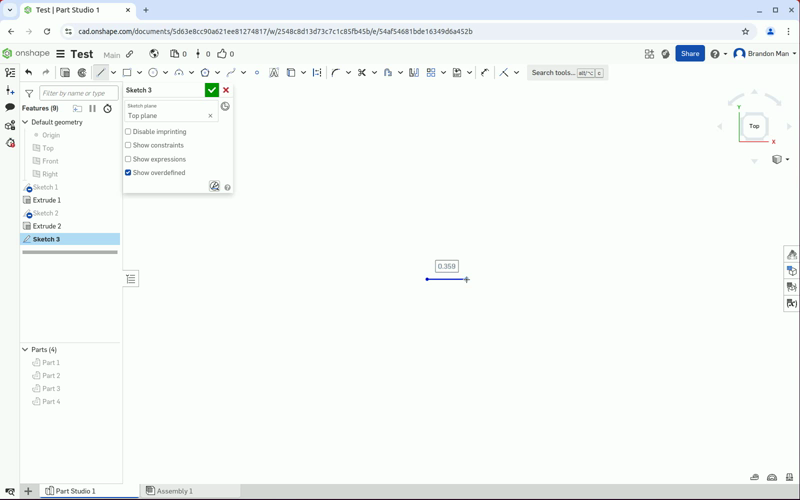
scroll(-6)
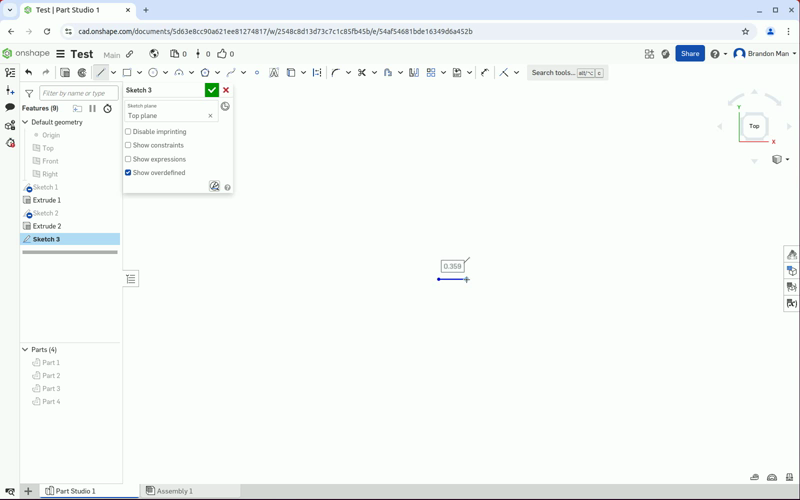
scroll(-6)
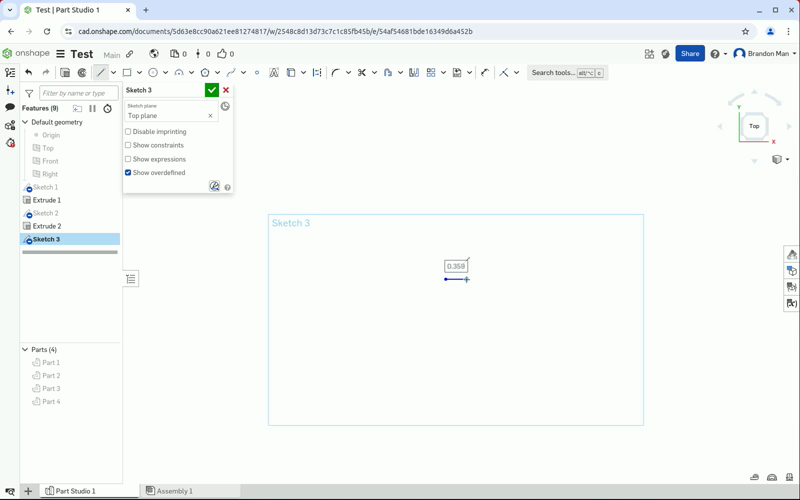
scroll(-6)
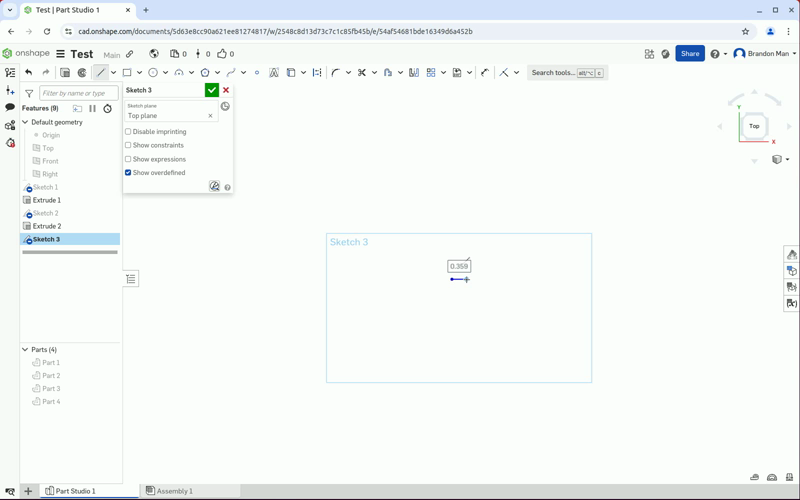
scroll(-6)
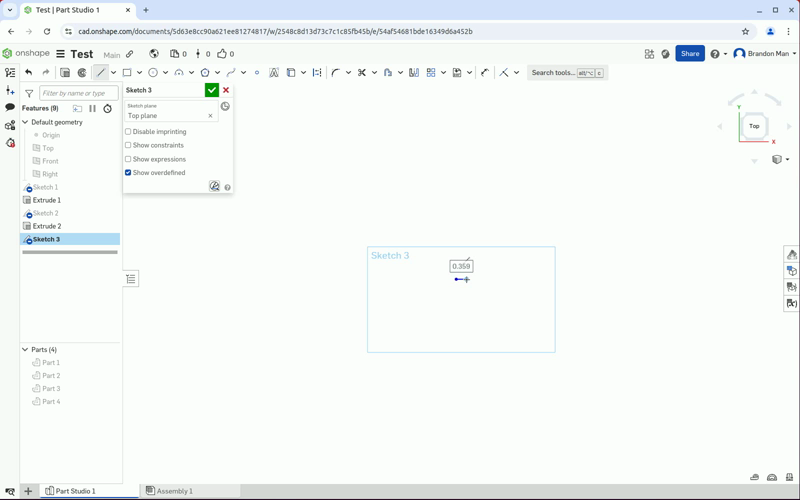
scroll(-6)
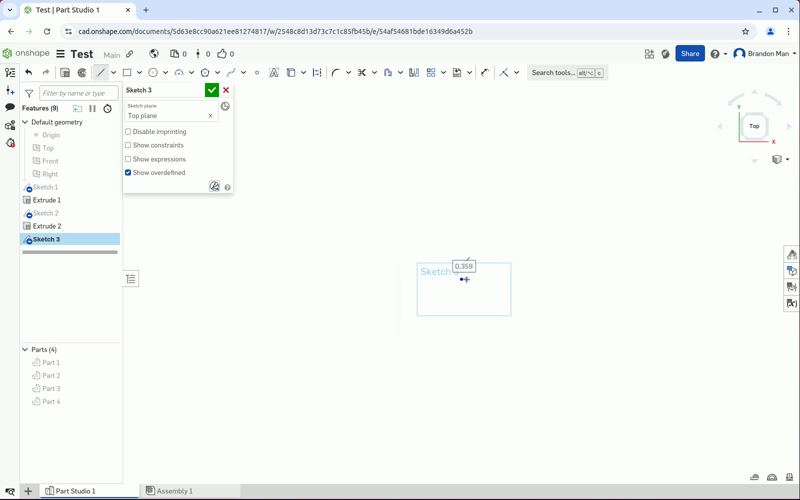
scroll(-6)
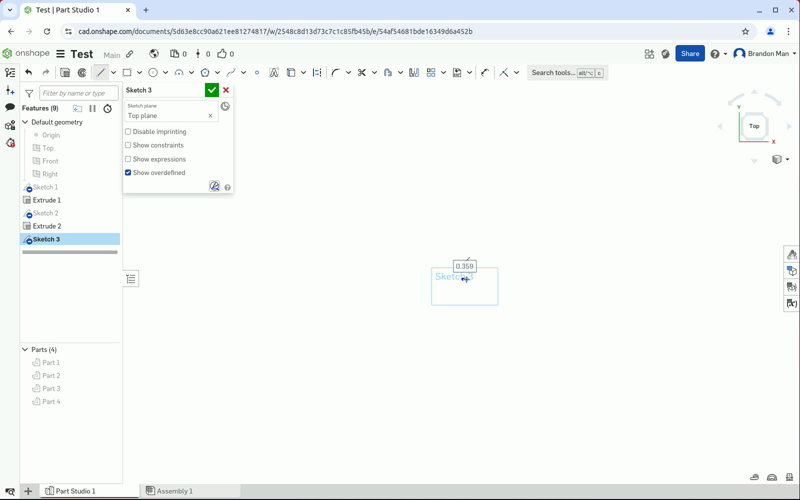
key_up(shift)
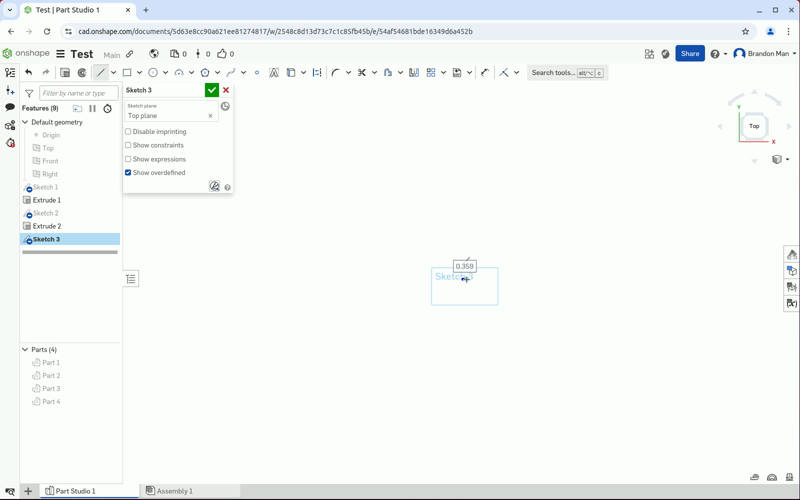
key(esc)
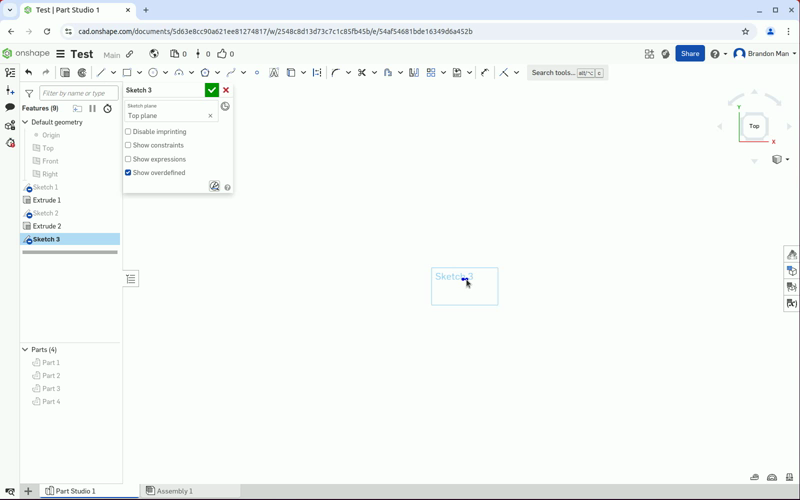
key(a)
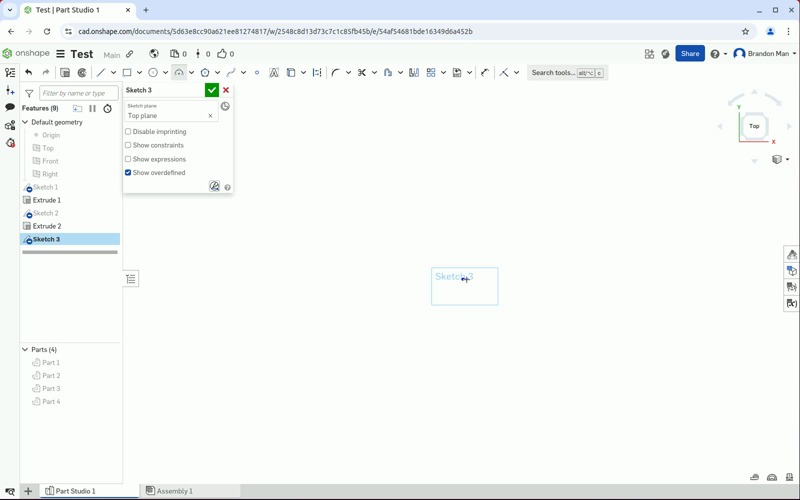
mouse_move(466, 279)
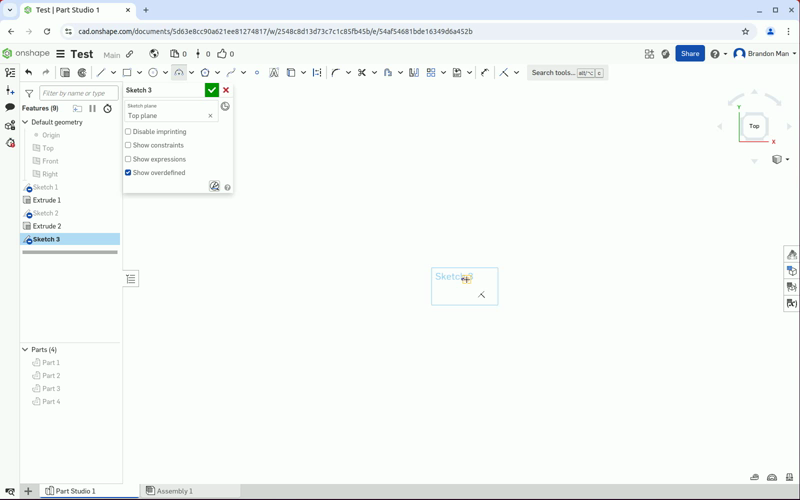
scroll(6)
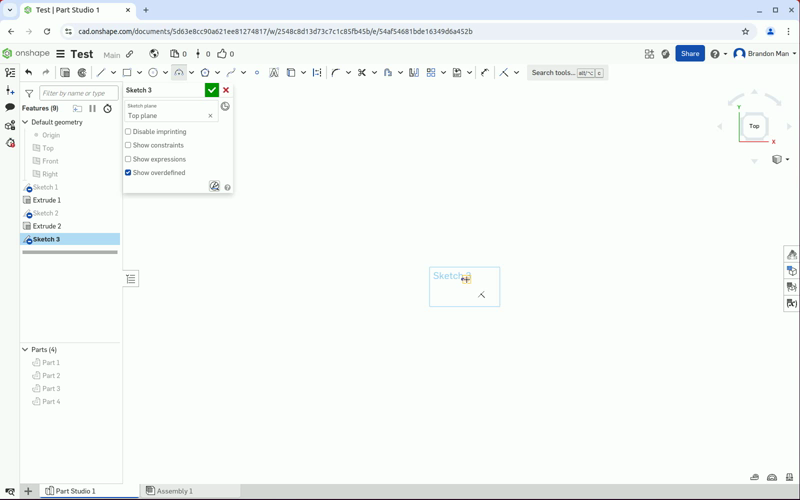
scroll(6)
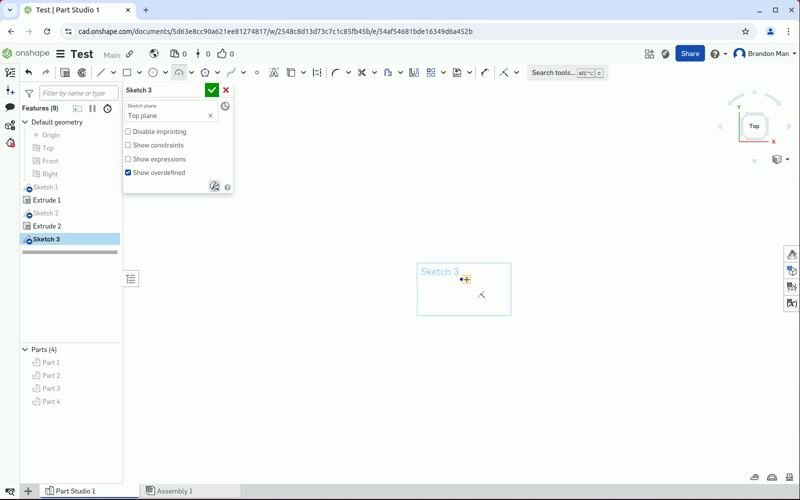
scroll(6)
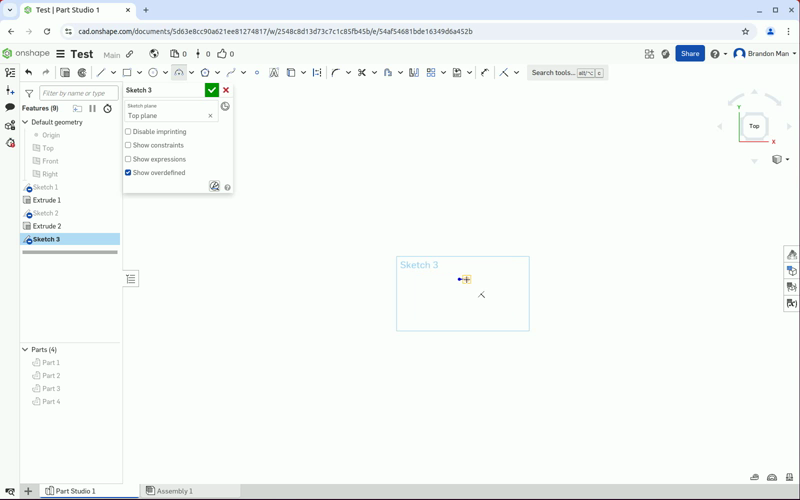
scroll(6)
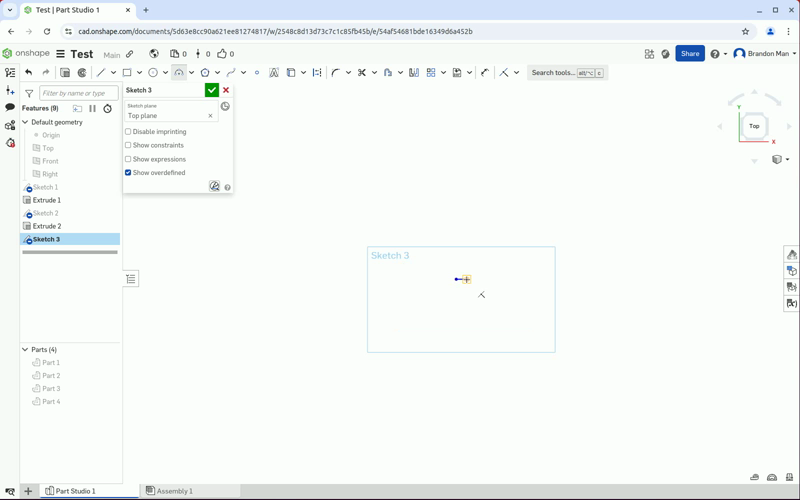
scroll(6)
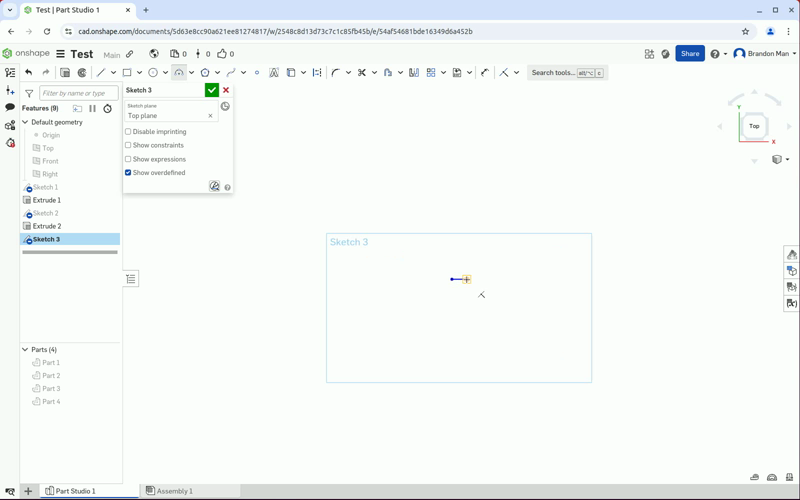
scroll(6)
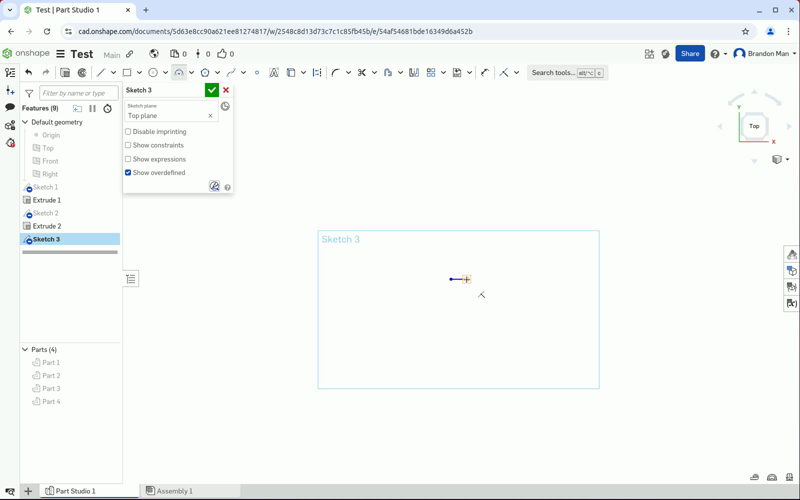
scroll(6)
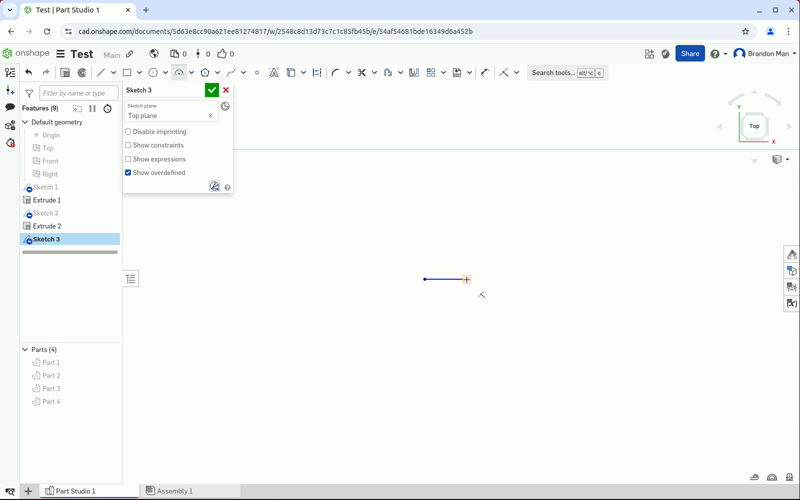
click(466, 279)
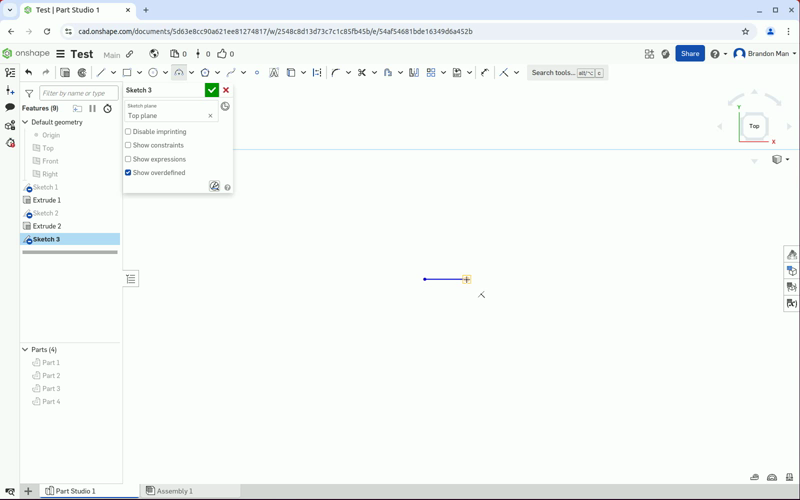
scroll(-6)
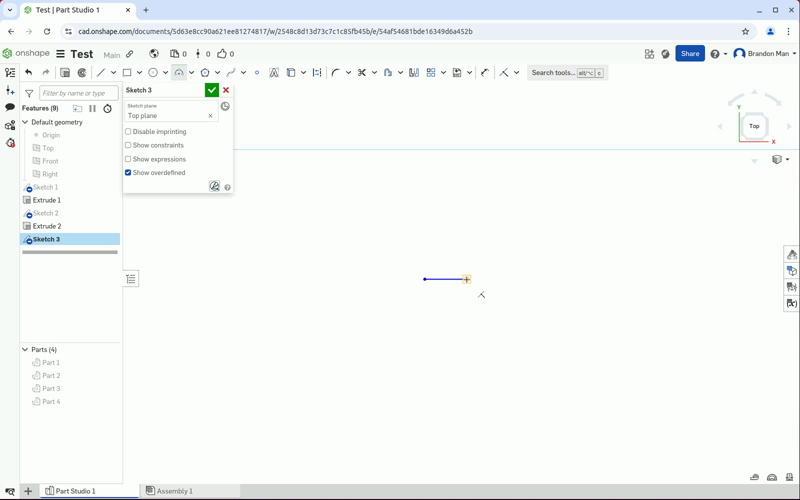
scroll(-6)
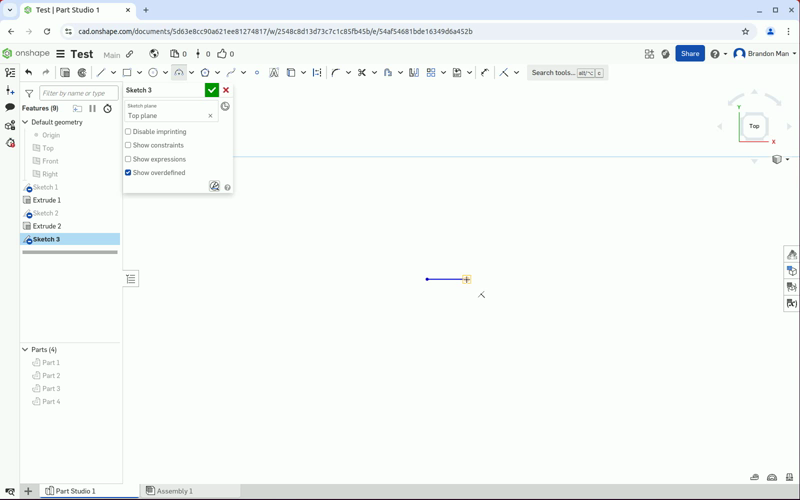
scroll(-6)
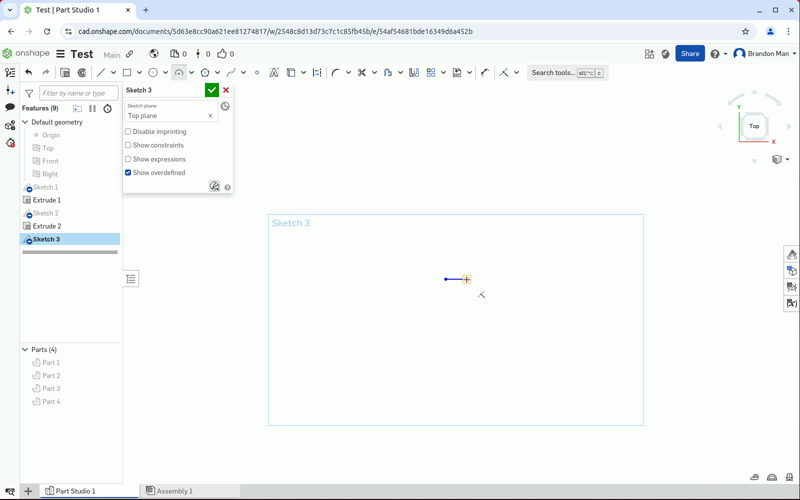
scroll(-6)
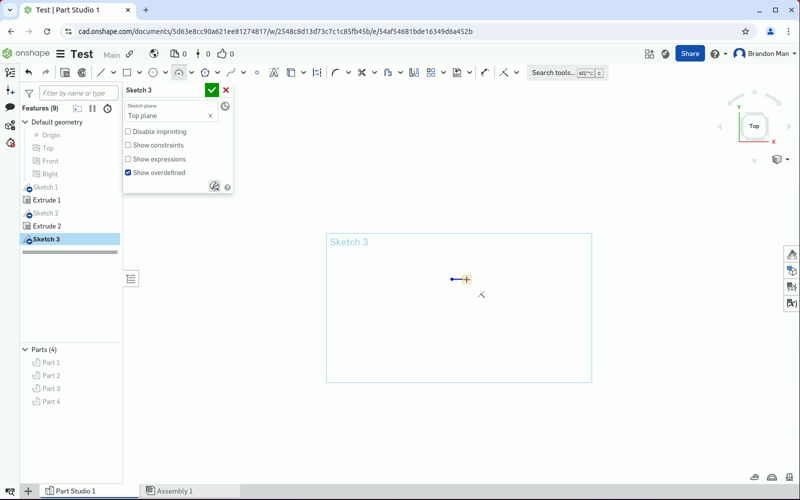
scroll(-6)
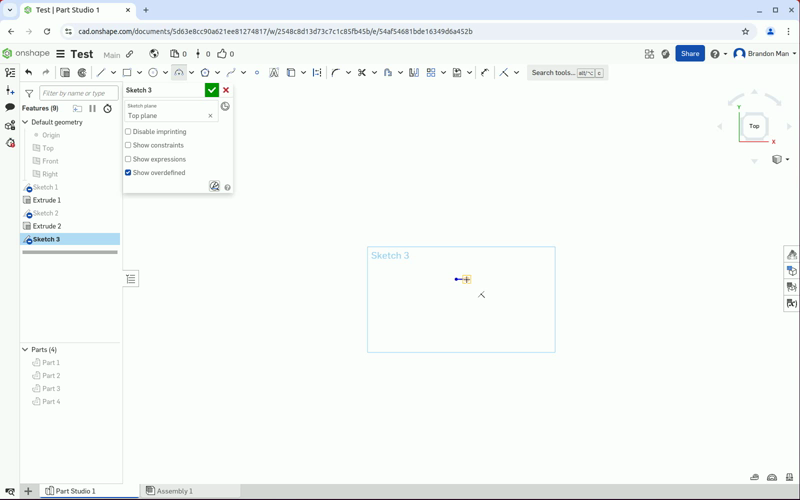
scroll(-6)
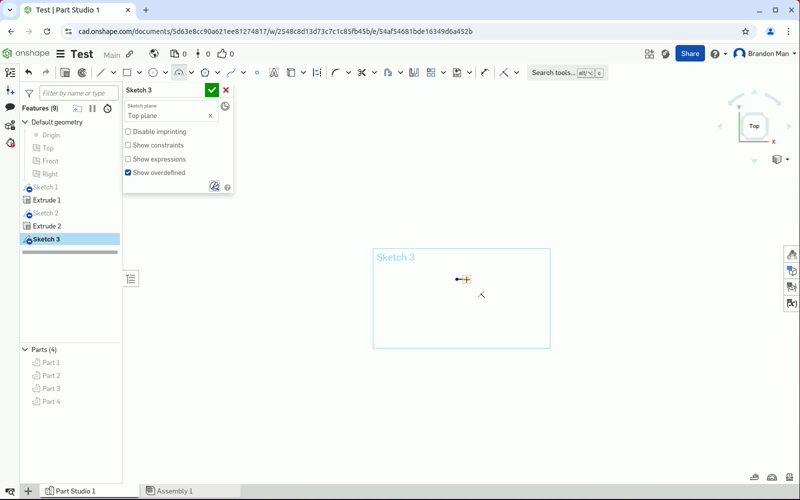
scroll(-6)
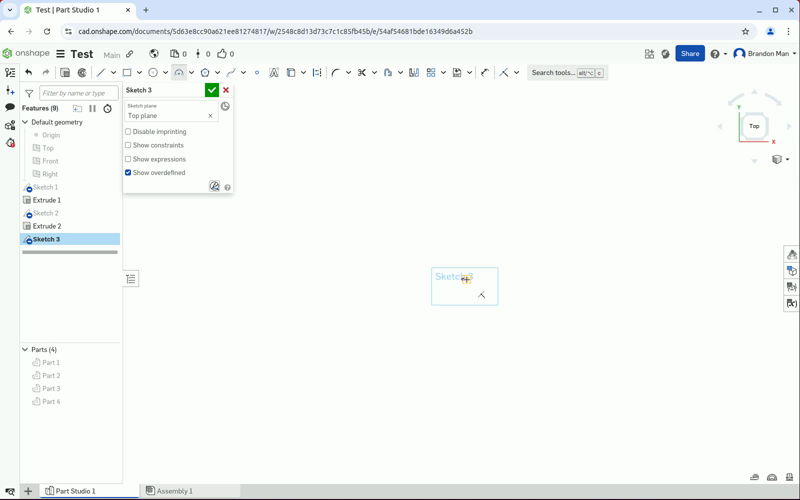
key_down(shift)
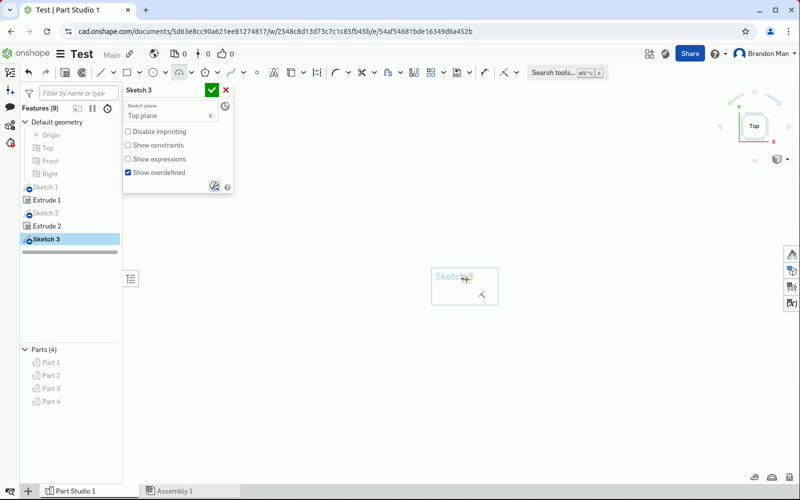
mouse_move(464, 272)
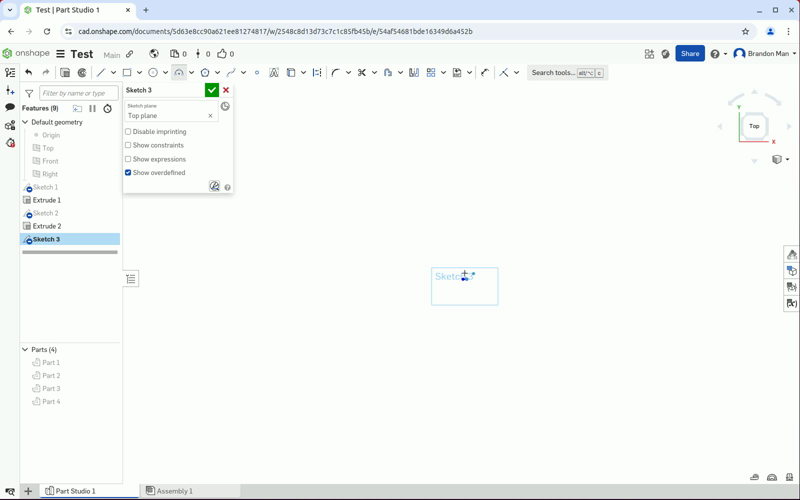
scroll(6)
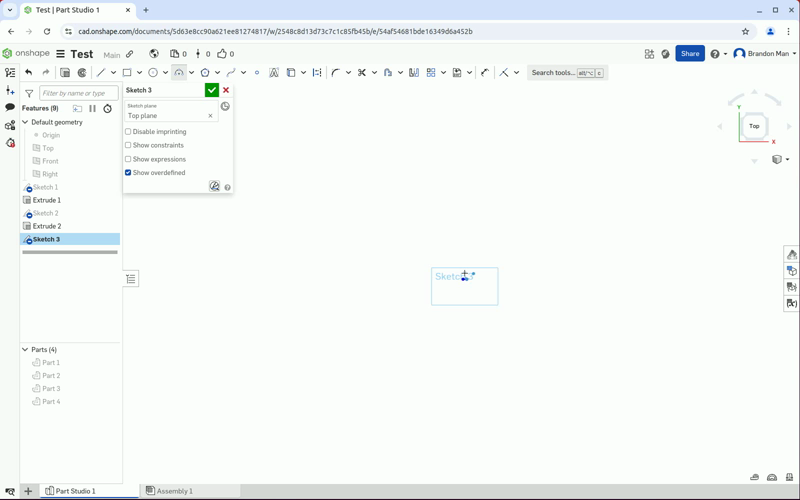
scroll(6)
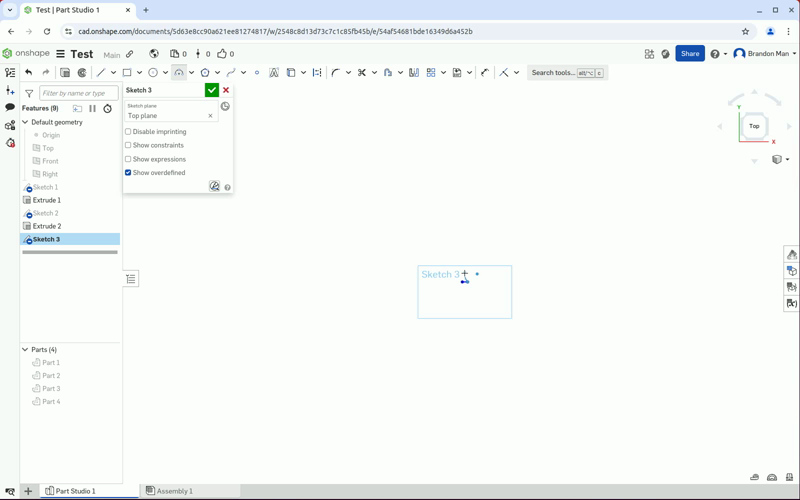
scroll(6)
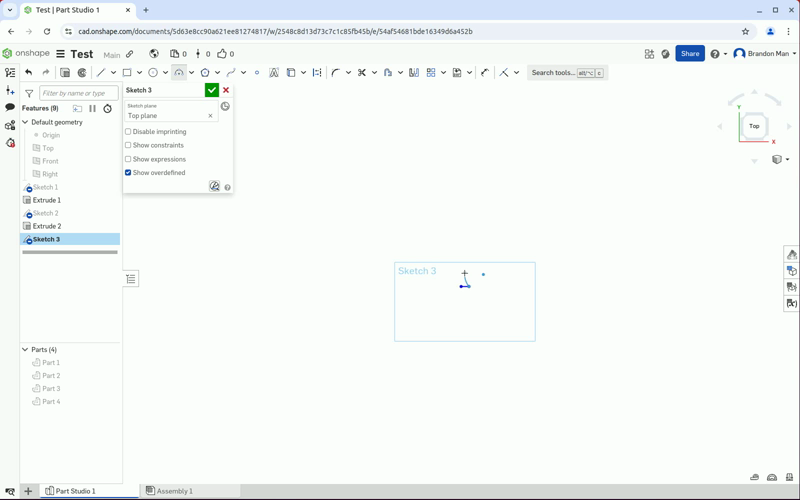
scroll(6)
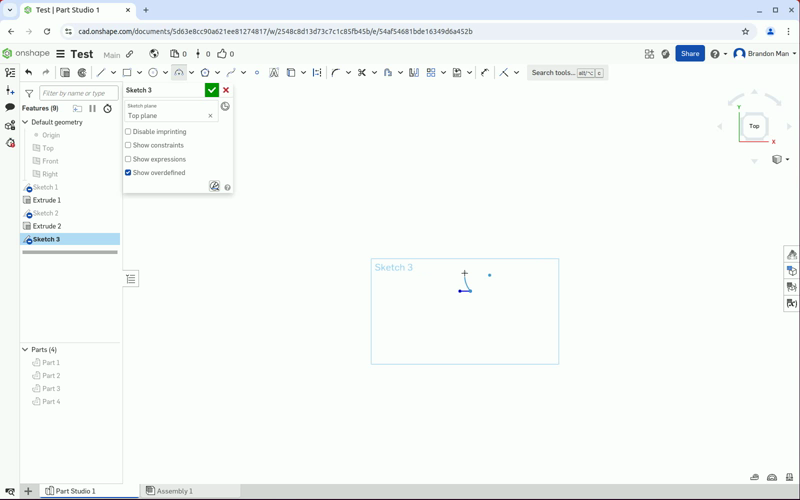
scroll(6)
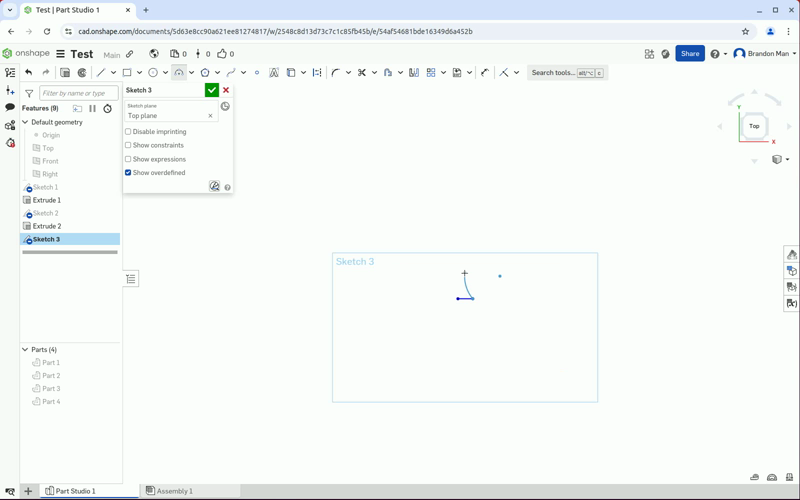
scroll(6)
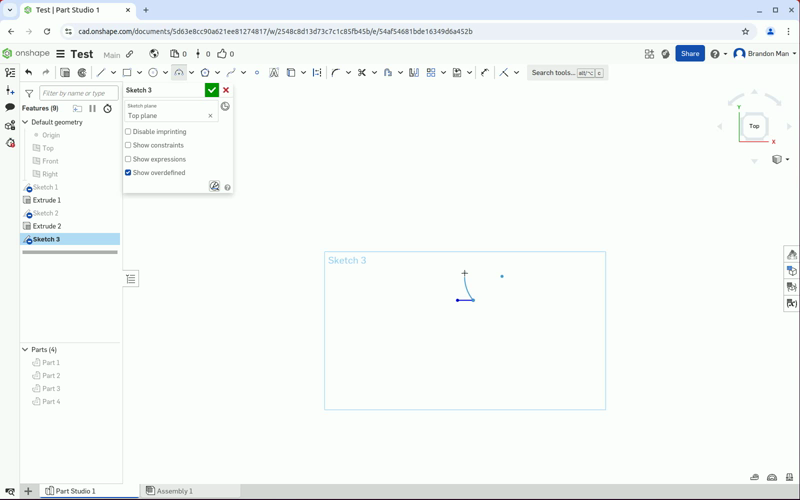
scroll(6)
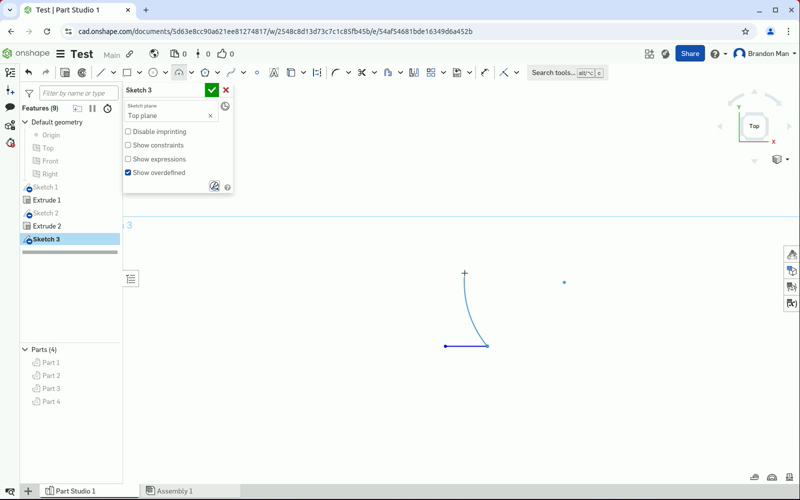
click(464, 272)
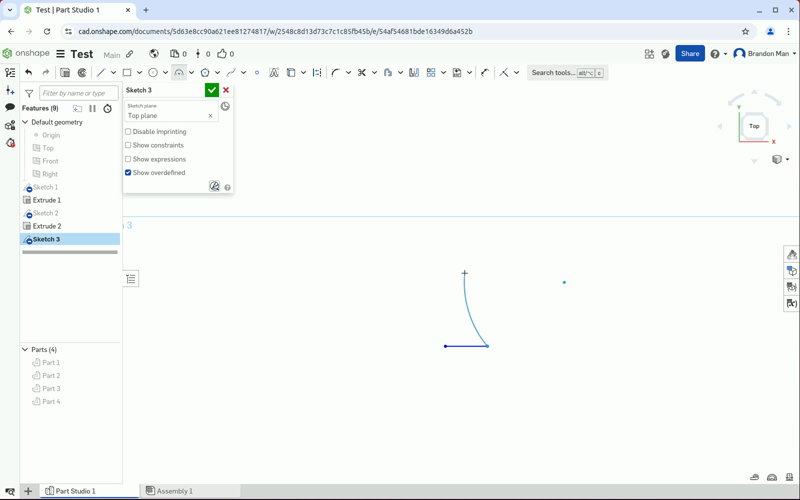
scroll(-6)
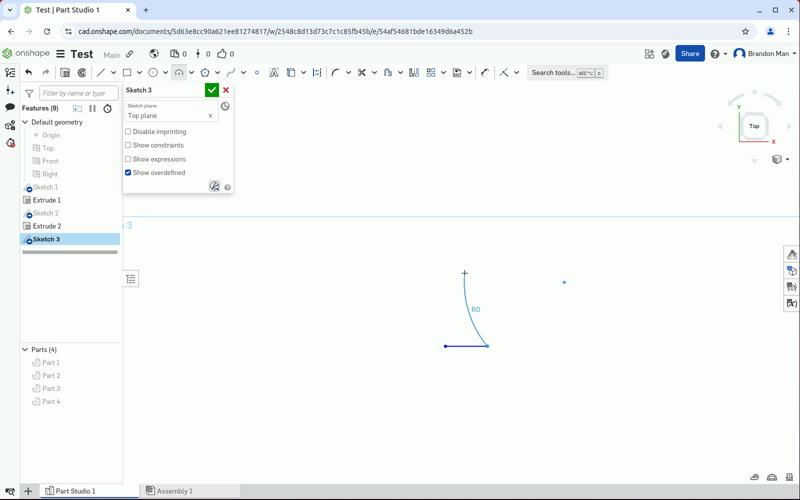
scroll(-6)
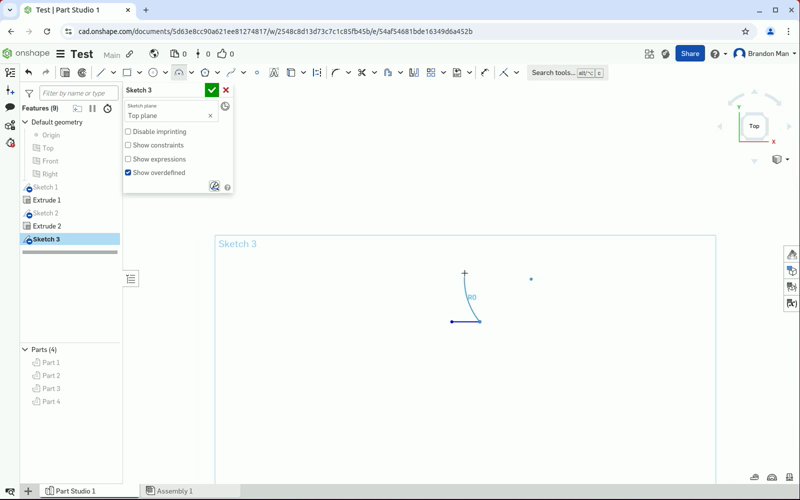
scroll(-6)
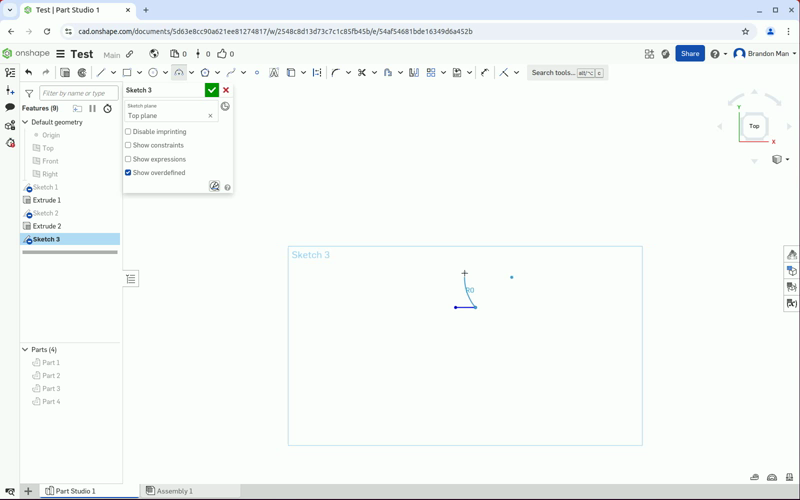
scroll(-6)
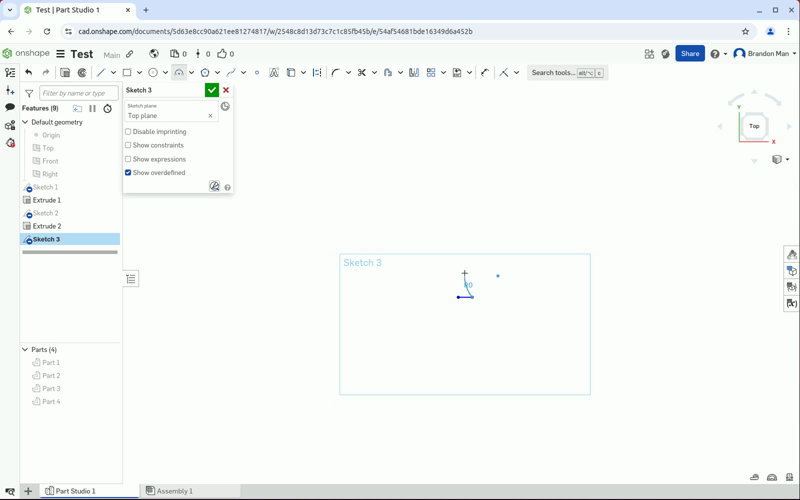
scroll(-6)
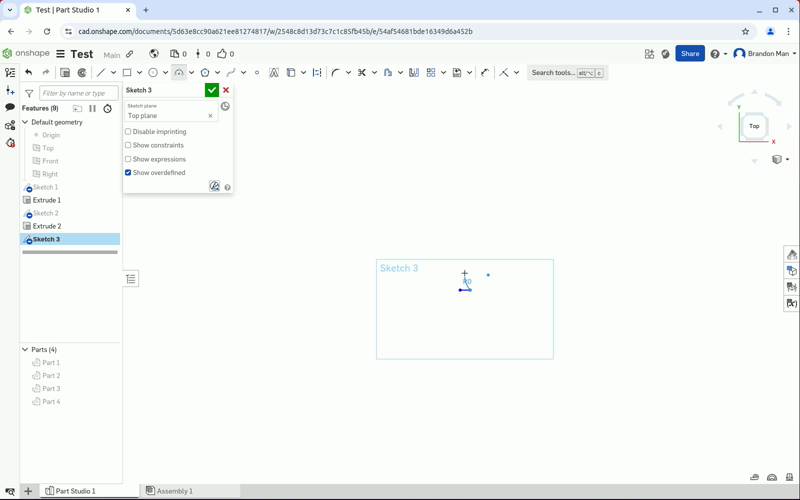
scroll(-6)
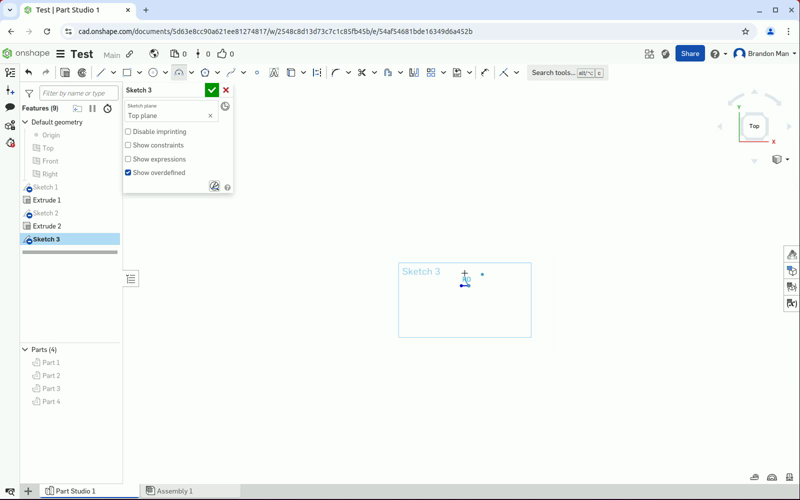
scroll(-6)
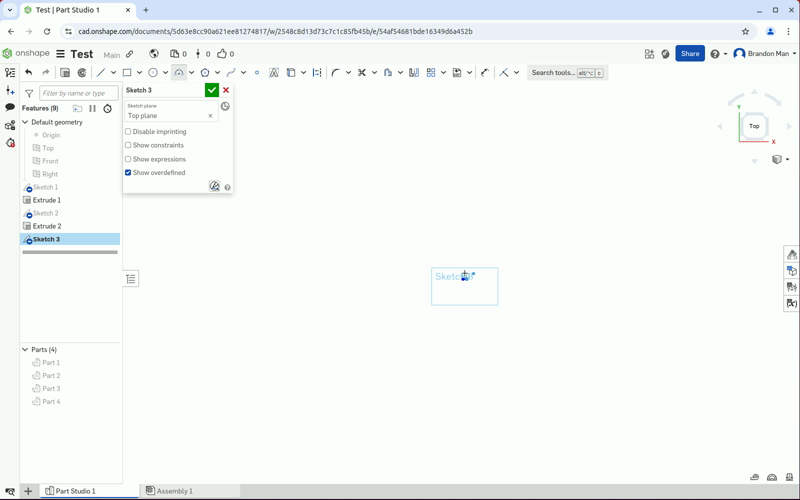
mouse_move(466, 276)
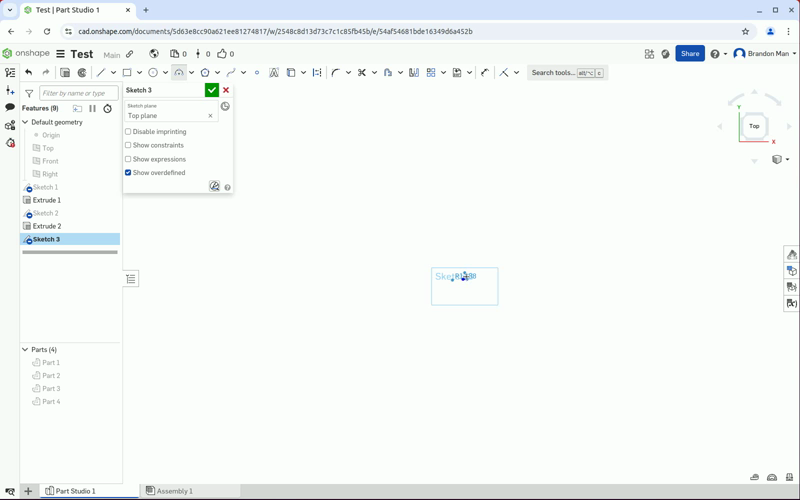
scroll(6)
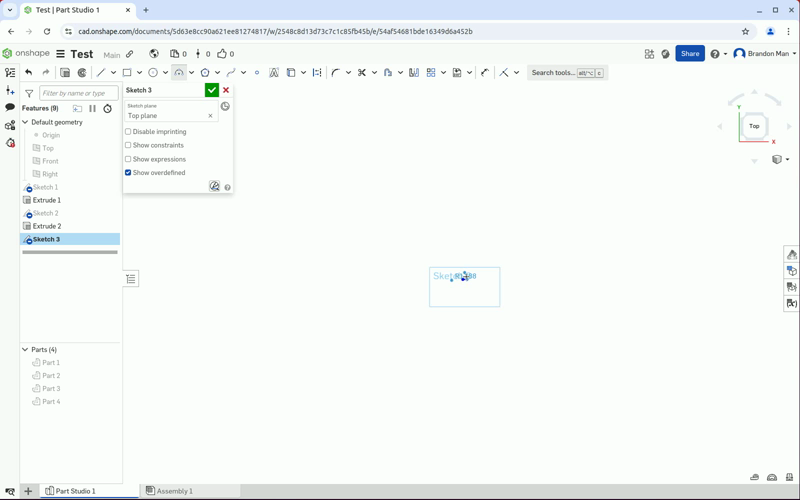
scroll(6)
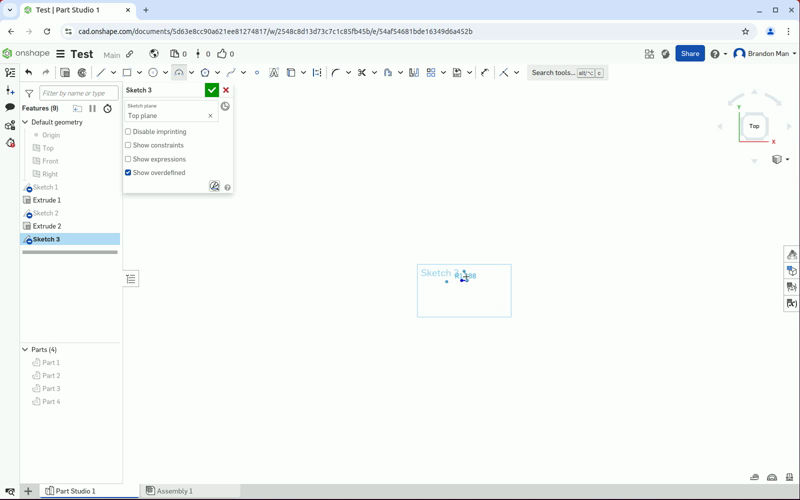
scroll(6)
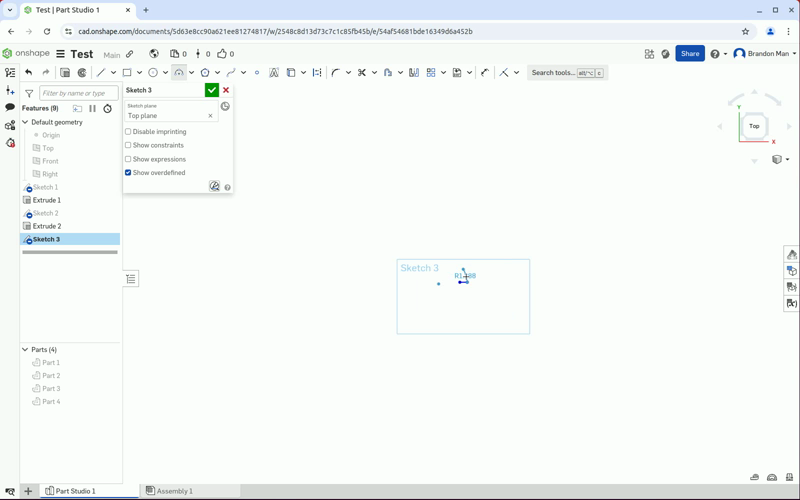
scroll(6)
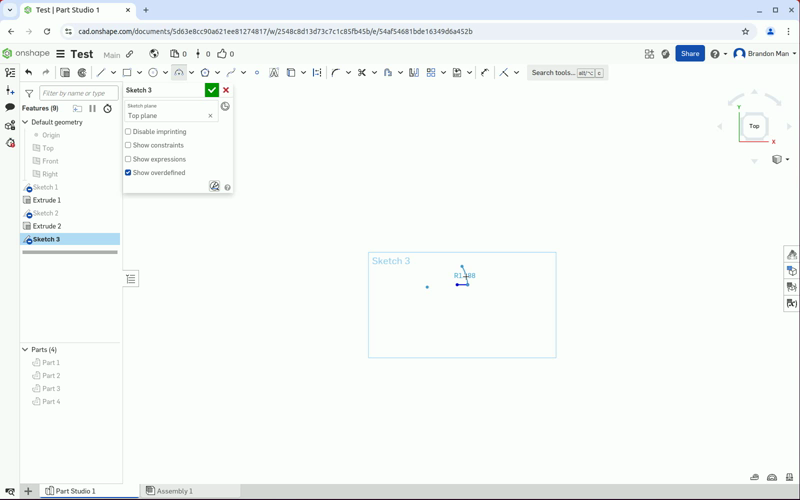
scroll(6)
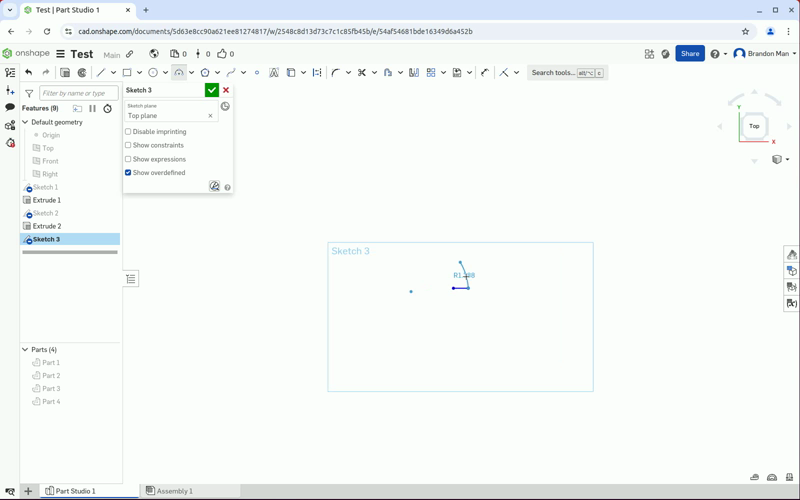
scroll(6)
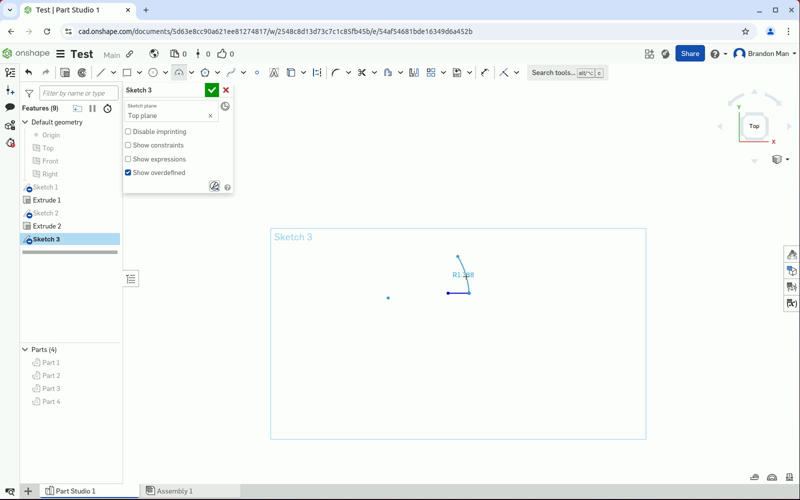
scroll(6)
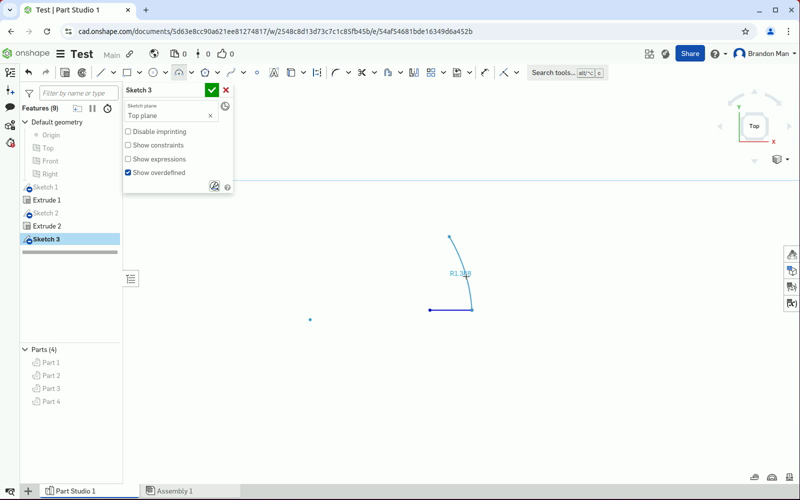
click(466, 276)
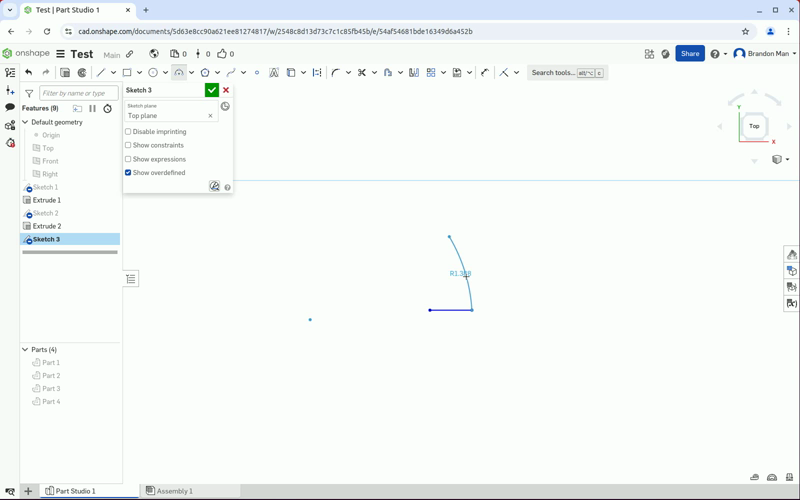
scroll(-6)
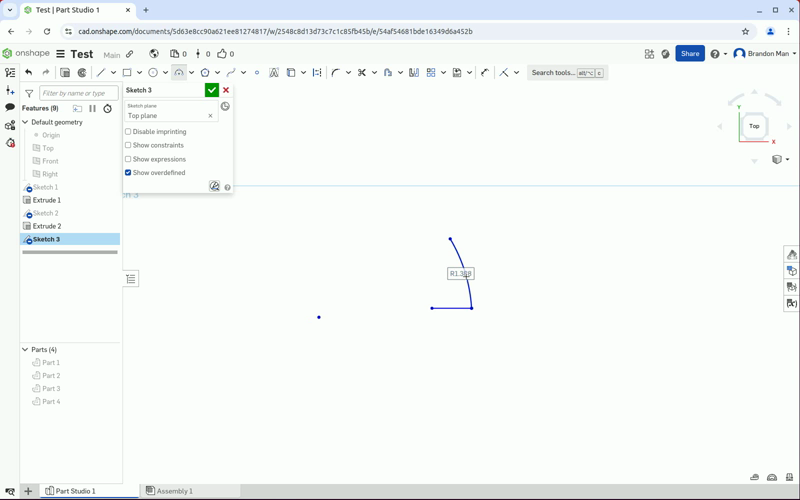
scroll(-6)
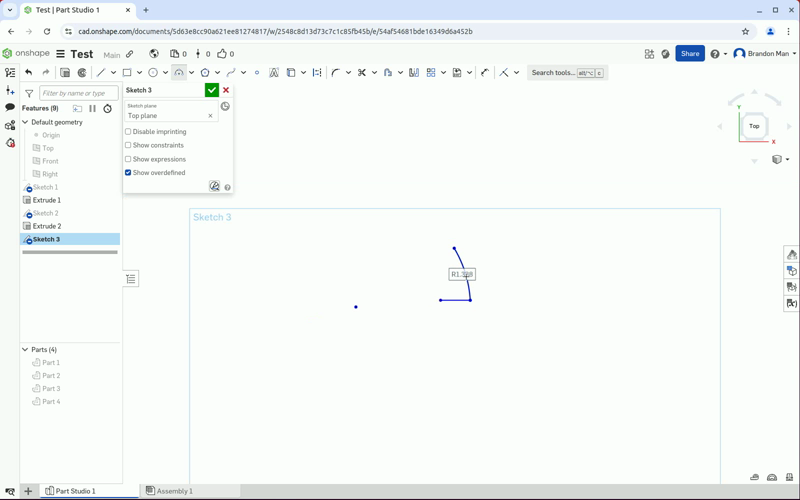
scroll(-6)
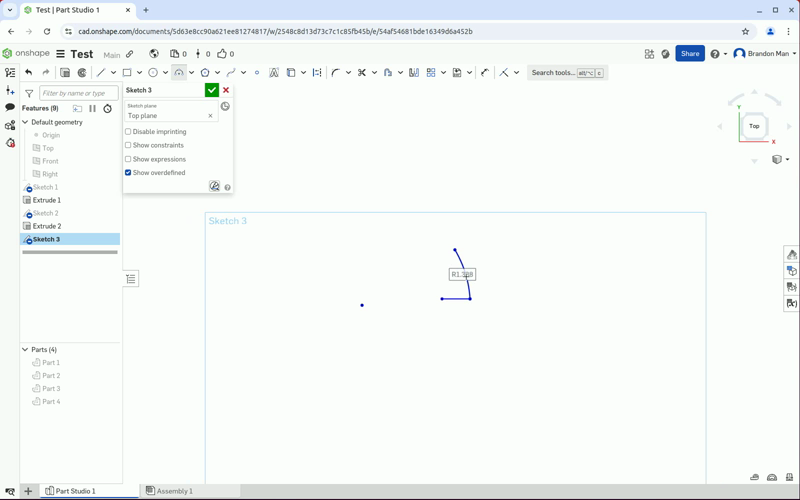
scroll(-6)
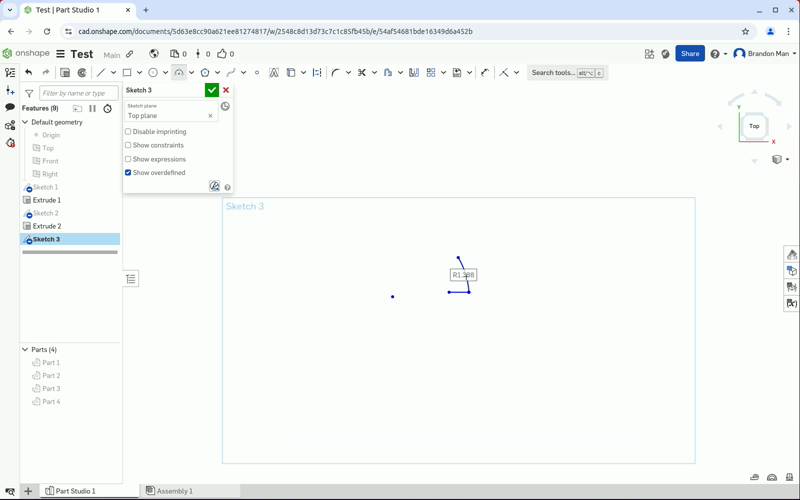
scroll(-6)
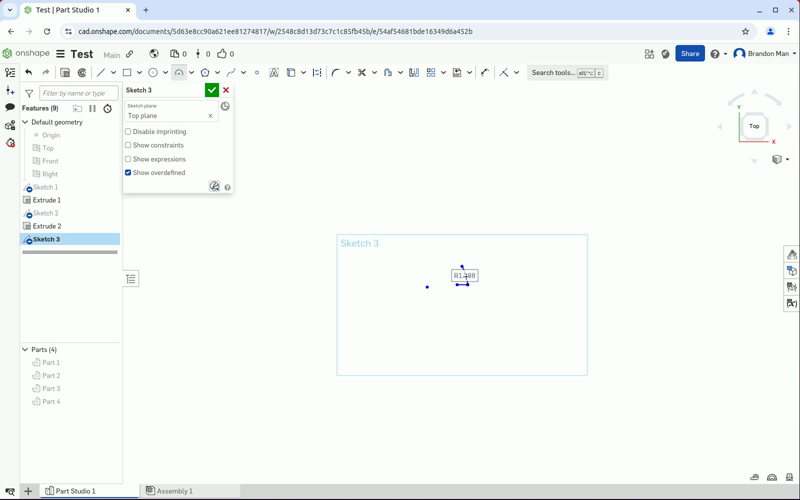
scroll(-6)
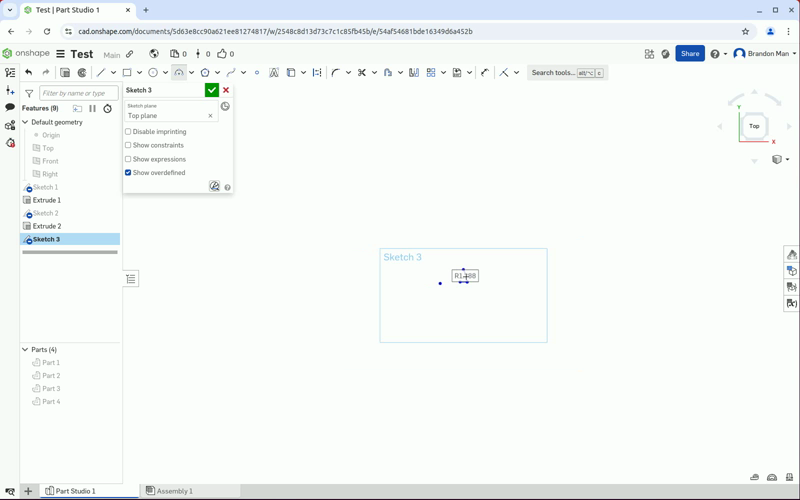
scroll(-6)
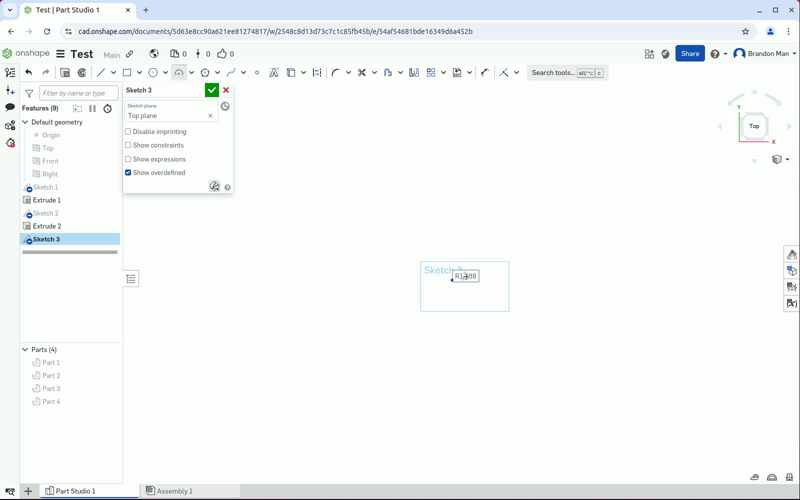
key_up(shift)
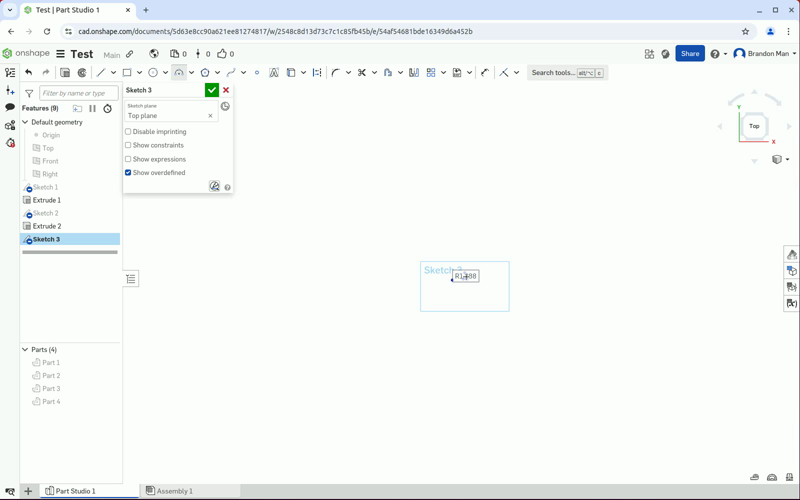
mouse_move(464, 272)
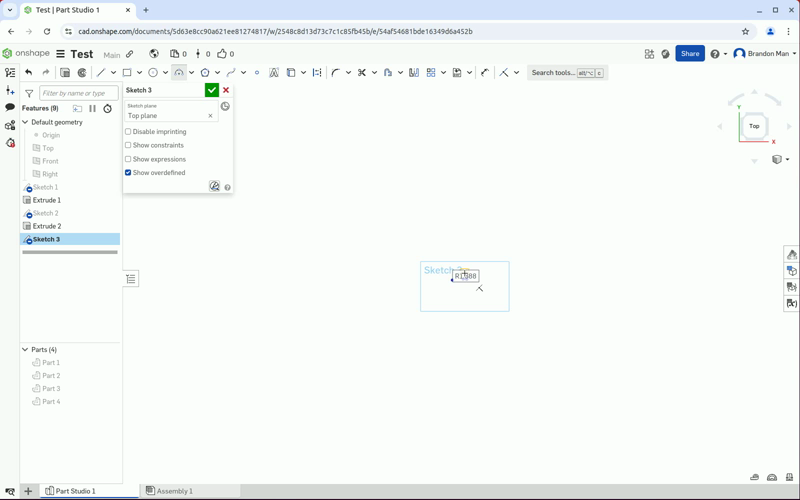
scroll(6)
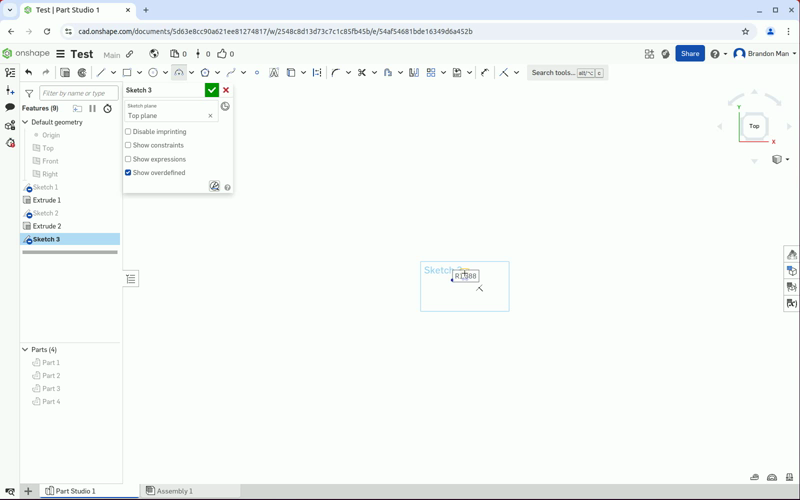
scroll(6)
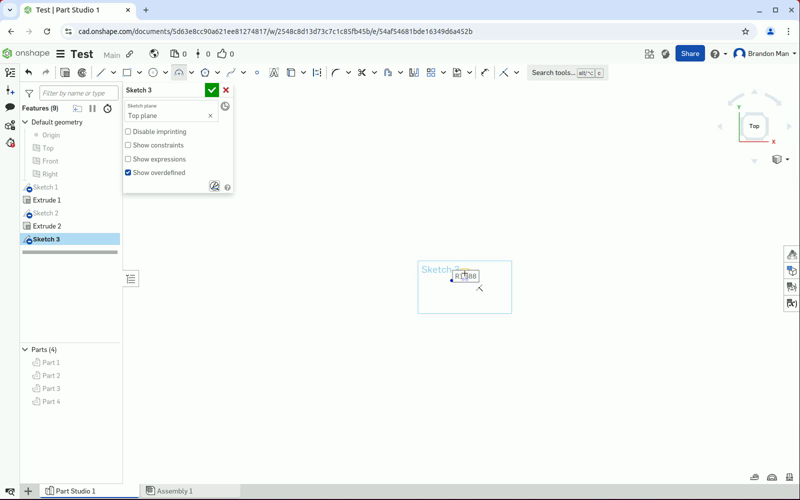
scroll(6)
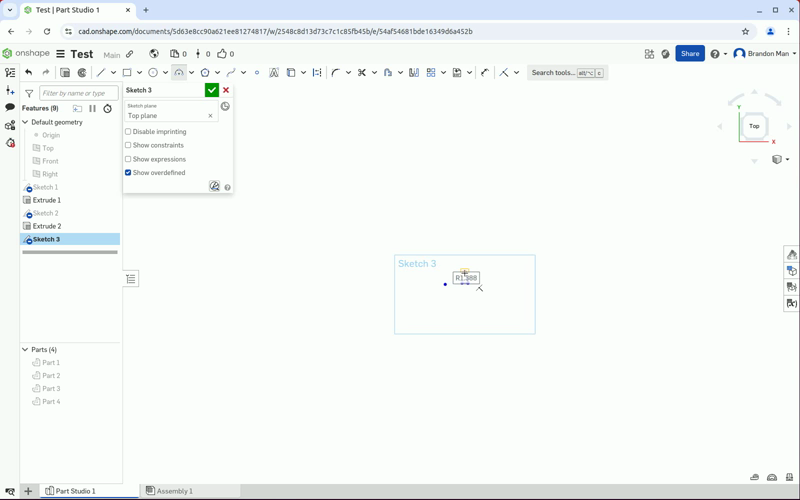
scroll(6)
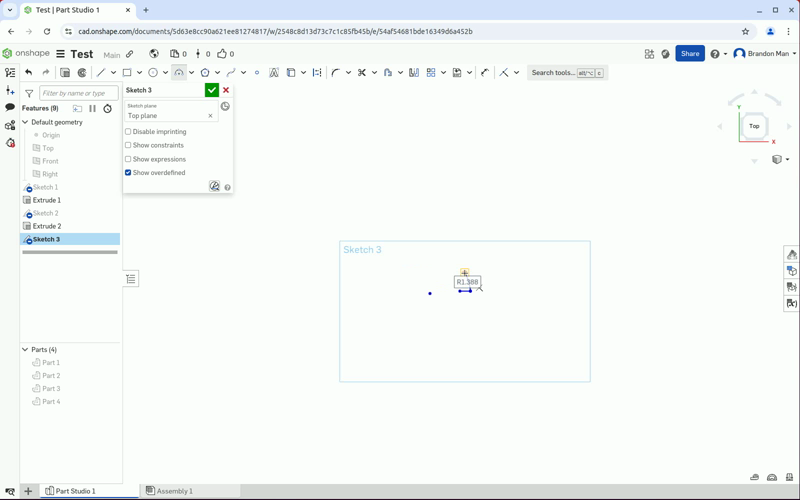
scroll(6)
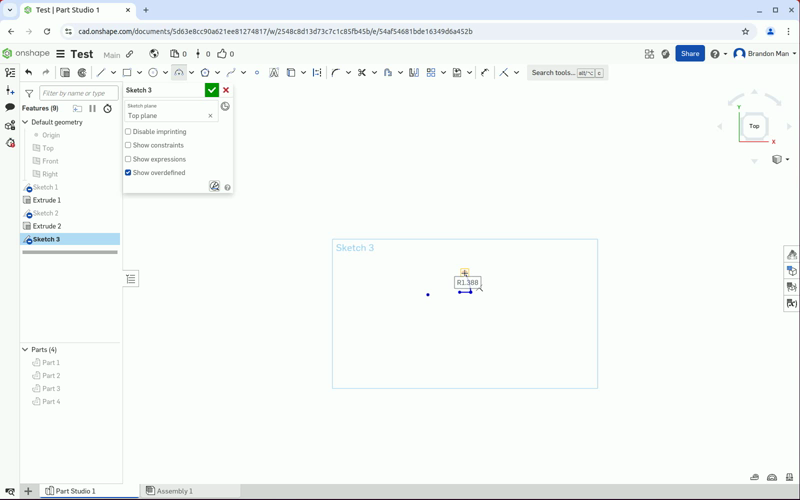
scroll(6)
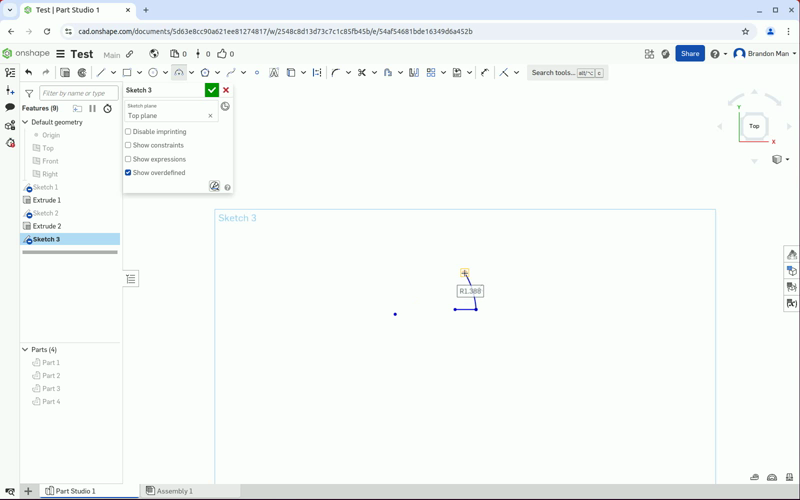
scroll(6)
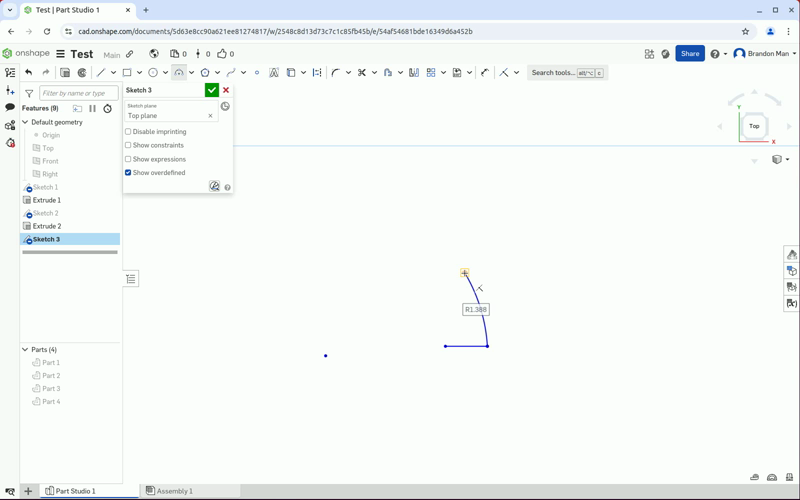
click(464, 272)
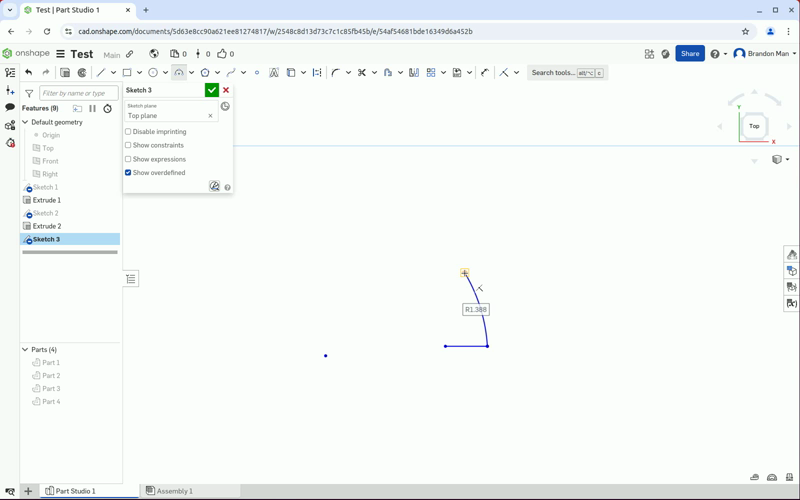
scroll(-6)
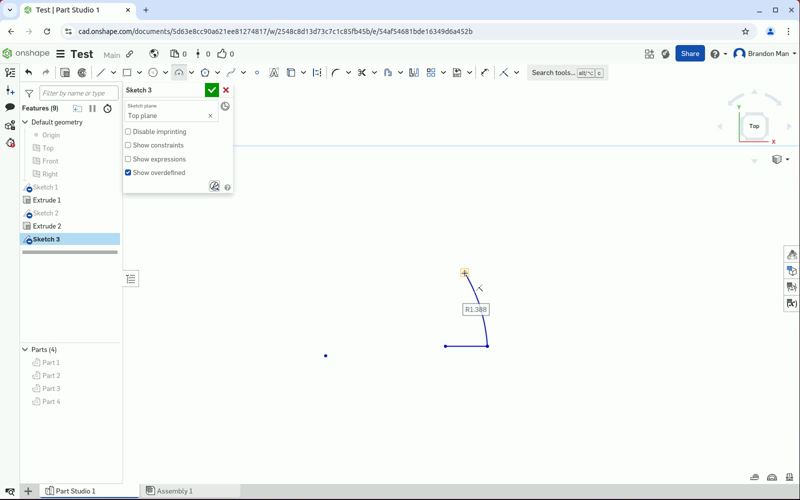
scroll(-6)
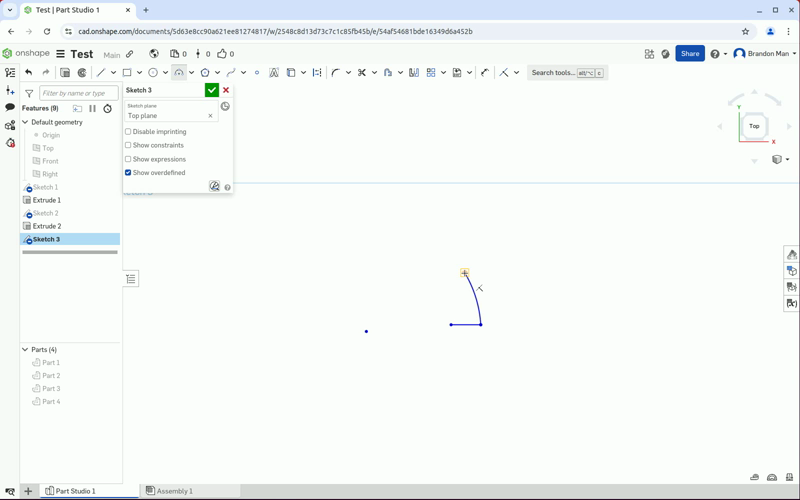
scroll(-6)
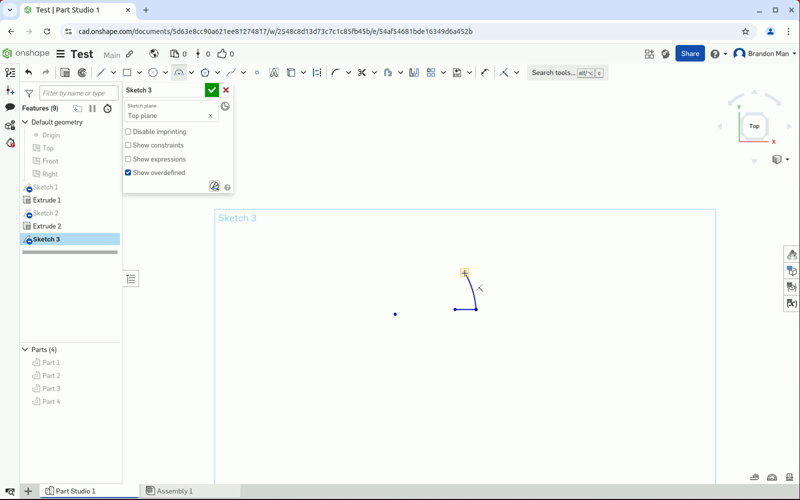
scroll(-6)
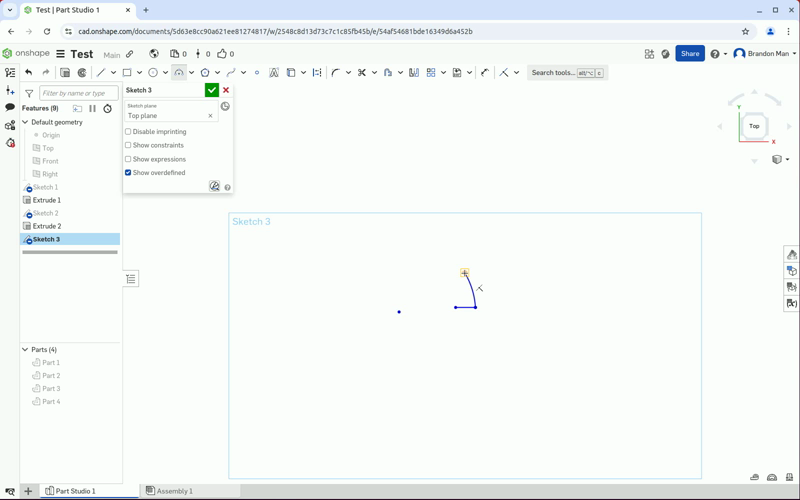
scroll(-6)
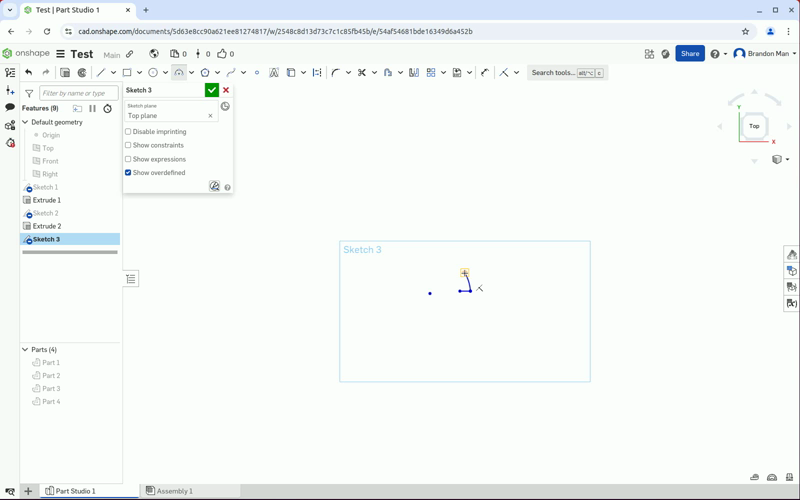
scroll(-6)
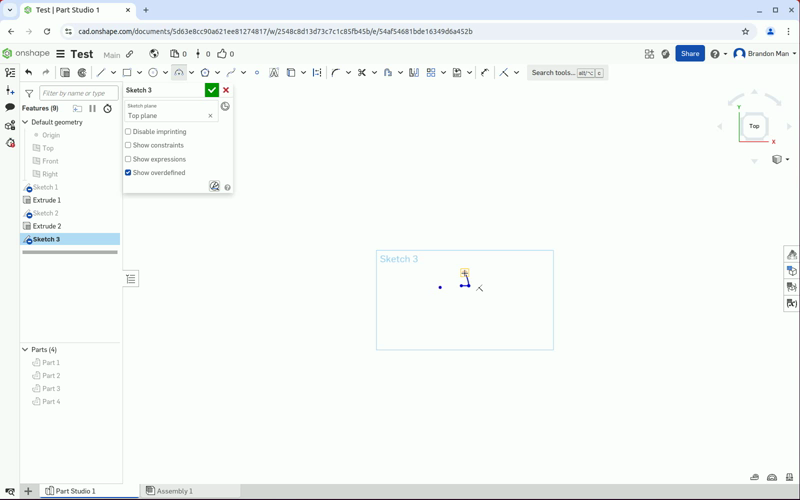
scroll(-6)
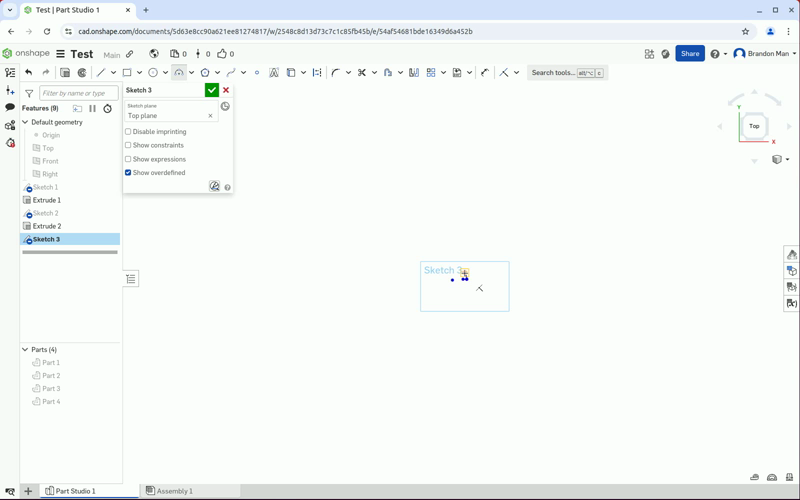
key_down(shift)
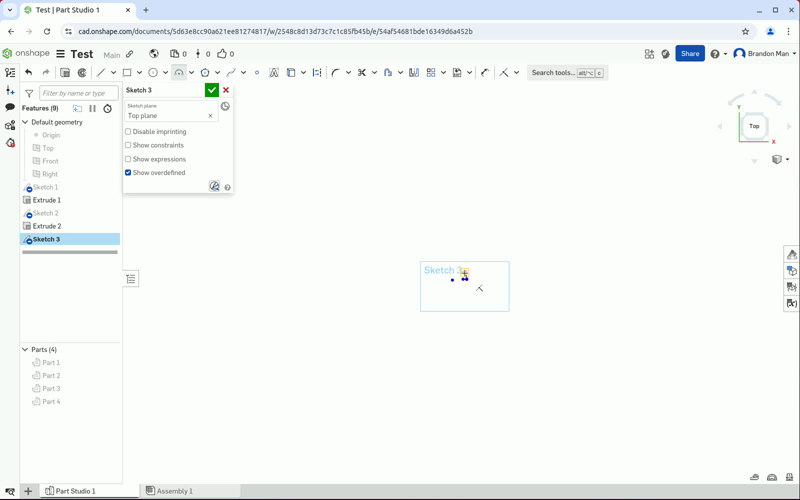
mouse_move(464, 272)
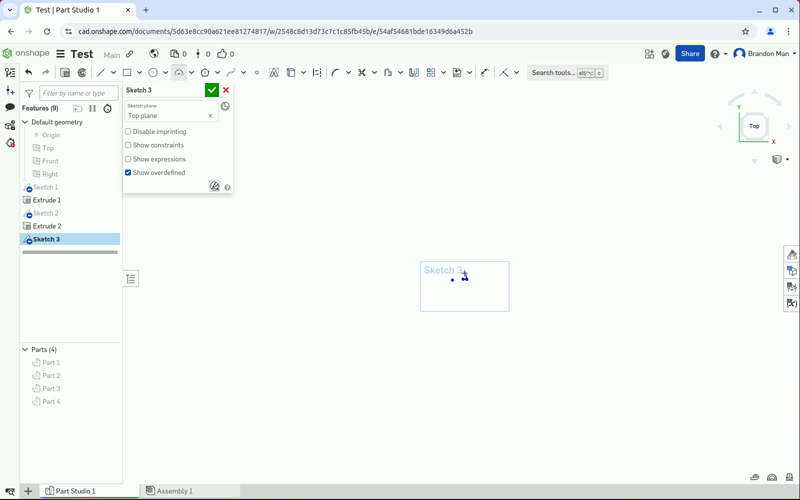
scroll(6)
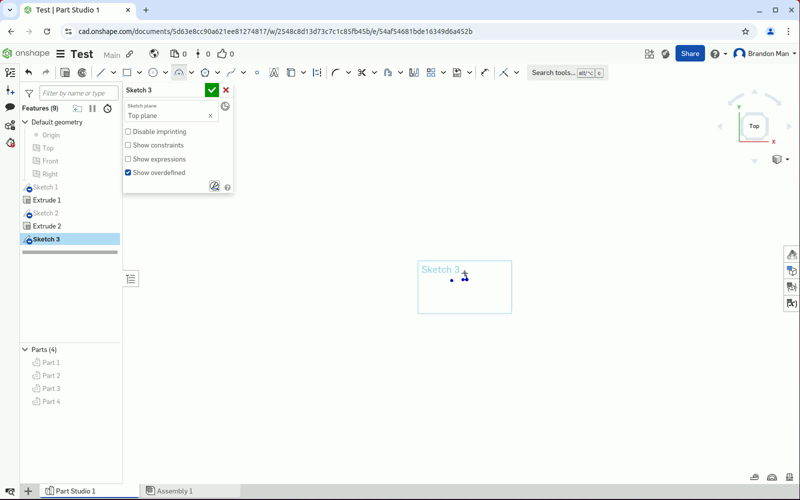
scroll(6)
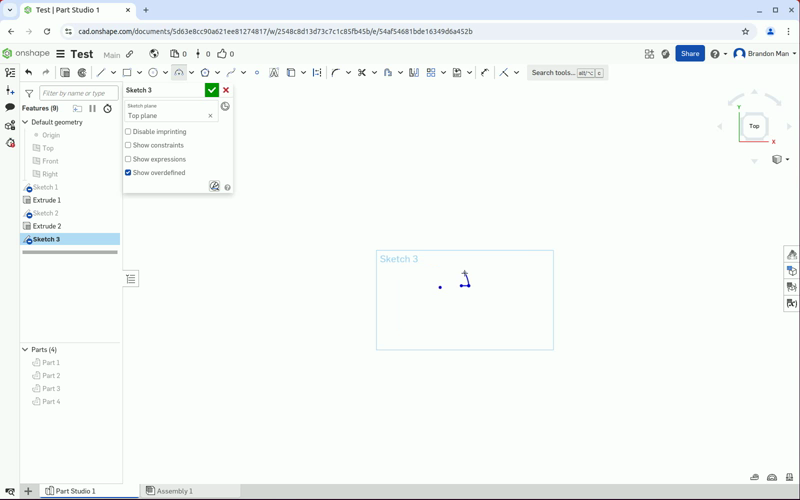
scroll(6)
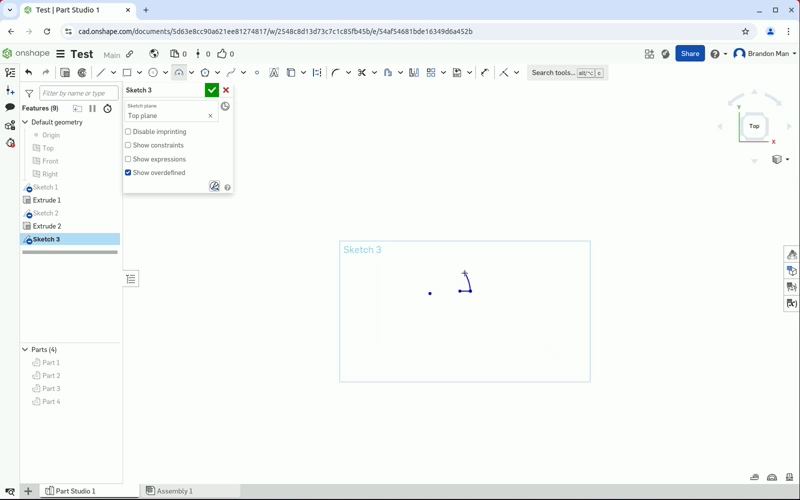
scroll(6)
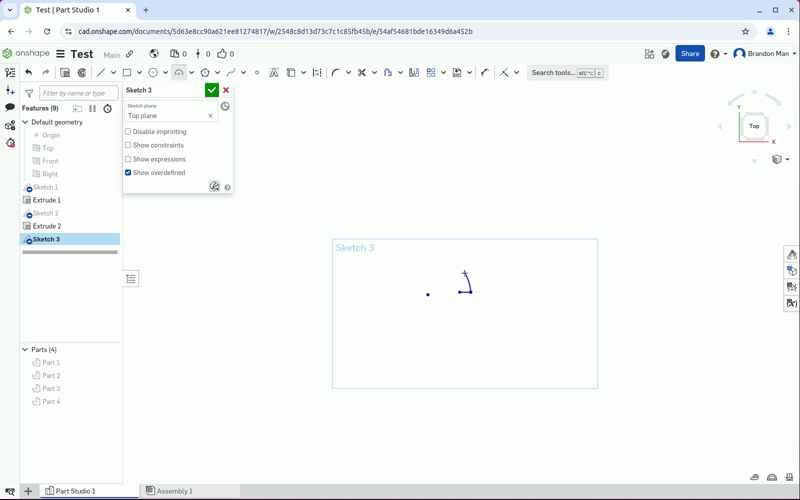
scroll(6)
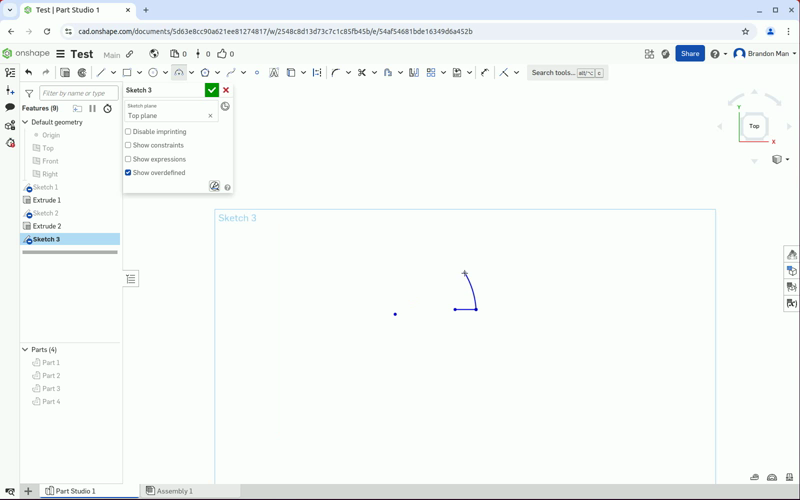
scroll(6)
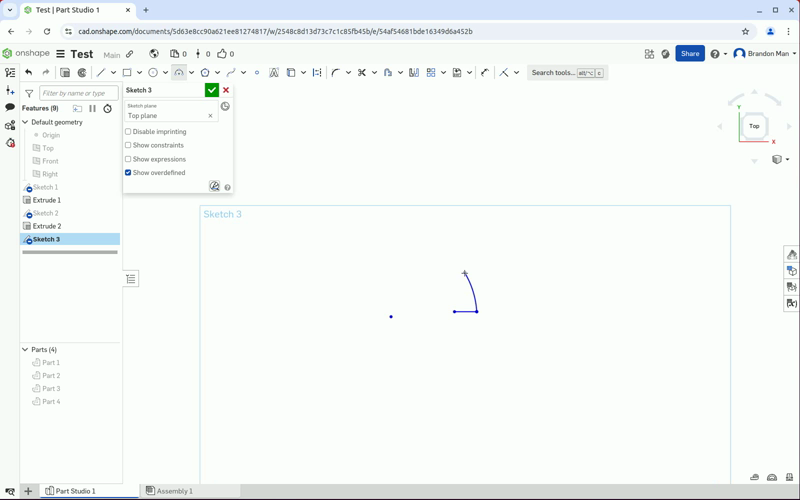
scroll(6)
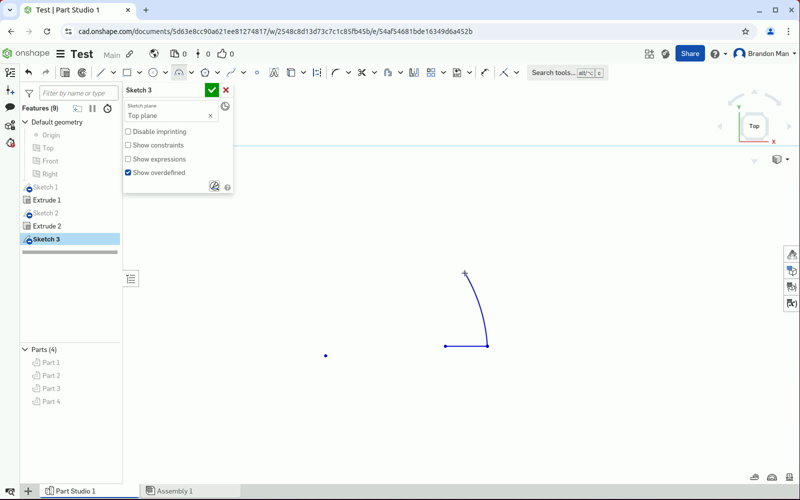
click(464, 272)
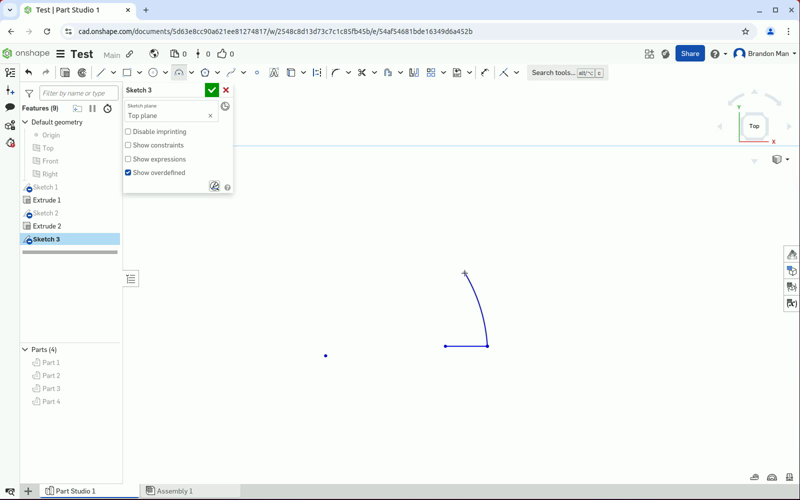
scroll(-6)
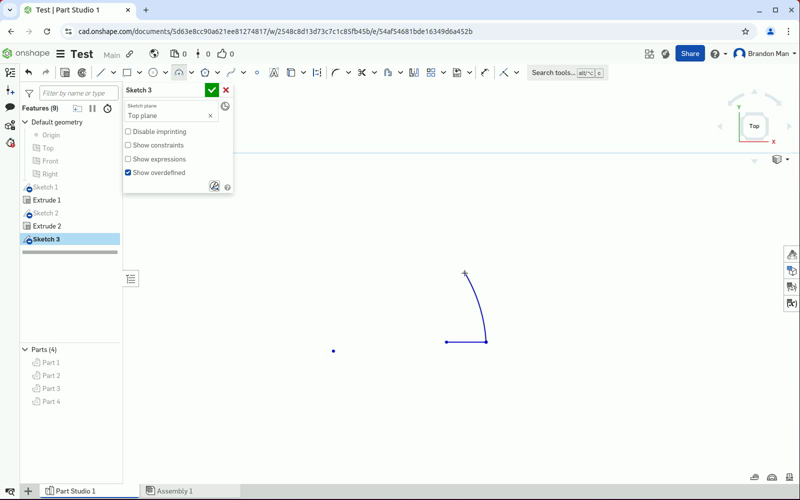
scroll(-6)
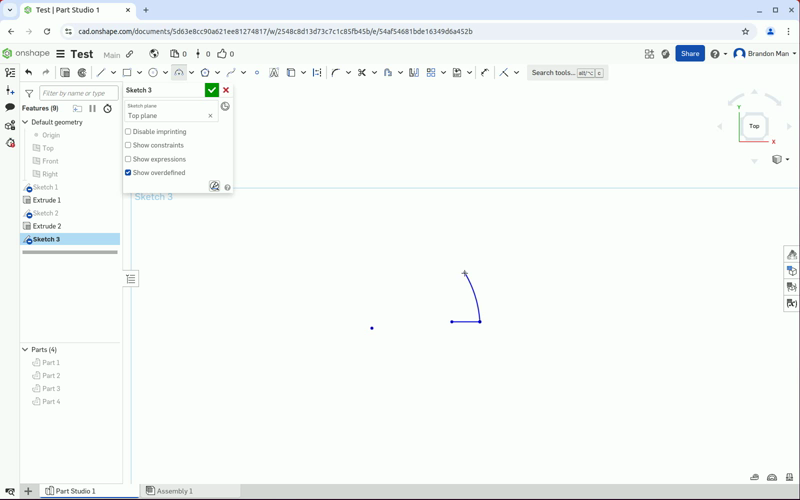
scroll(-6)
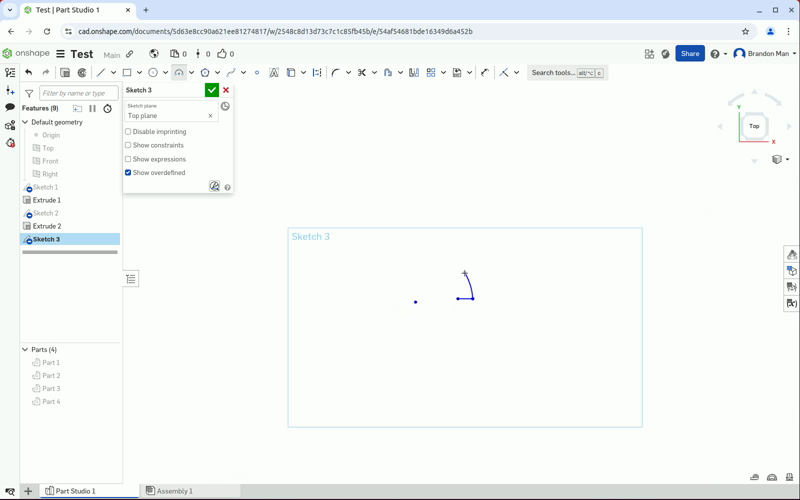
scroll(-6)
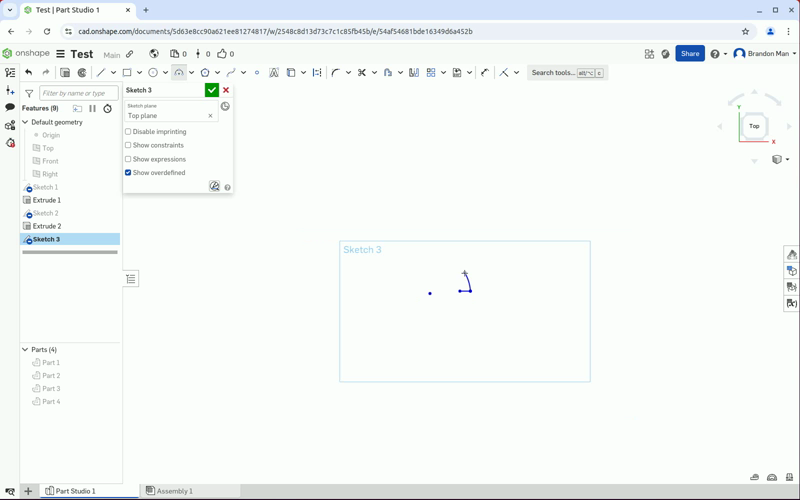
scroll(-6)
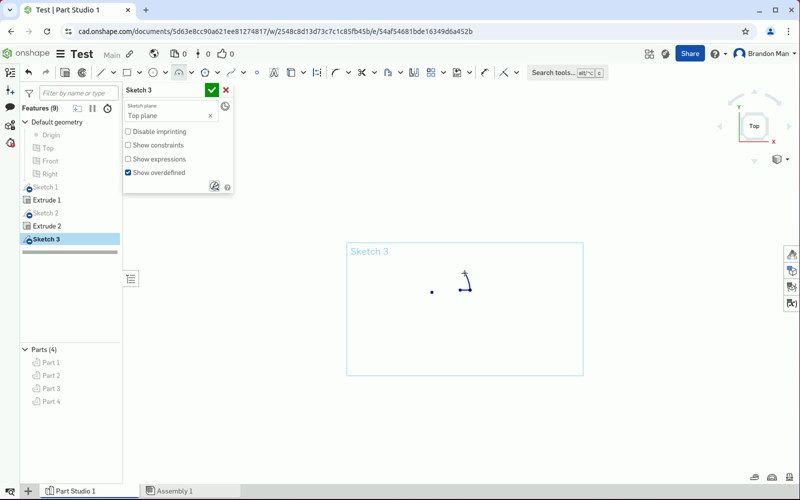
scroll(-6)
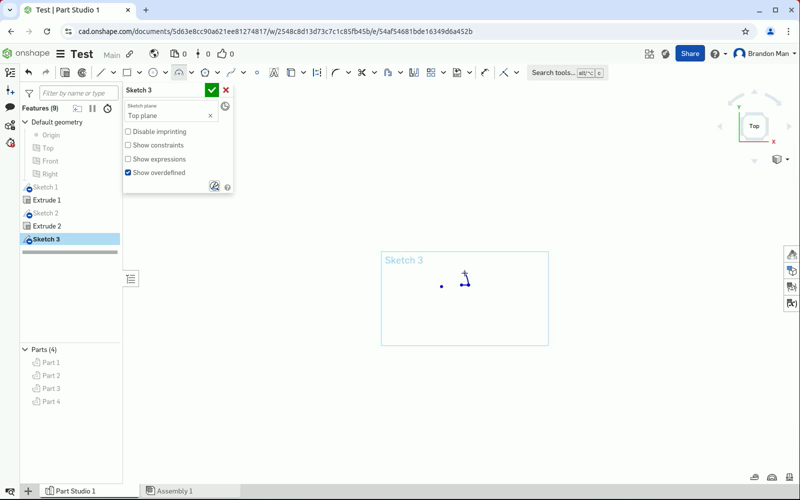
scroll(-6)
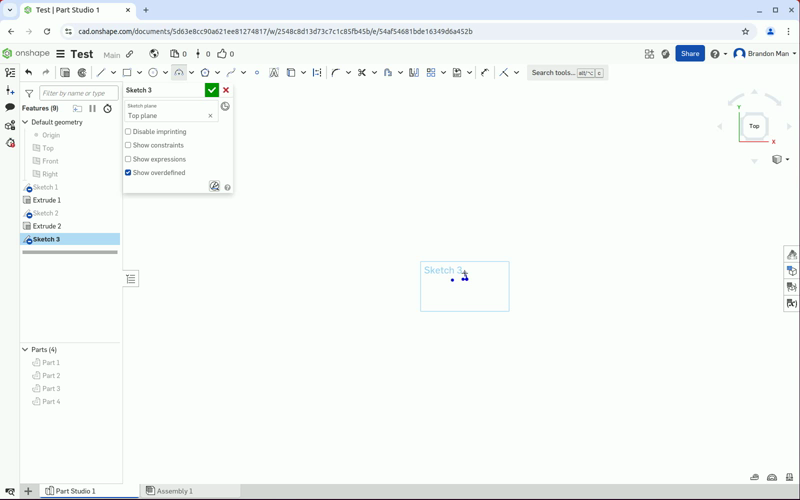
mouse_move(464, 272)
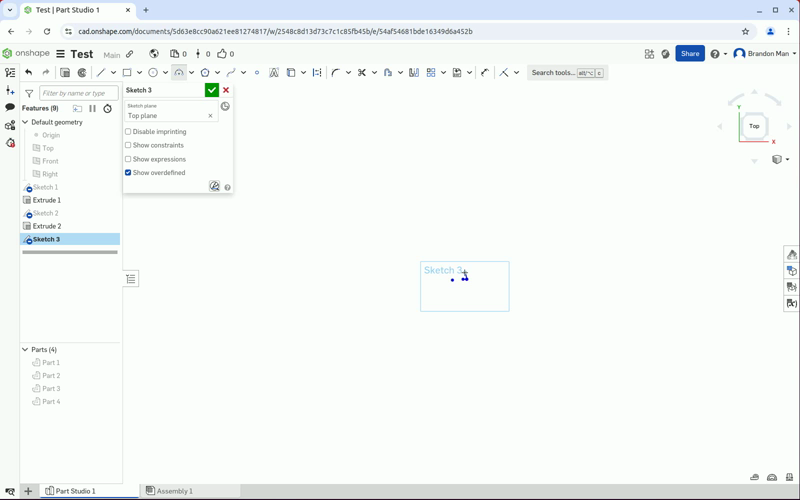
scroll(6)
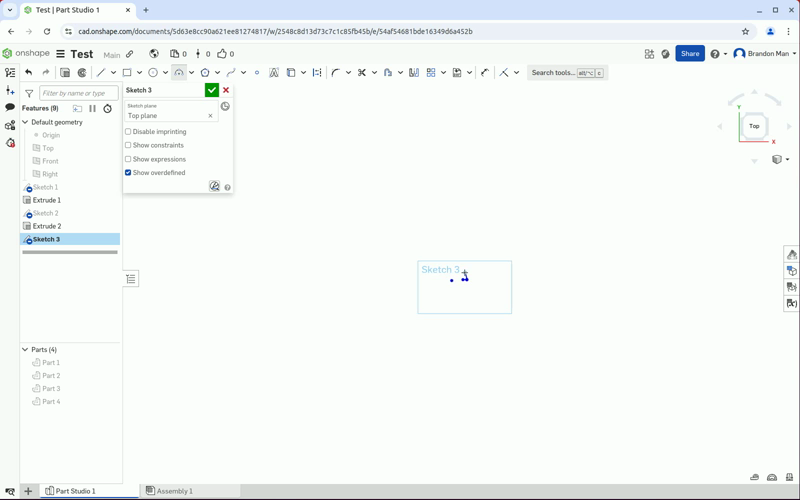
scroll(6)
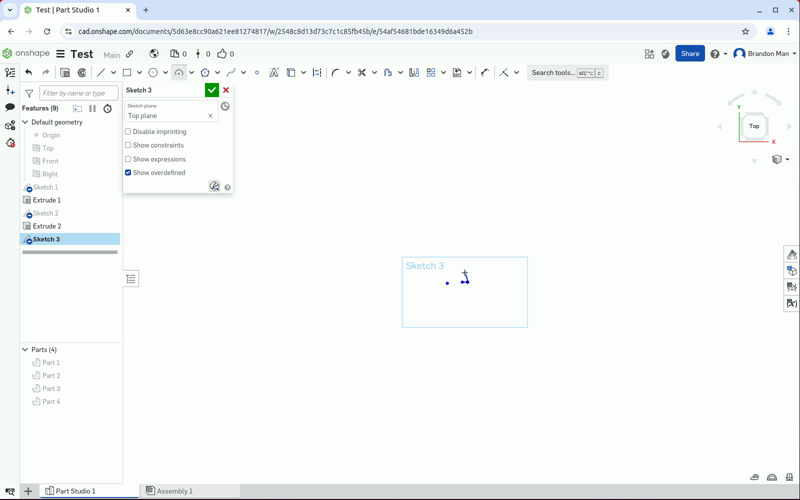
scroll(6)
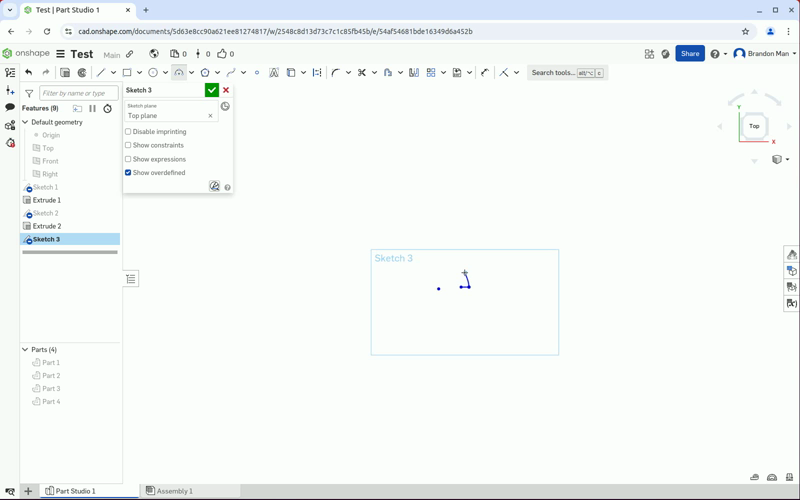
scroll(6)
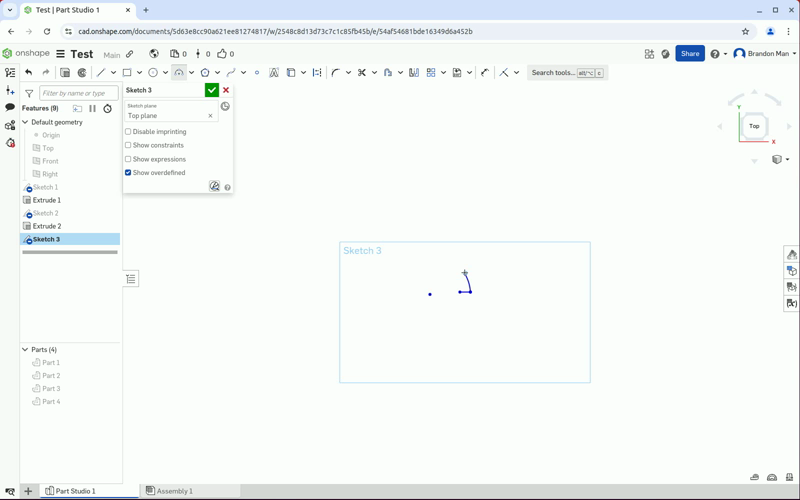
scroll(6)
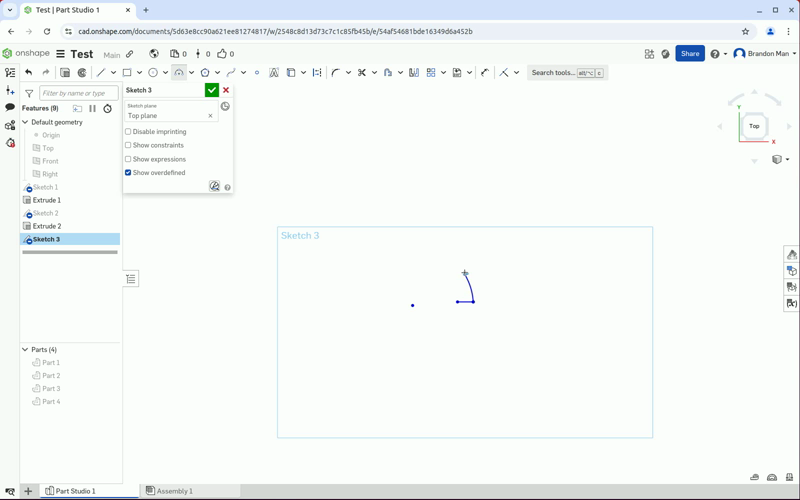
scroll(6)
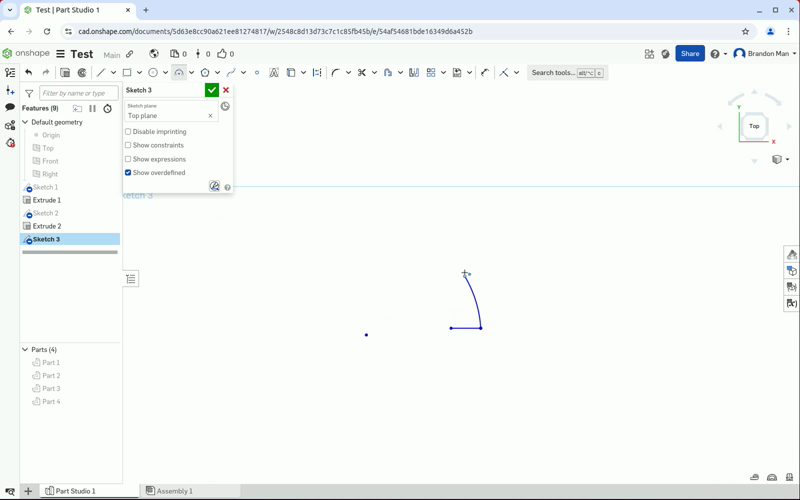
scroll(6)
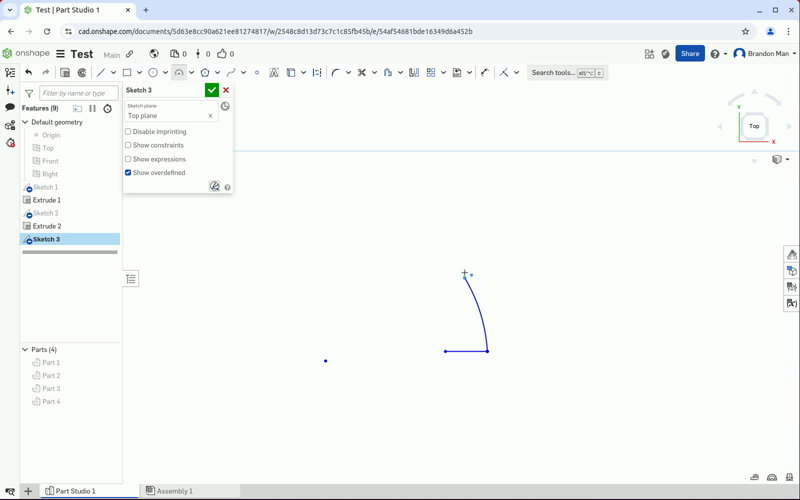
click(464, 272)
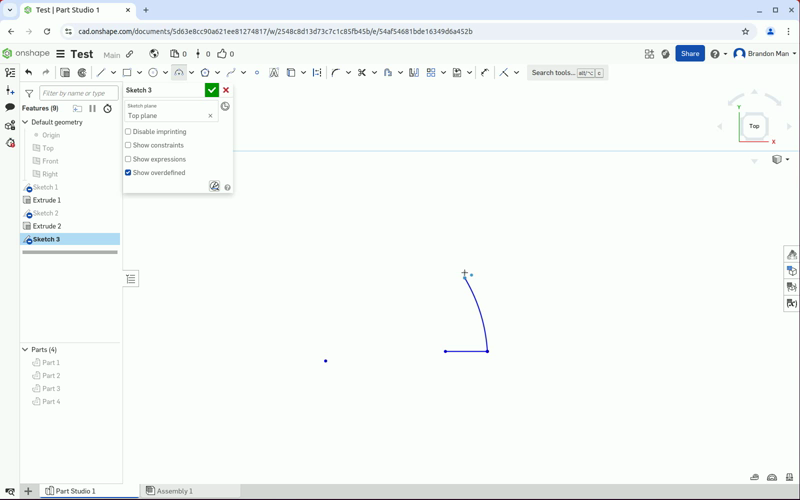
scroll(-6)
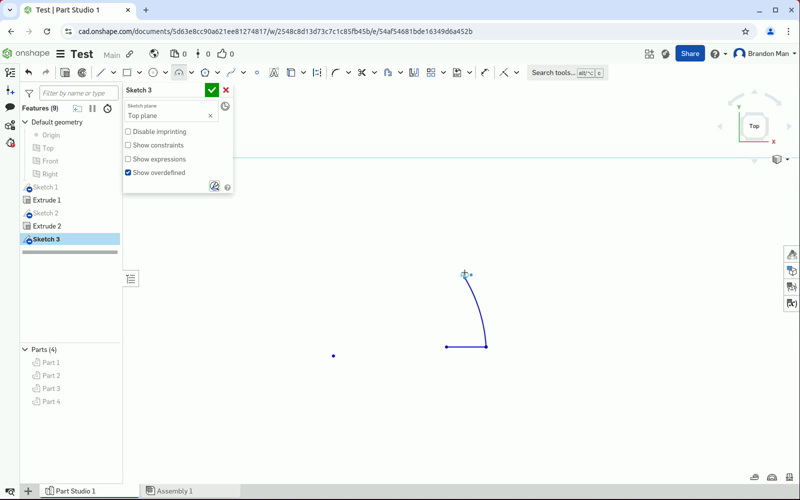
scroll(-6)
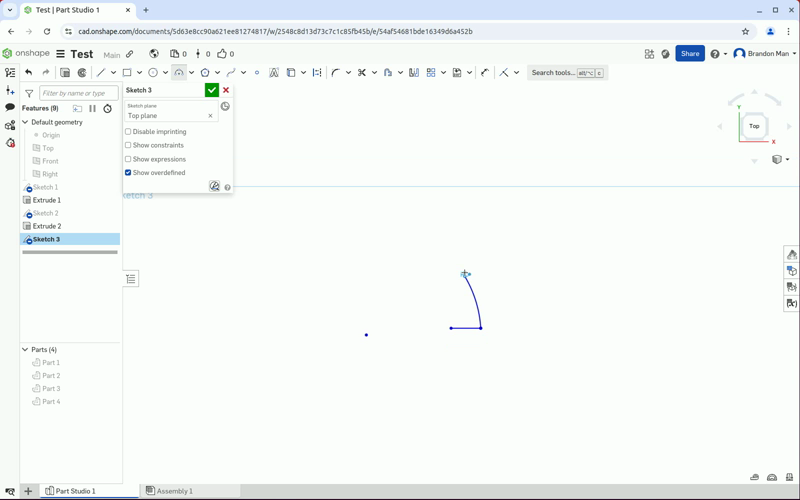
scroll(-6)
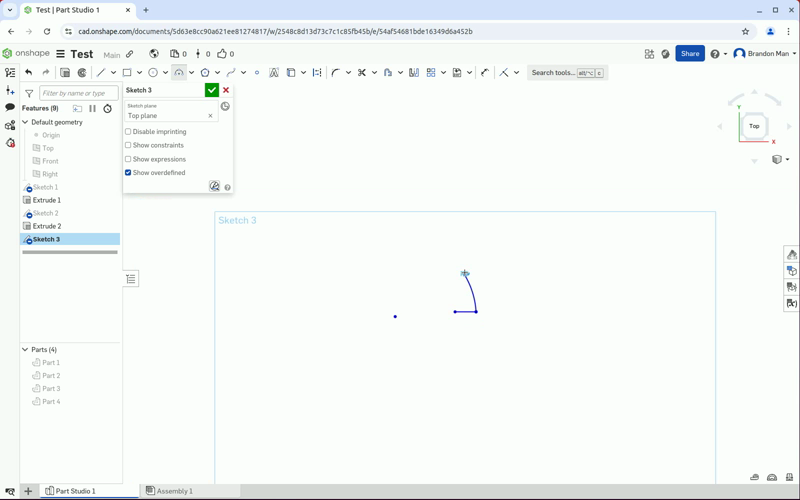
scroll(-6)
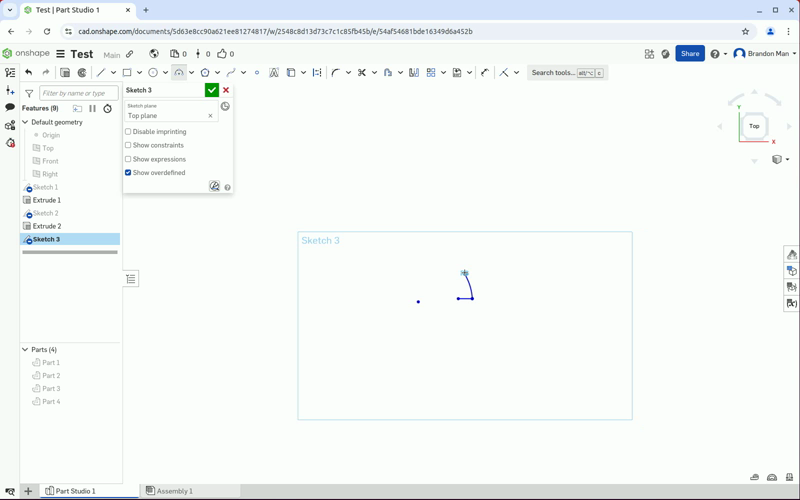
scroll(-6)
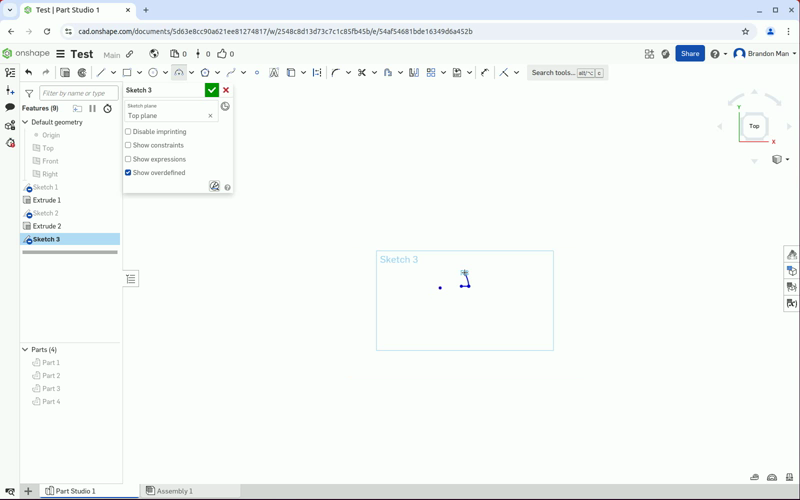
scroll(-6)
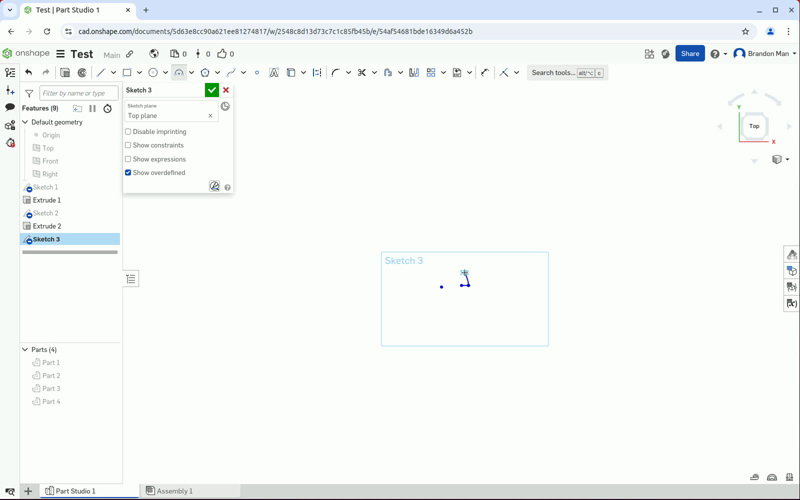
scroll(-6)
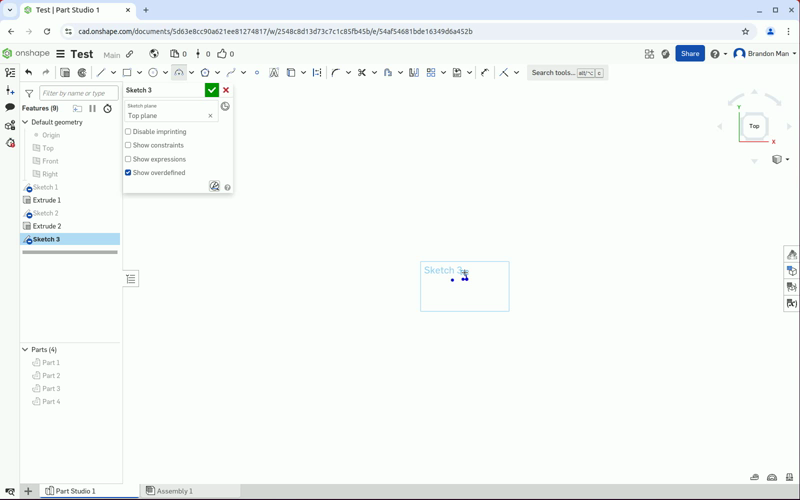
key_up(shift)
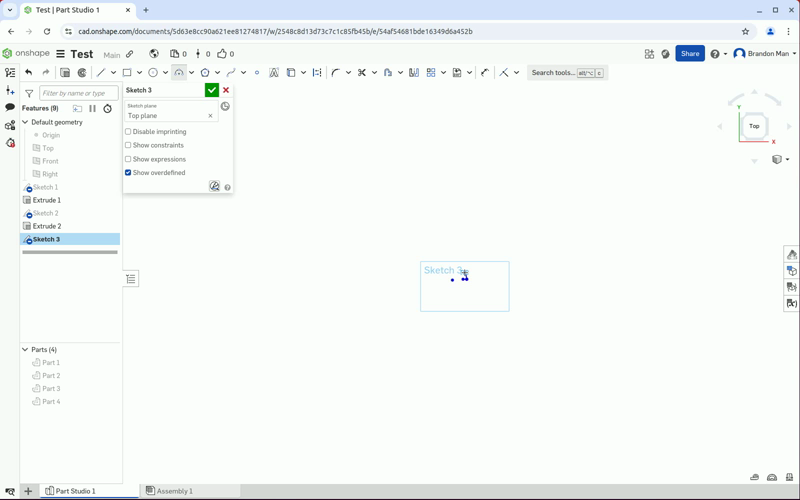
mouse_move(464, 272)
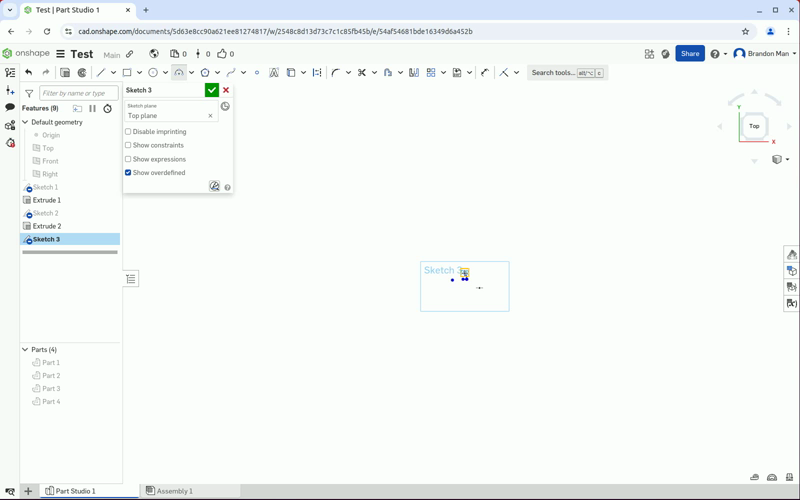
scroll(6)
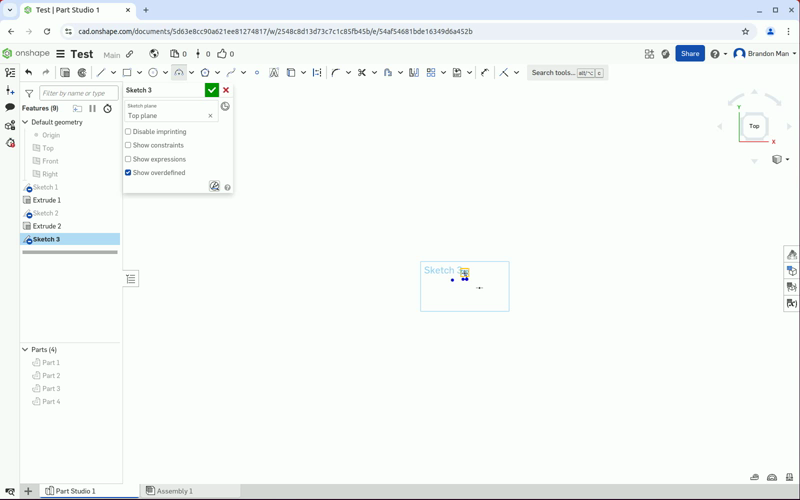
scroll(6)
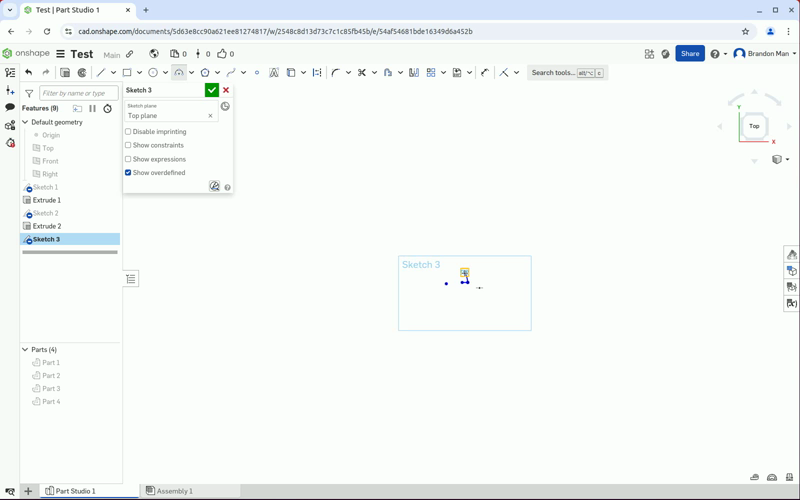
scroll(6)
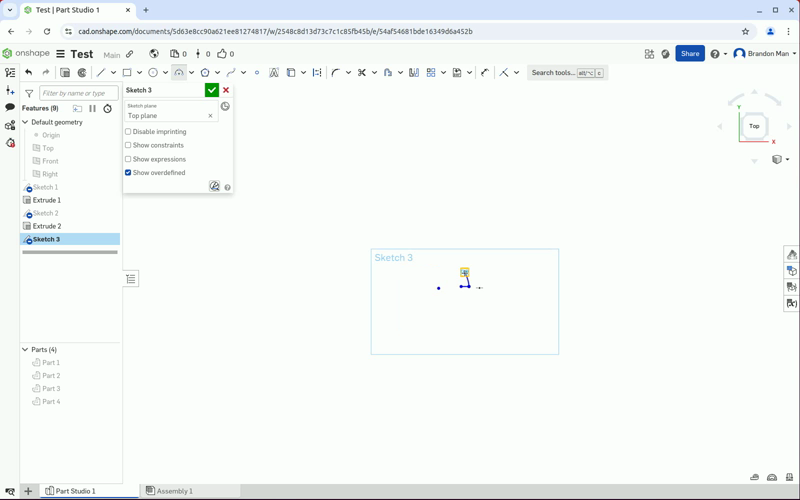
scroll(6)
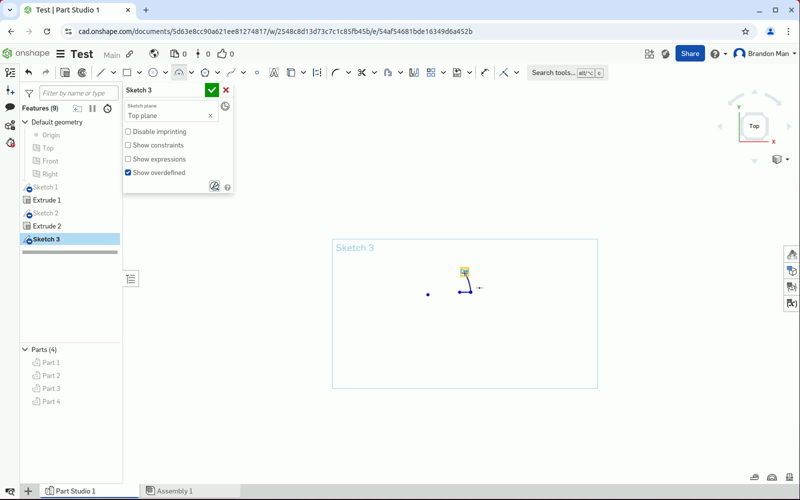
scroll(6)
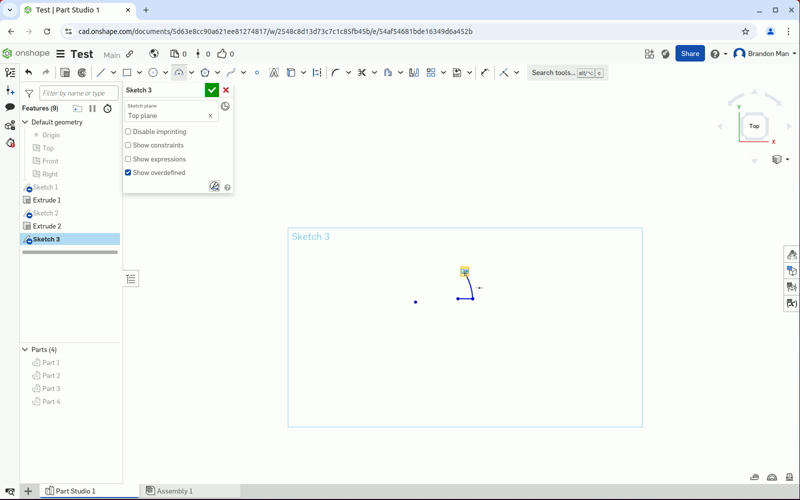
scroll(6)
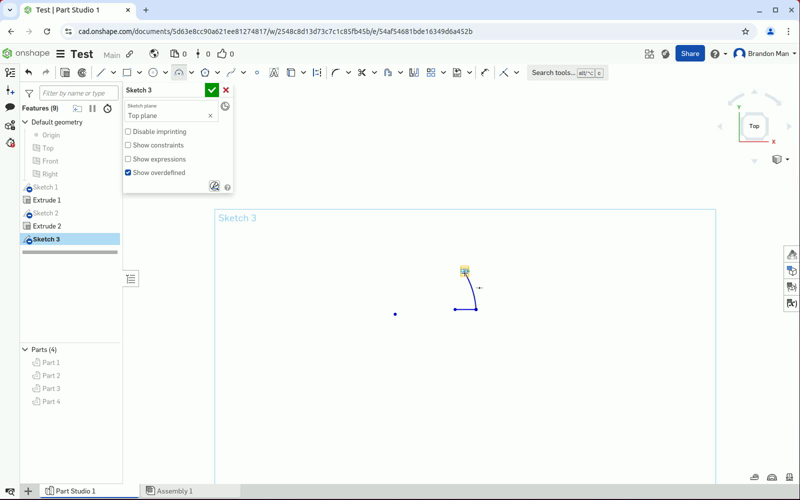
scroll(6)
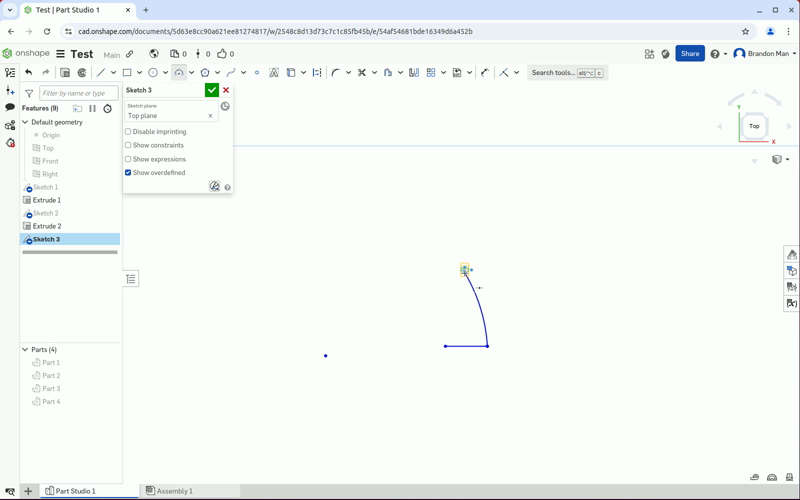
click(464, 272)
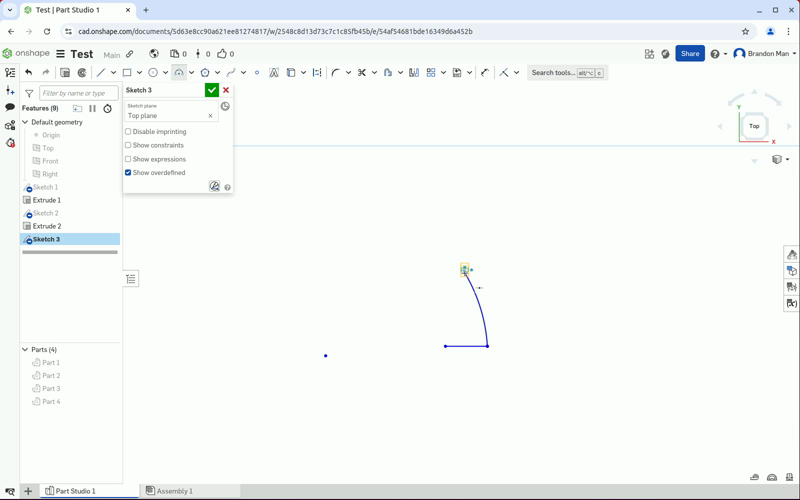
scroll(-6)
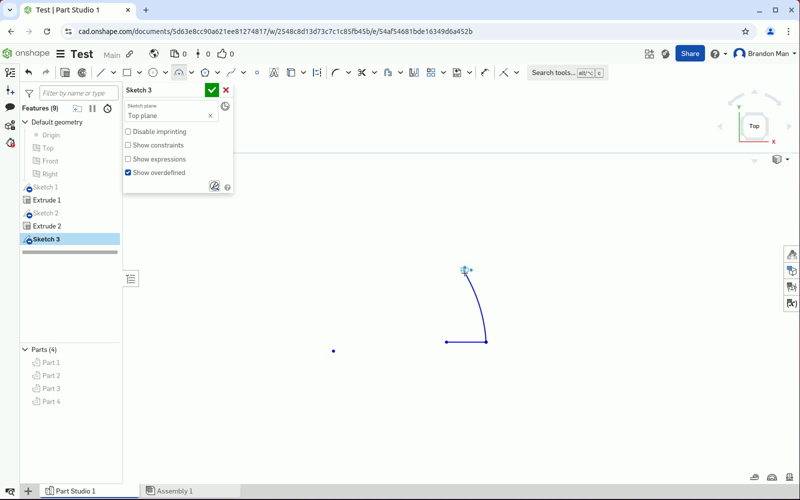
scroll(-6)
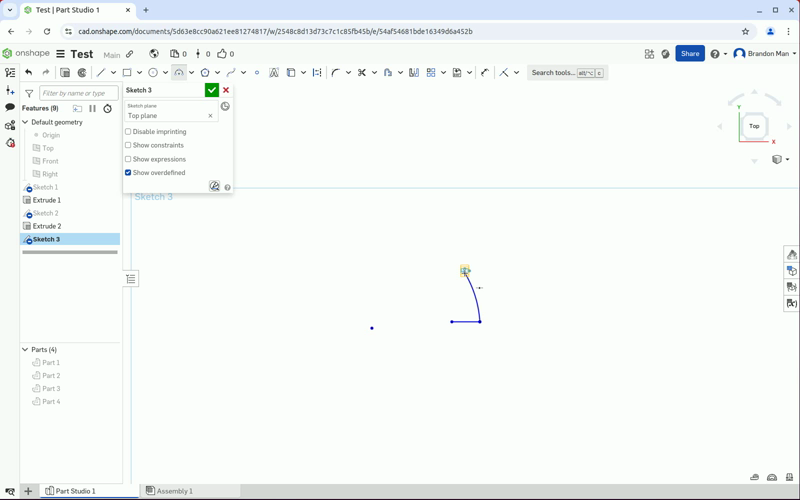
scroll(-6)
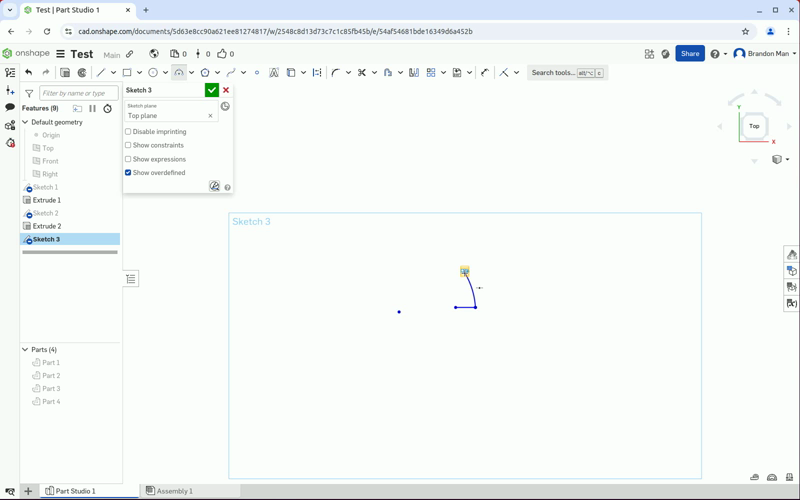
scroll(-6)
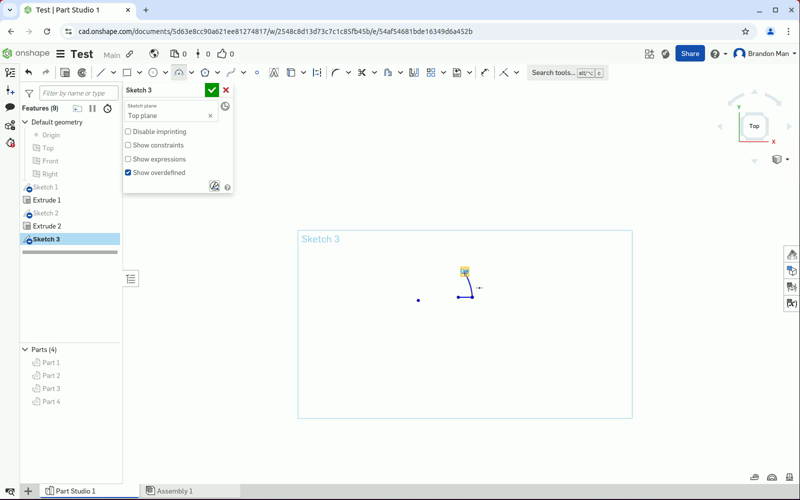
scroll(-6)
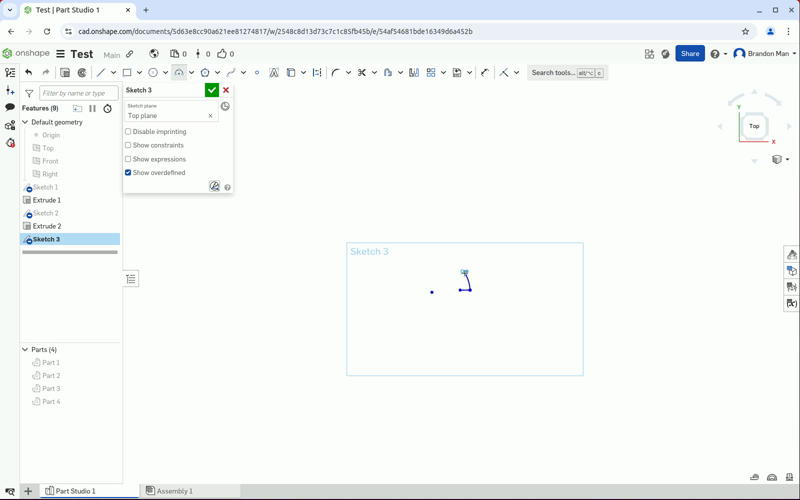
scroll(-6)
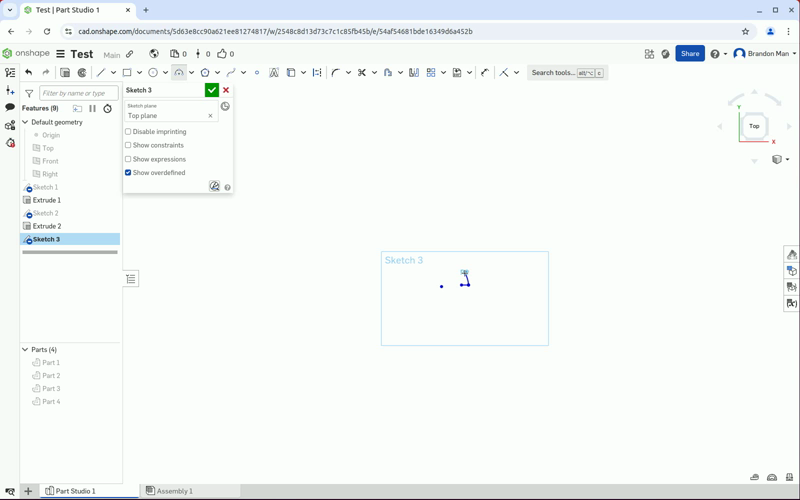
scroll(-6)
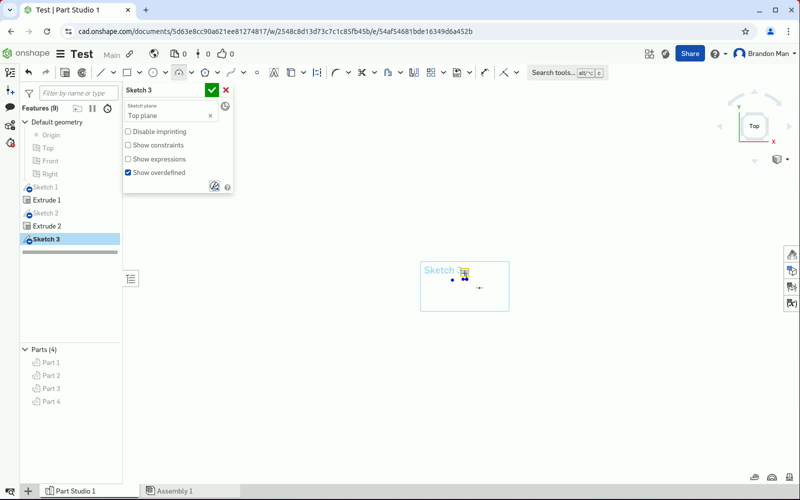
mouse_move(463, 279)
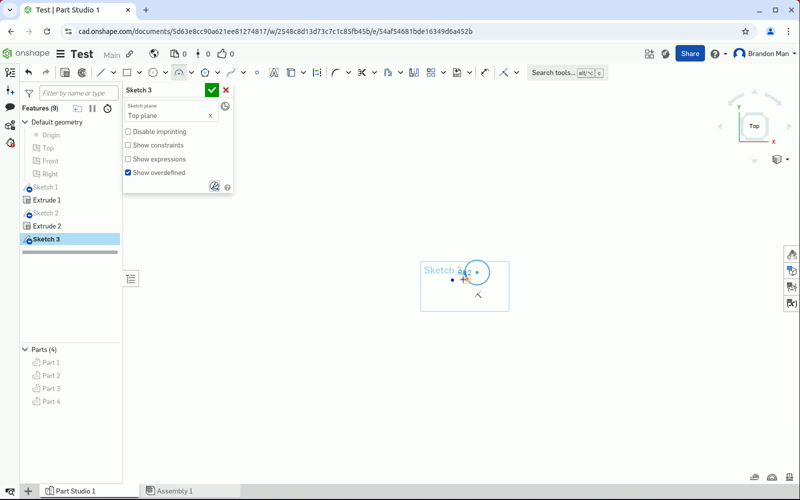
scroll(6)
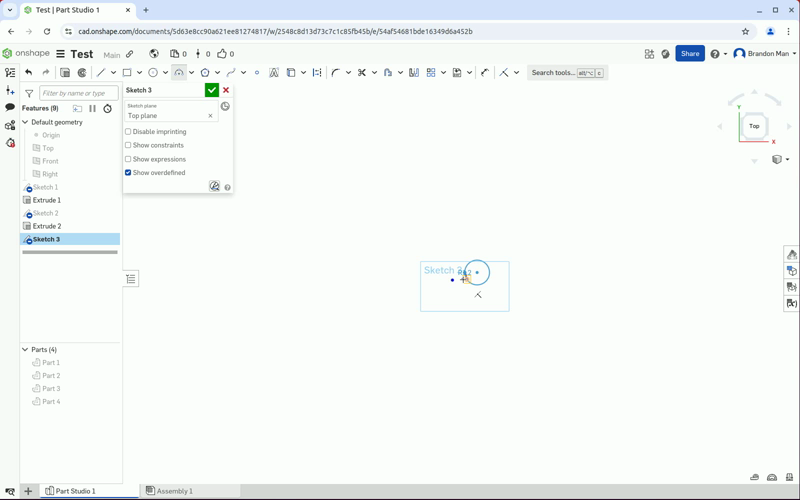
scroll(6)
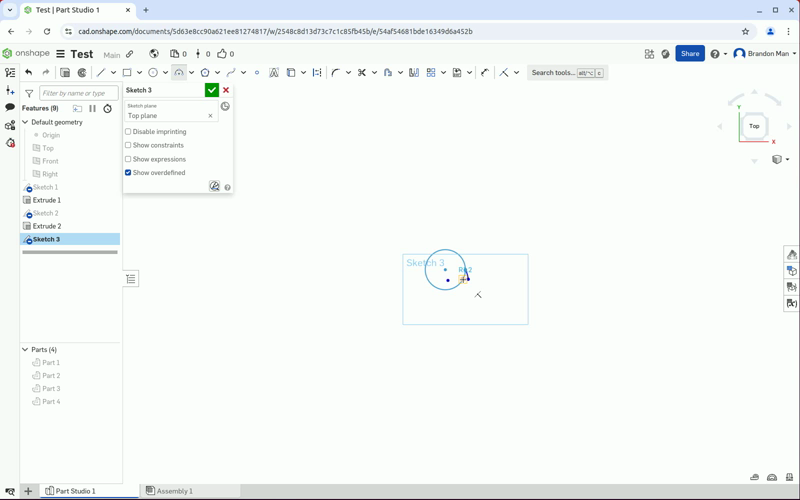
scroll(6)
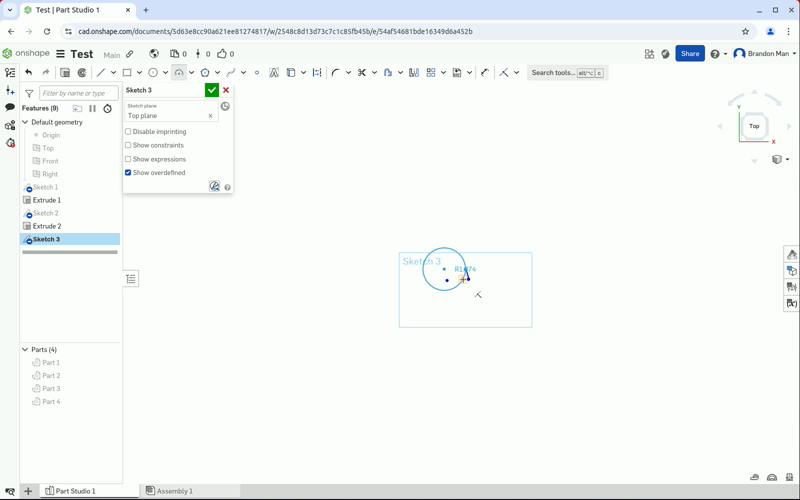
scroll(6)
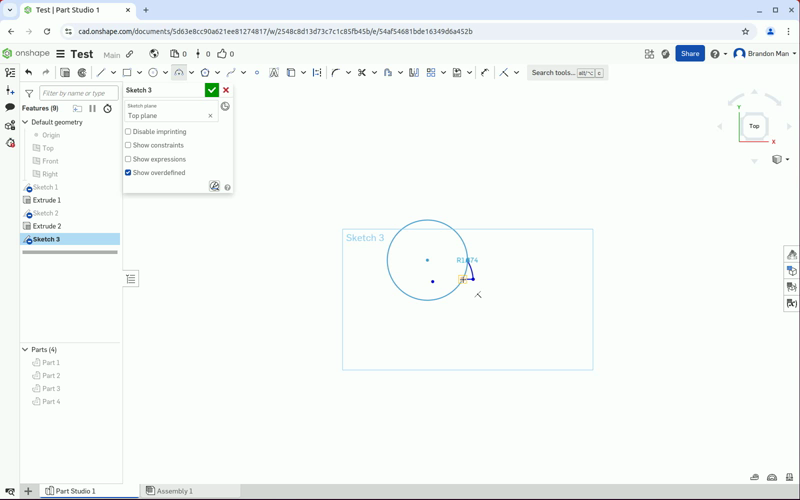
scroll(6)
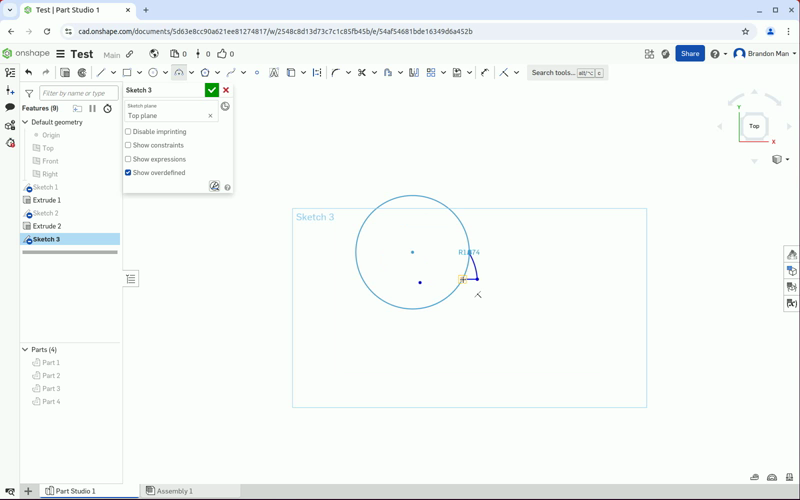
scroll(6)
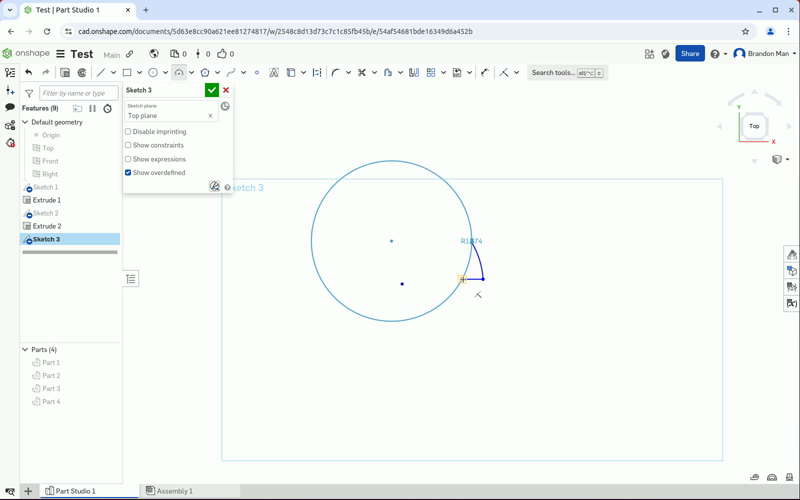
scroll(6)
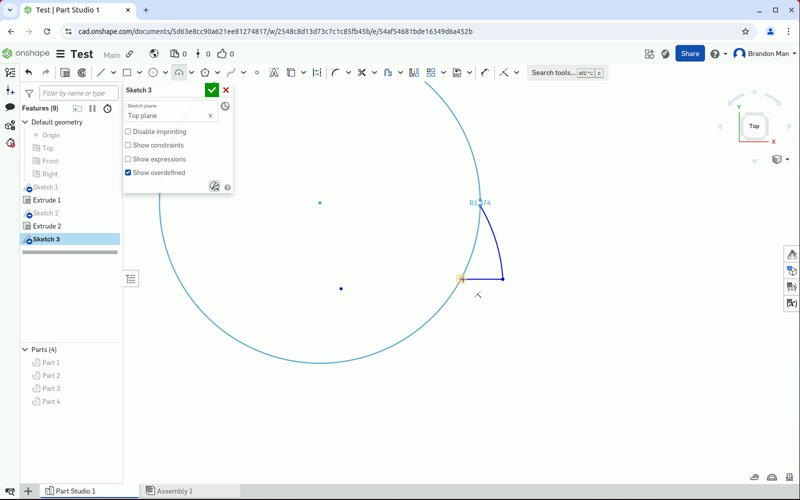
click(463, 279)
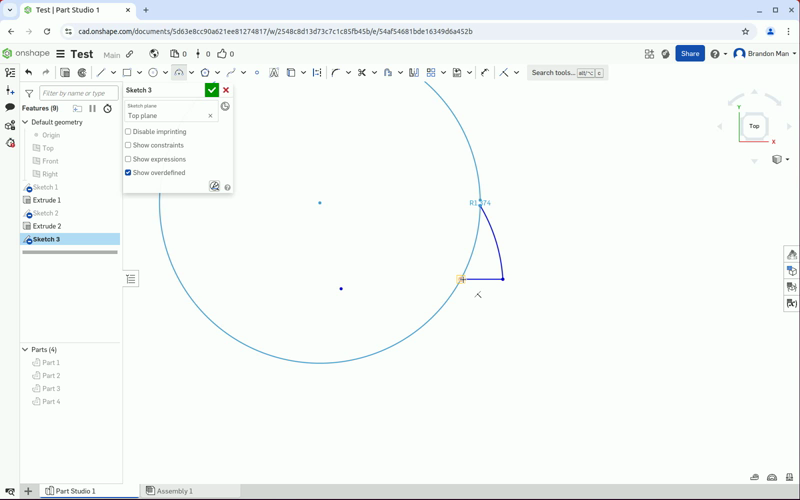
scroll(-6)
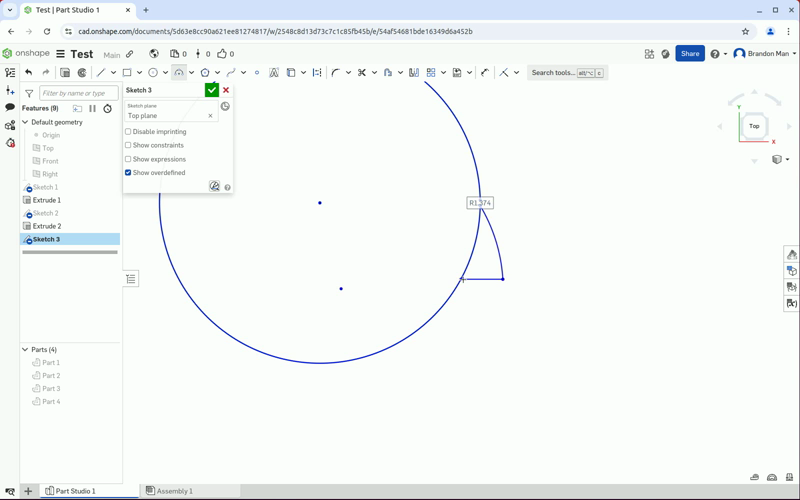
scroll(-6)
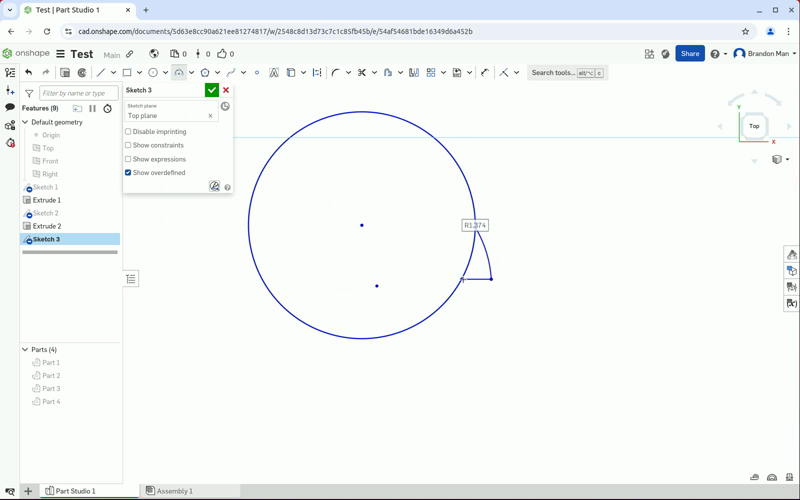
scroll(-6)
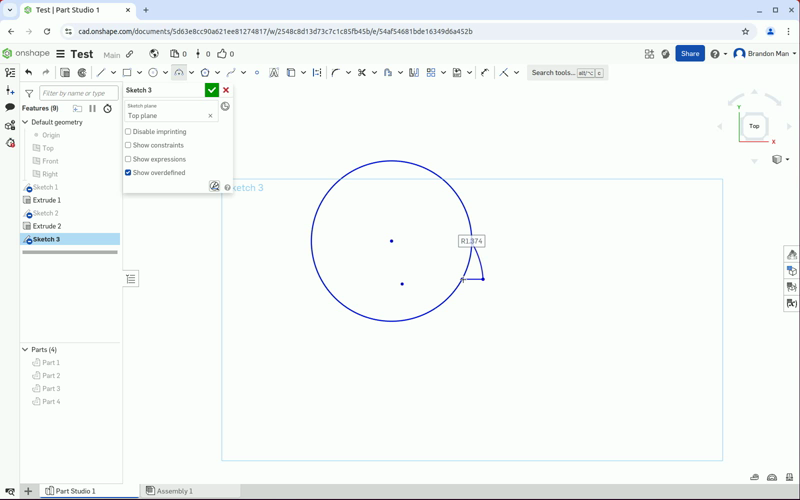
scroll(-6)
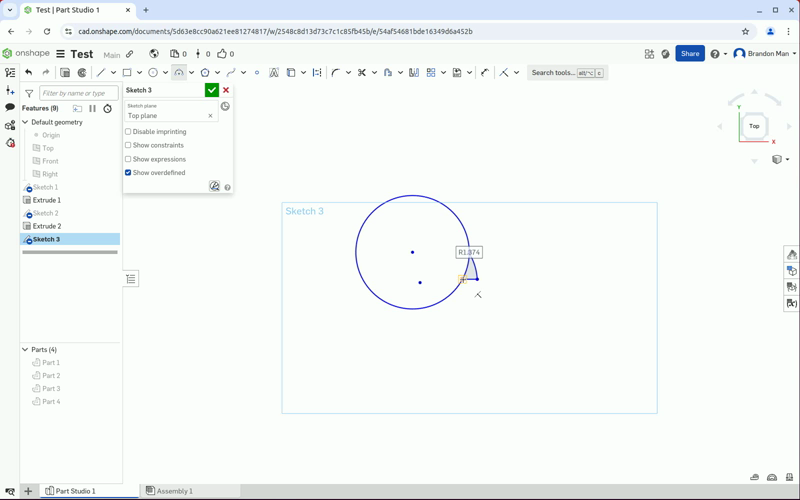
scroll(-6)
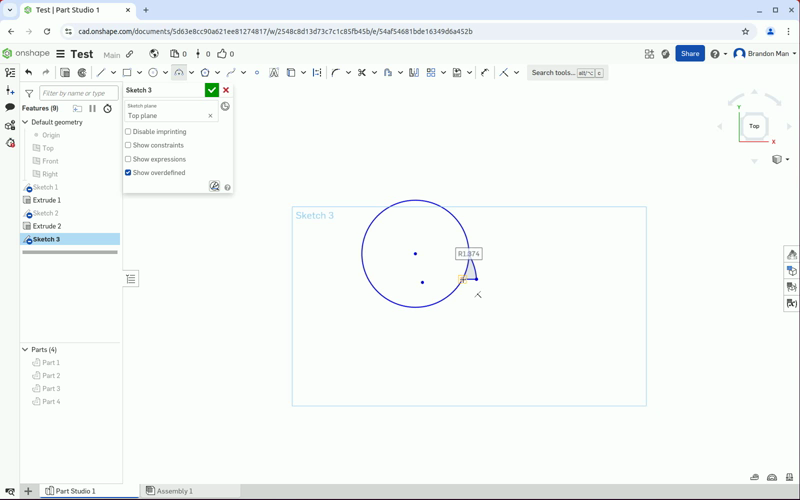
scroll(-6)
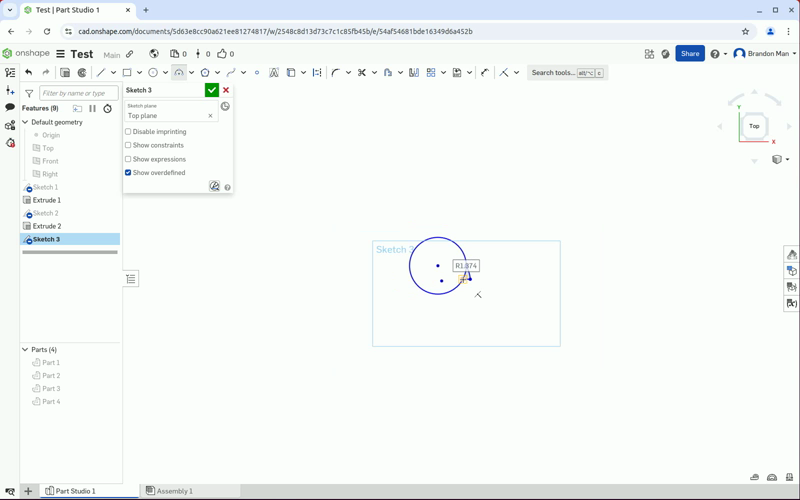
scroll(-6)
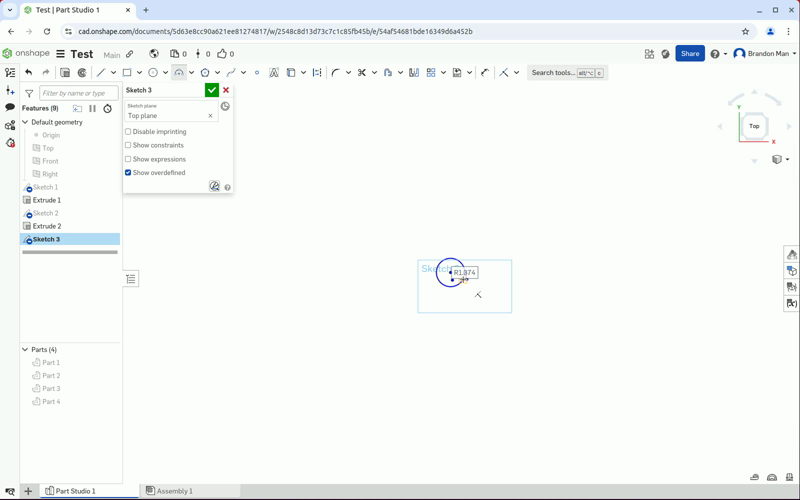
key_down(shift)
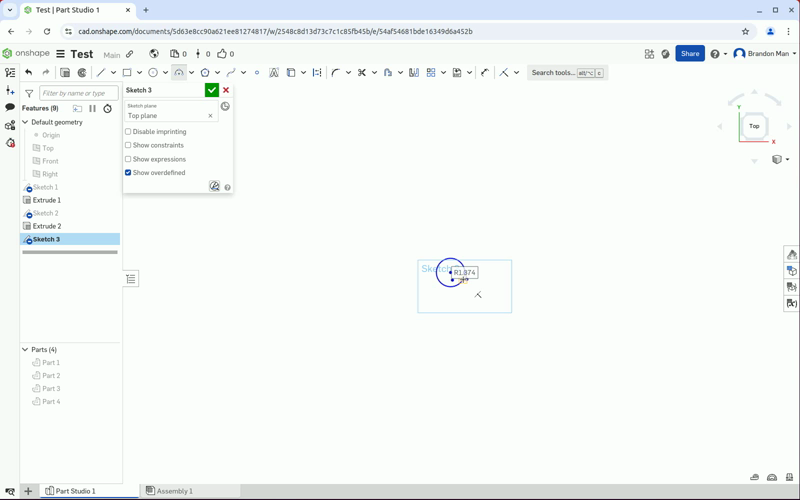
mouse_move(464, 276)
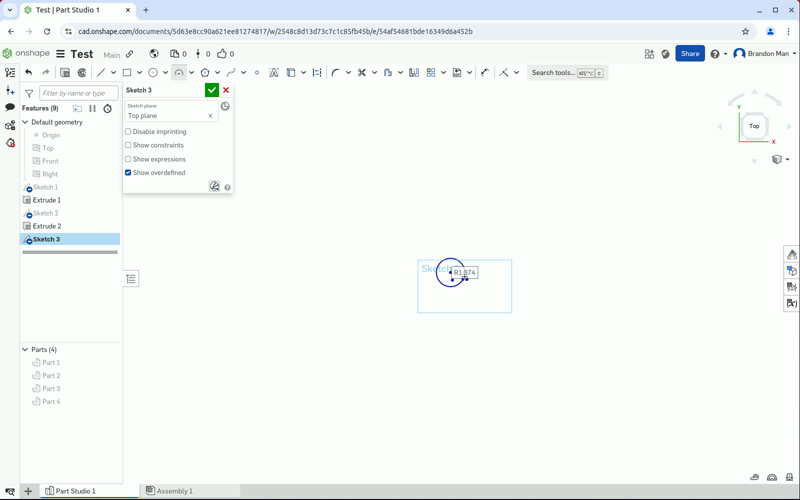
scroll(6)
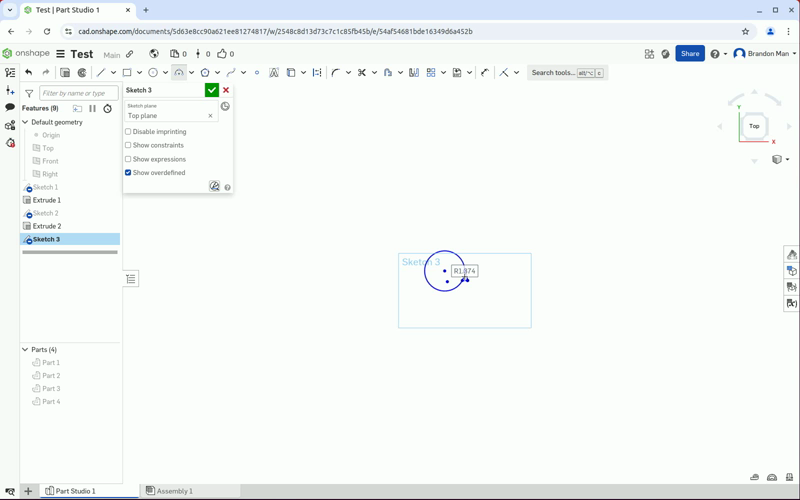
scroll(6)
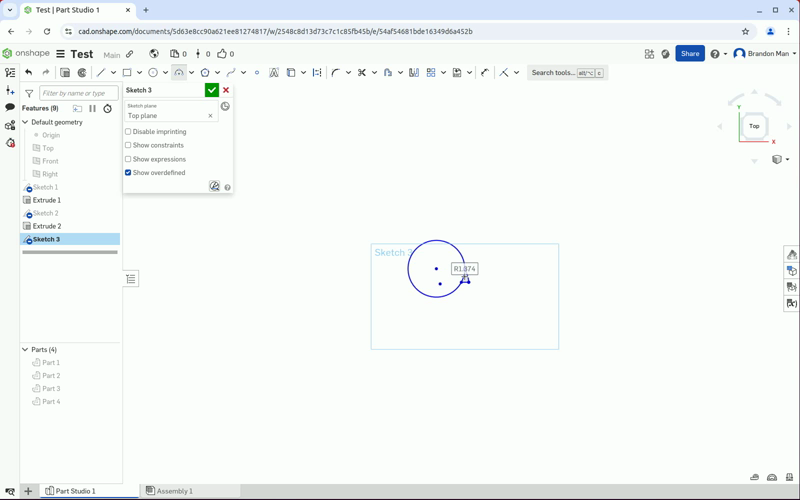
scroll(6)
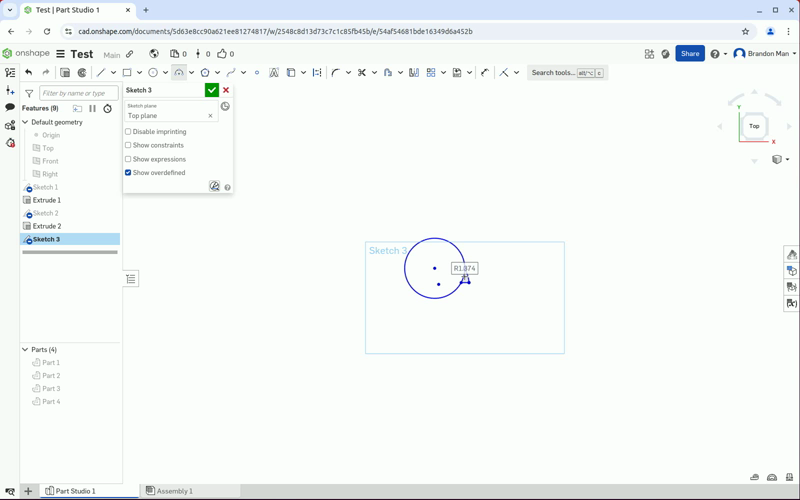
scroll(6)
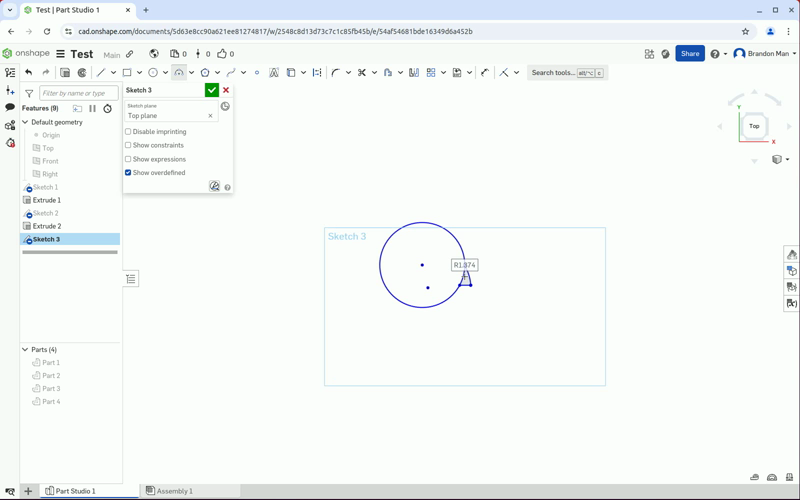
scroll(6)
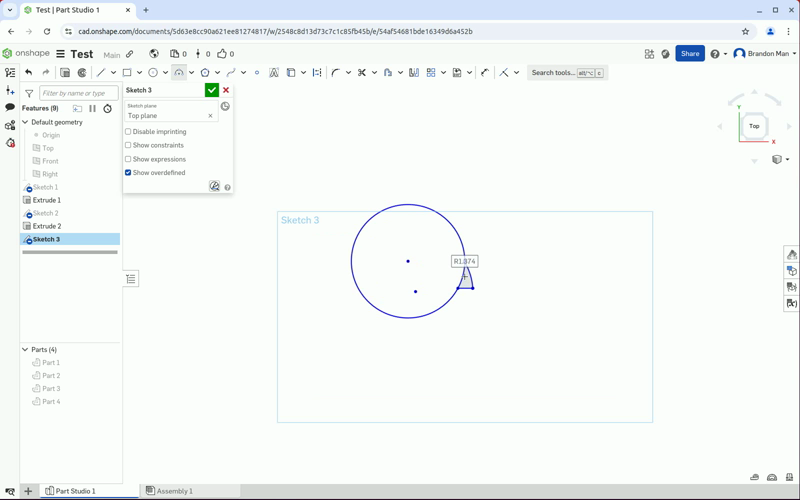
scroll(6)
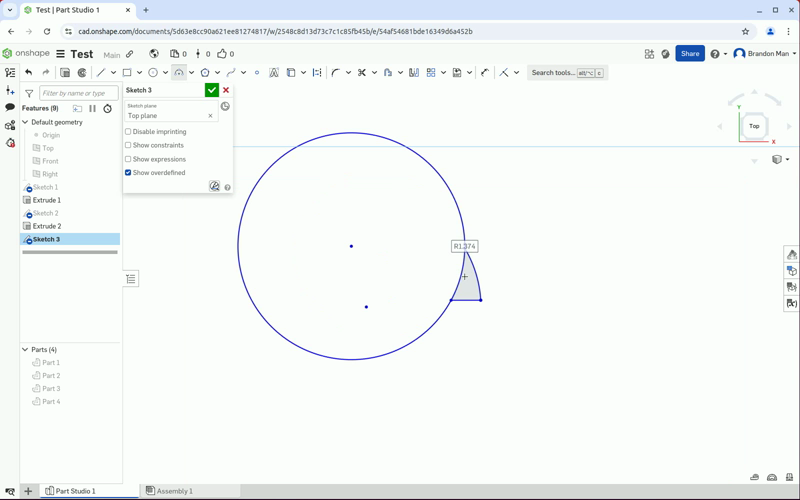
scroll(6)
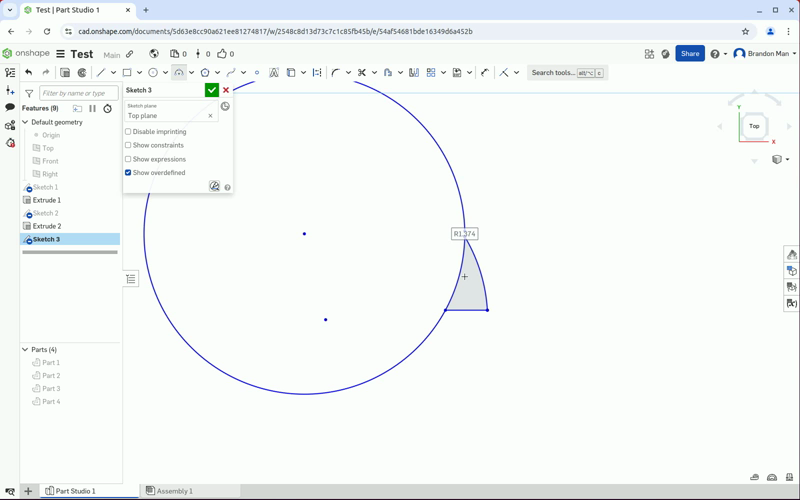
click(464, 276)
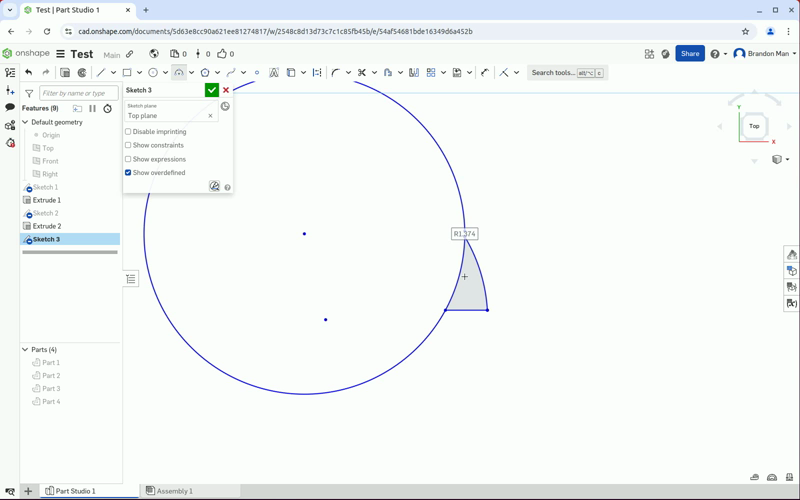
scroll(-6)
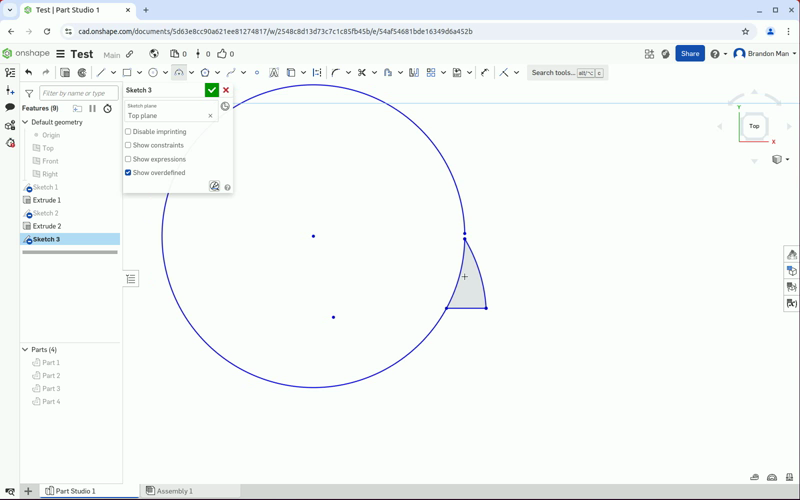
scroll(-6)
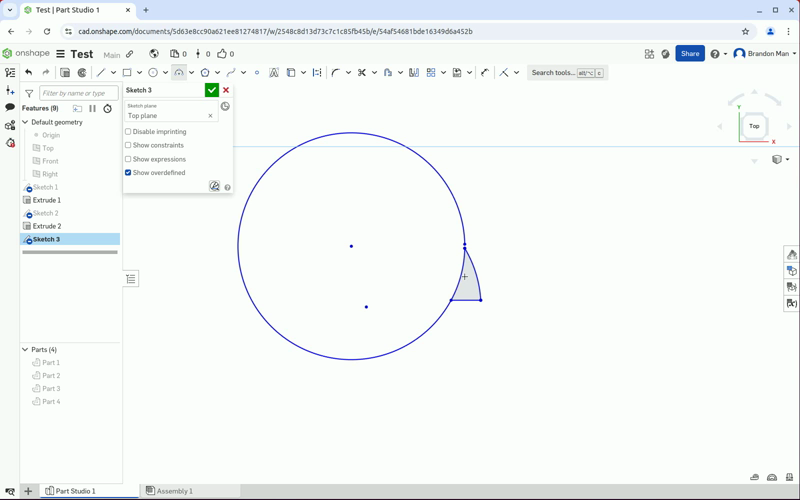
scroll(-6)
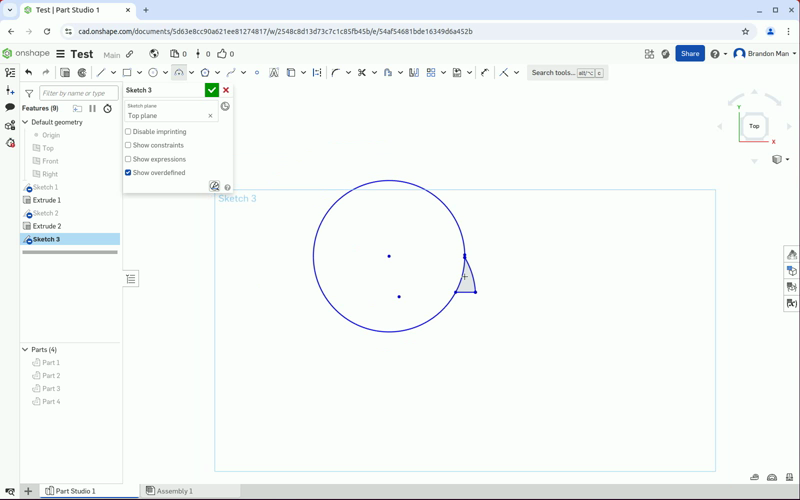
scroll(-6)
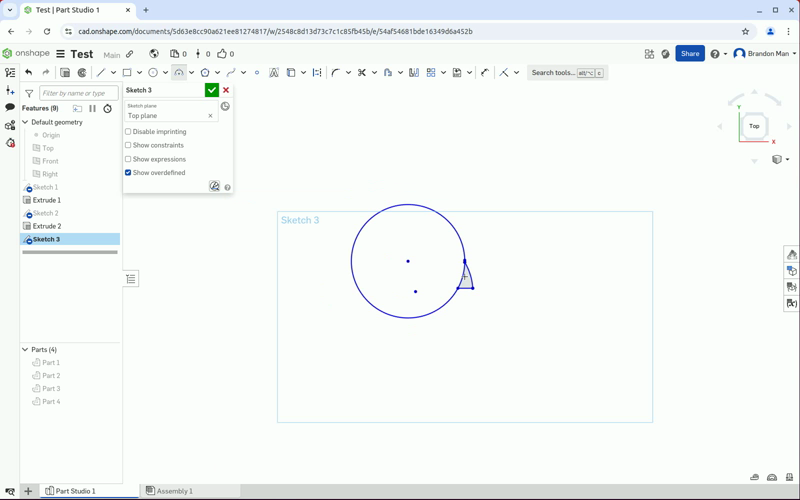
scroll(-6)
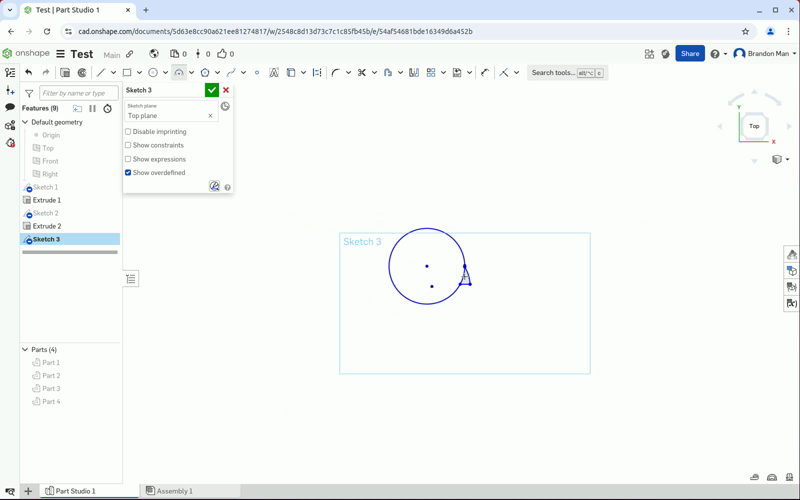
scroll(-6)
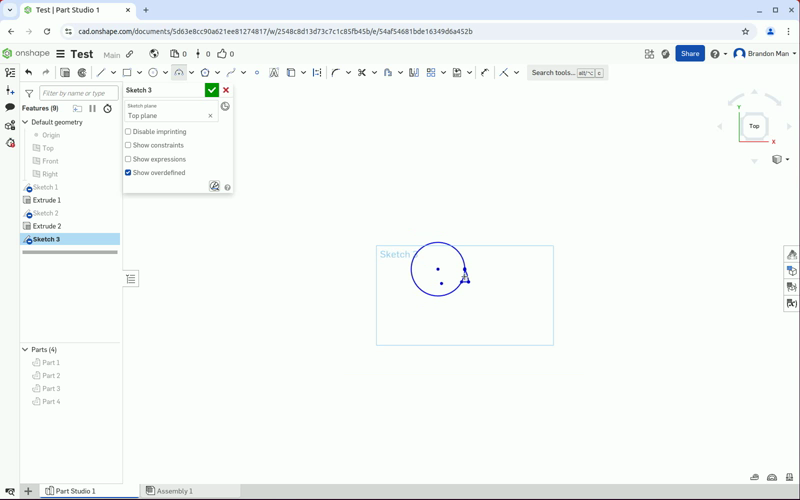
scroll(-6)
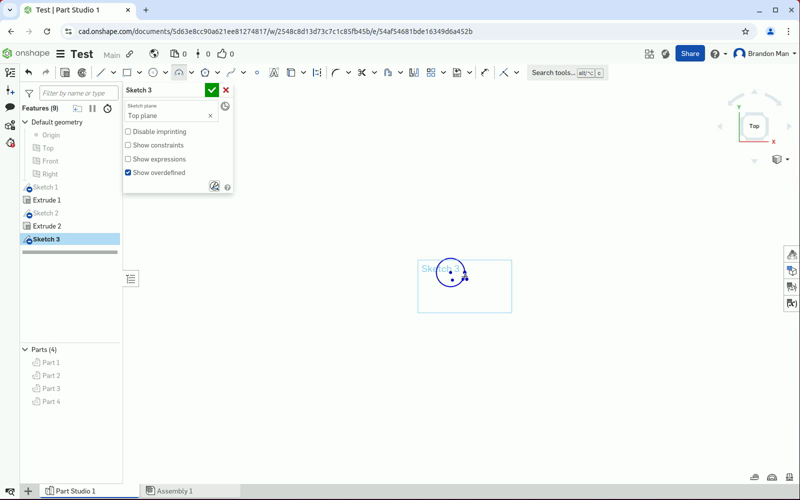
key_up(shift)
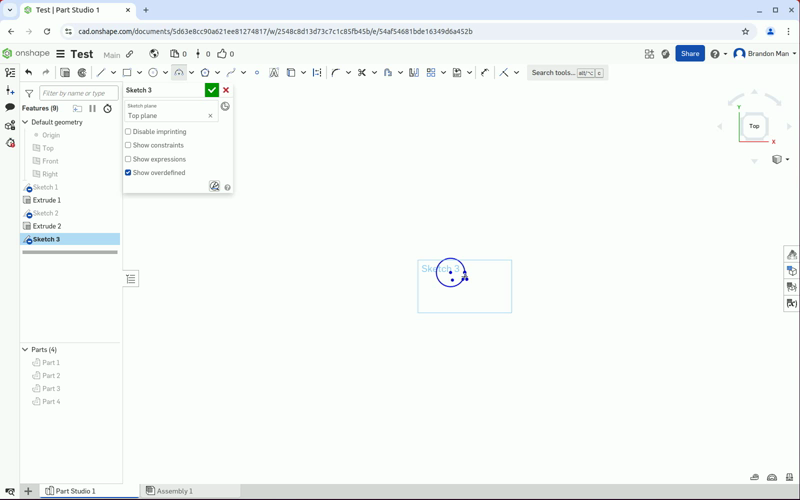
key(esc)
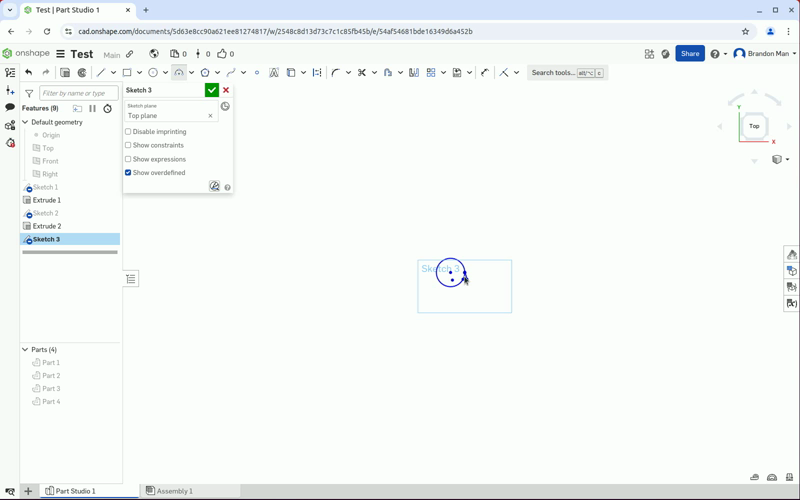
mouse_move(466, 278)
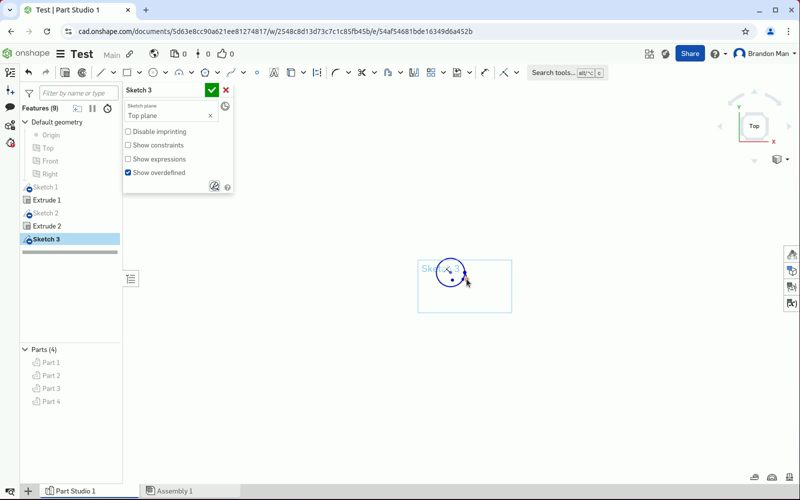
scroll(6)
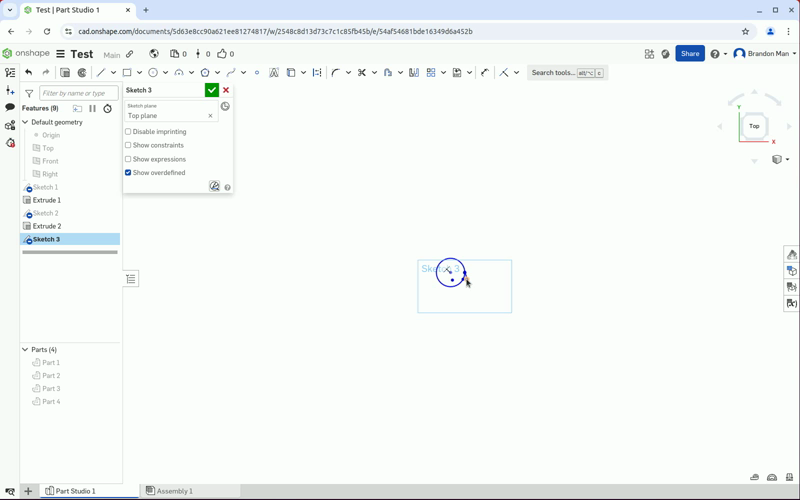
scroll(6)
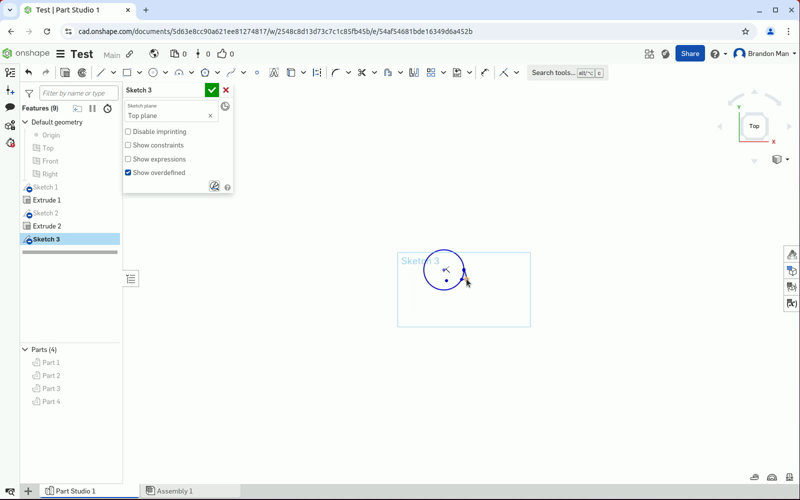
scroll(6)
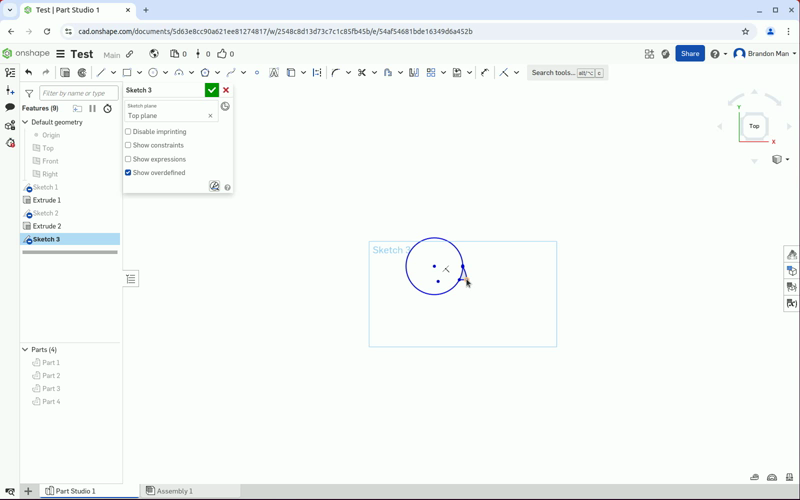
scroll(6)
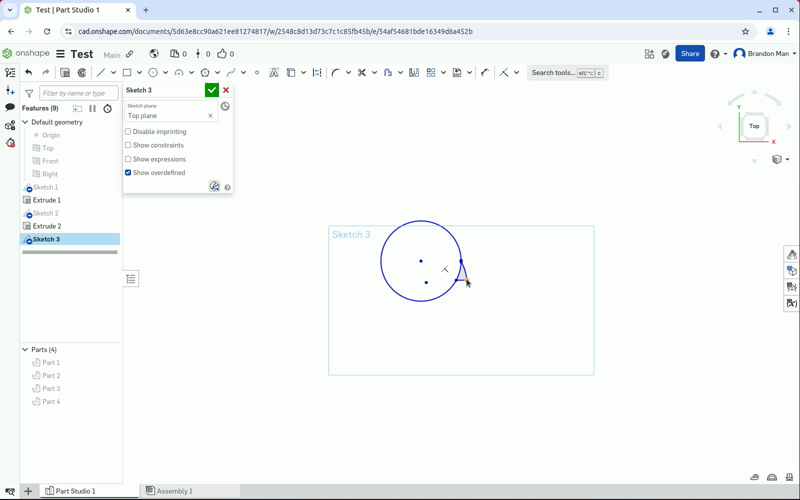
scroll(6)
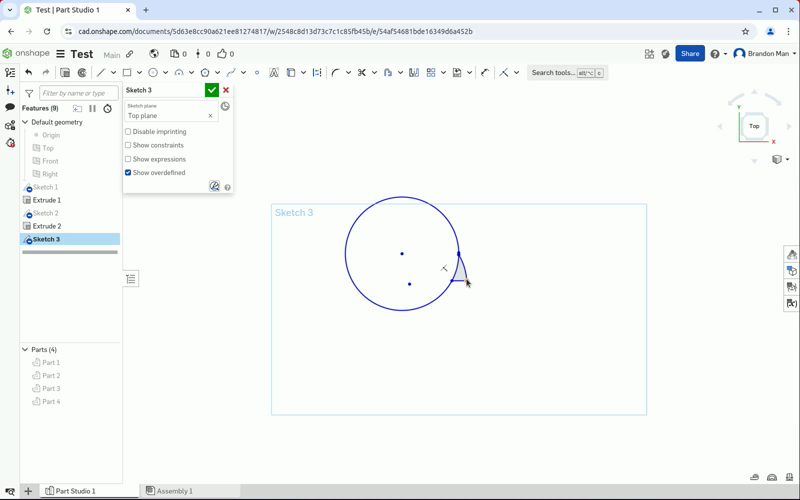
scroll(6)
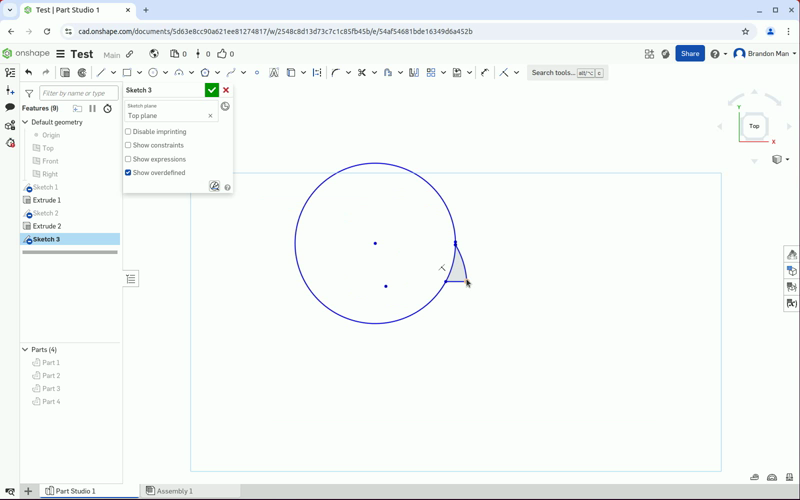
scroll(6)
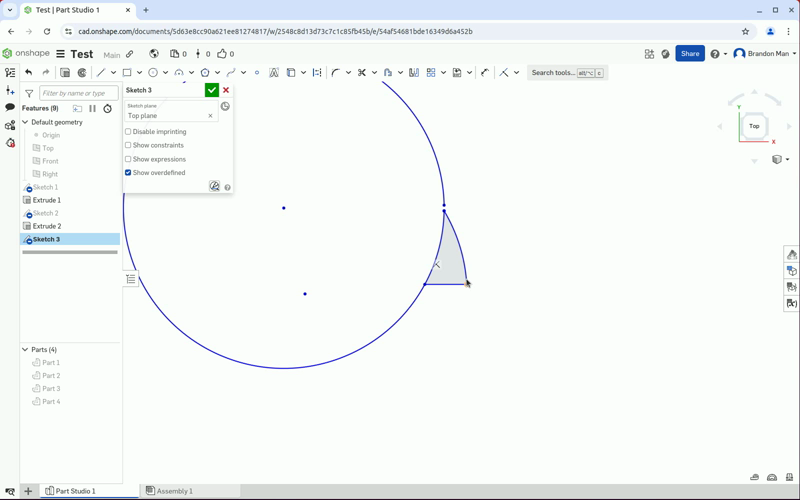
click(466, 278)
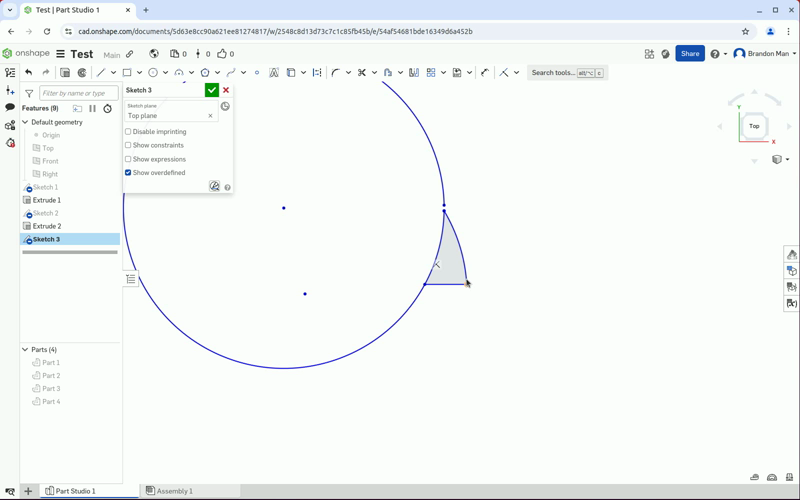
scroll(-6)
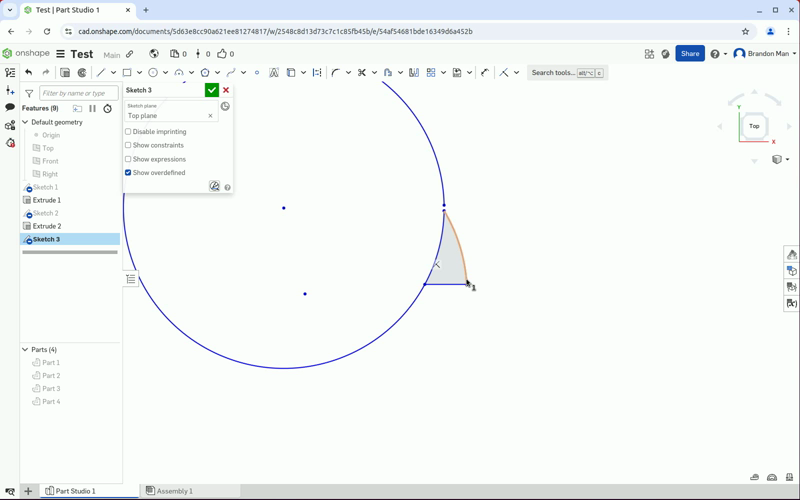
scroll(-6)
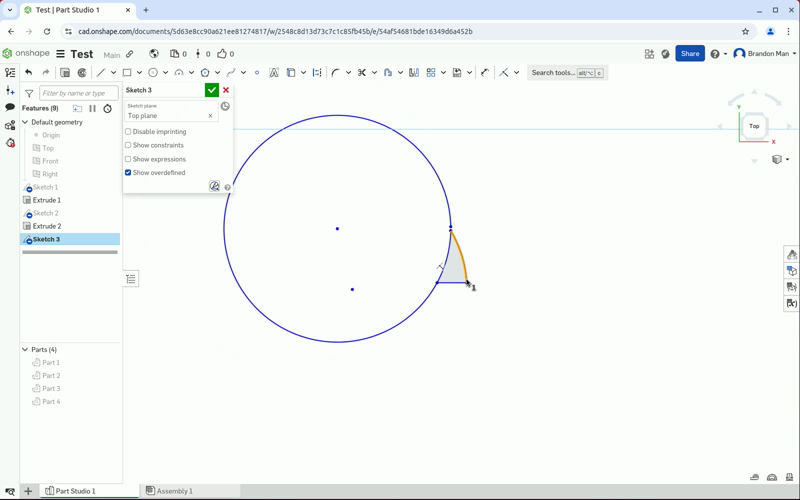
scroll(-6)
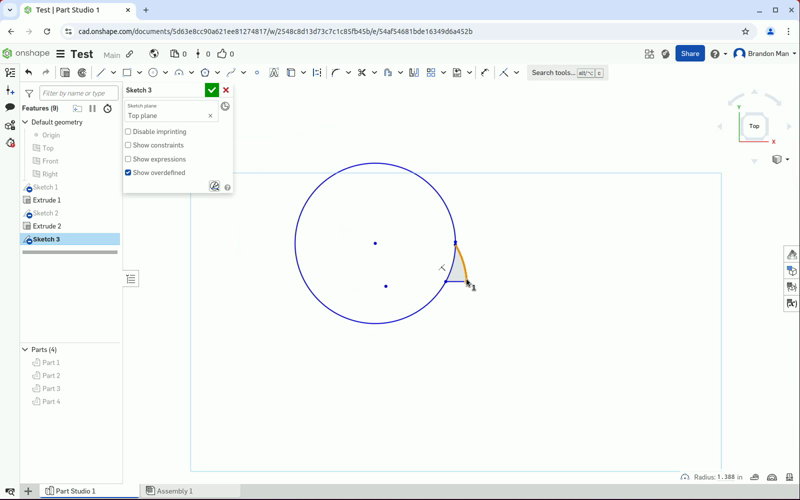
scroll(-6)
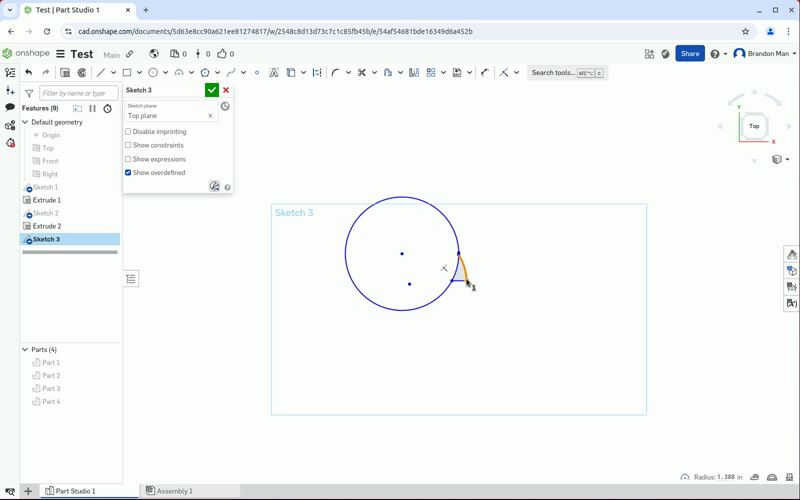
scroll(-6)
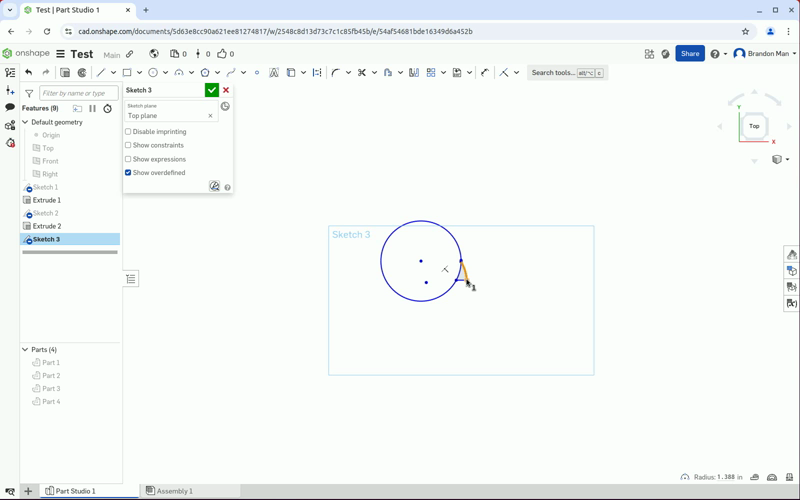
scroll(-6)
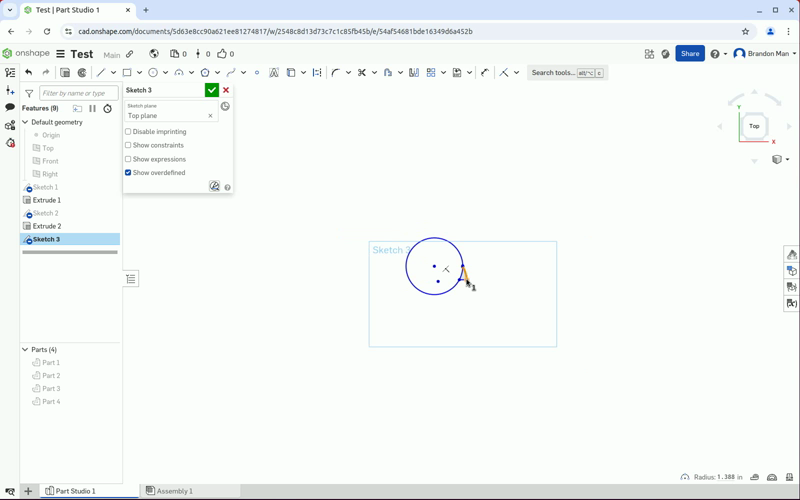
scroll(-6)
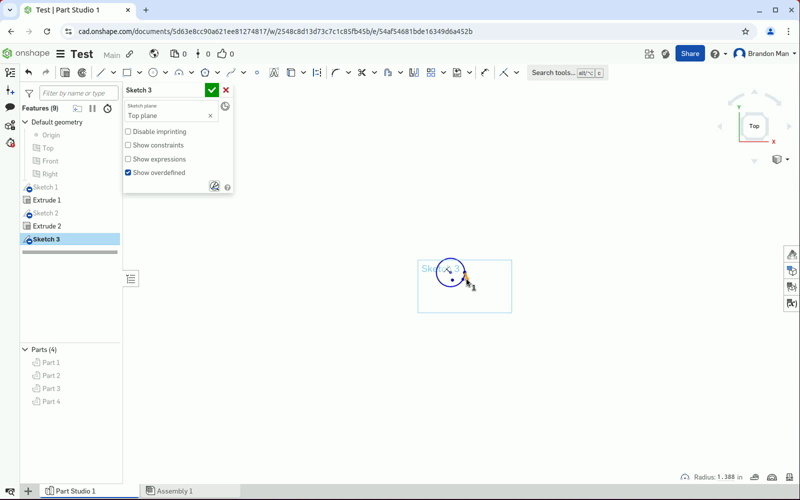
mouse_move(73, 352)
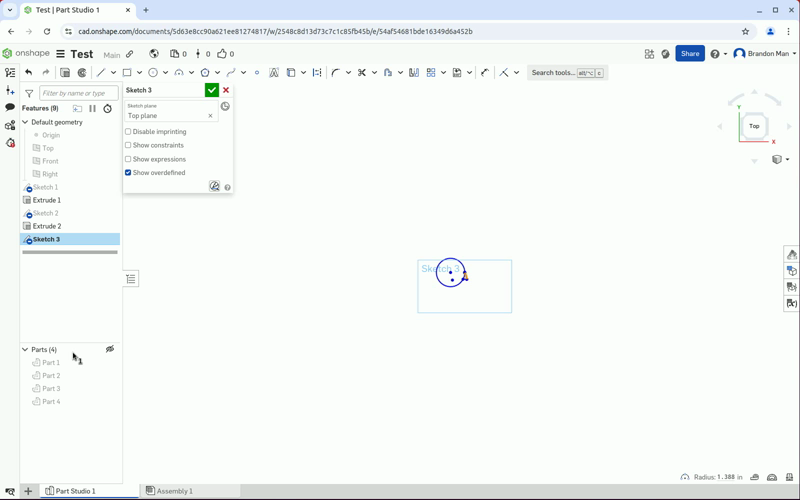
key(shift+y)
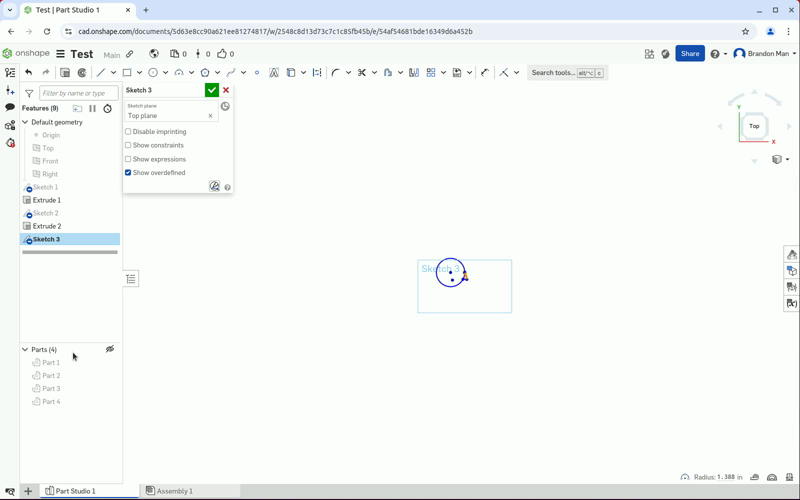
key(shift+e)
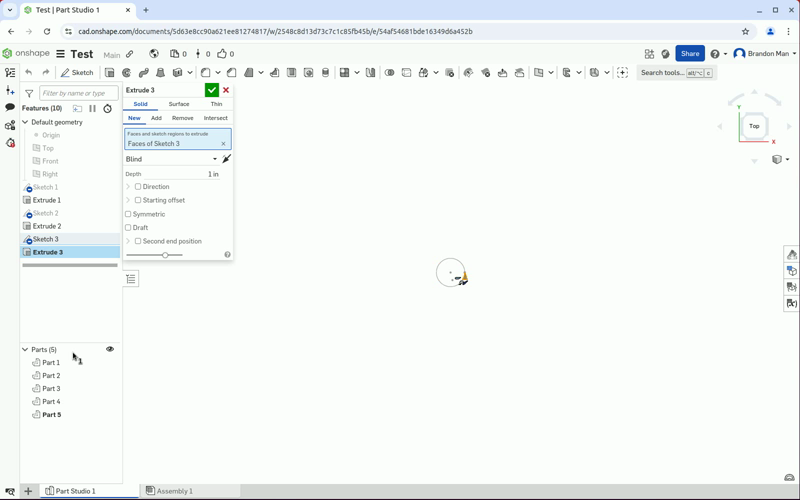
mouse_move(143, 106)
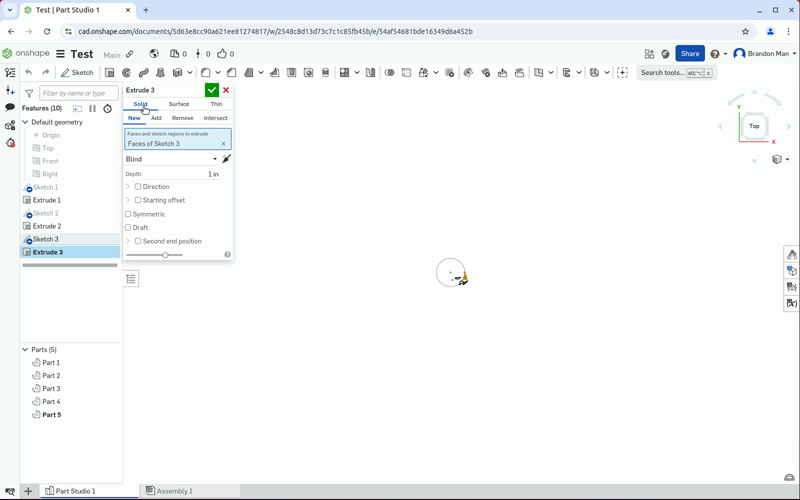
click(143, 106)
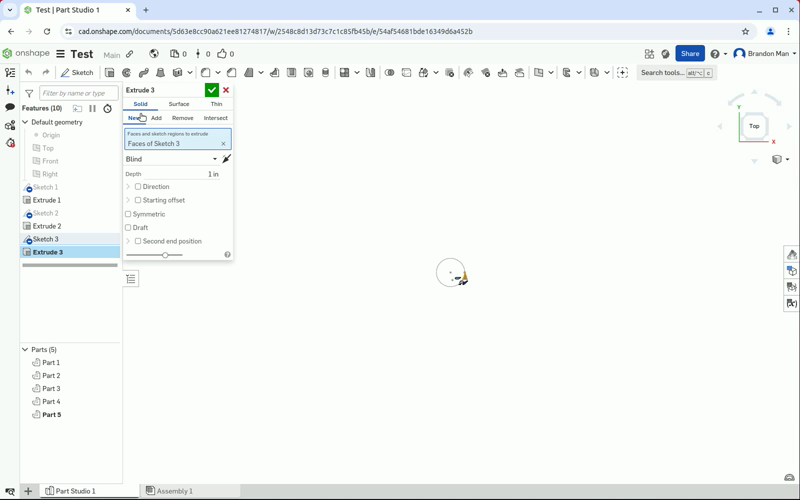
mouse_move(137, 120)
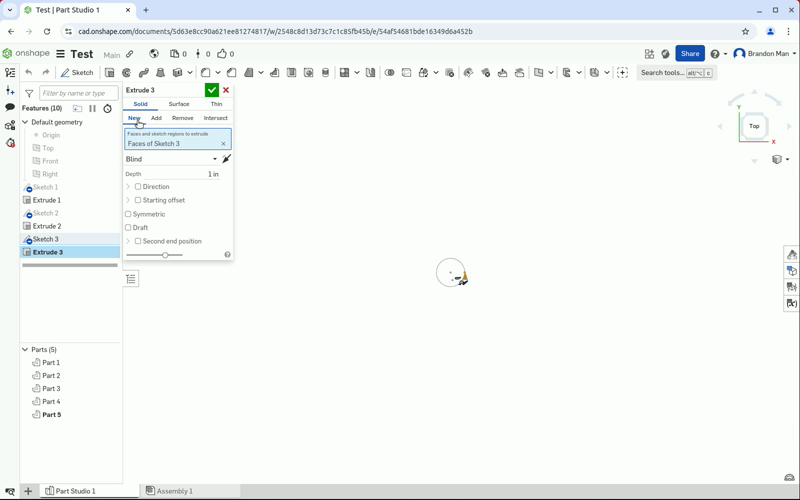
click(137, 120)
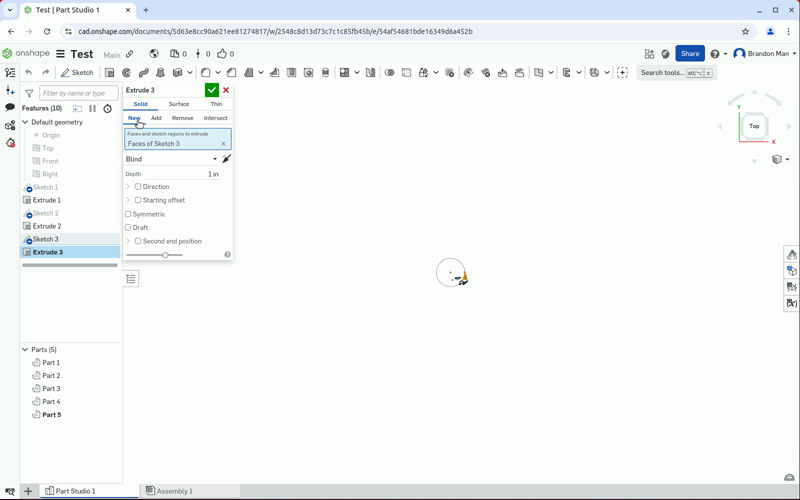
key(tab, 4)
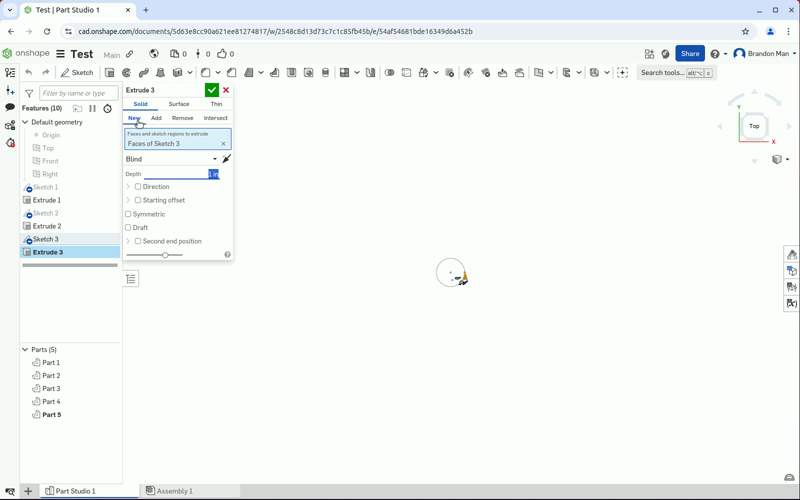
text(23.108)
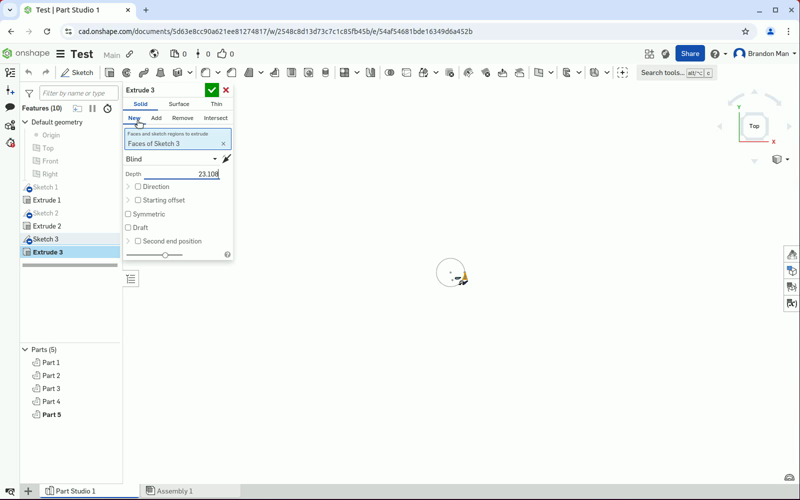
key(enter)
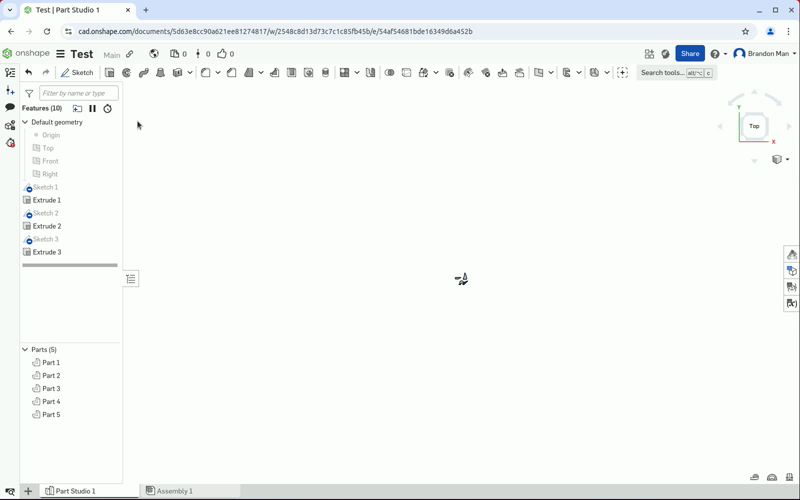
key(shift+h)
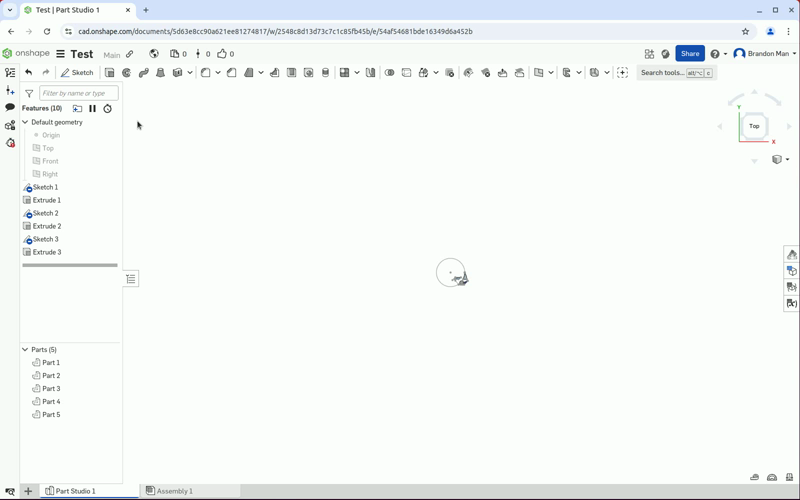
key(shift+h)
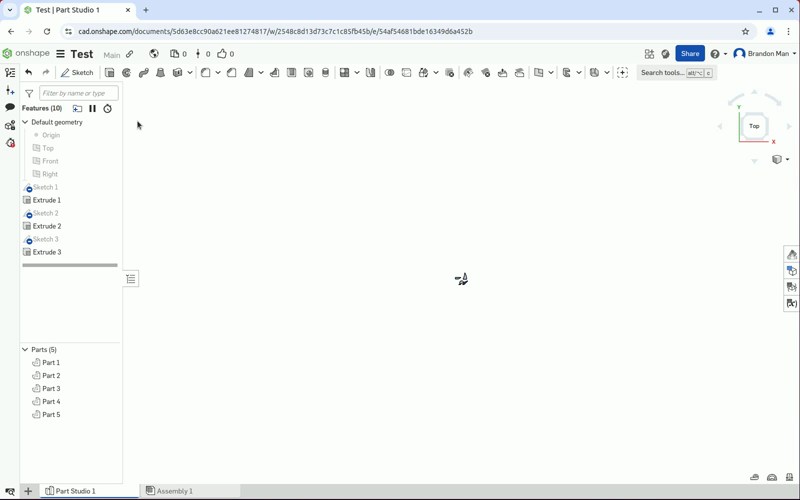
mouse_move(73, 189)
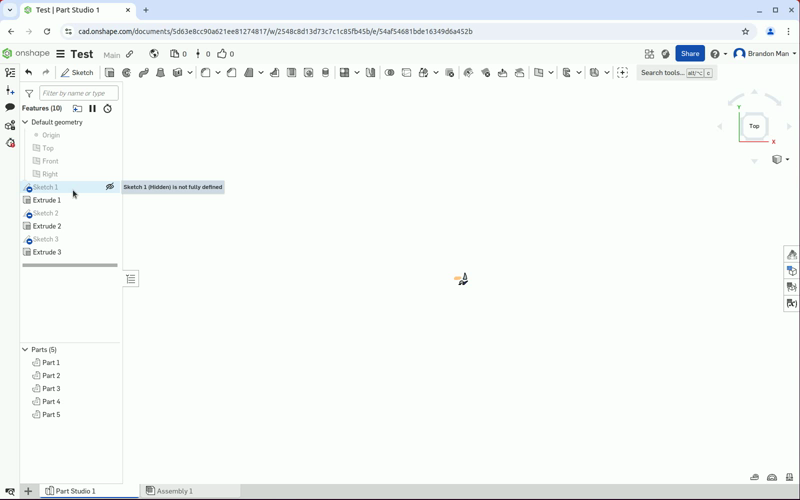
click(73, 189)
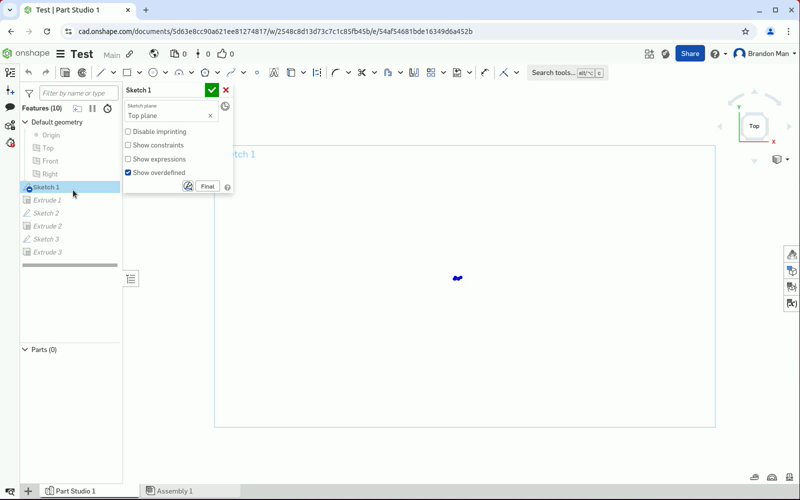
mouse_move(229, 92)
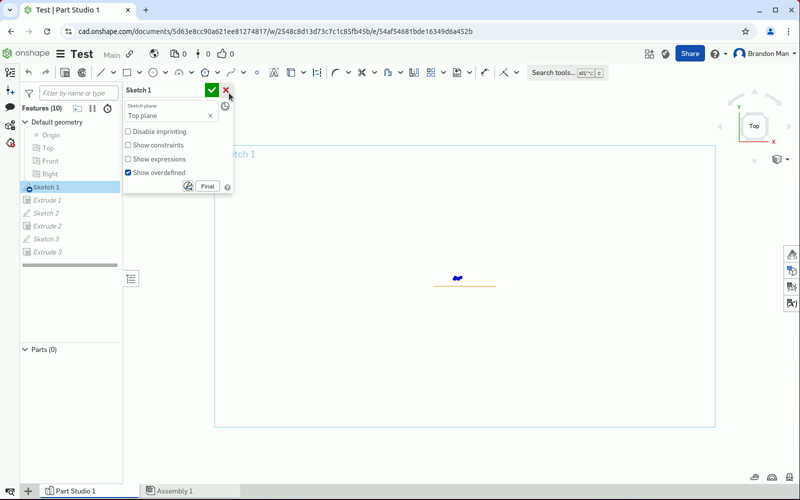
click(229, 92)
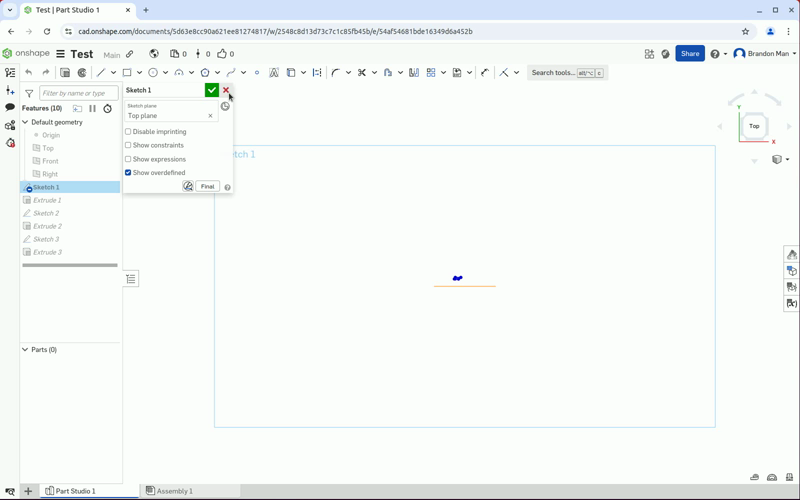
key(shift+s)
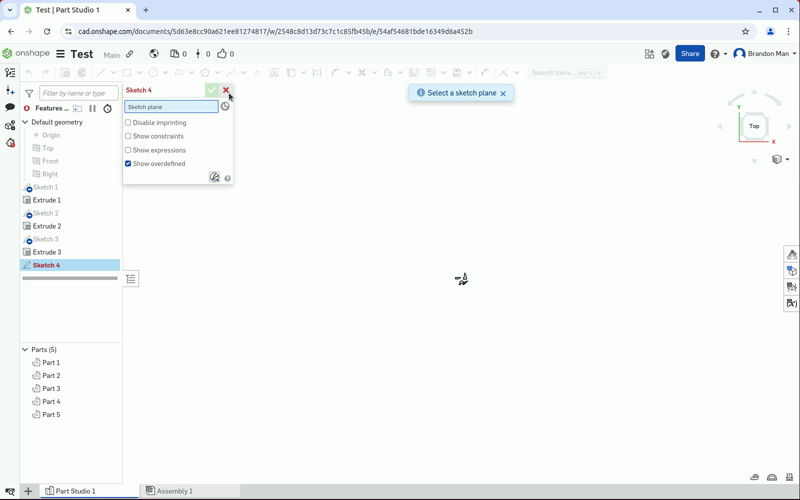
mouse_move(73, 150)
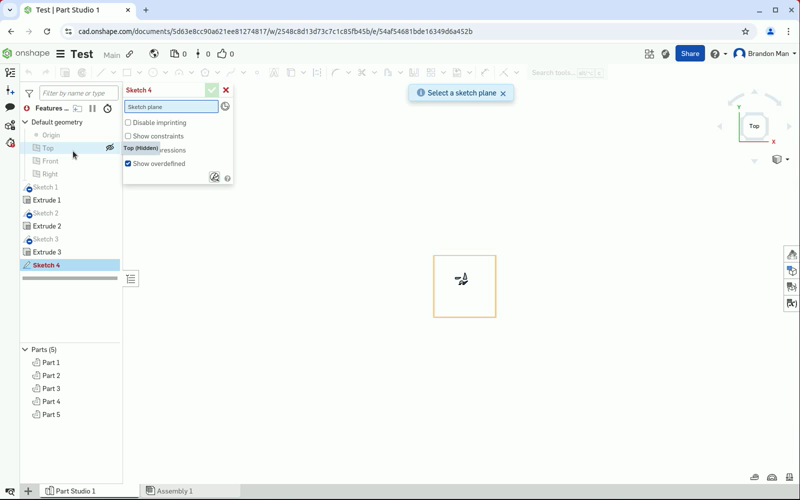
click(73, 150)
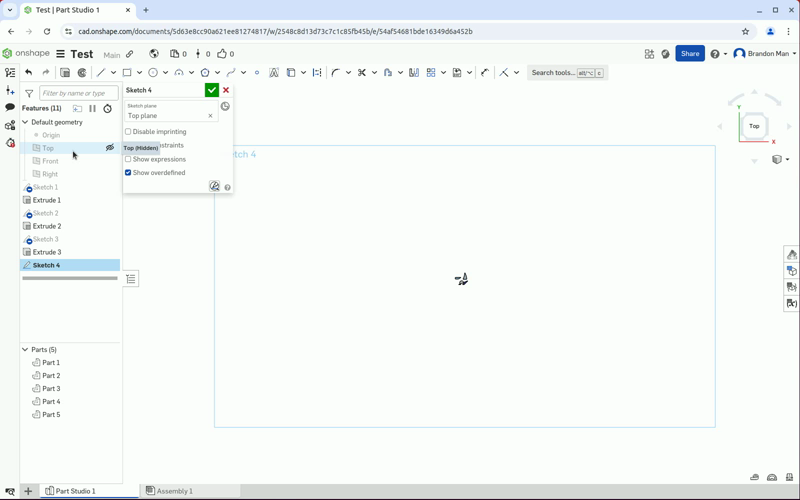
mouse_move(73, 352)
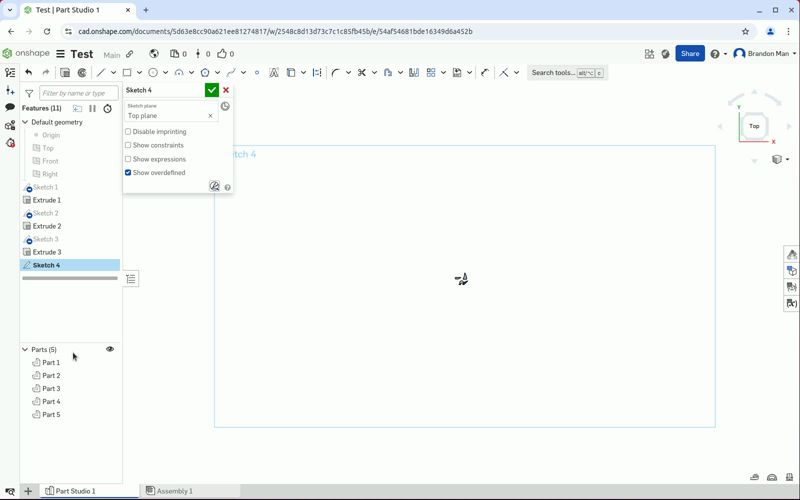
key(y)
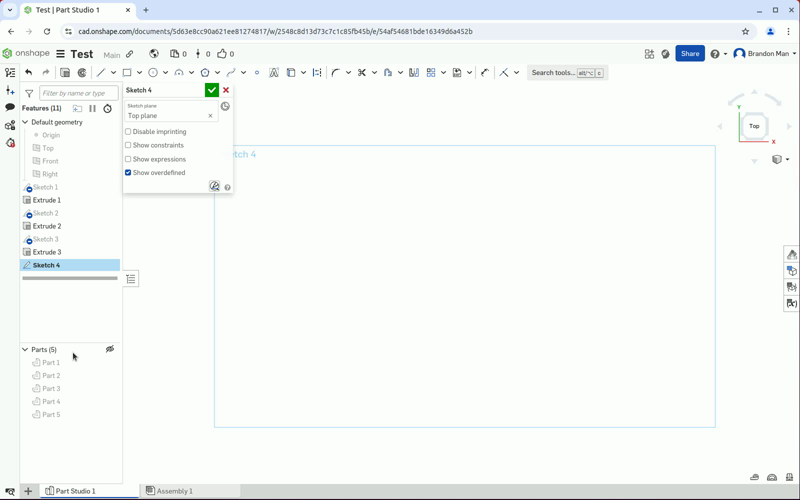
key(l)
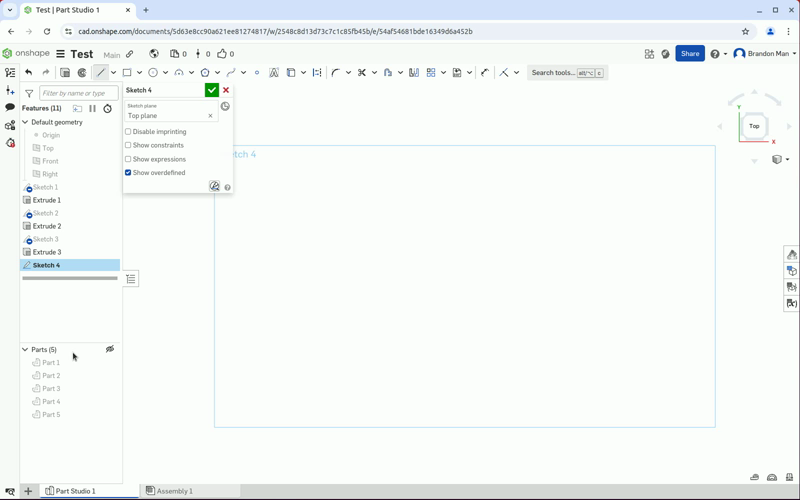
key_down(shift)
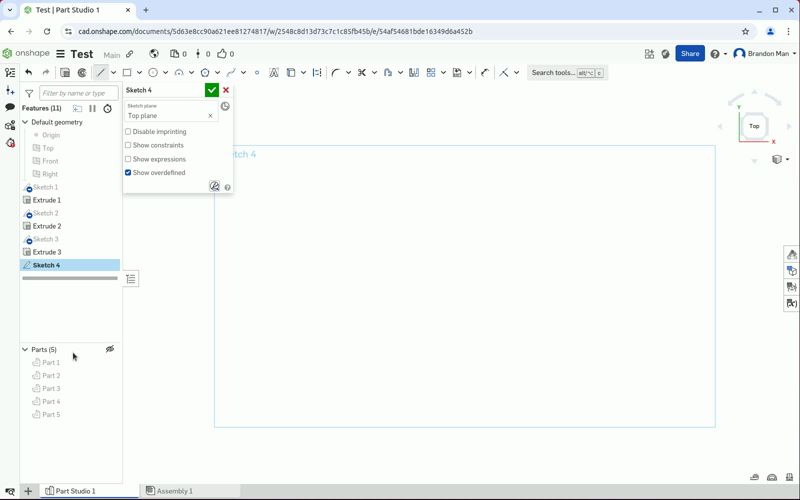
mouse_move(463, 279)
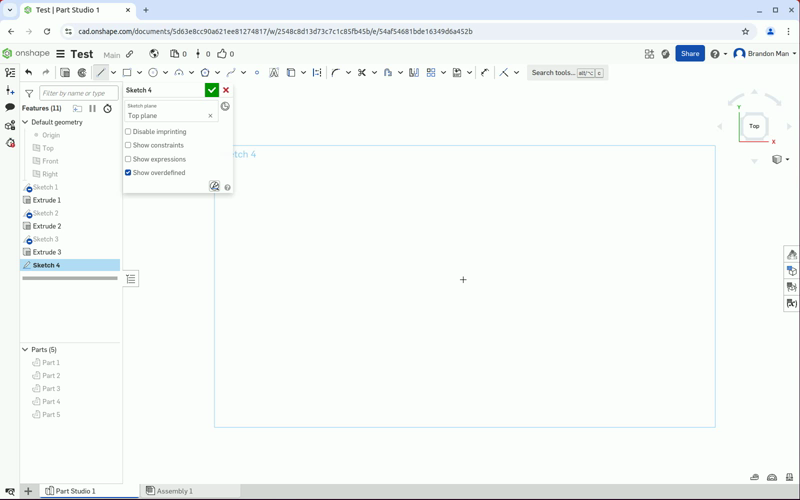
click(463, 279)
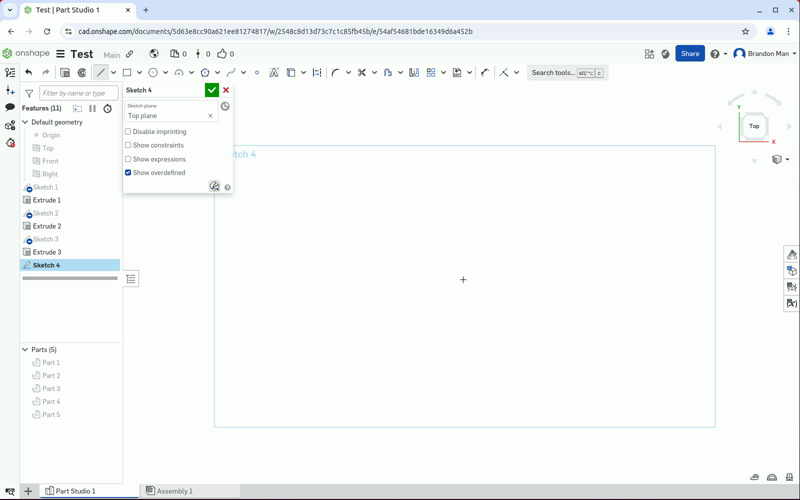
key_up(shift)
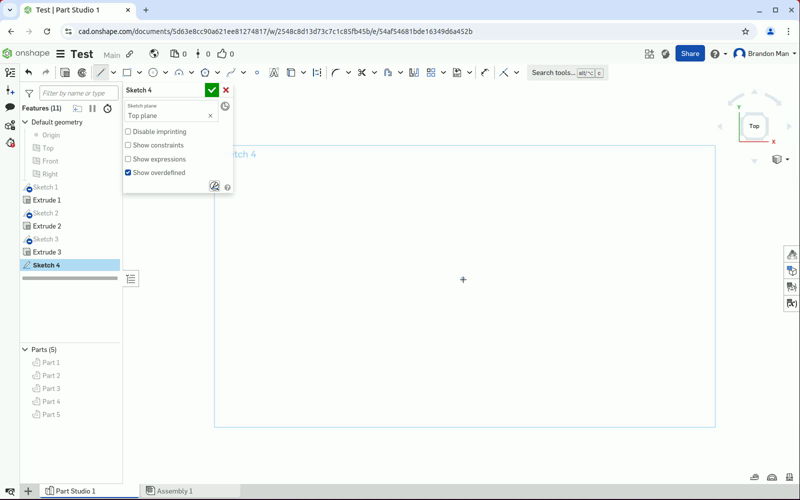
key_down(shift)
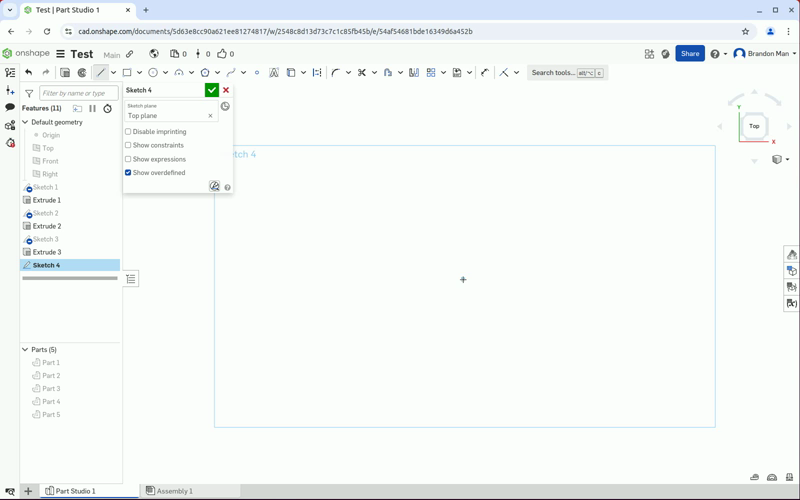
mouse_move(493, 279)
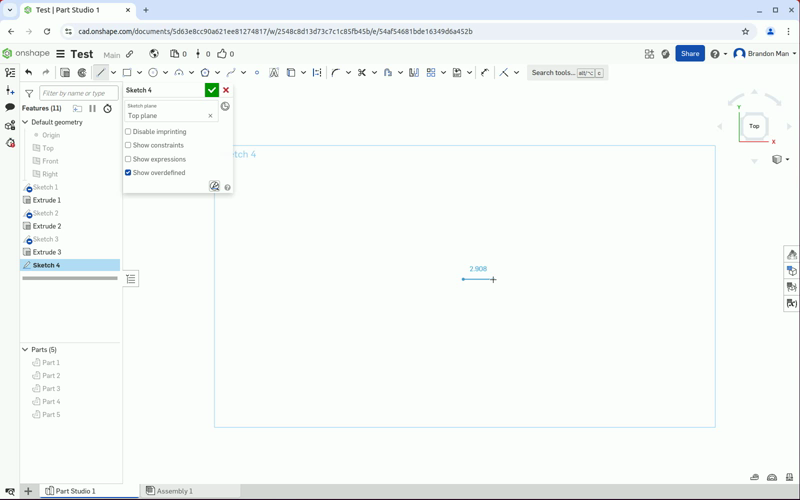
mouse_move(464, 280)
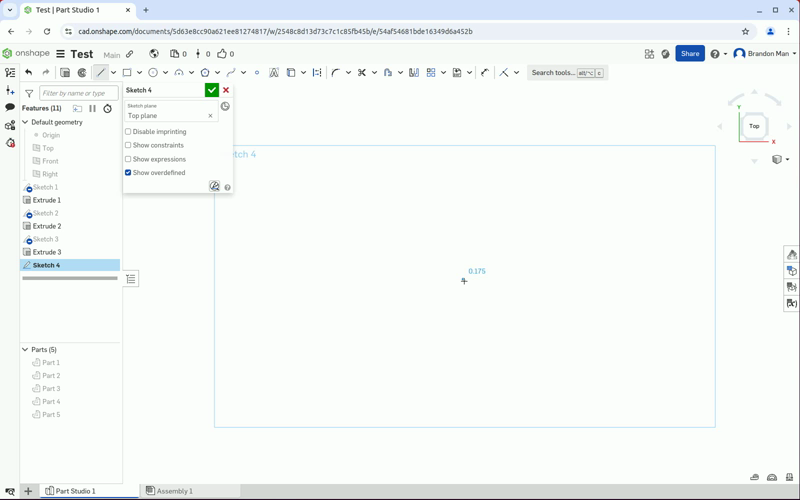
scroll(6)
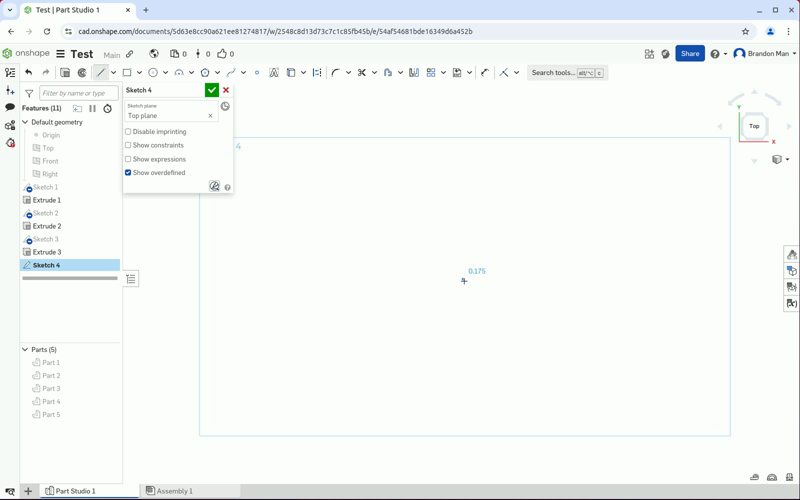
scroll(6)
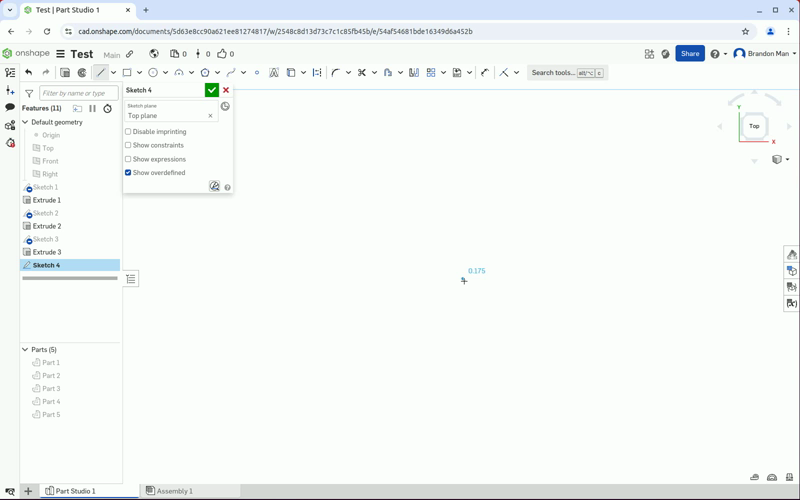
scroll(6)
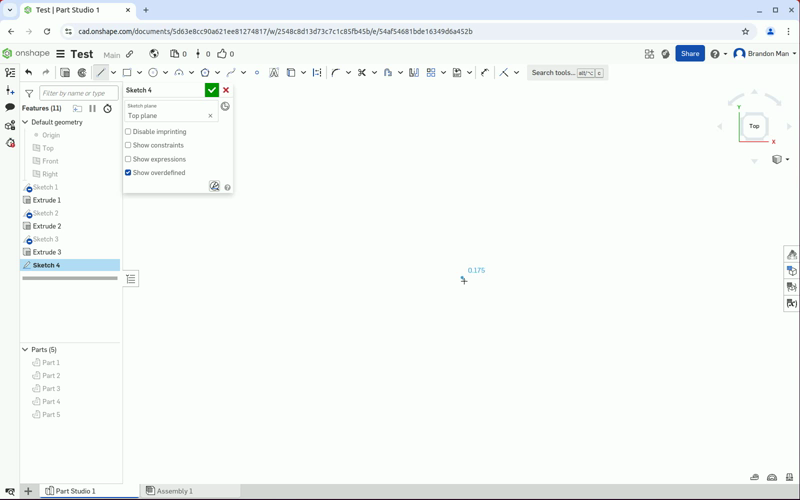
scroll(6)
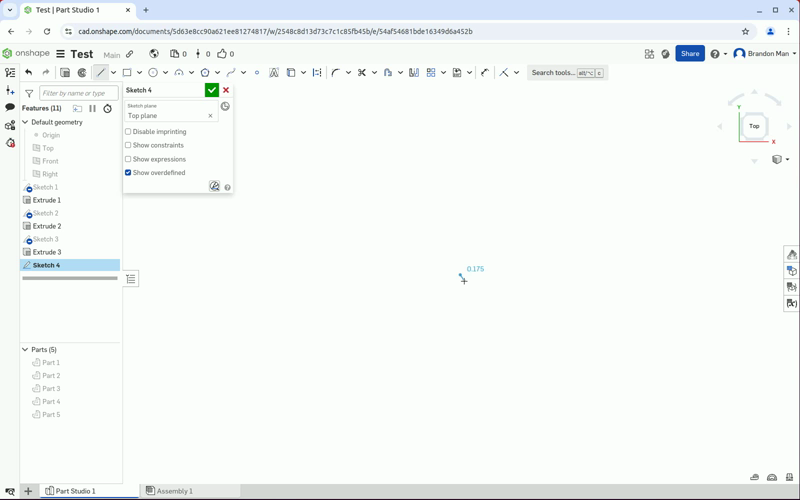
scroll(6)
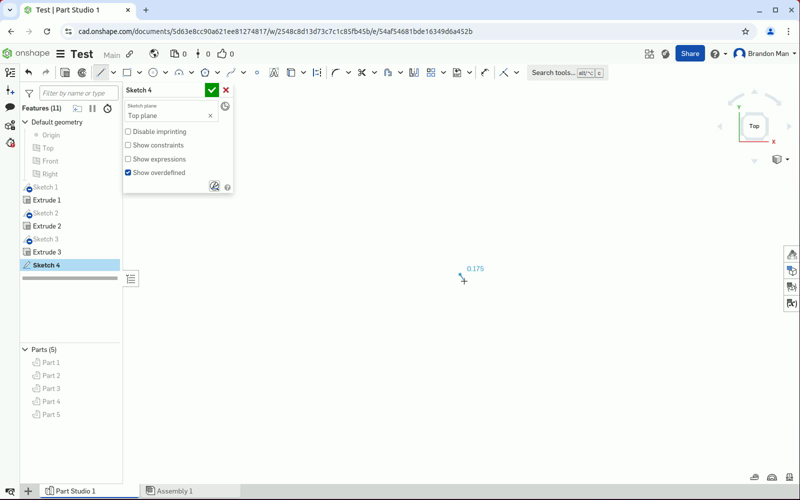
scroll(6)
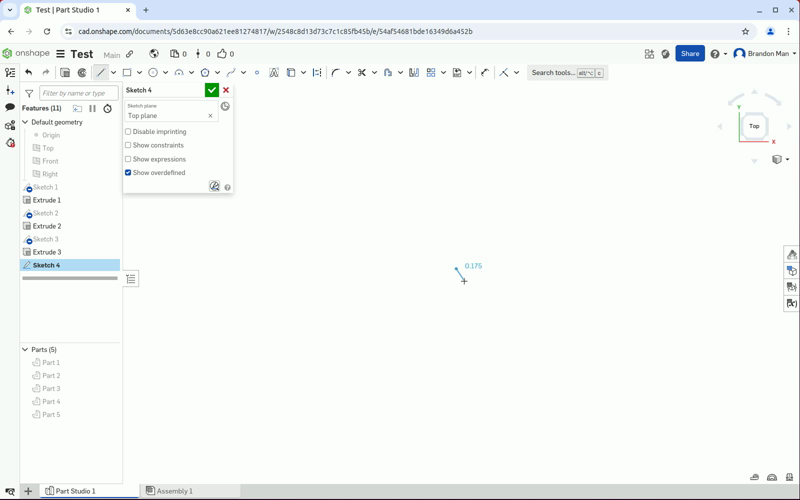
scroll(6)
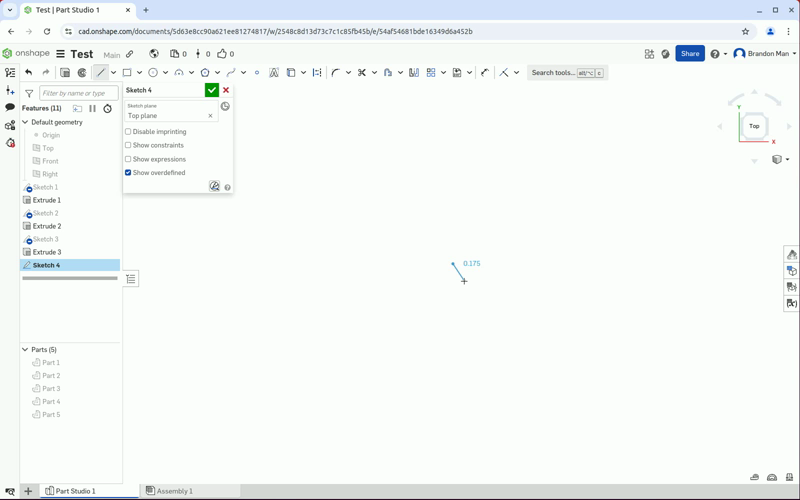
click(464, 280)
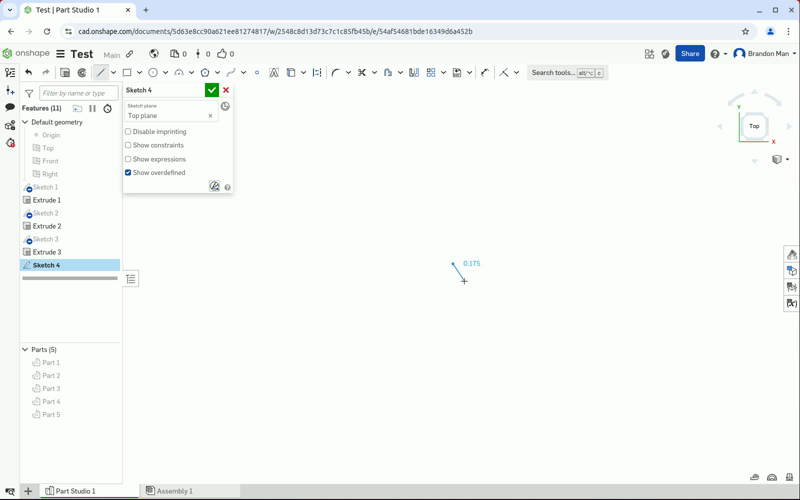
scroll(-6)
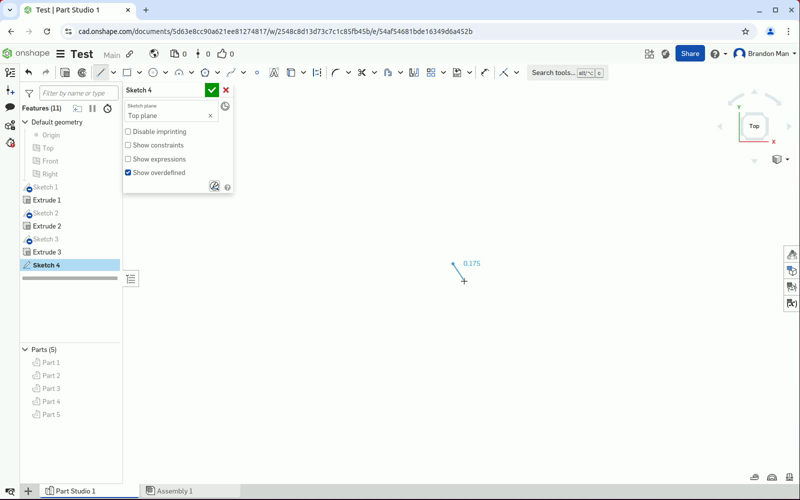
scroll(-6)
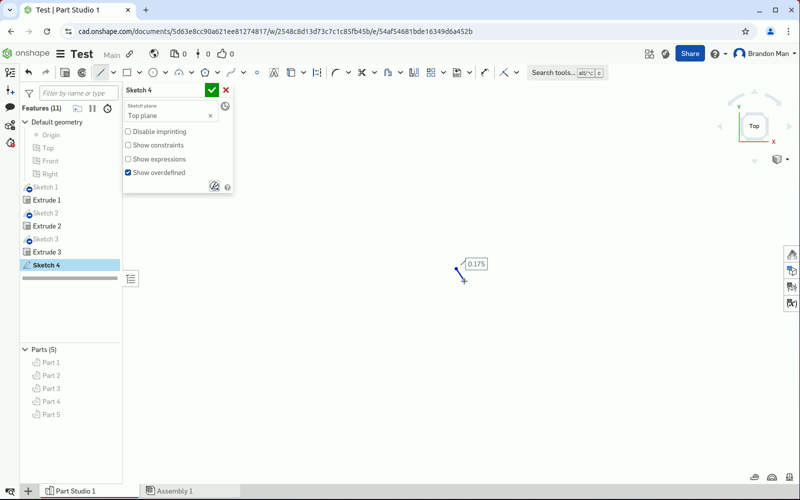
scroll(-6)
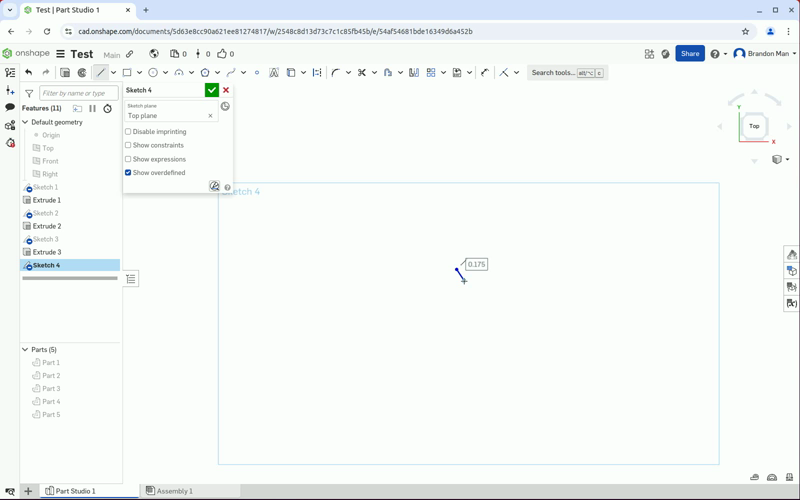
scroll(-6)
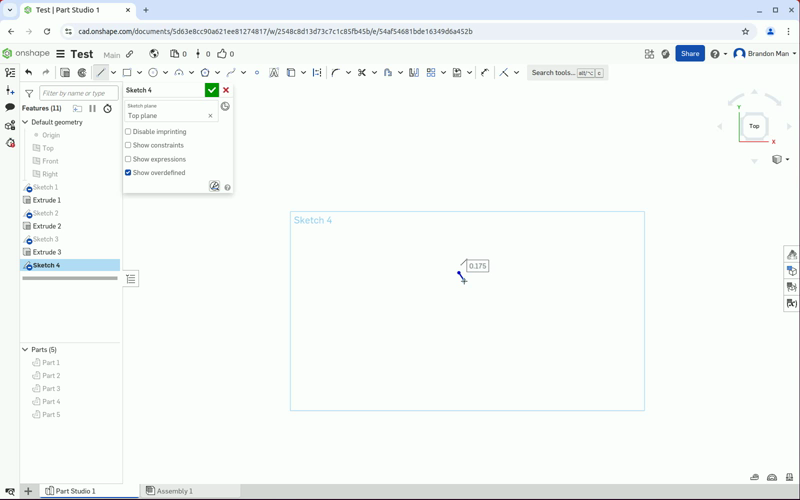
scroll(-6)
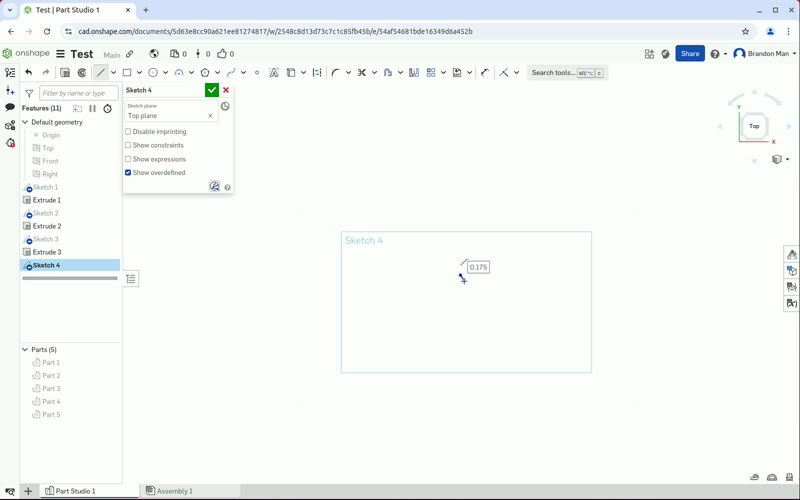
scroll(-6)
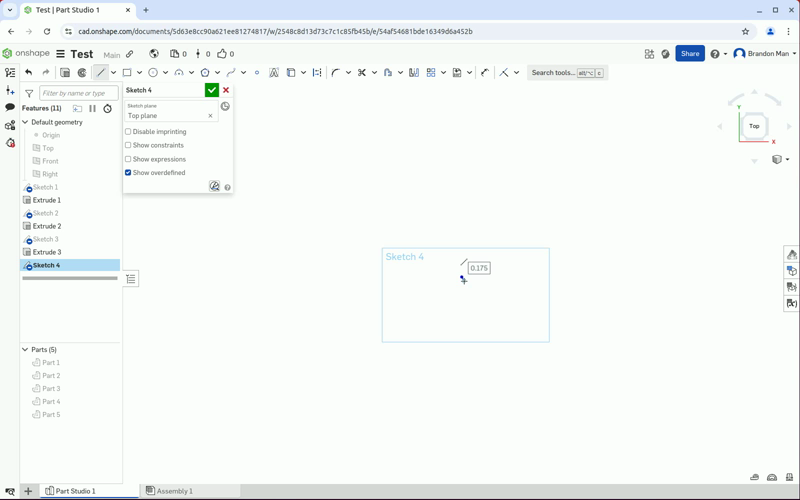
scroll(-6)
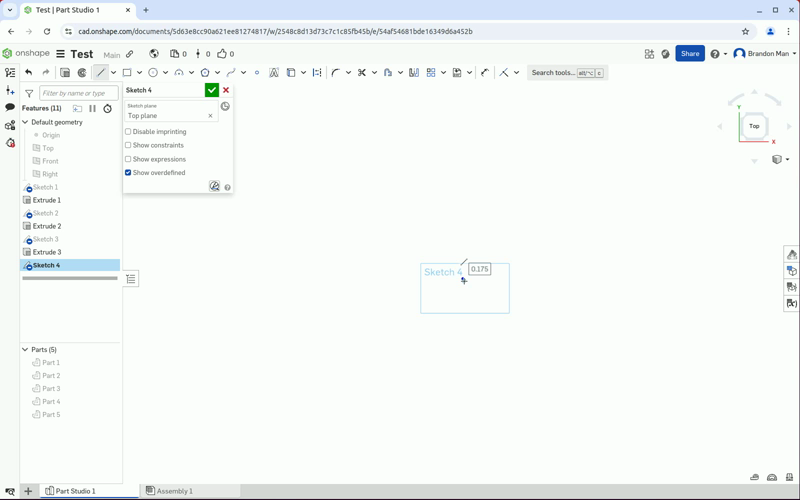
key_up(shift)
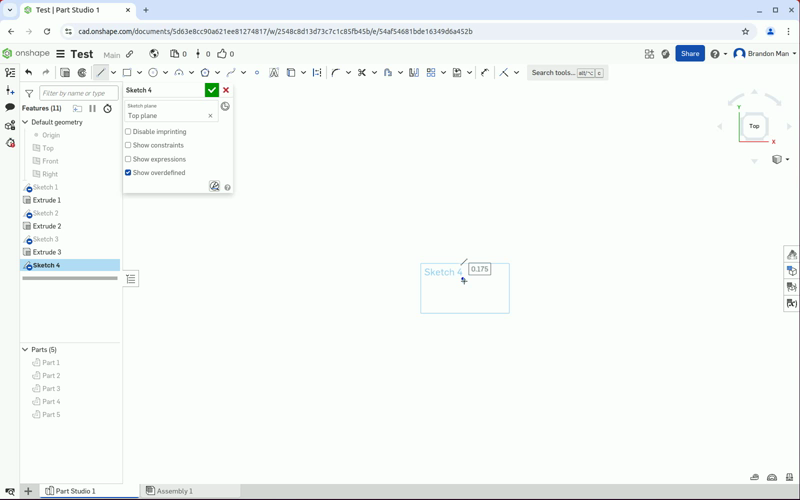
key_down(shift)
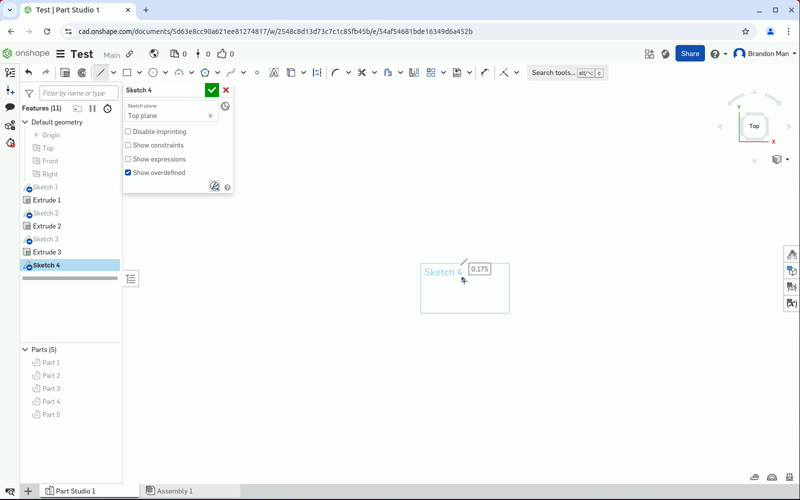
mouse_move(494, 280)
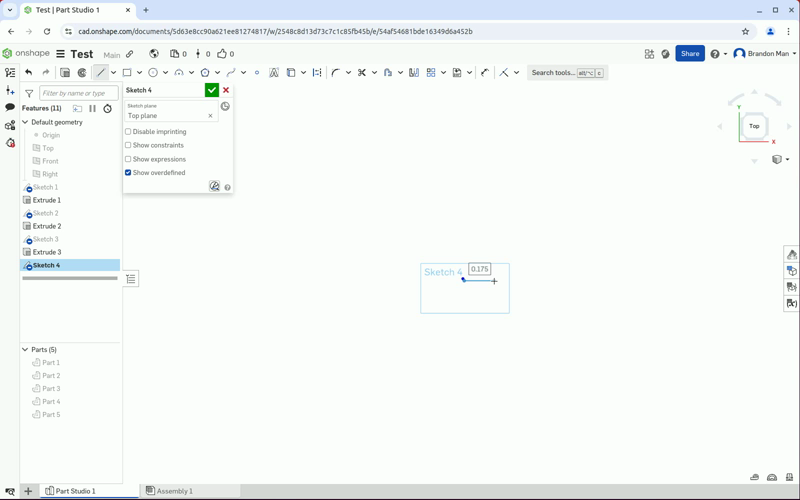
mouse_move(466, 280)
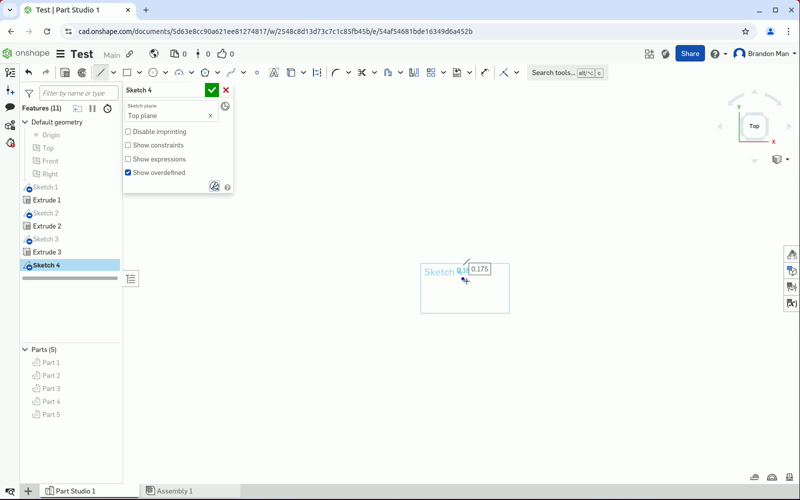
scroll(6)
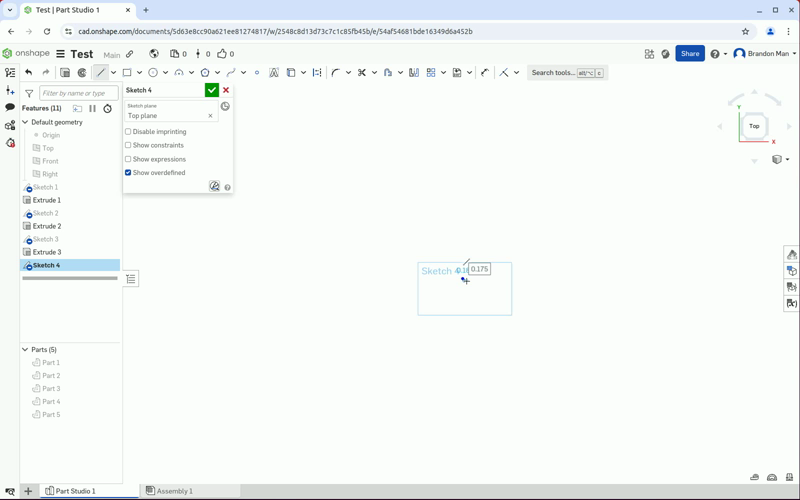
scroll(6)
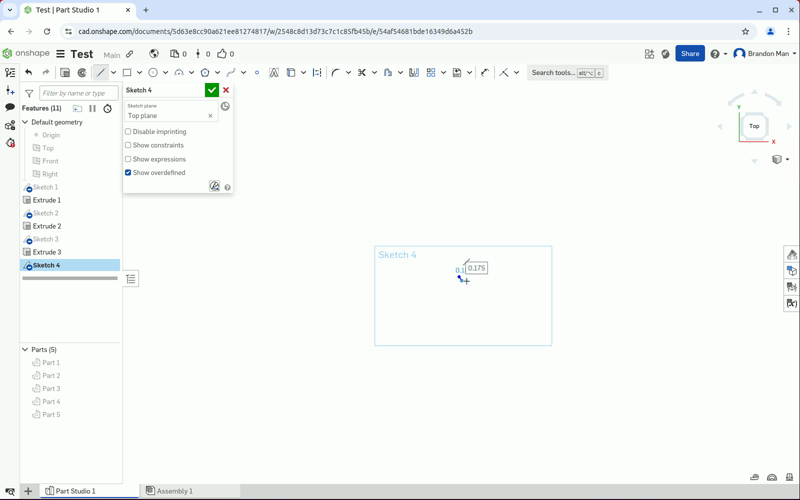
scroll(6)
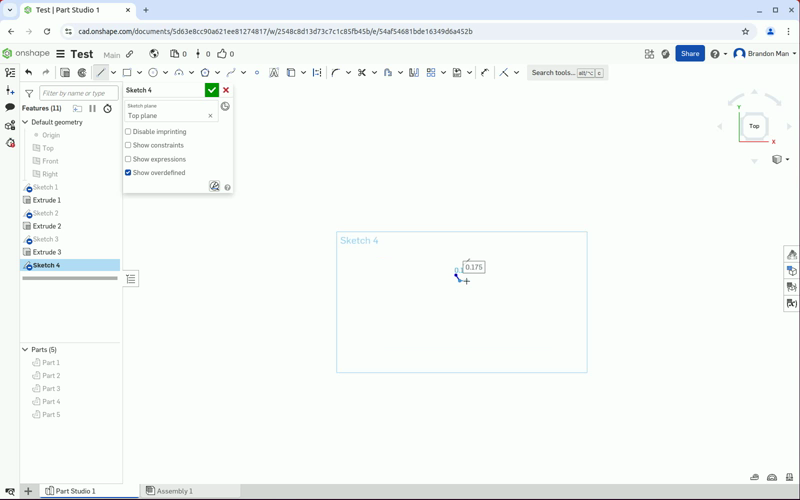
scroll(6)
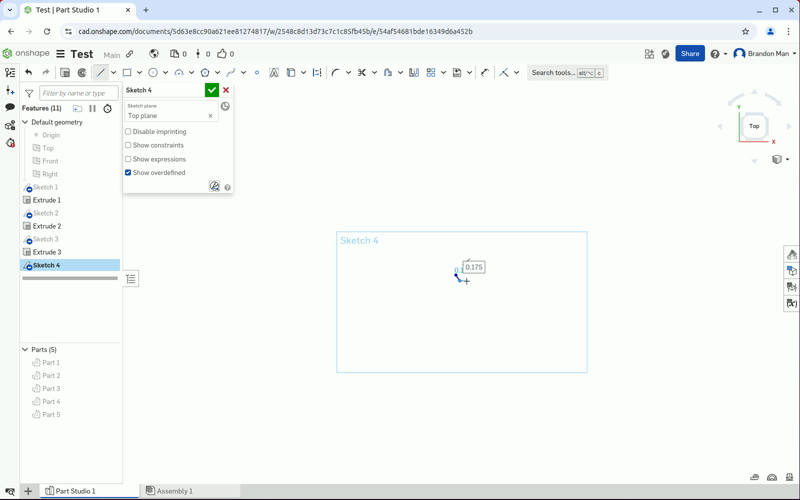
scroll(6)
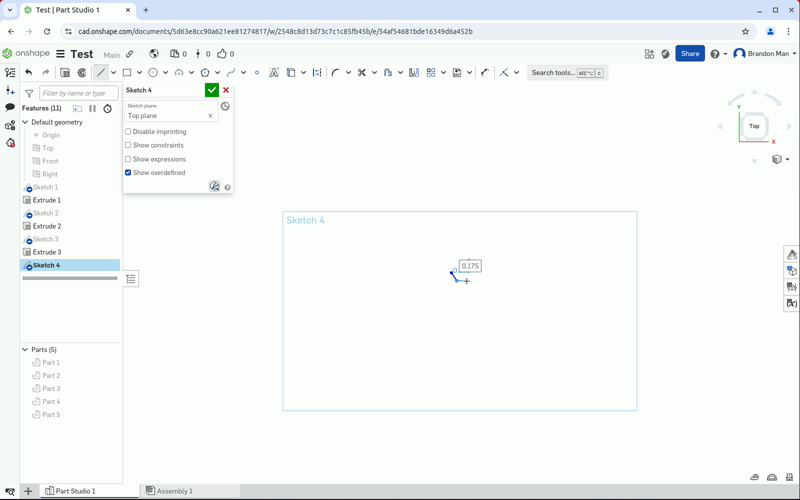
scroll(6)
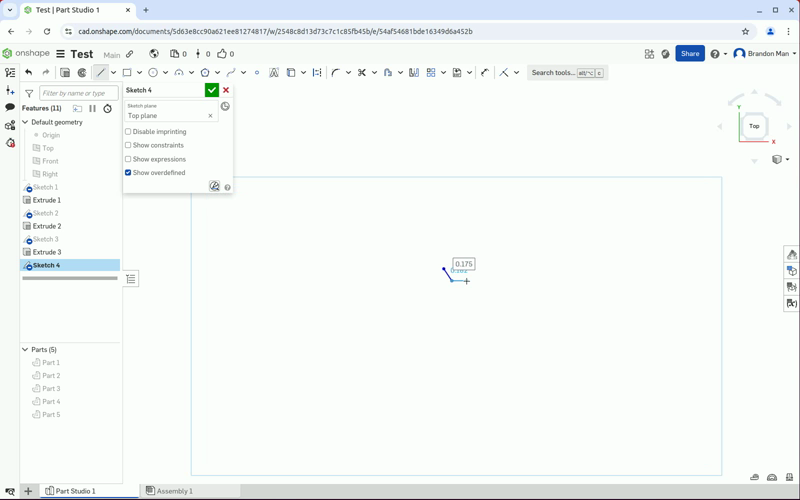
scroll(6)
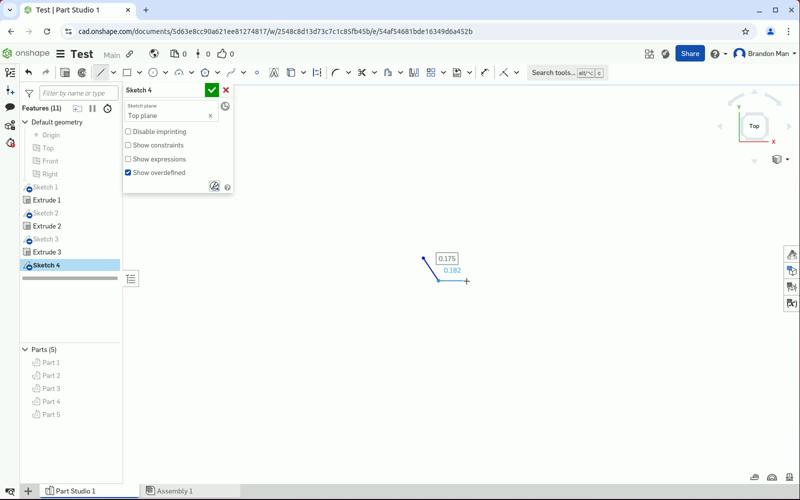
click(466, 280)
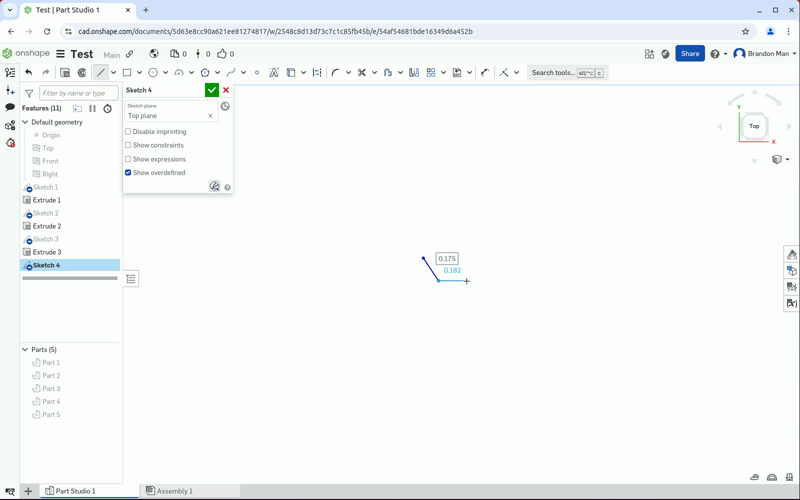
scroll(-6)
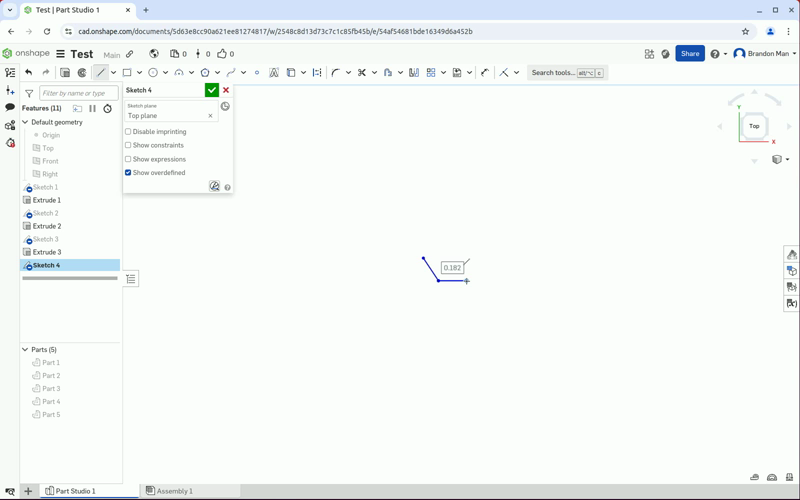
scroll(-6)
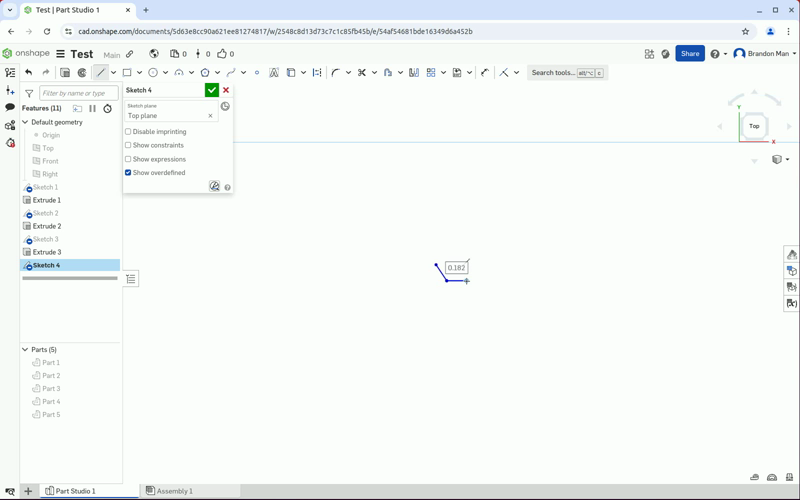
scroll(-6)
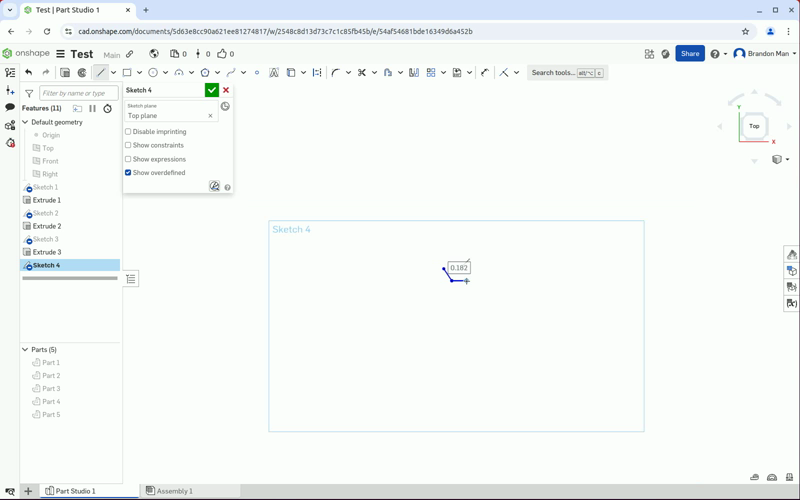
scroll(-6)
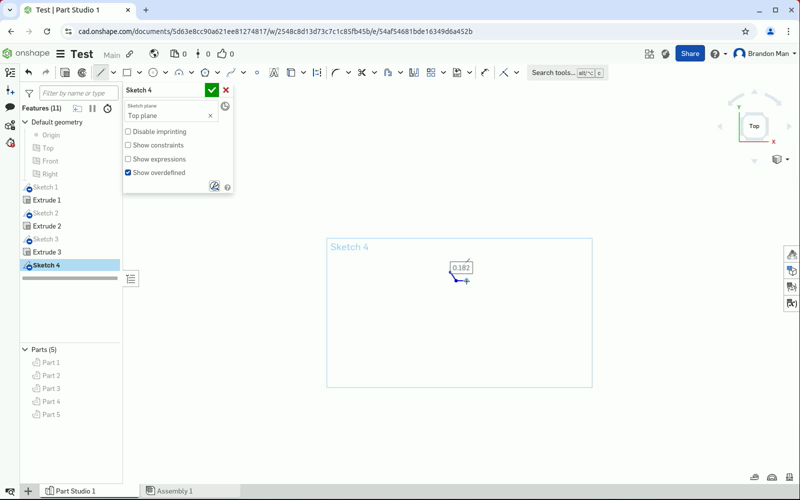
scroll(-6)
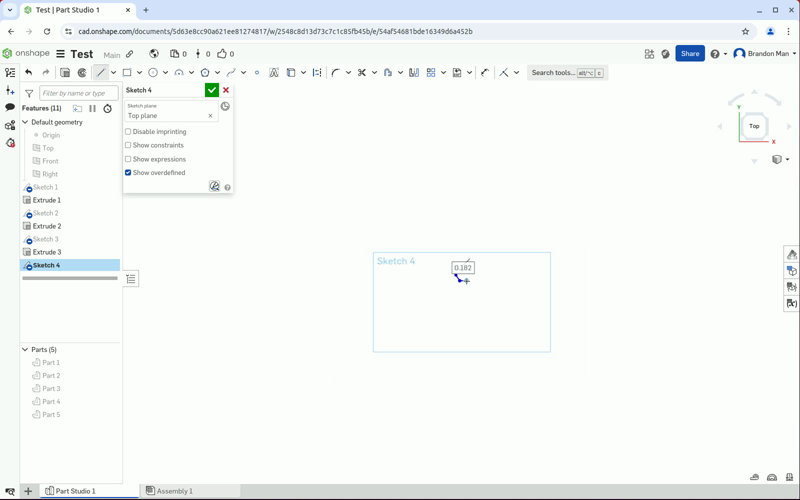
scroll(-6)
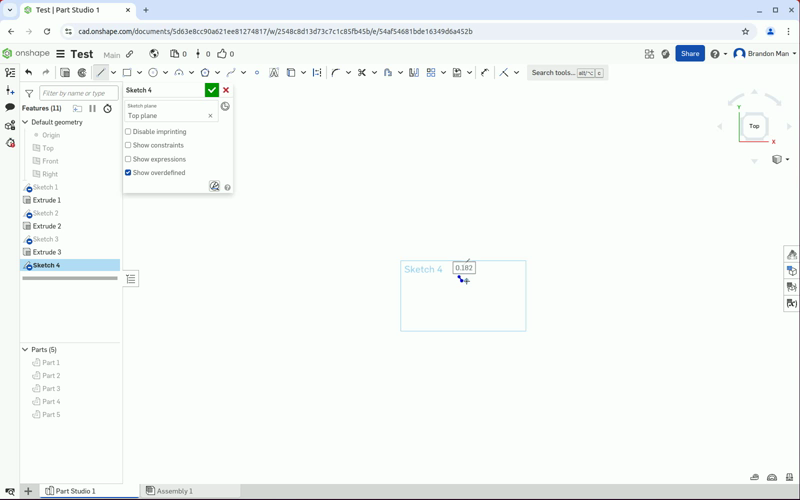
scroll(-6)
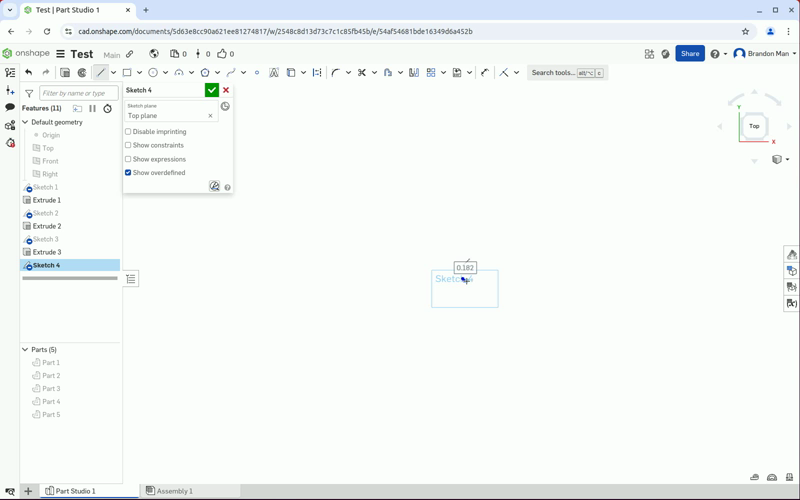
key_up(shift)
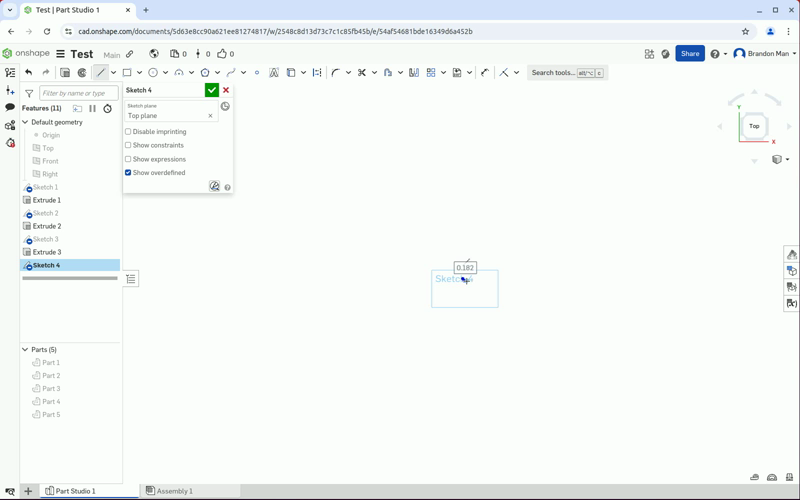
key_down(shift)
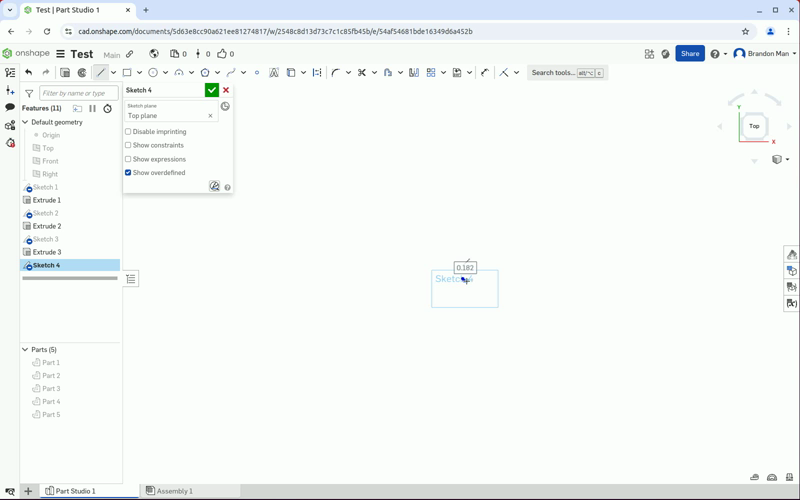
mouse_move(496, 280)
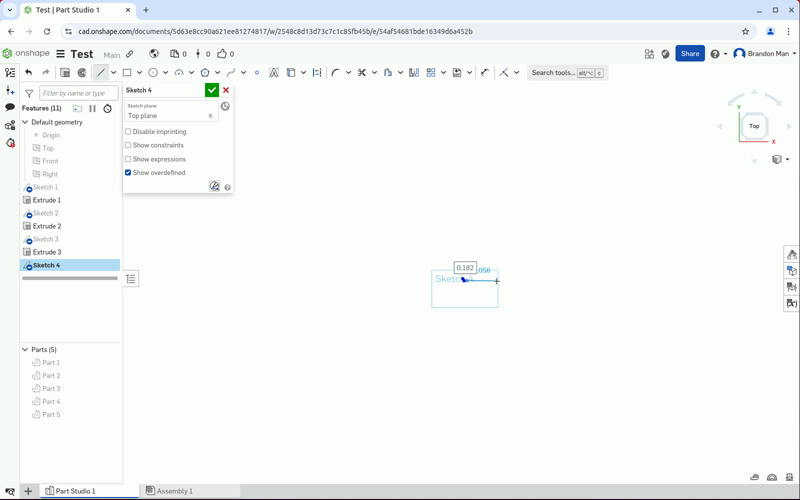
mouse_move(466, 279)
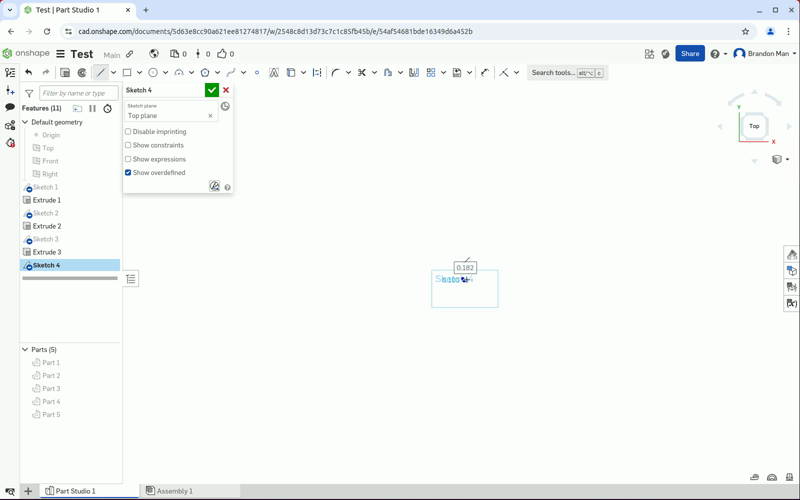
scroll(6)
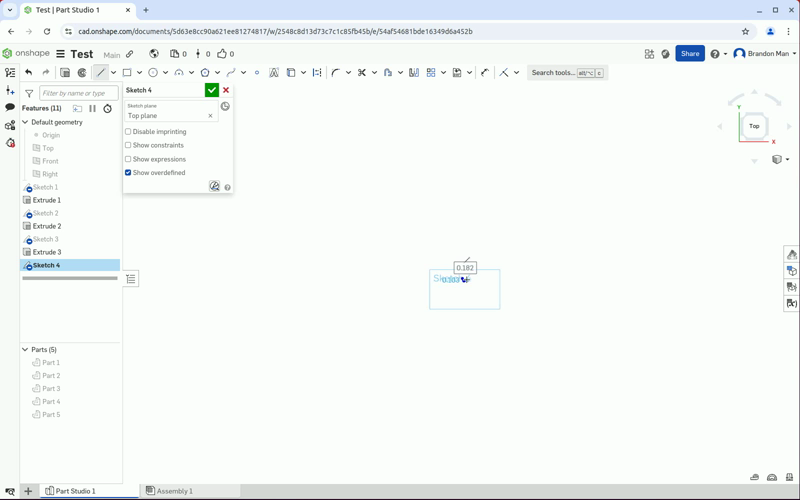
scroll(6)
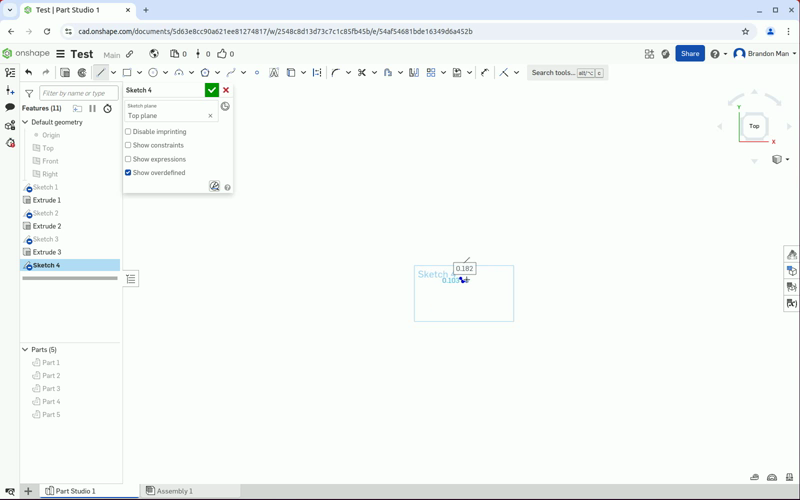
scroll(6)
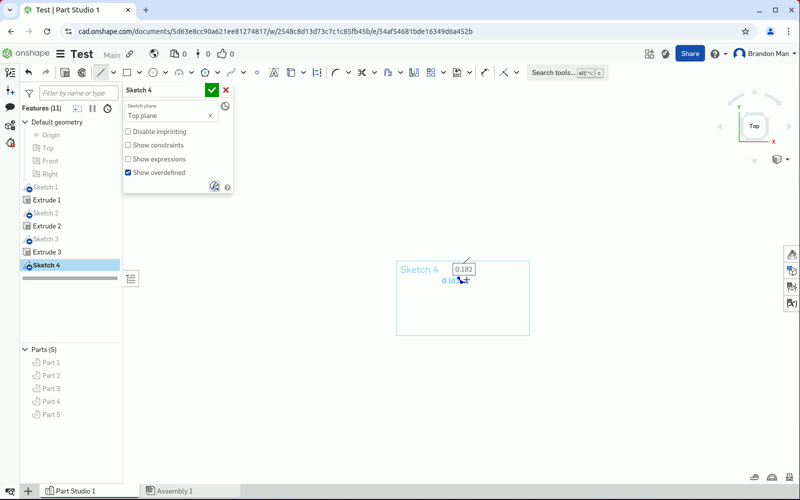
scroll(6)
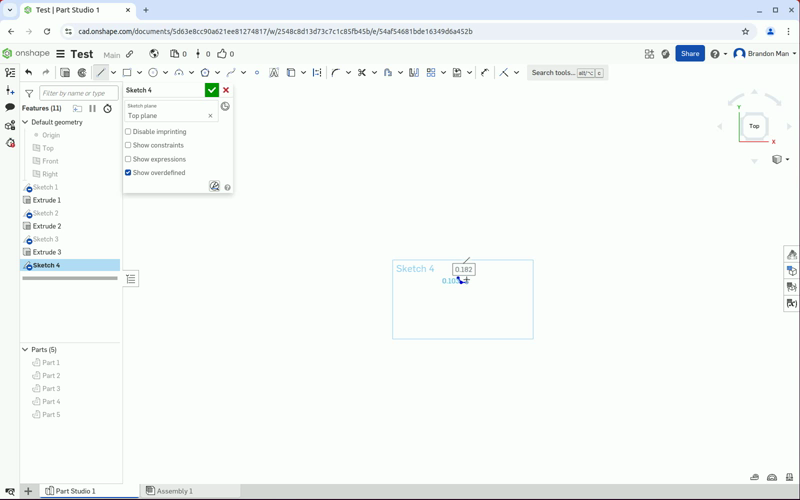
scroll(6)
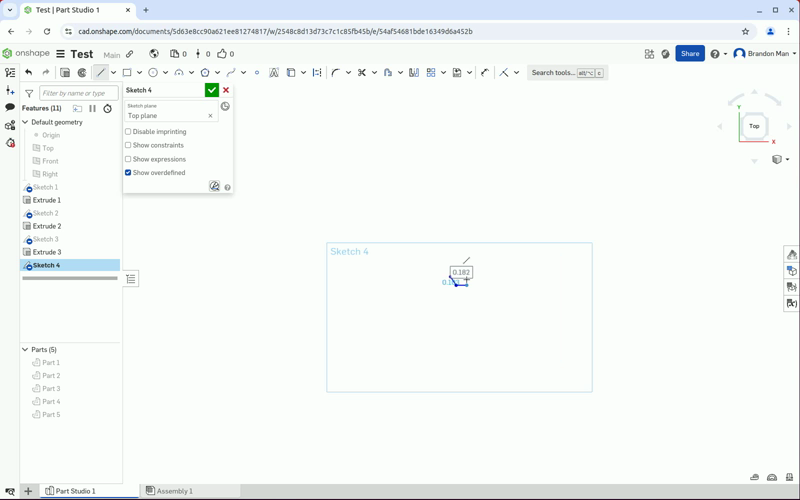
scroll(6)
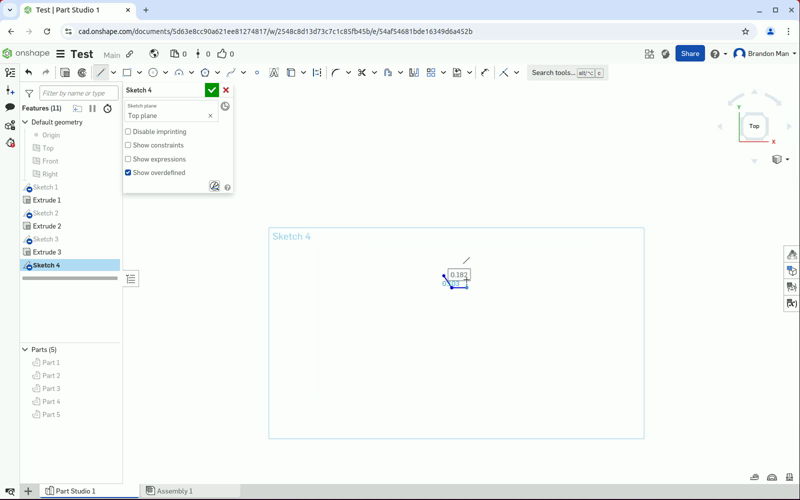
scroll(6)
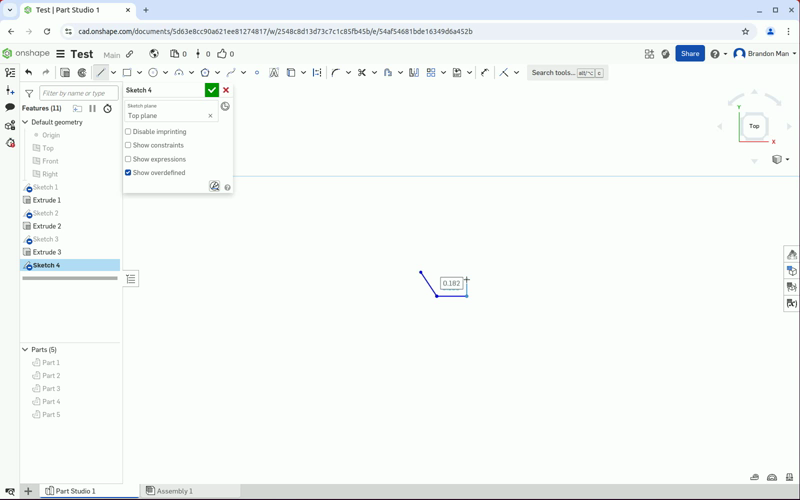
click(466, 279)
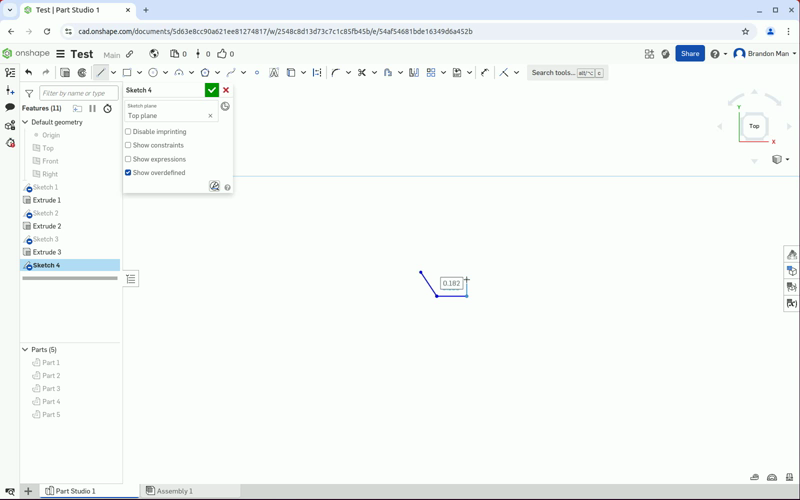
scroll(-6)
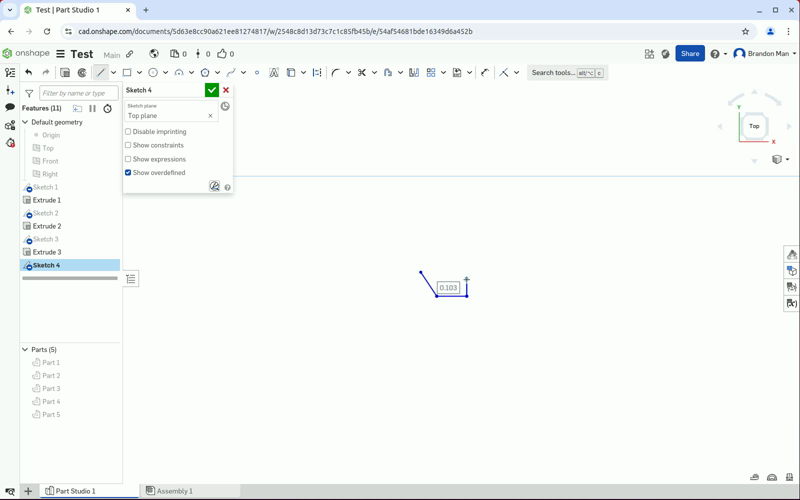
scroll(-6)
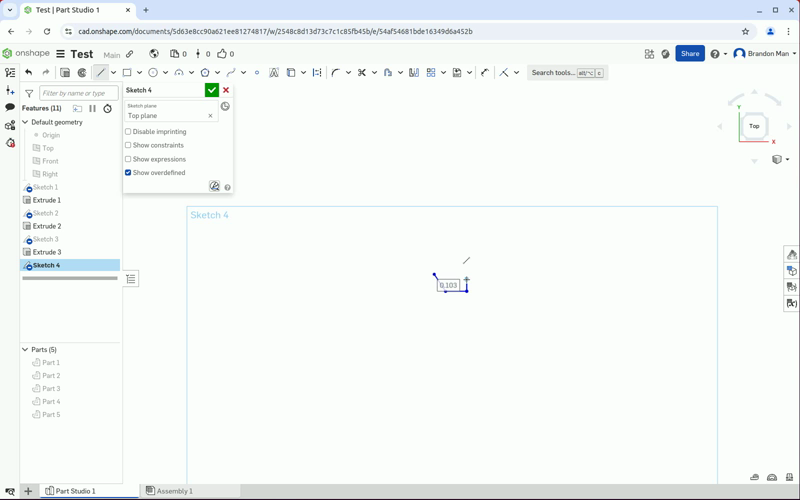
scroll(-6)
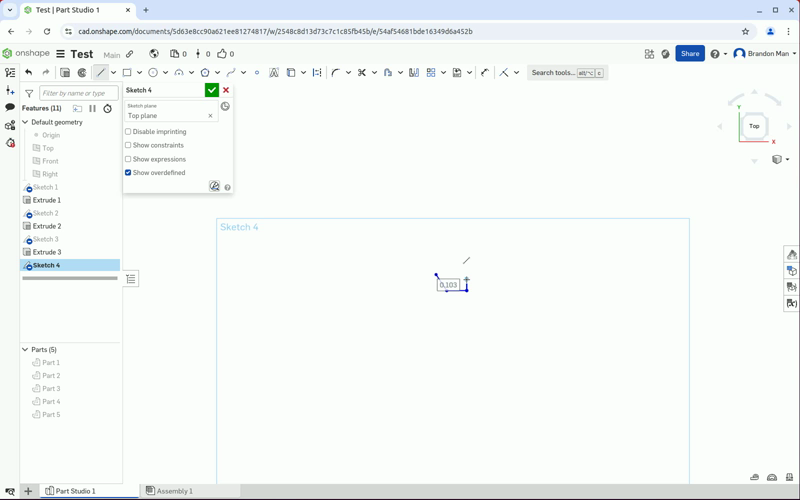
scroll(-6)
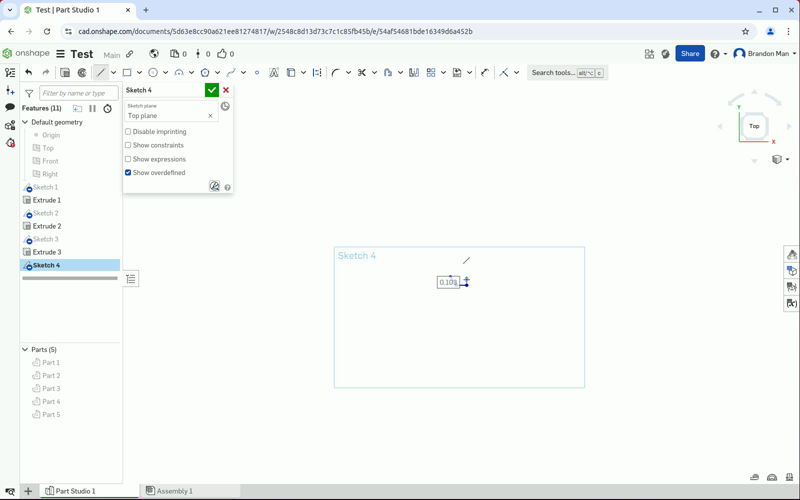
scroll(-6)
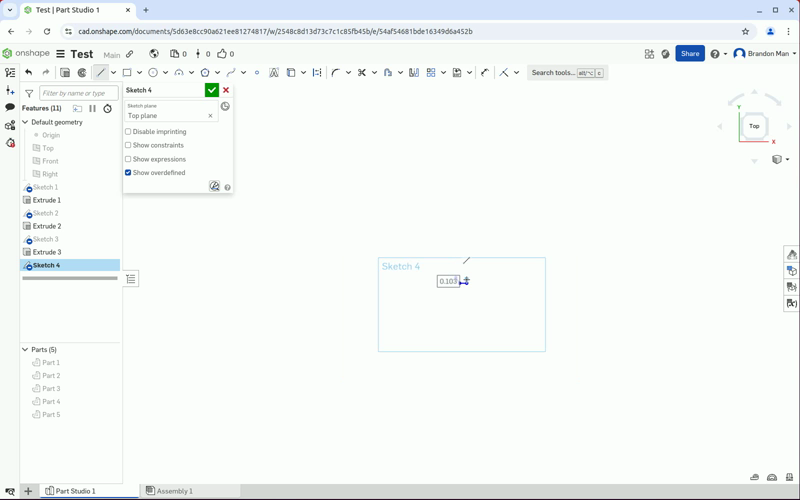
scroll(-6)
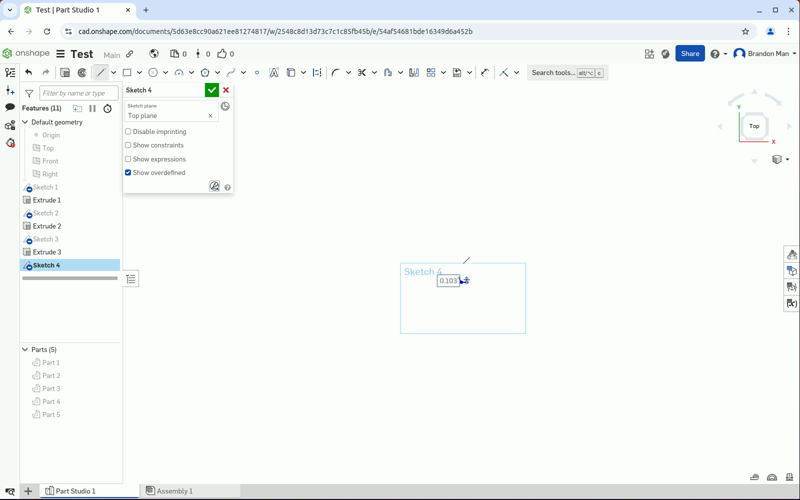
scroll(-6)
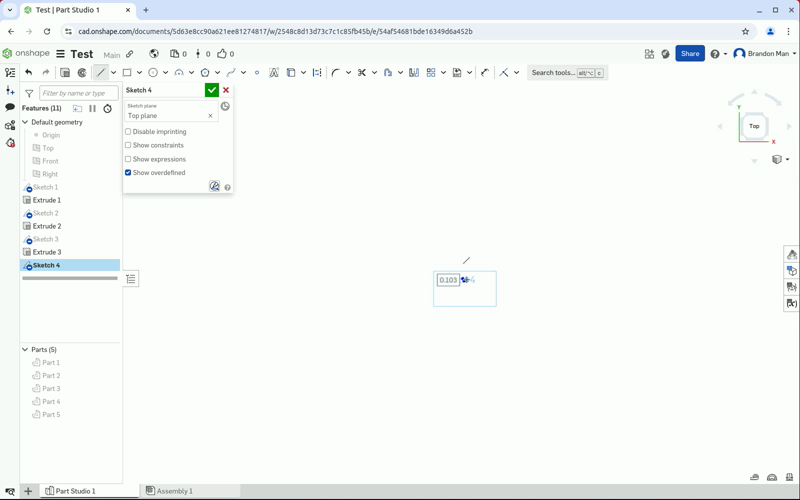
key_up(shift)
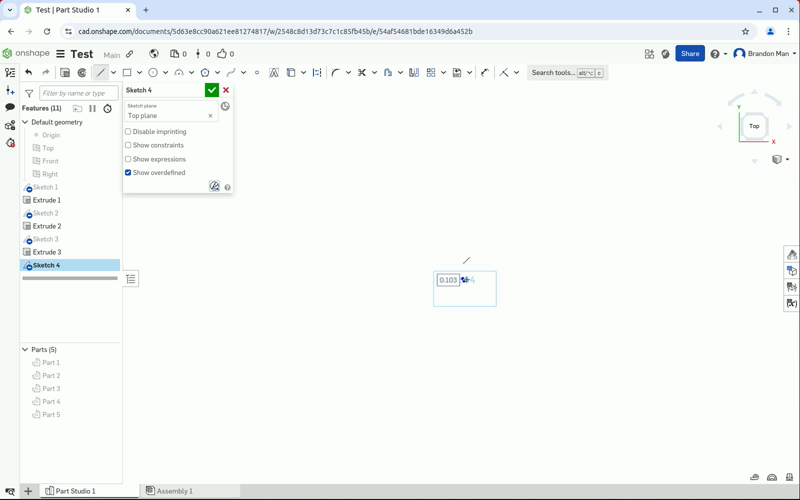
mouse_move(496, 279)
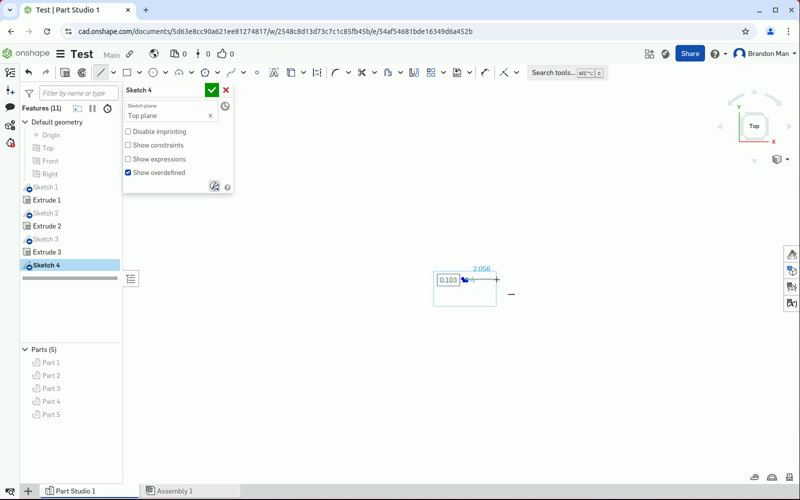
key_down(shift)
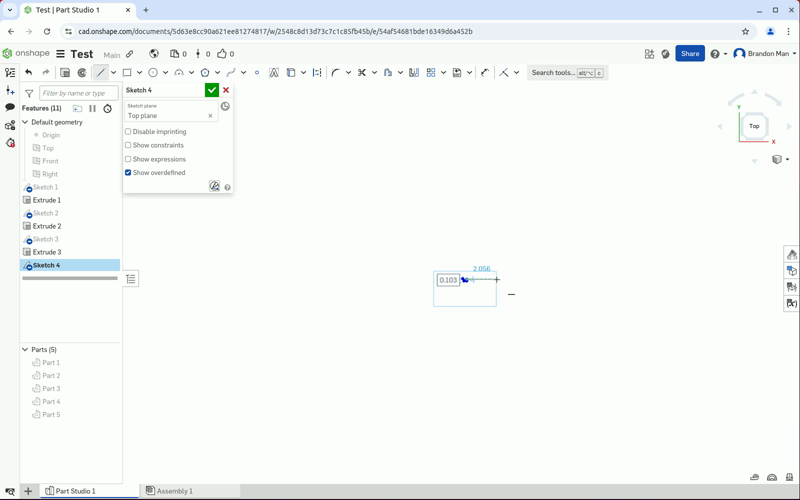
mouse_move(463, 279)
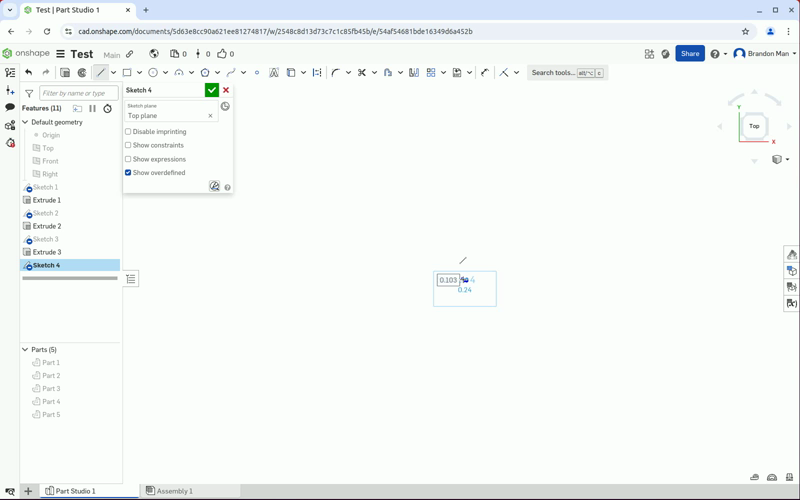
scroll(6)
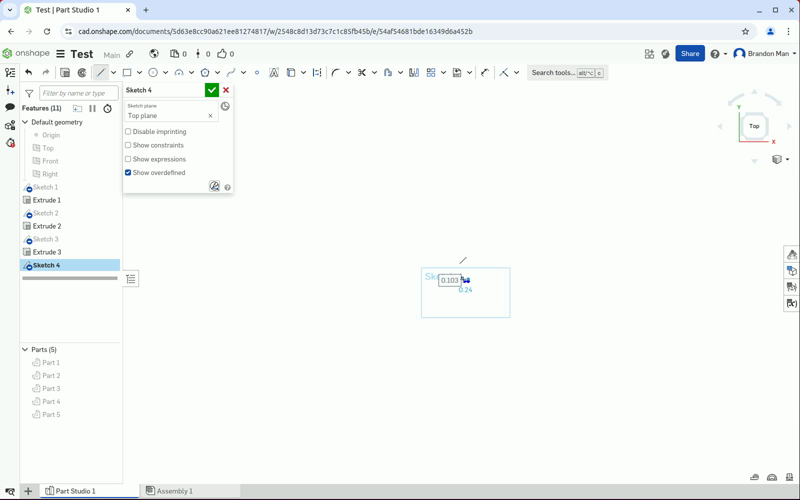
scroll(6)
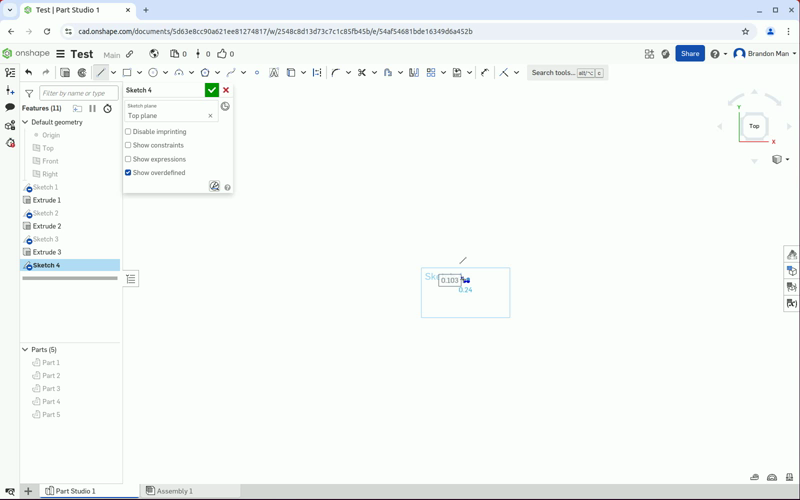
scroll(6)
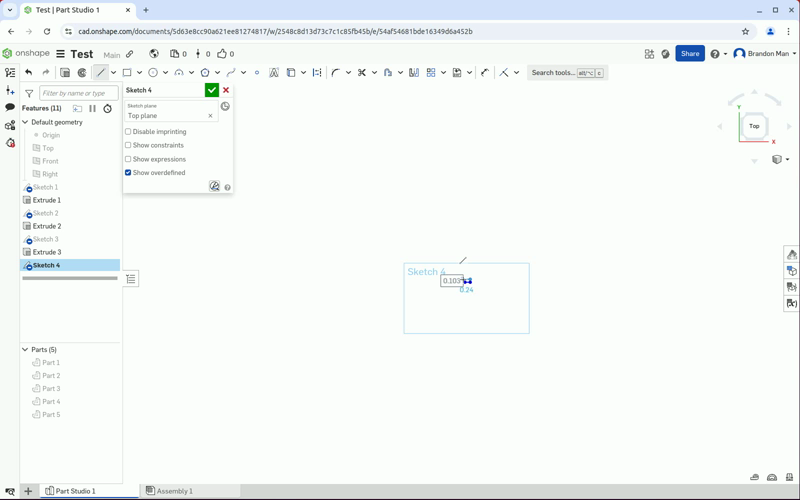
scroll(6)
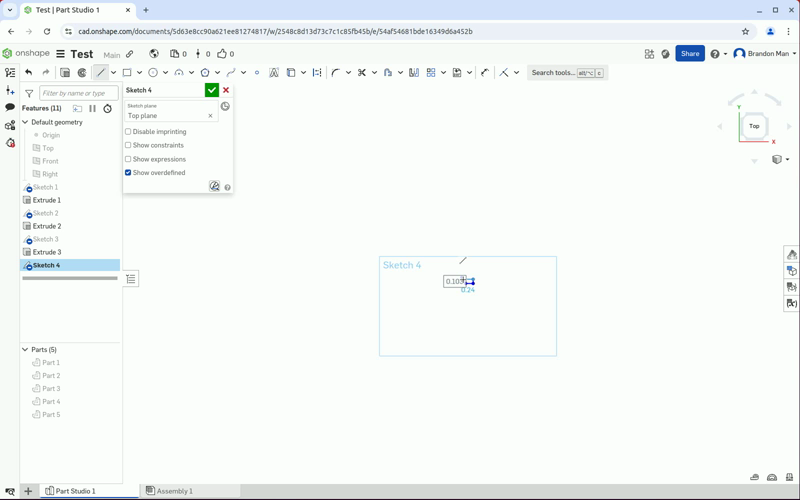
scroll(6)
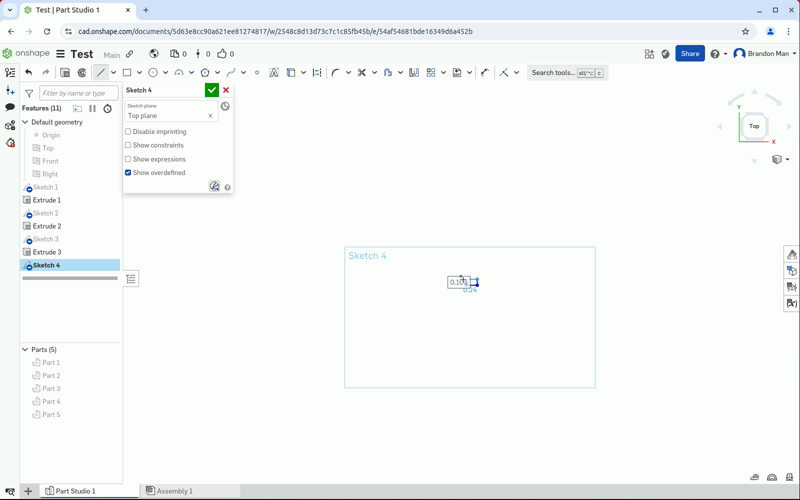
scroll(6)
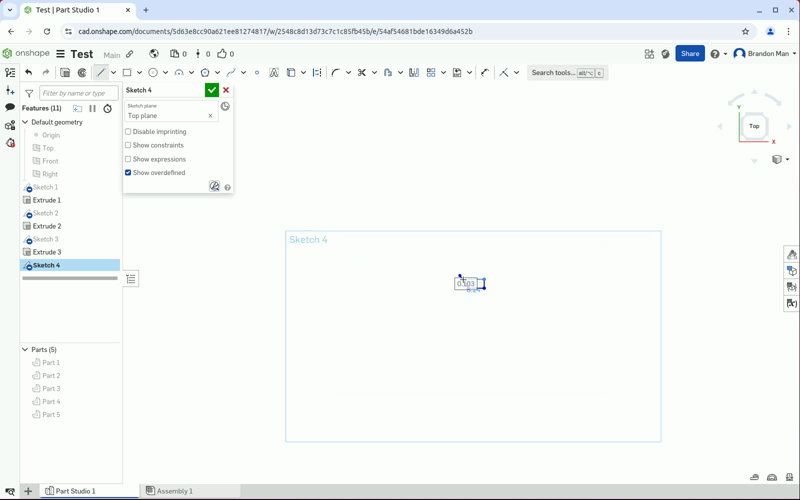
scroll(6)
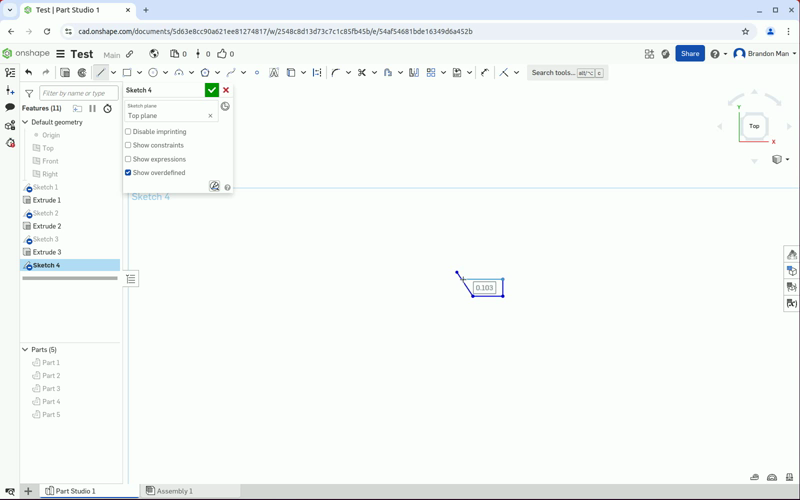
key_up(shift)
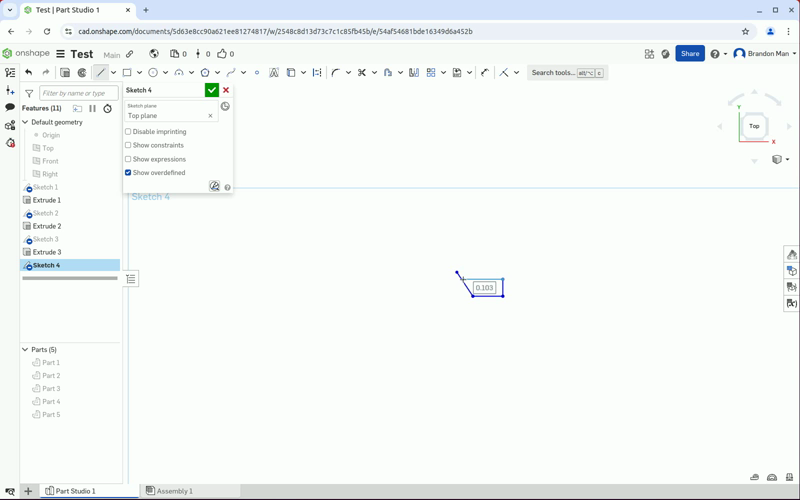
click(463, 279)
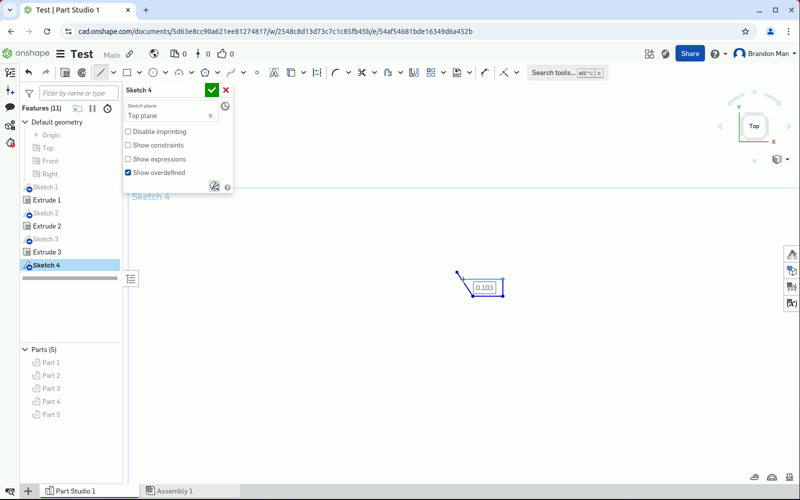
scroll(-6)
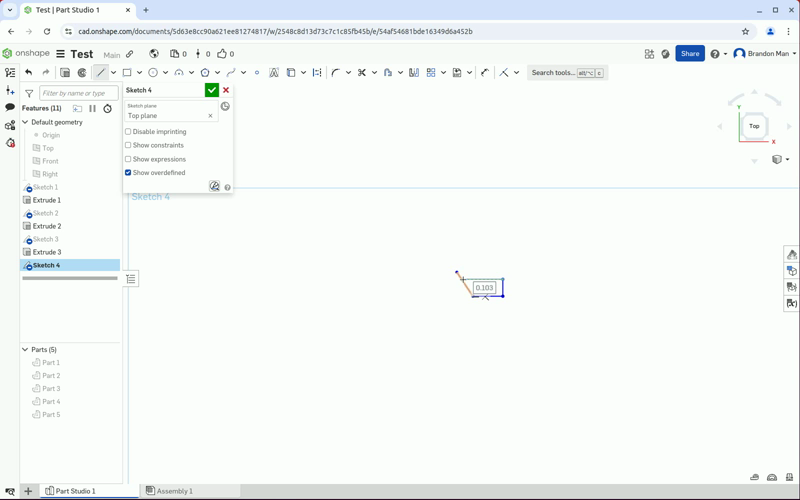
scroll(-6)
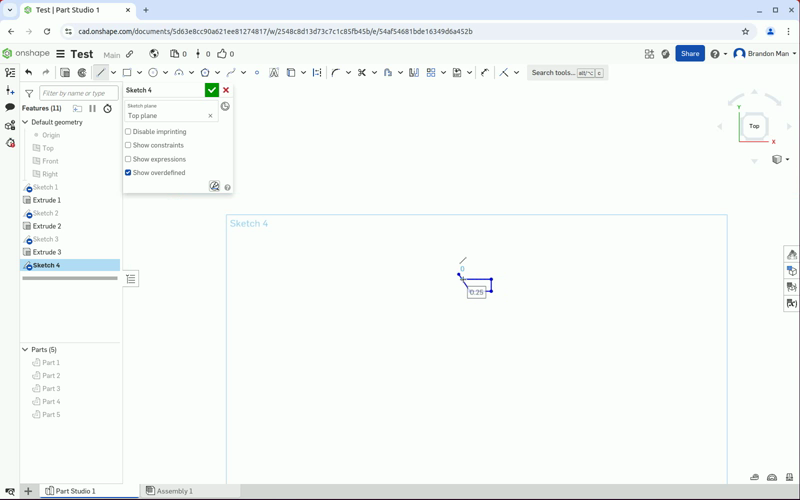
scroll(-6)
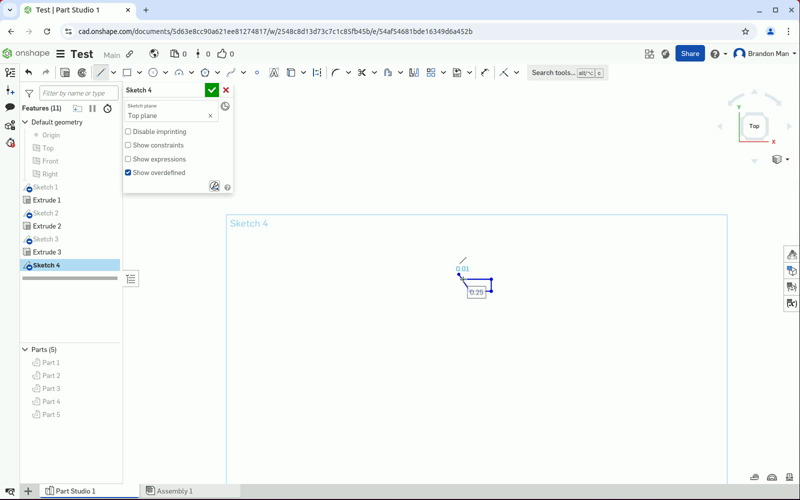
scroll(-6)
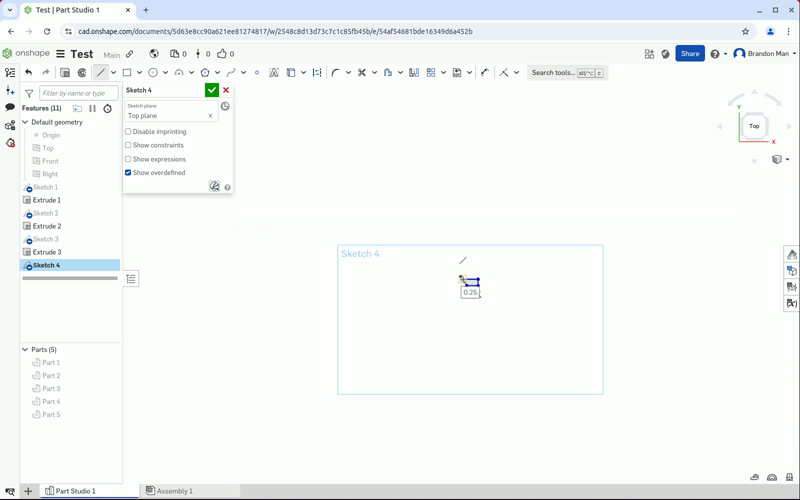
scroll(-6)
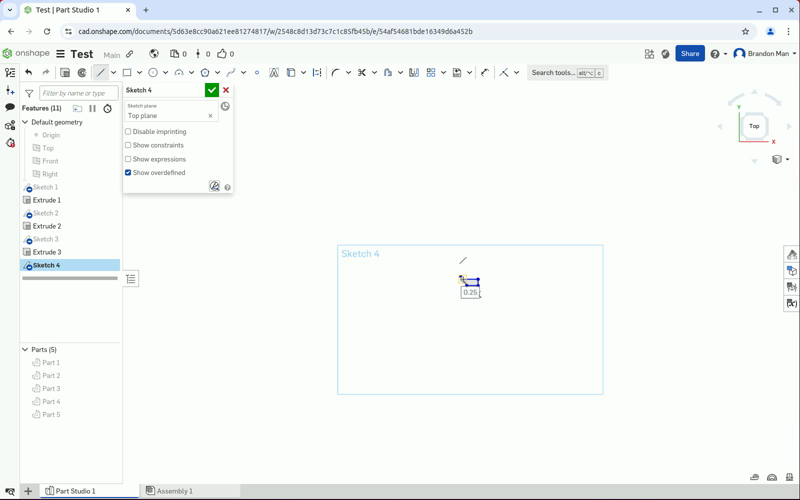
scroll(-6)
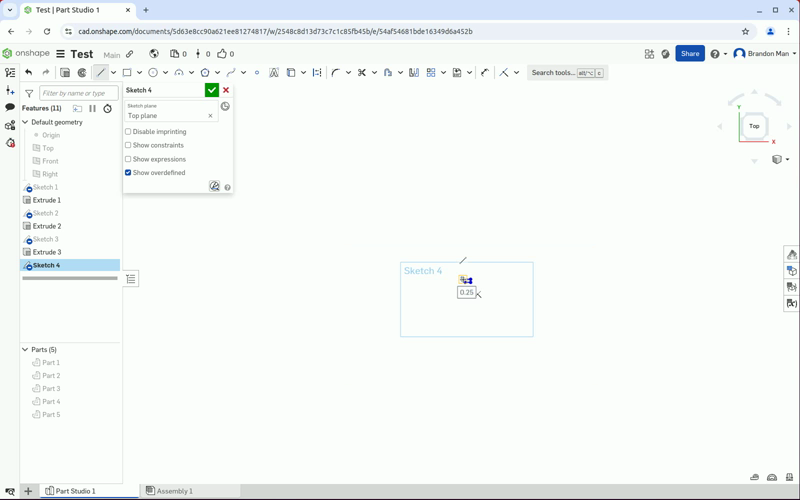
scroll(-6)
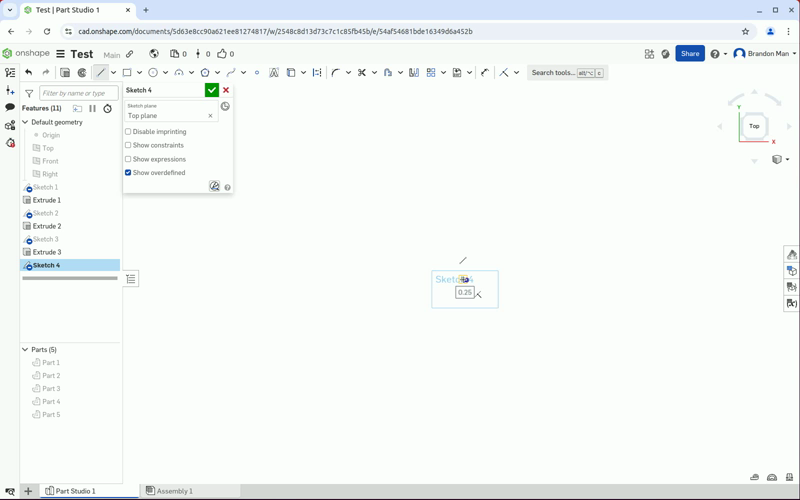
key(esc)
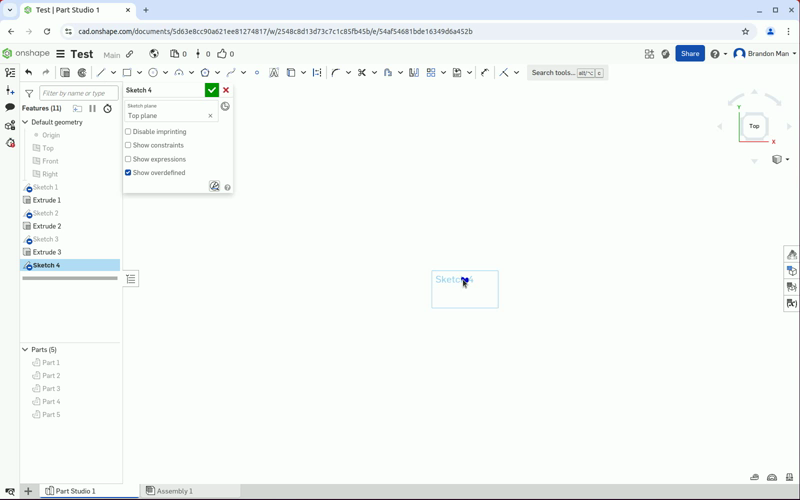
mouse_move(465, 280)
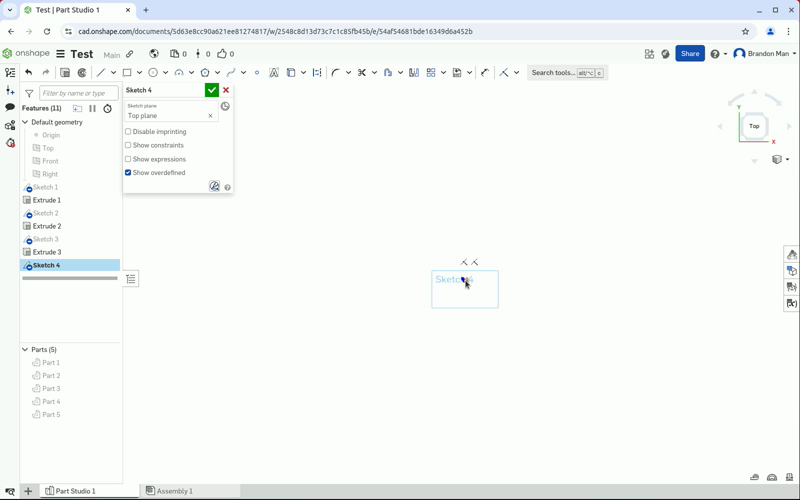
scroll(6)
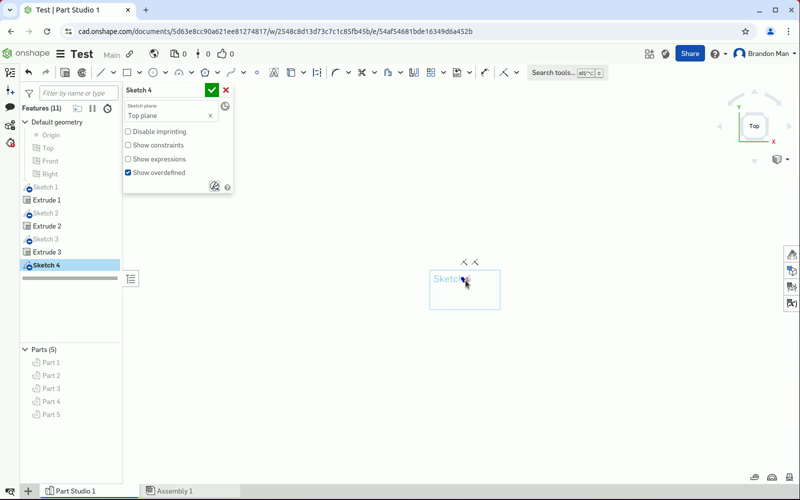
scroll(6)
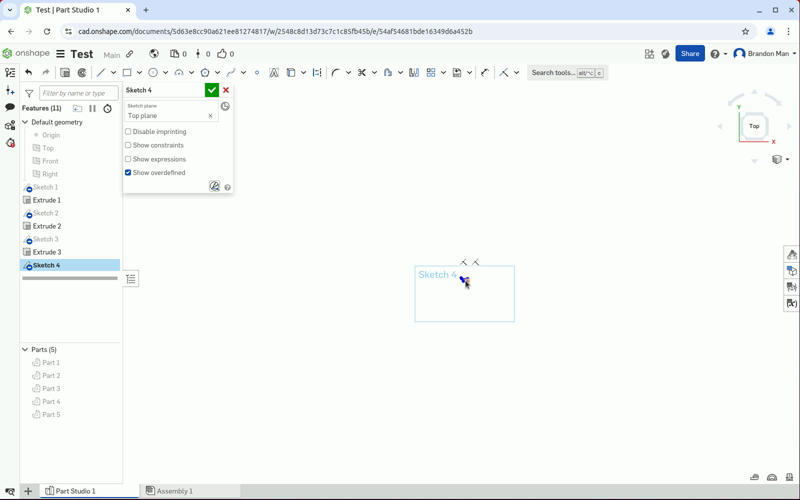
scroll(6)
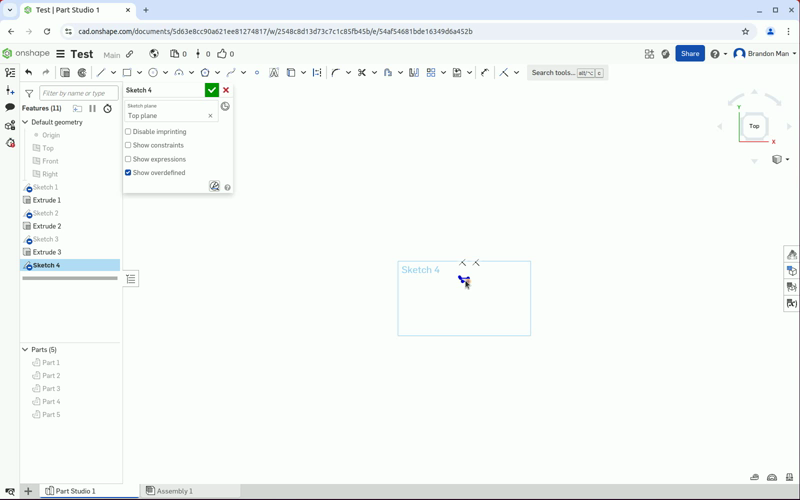
scroll(6)
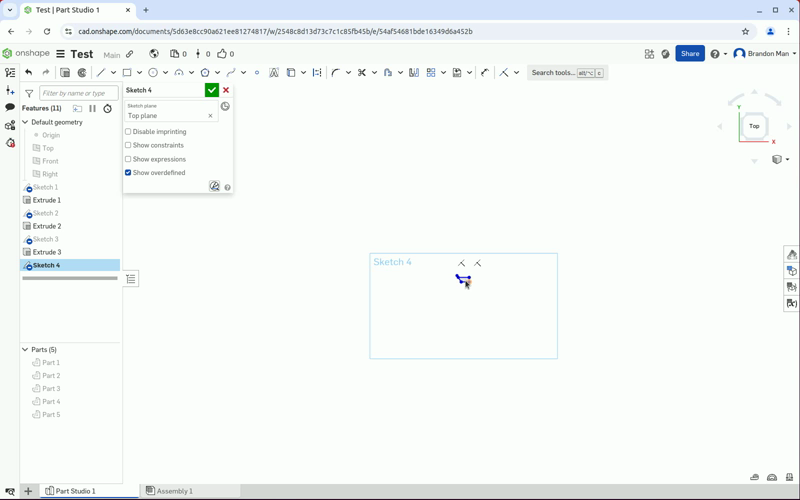
scroll(6)
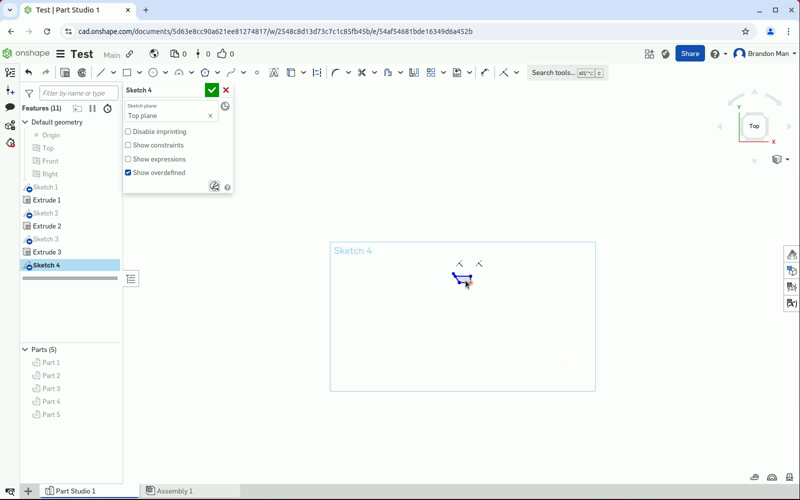
scroll(6)
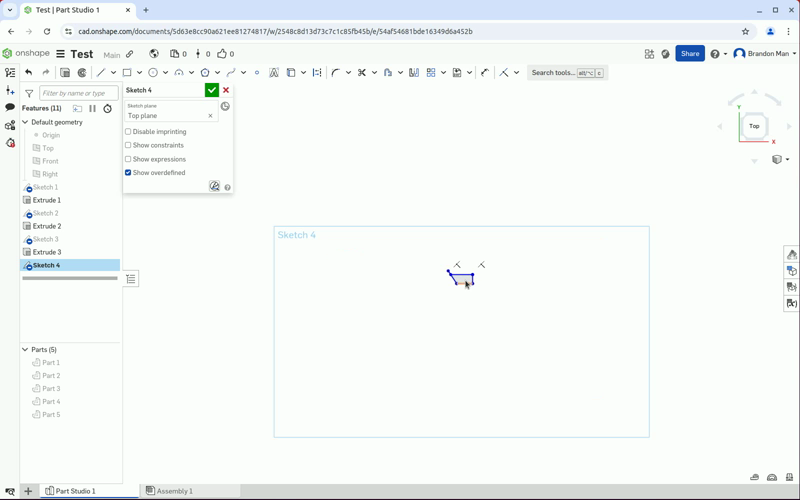
scroll(6)
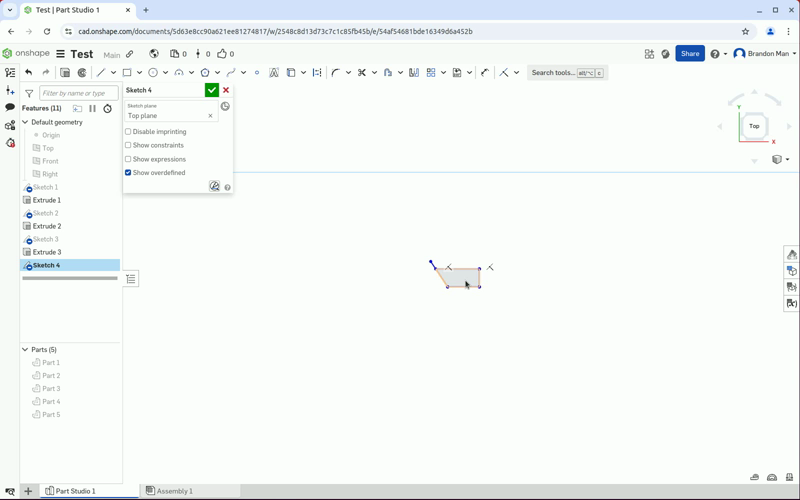
click(465, 280)
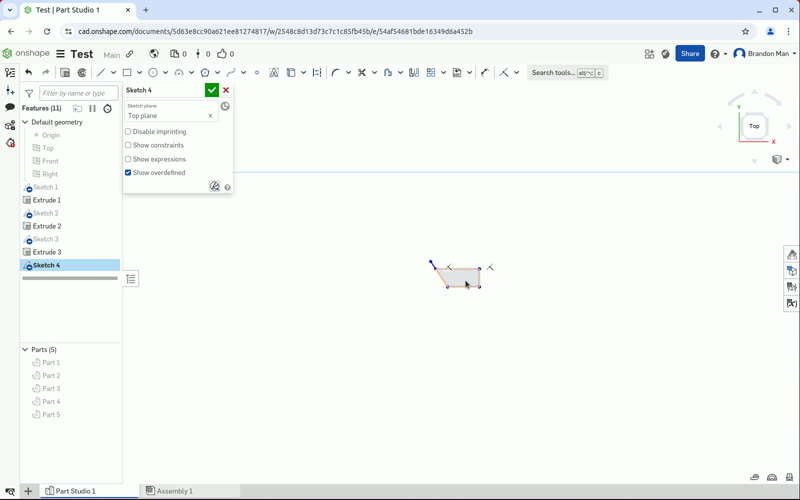
scroll(-6)
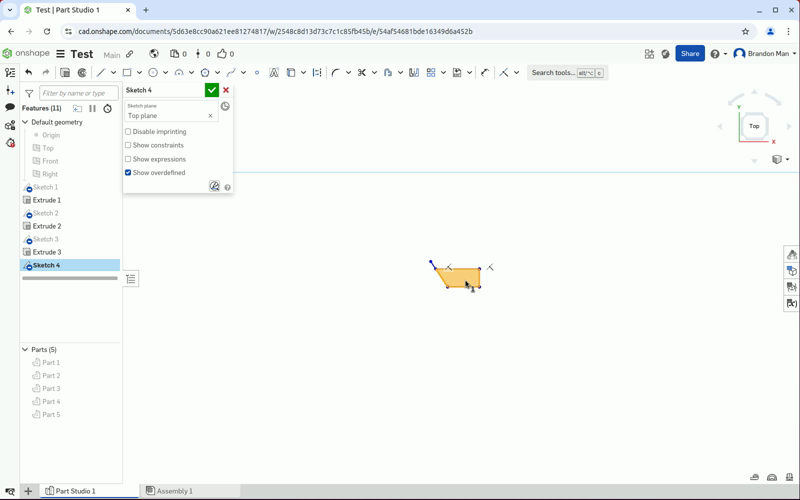
scroll(-6)
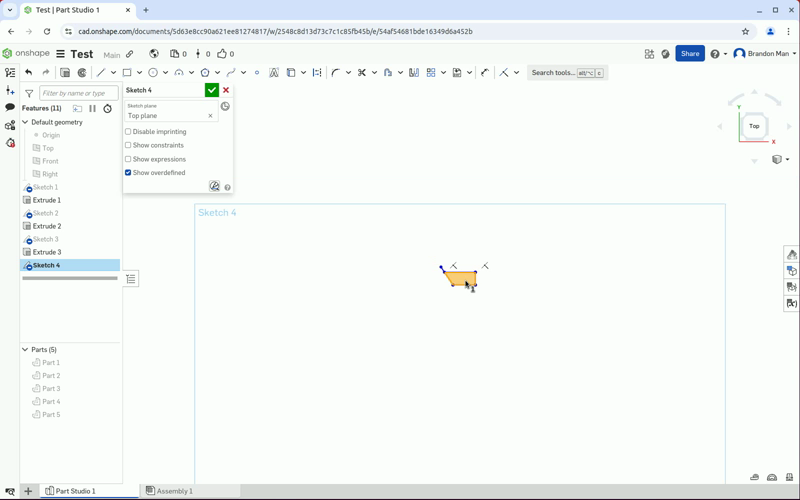
scroll(-6)
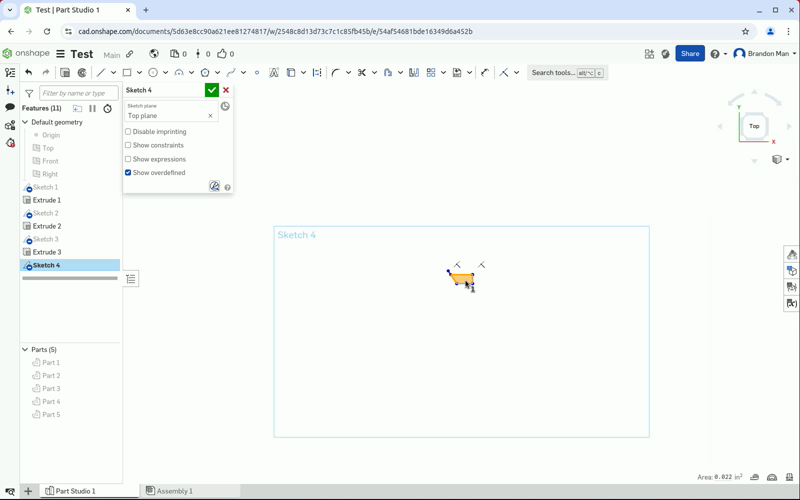
scroll(-6)
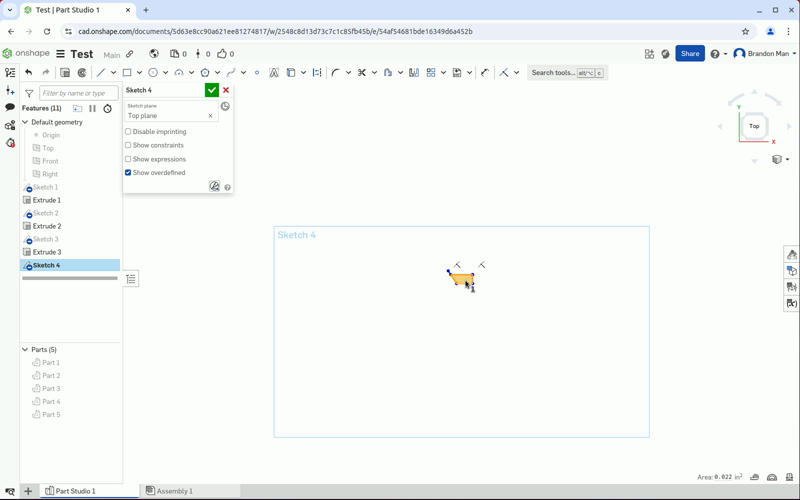
scroll(-6)
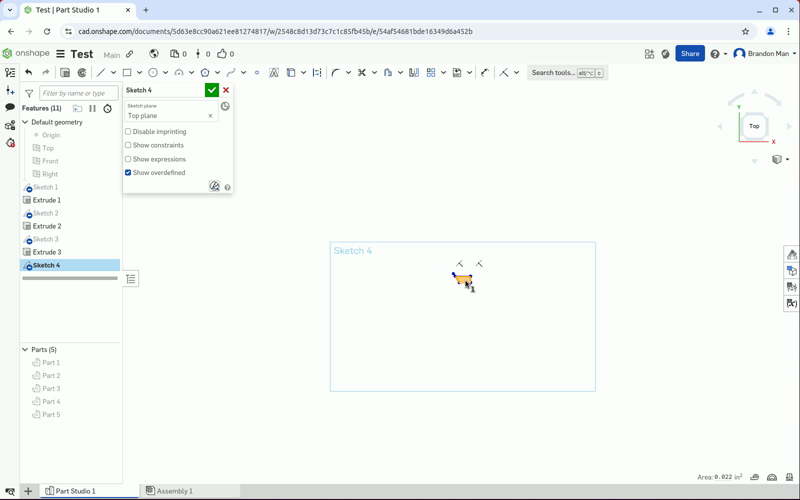
scroll(-6)
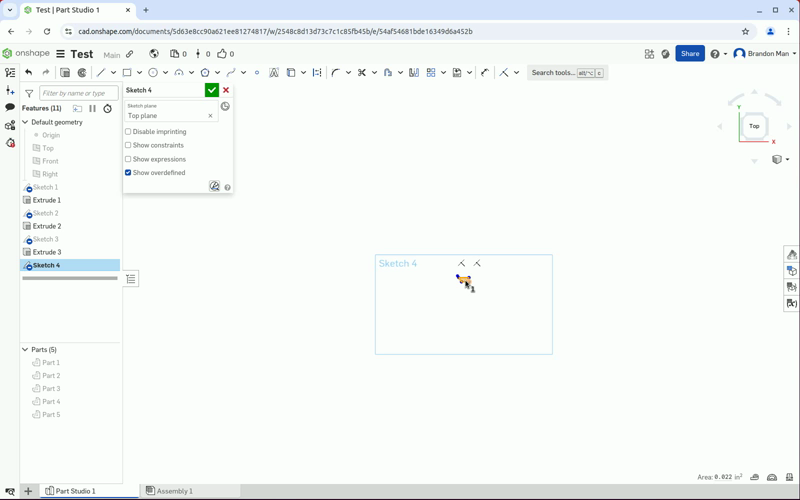
scroll(-6)
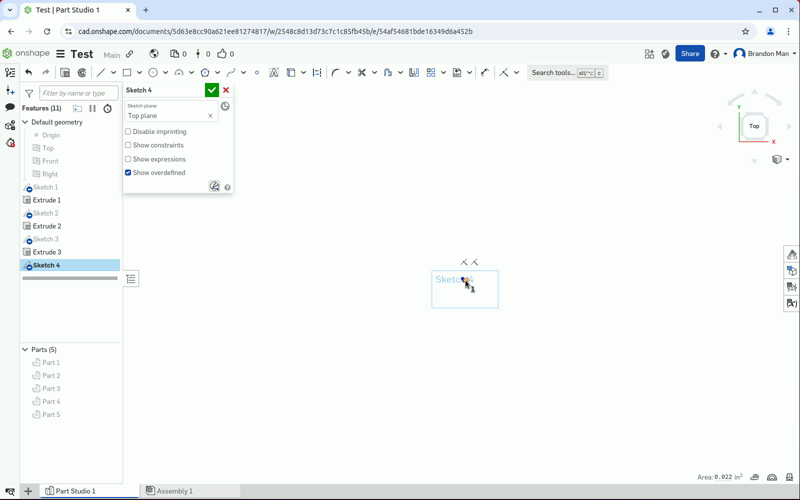
mouse_move(73, 352)
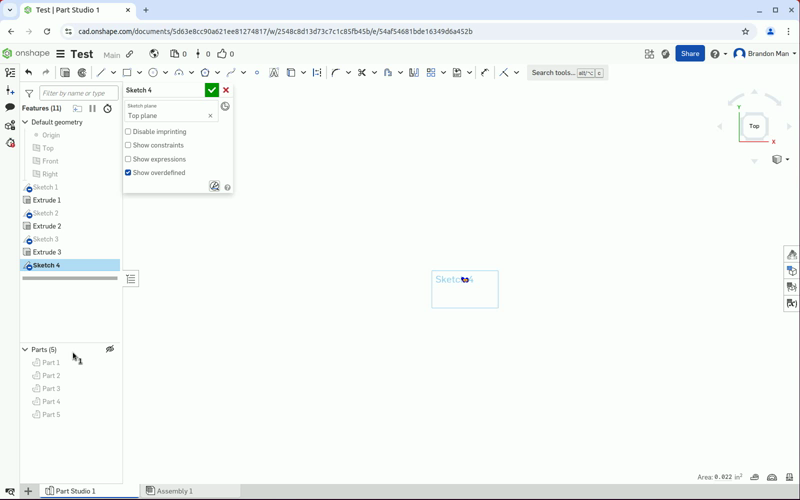
key(shift+y)
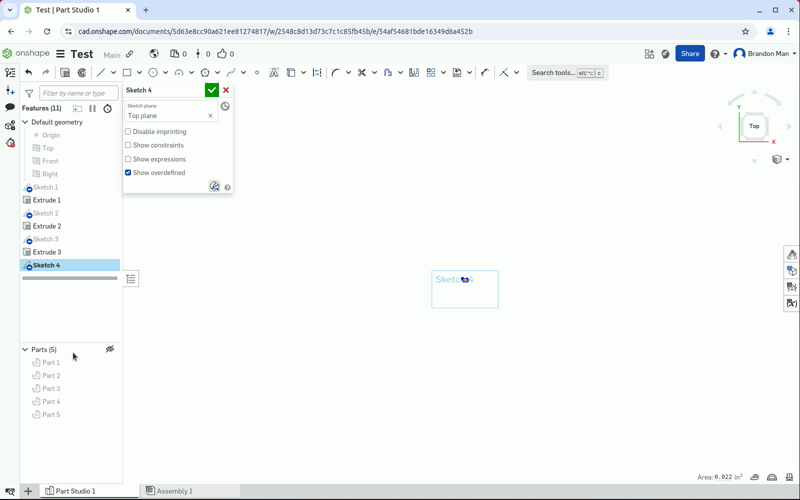
key(shift+e)
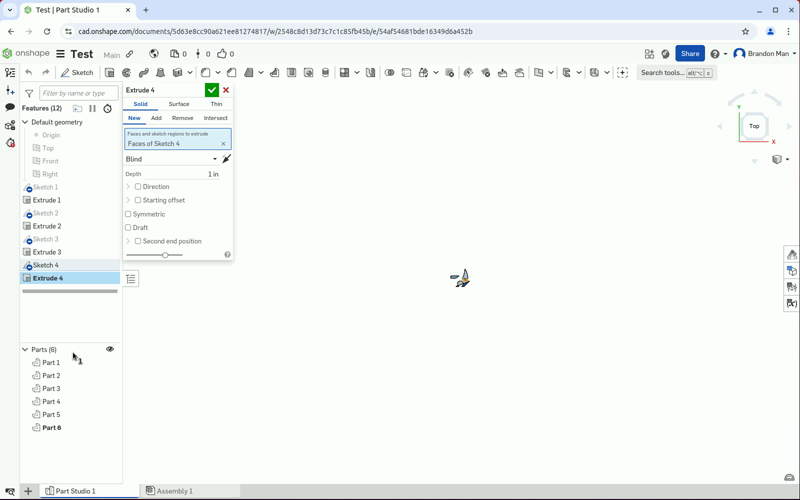
mouse_move(143, 106)
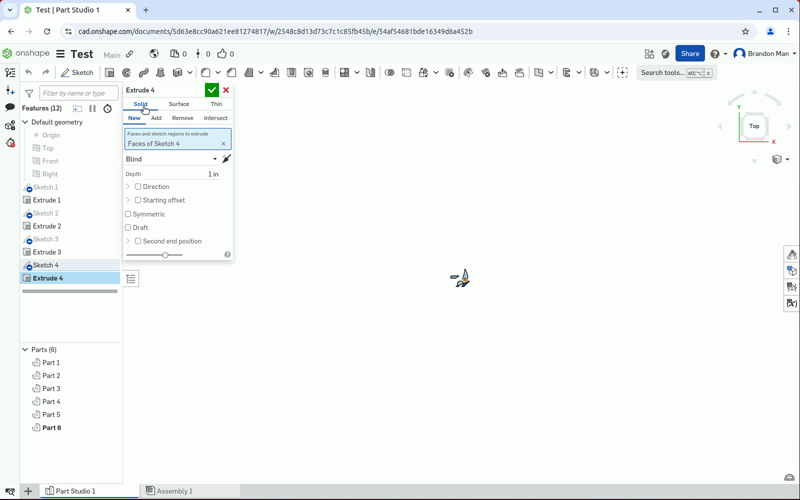
click(143, 106)
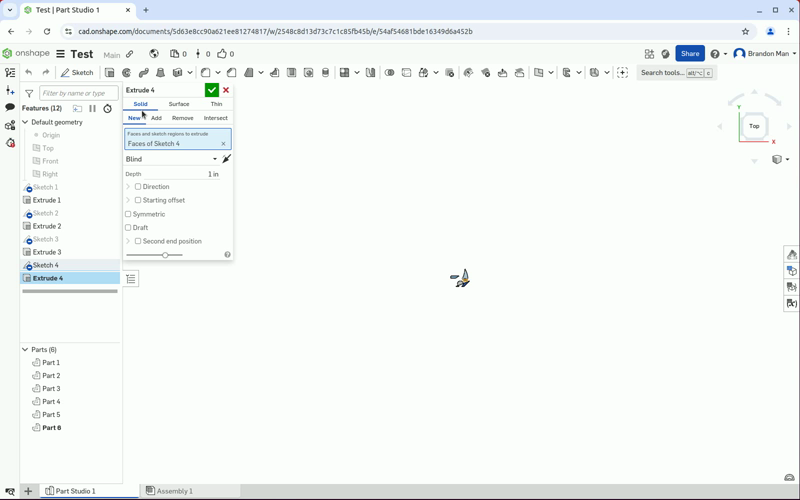
mouse_move(137, 120)
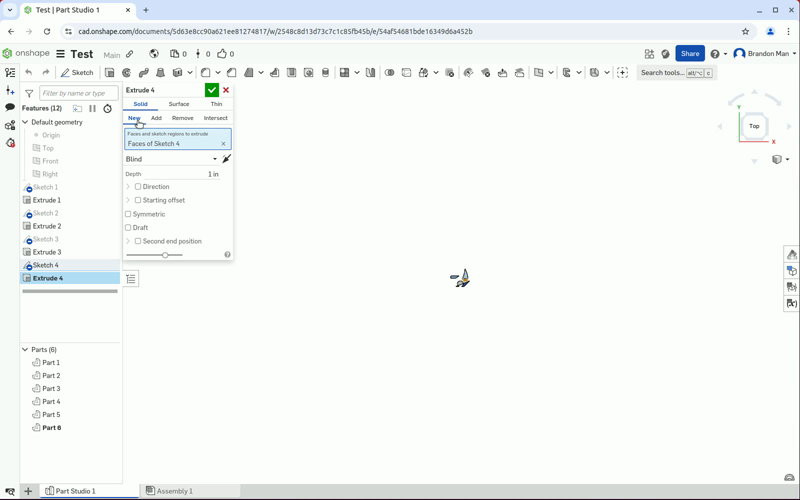
click(137, 120)
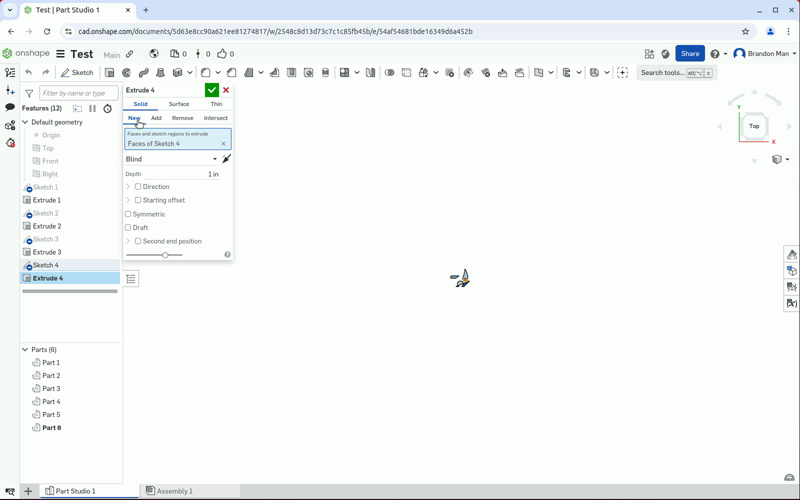
key(tab, 4)
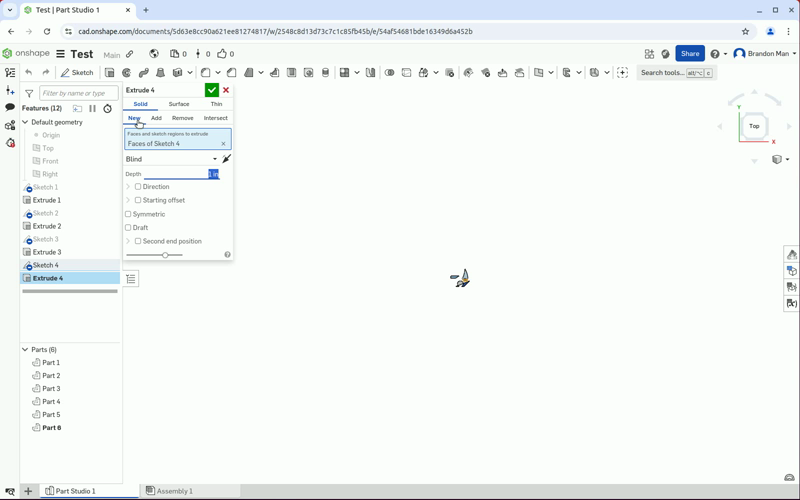
text(23.108)
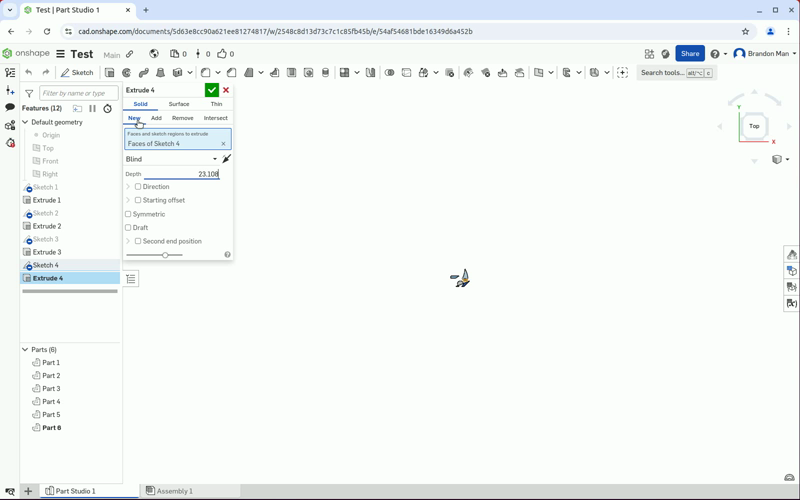
key(enter)
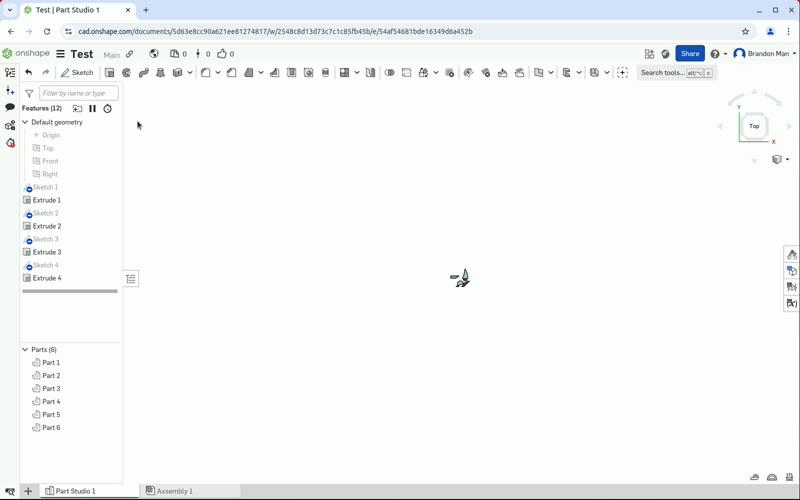
key(shift+h)
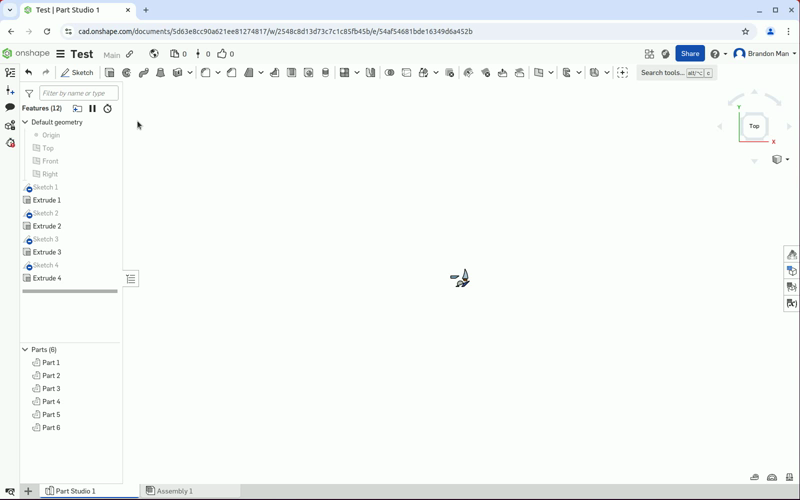
key(shift+h)
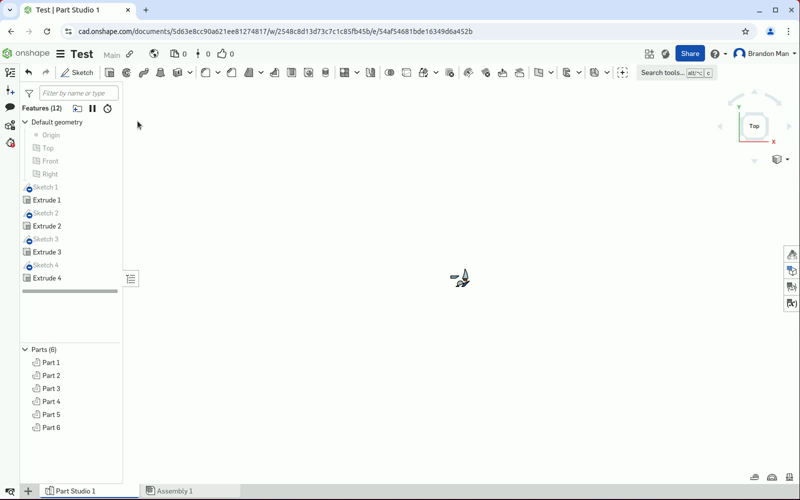
mouse_move(73, 189)
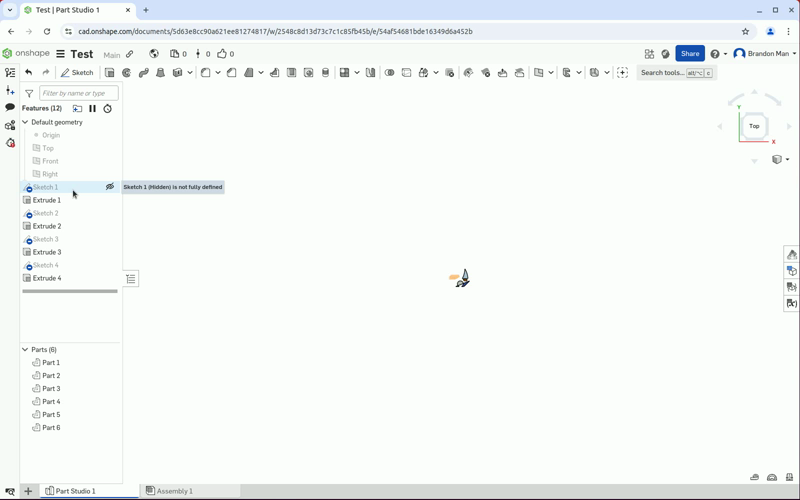
click(73, 189)
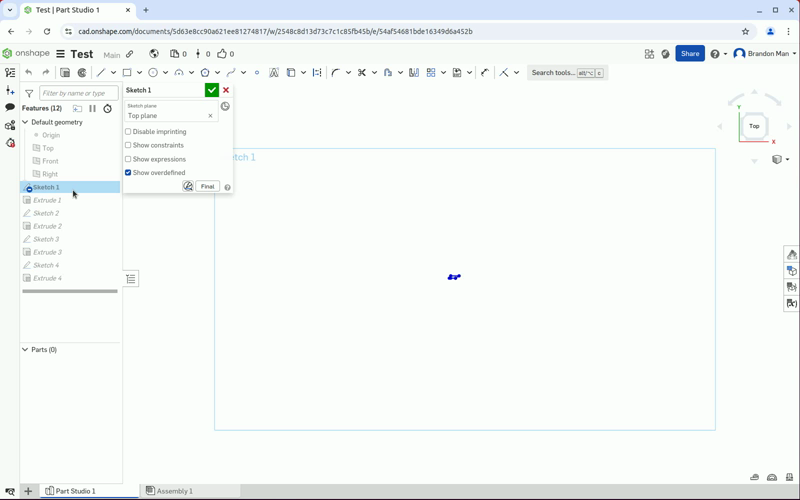
mouse_move(229, 92)
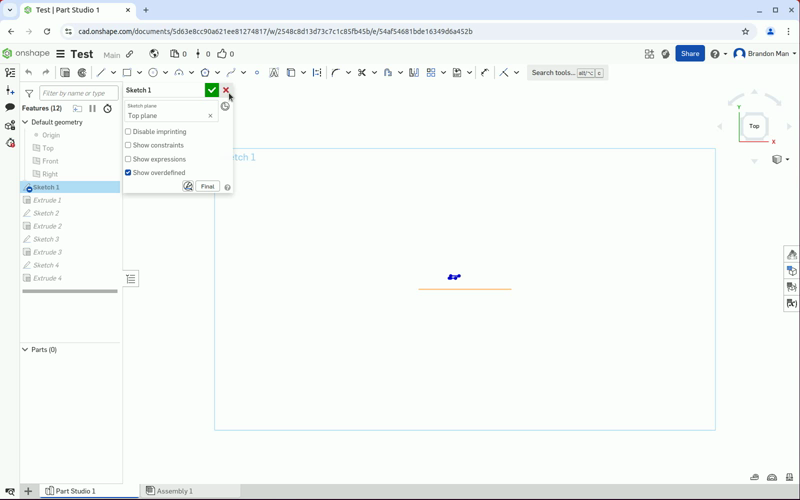
click(229, 92)
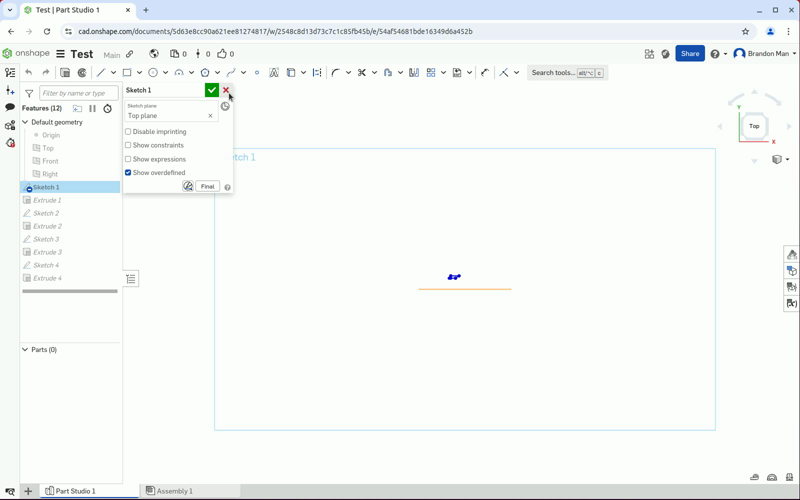
key(shift+s)
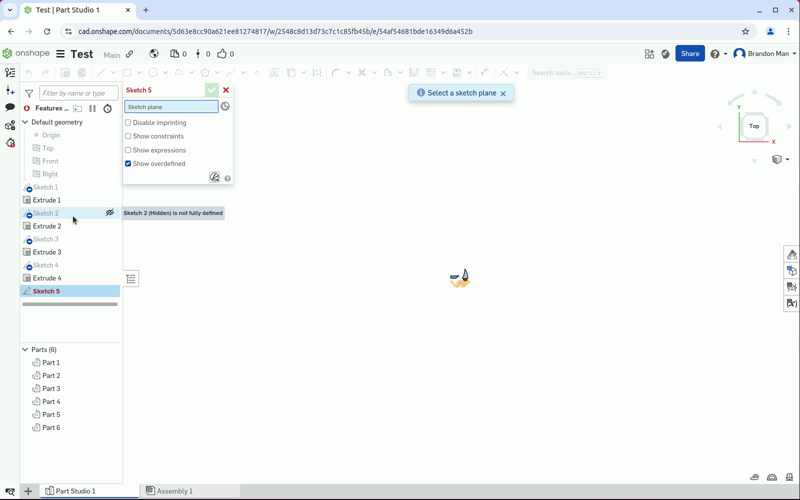
scroll(3)
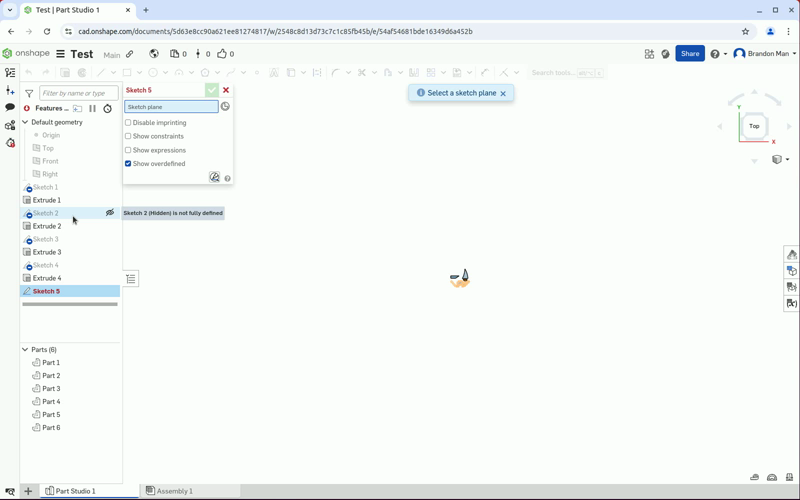
mouse_move(73, 150)
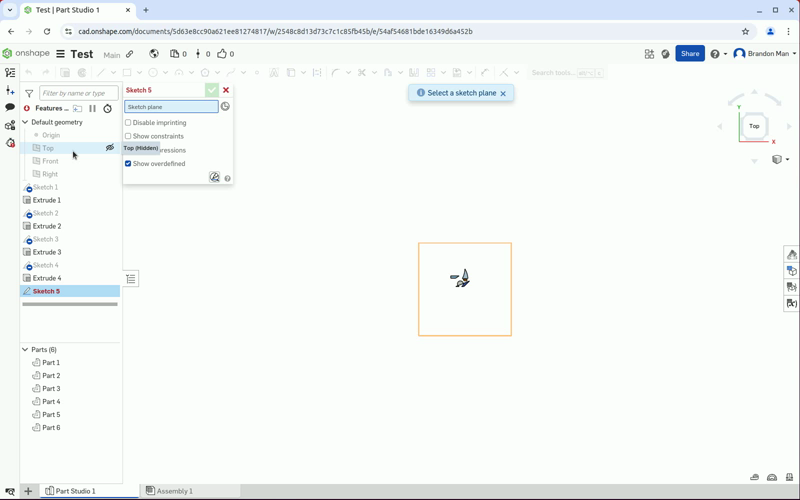
click(73, 150)
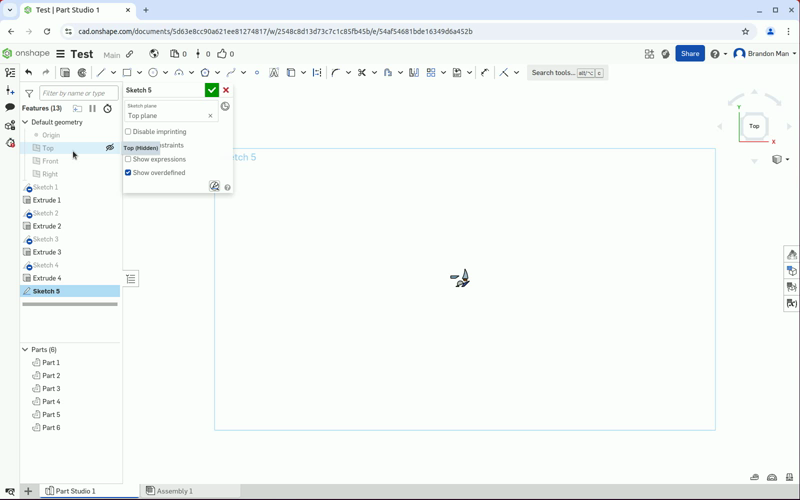
mouse_move(73, 352)
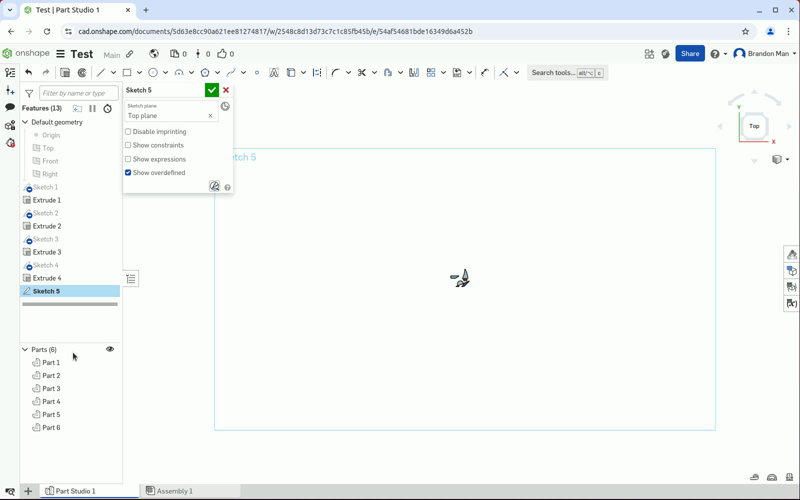
key(y)
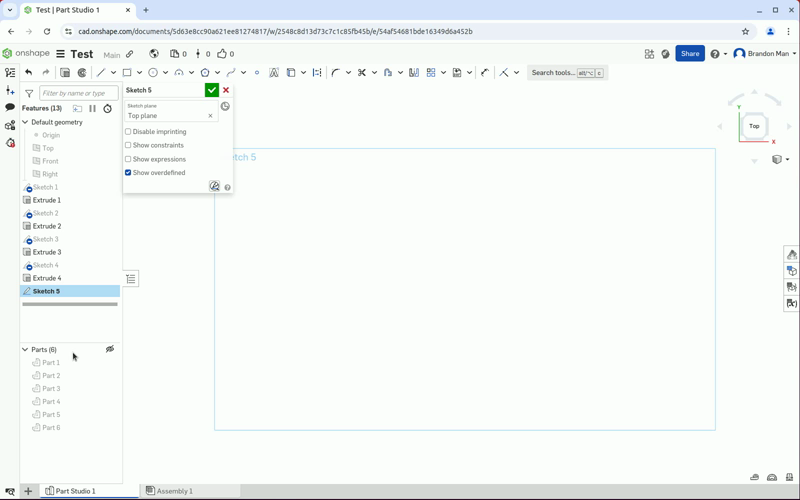
key(l)
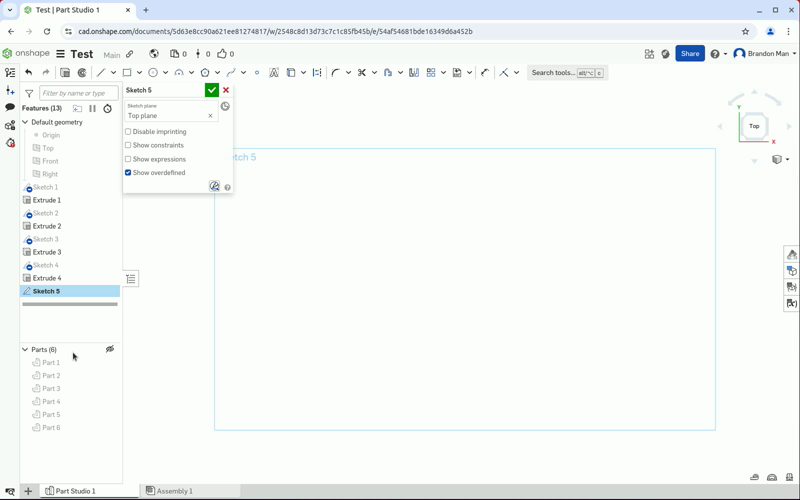
key_down(shift)
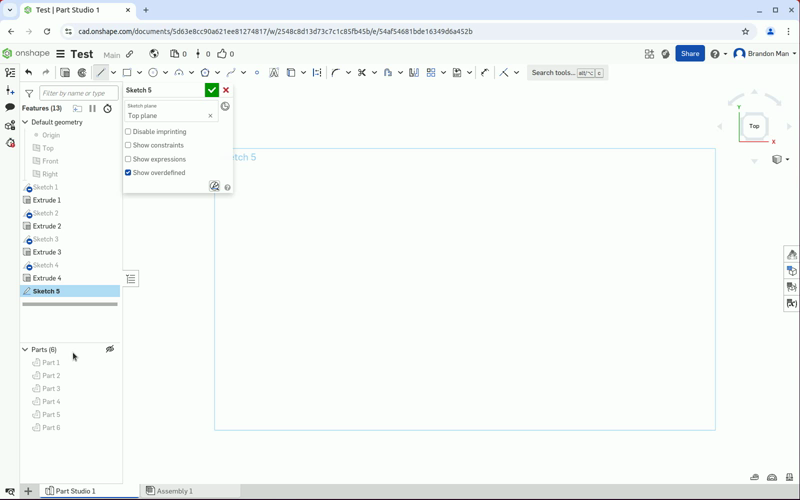
mouse_move(456, 280)
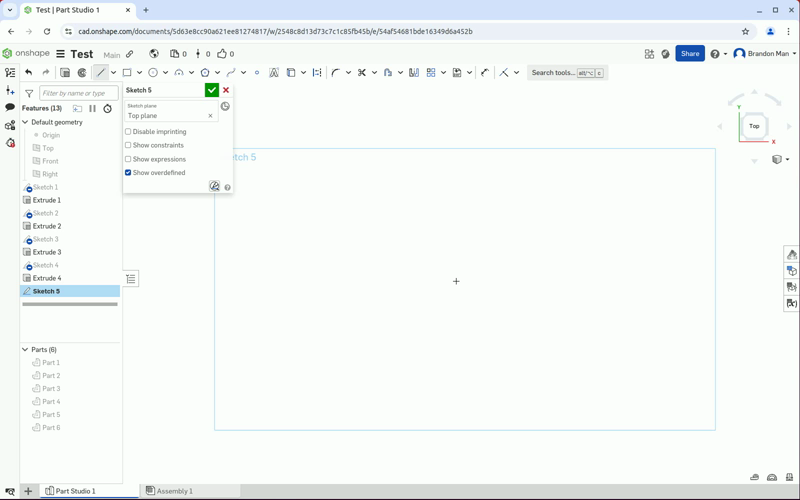
click(456, 280)
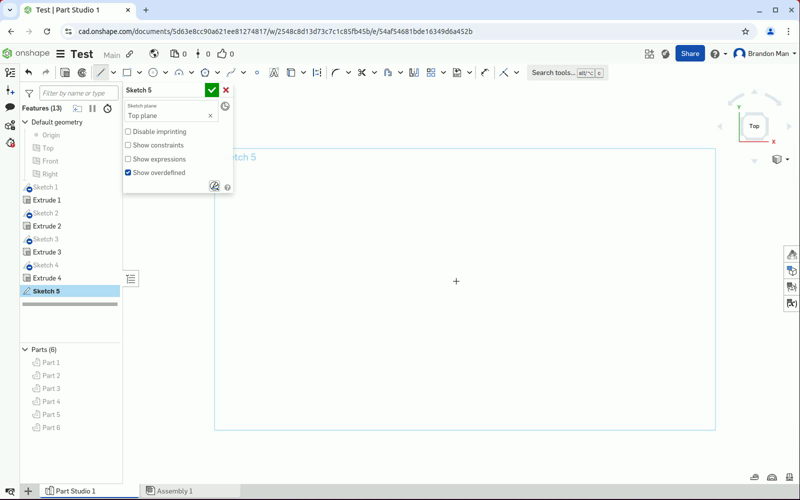
key_up(shift)
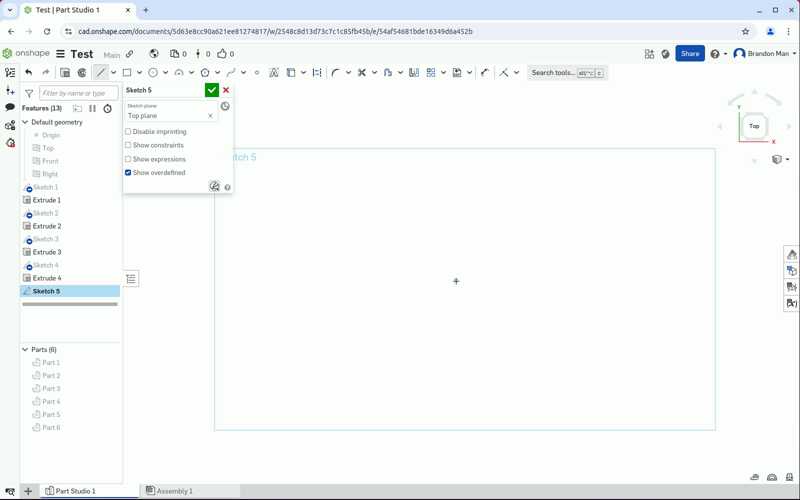
key_down(shift)
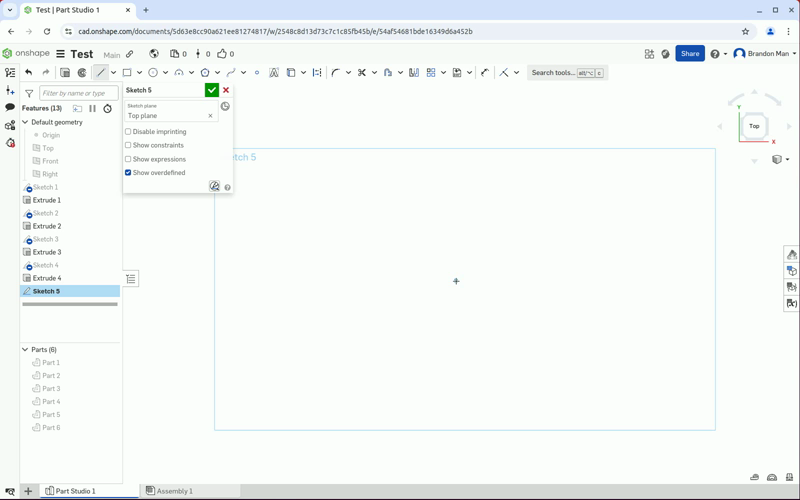
mouse_move(486, 280)
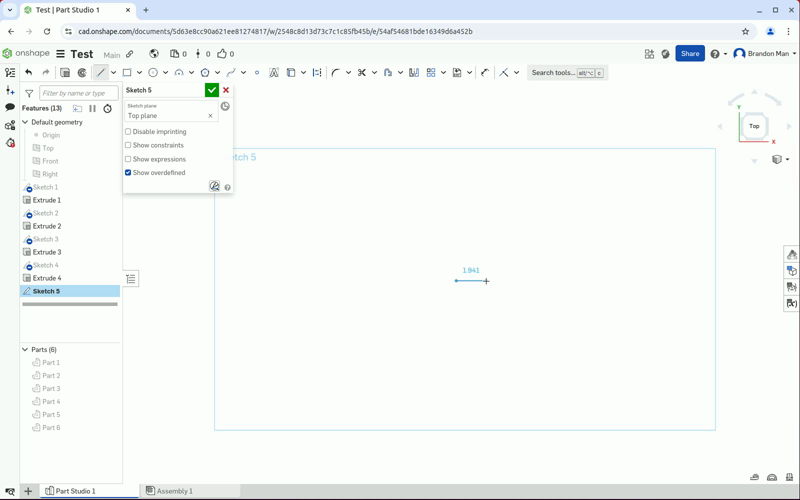
mouse_move(467, 280)
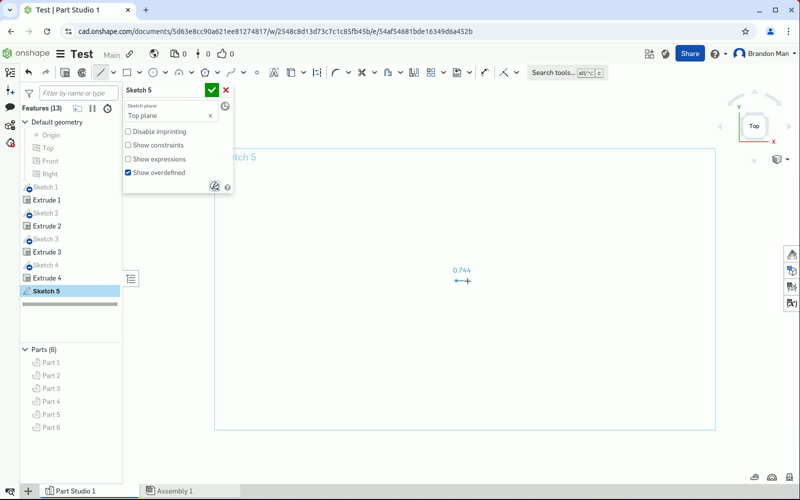
click(467, 280)
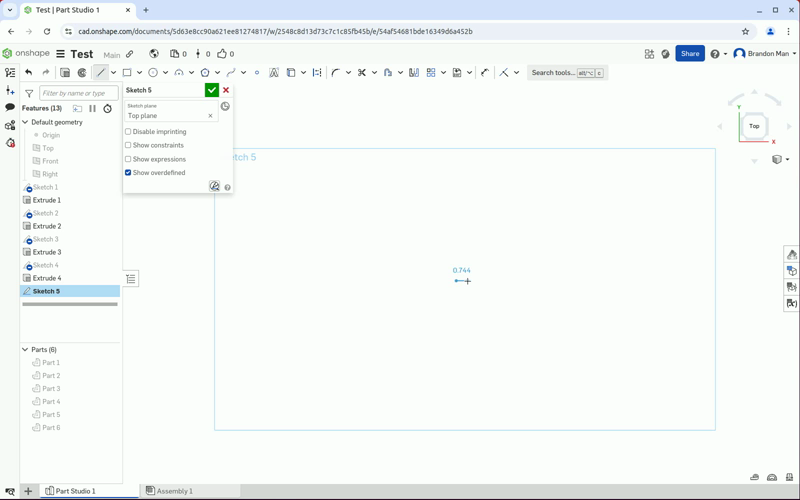
key_up(shift)
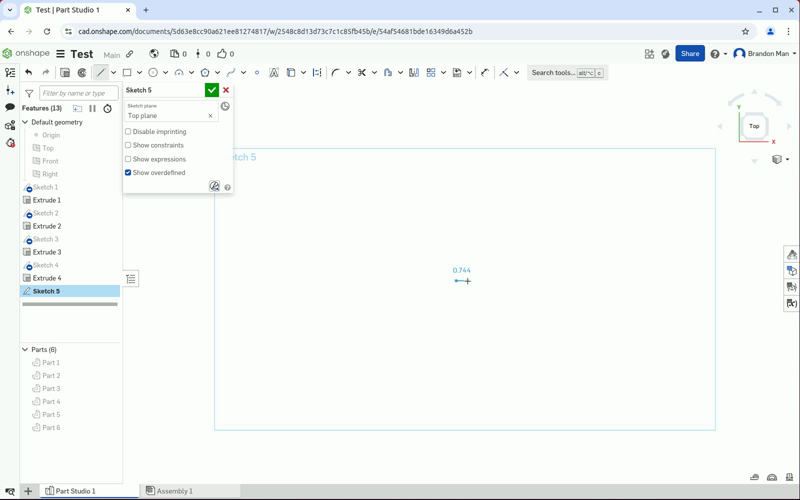
key_down(shift)
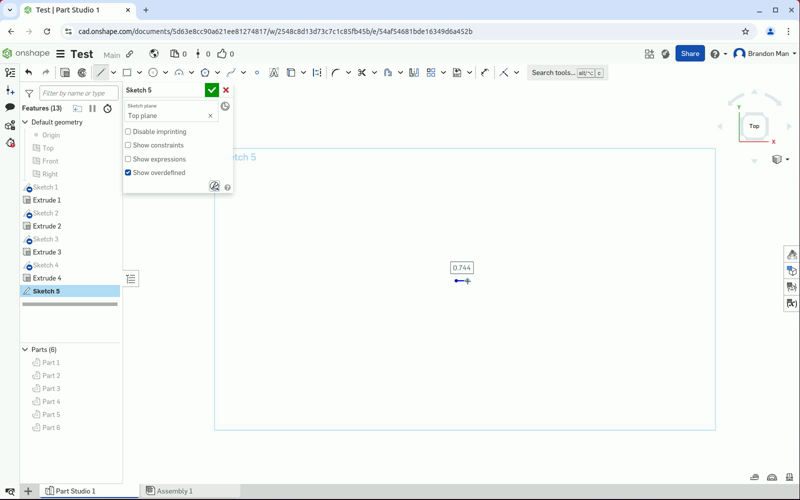
mouse_move(497, 280)
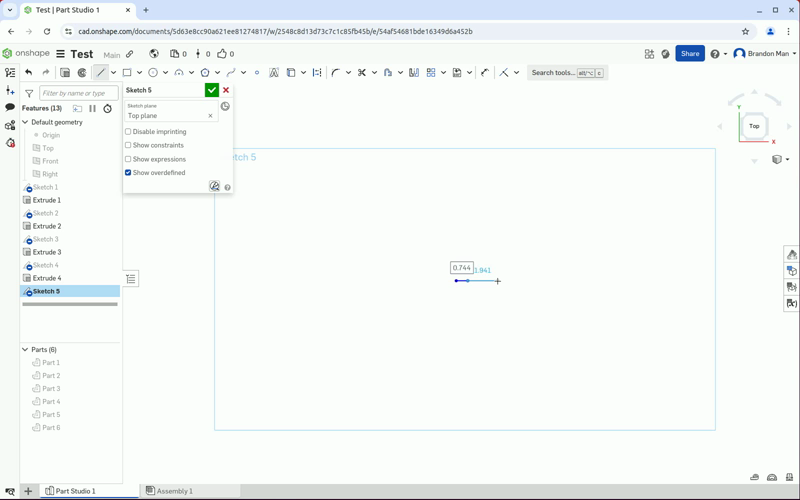
mouse_move(467, 279)
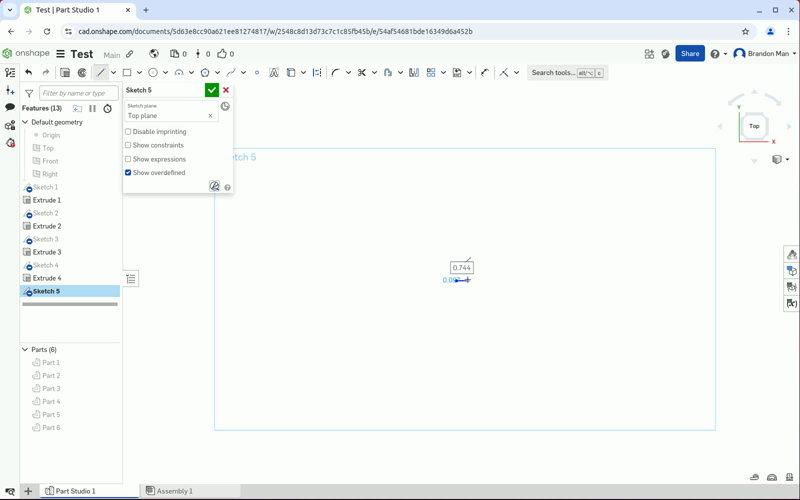
scroll(6)
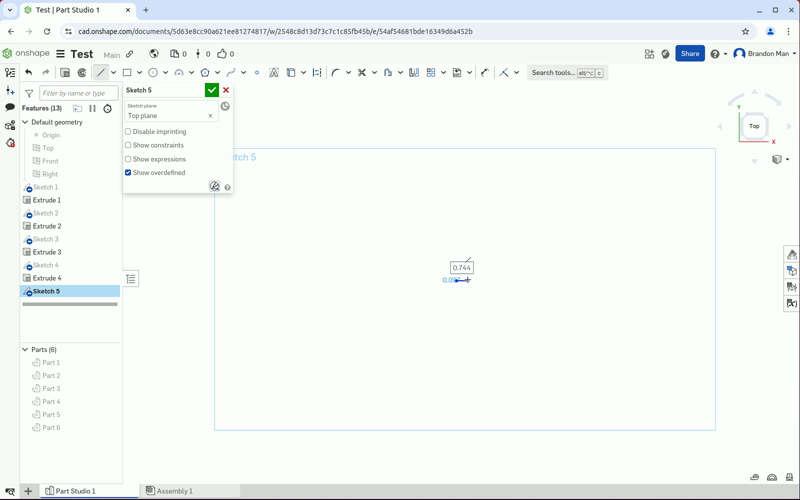
scroll(6)
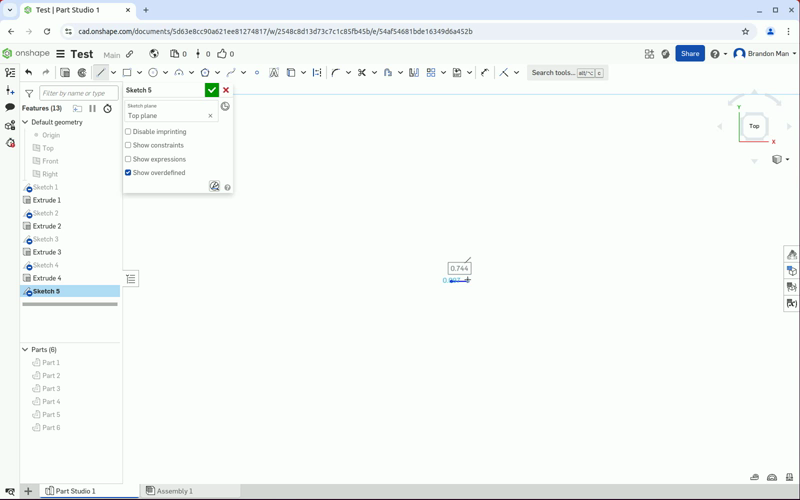
scroll(6)
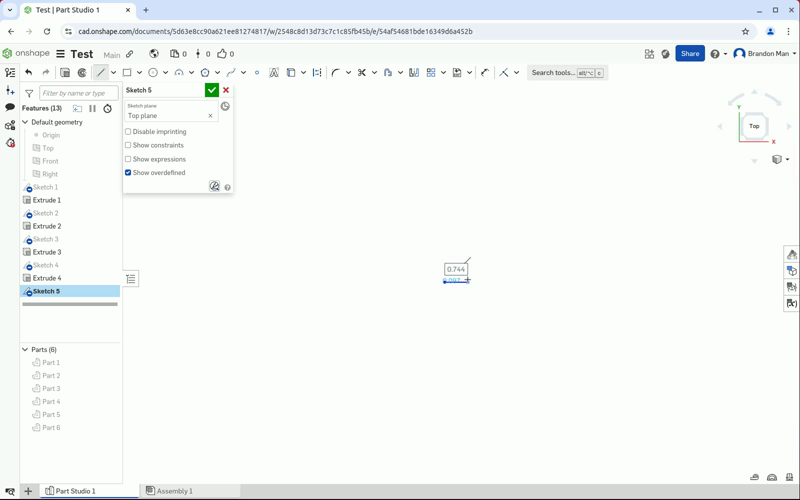
scroll(6)
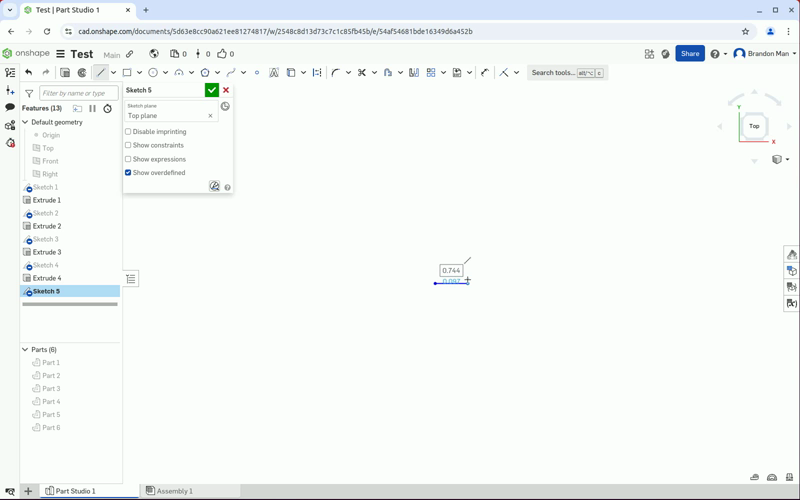
scroll(6)
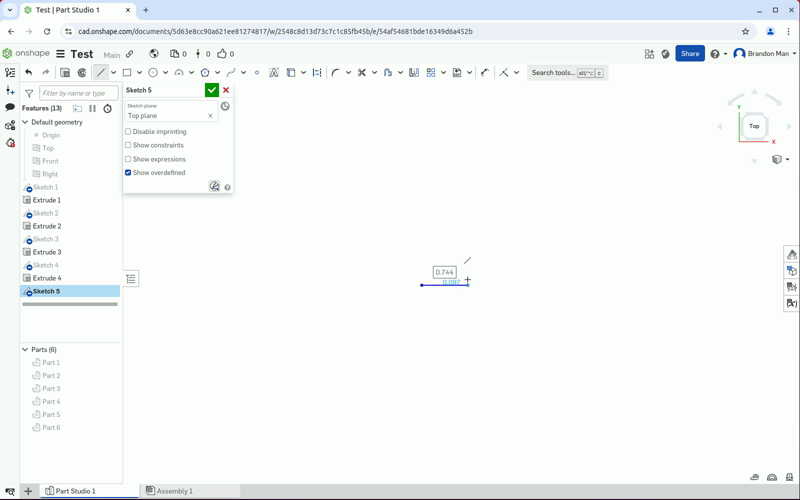
scroll(6)
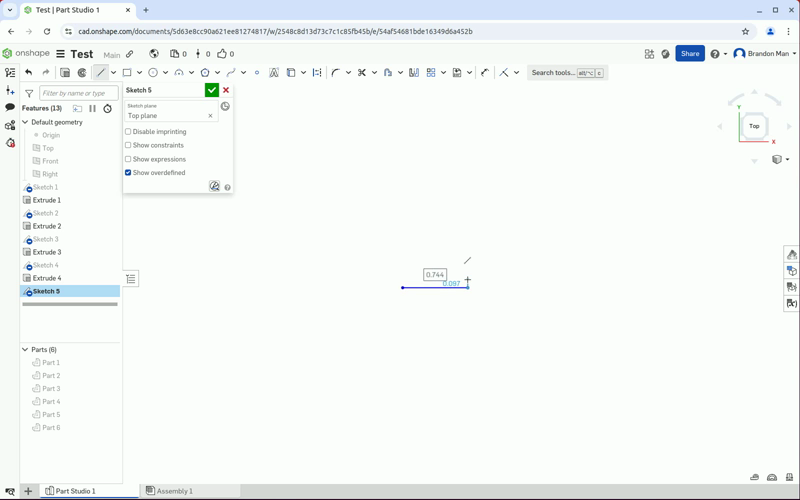
scroll(6)
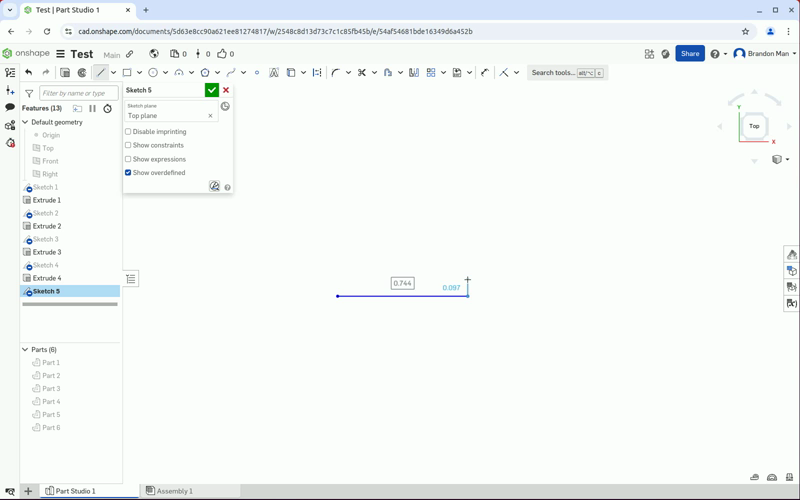
click(467, 279)
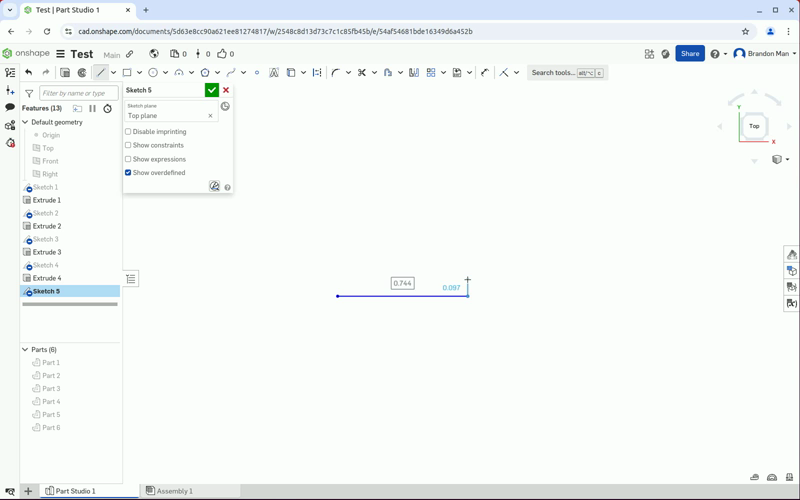
scroll(-6)
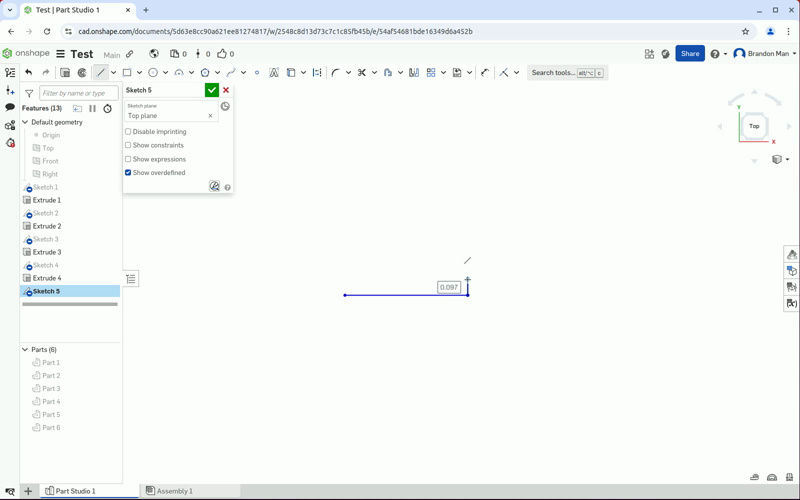
scroll(-6)
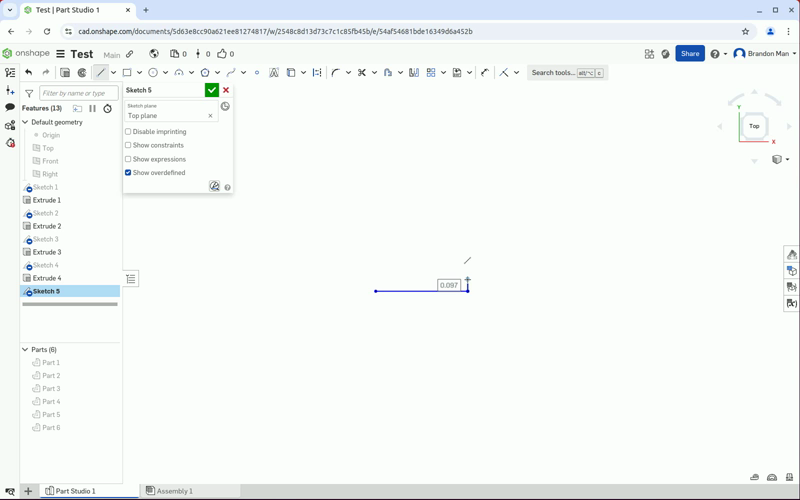
scroll(-6)
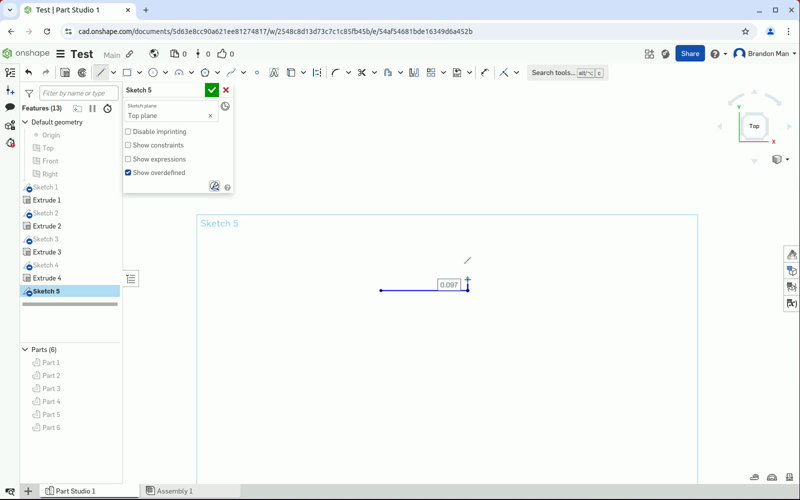
scroll(-6)
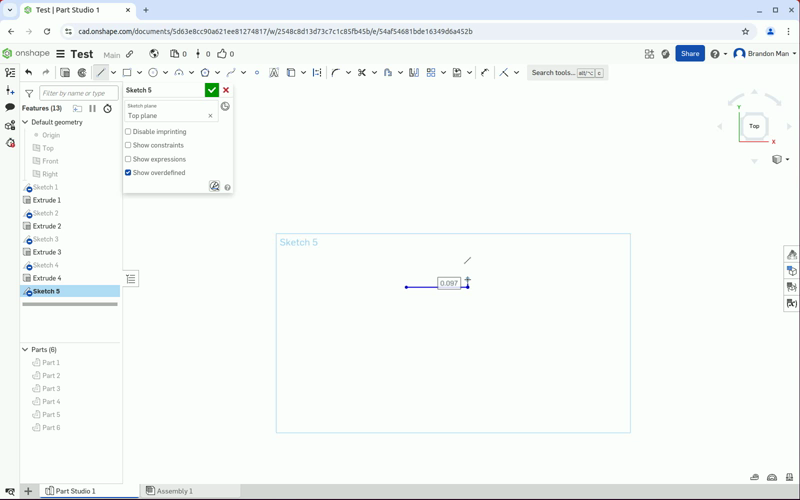
scroll(-6)
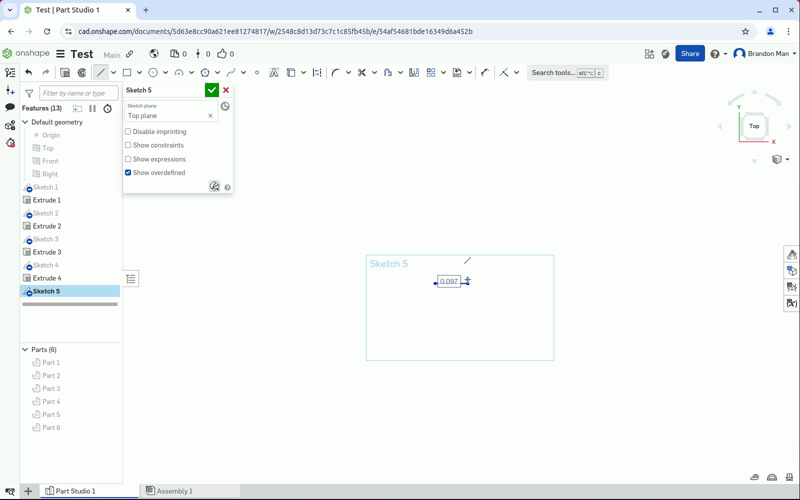
scroll(-6)
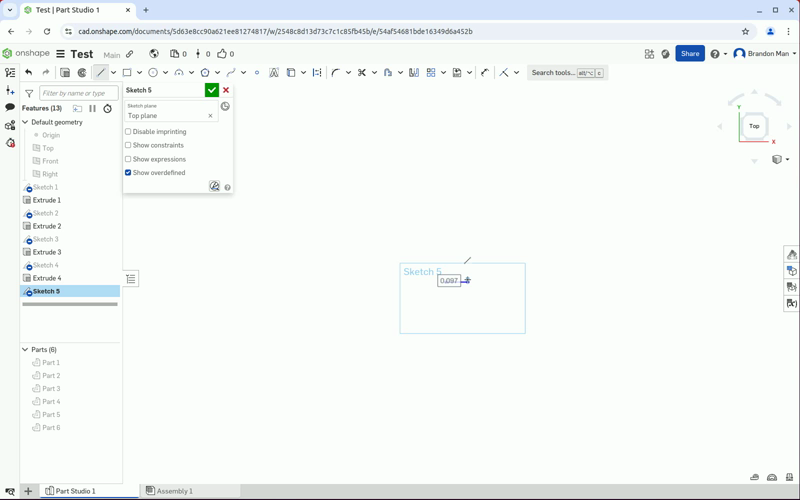
scroll(-6)
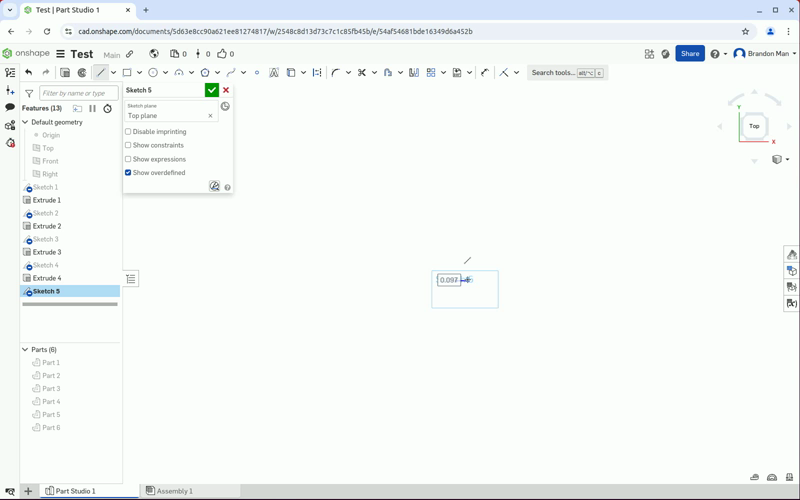
key_up(shift)
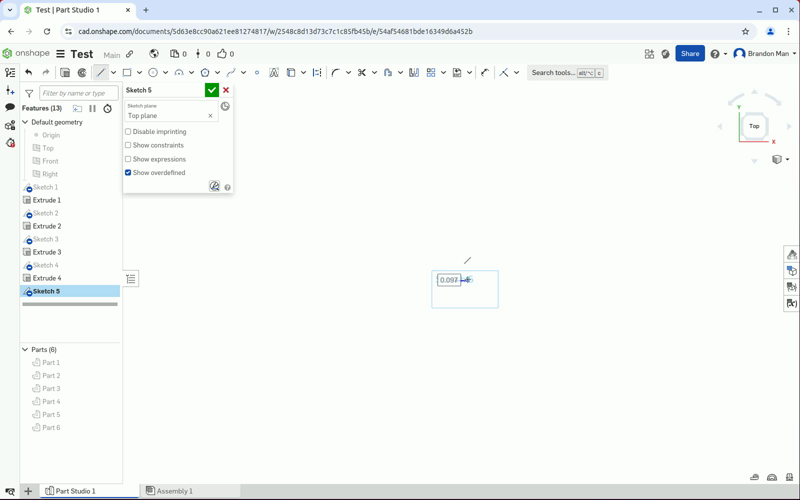
key_down(shift)
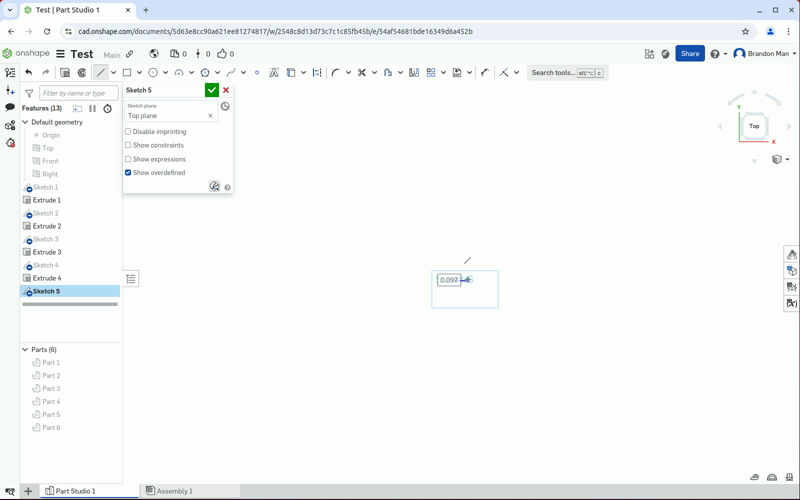
mouse_move(497, 279)
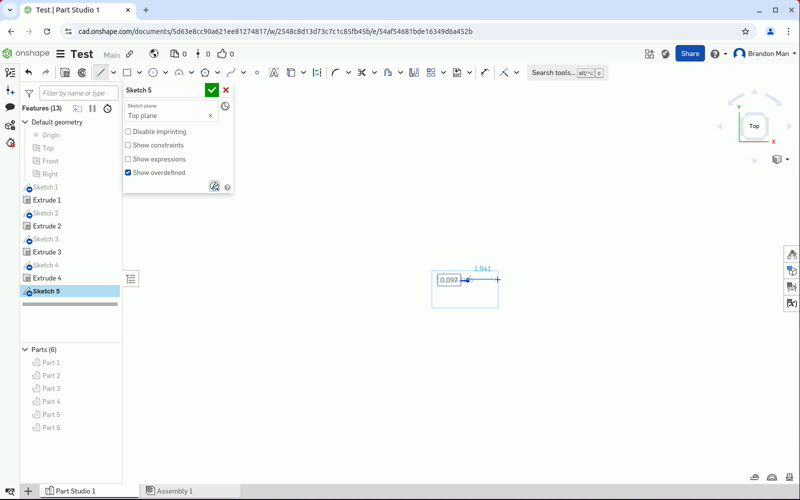
mouse_move(465, 279)
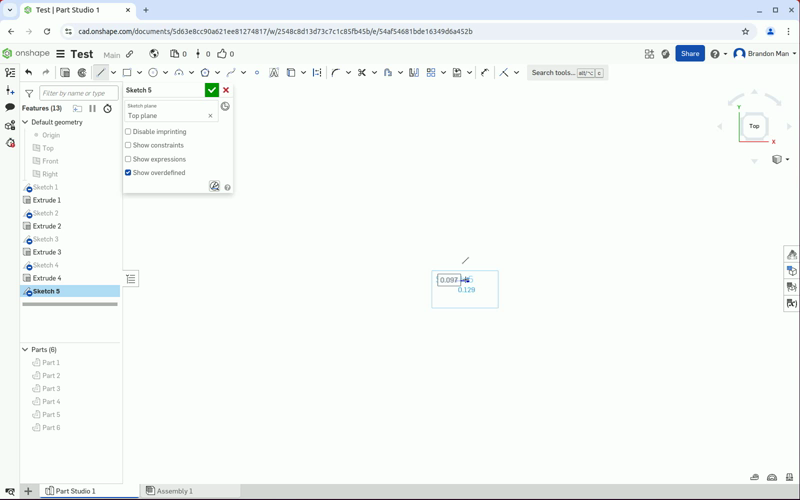
scroll(6)
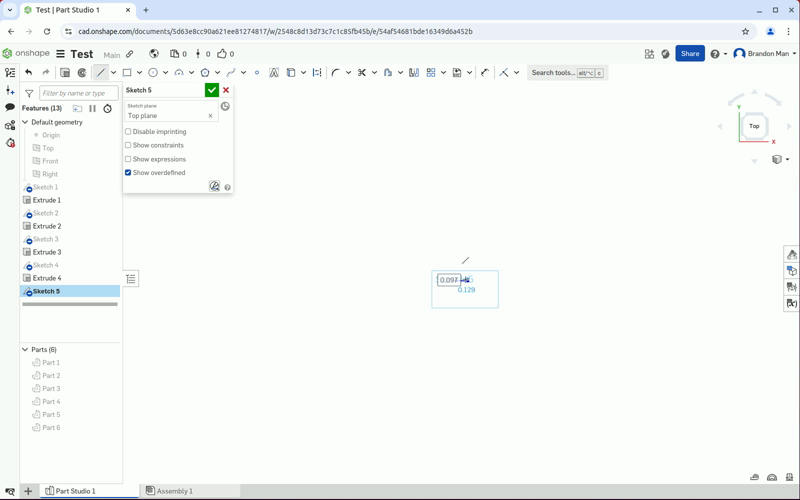
scroll(6)
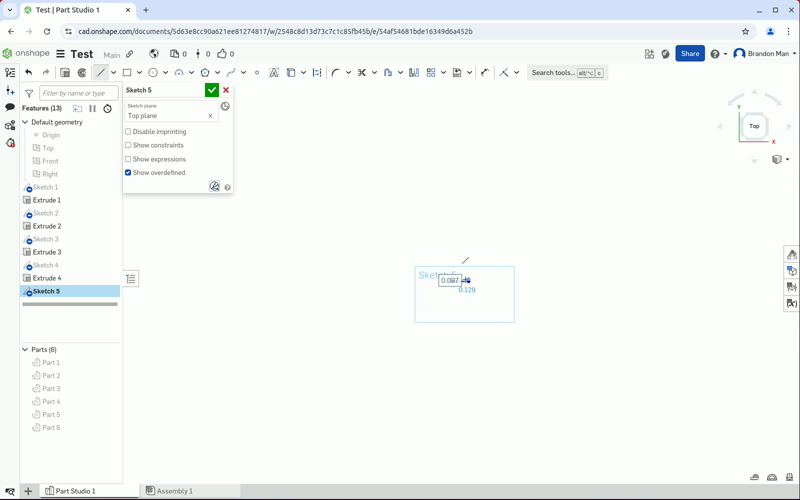
scroll(6)
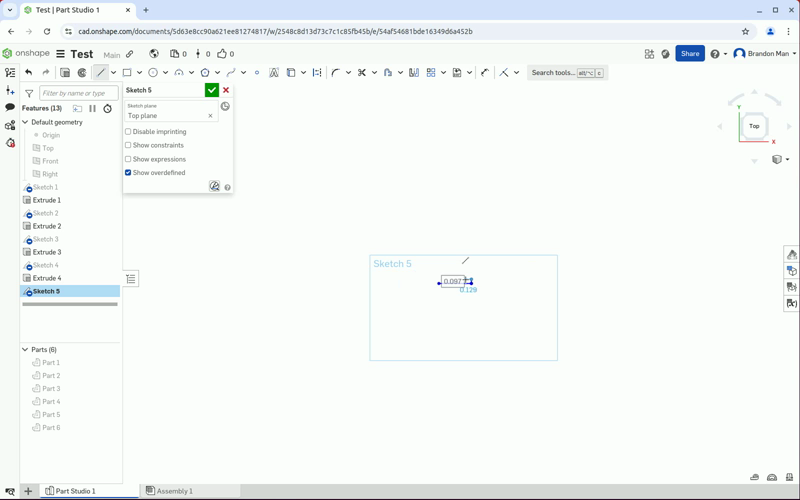
scroll(6)
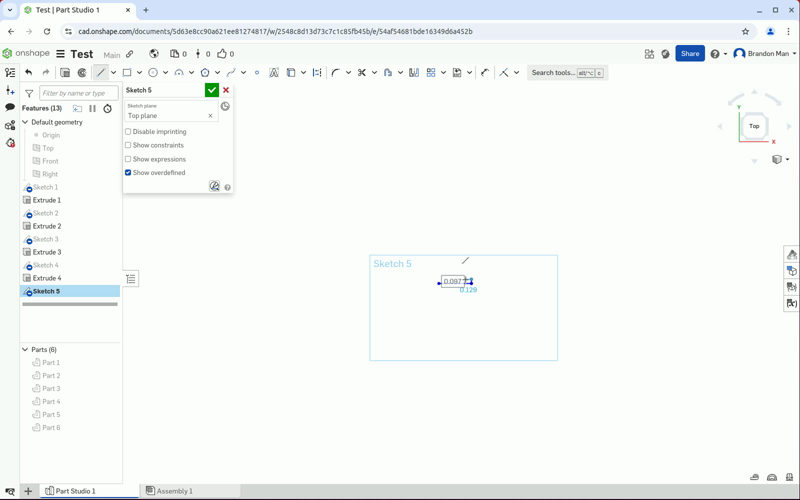
scroll(6)
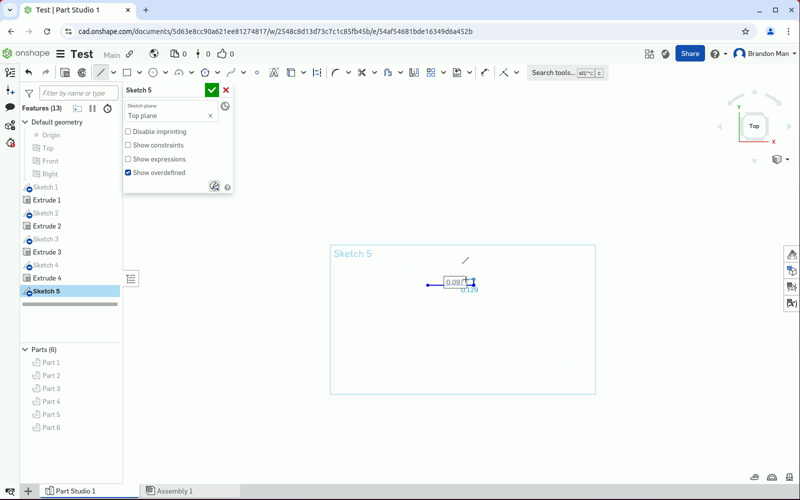
scroll(6)
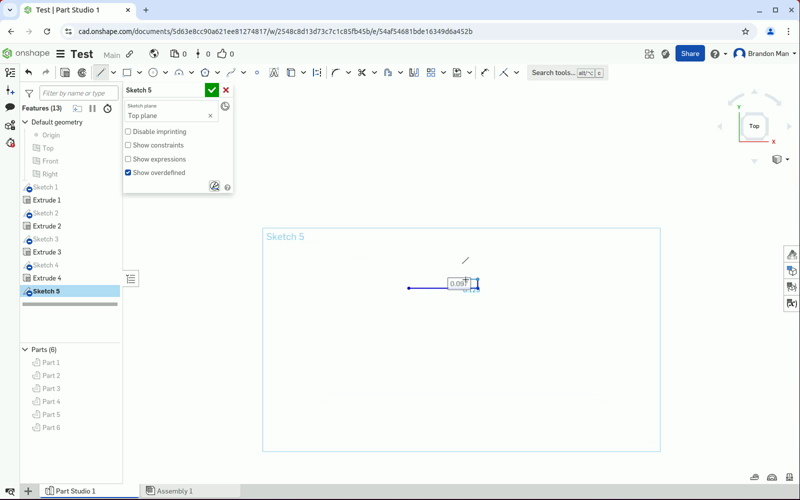
scroll(6)
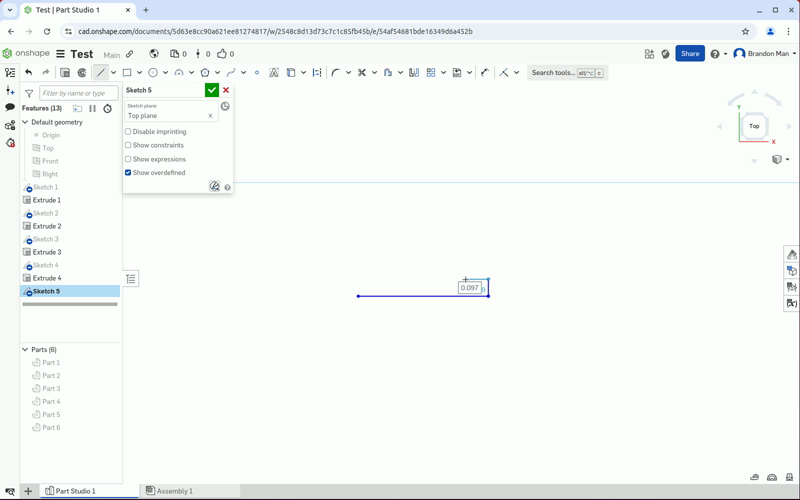
click(465, 279)
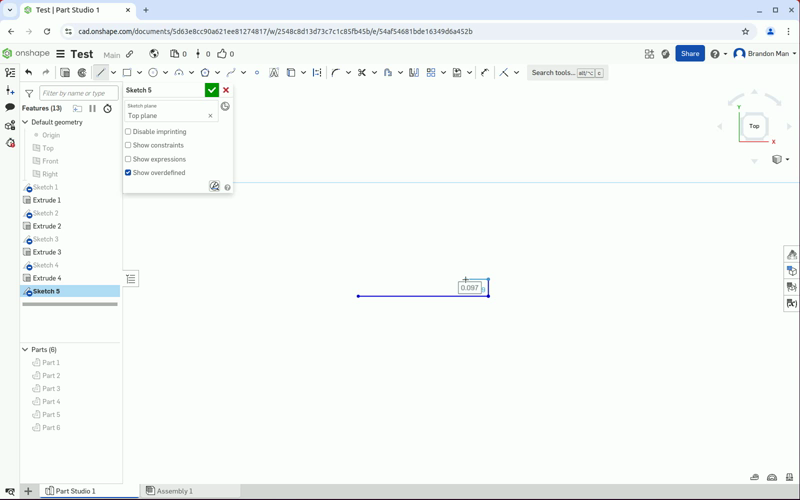
scroll(-6)
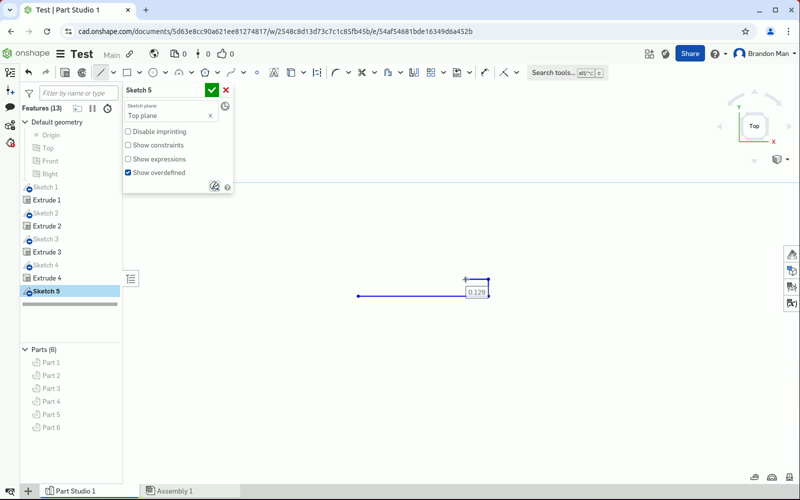
scroll(-6)
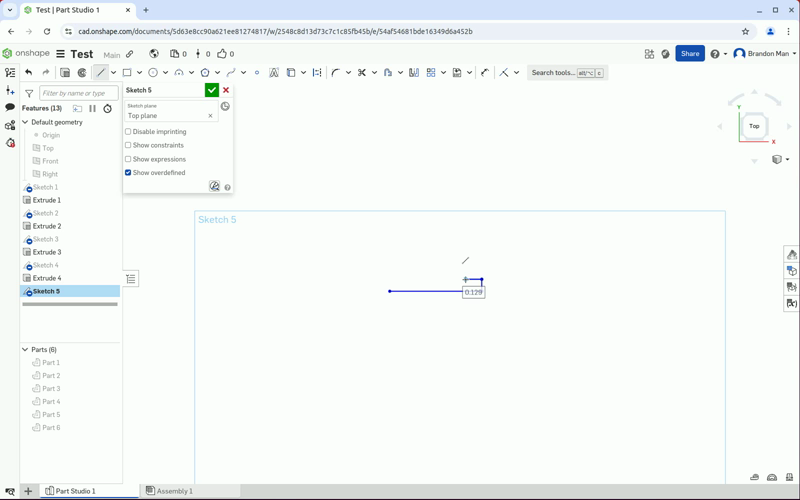
scroll(-6)
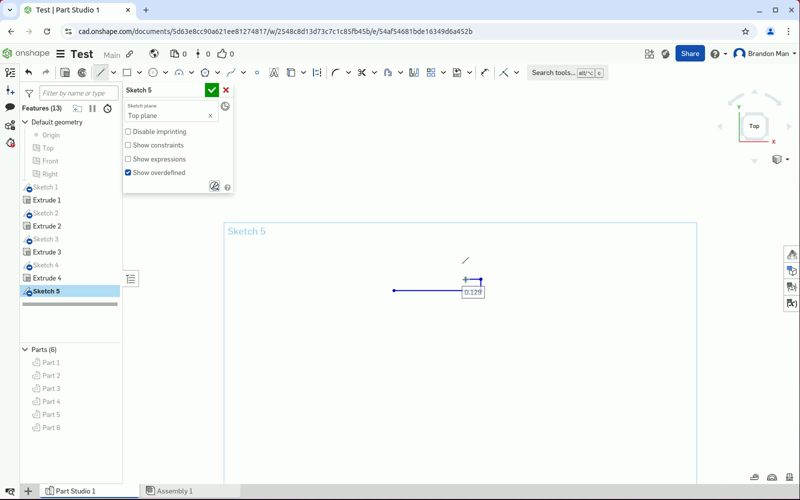
scroll(-6)
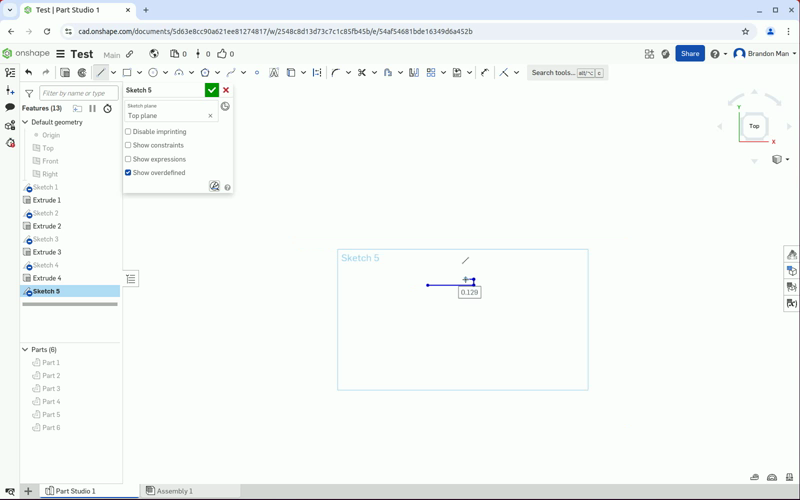
scroll(-6)
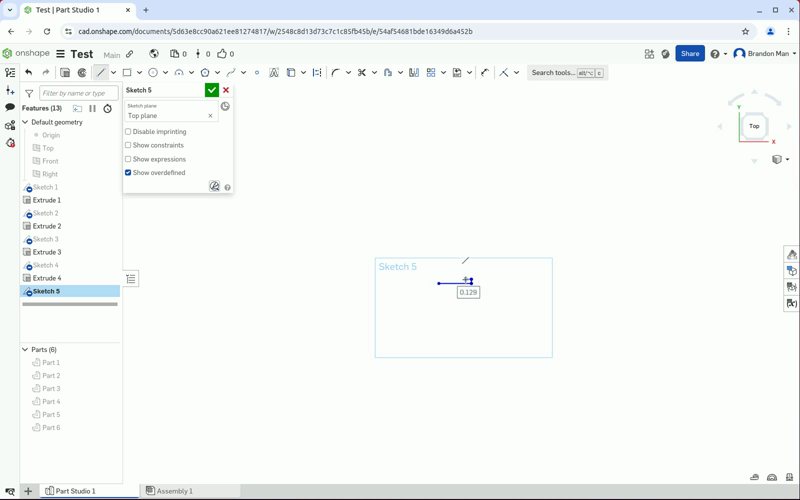
scroll(-6)
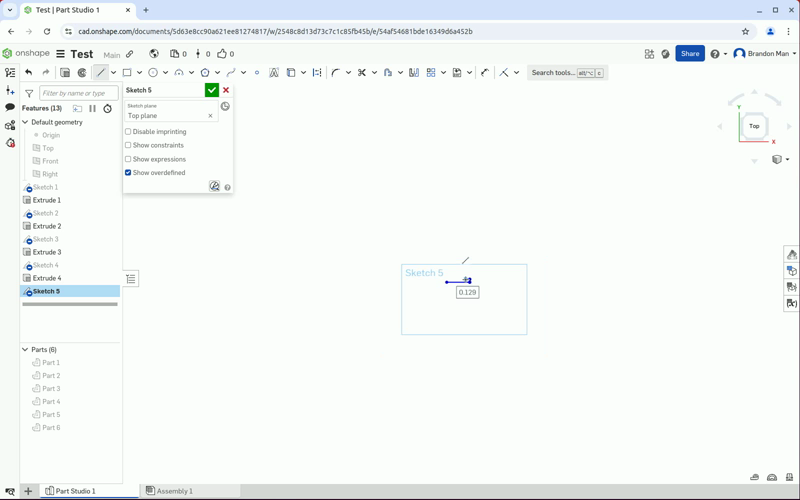
scroll(-6)
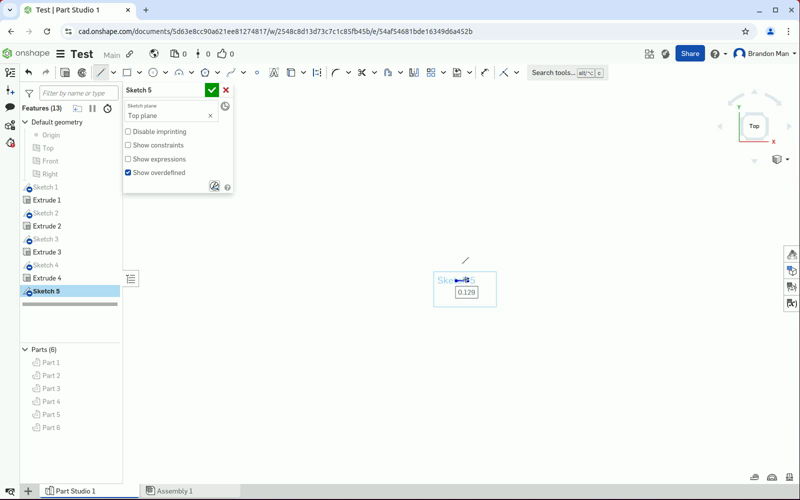
key_up(shift)
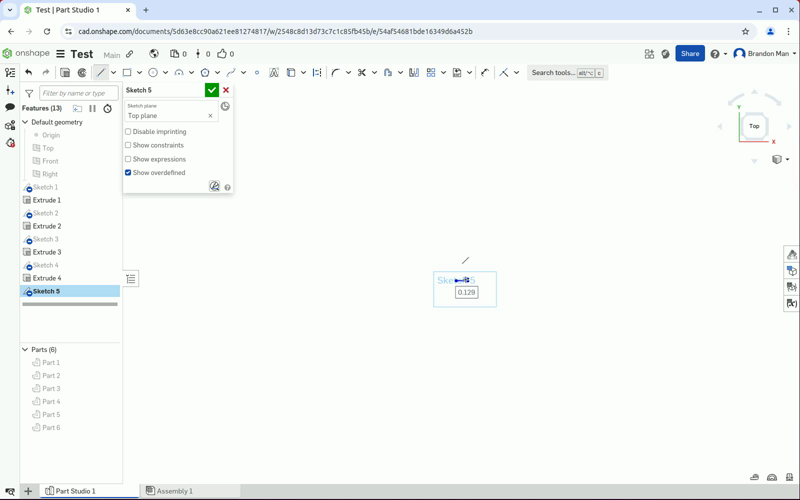
key_down(shift)
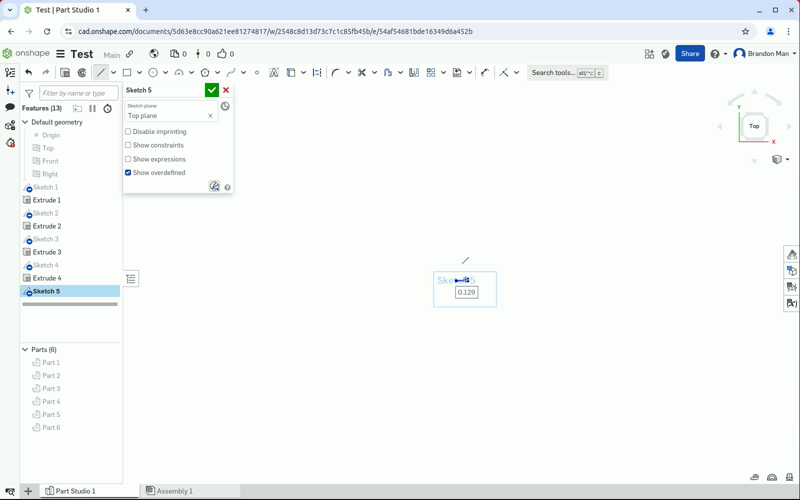
mouse_move(495, 279)
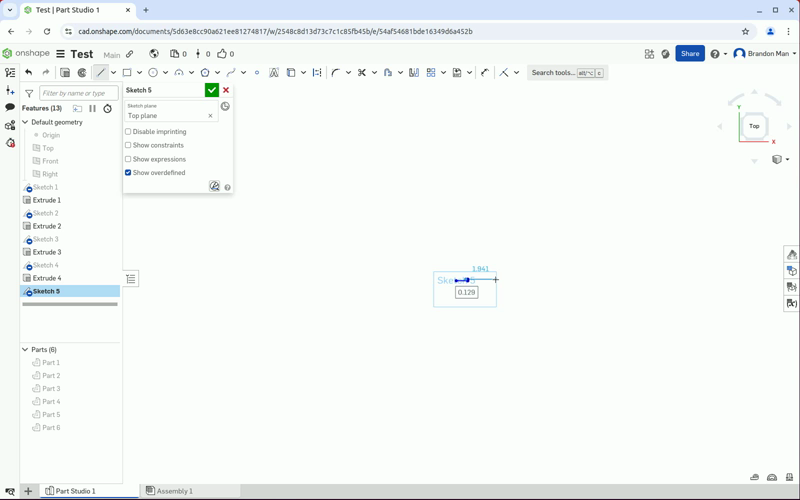
mouse_move(458, 279)
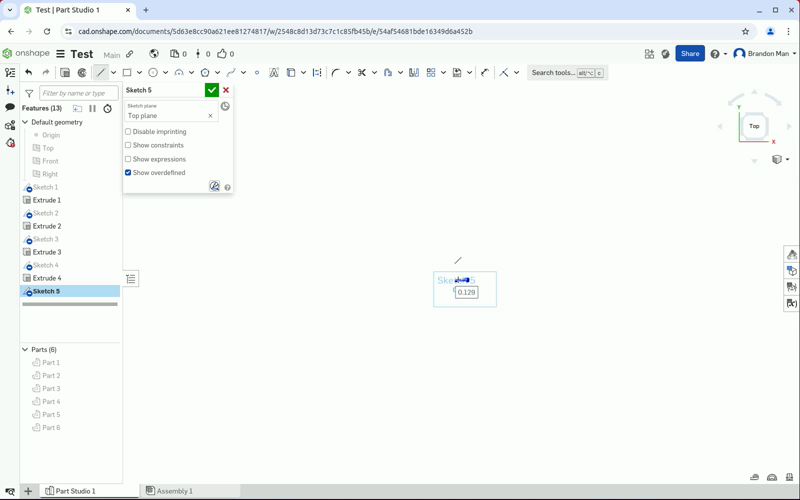
scroll(6)
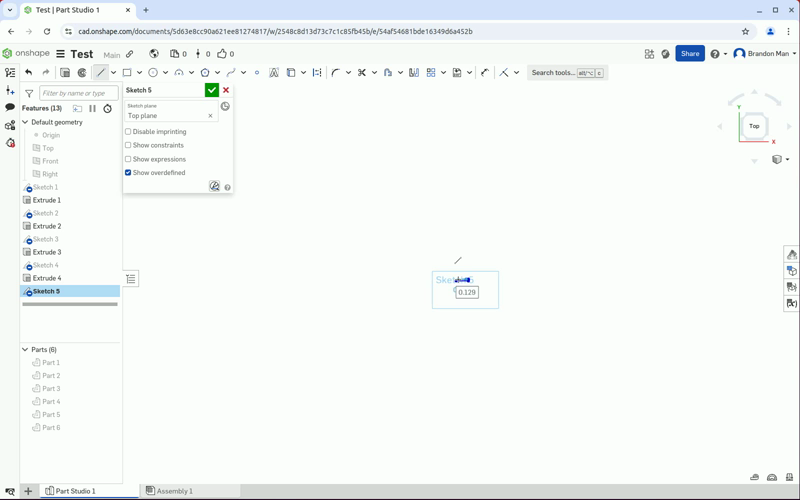
scroll(6)
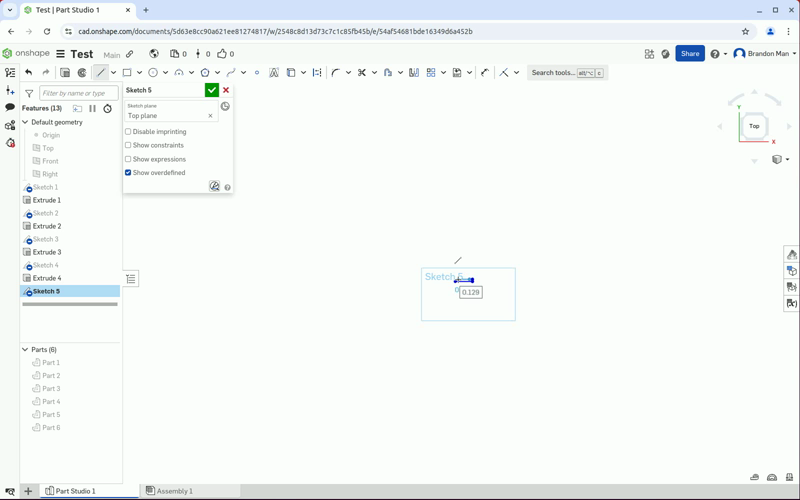
scroll(6)
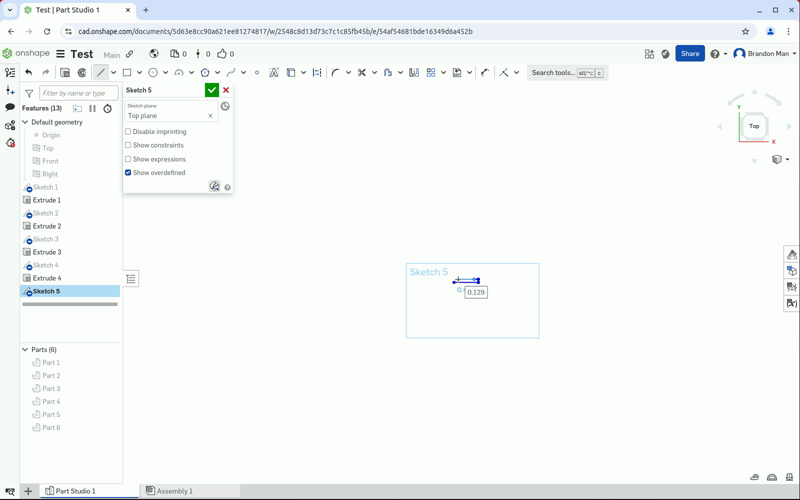
scroll(6)
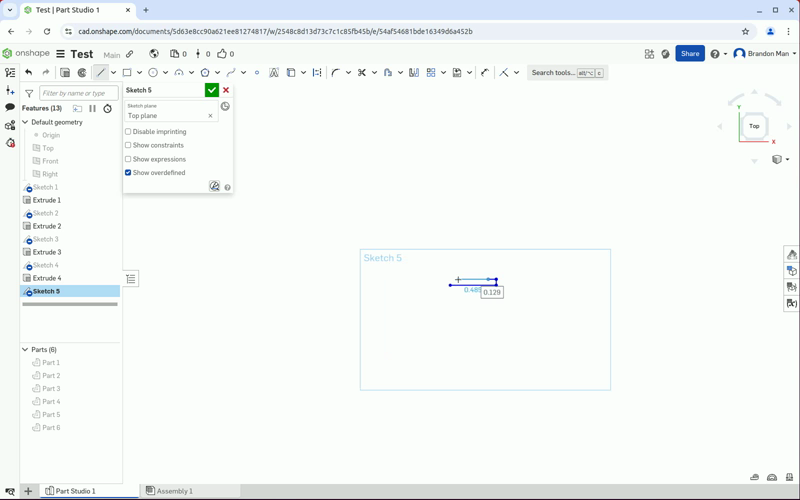
scroll(6)
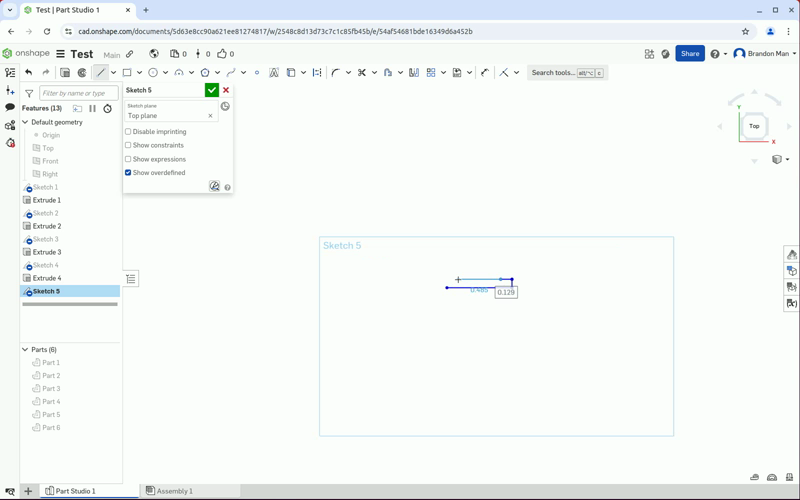
scroll(6)
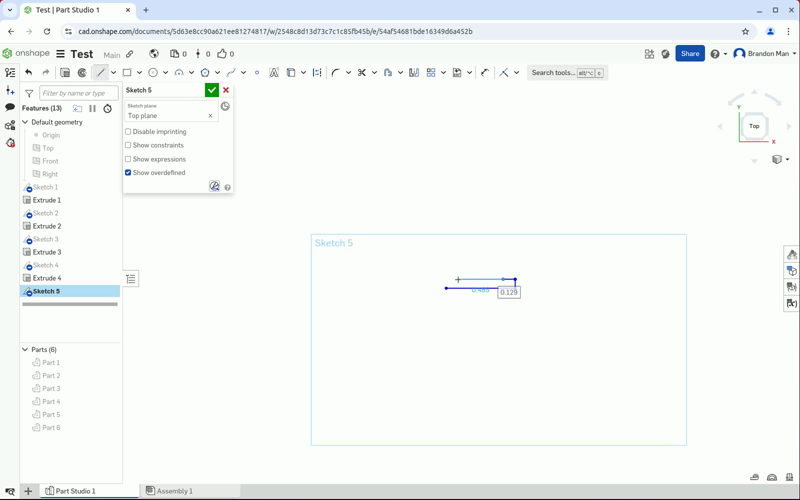
scroll(6)
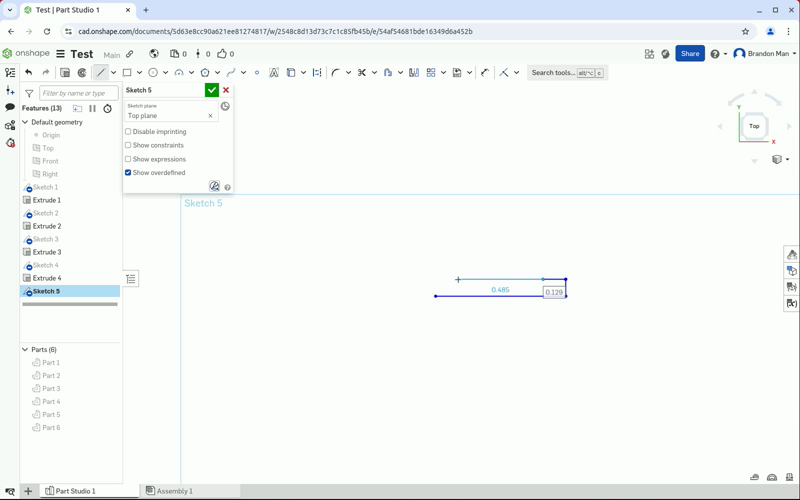
click(458, 279)
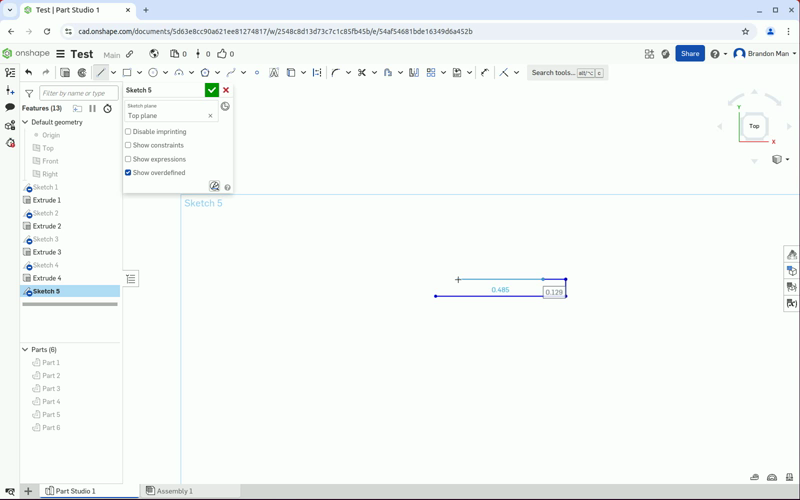
scroll(-6)
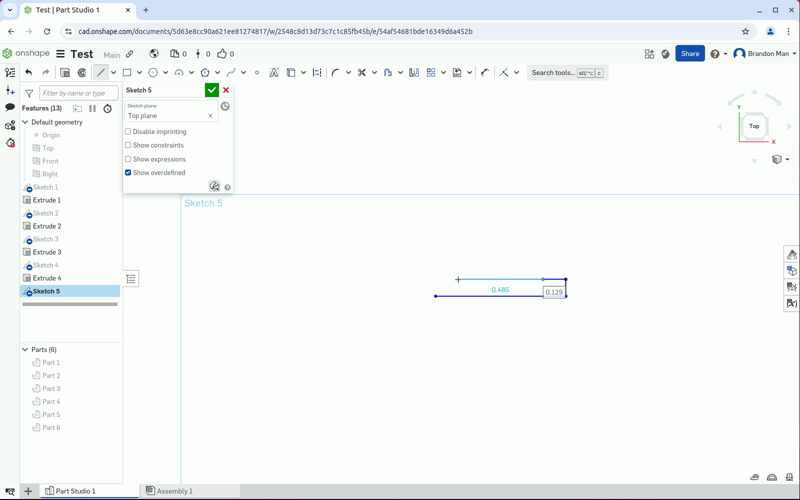
scroll(-6)
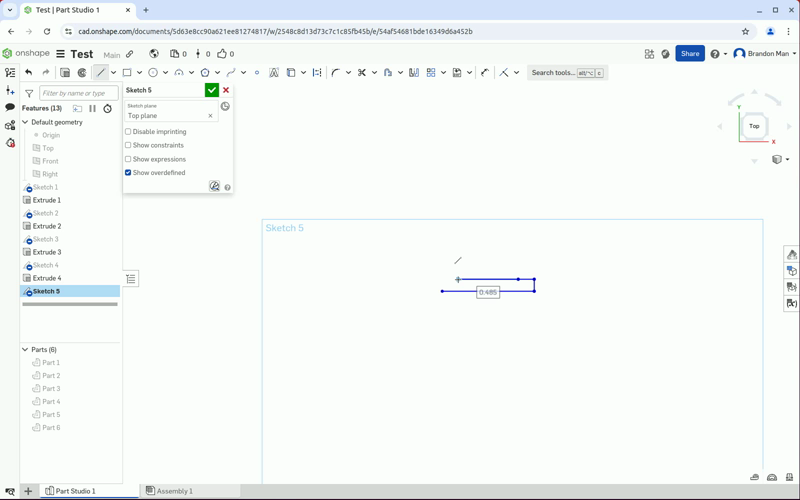
scroll(-6)
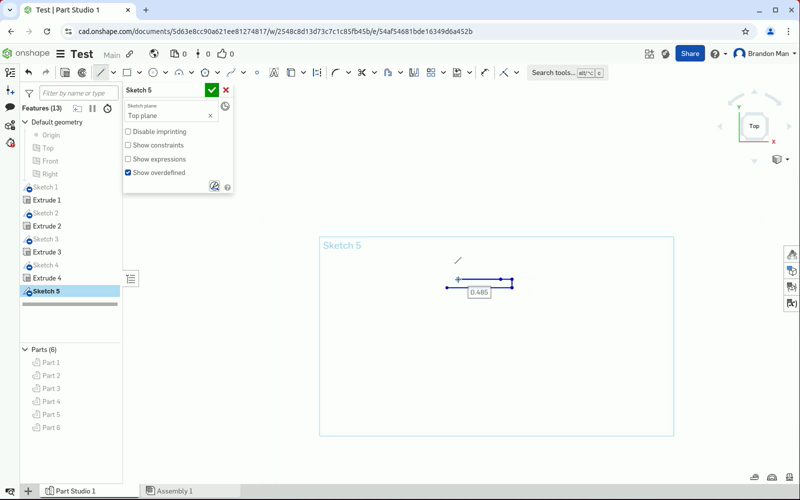
scroll(-6)
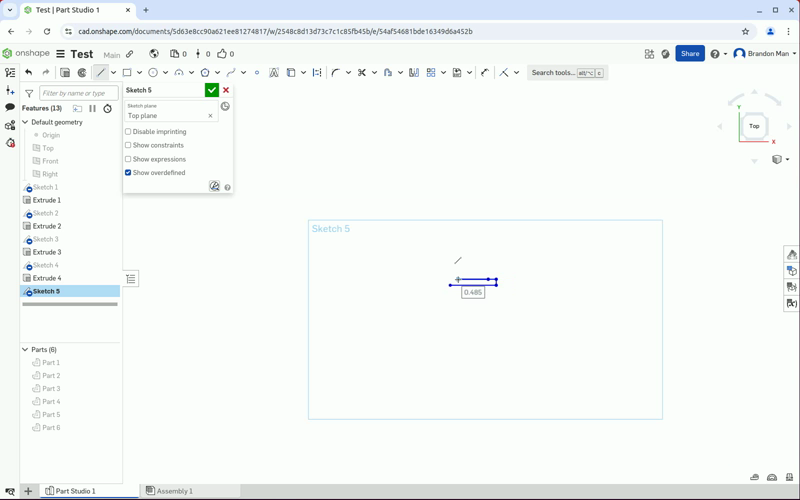
scroll(-6)
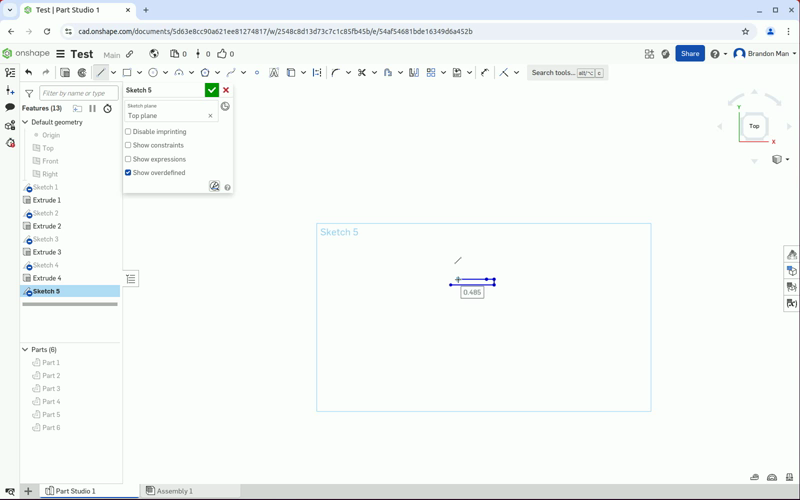
scroll(-6)
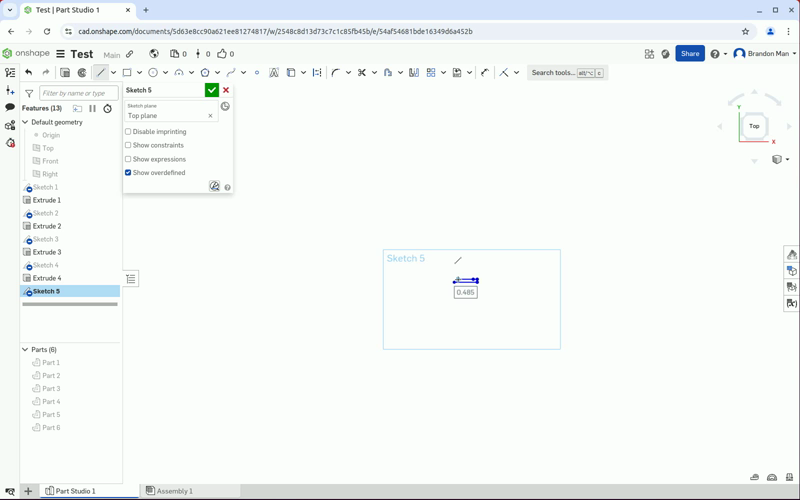
scroll(-6)
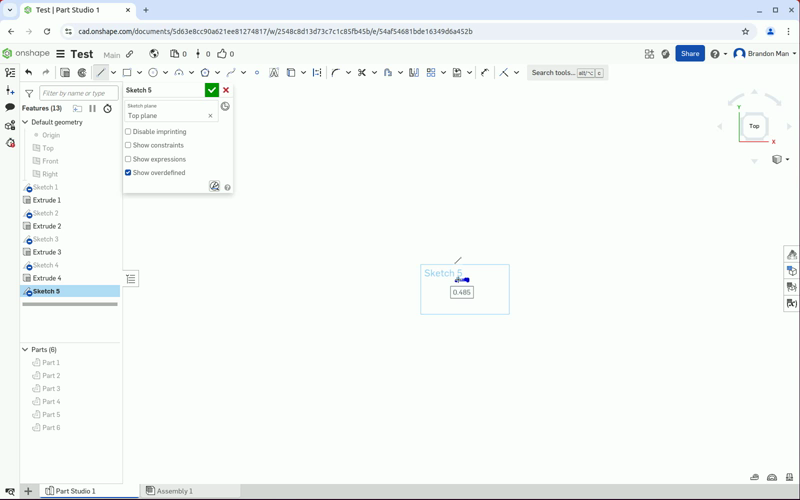
key_up(shift)
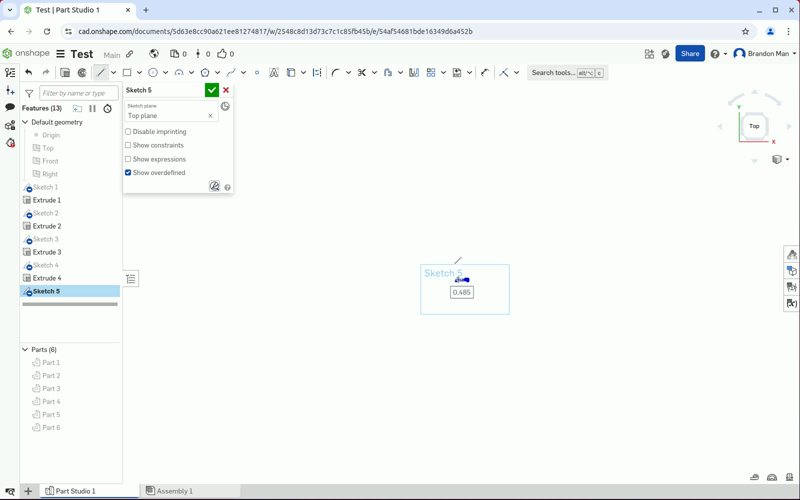
key_down(shift)
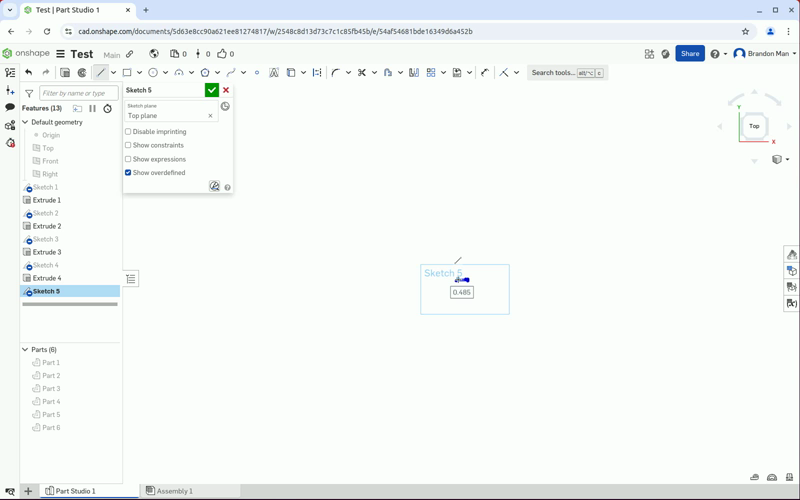
mouse_move(488, 279)
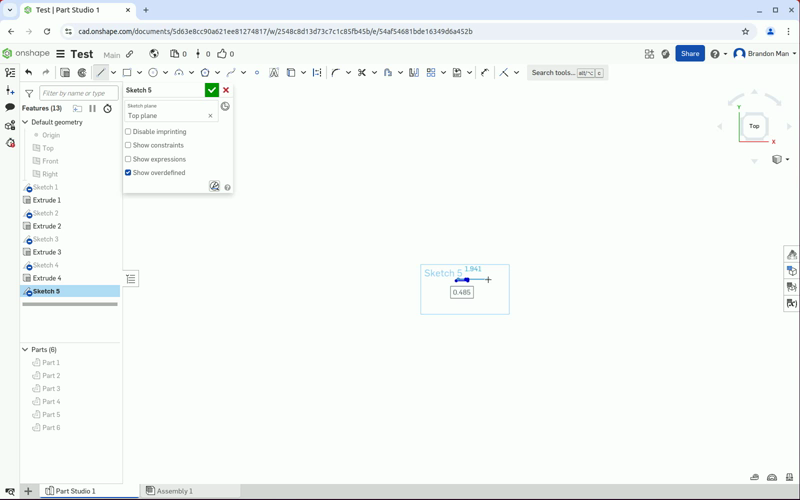
mouse_move(456, 279)
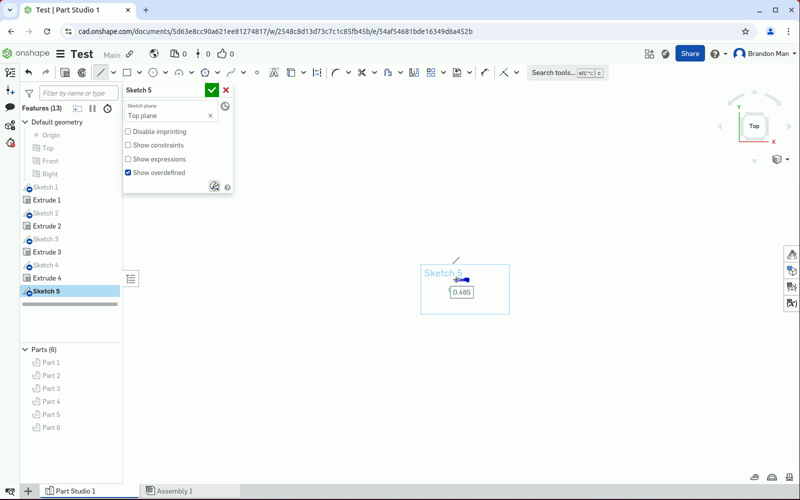
scroll(6)
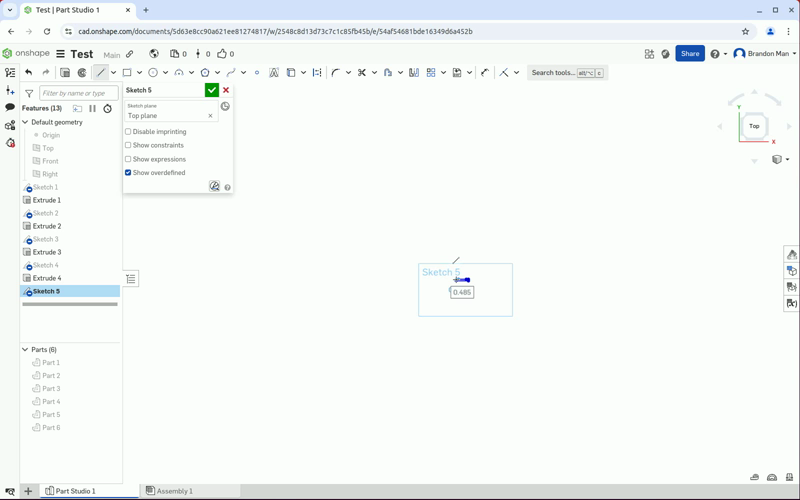
scroll(6)
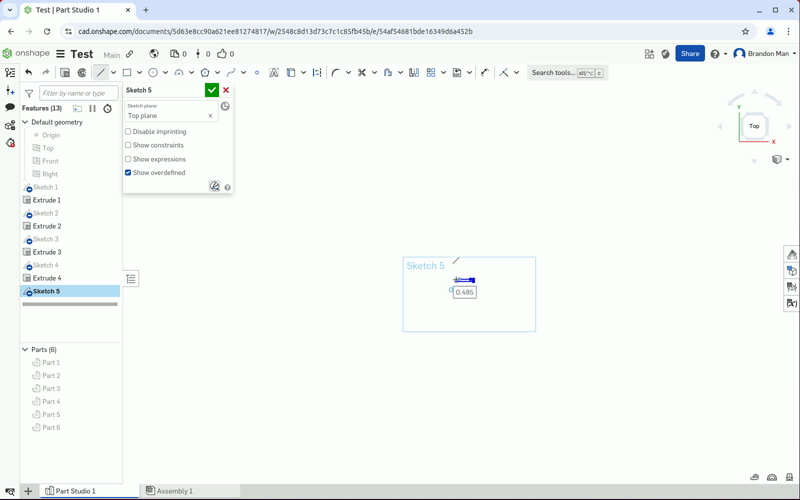
scroll(6)
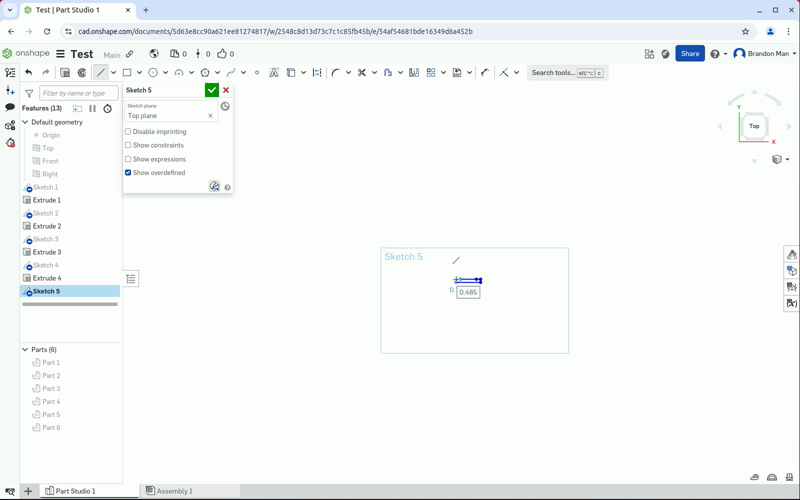
scroll(6)
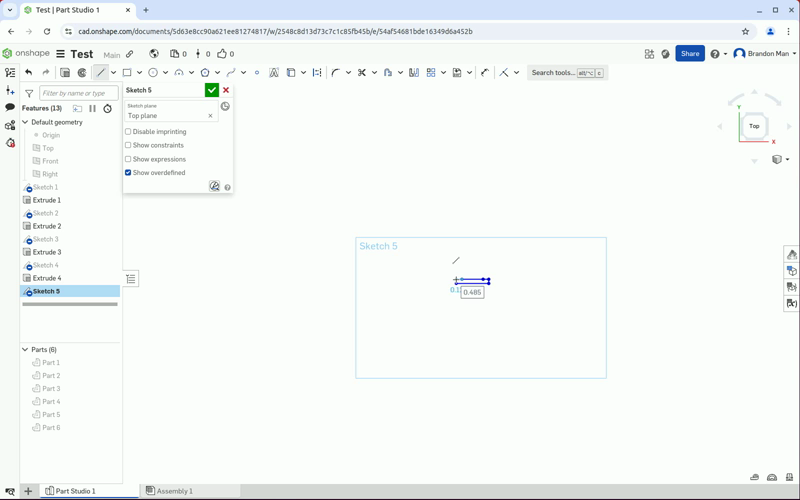
scroll(6)
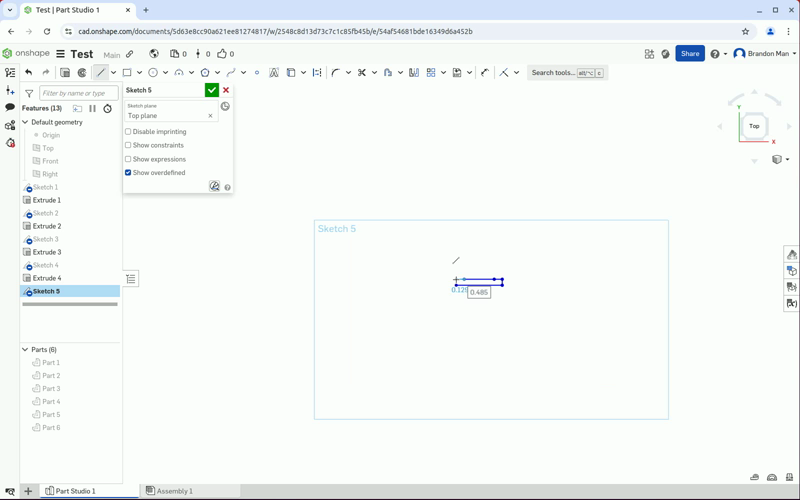
scroll(6)
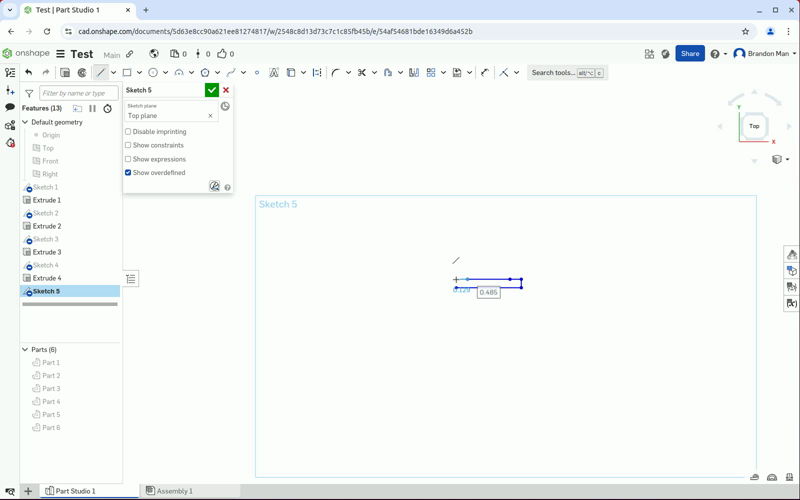
scroll(6)
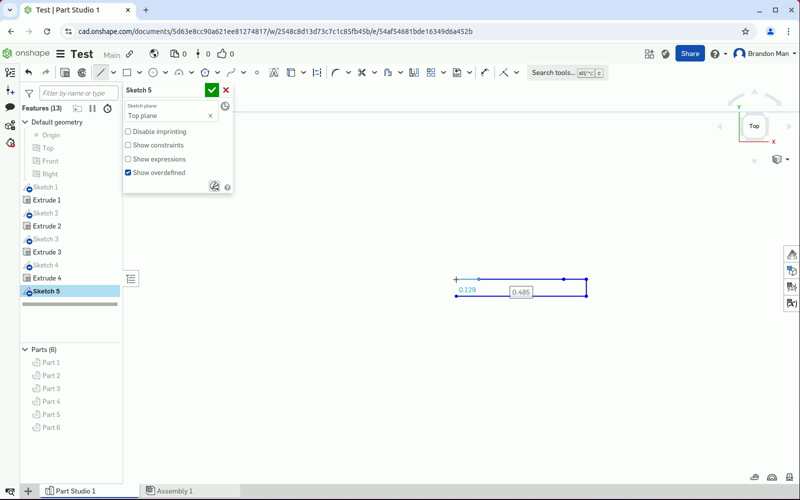
click(456, 279)
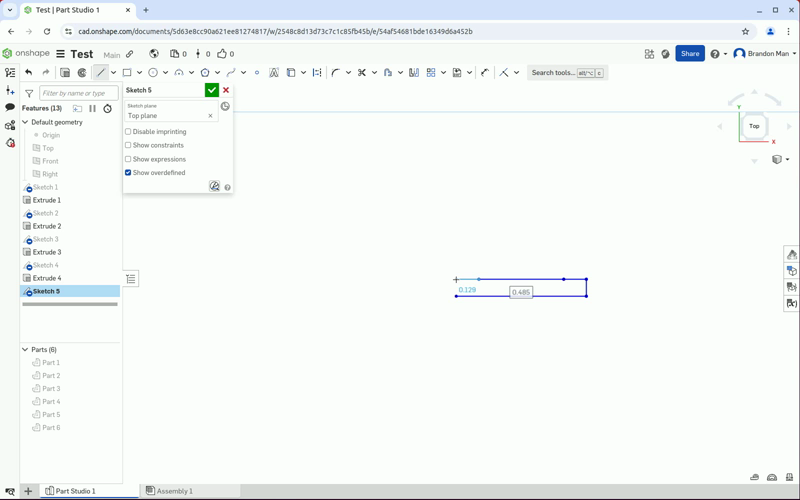
scroll(-6)
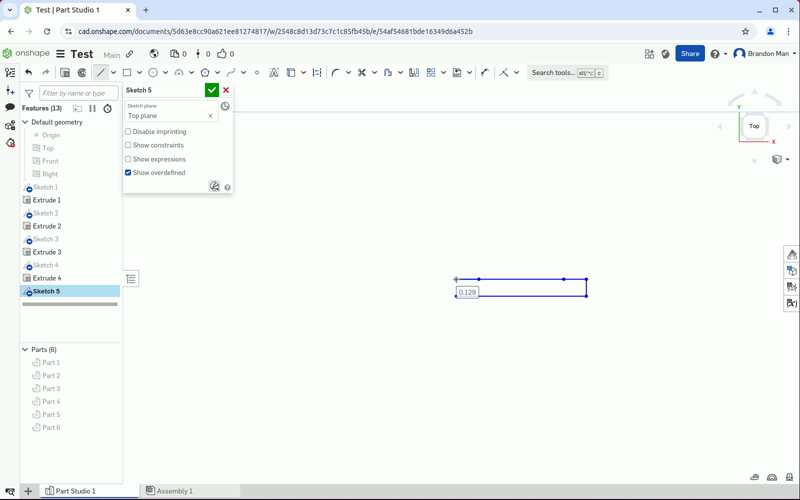
scroll(-6)
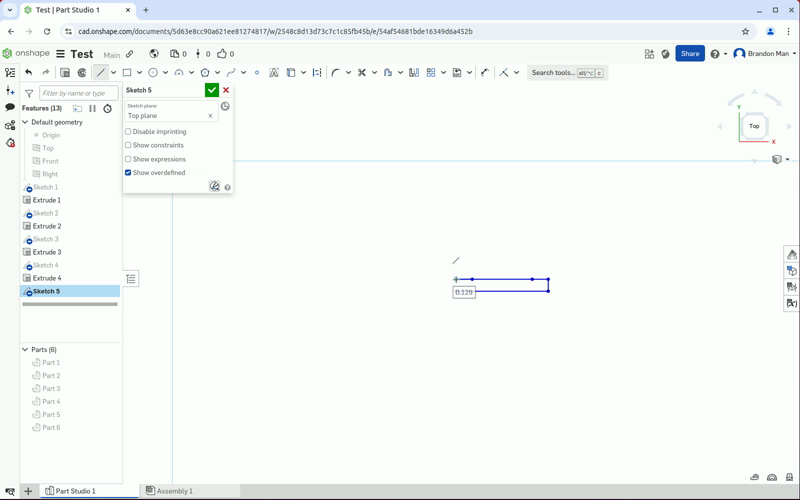
scroll(-6)
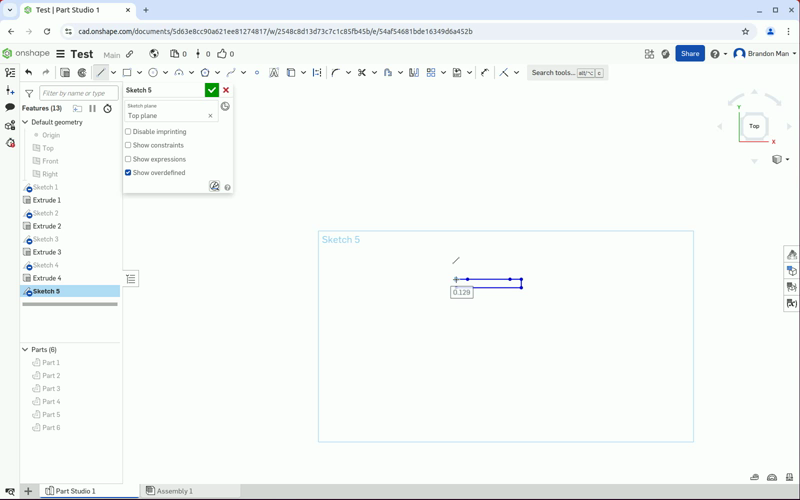
scroll(-6)
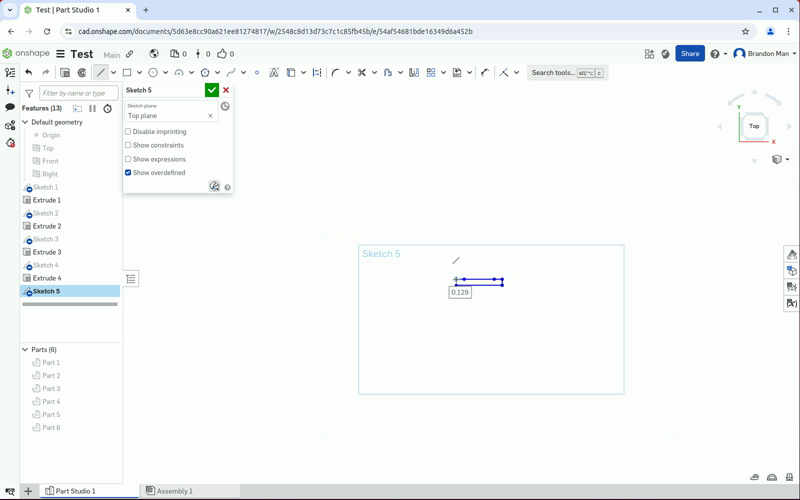
scroll(-6)
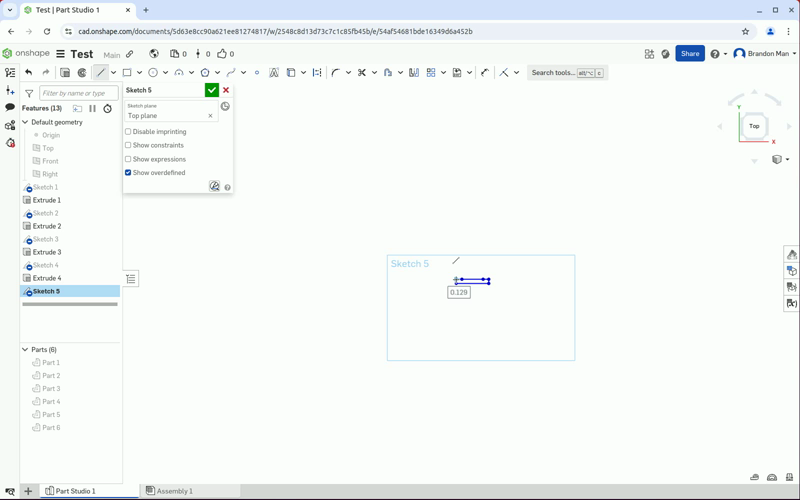
scroll(-6)
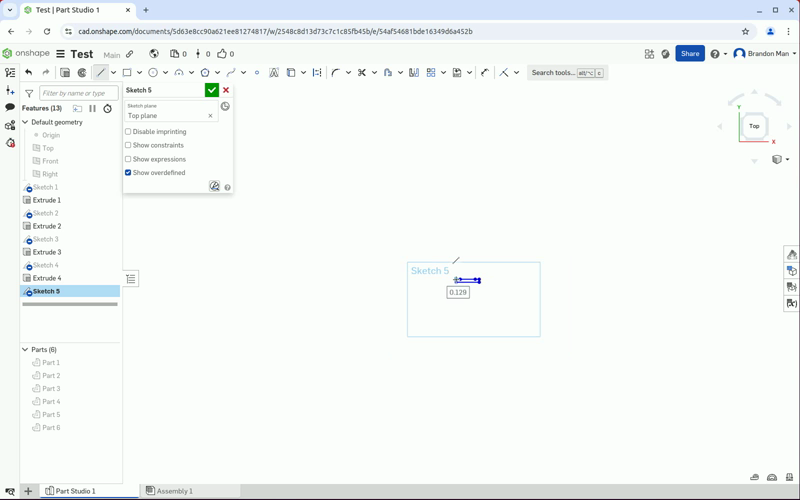
scroll(-6)
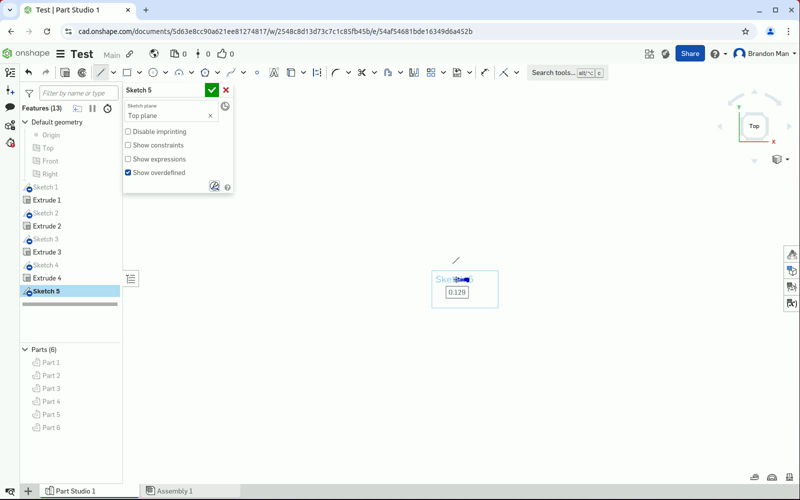
key_up(shift)
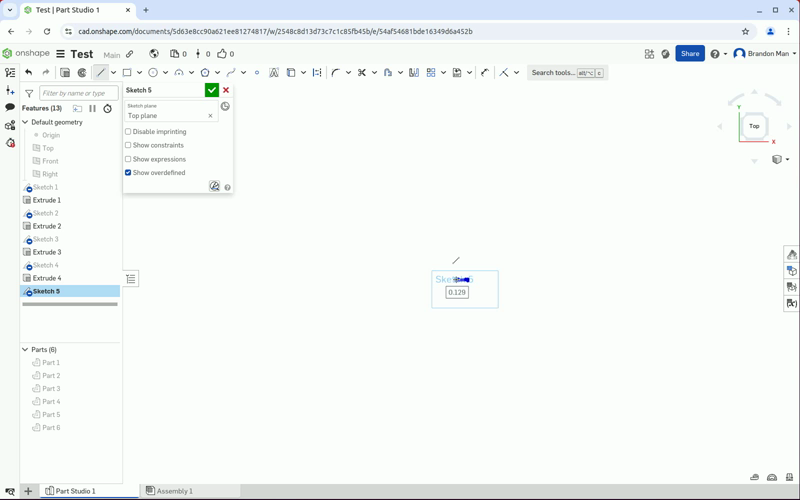
mouse_move(486, 279)
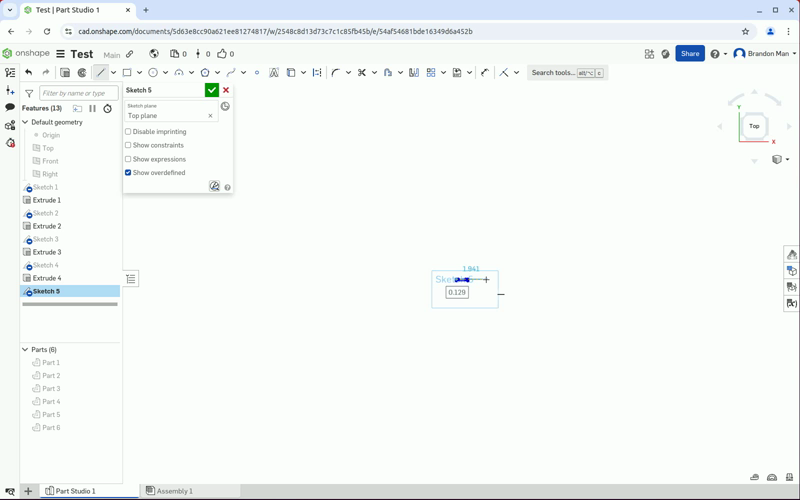
key_down(shift)
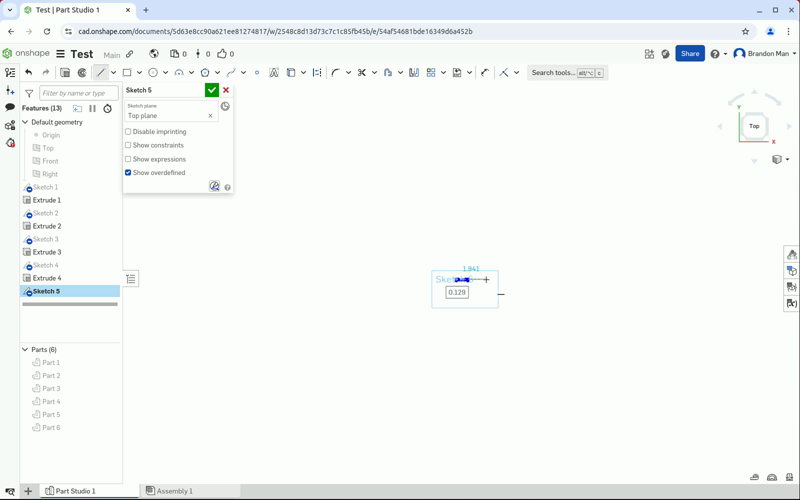
mouse_move(456, 280)
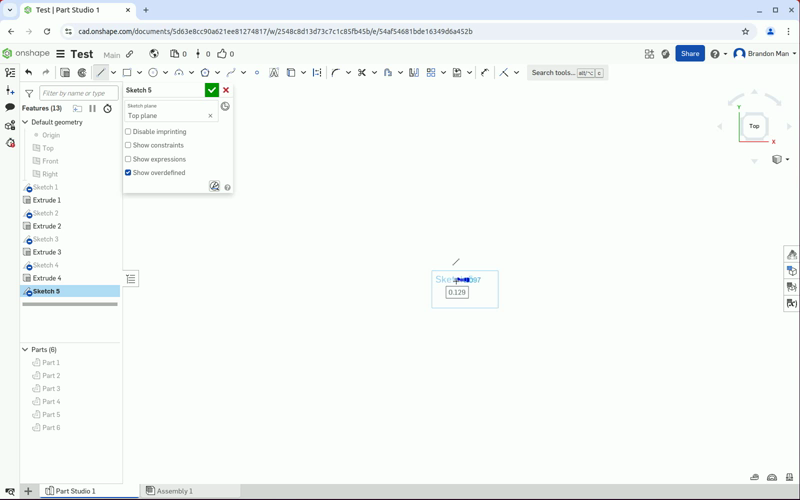
scroll(6)
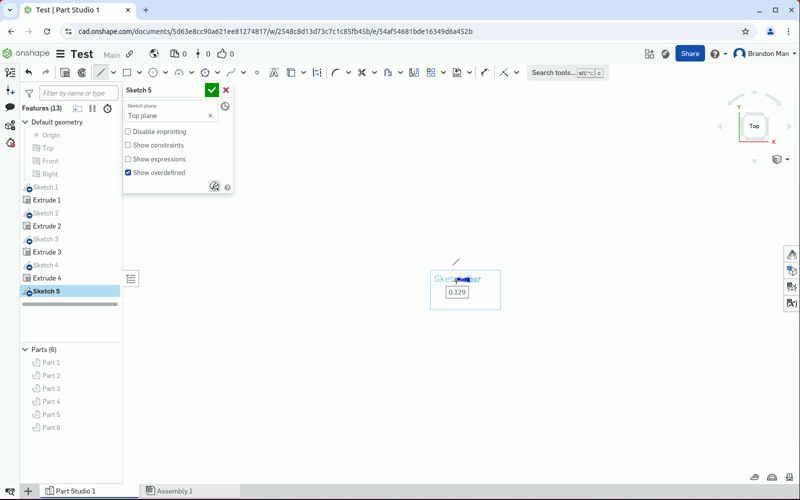
scroll(6)
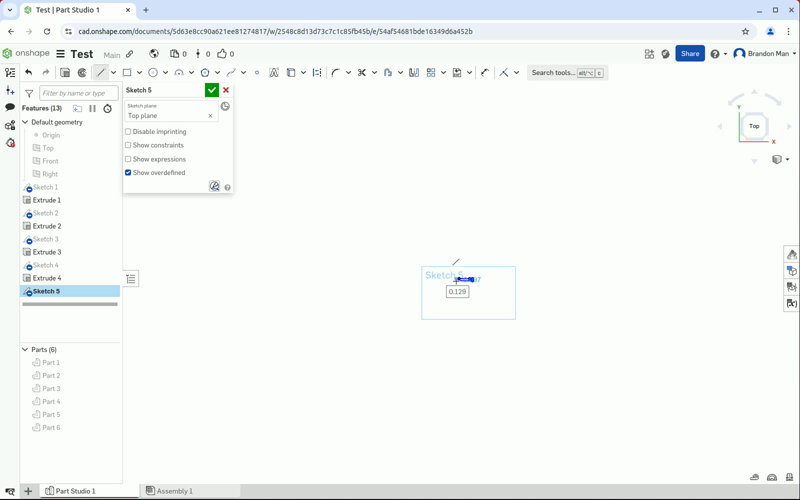
scroll(6)
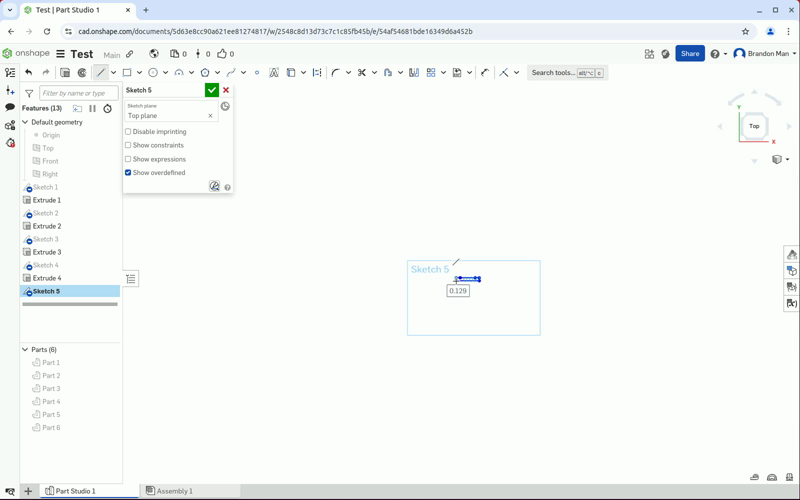
scroll(6)
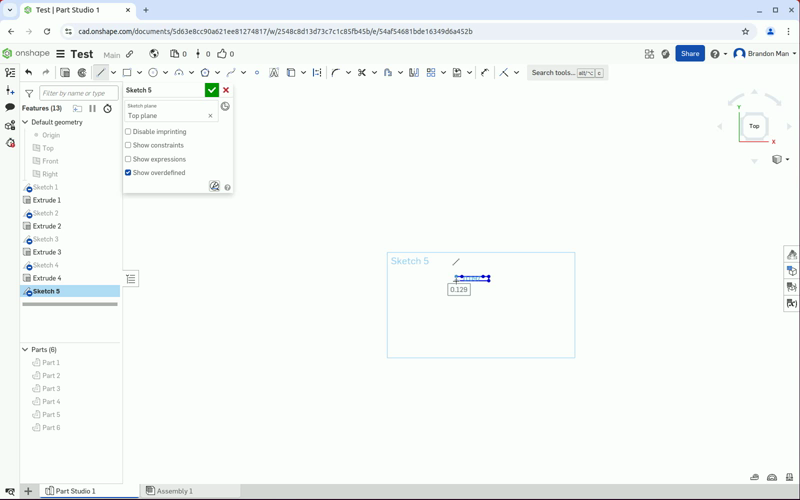
scroll(6)
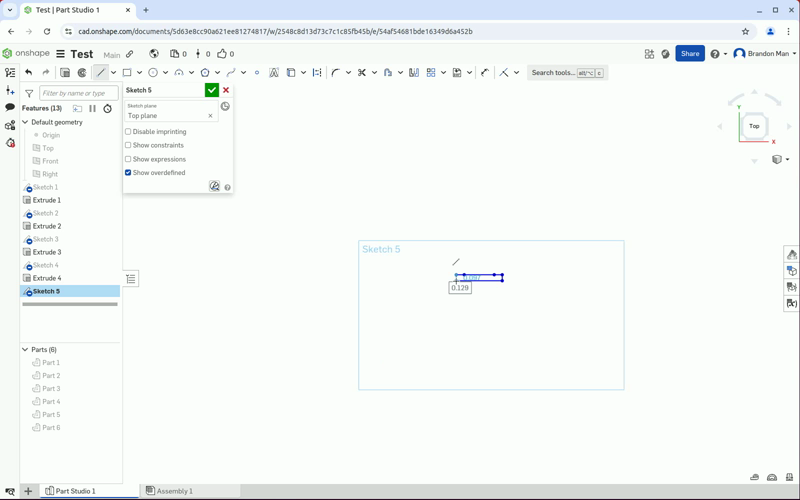
scroll(6)
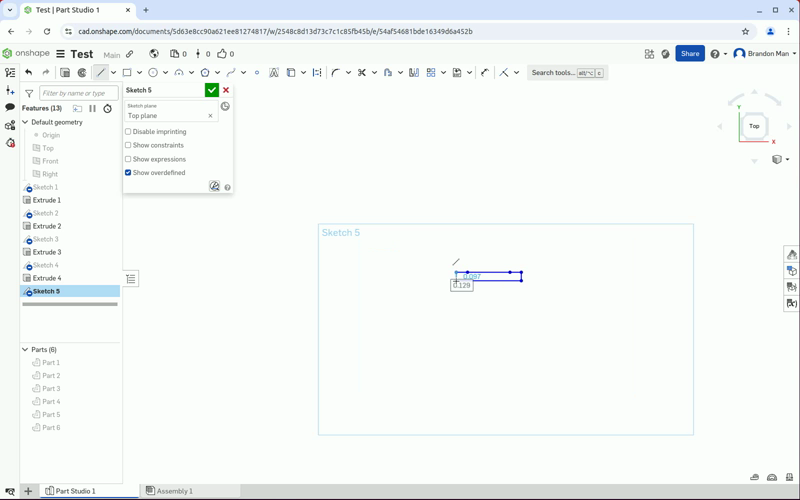
scroll(6)
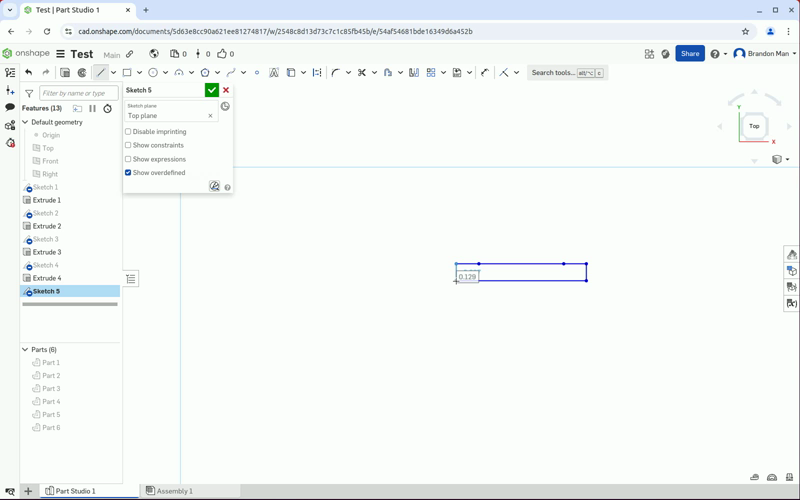
key_up(shift)
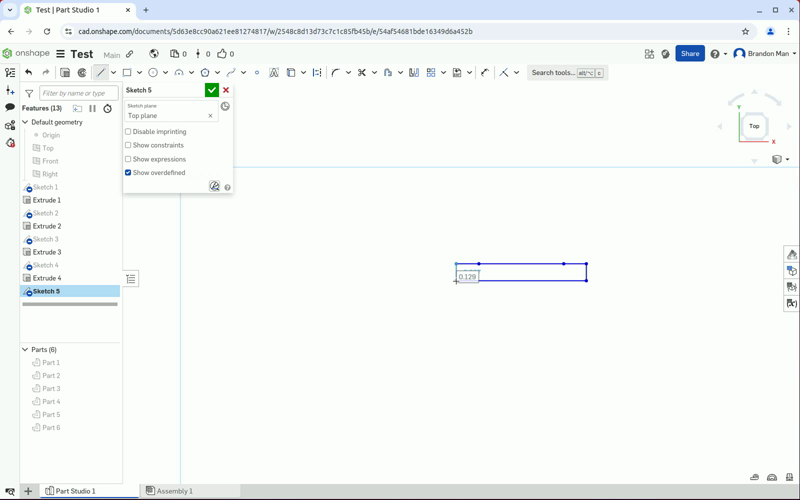
click(456, 280)
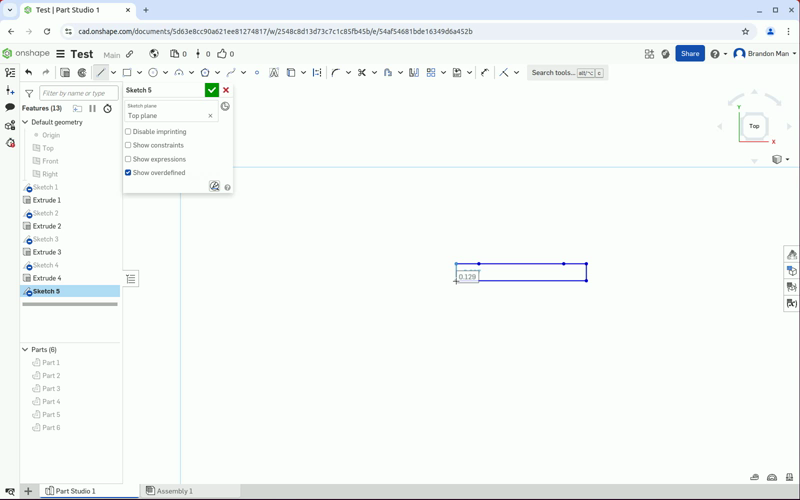
scroll(-6)
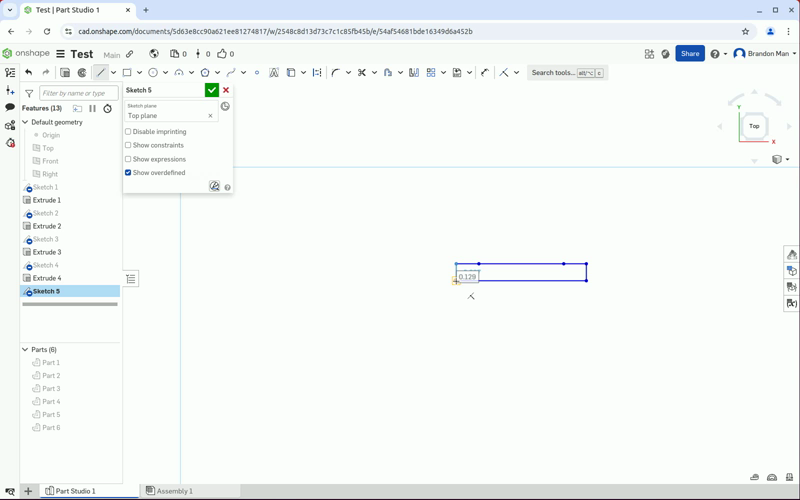
scroll(-6)
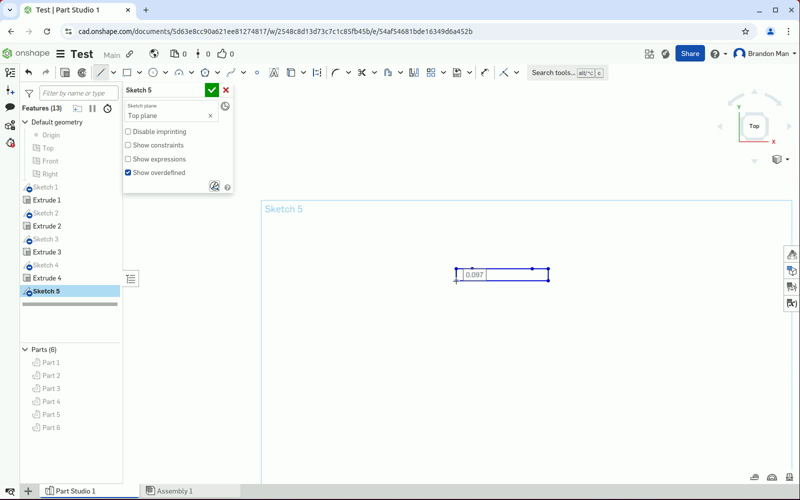
scroll(-6)
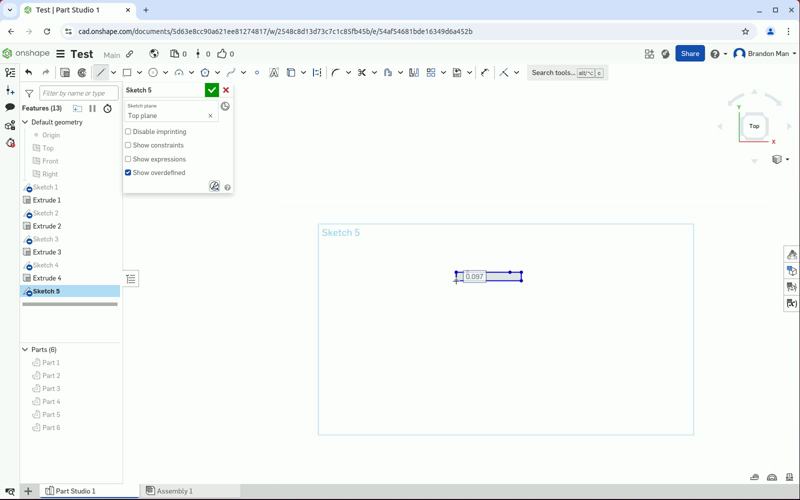
scroll(-6)
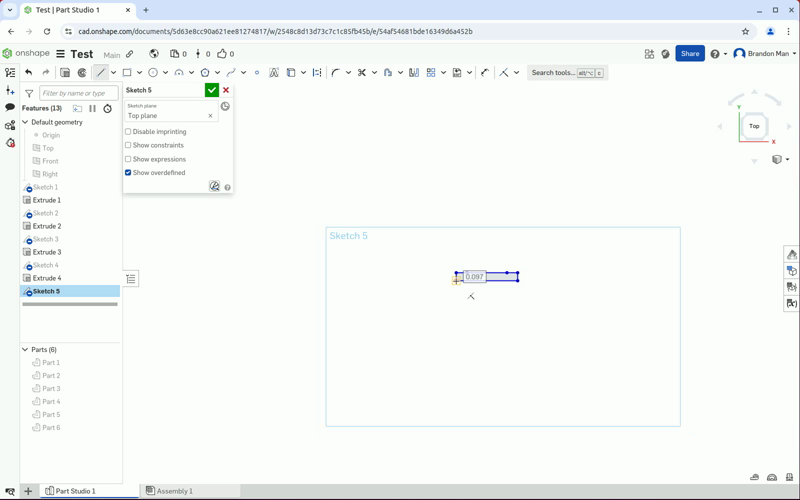
scroll(-6)
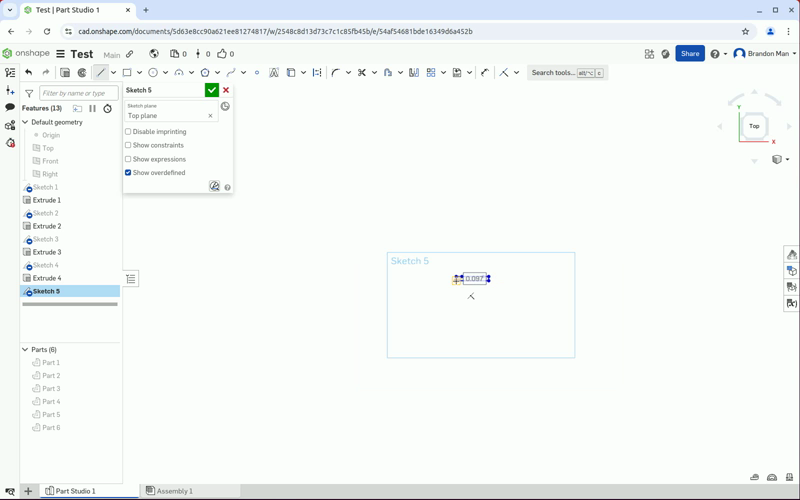
scroll(-6)
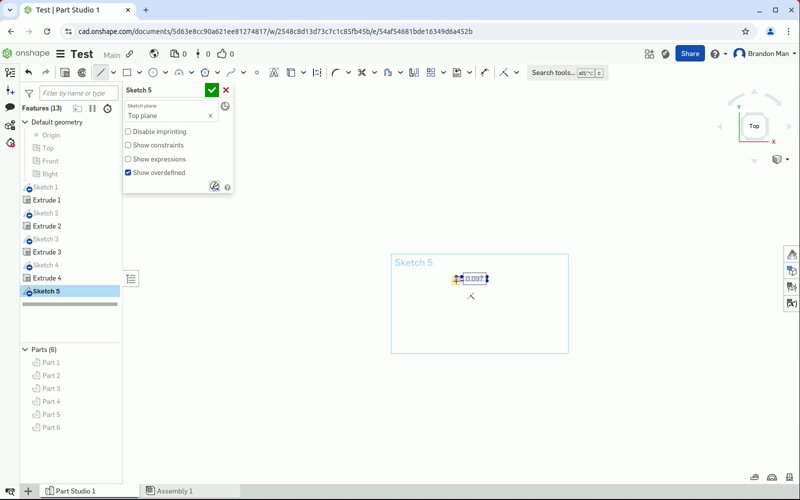
scroll(-6)
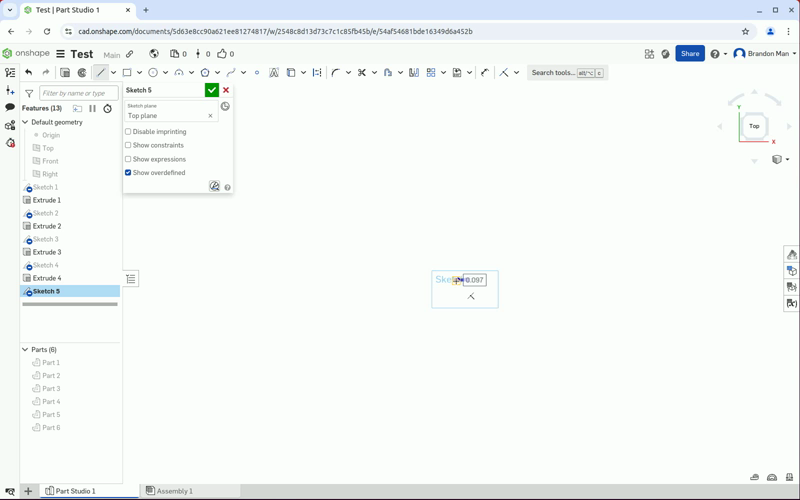
key(esc)
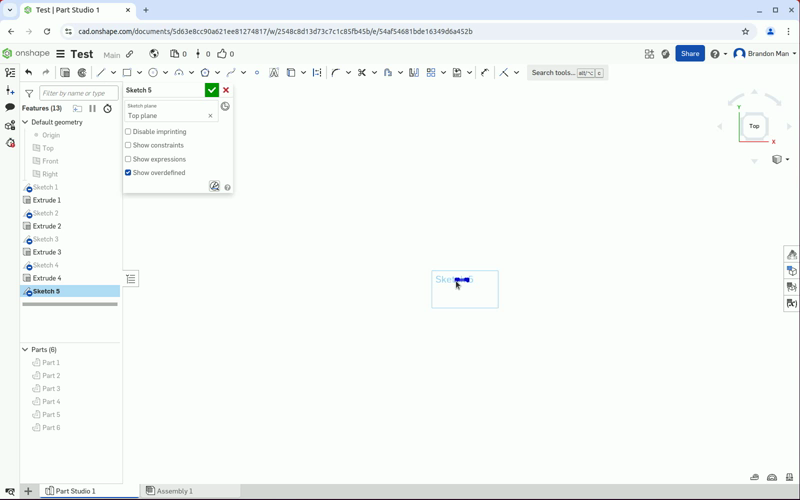
mouse_move(458, 280)
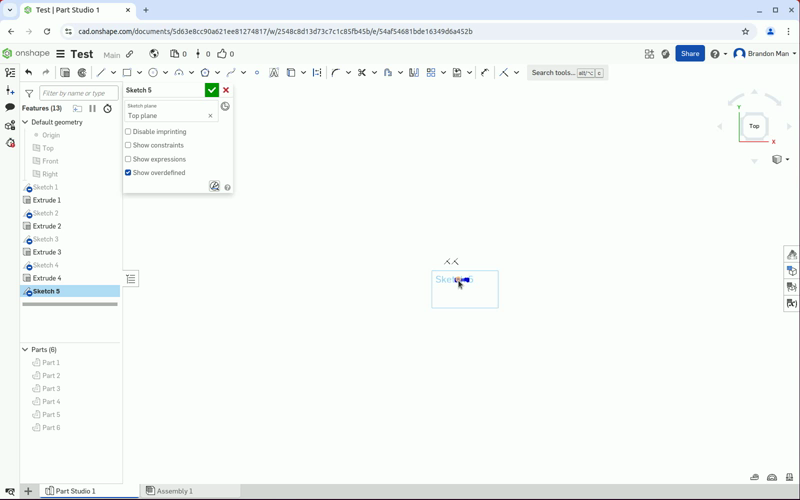
scroll(6)
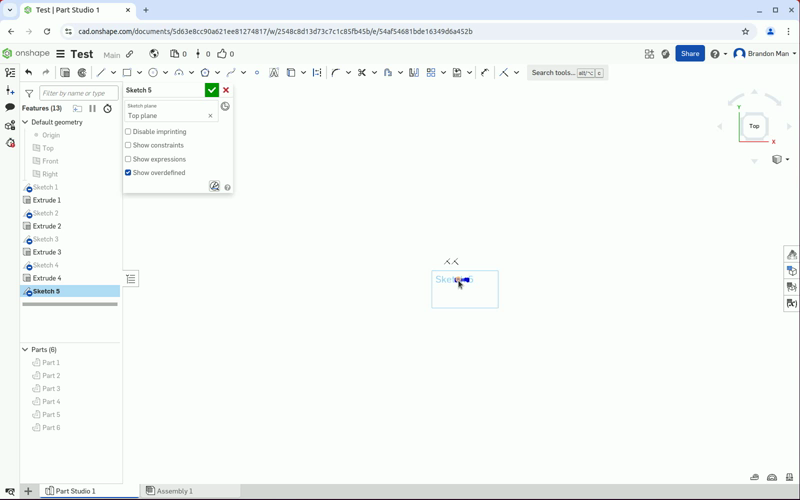
scroll(6)
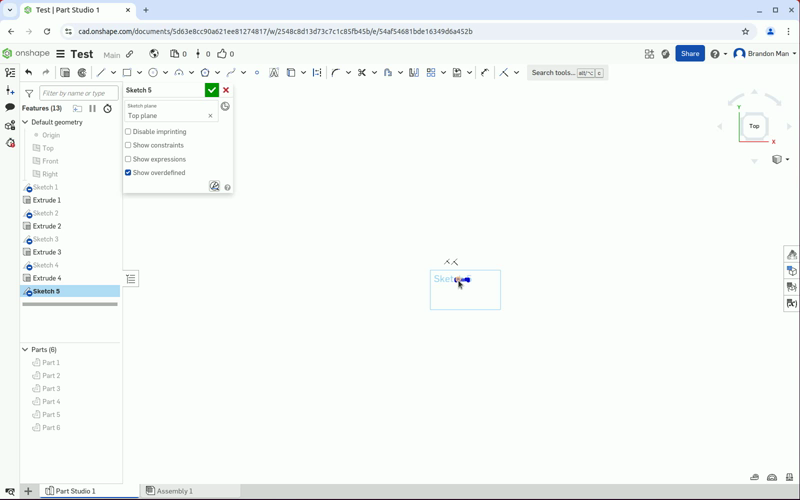
scroll(6)
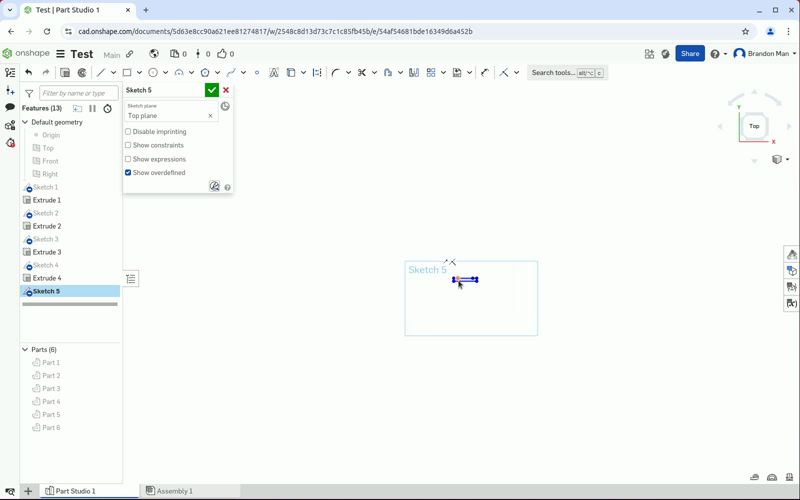
scroll(6)
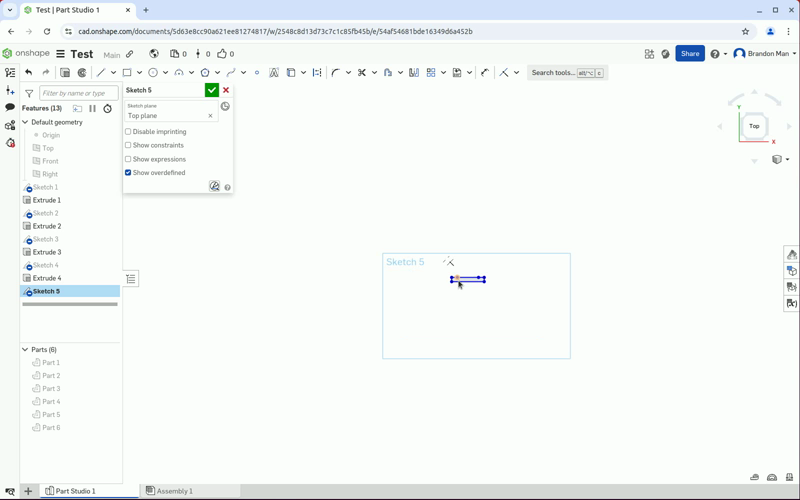
scroll(6)
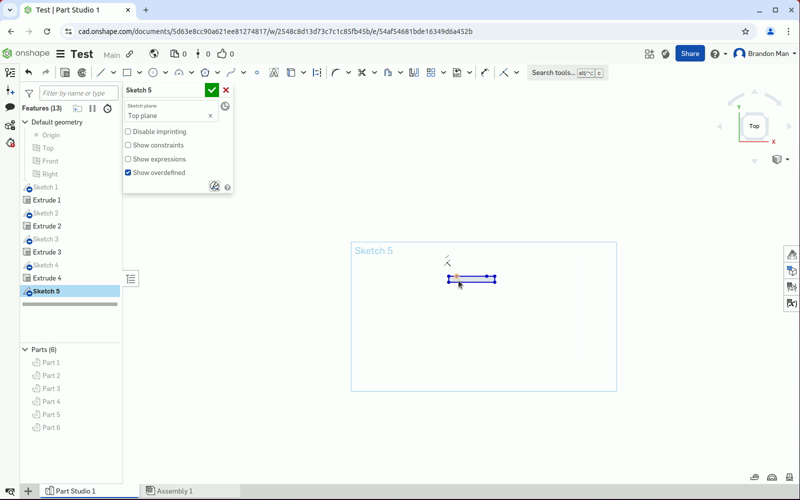
scroll(6)
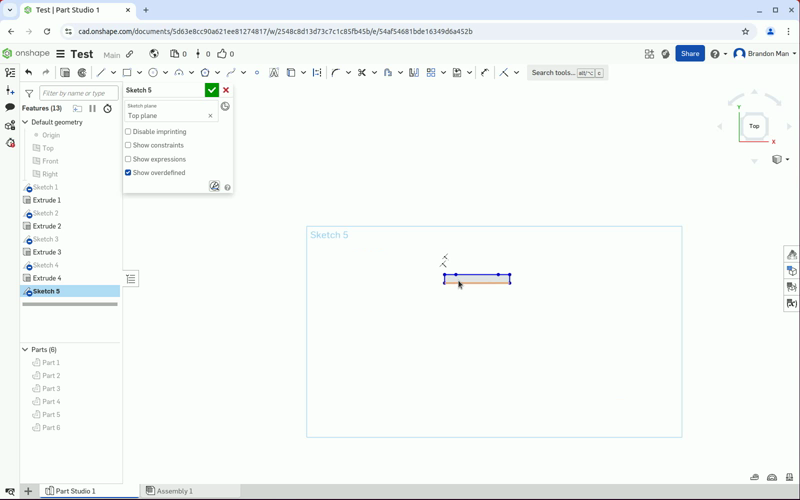
scroll(6)
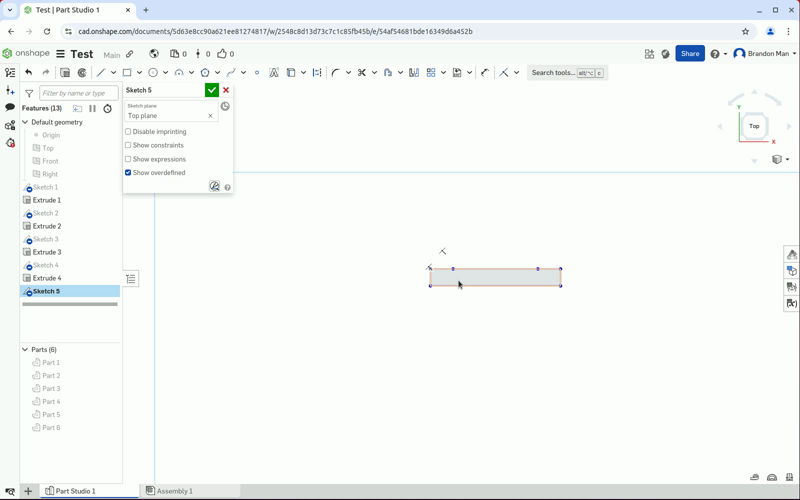
click(458, 280)
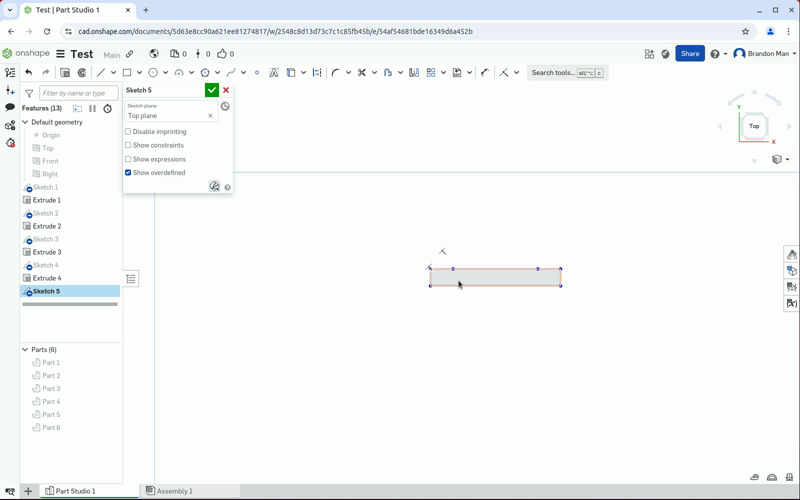
scroll(-6)
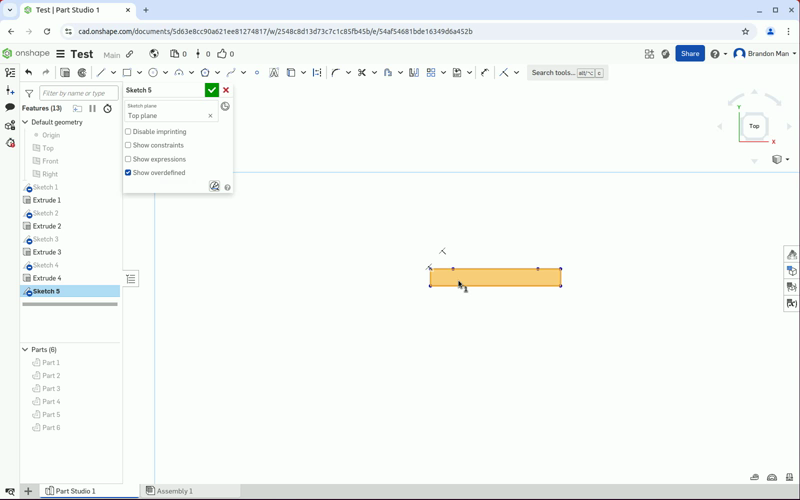
scroll(-6)
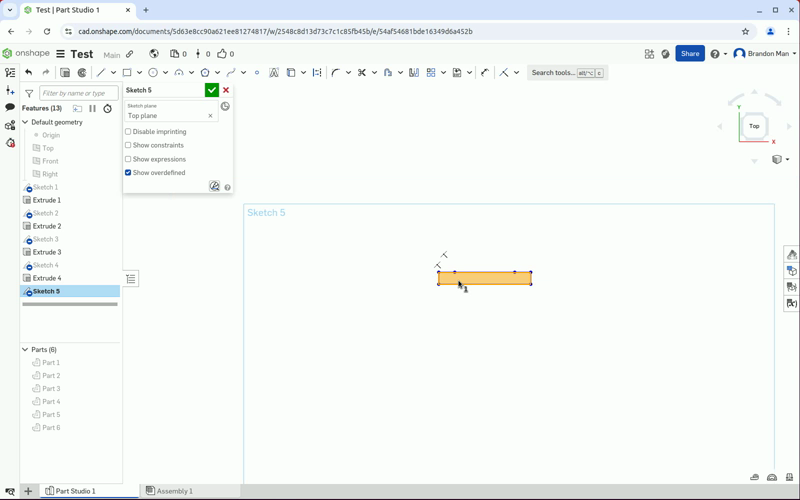
scroll(-6)
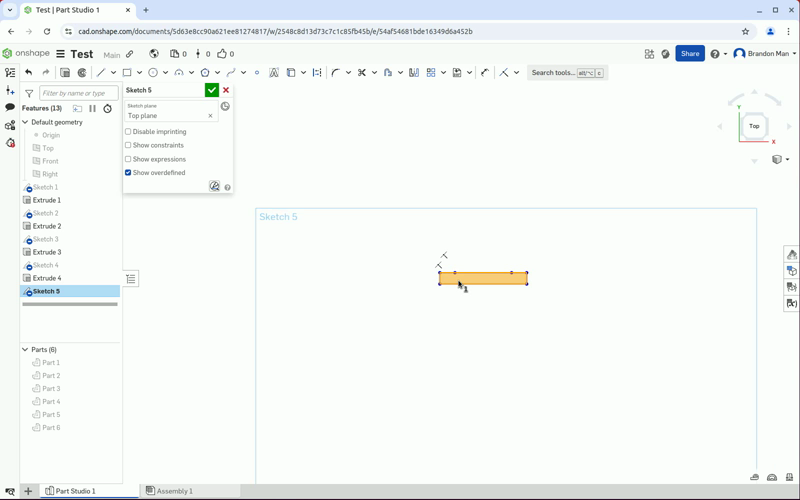
scroll(-6)
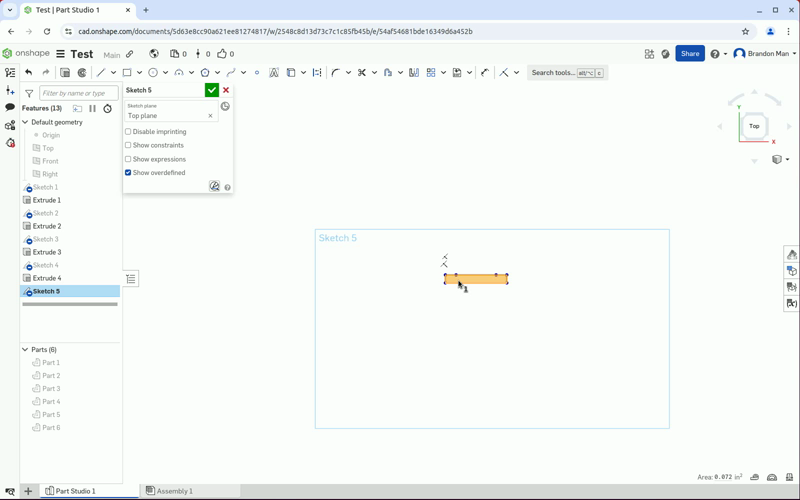
scroll(-6)
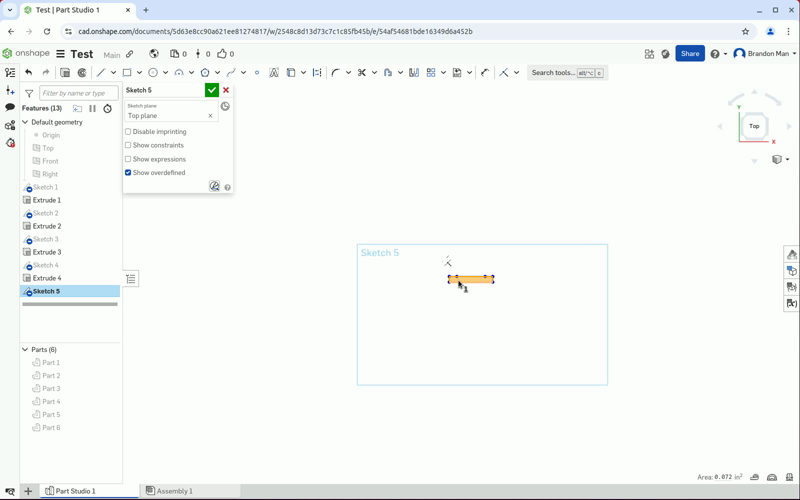
scroll(-6)
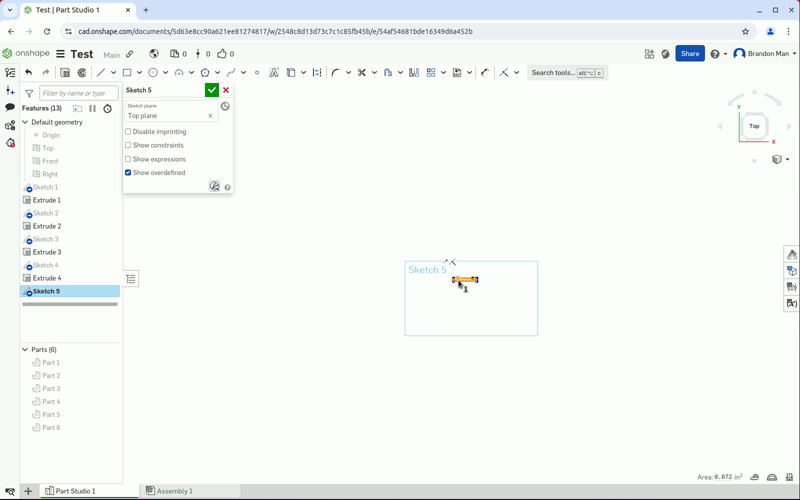
scroll(-6)
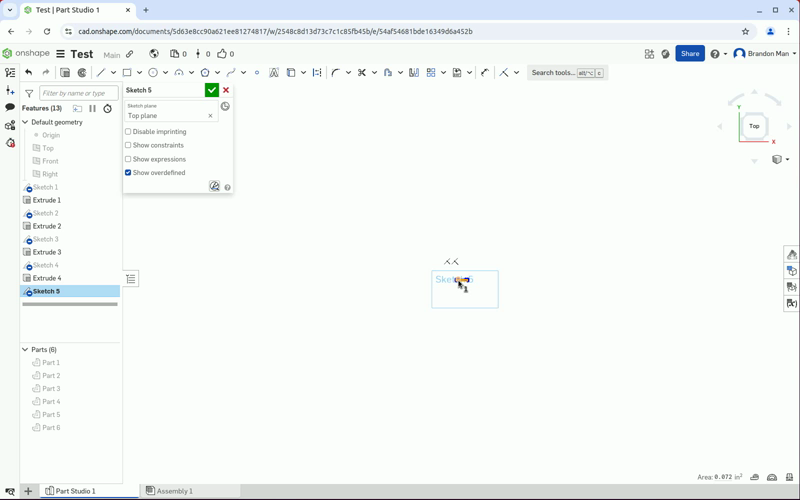
mouse_move(73, 352)
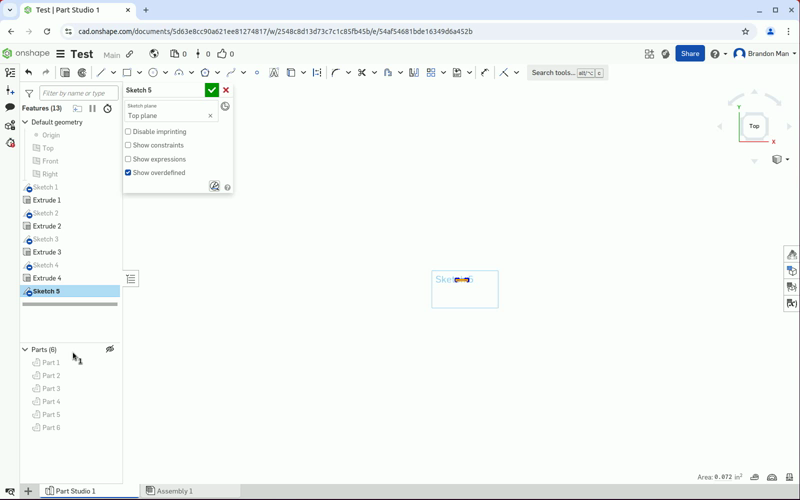
key(shift+y)
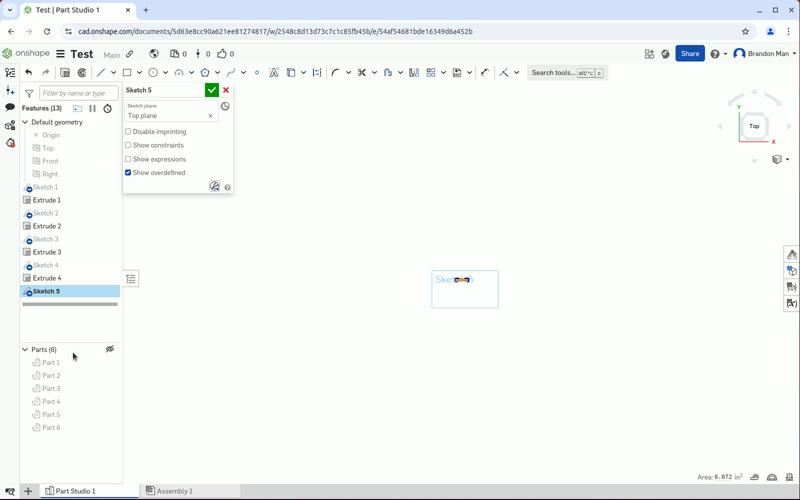
key(shift+e)
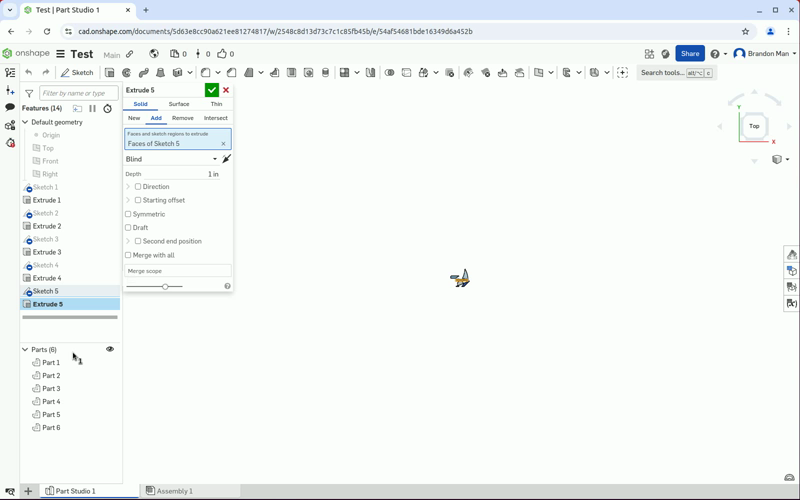
mouse_move(143, 106)
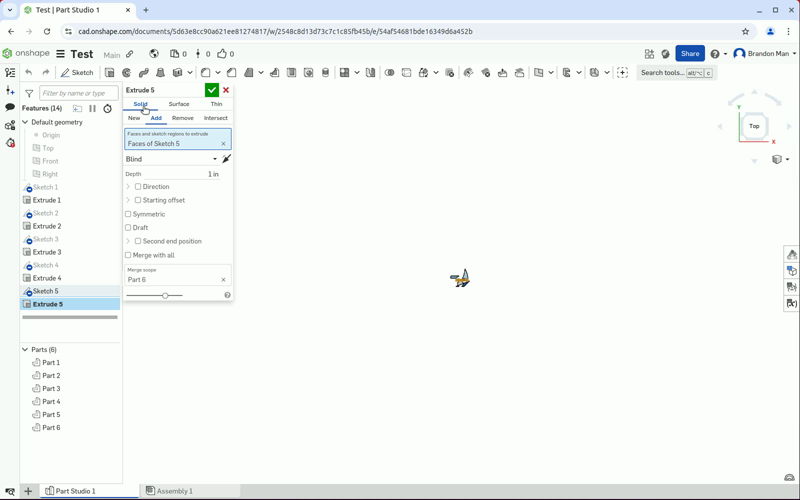
click(143, 106)
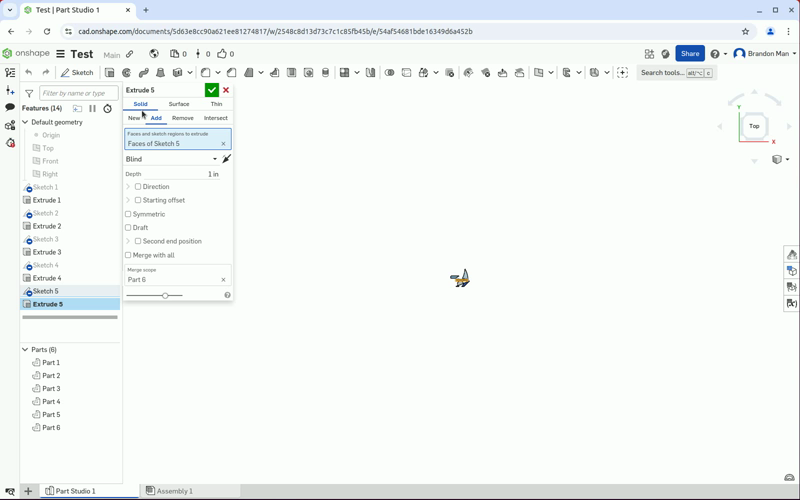
mouse_move(137, 120)
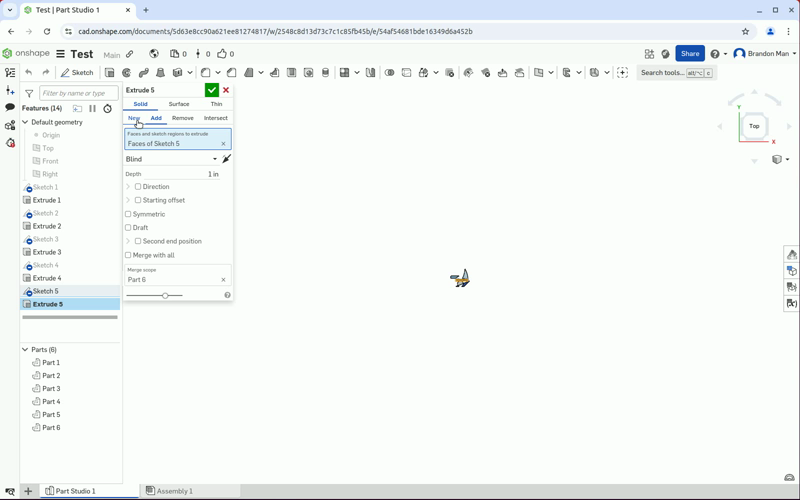
click(137, 120)
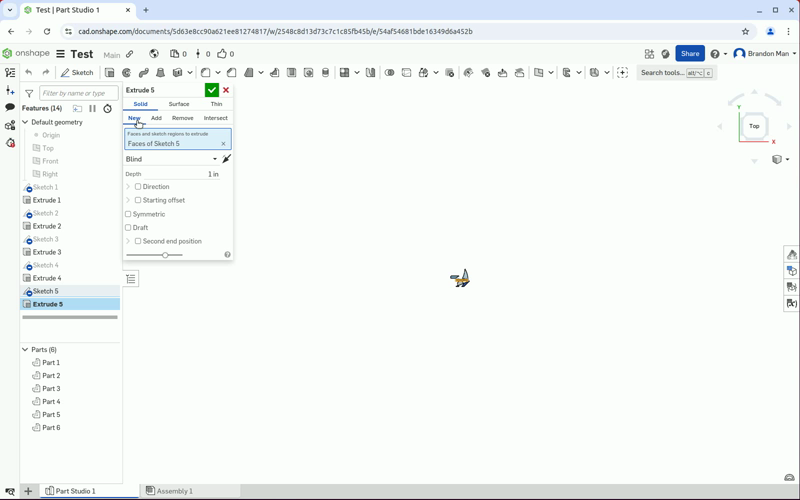
key(tab, 4)
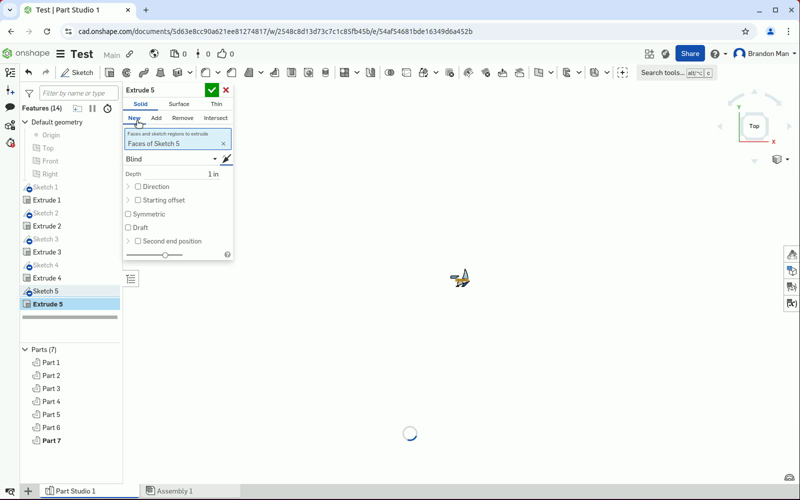
text(23.108)
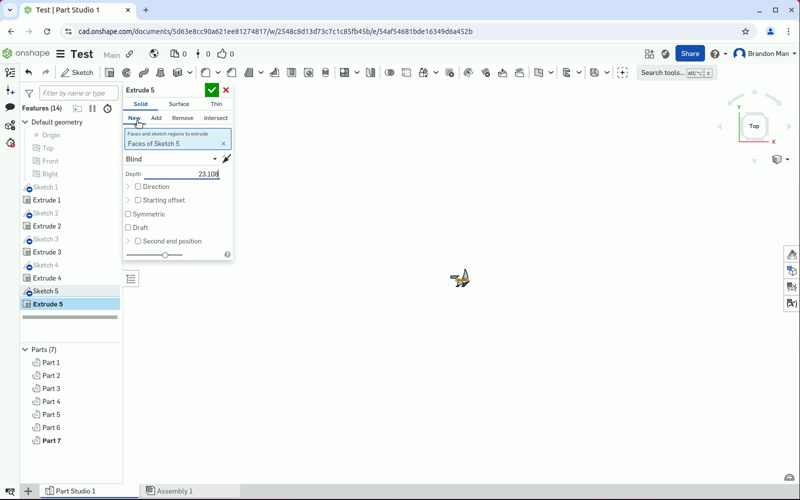
key(enter)
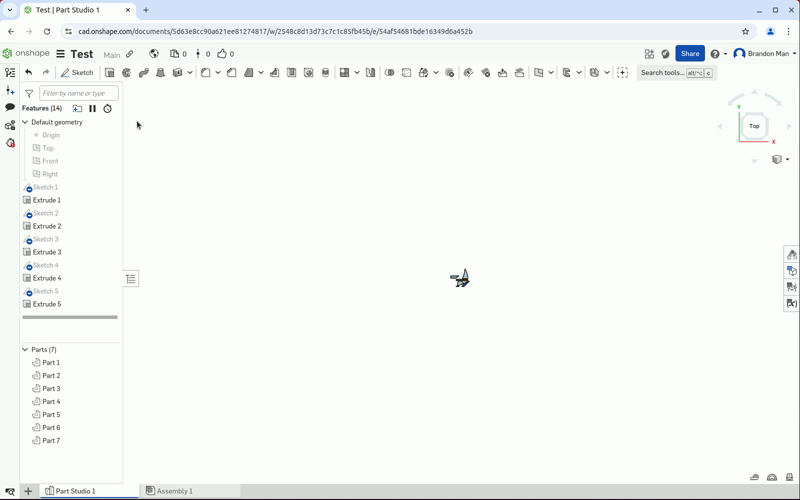
key(shift+h)
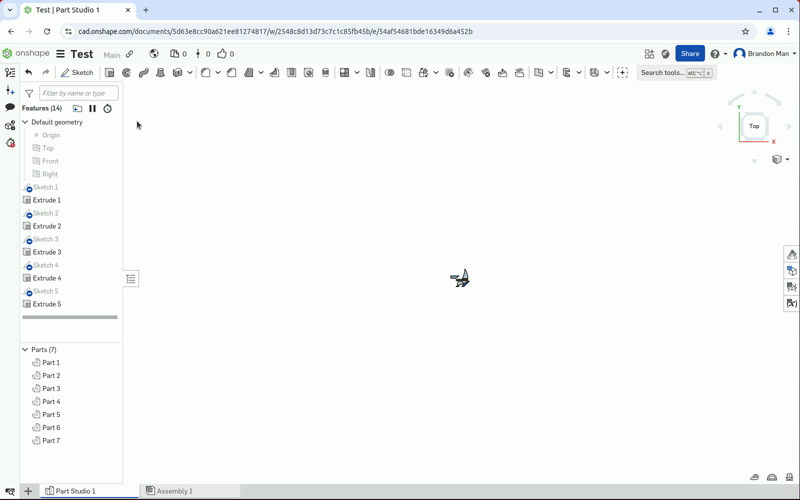
key(shift+h)
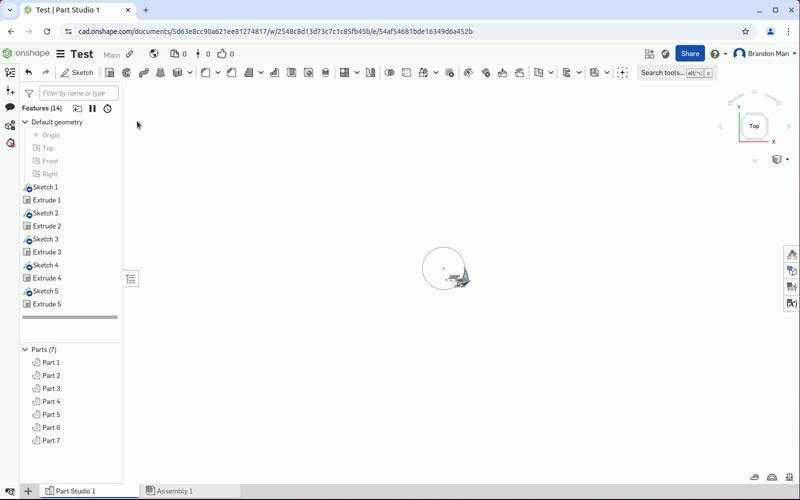
key(shift+7)
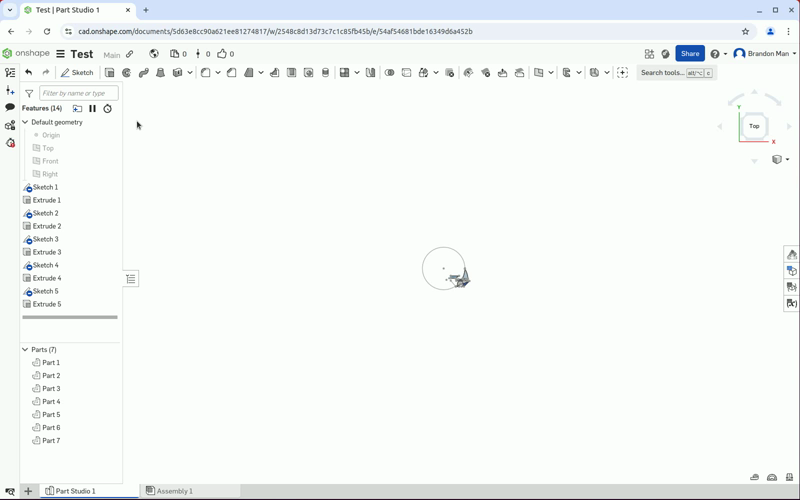
key(up, 3)
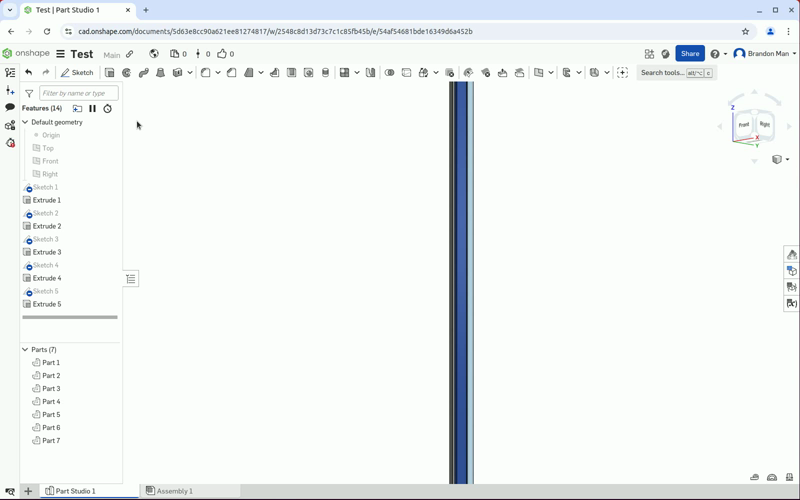
key(left, 3)
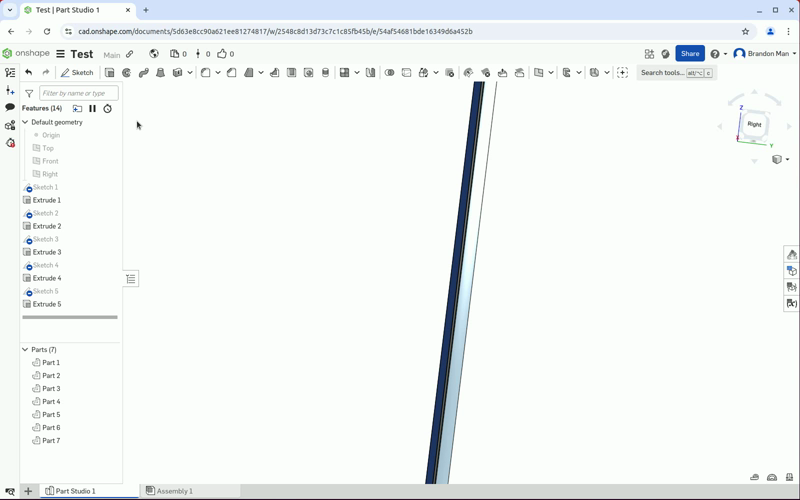
key(right, 3)
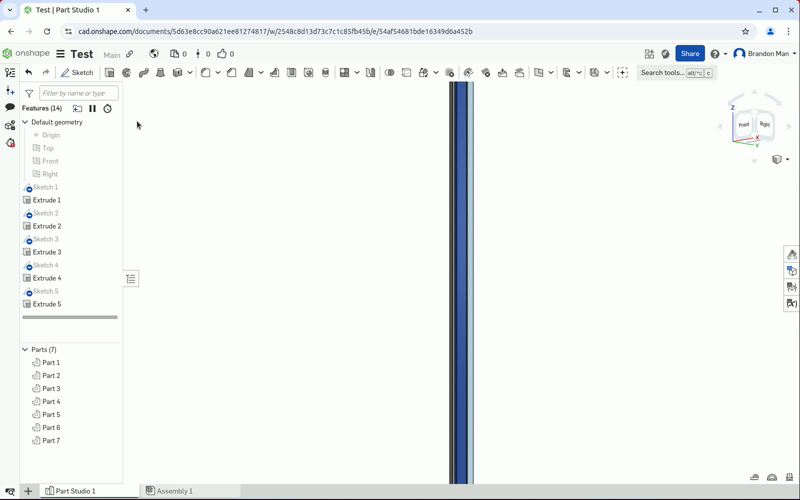
key(down, 3)
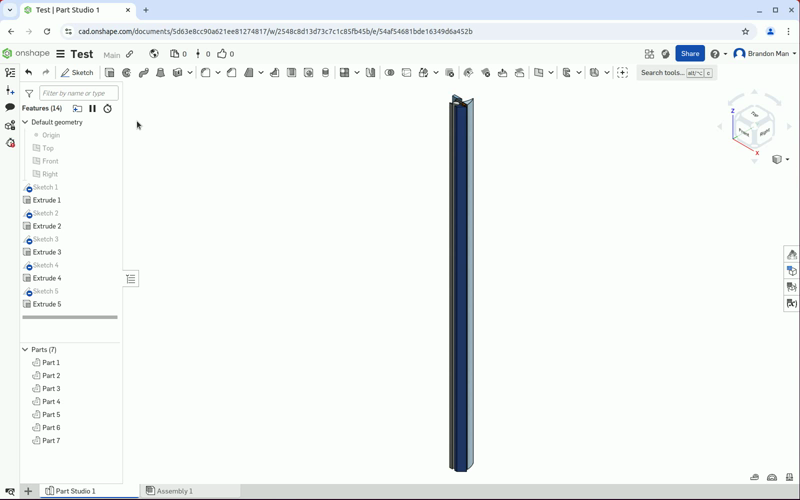
mouse_move(73, 189)
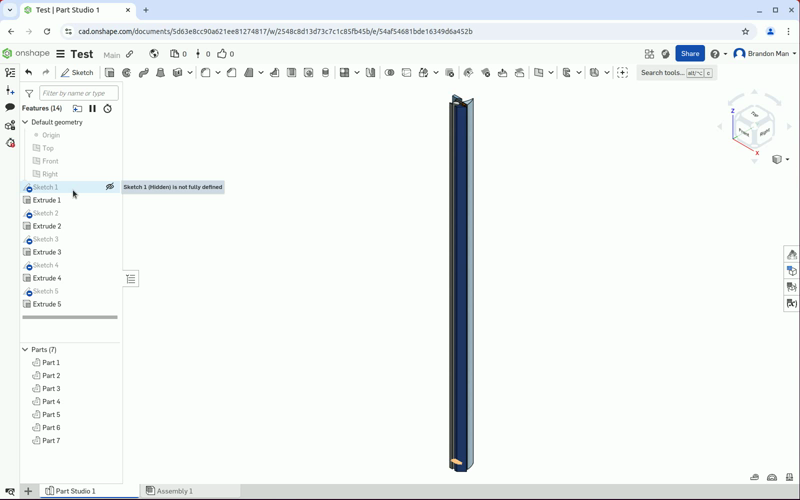
click(73, 189)